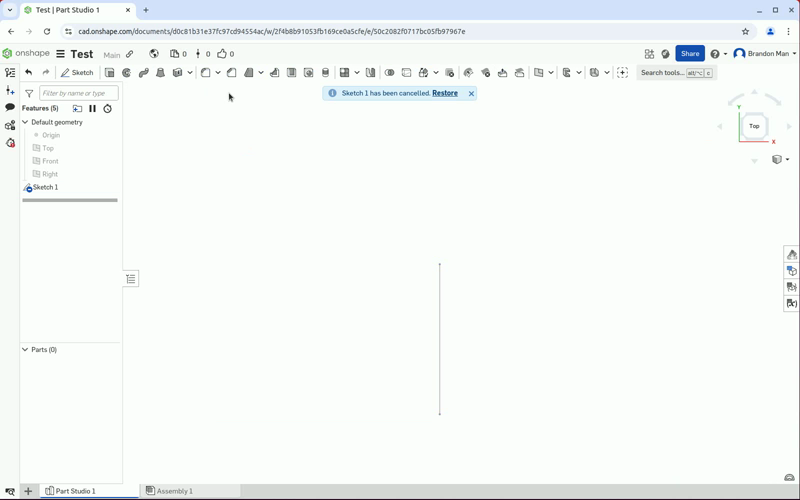
key(shift+h)
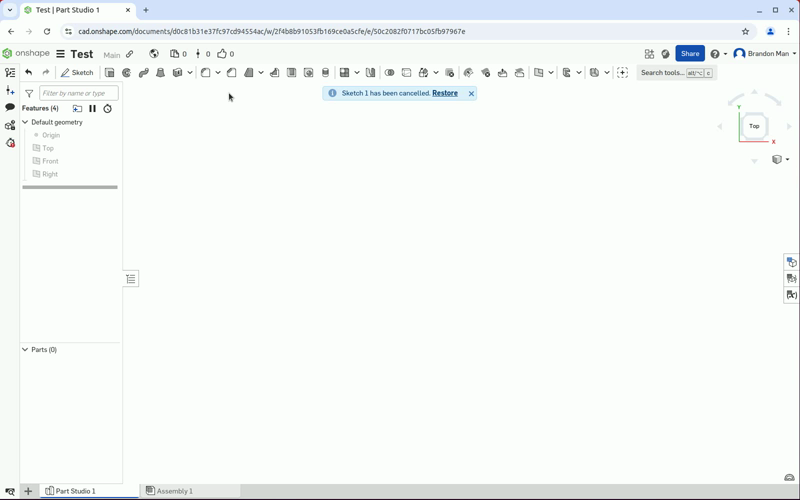
mouse_move(73, 352)
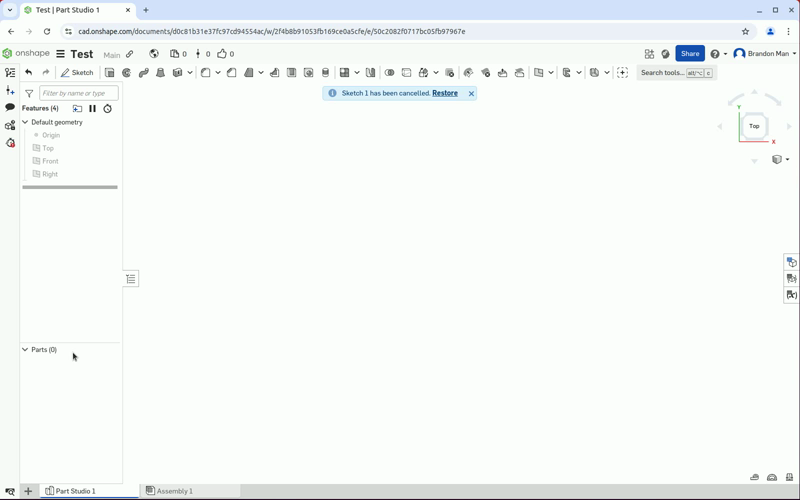
key(y)
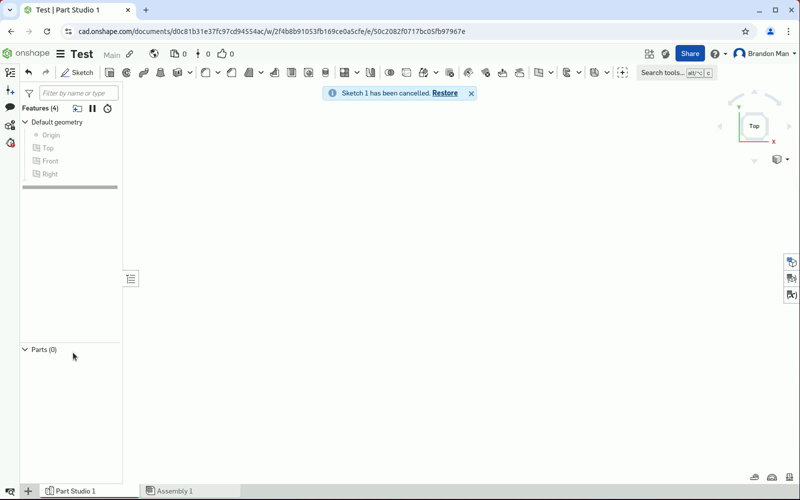
key(shift+p)
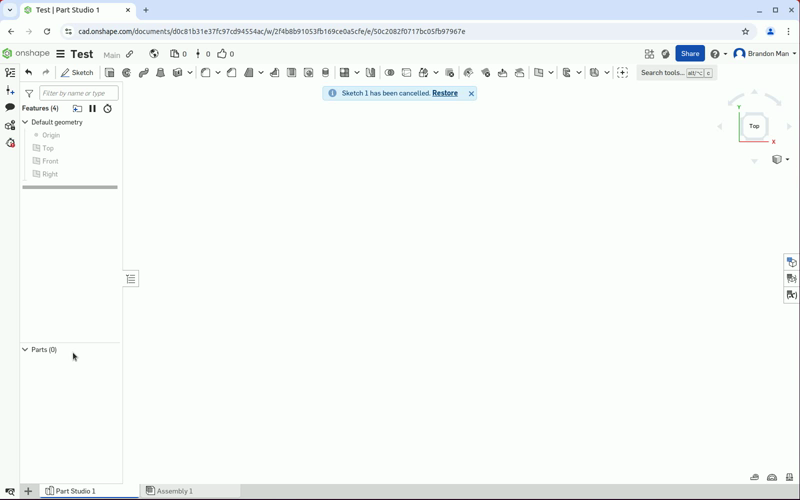
key(space)
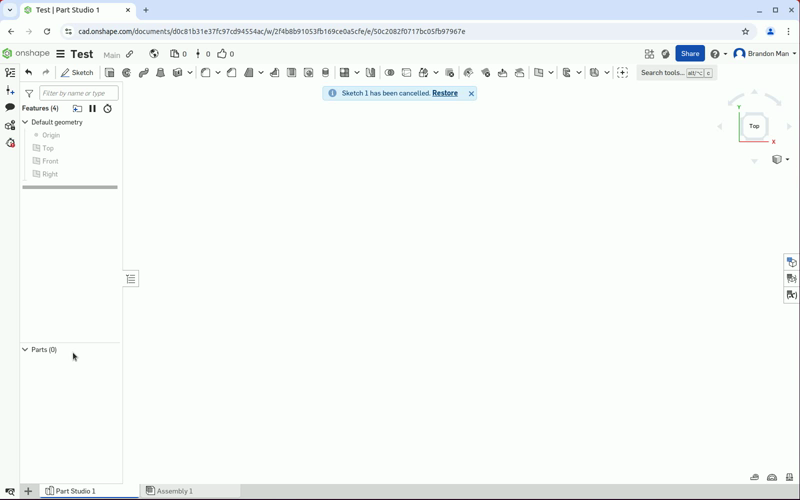
key_down(shift)
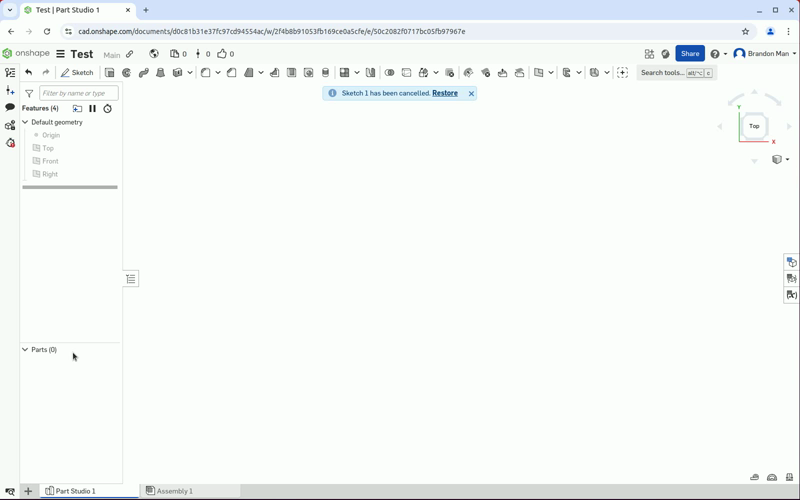
key(up)
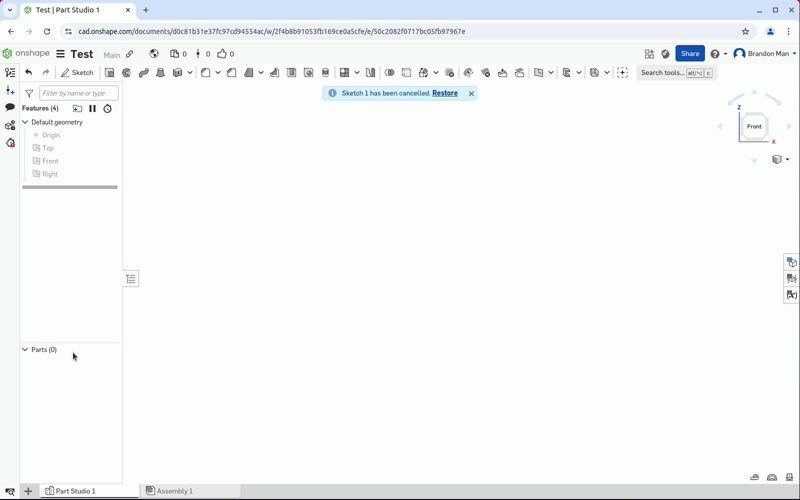
key_up(shift)
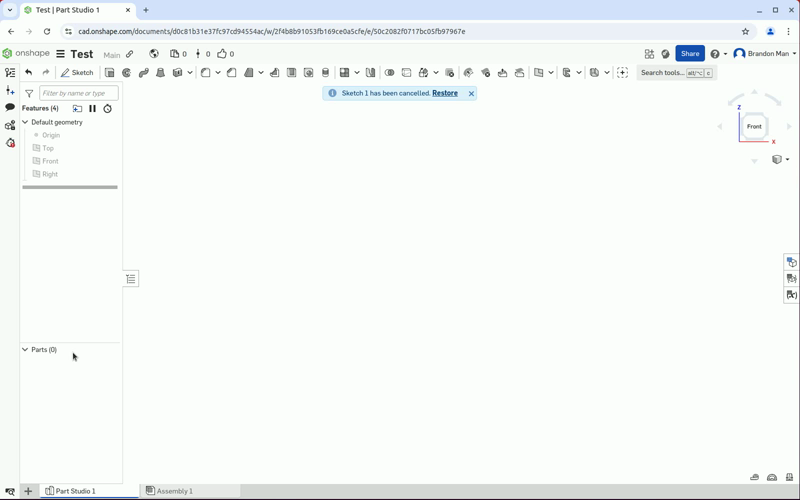
mouse_move(73, 352)
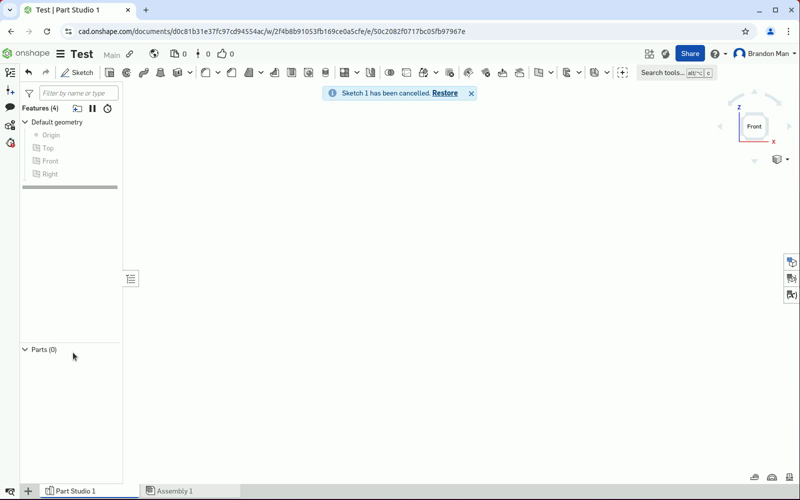
key(shift+y)
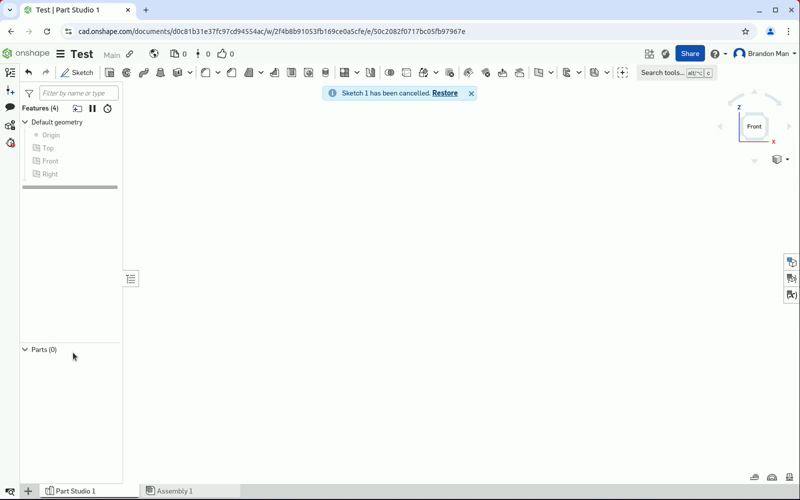
key(shift+s)
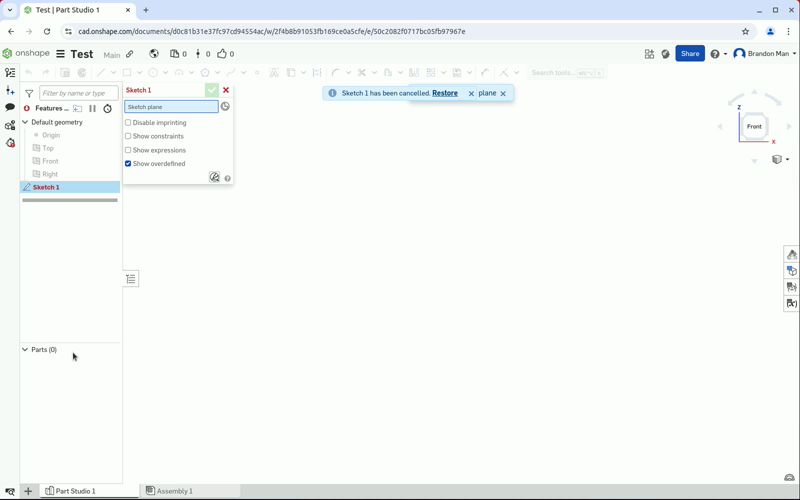
mouse_move(73, 163)
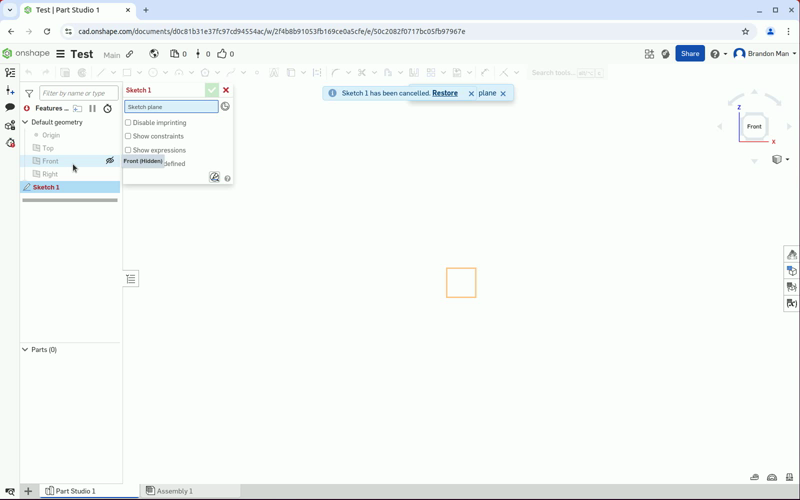
click(73, 163)
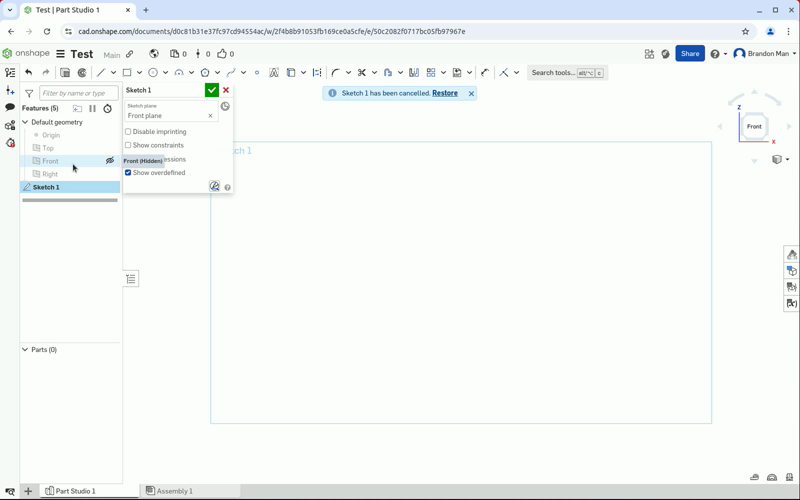
mouse_move(73, 352)
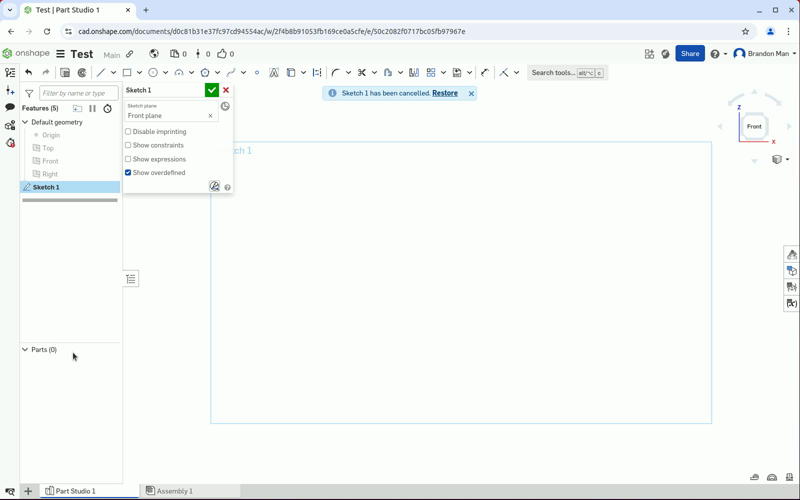
key(y)
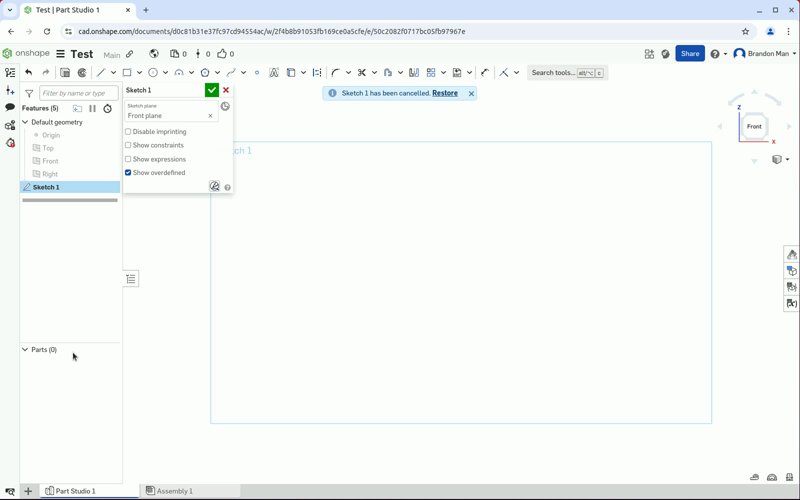
key(l)
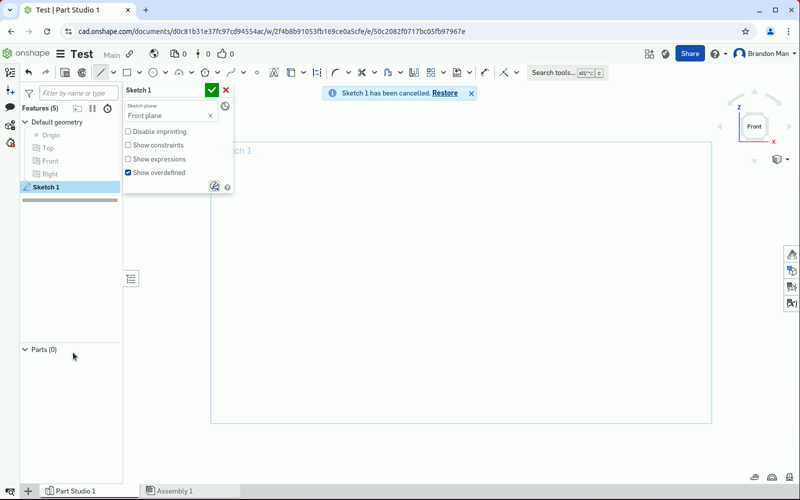
key_down(shift)
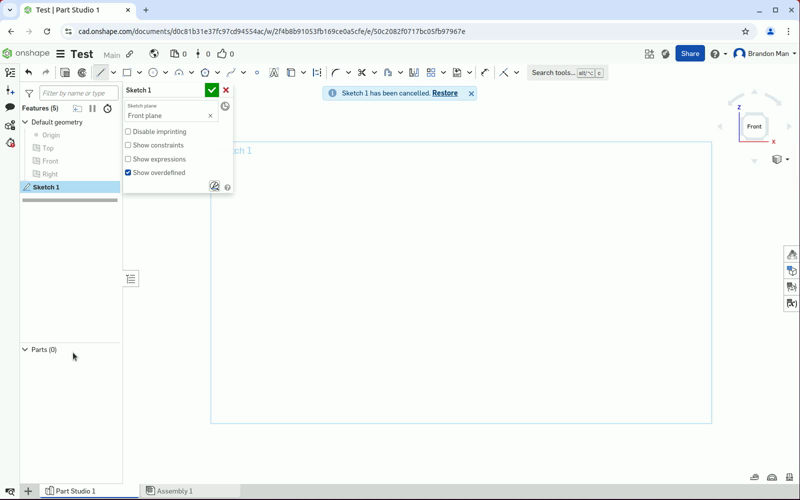
mouse_move(348, 282)
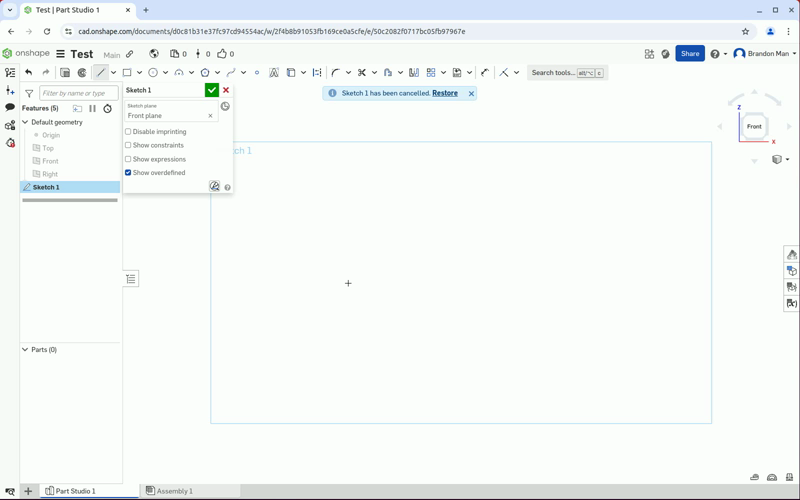
click(348, 282)
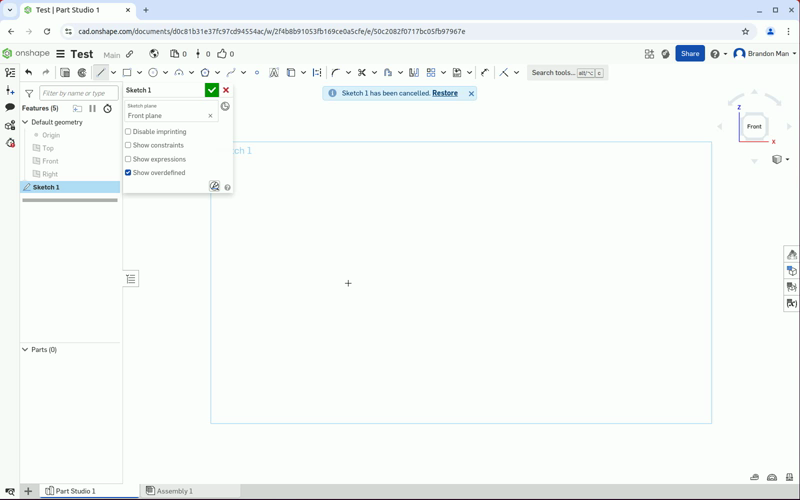
key_up(shift)
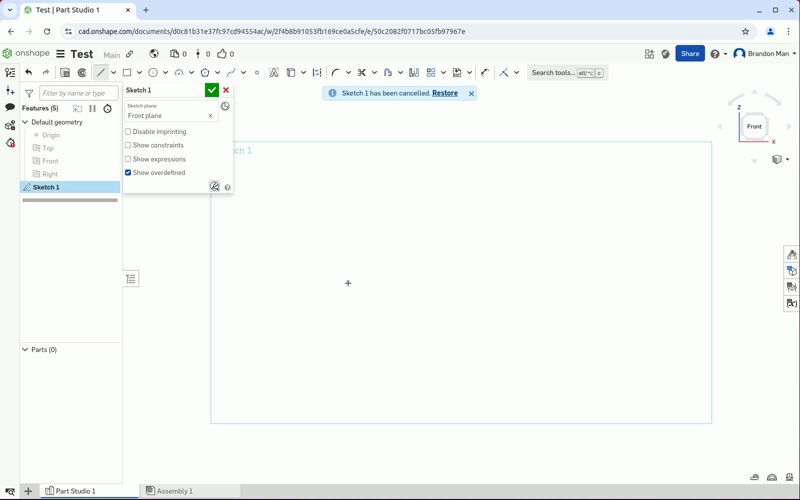
key_down(shift)
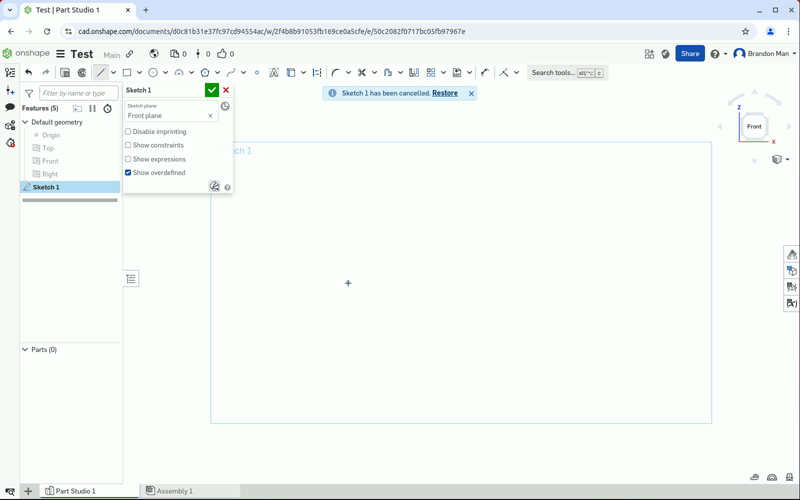
mouse_move(447, 282)
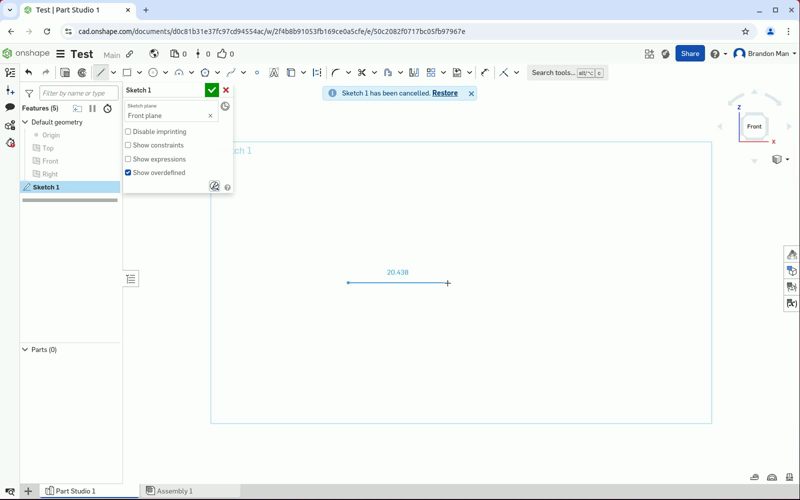
click(447, 282)
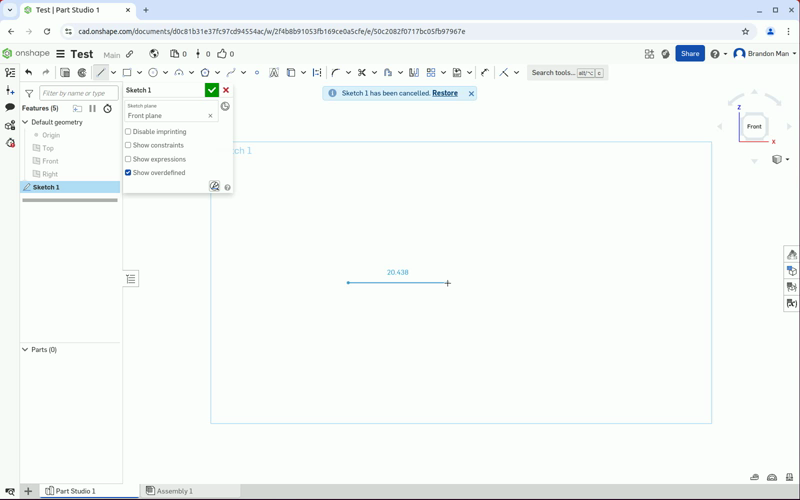
key_up(shift)
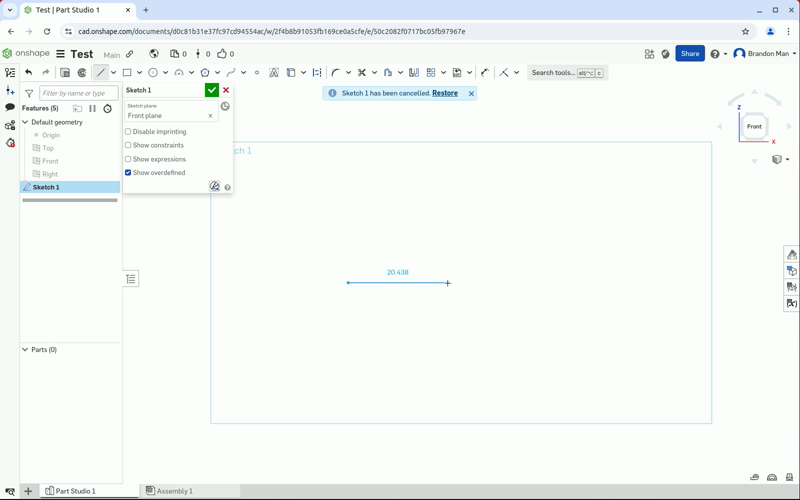
key_down(shift)
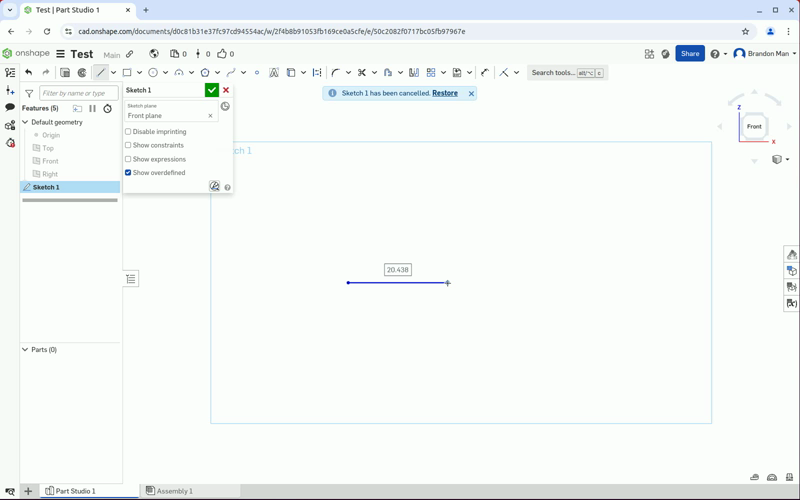
mouse_move(477, 282)
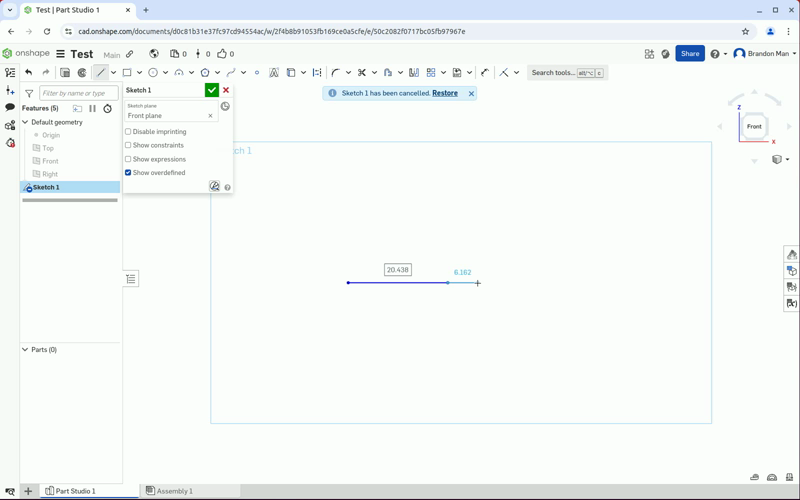
mouse_move(435, 261)
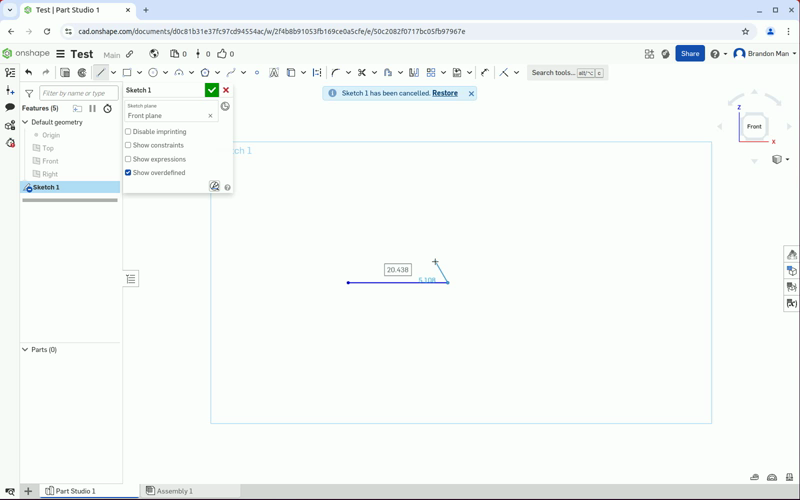
click(435, 261)
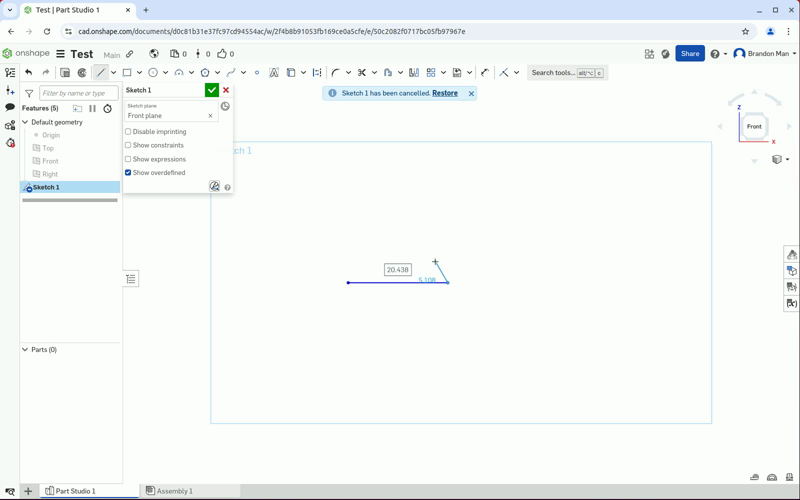
key_up(shift)
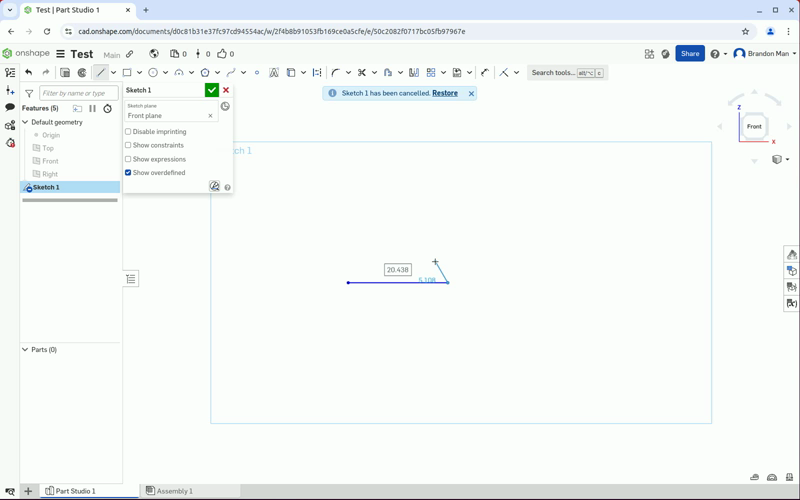
key_down(shift)
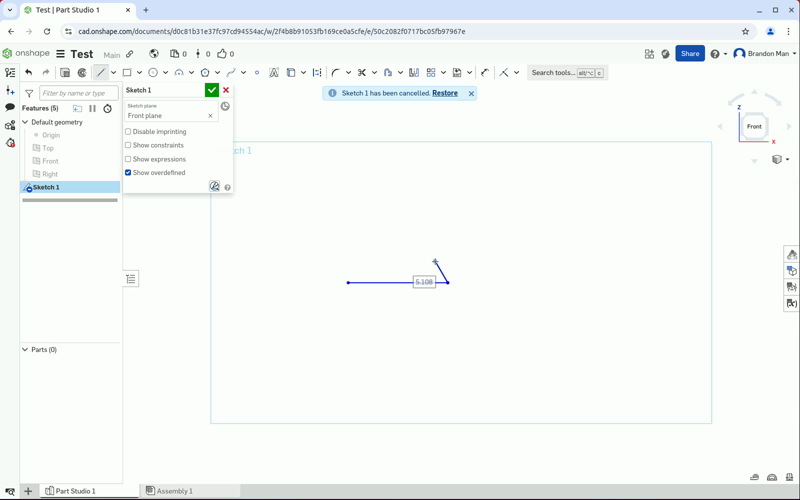
mouse_move(348, 261)
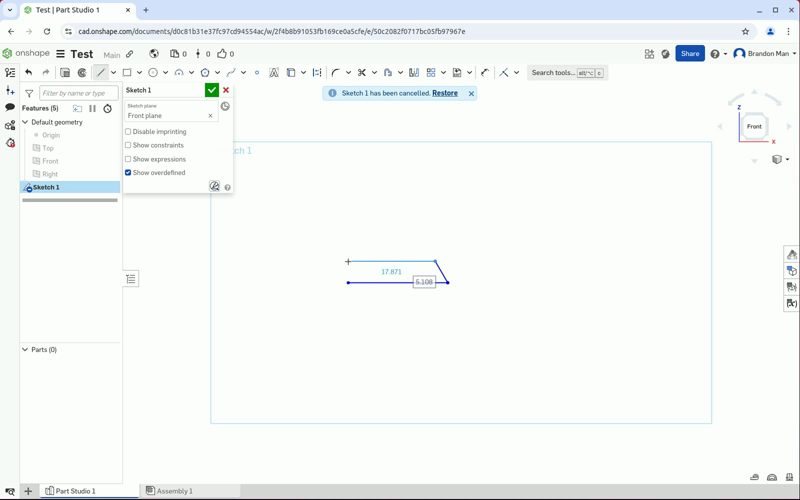
click(348, 261)
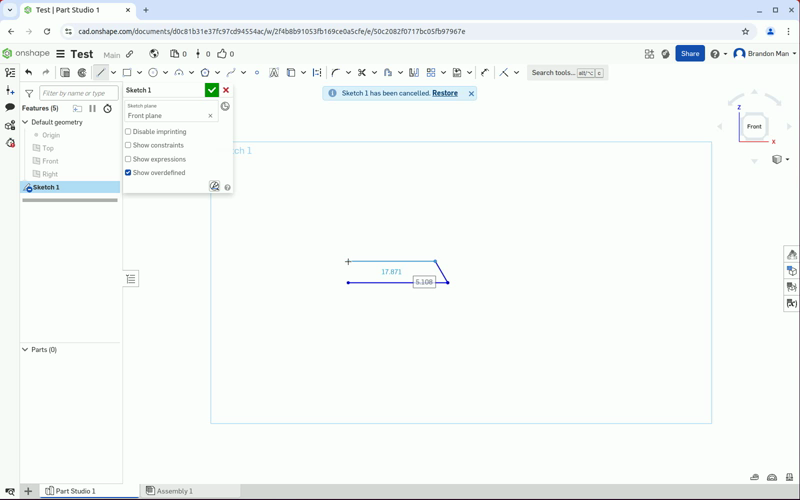
key_up(shift)
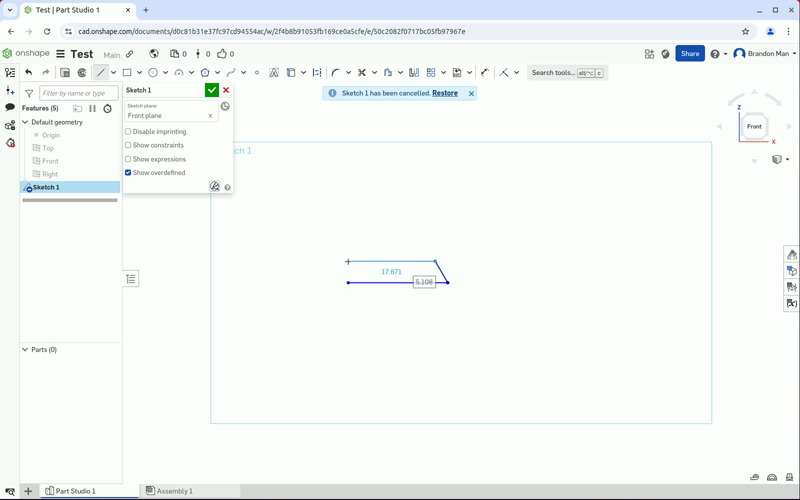
mouse_move(378, 261)
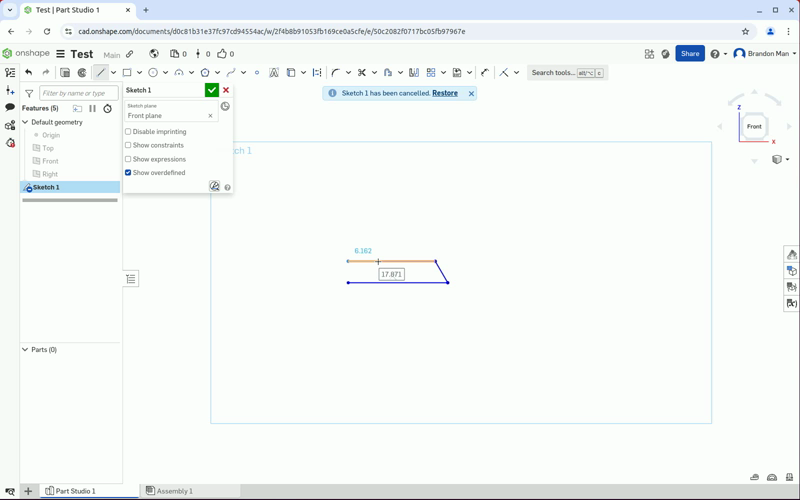
key_down(shift)
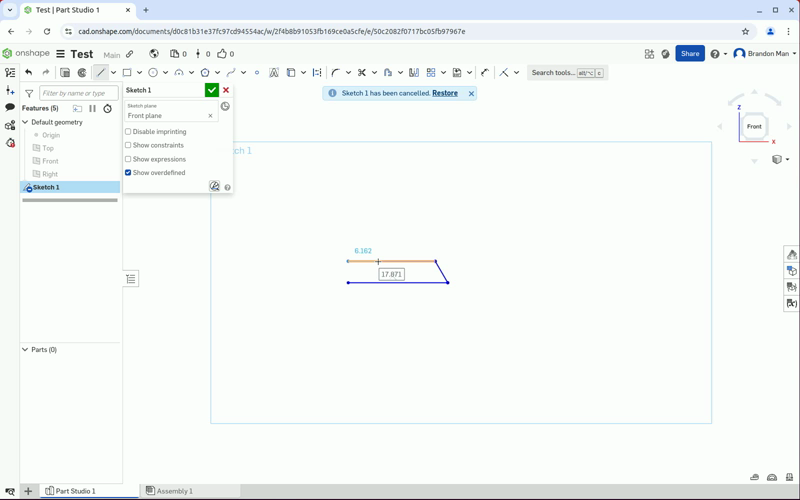
mouse_move(348, 282)
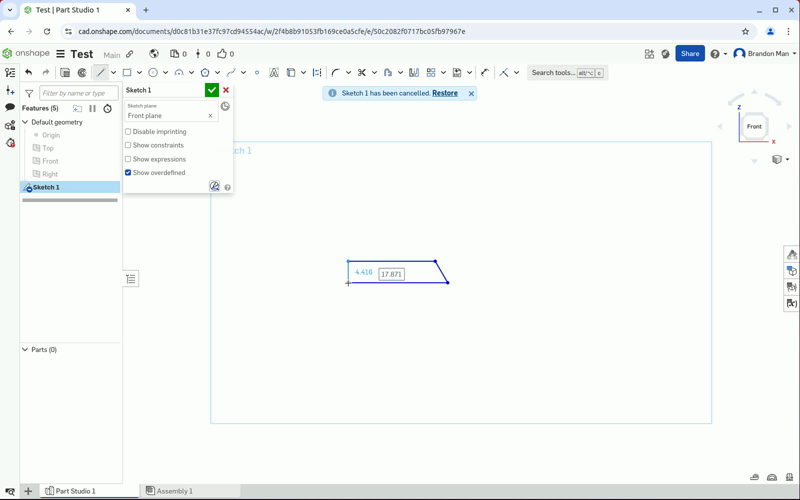
key_up(shift)
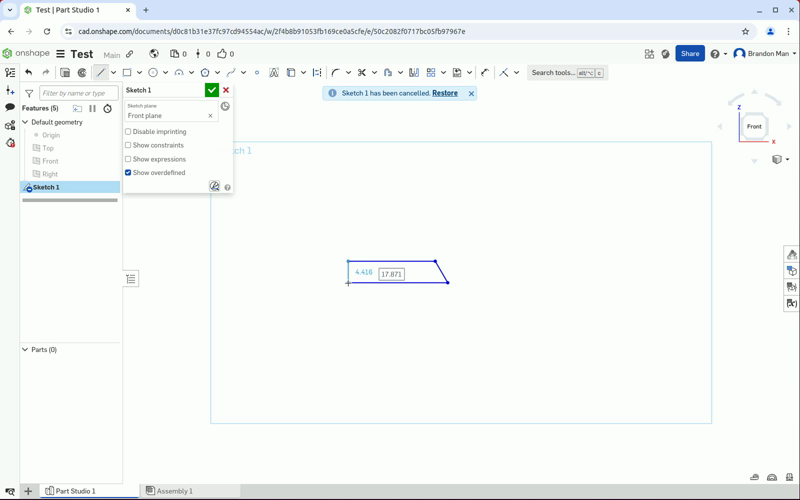
click(348, 282)
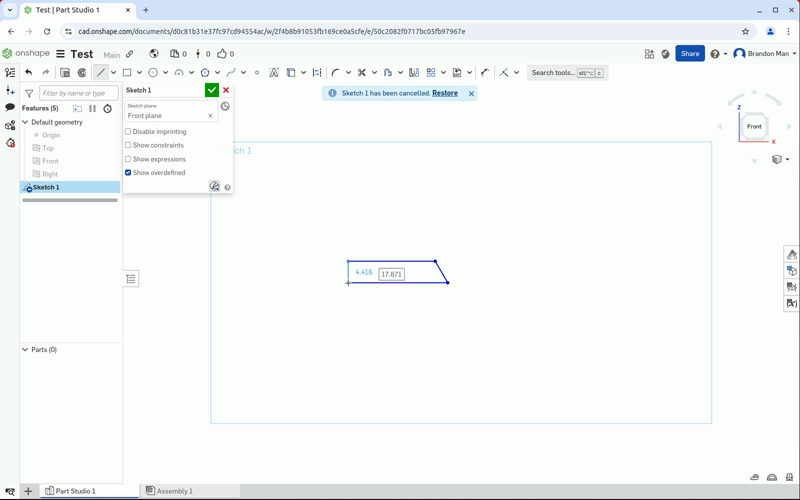
key(esc)
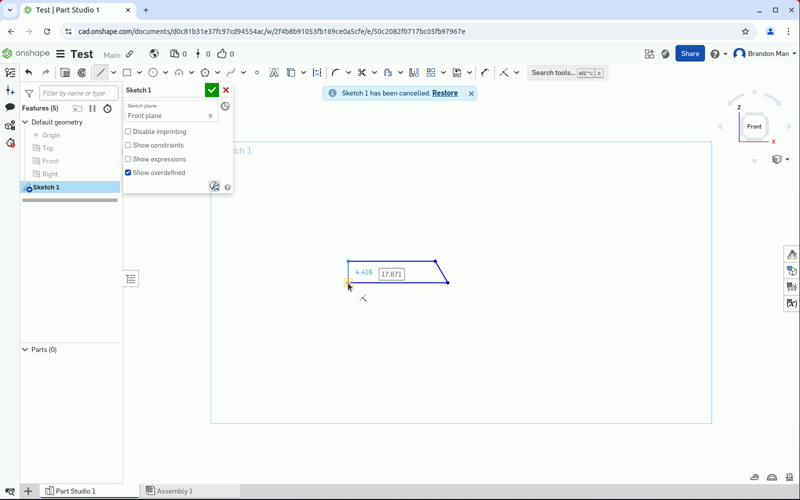
mouse_move(427, 280)
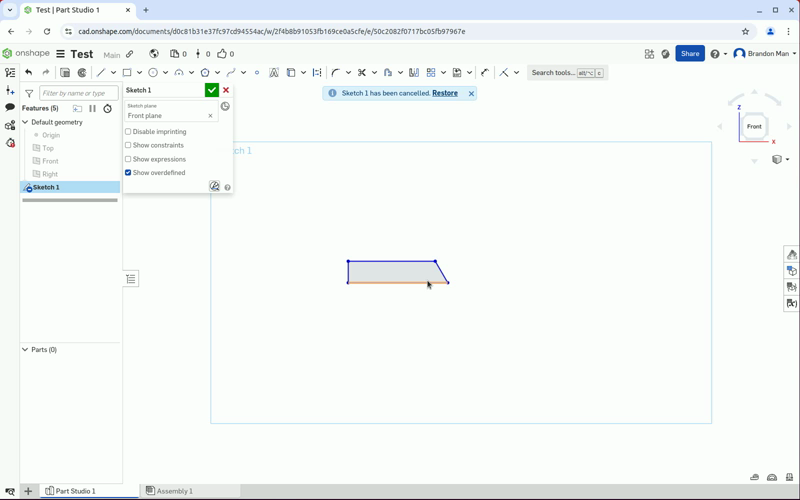
click(427, 280)
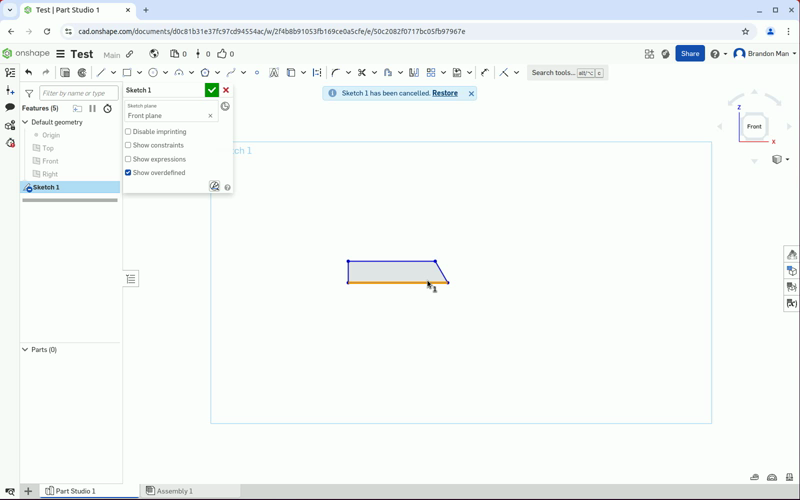
mouse_move(73, 352)
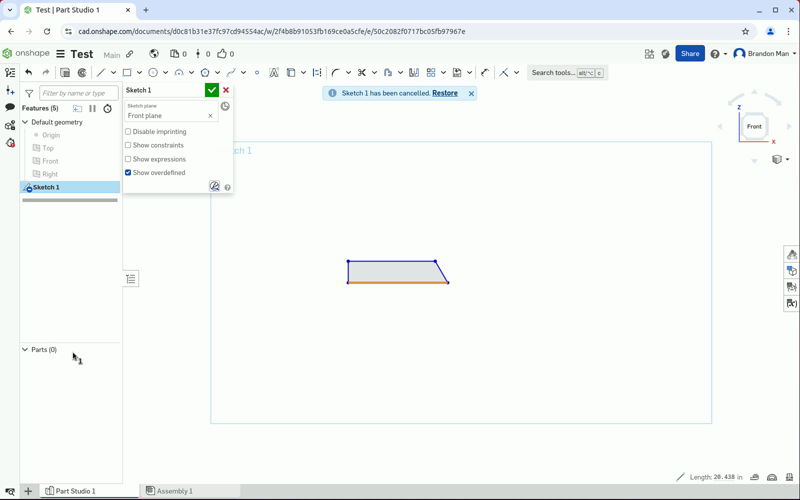
key(shift+y)
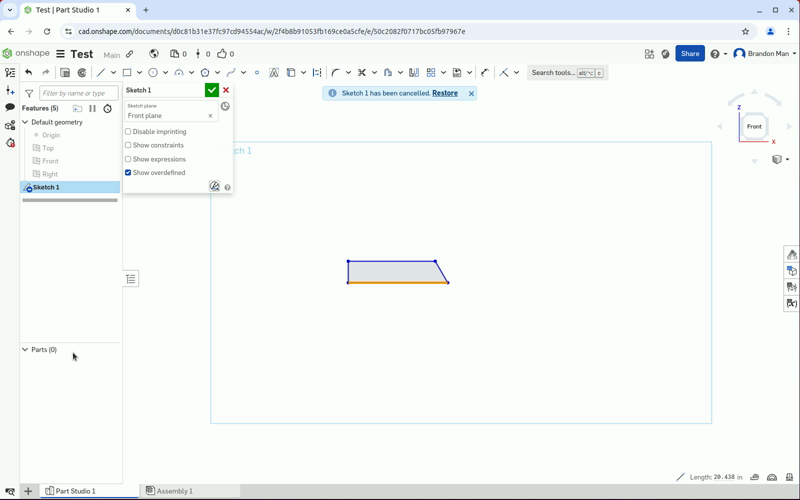
key(shift+e)
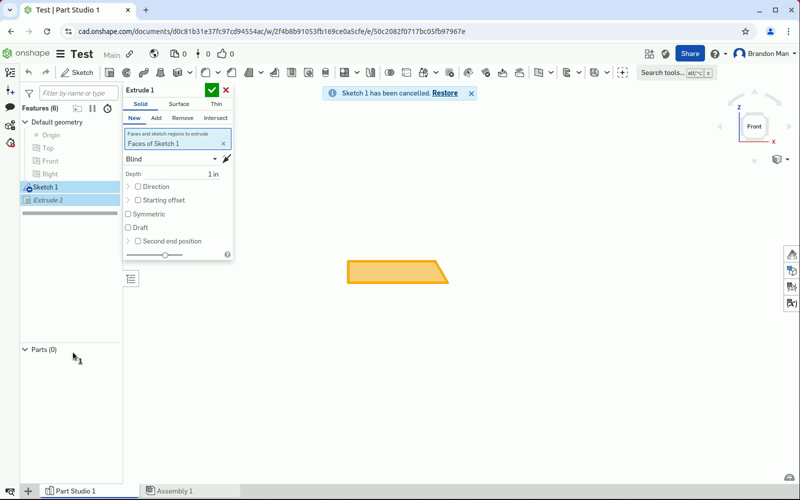
mouse_move(143, 106)
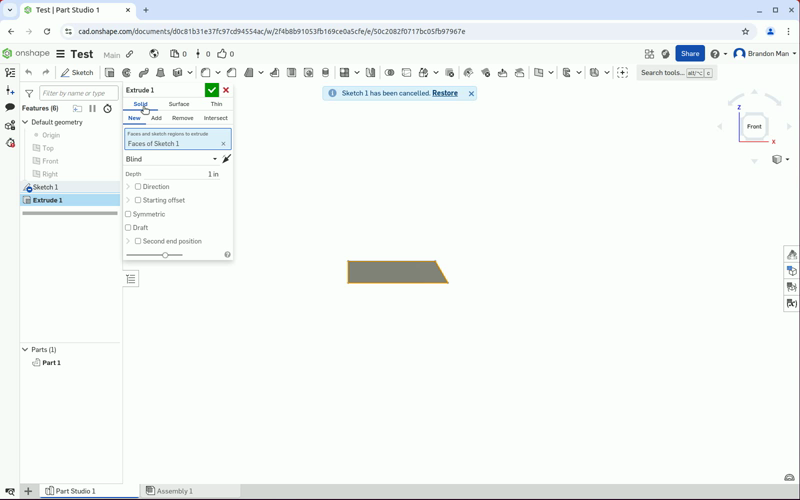
click(143, 106)
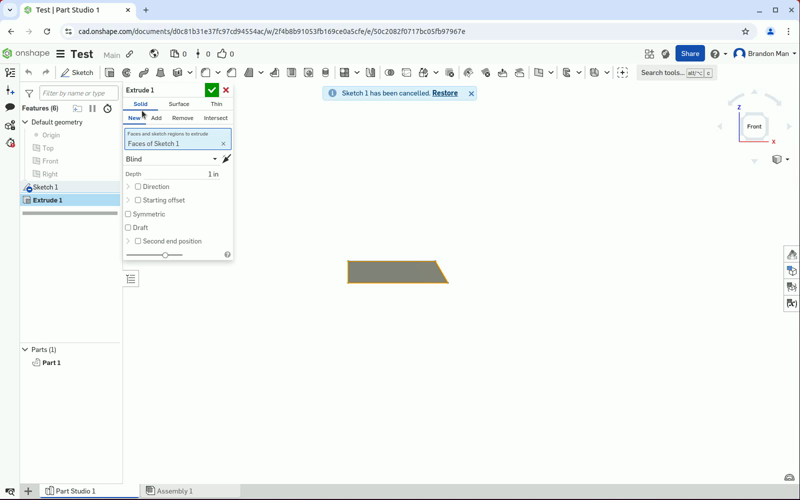
mouse_move(137, 120)
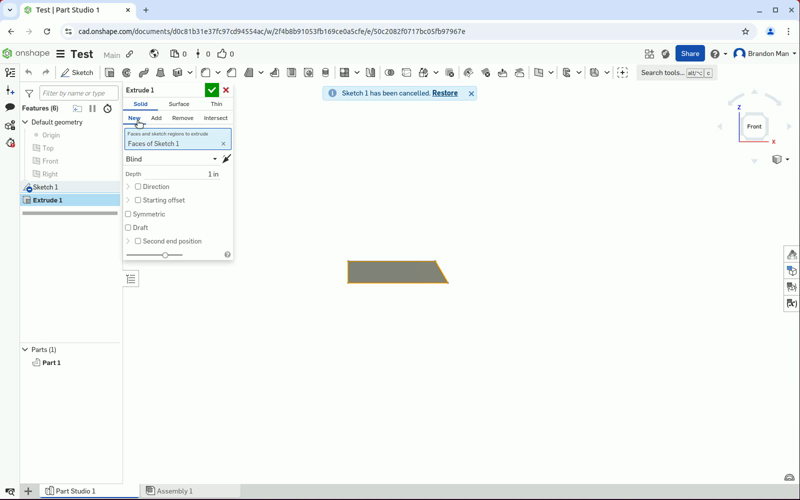
click(137, 120)
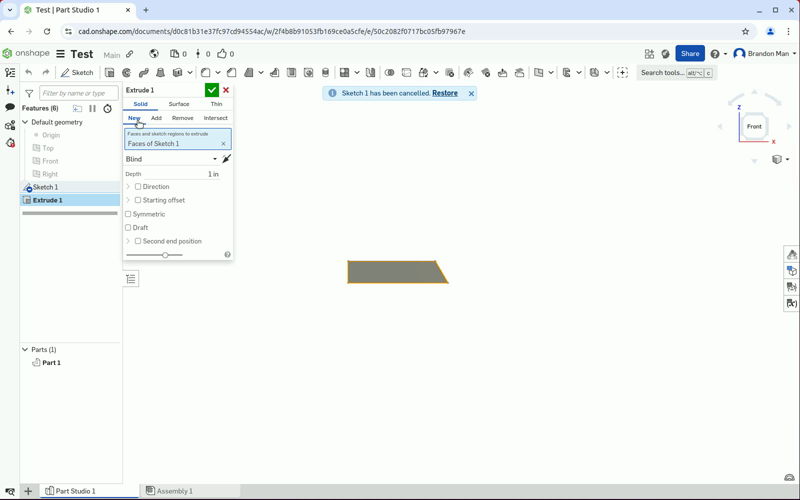
key(tab, 4)
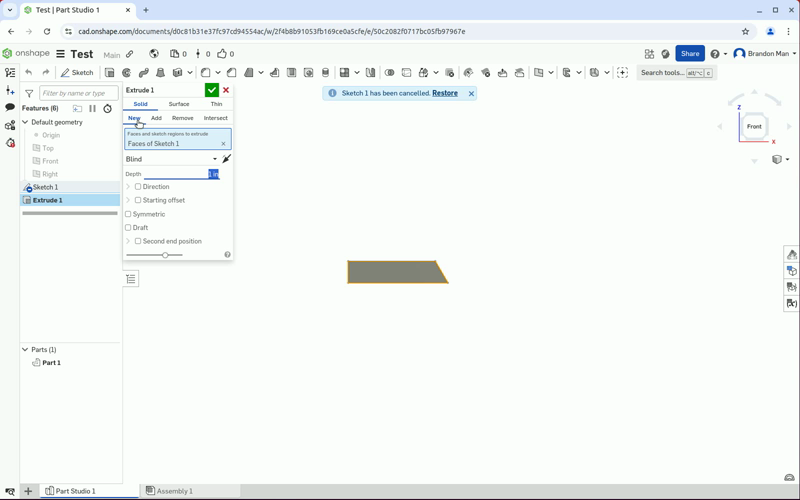
text(1.204)
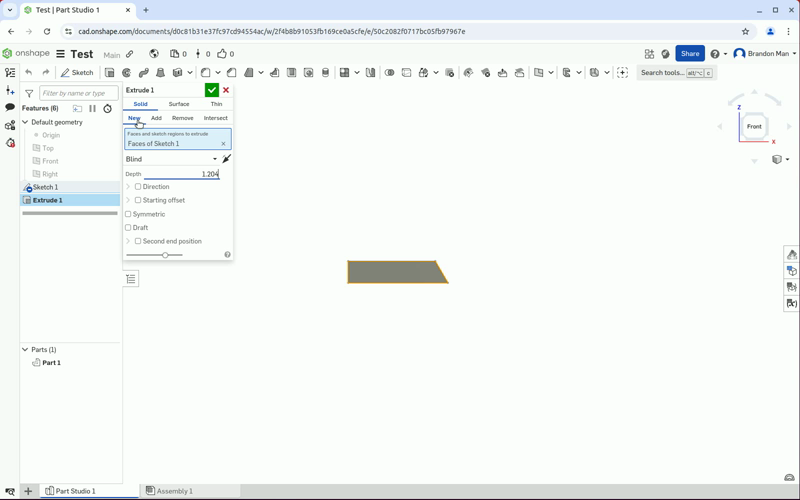
key(enter)
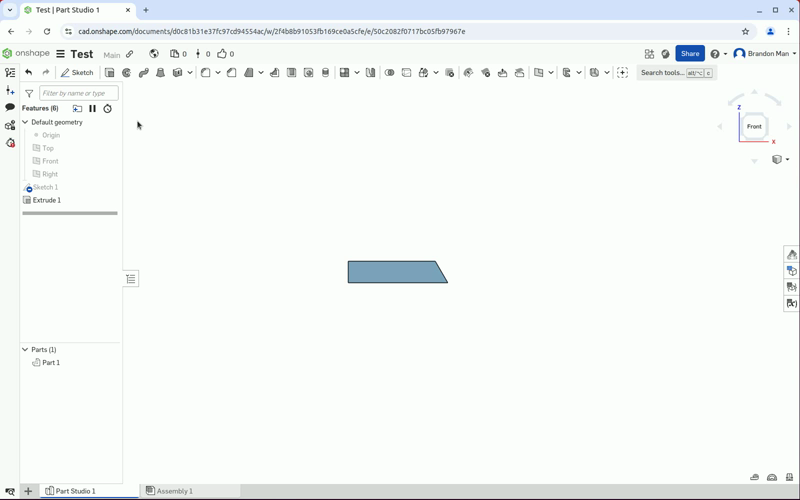
key(shift+h)
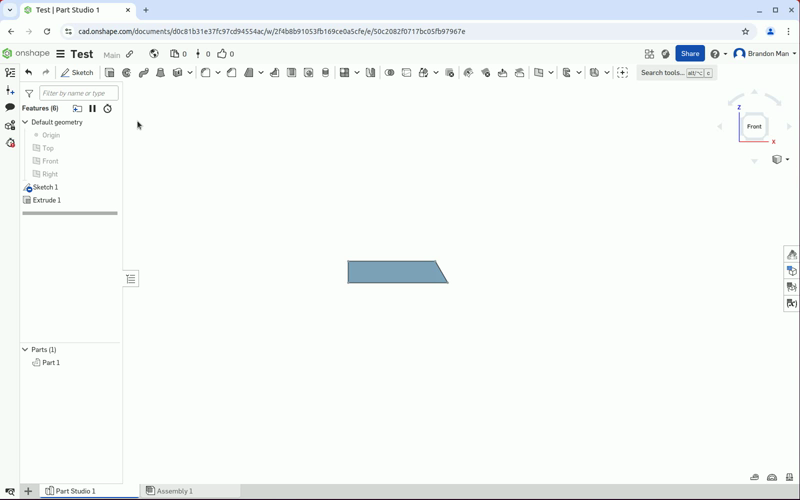
key(shift+h)
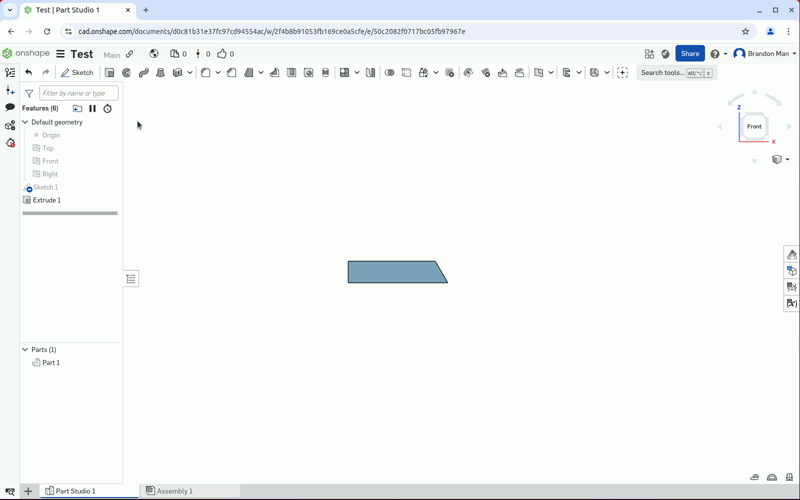
mouse_move(73, 189)
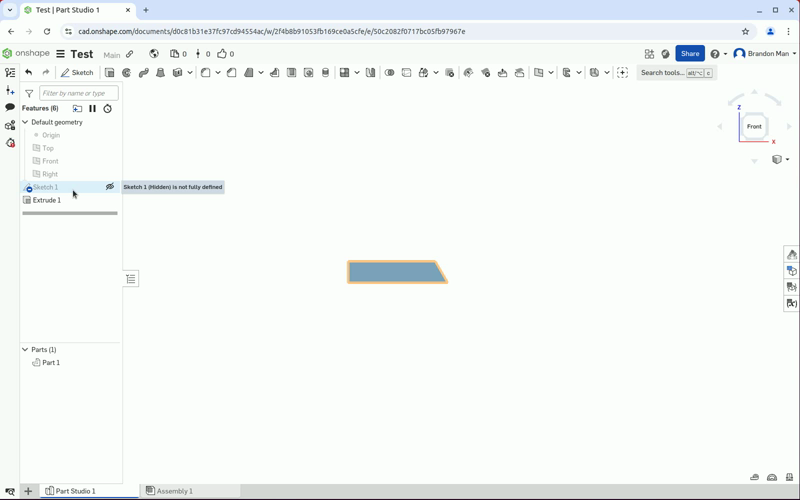
click(73, 189)
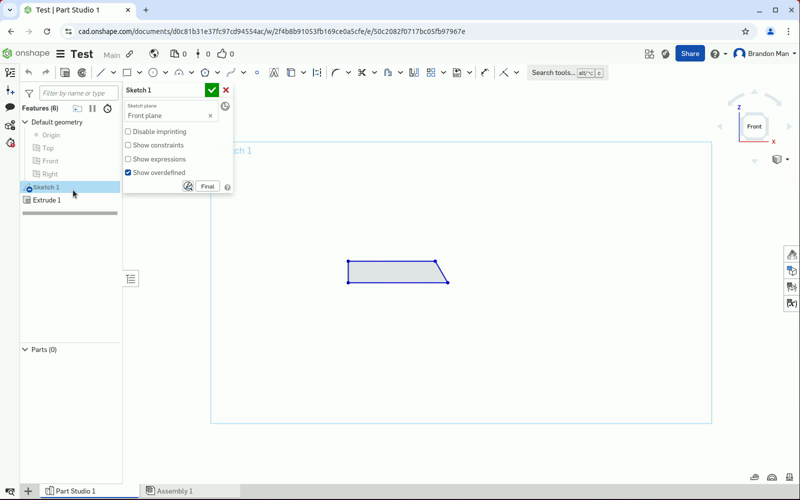
mouse_move(229, 92)
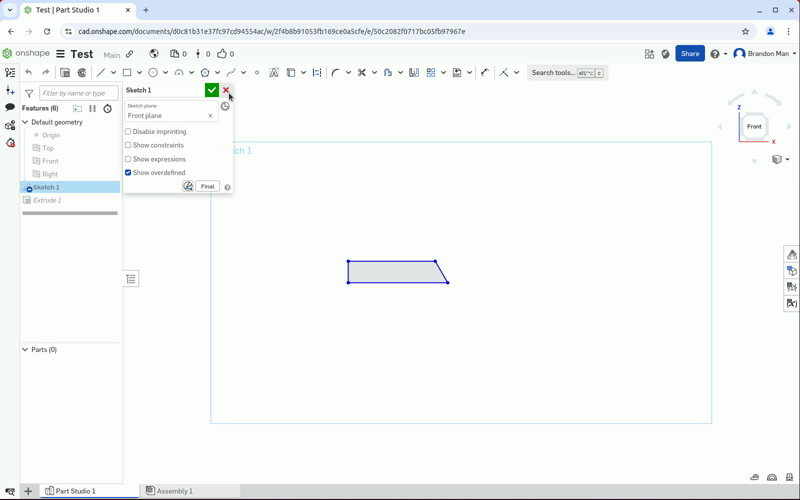
click(229, 92)
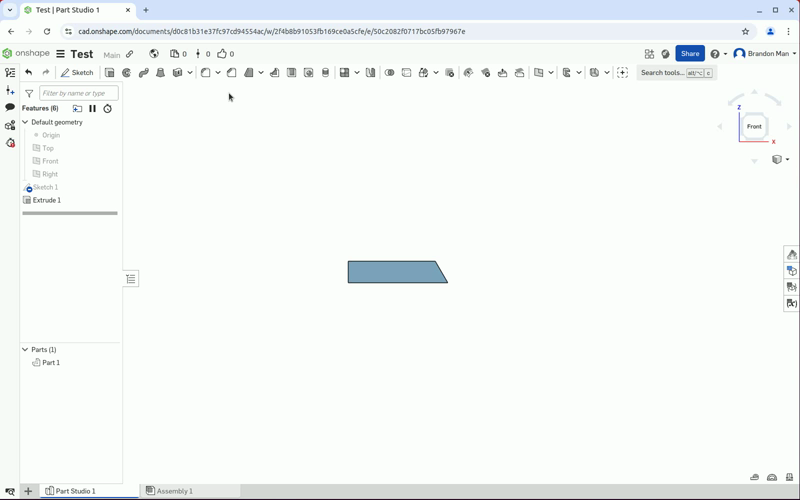
mouse_move(541, 75)
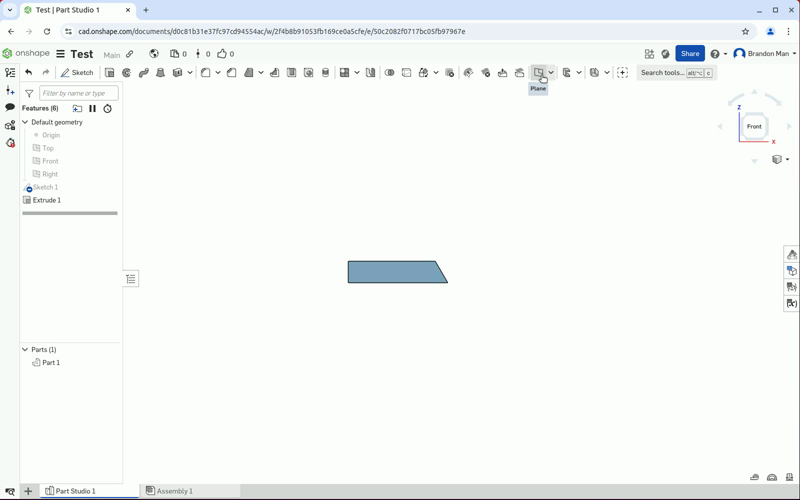
click(541, 75)
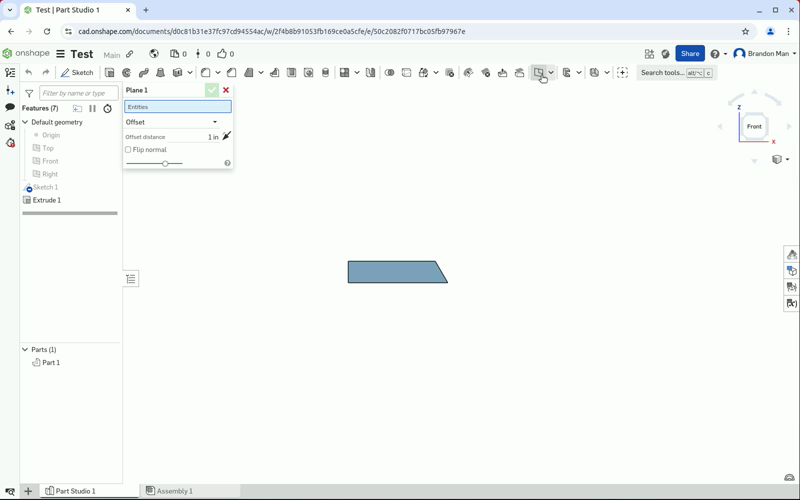
mouse_move(73, 163)
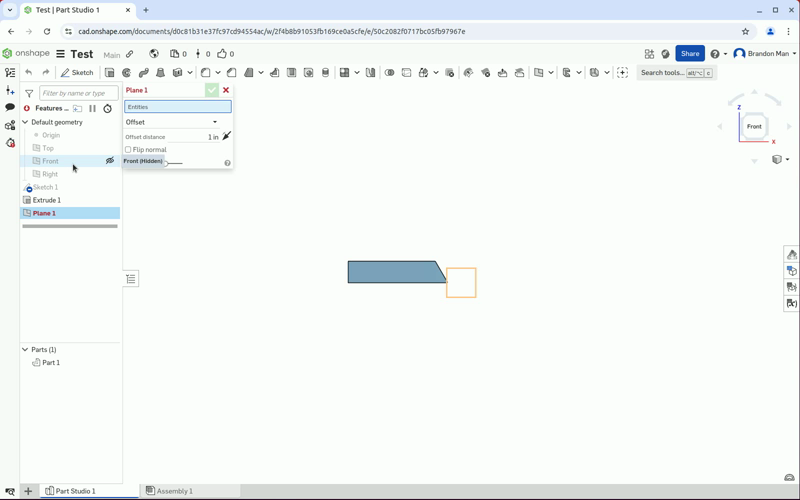
click(73, 163)
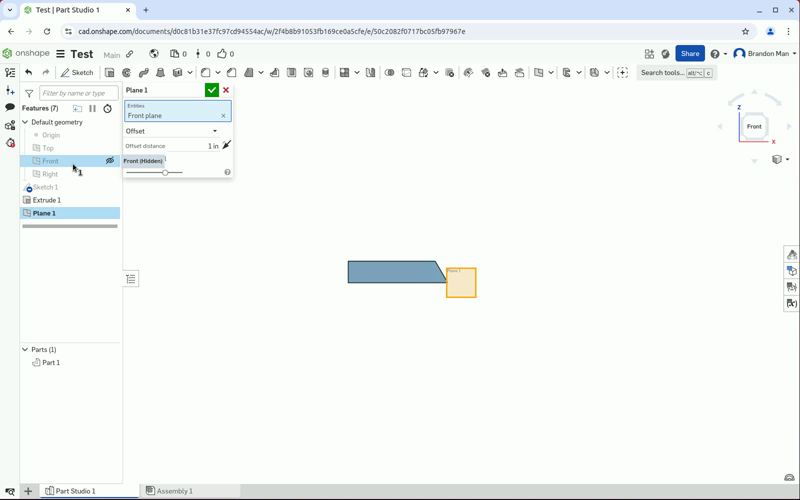
key(tab, 2)
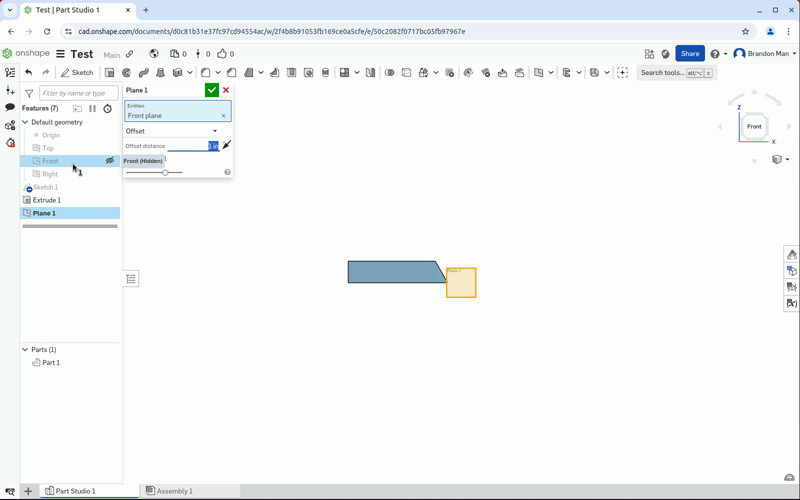
text(1.202)
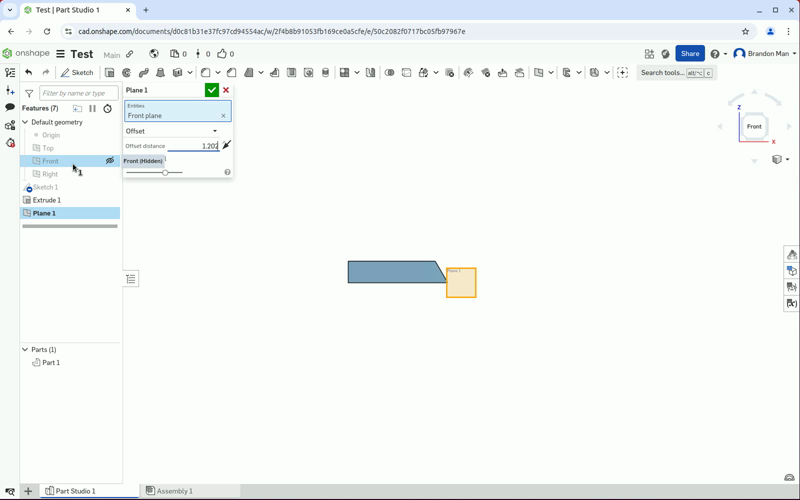
key(enter, 2)
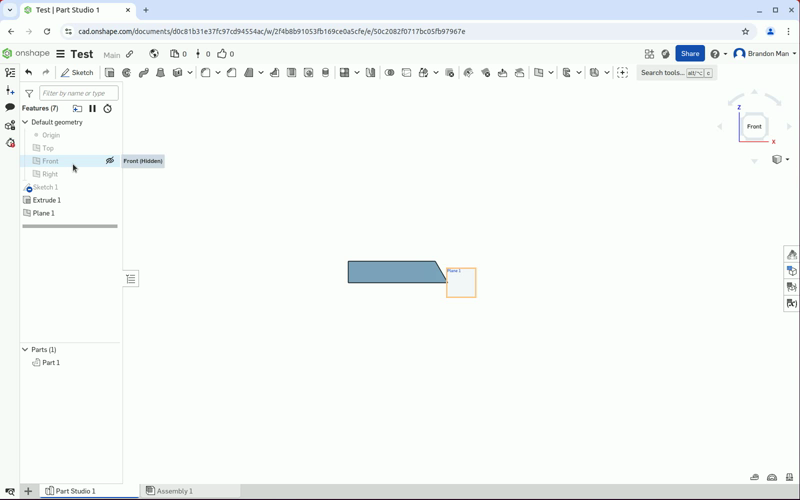
key(shift+s)
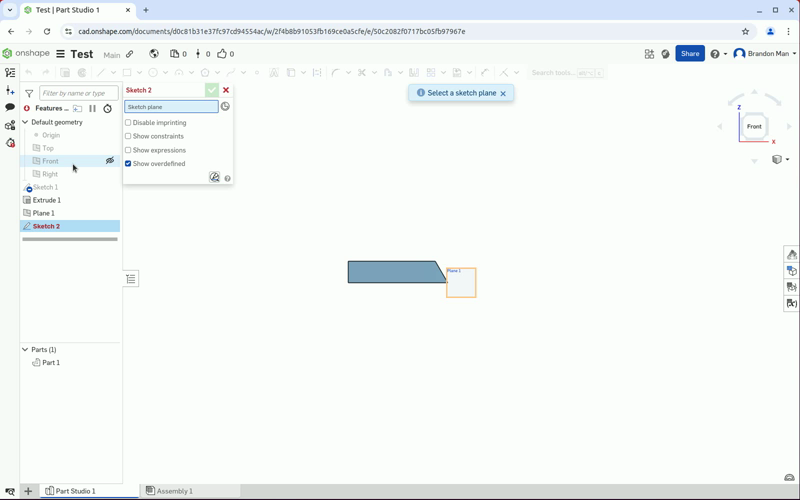
mouse_move(73, 215)
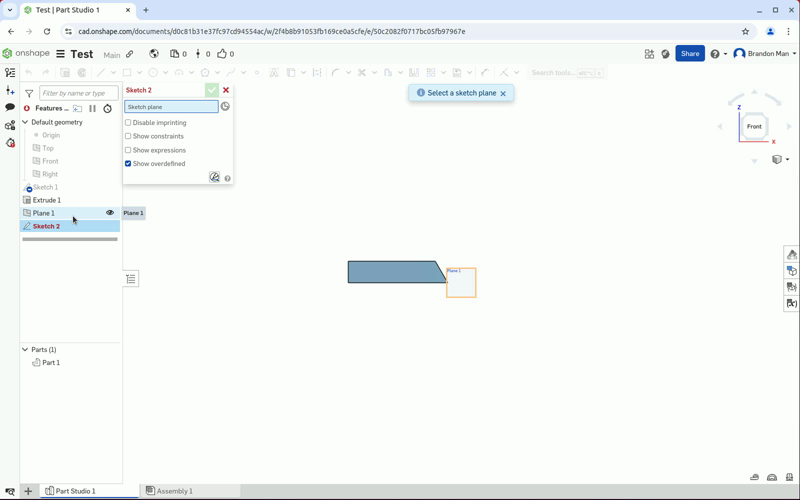
click(73, 215)
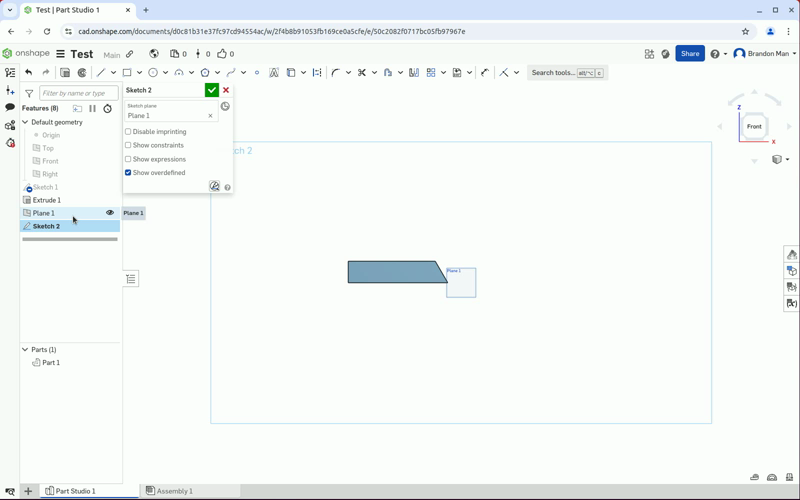
mouse_move(73, 352)
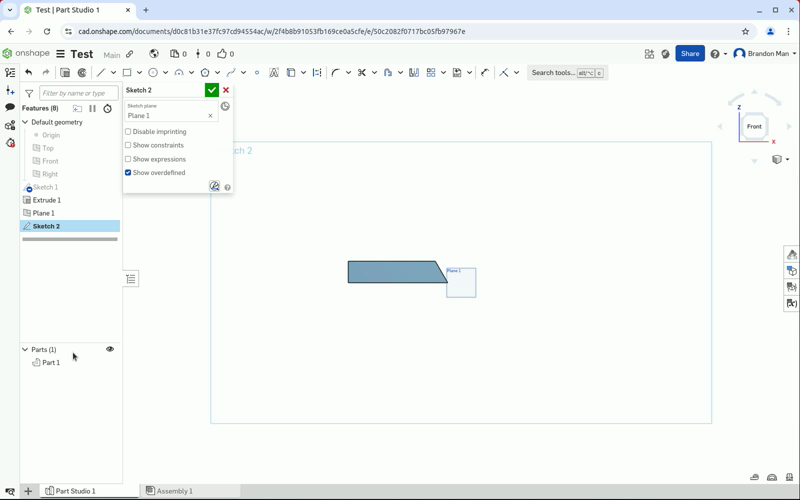
key(y)
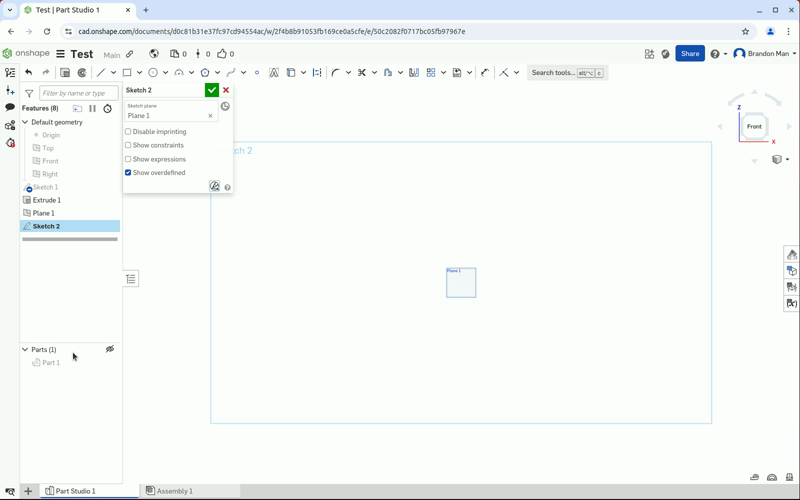
key(l)
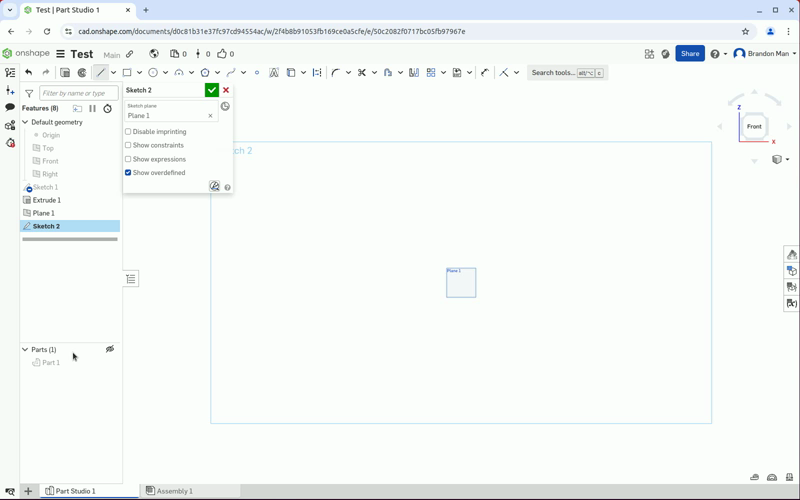
key_down(shift)
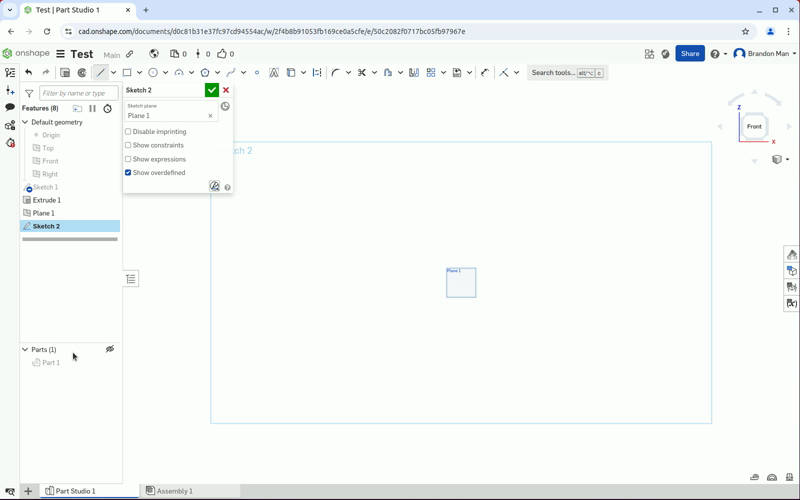
mouse_move(357, 288)
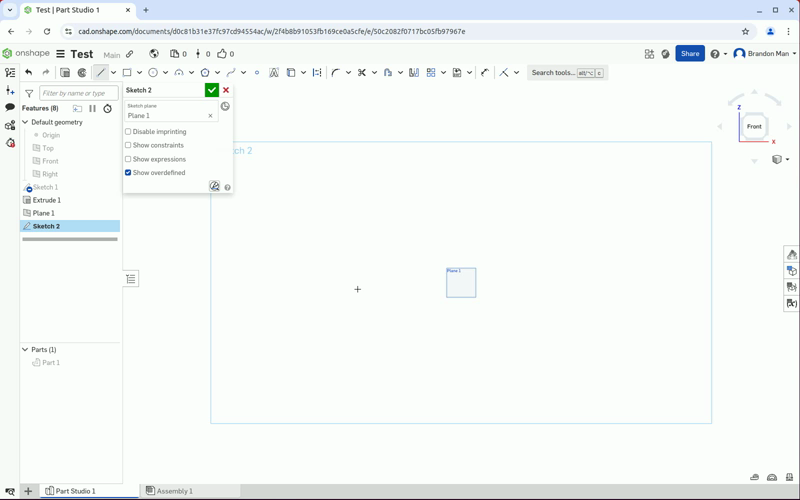
click(357, 288)
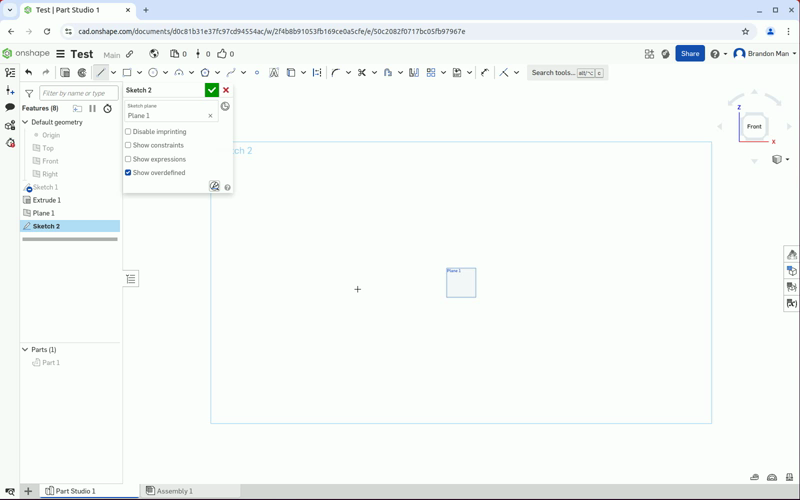
key_up(shift)
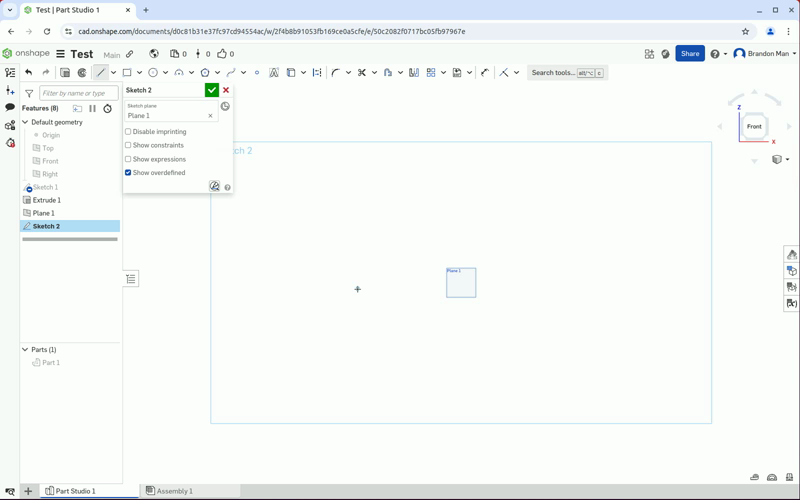
key_down(shift)
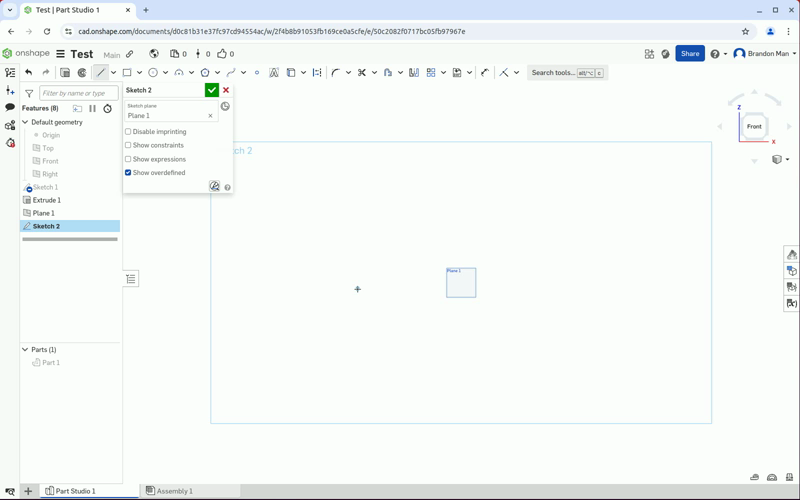
mouse_move(564, 288)
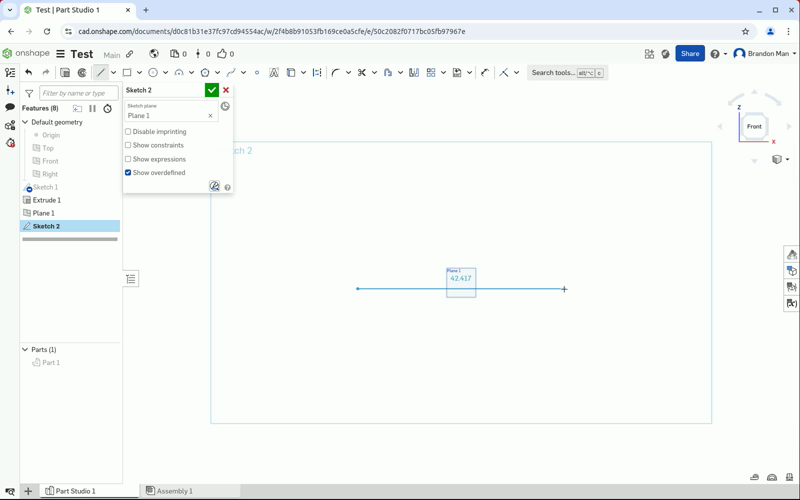
click(564, 288)
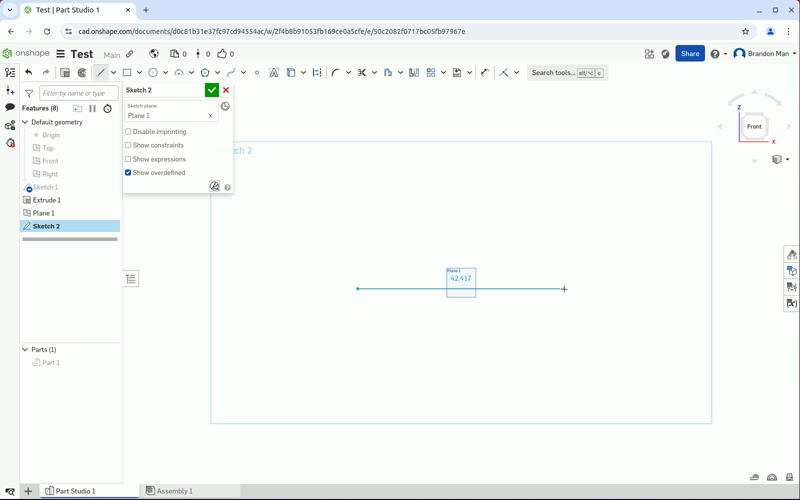
key_up(shift)
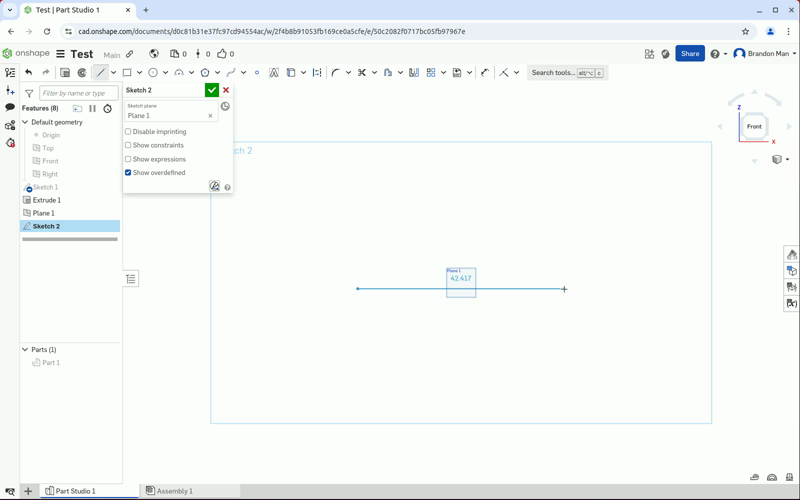
key_down(shift)
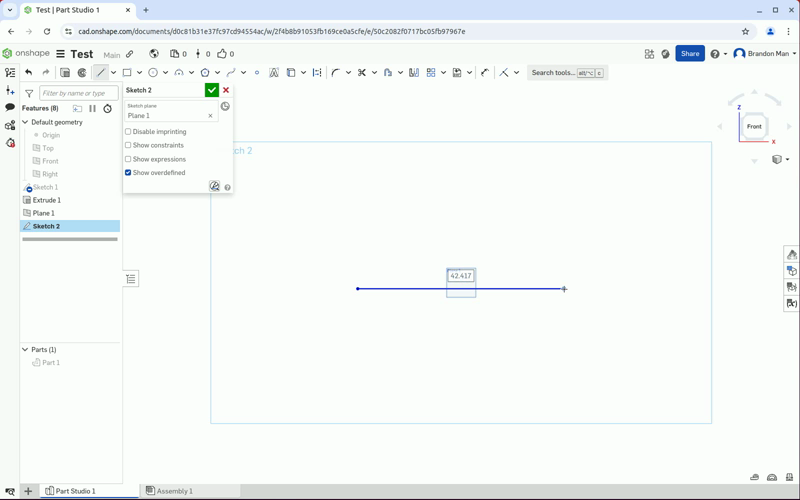
mouse_move(589, 288)
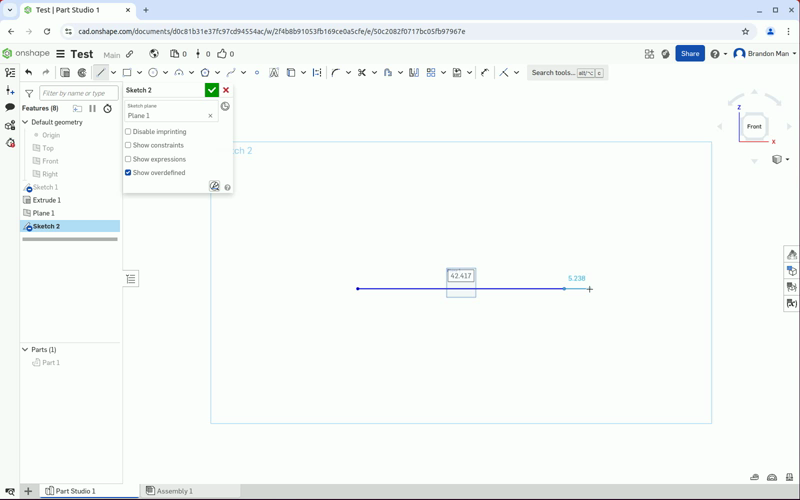
mouse_move(564, 256)
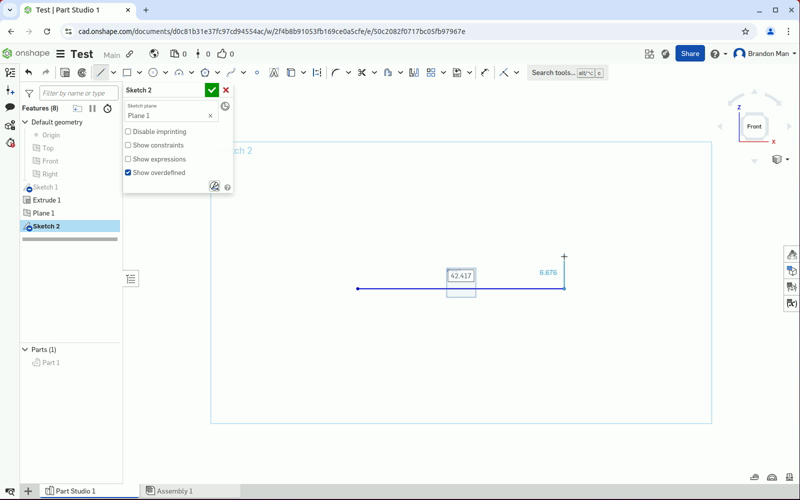
click(564, 256)
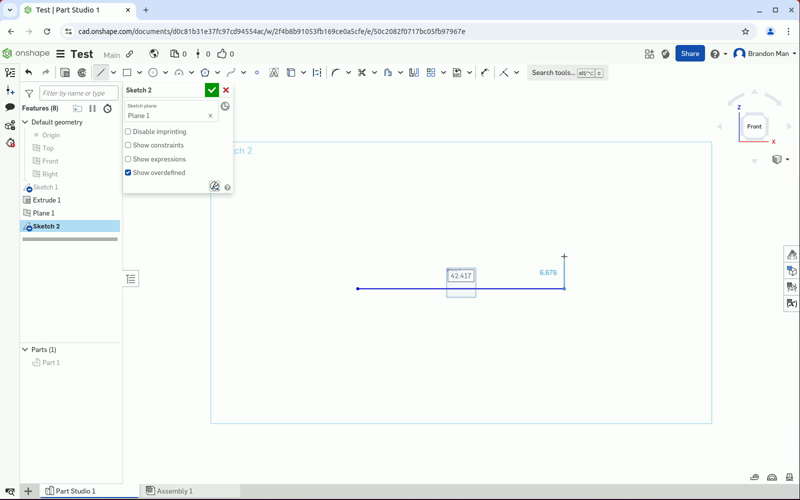
key_up(shift)
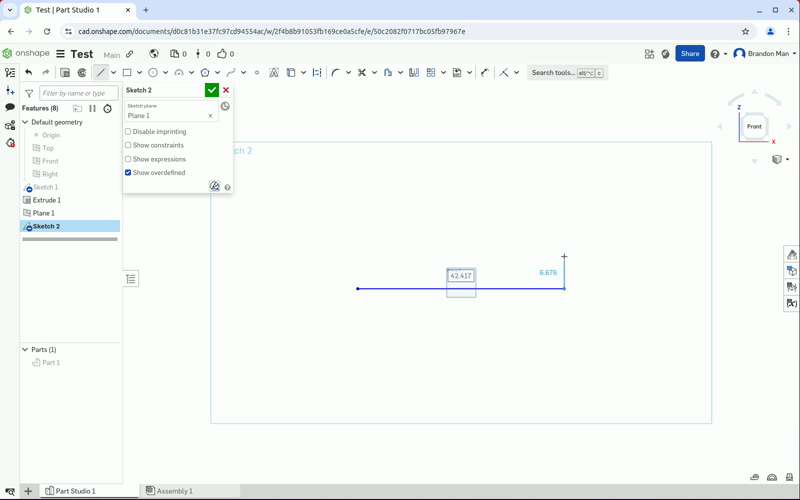
key_down(shift)
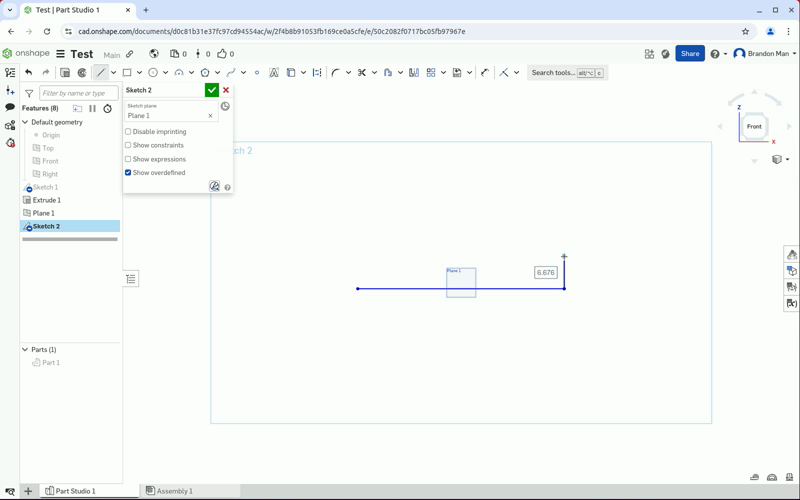
mouse_move(357, 256)
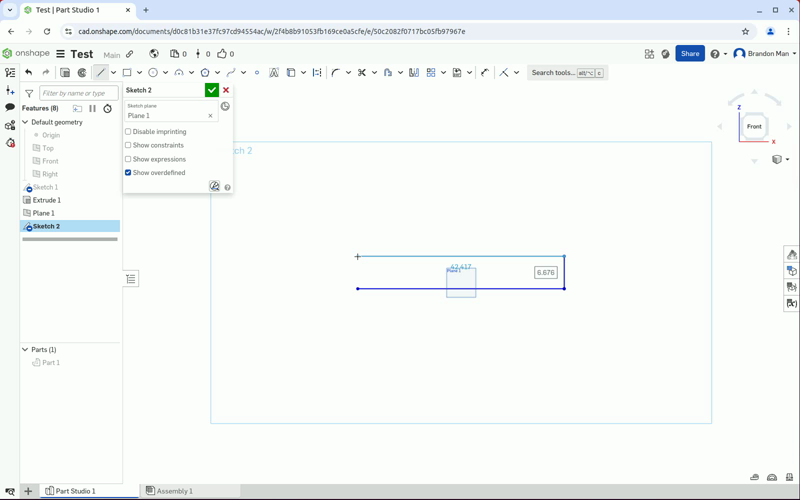
click(357, 256)
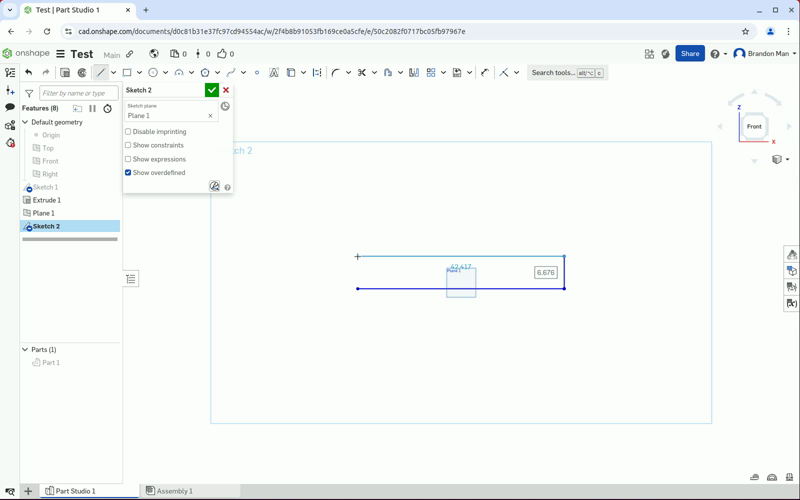
key_up(shift)
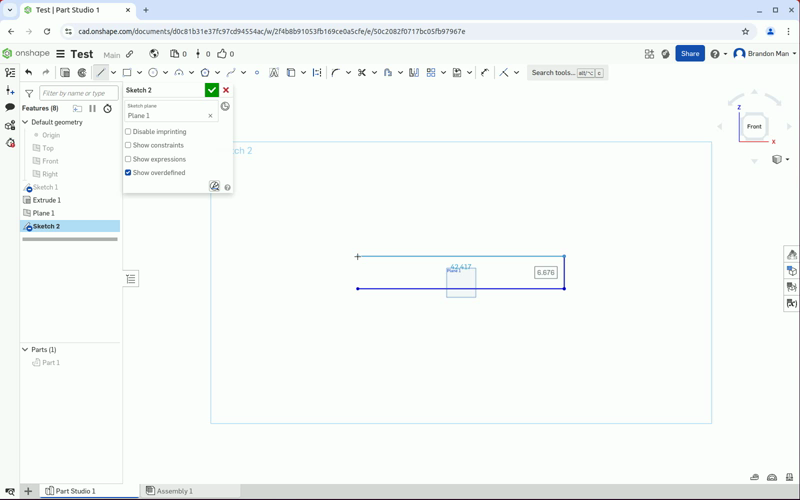
key_down(shift)
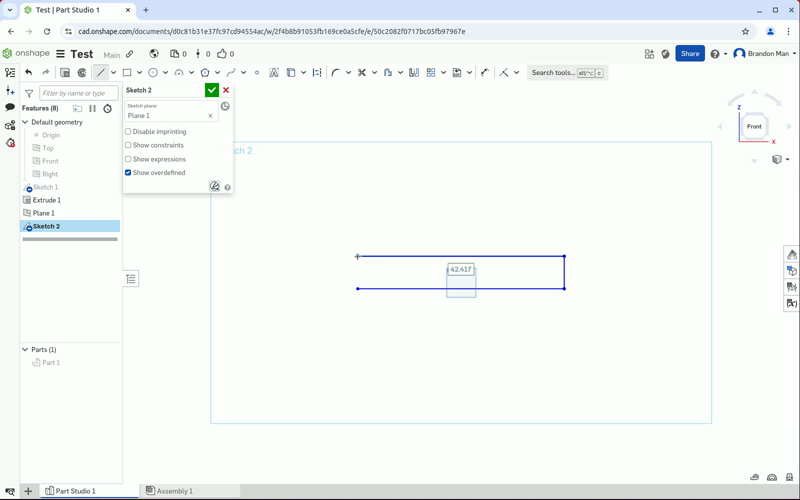
mouse_move(387, 256)
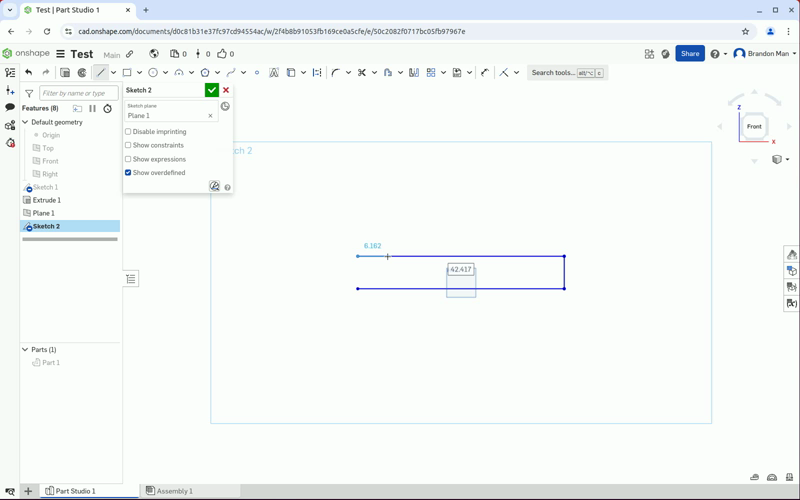
mouse_move(357, 260)
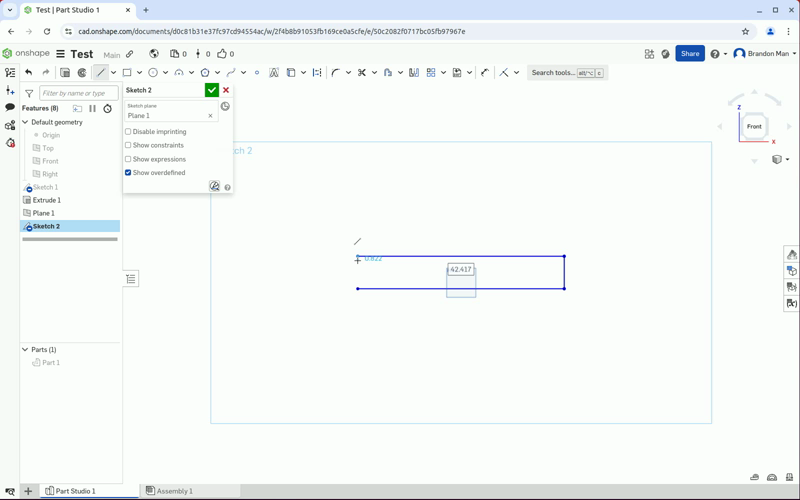
scroll(6)
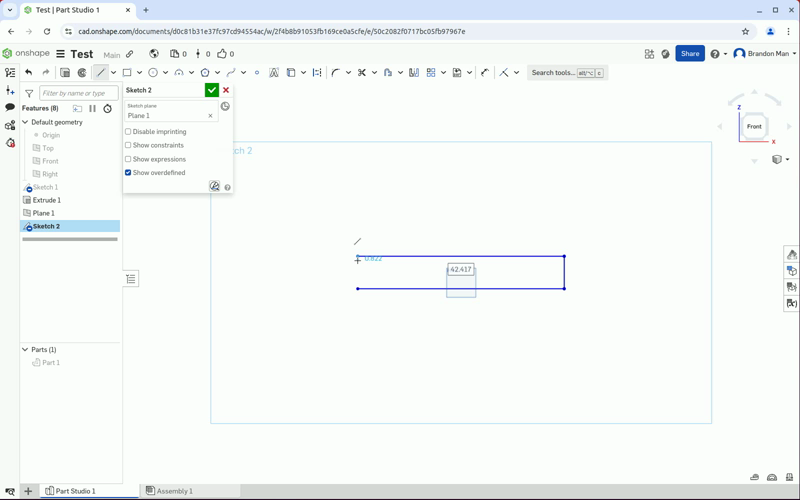
scroll(6)
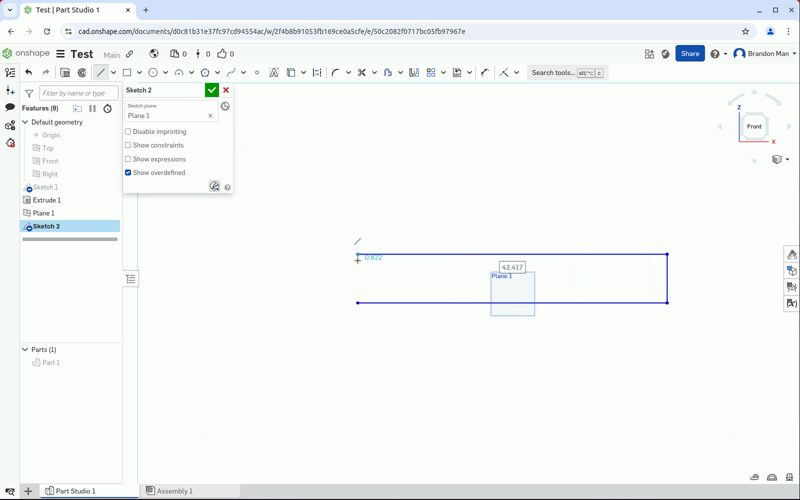
scroll(6)
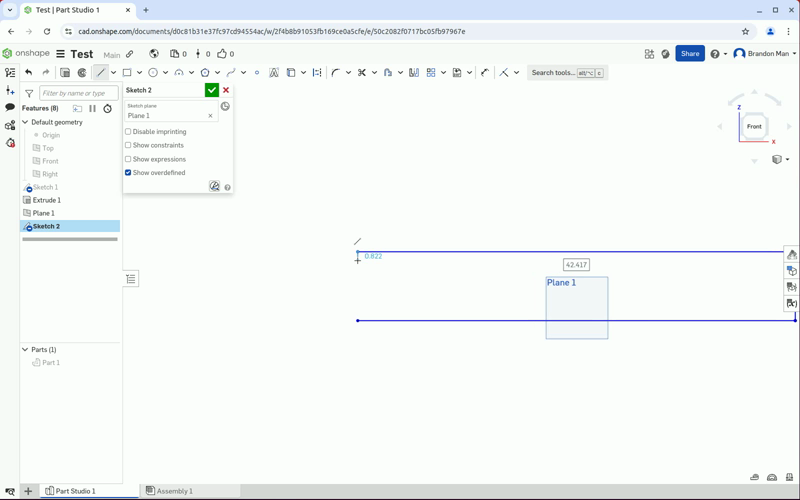
scroll(6)
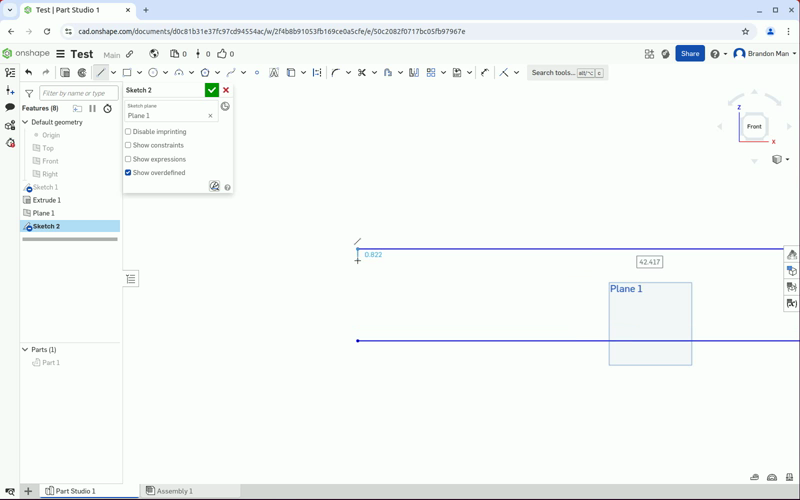
scroll(6)
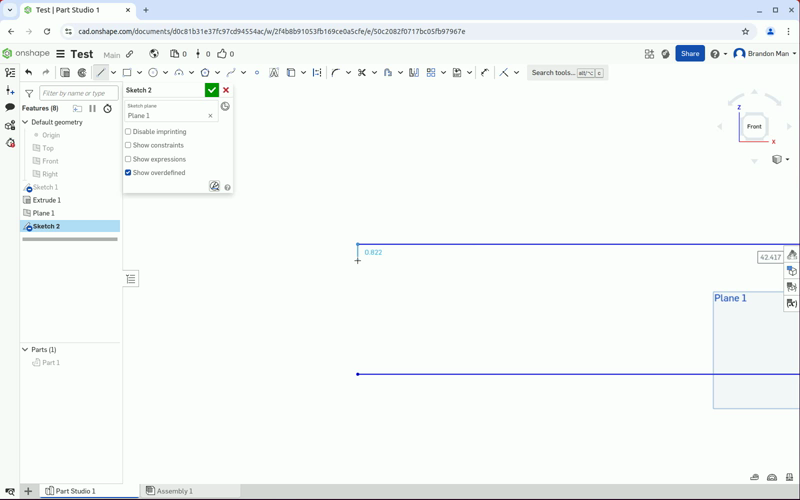
scroll(6)
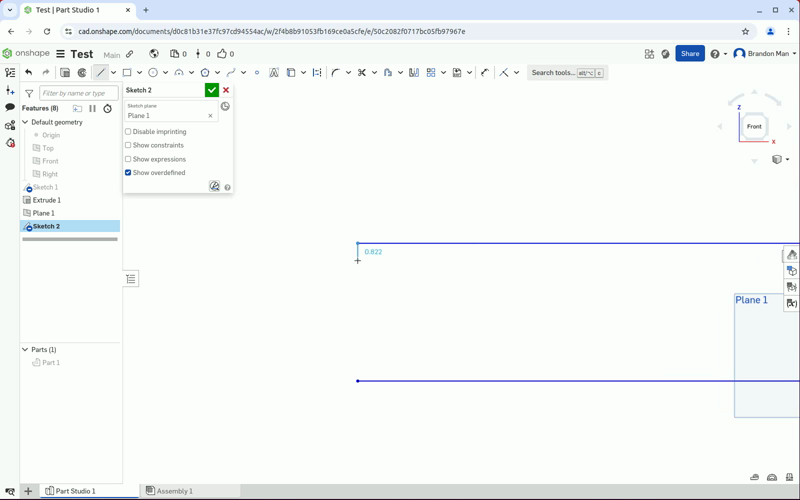
scroll(6)
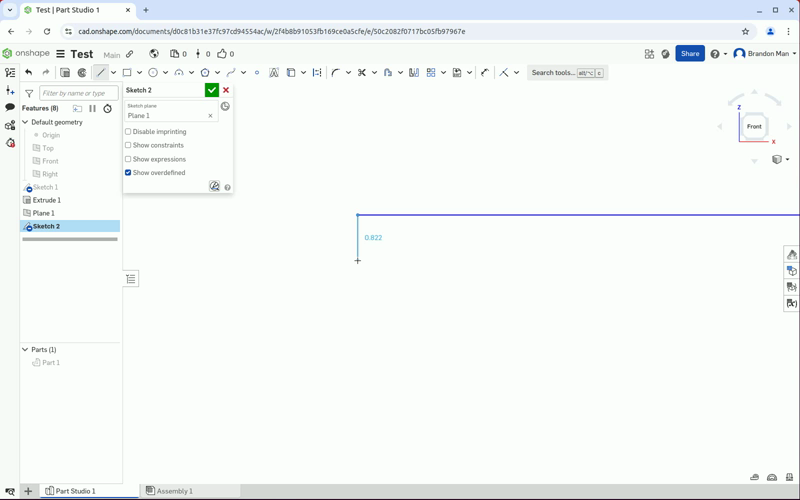
click(357, 260)
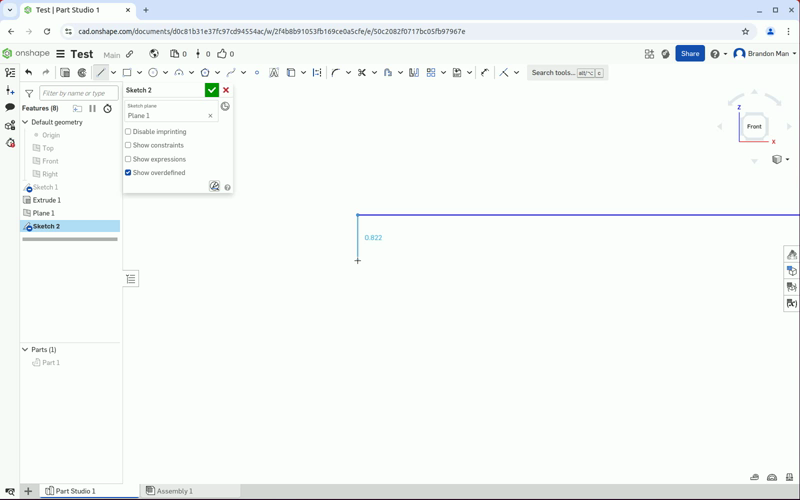
scroll(-6)
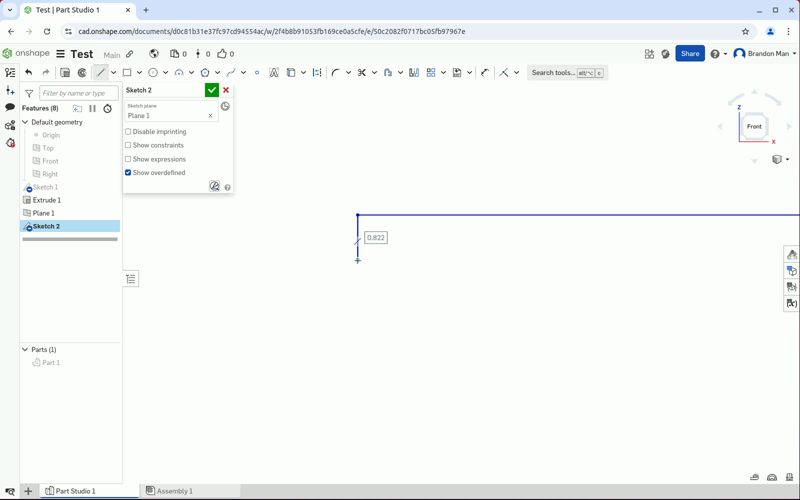
scroll(-6)
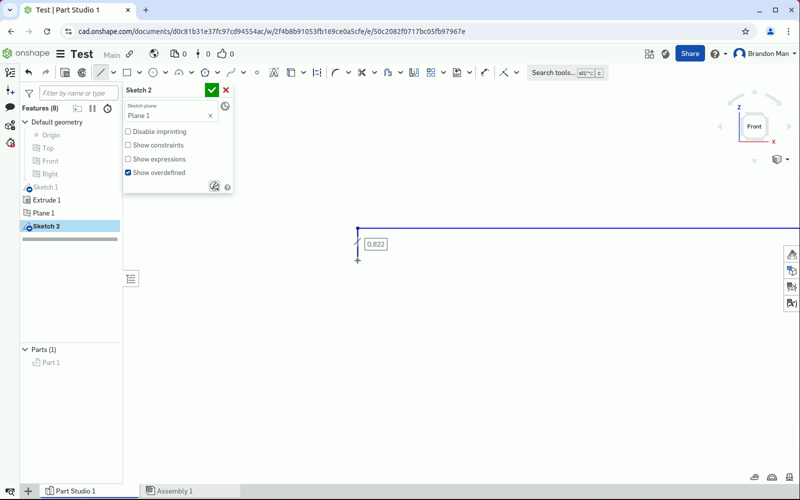
scroll(-6)
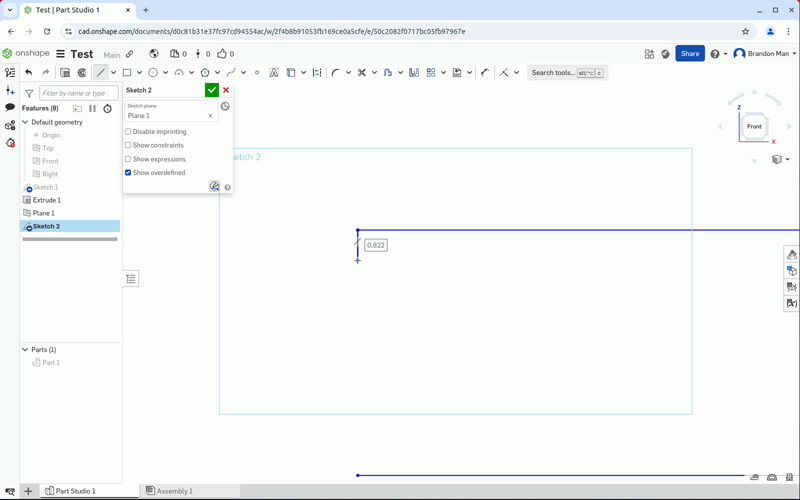
scroll(-6)
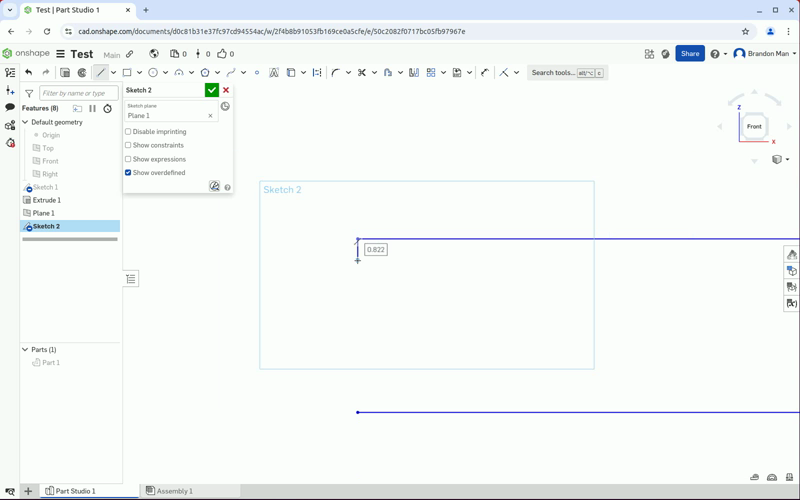
scroll(-6)
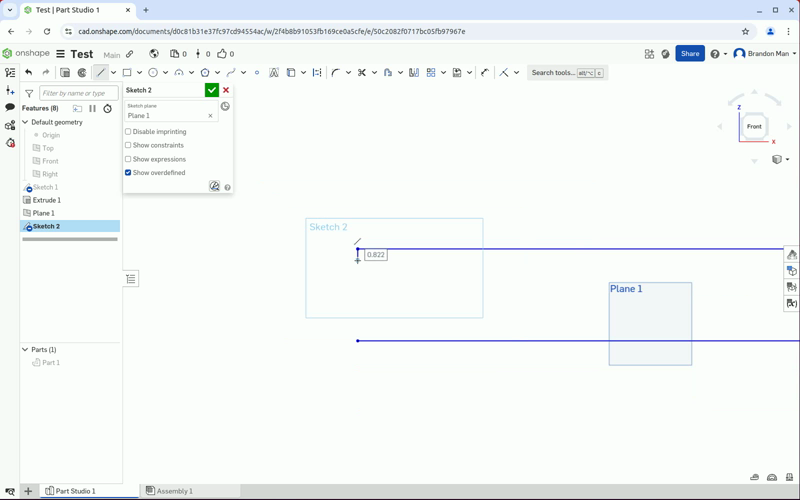
scroll(-6)
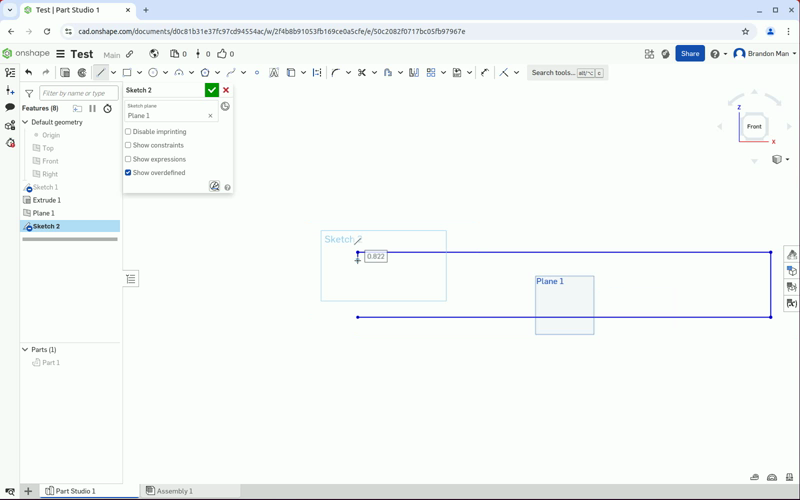
scroll(-6)
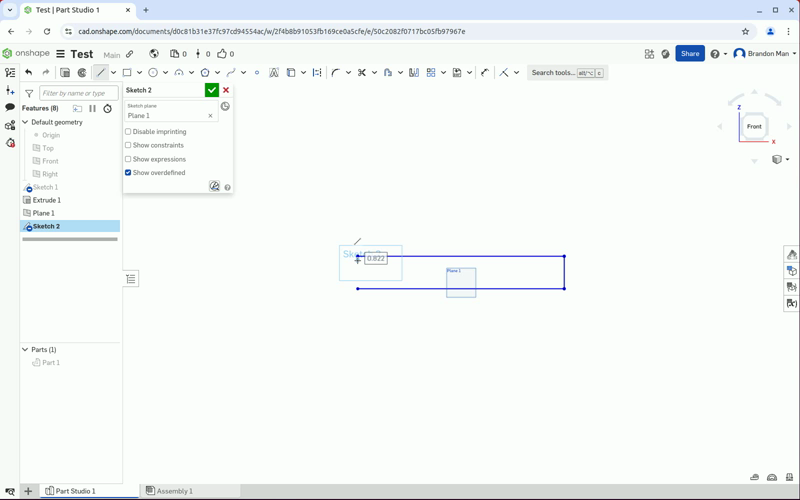
key_up(shift)
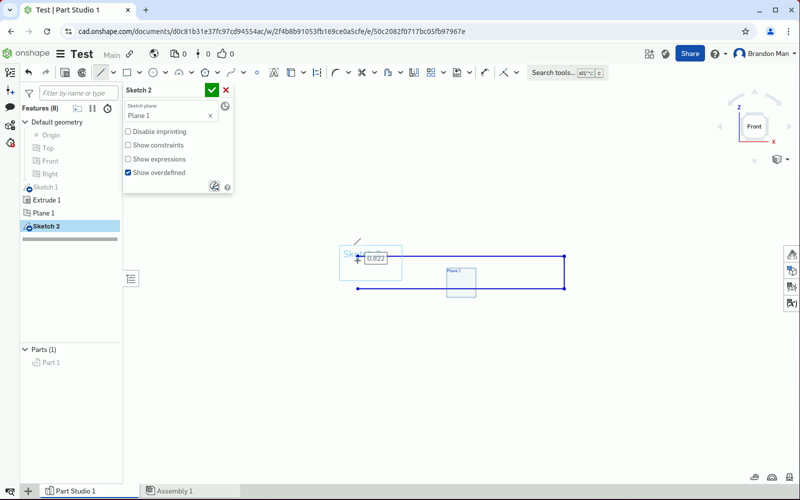
key_down(shift)
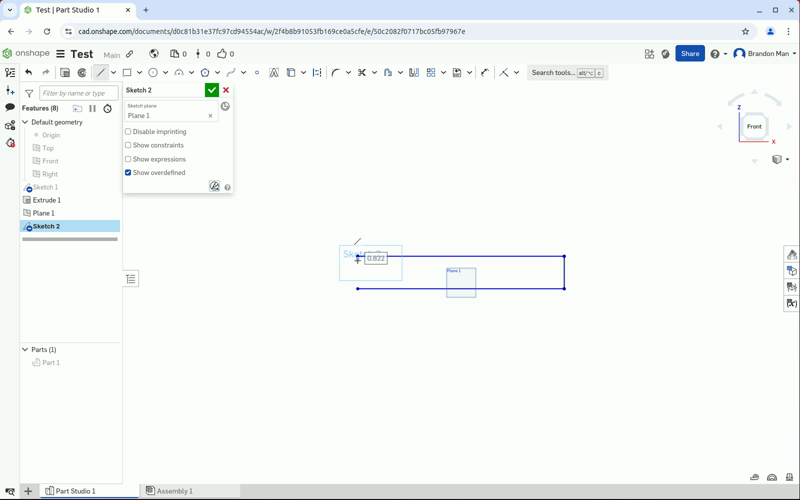
mouse_move(435, 260)
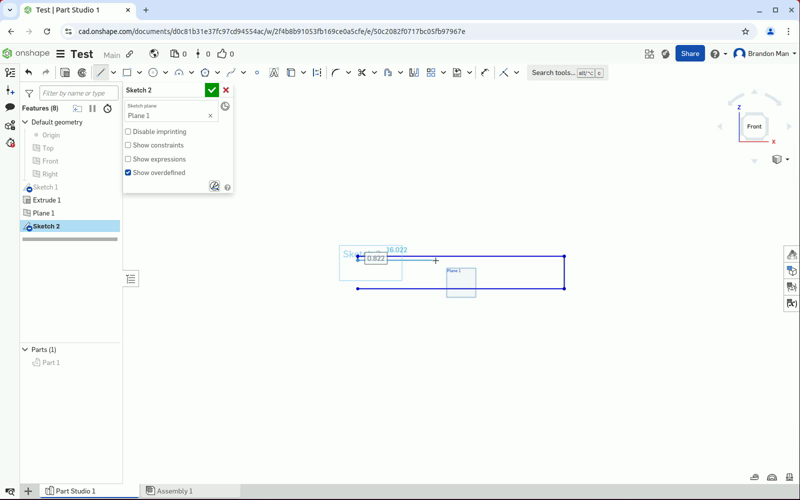
click(435, 260)
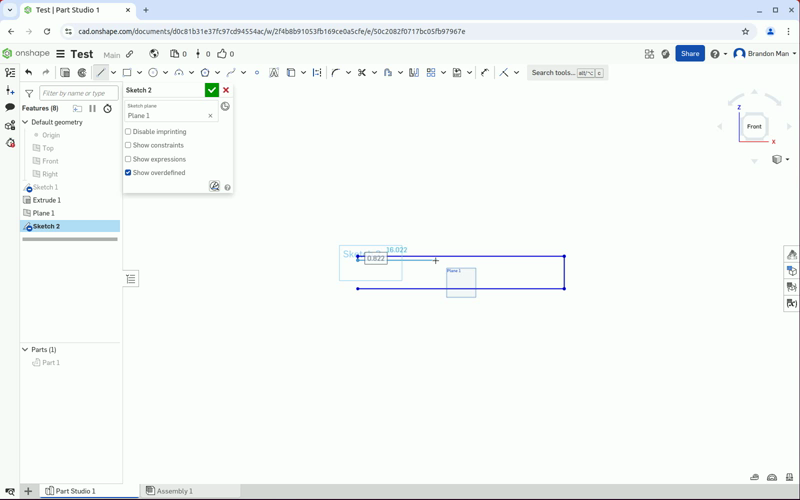
key_up(shift)
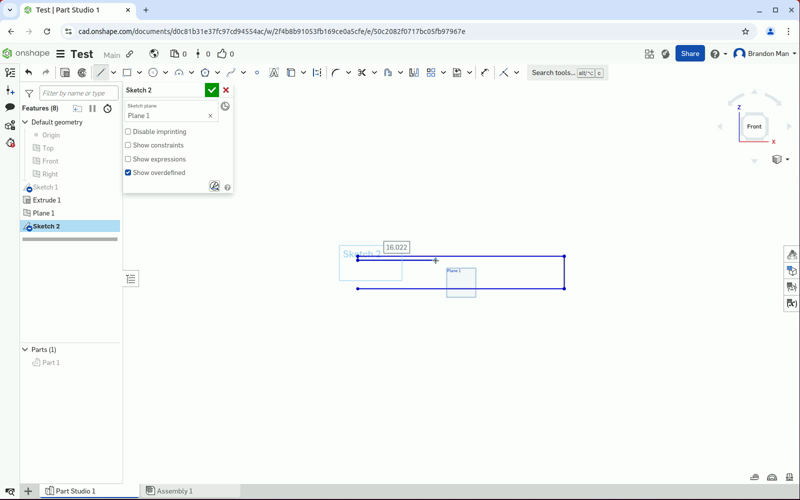
key_down(shift)
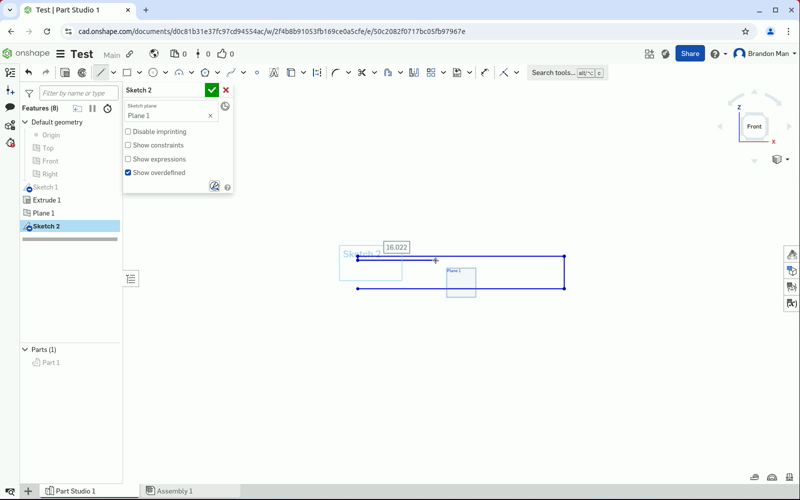
mouse_move(465, 260)
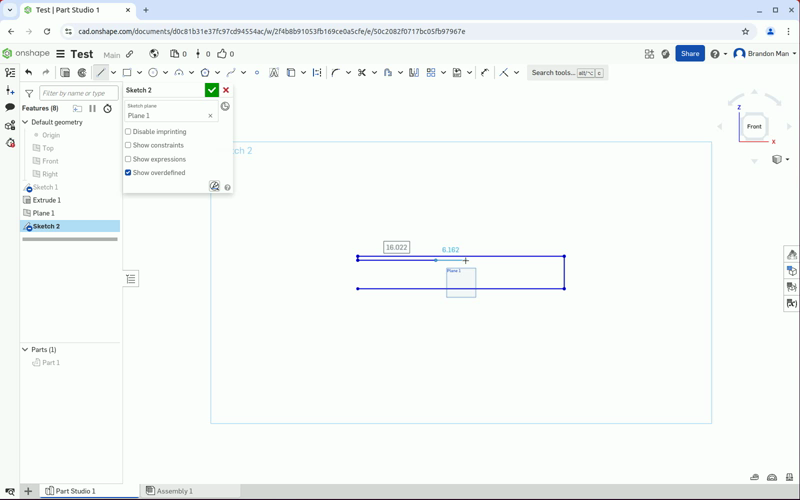
mouse_move(448, 282)
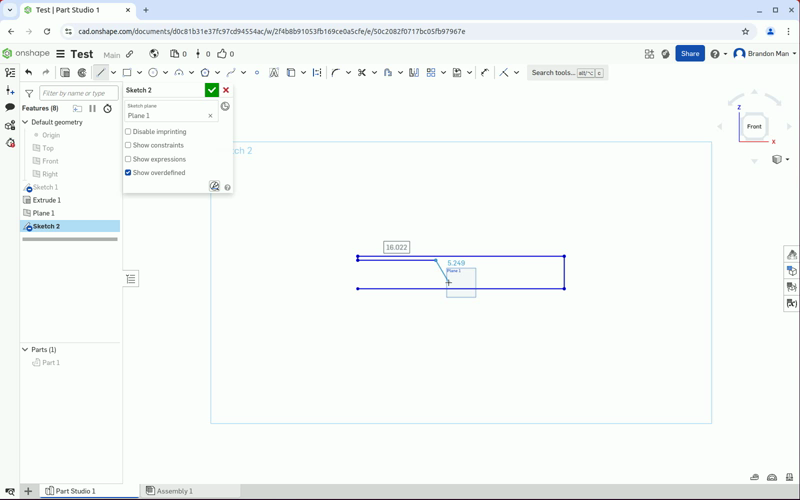
click(448, 282)
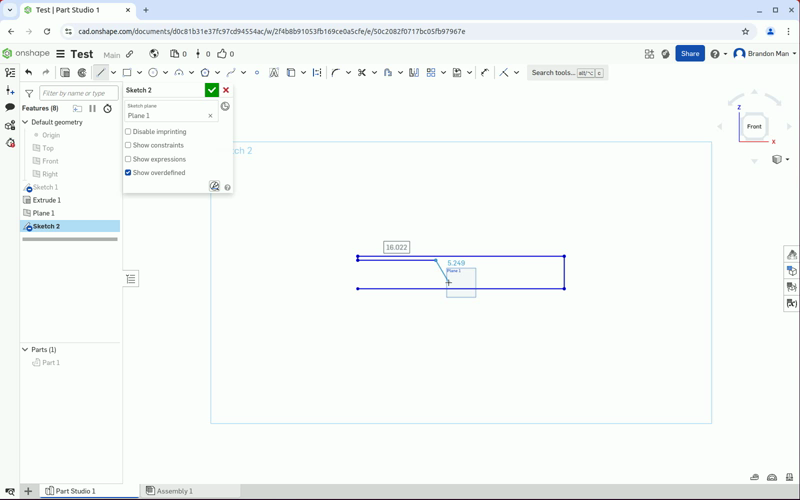
key_up(shift)
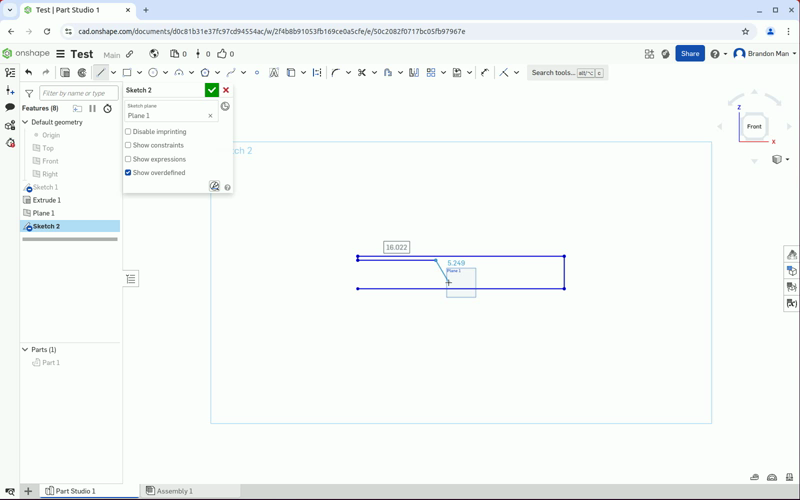
key_down(shift)
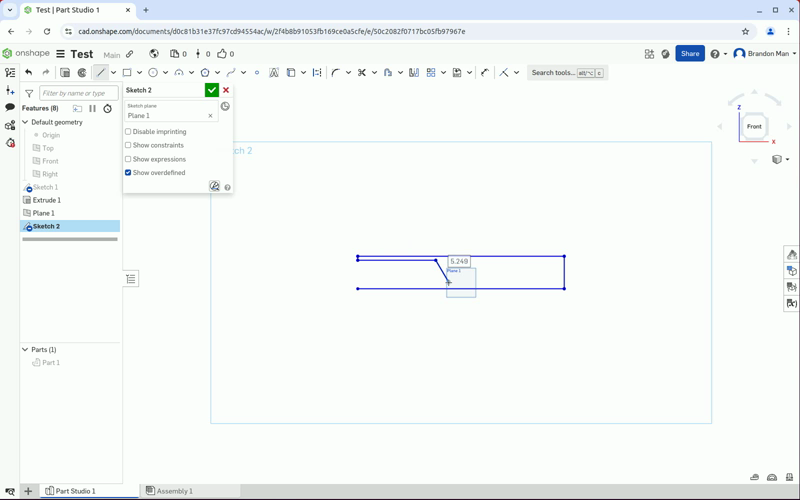
mouse_move(357, 282)
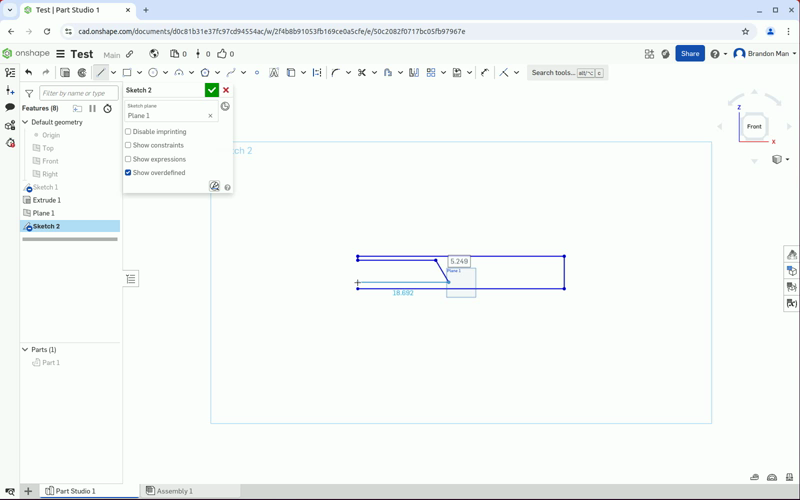
click(357, 282)
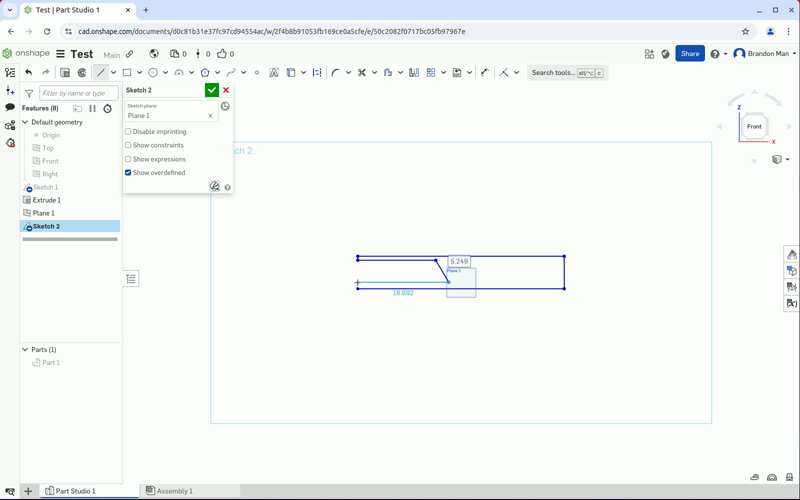
key_up(shift)
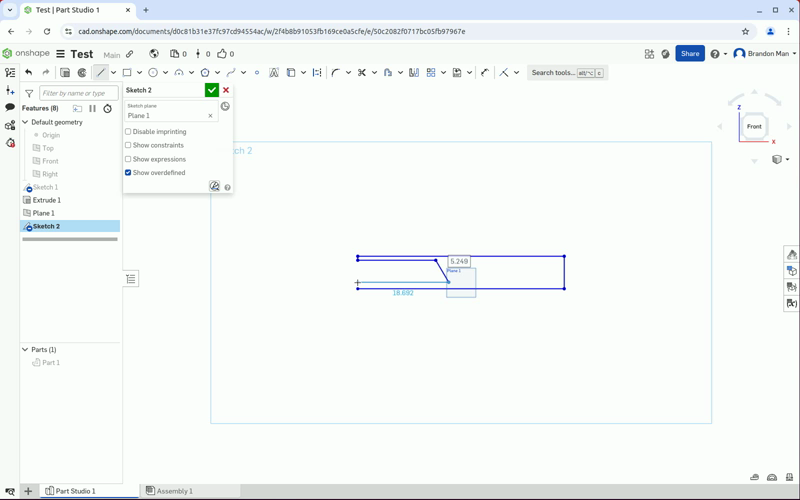
mouse_move(387, 282)
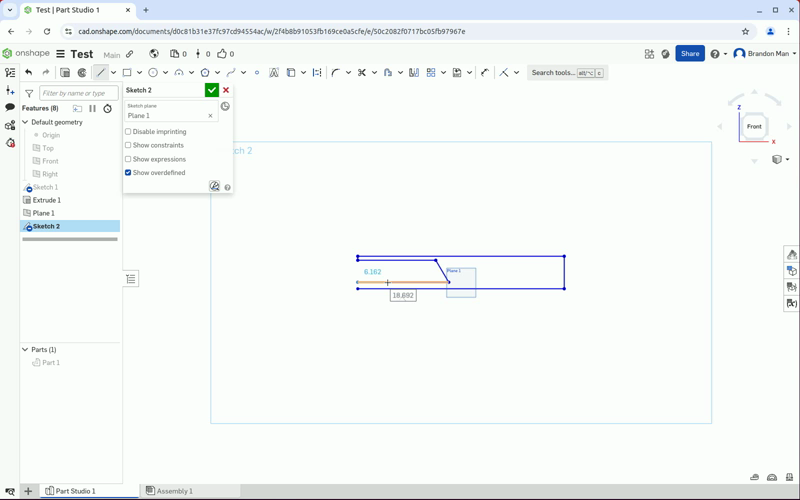
key_down(shift)
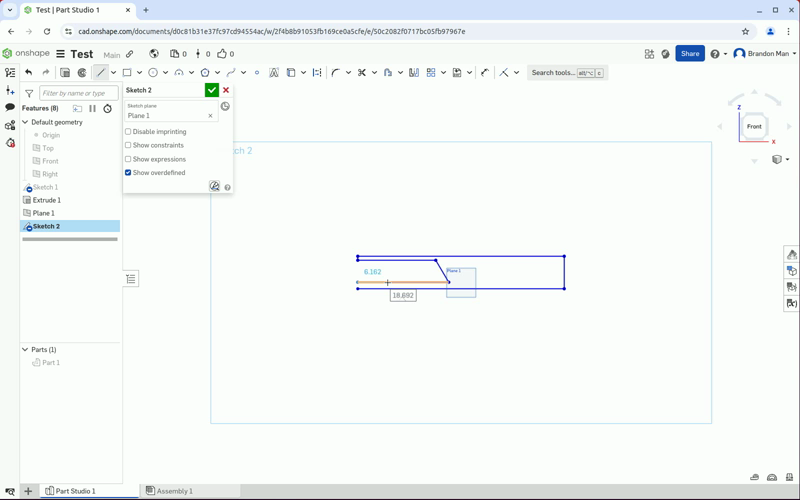
mouse_move(357, 288)
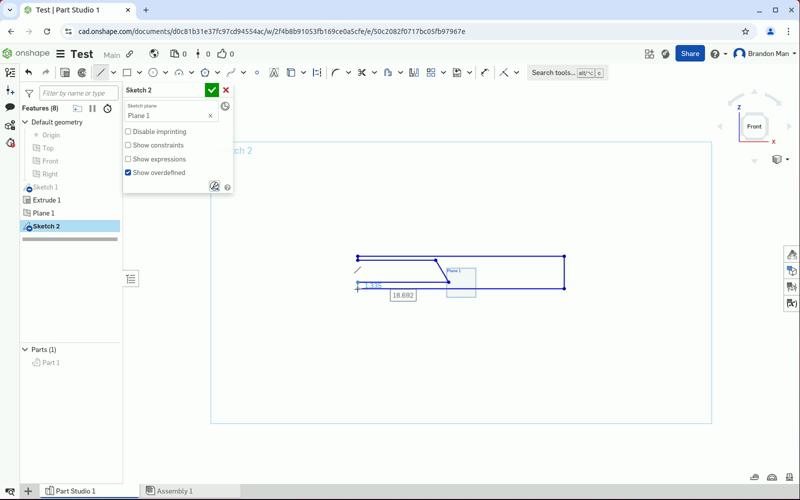
scroll(6)
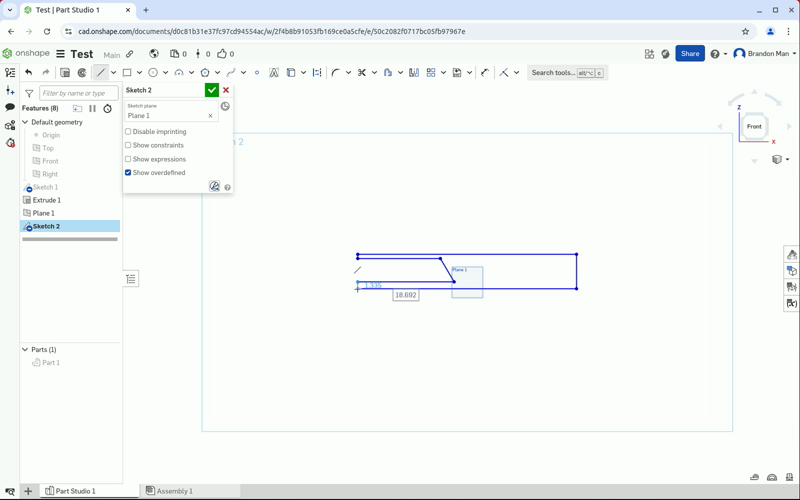
scroll(6)
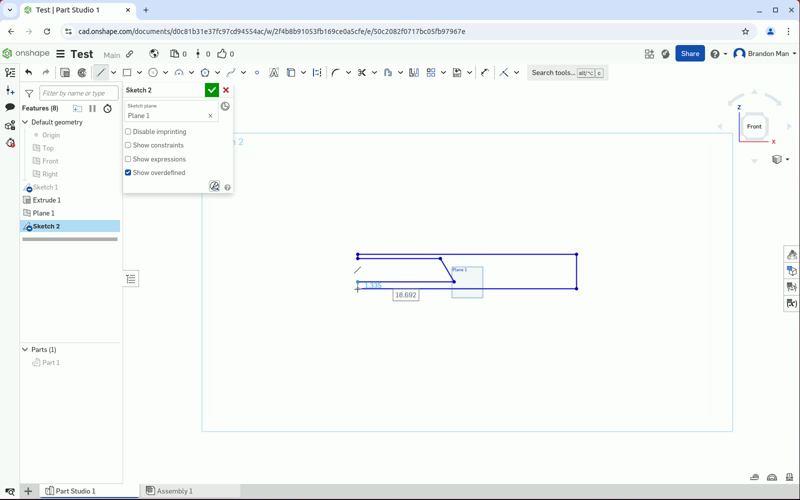
scroll(6)
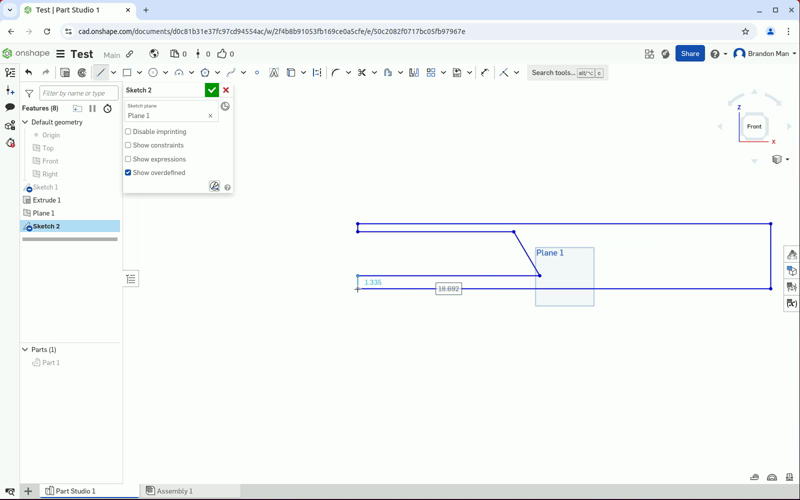
scroll(6)
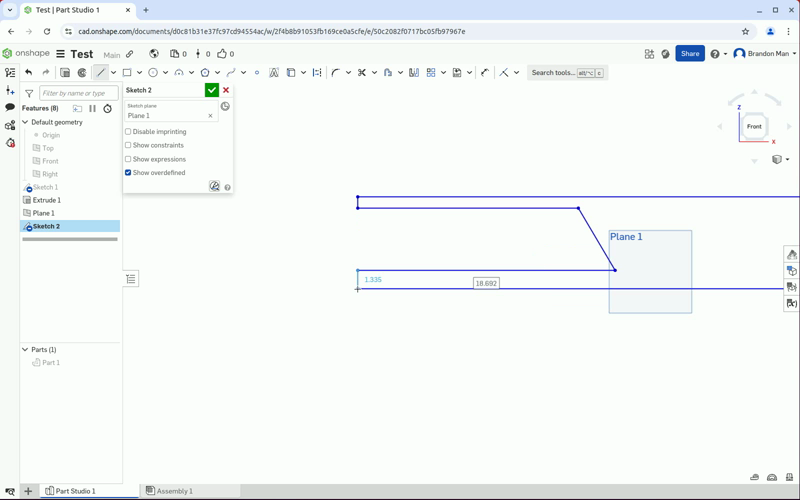
scroll(6)
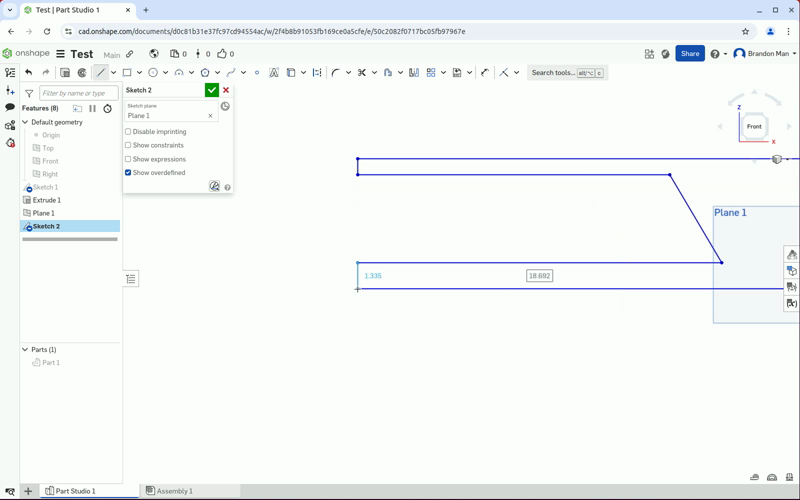
scroll(6)
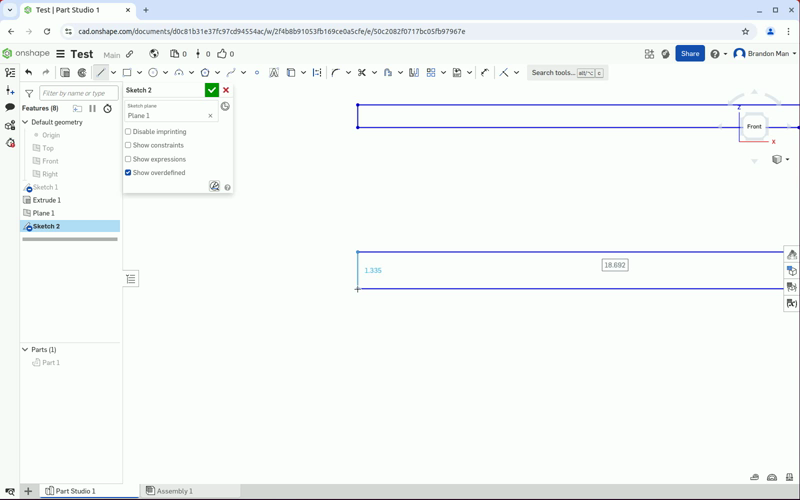
scroll(6)
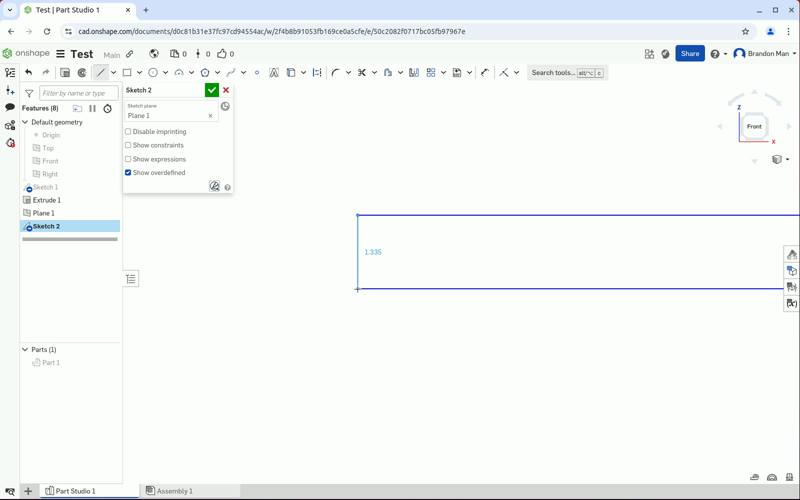
key_up(shift)
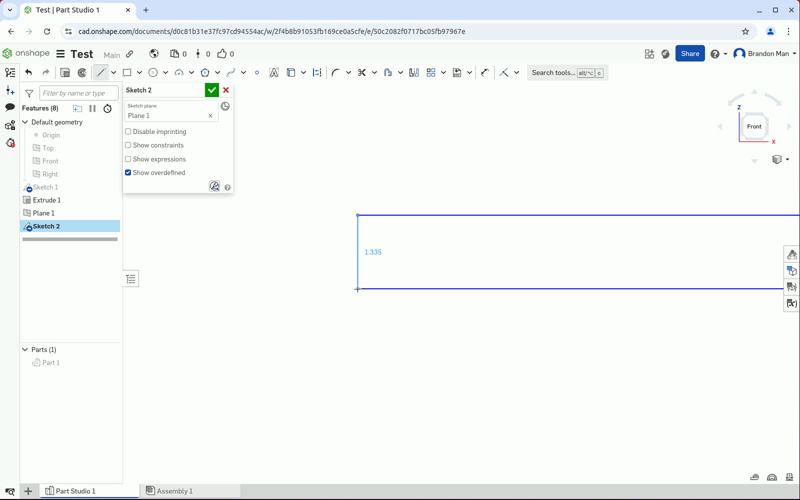
click(357, 288)
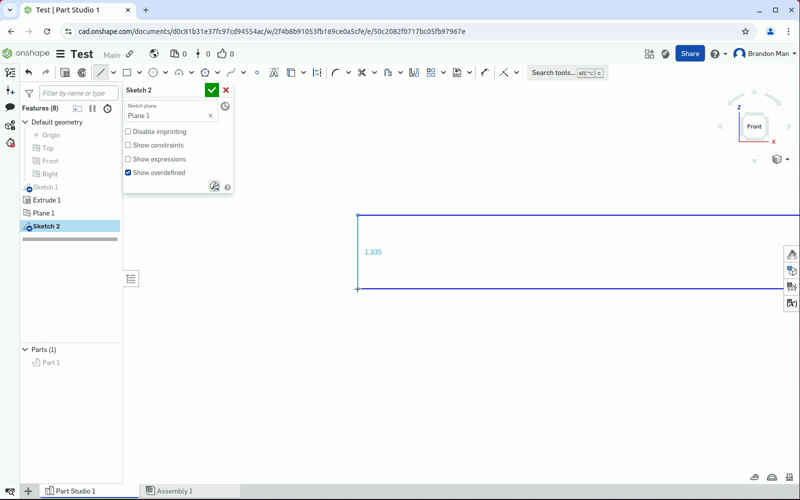
scroll(-6)
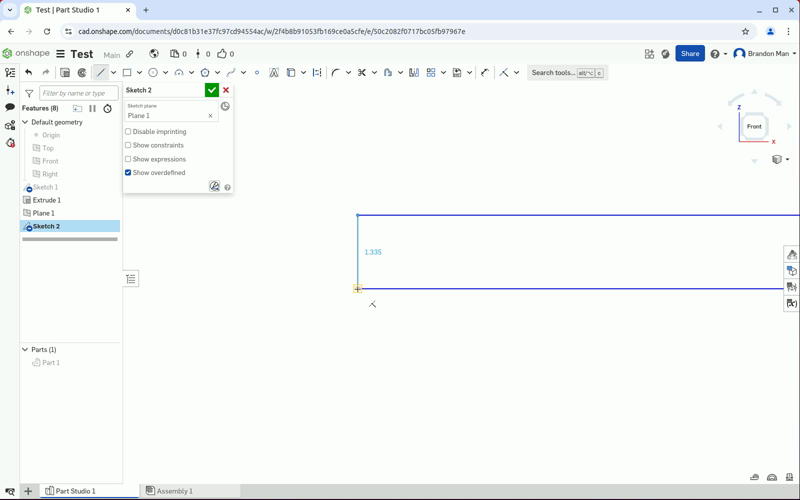
scroll(-6)
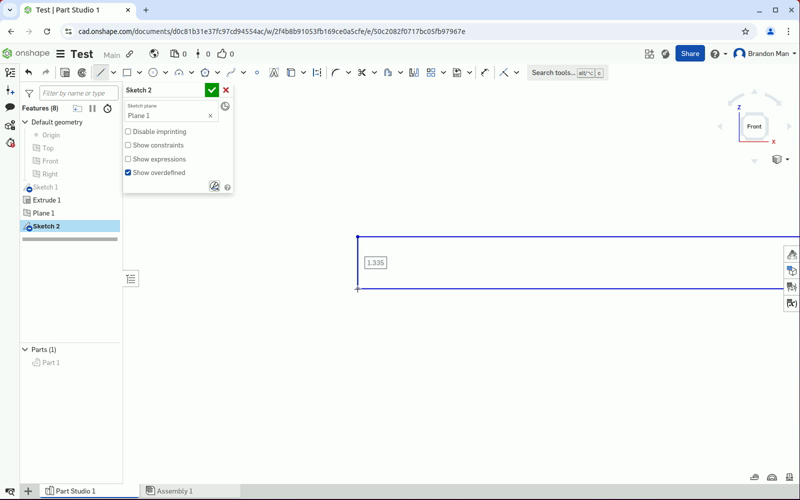
scroll(-6)
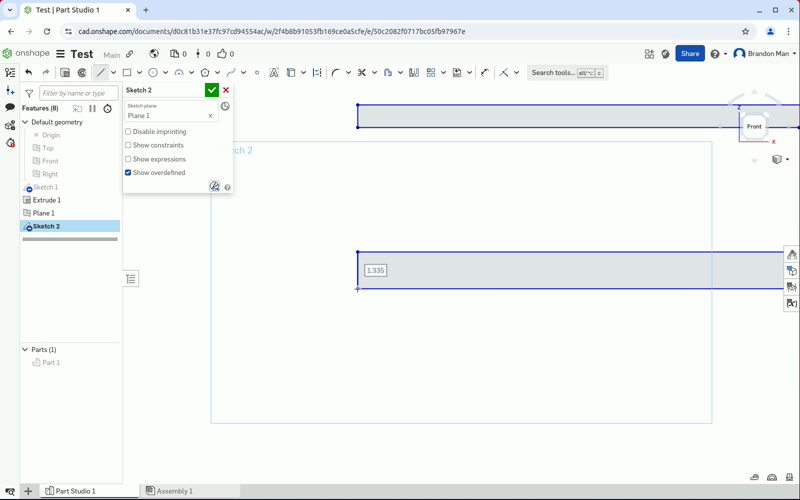
scroll(-6)
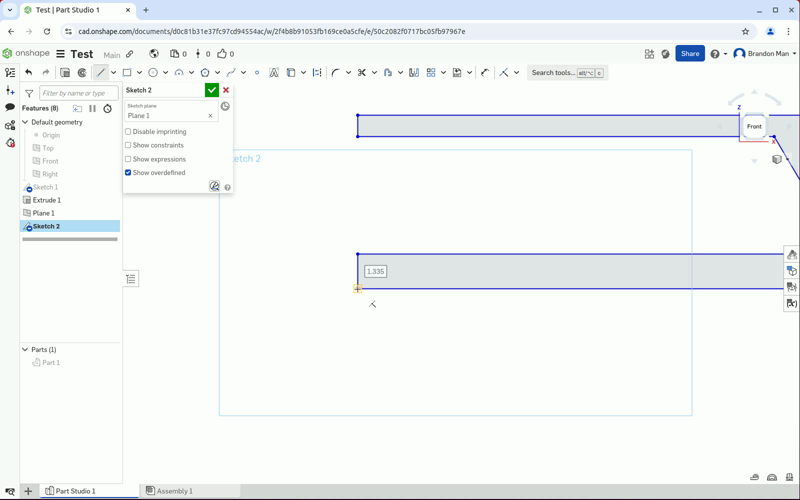
scroll(-6)
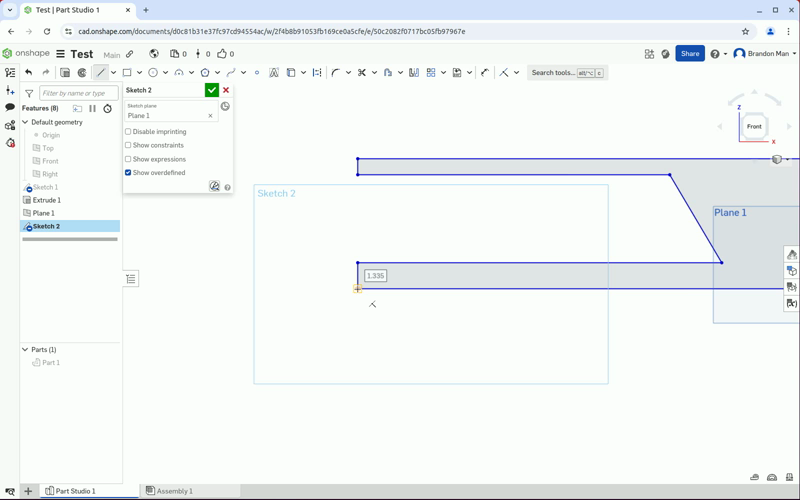
scroll(-6)
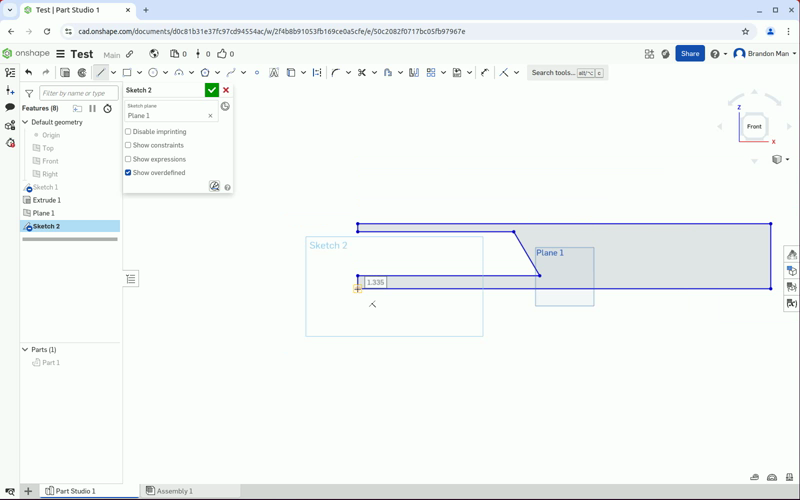
scroll(-6)
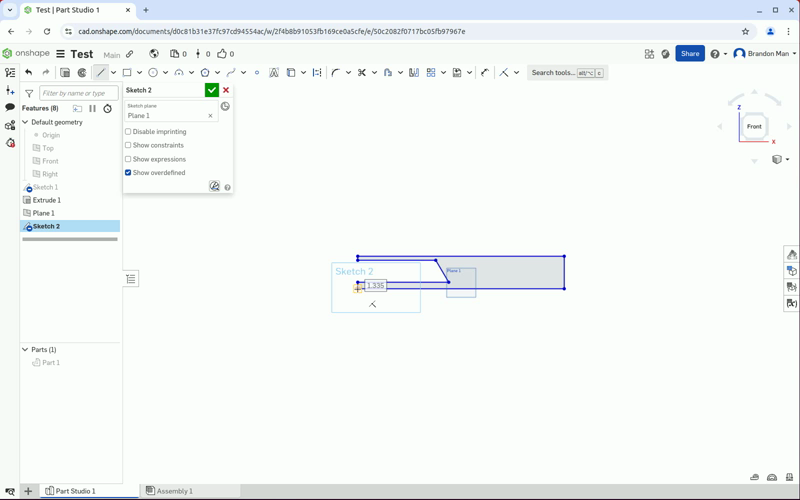
key(esc)
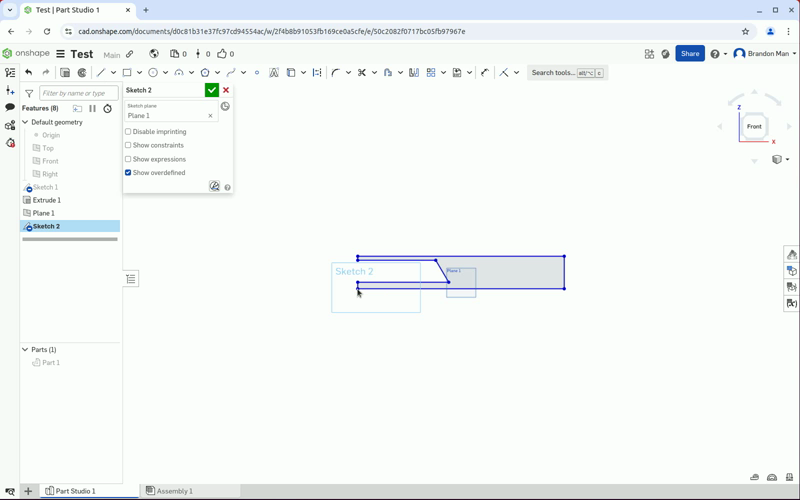
mouse_move(521, 280)
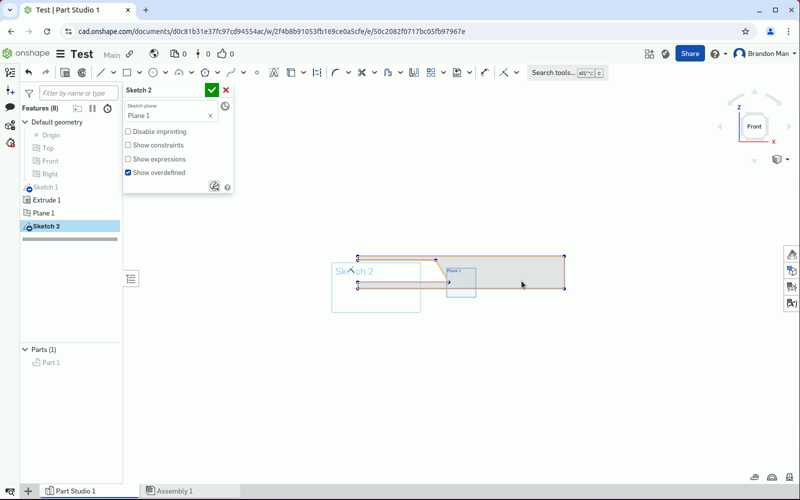
click(521, 280)
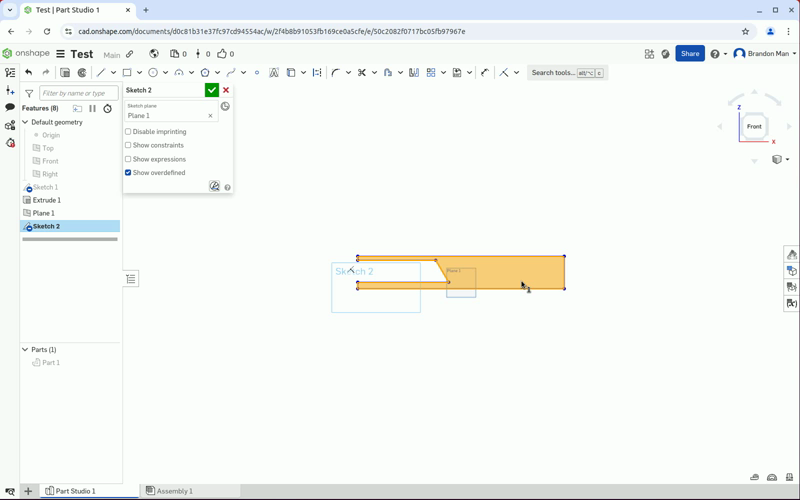
mouse_move(73, 352)
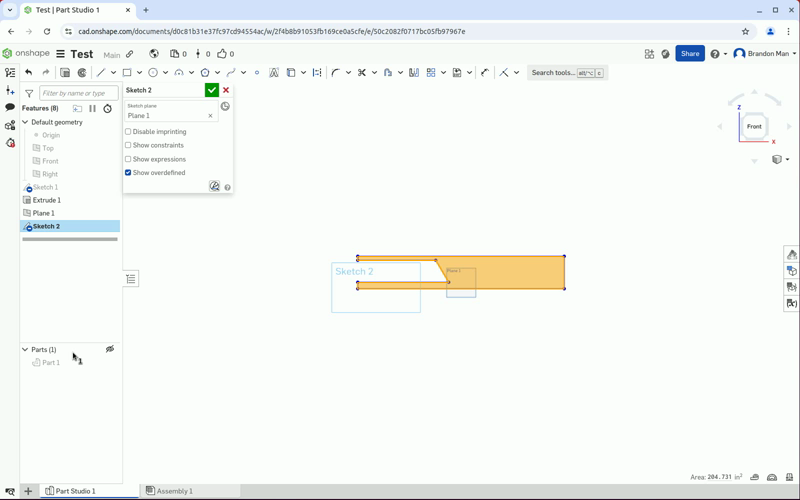
key(shift+y)
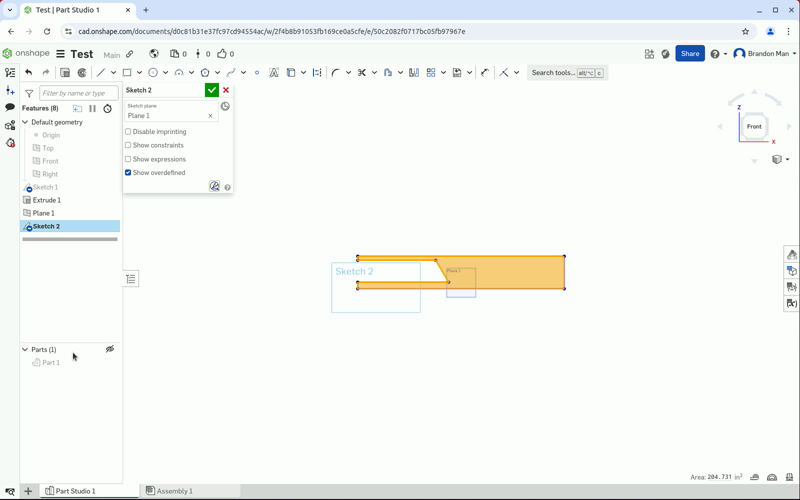
key(shift+e)
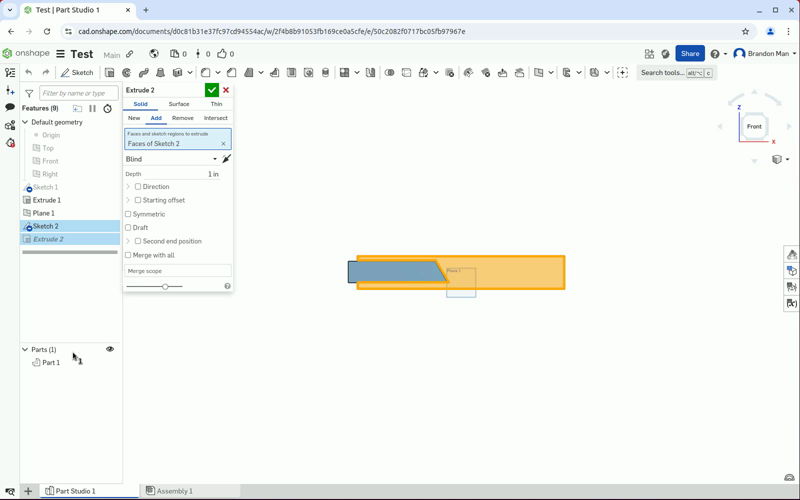
mouse_move(143, 106)
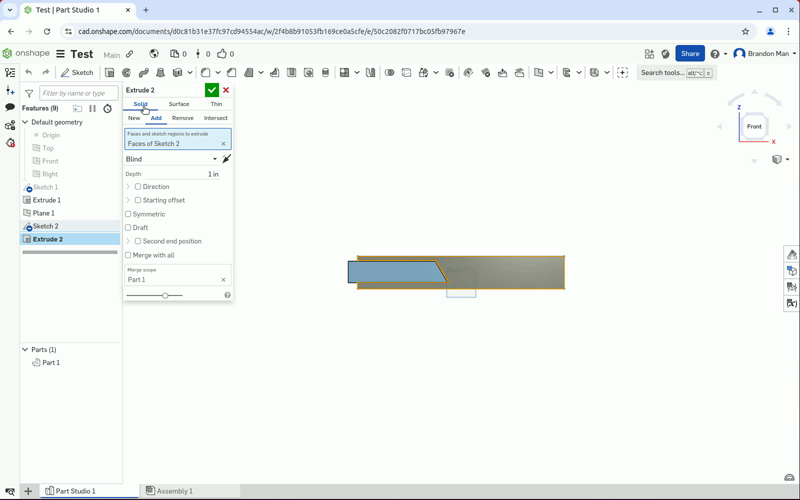
click(143, 106)
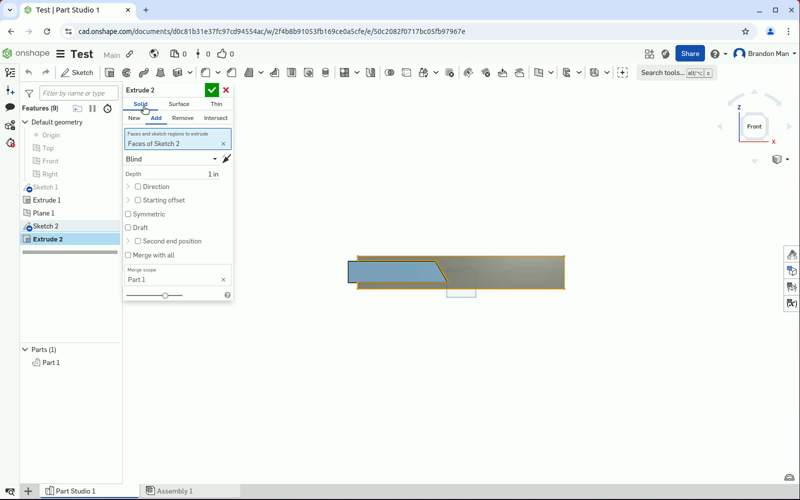
mouse_move(137, 120)
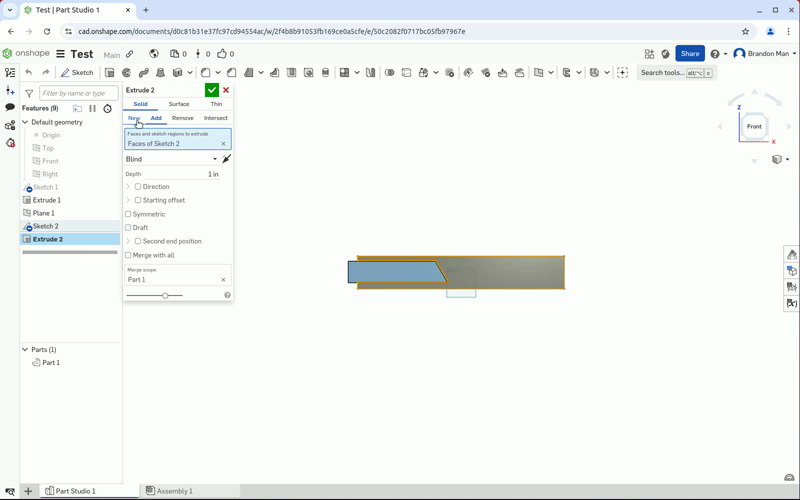
click(137, 120)
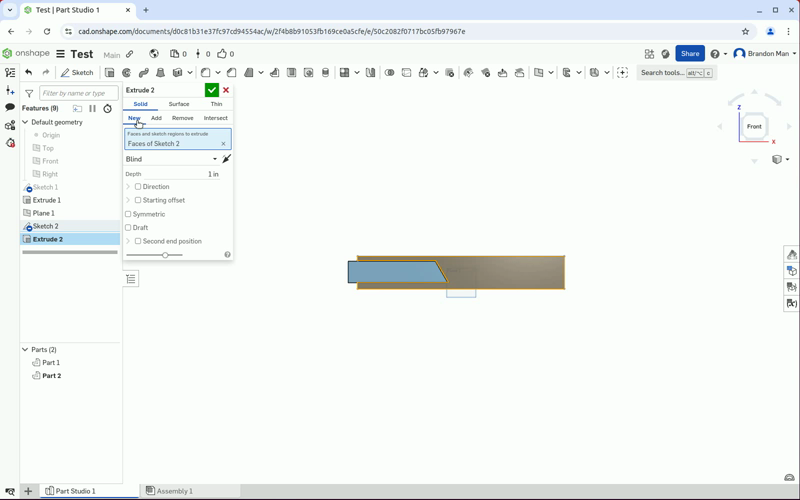
key(tab, 4)
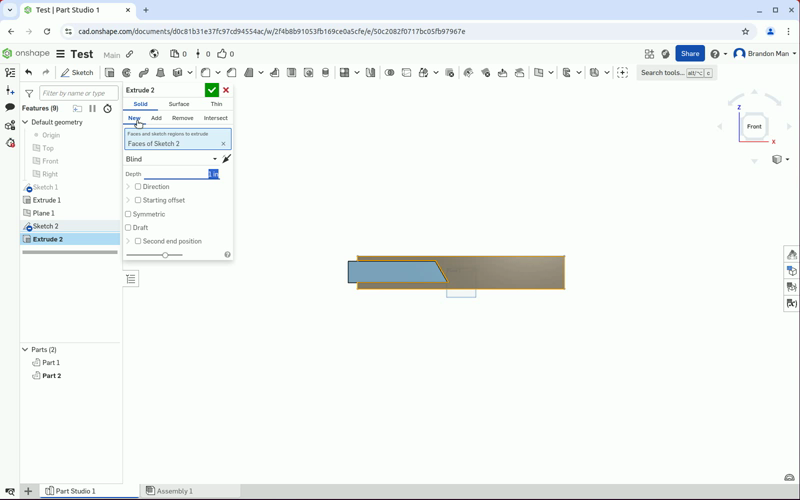
text(1.204)
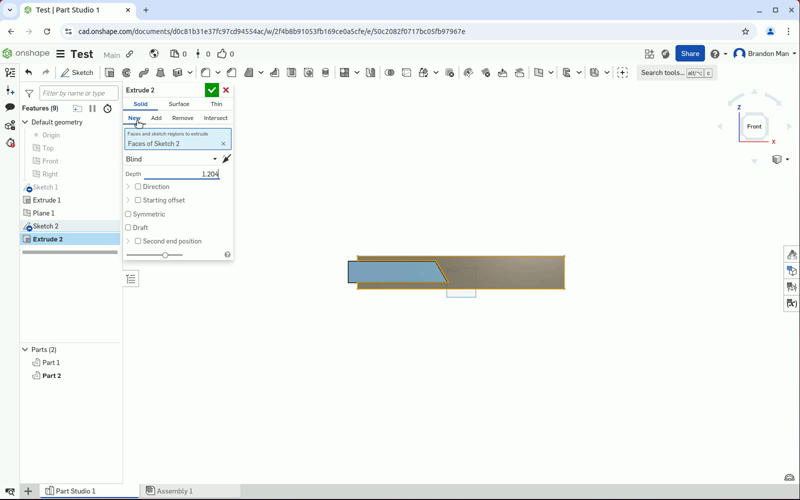
key(enter)
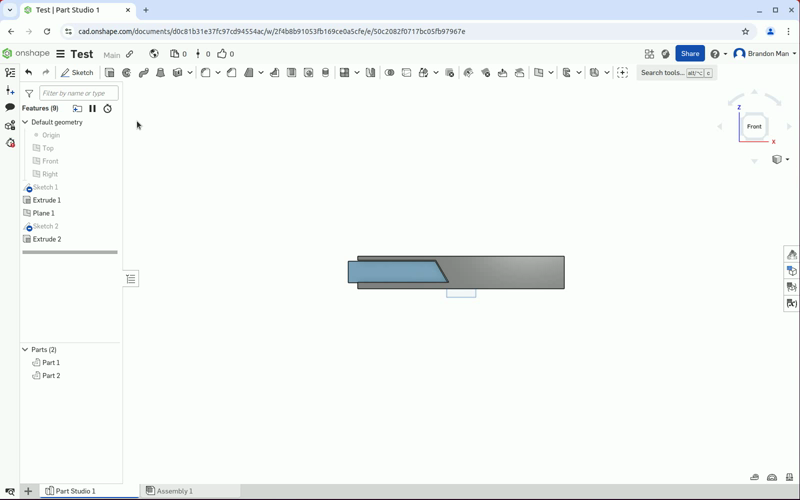
key(shift+h)
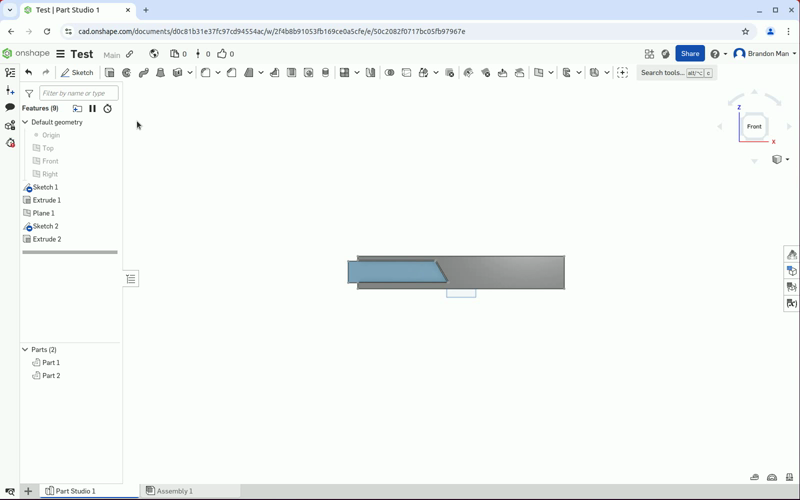
key(shift+h)
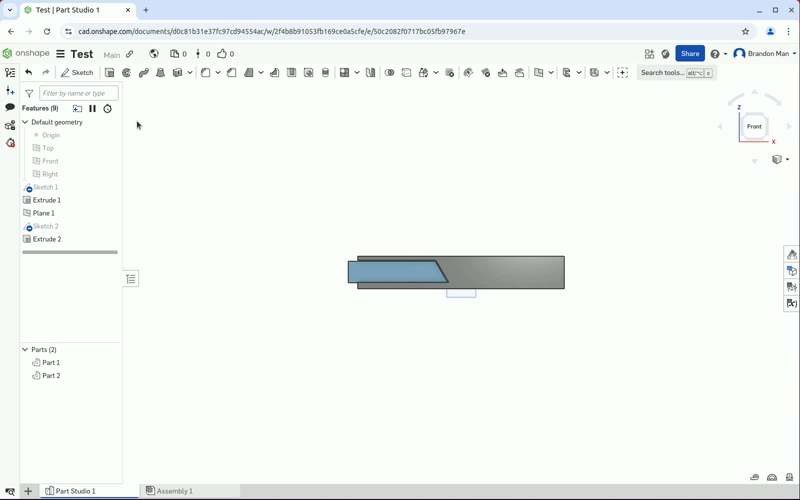
mouse_move(73, 189)
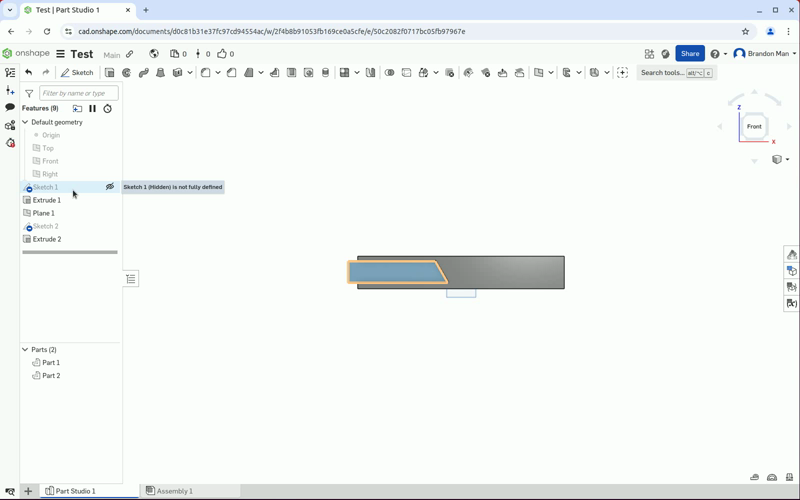
click(73, 189)
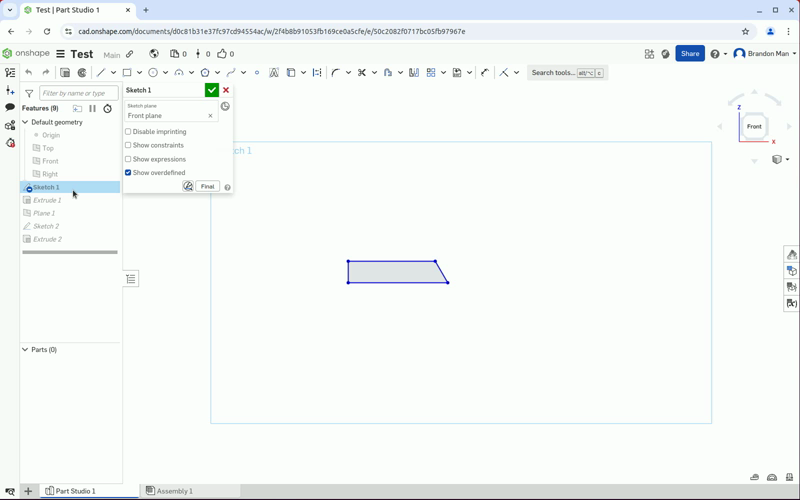
mouse_move(229, 92)
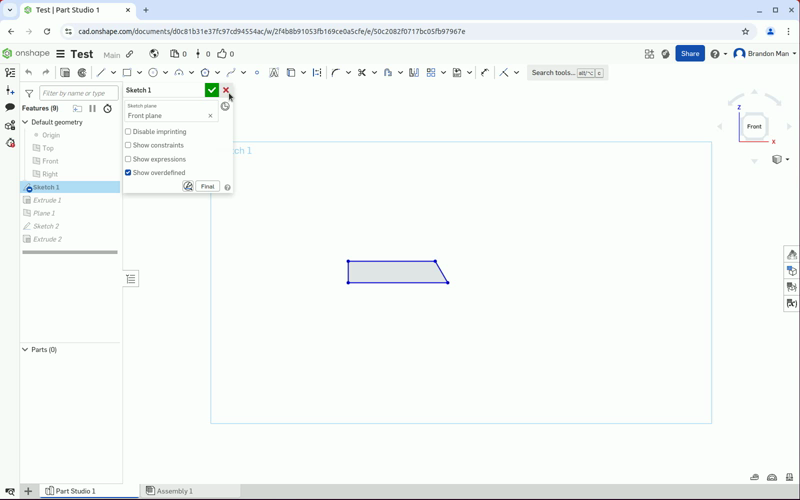
click(229, 92)
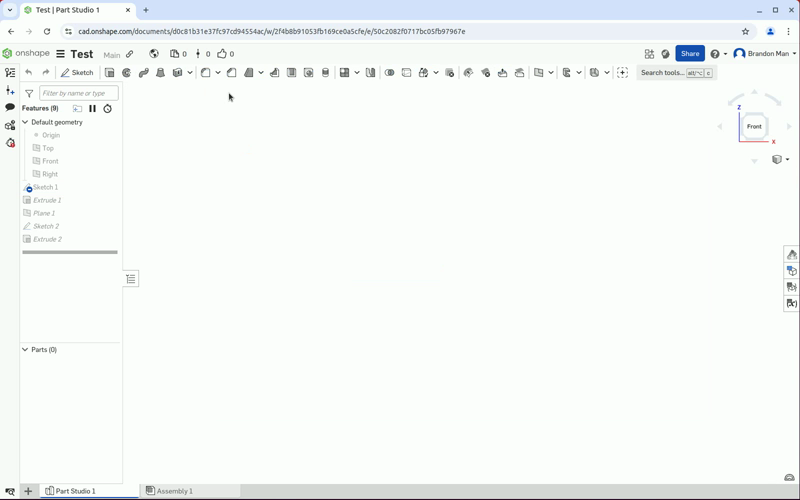
key(shift+s)
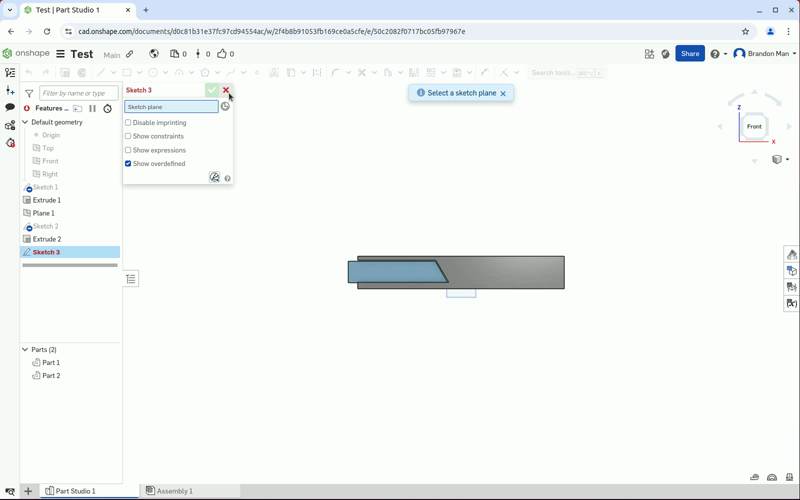
mouse_move(73, 215)
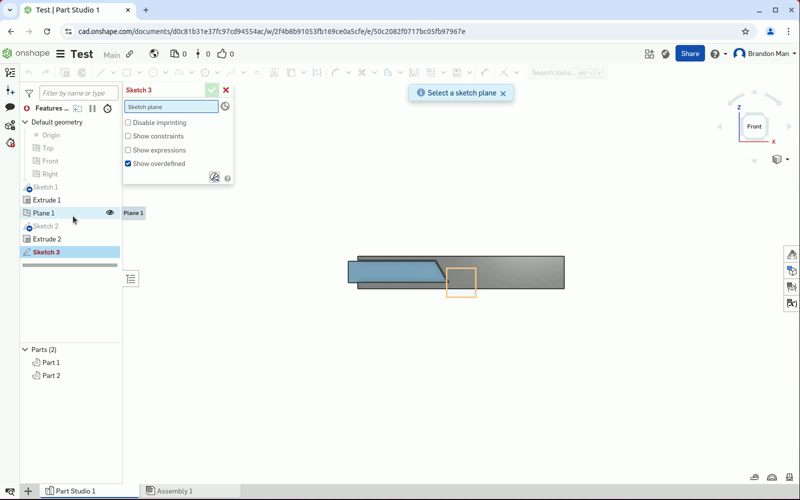
click(73, 215)
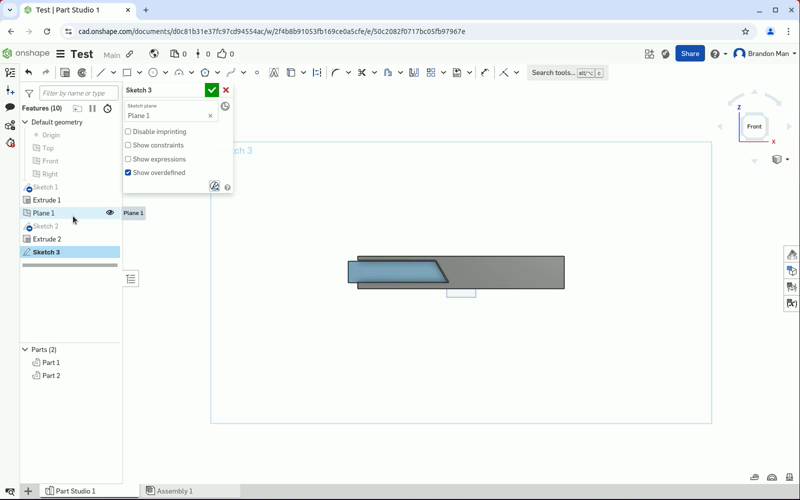
mouse_move(73, 352)
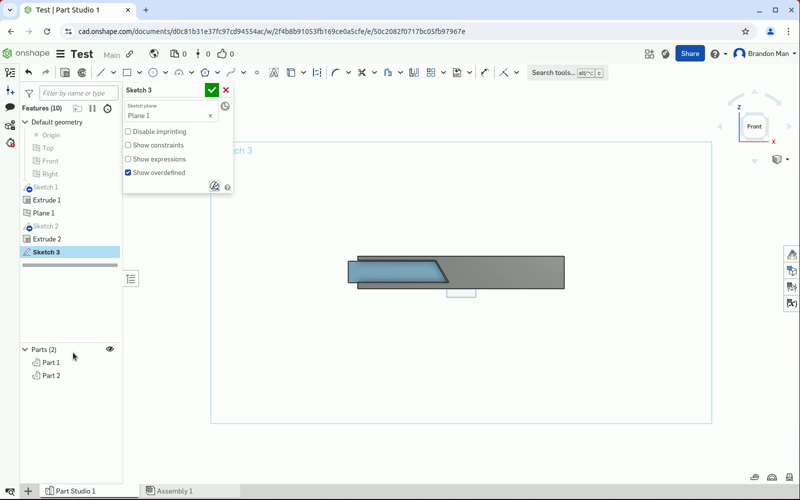
key(y)
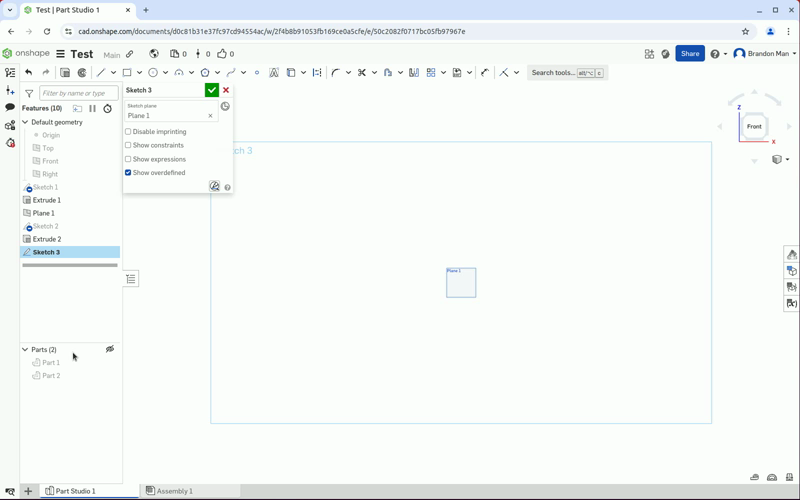
key(l)
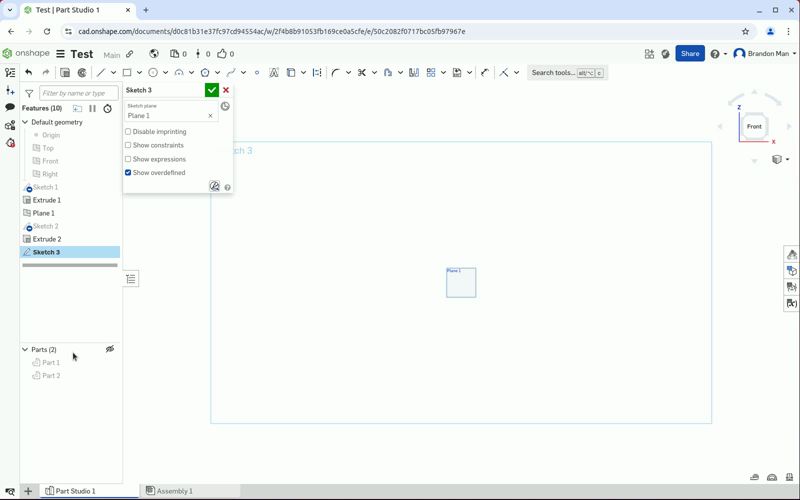
key_down(shift)
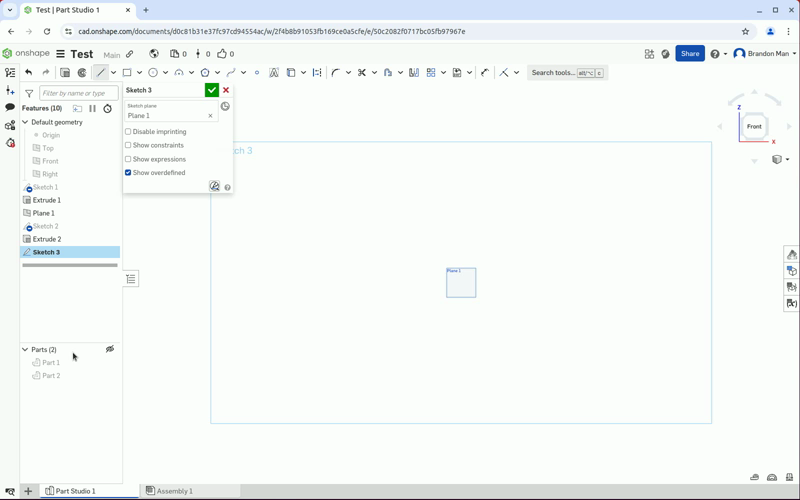
mouse_move(357, 282)
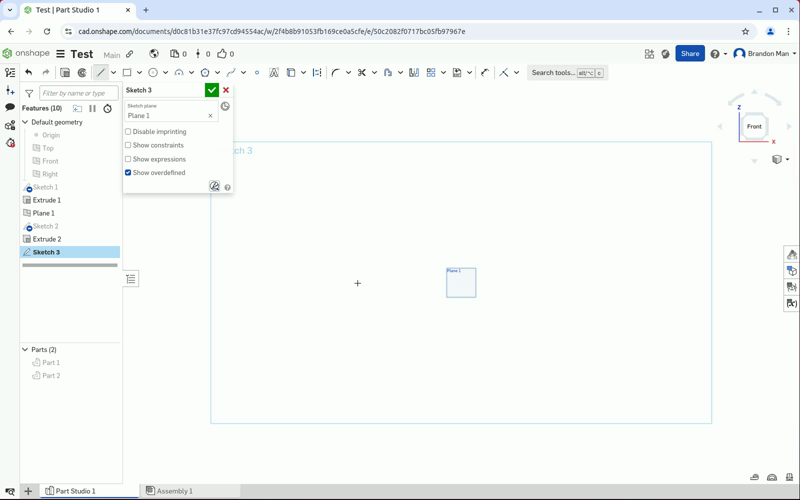
click(357, 282)
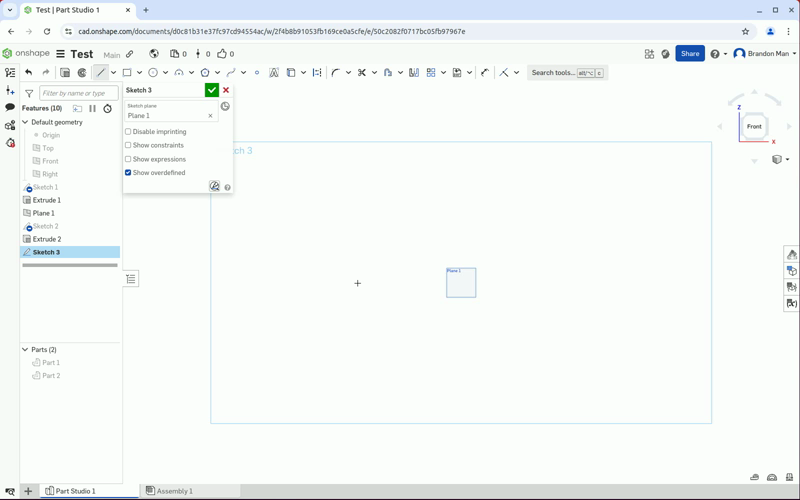
key_up(shift)
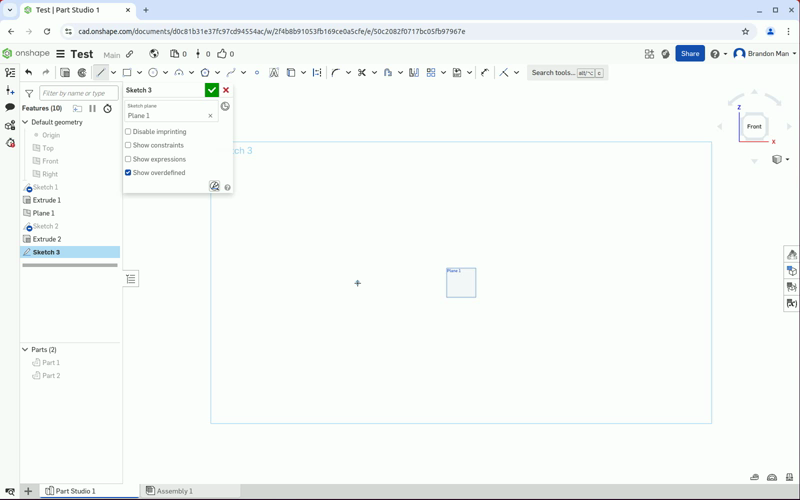
key_down(shift)
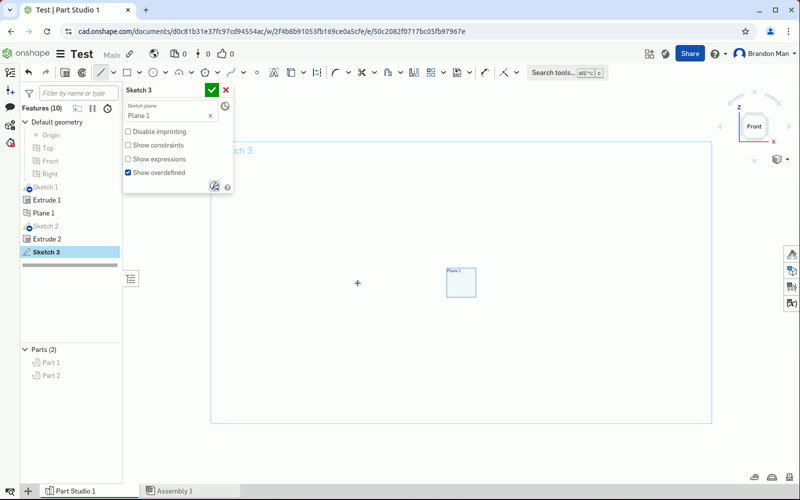
mouse_move(449, 282)
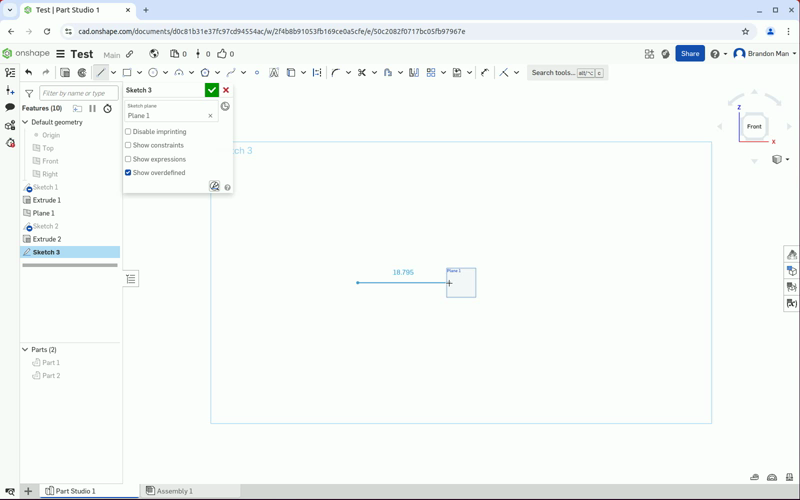
click(449, 282)
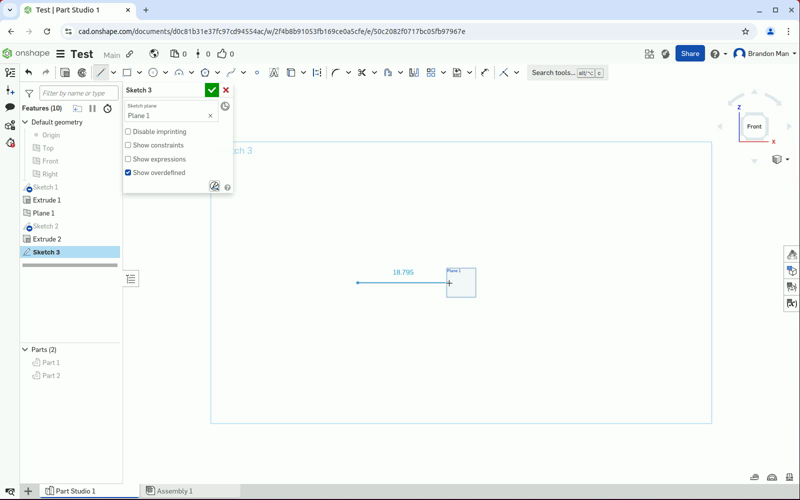
key_up(shift)
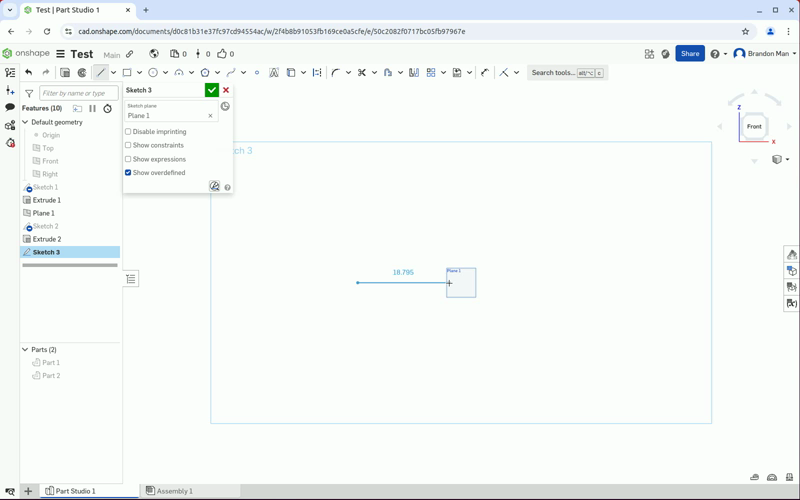
key_down(shift)
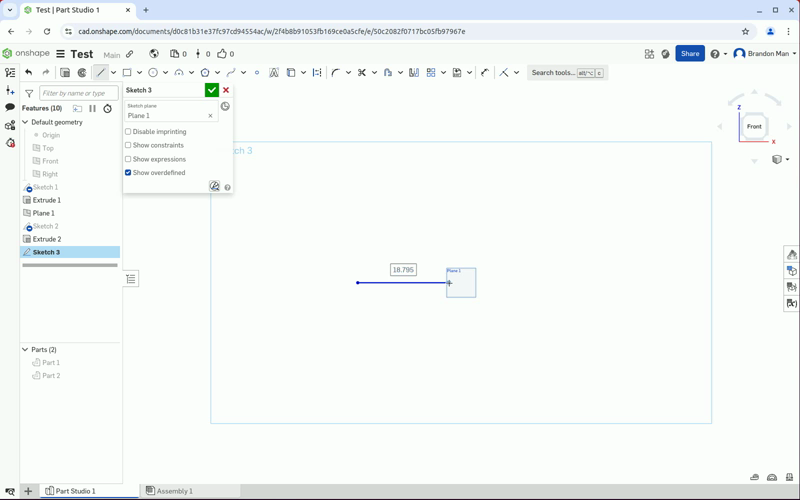
mouse_move(479, 282)
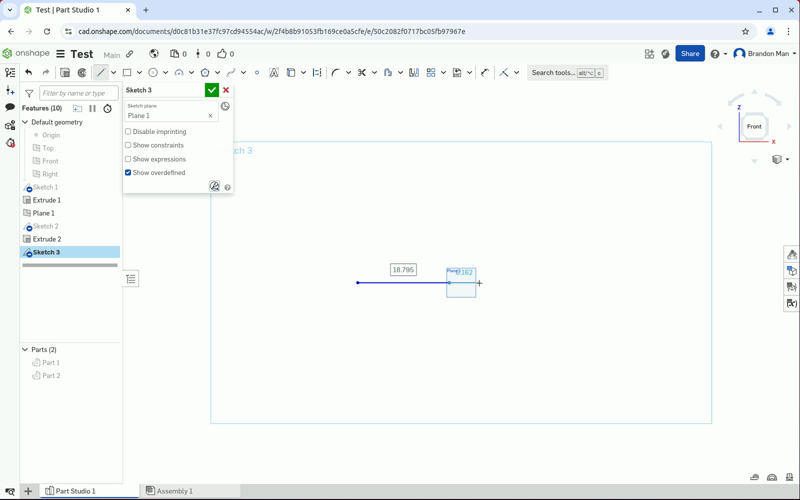
mouse_move(436, 260)
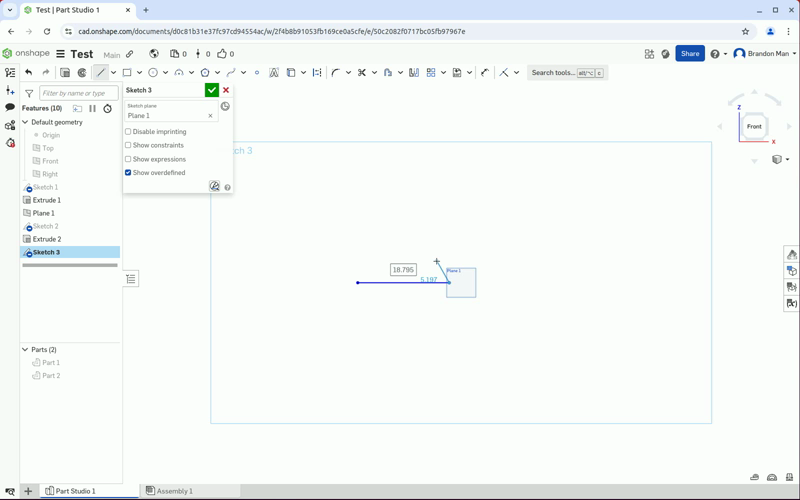
click(436, 260)
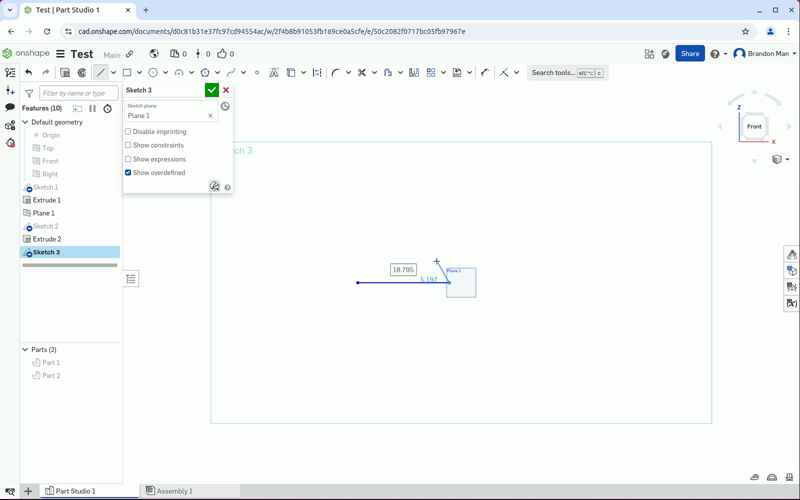
key_up(shift)
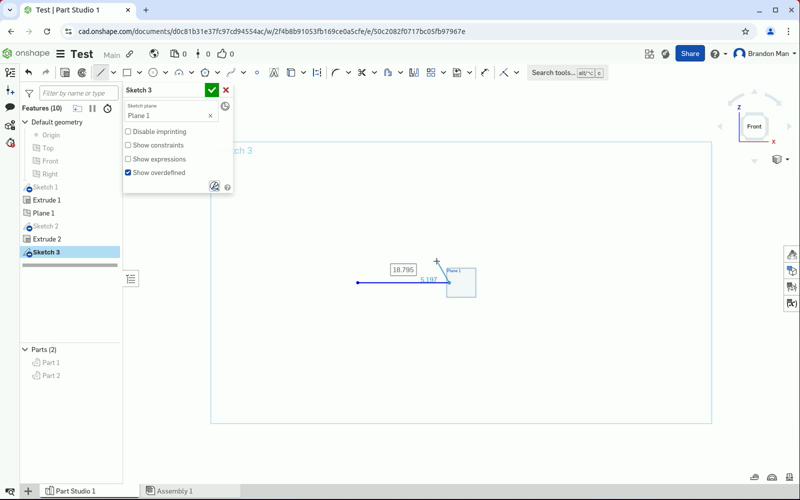
key_down(shift)
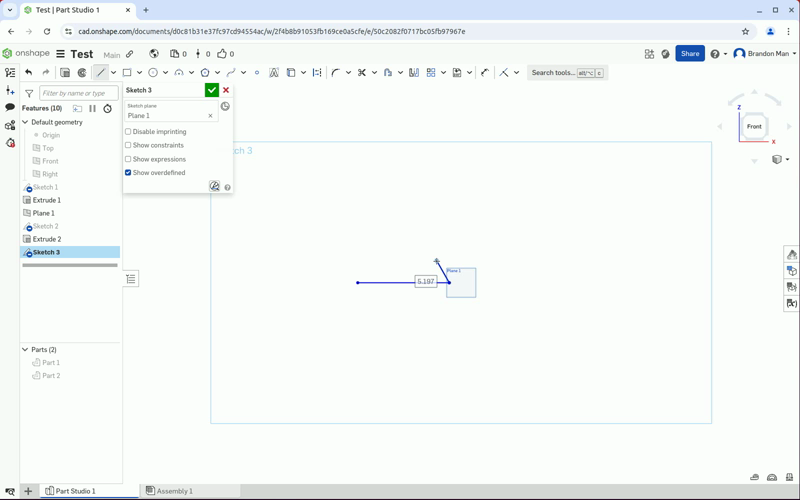
mouse_move(357, 260)
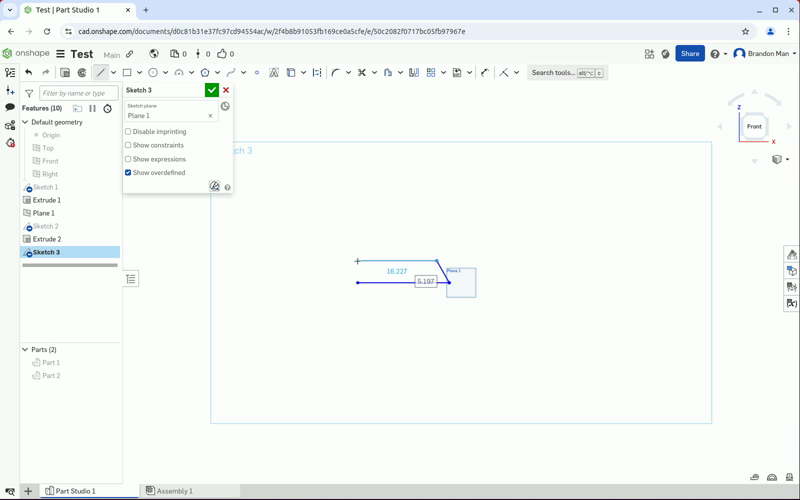
click(357, 260)
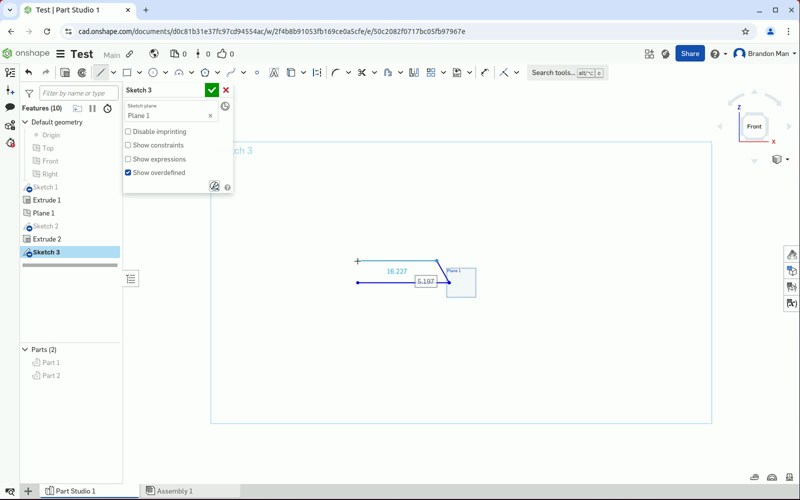
key_up(shift)
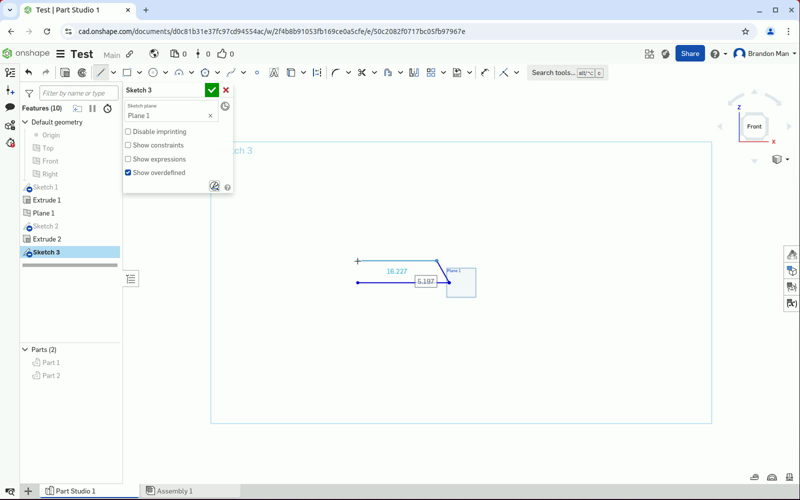
mouse_move(387, 260)
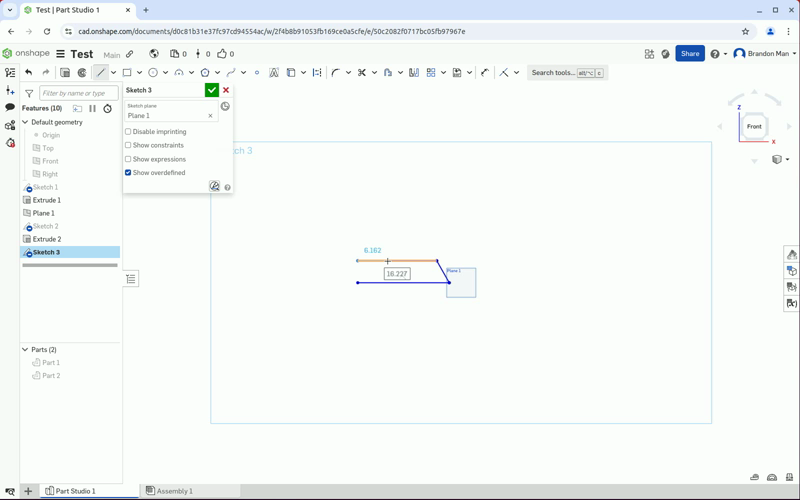
key_down(shift)
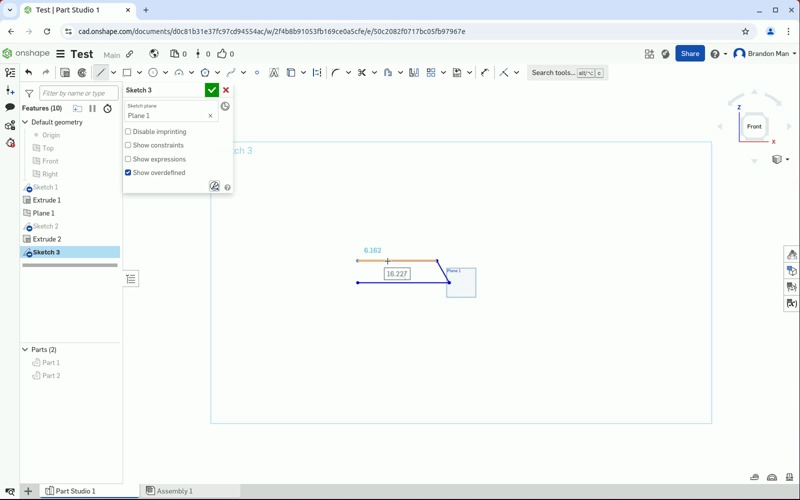
mouse_move(357, 282)
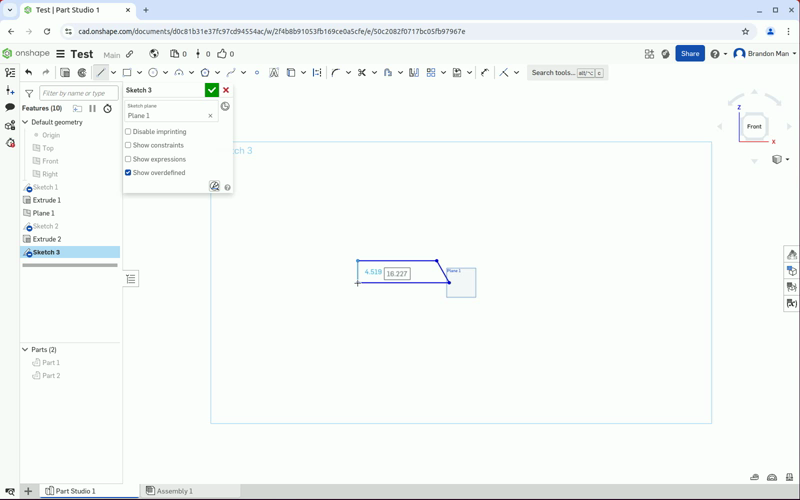
key_up(shift)
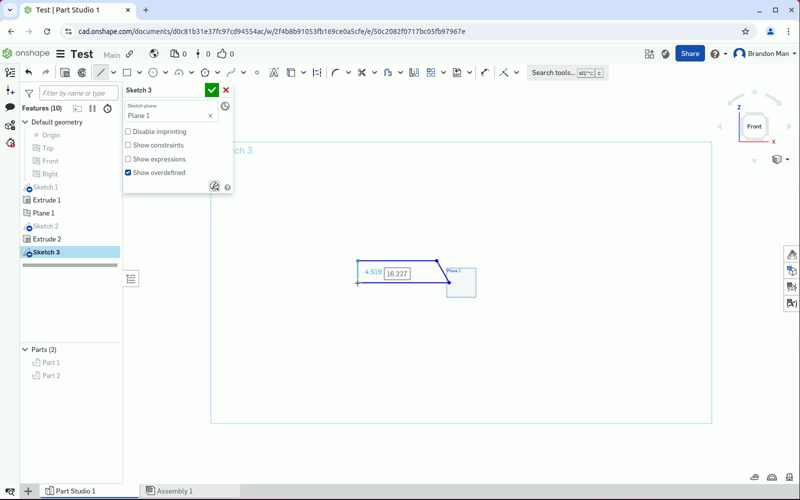
click(357, 282)
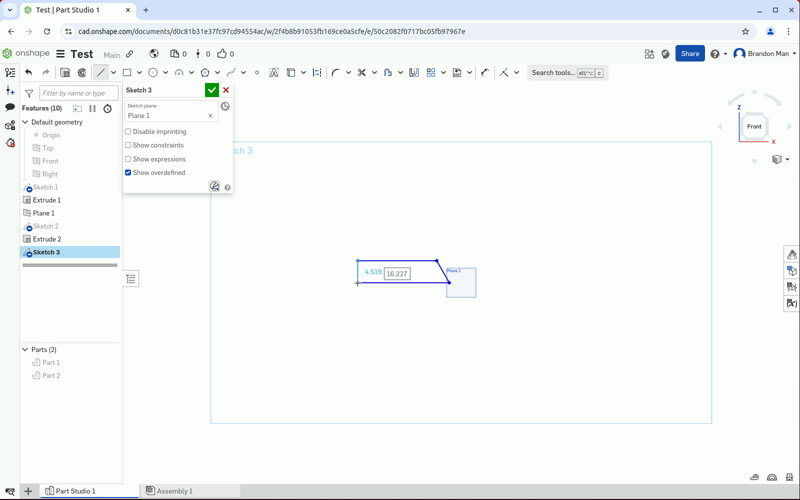
key(esc)
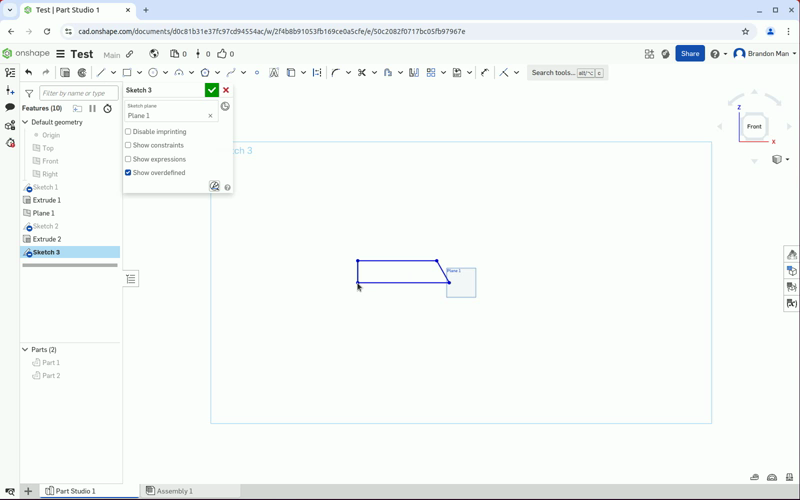
mouse_move(376, 272)
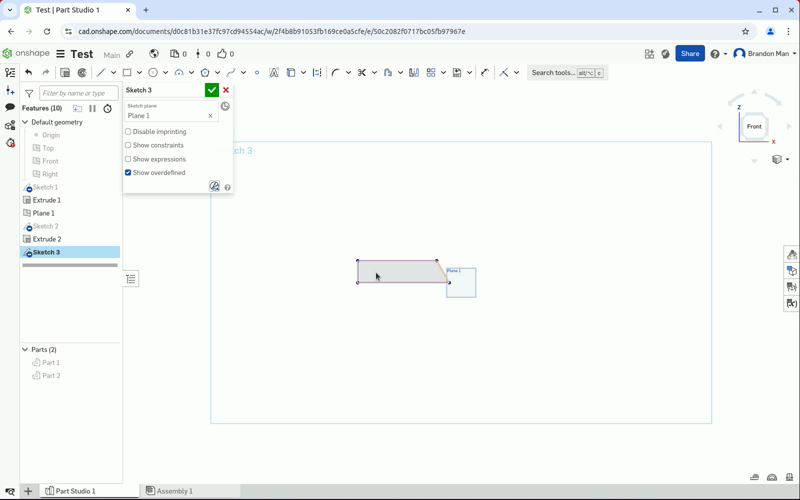
click(376, 272)
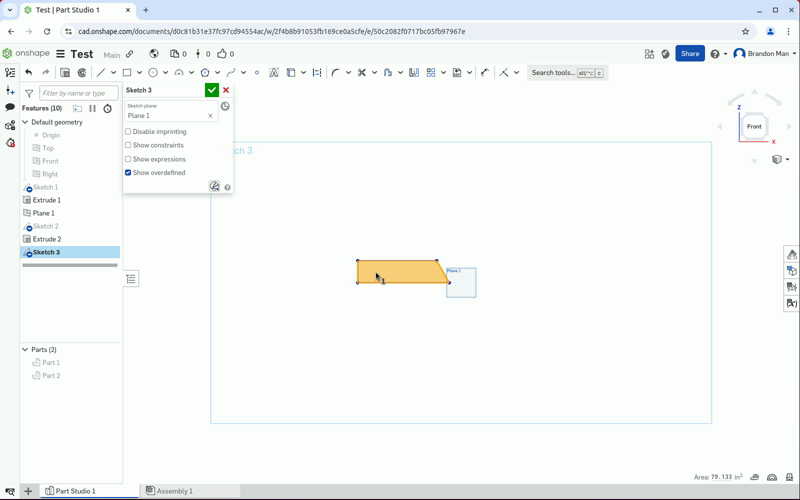
mouse_move(73, 352)
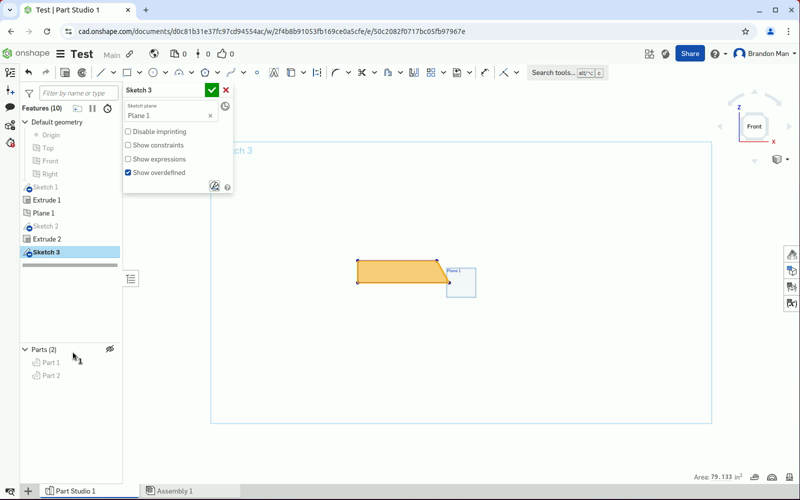
key(shift+y)
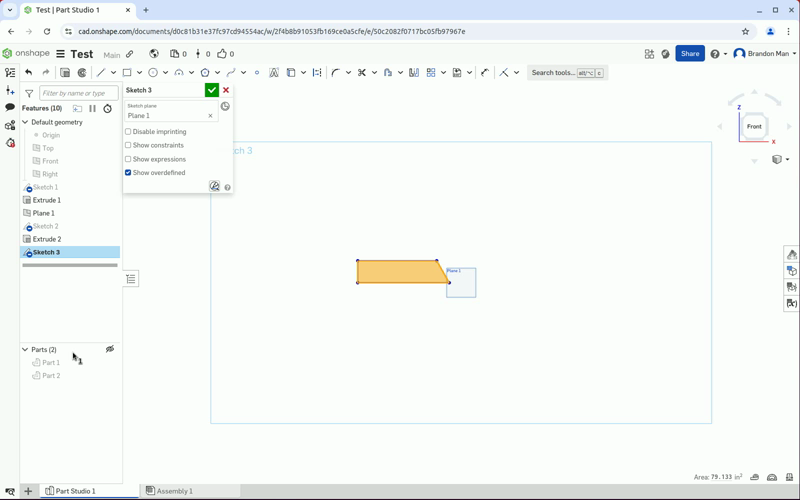
key(shift+e)
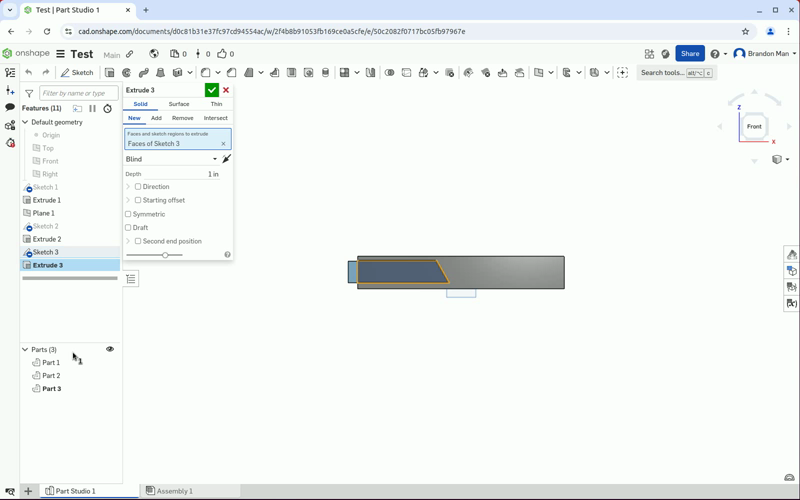
mouse_move(143, 106)
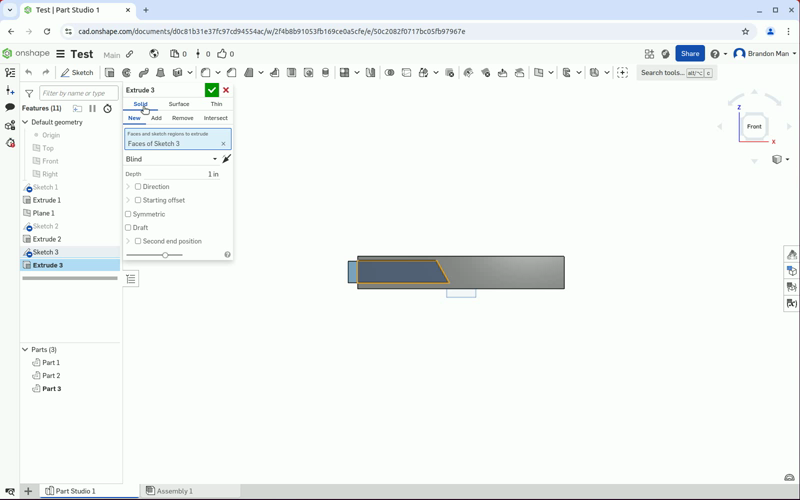
click(143, 106)
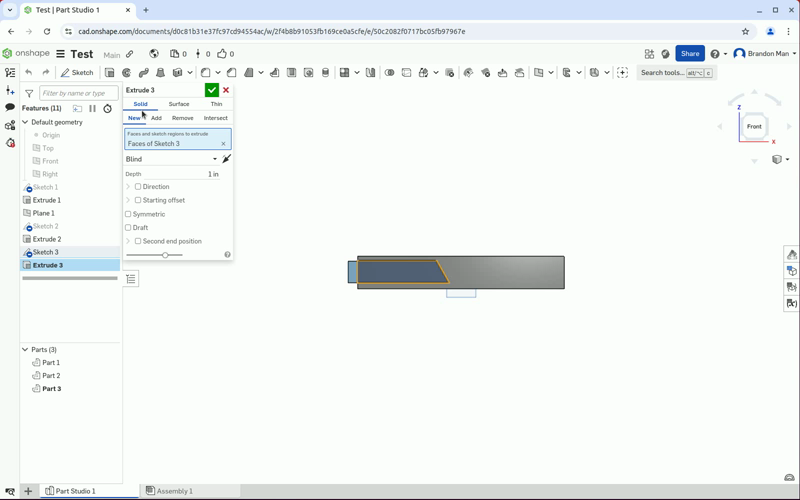
mouse_move(137, 120)
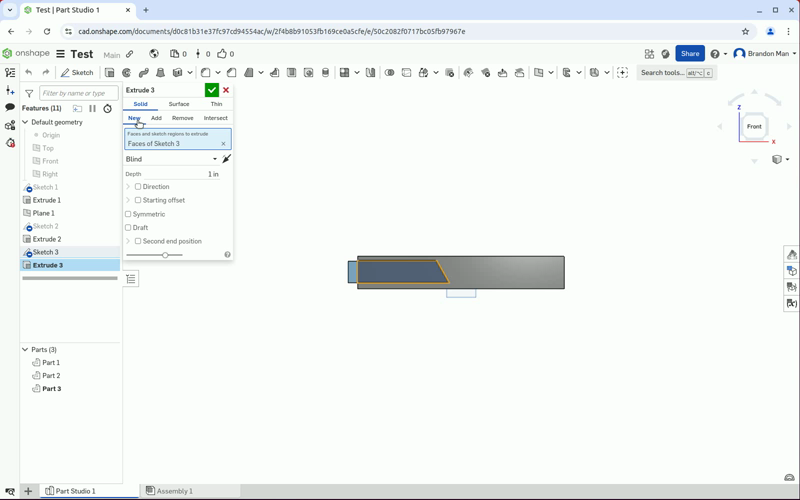
click(137, 120)
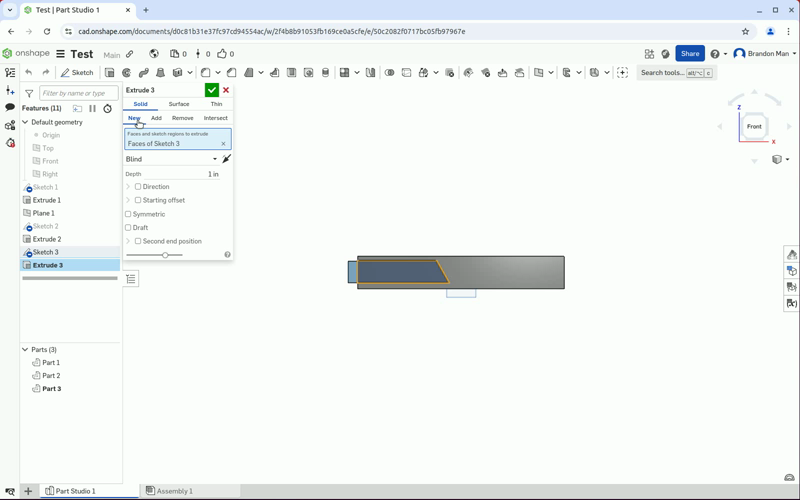
key(tab, 4)
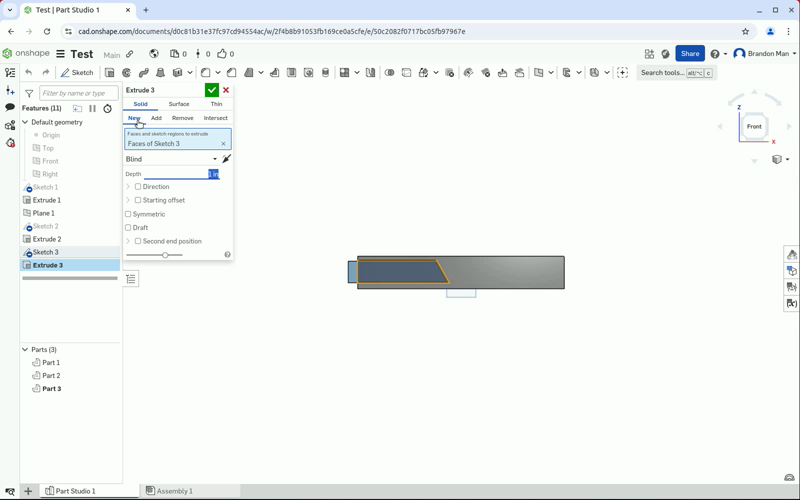
text(1.204)
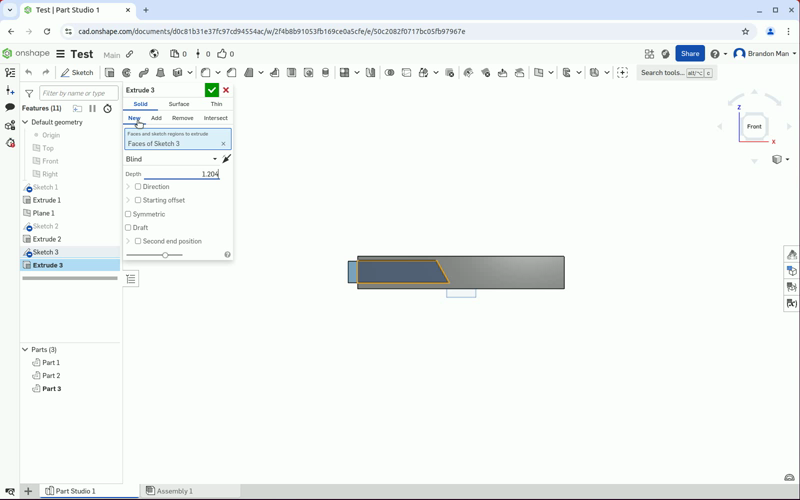
key(enter)
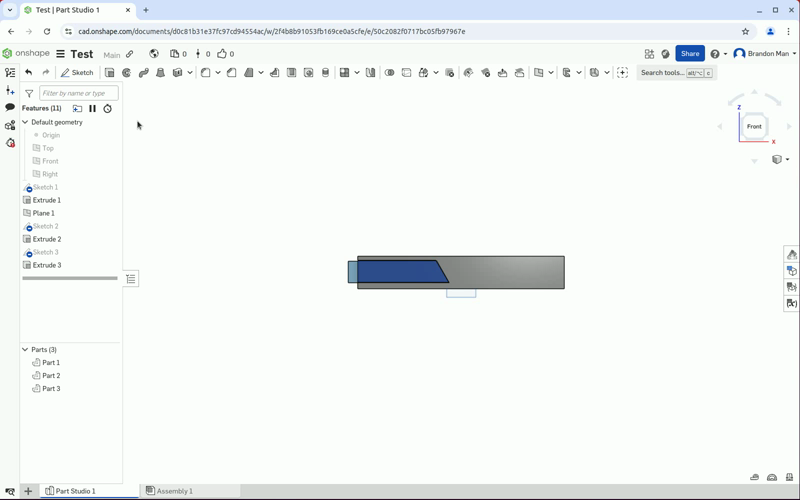
key(shift+h)
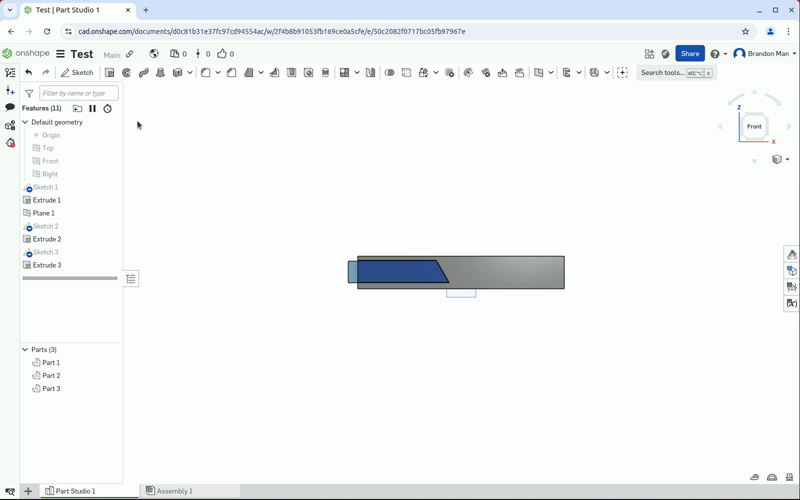
key(shift+h)
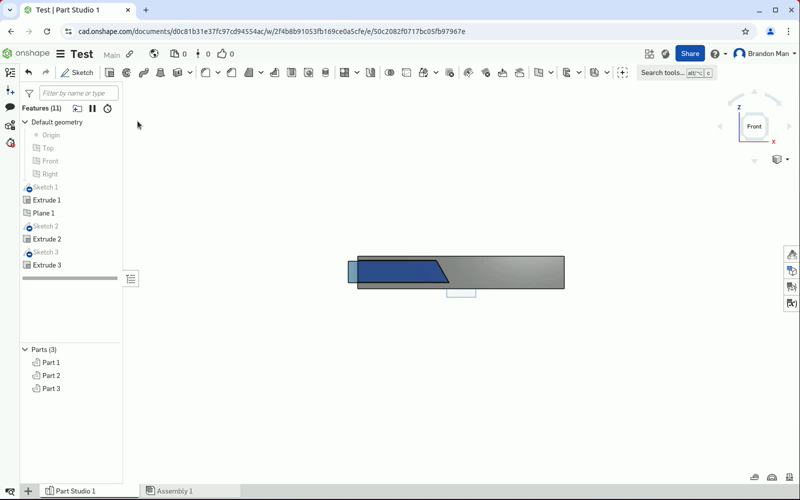
mouse_move(73, 189)
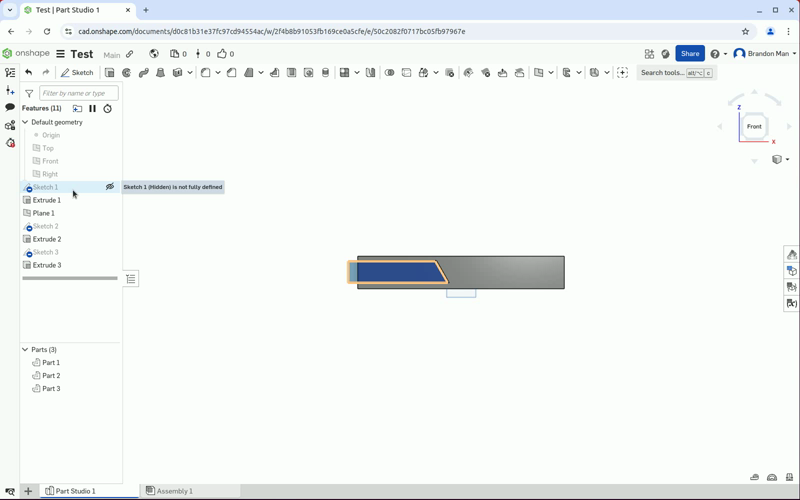
click(73, 189)
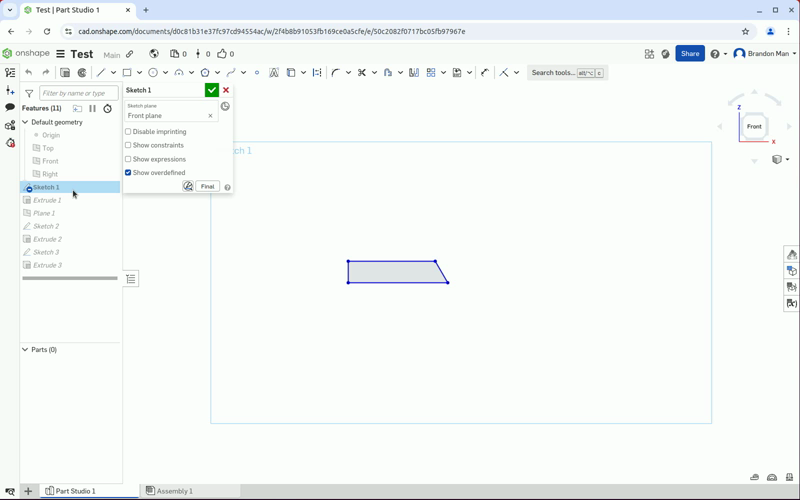
mouse_move(229, 92)
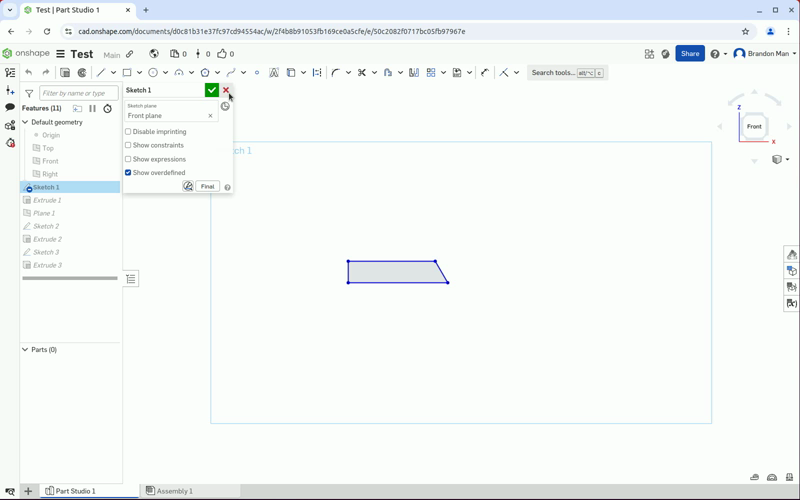
click(229, 92)
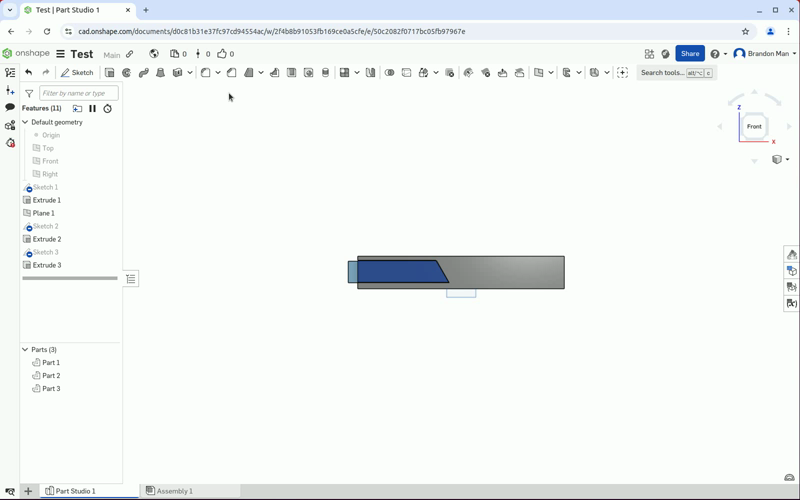
mouse_move(541, 75)
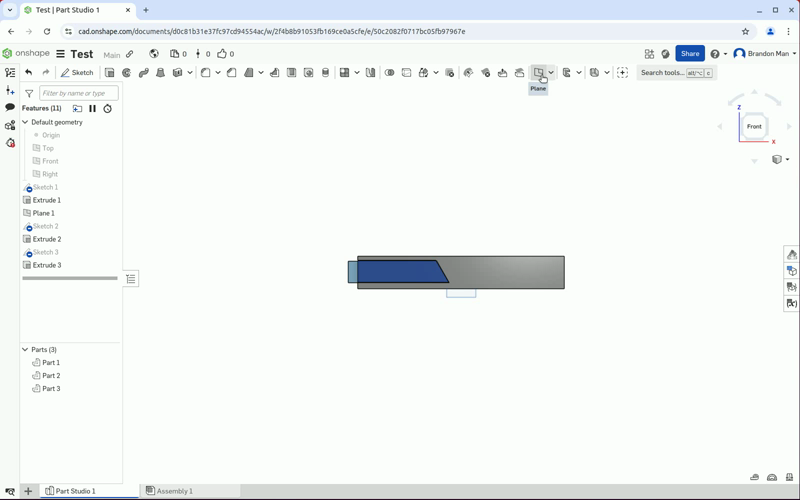
click(541, 75)
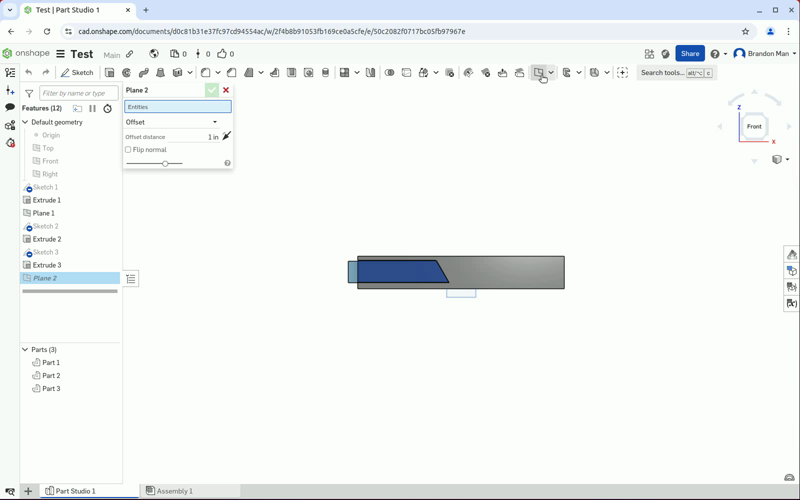
mouse_move(73, 163)
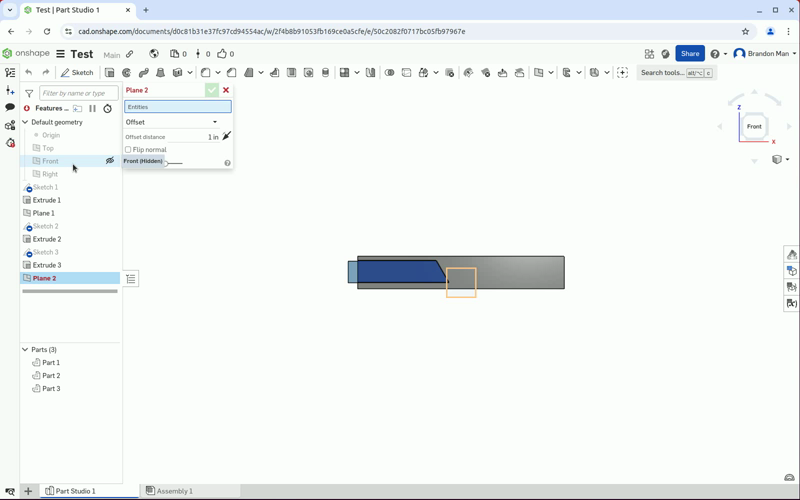
click(73, 163)
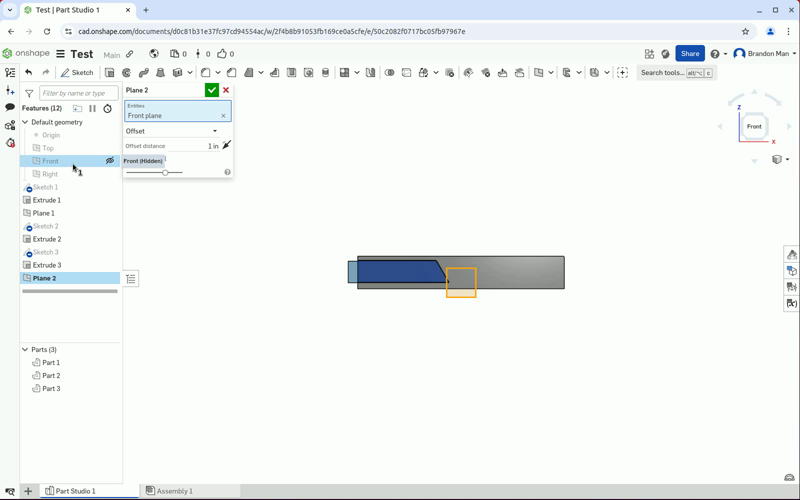
key(tab, 2)
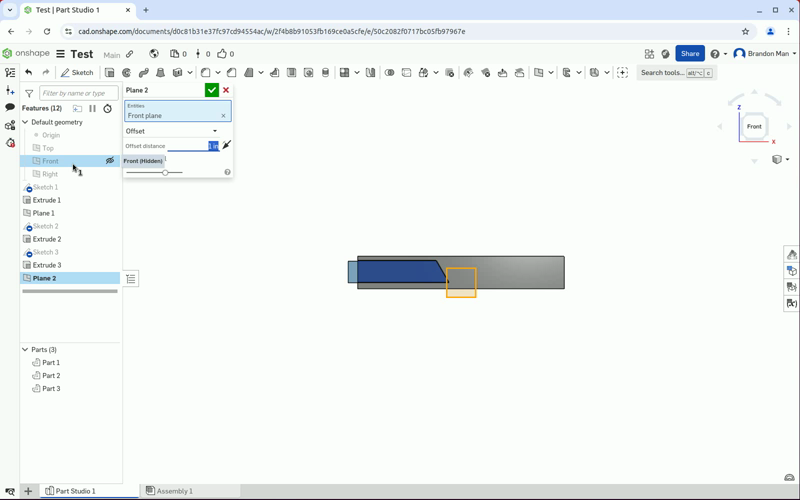
text(2.157)
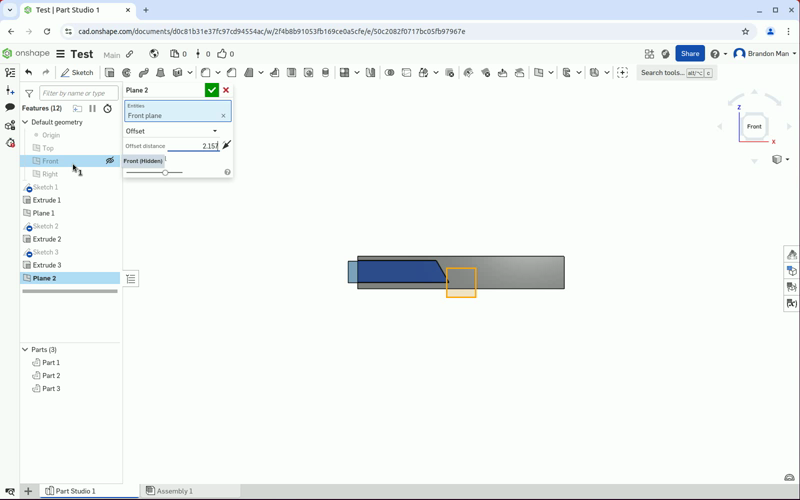
key(enter, 2)
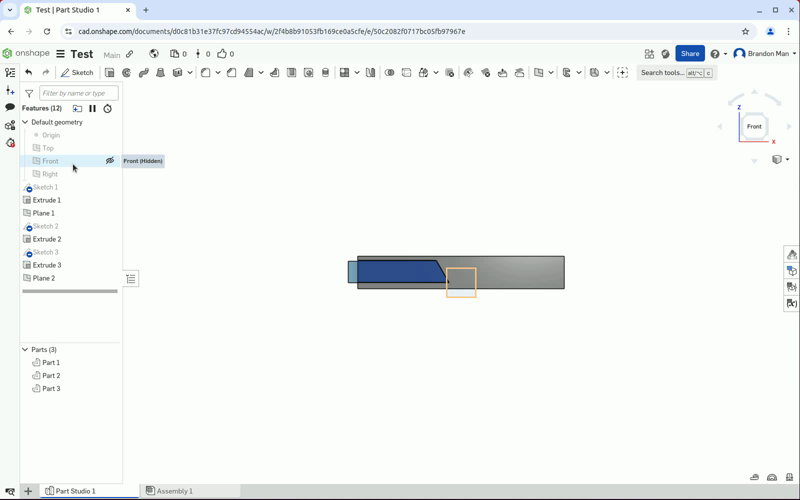
key(shift+s)
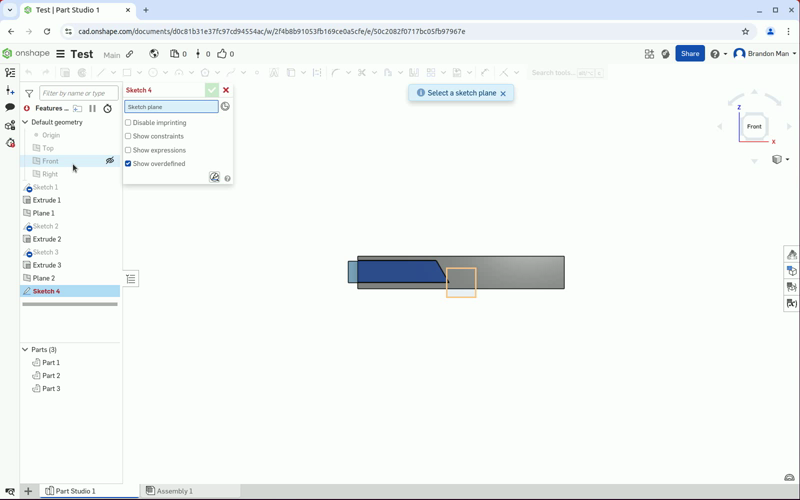
mouse_move(73, 280)
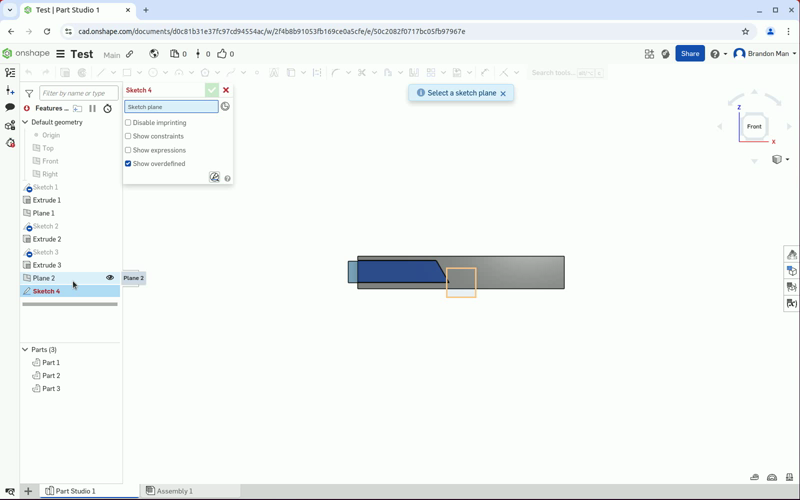
click(73, 280)
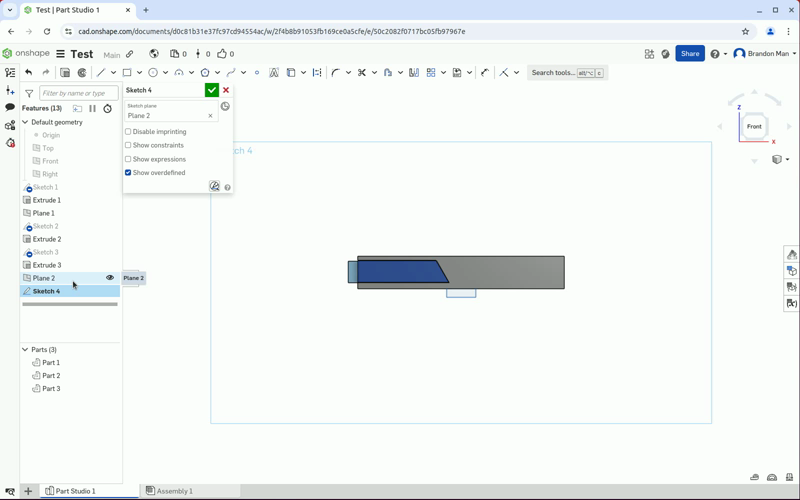
mouse_move(73, 352)
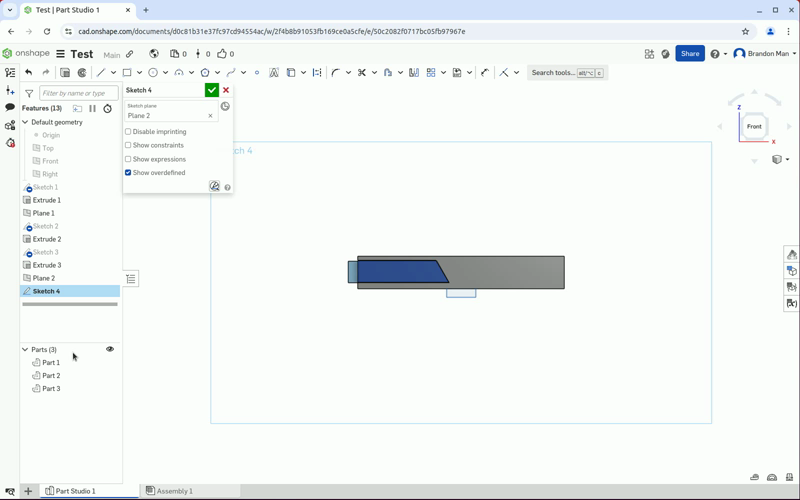
key(y)
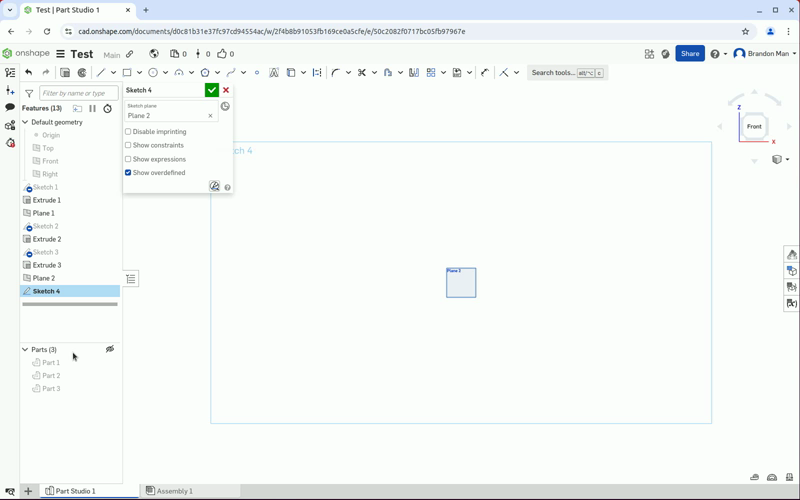
key(l)
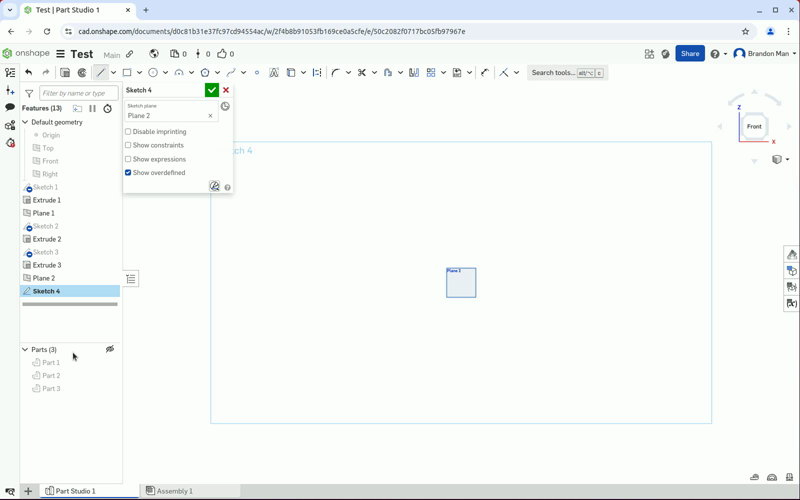
key_down(shift)
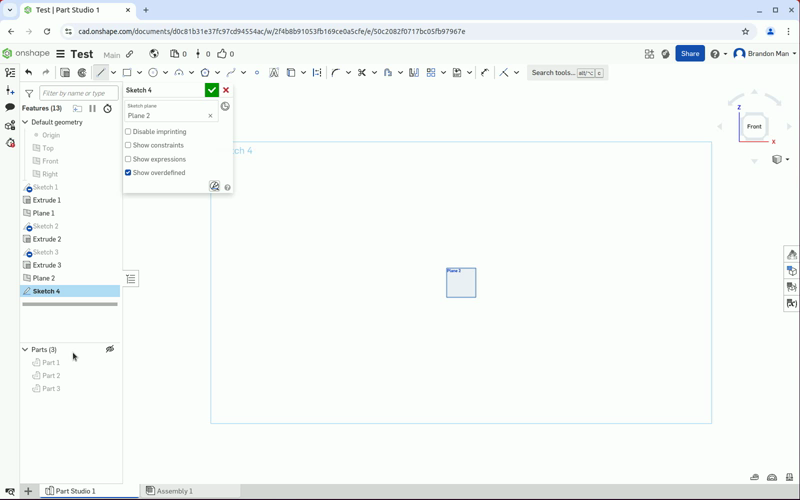
mouse_move(357, 288)
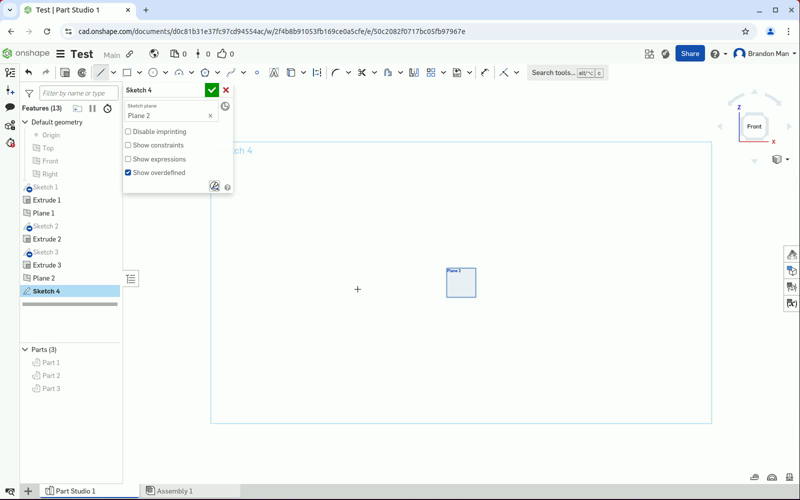
click(357, 288)
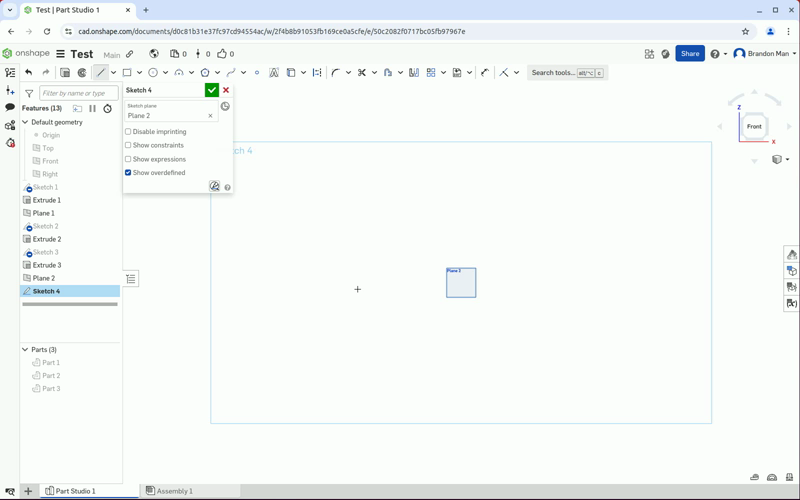
key_up(shift)
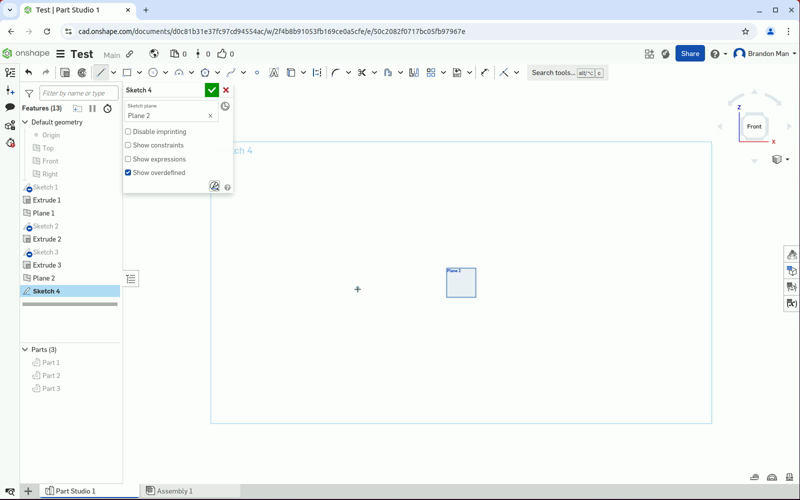
key_down(shift)
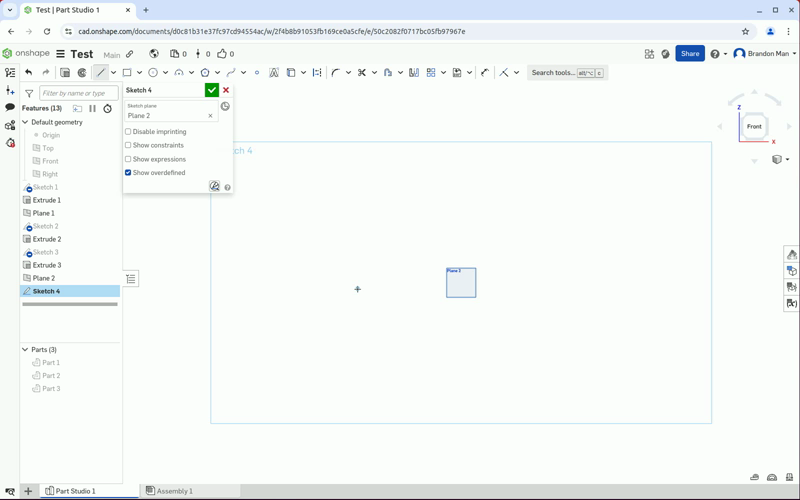
mouse_move(387, 288)
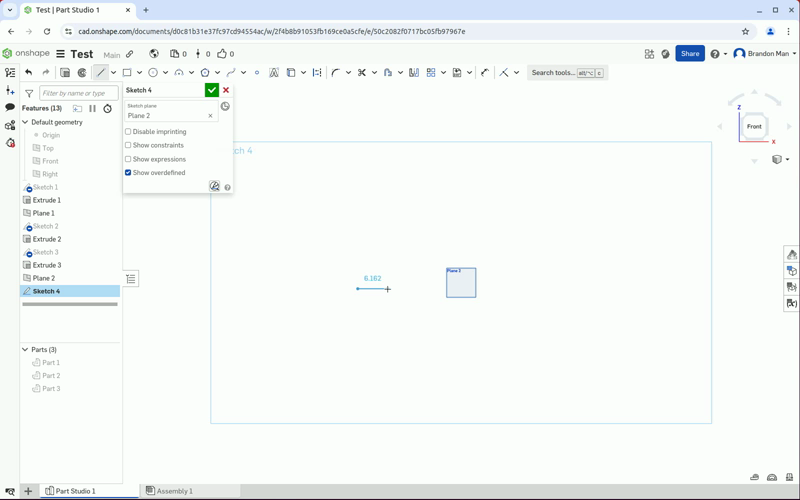
mouse_move(379, 288)
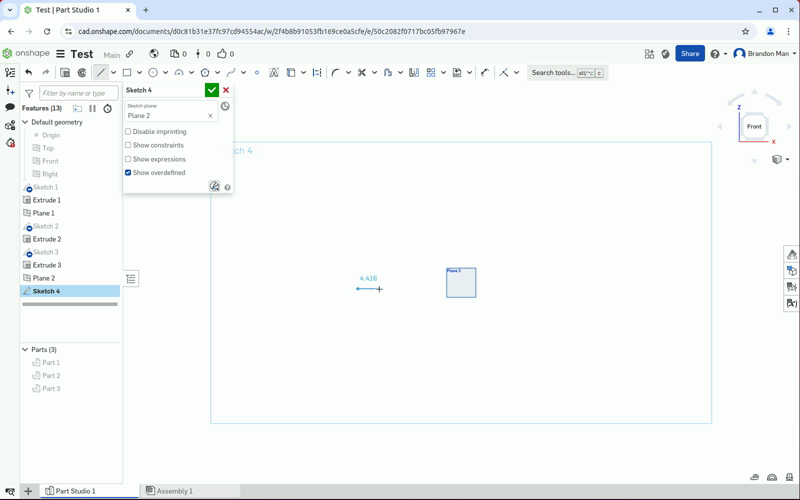
click(379, 288)
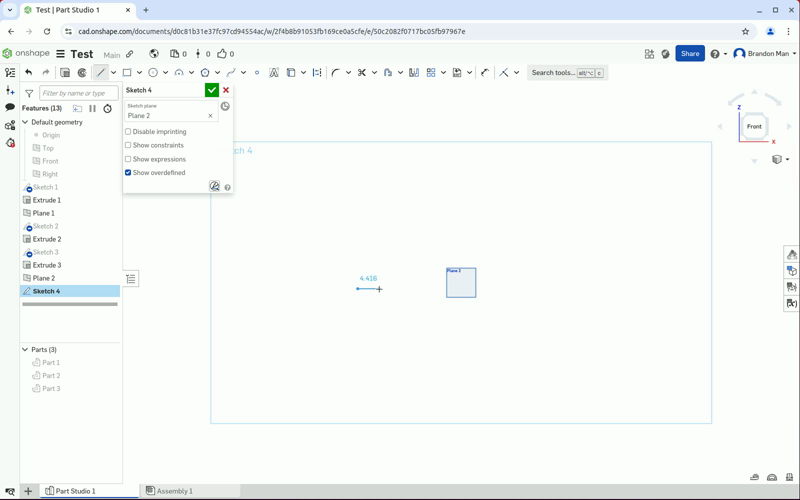
key_up(shift)
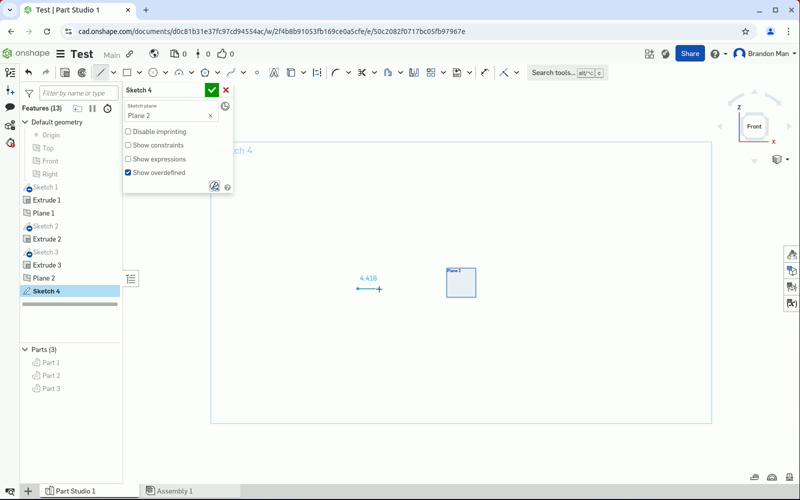
key_down(shift)
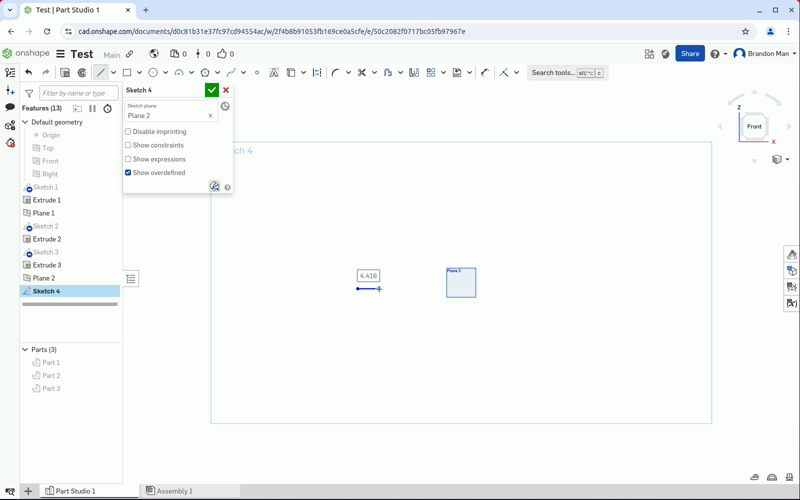
mouse_move(564, 288)
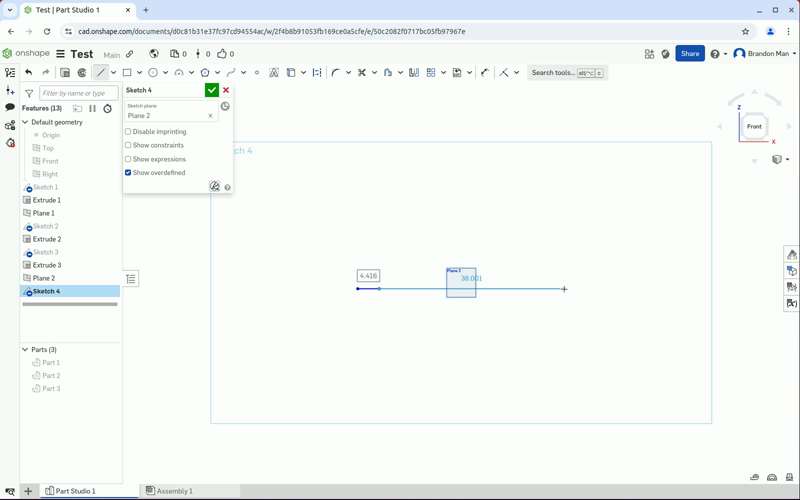
click(564, 288)
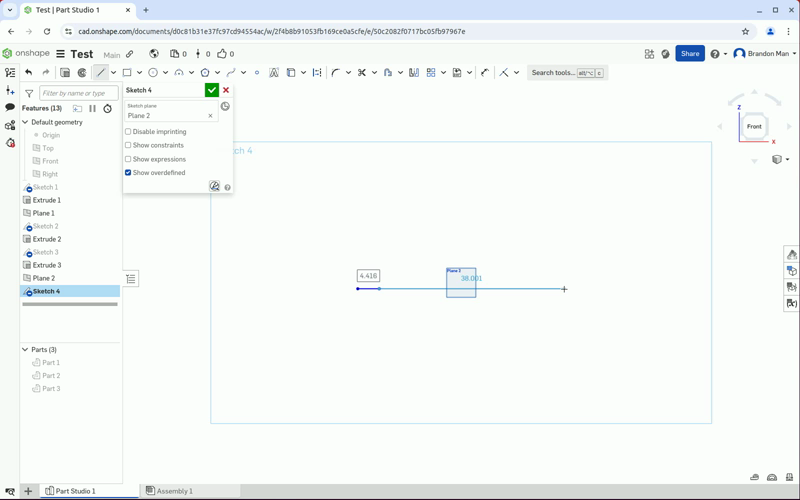
key_up(shift)
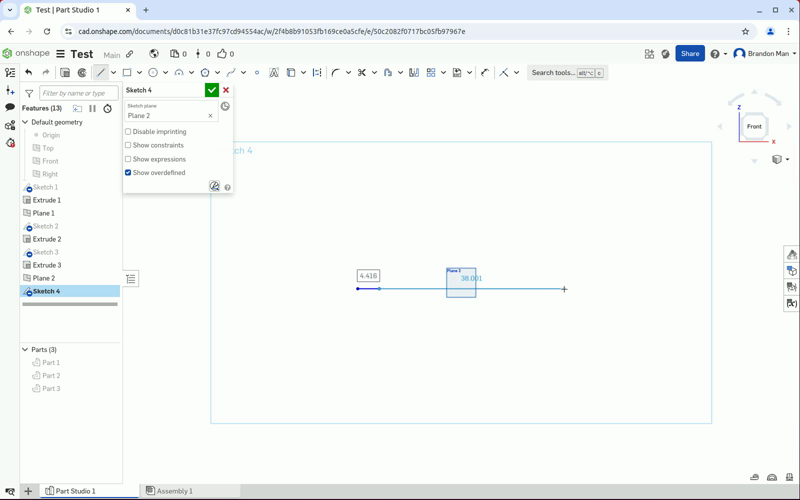
key_down(shift)
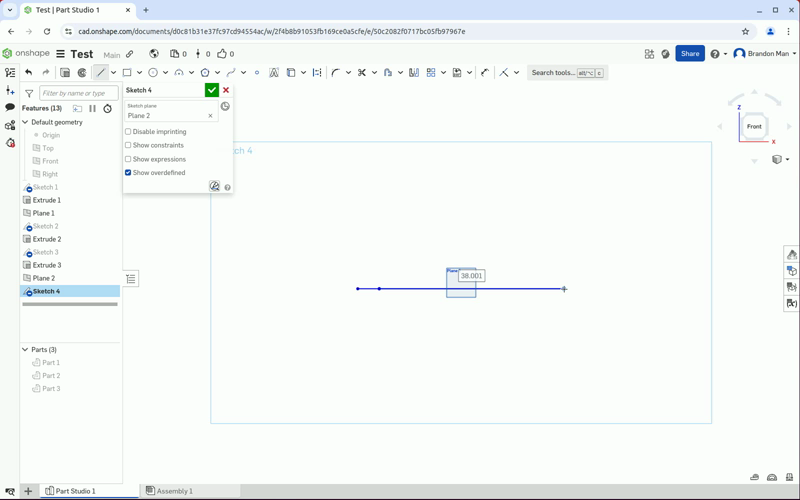
mouse_move(589, 288)
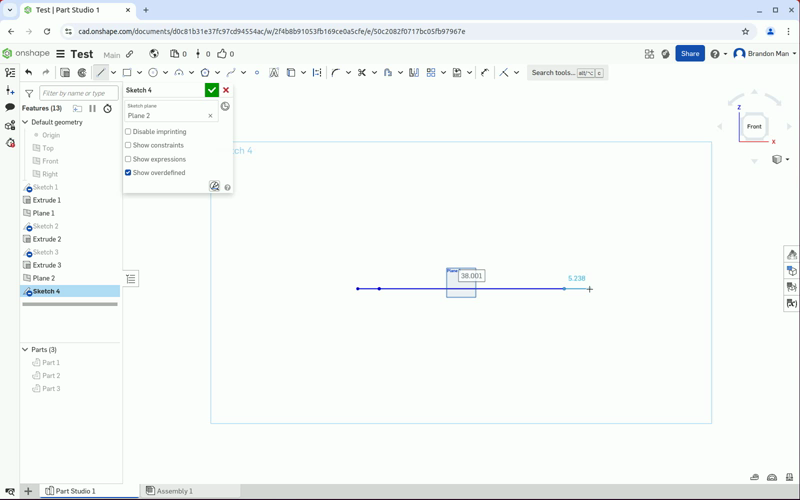
mouse_move(564, 256)
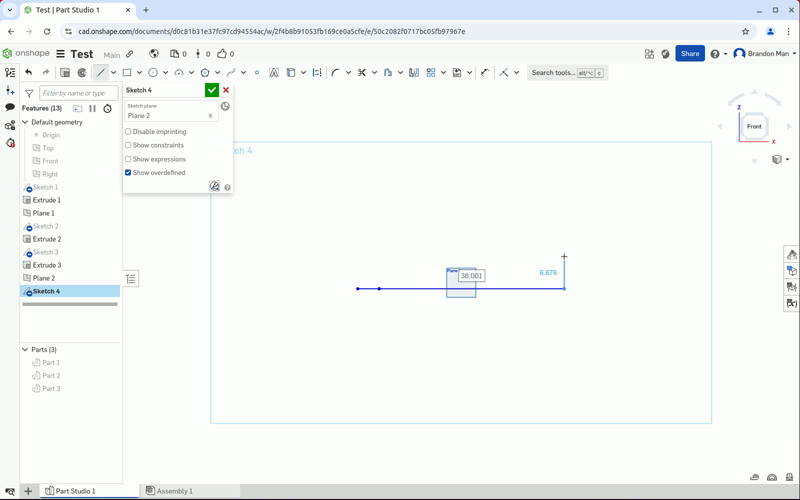
click(564, 256)
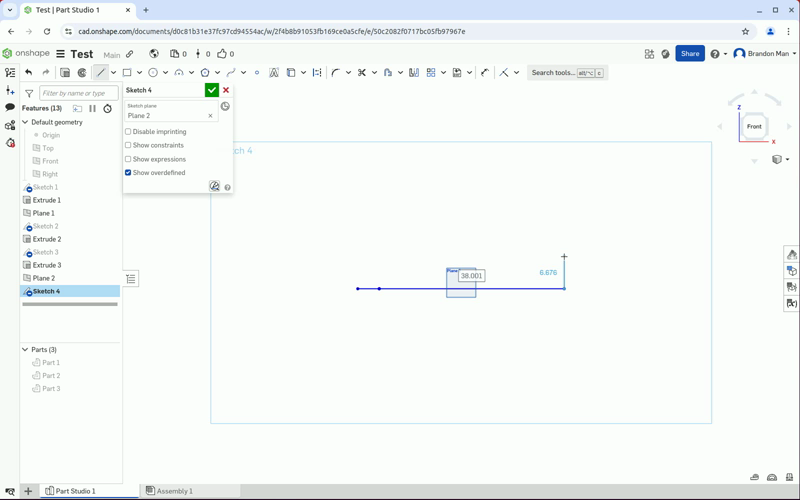
key_up(shift)
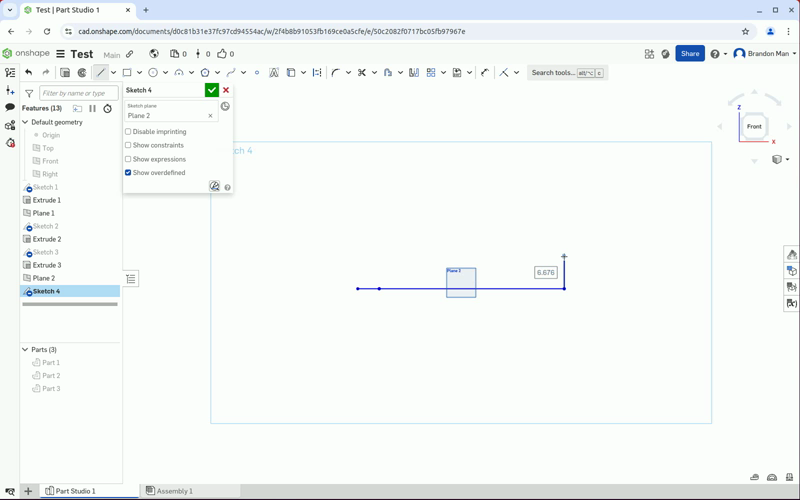
key_down(shift)
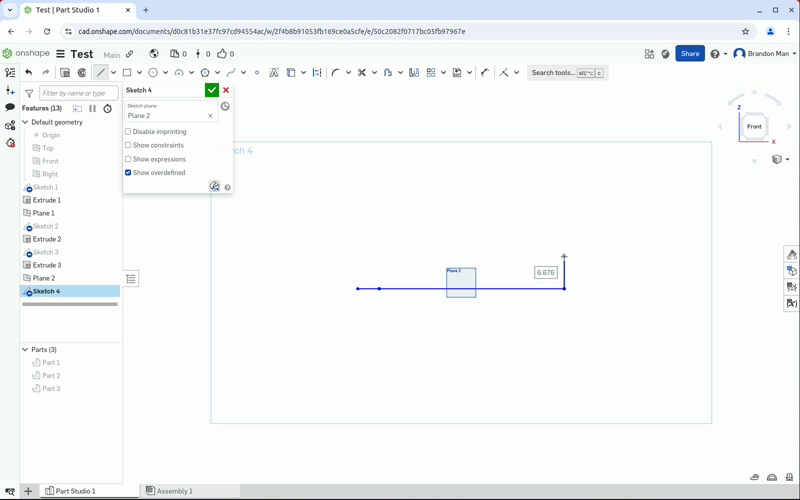
mouse_move(357, 256)
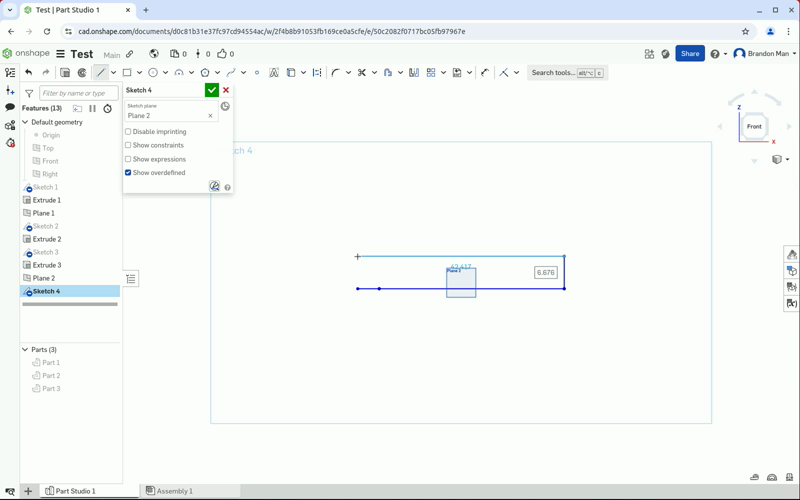
click(357, 256)
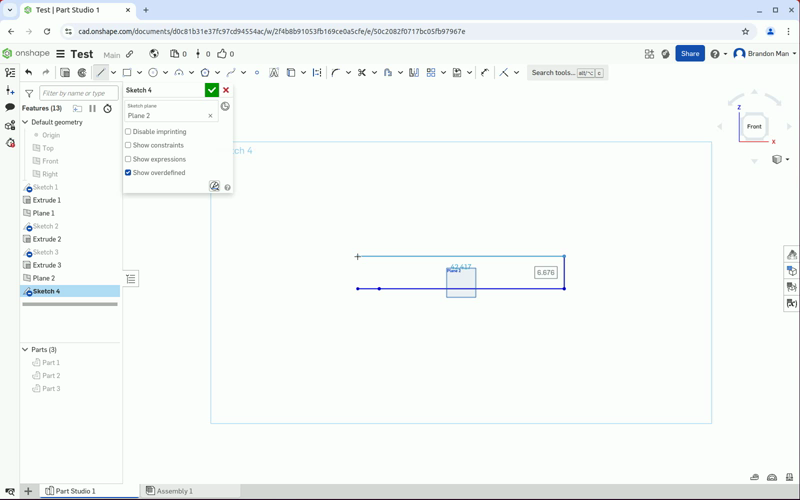
key_up(shift)
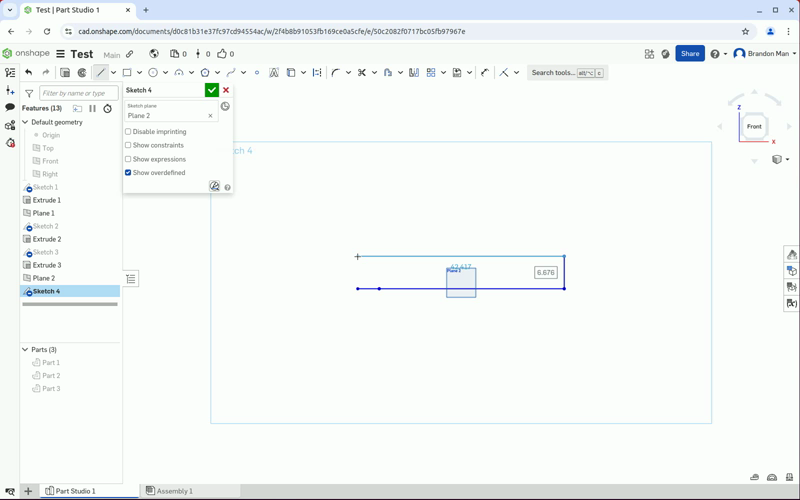
mouse_move(387, 256)
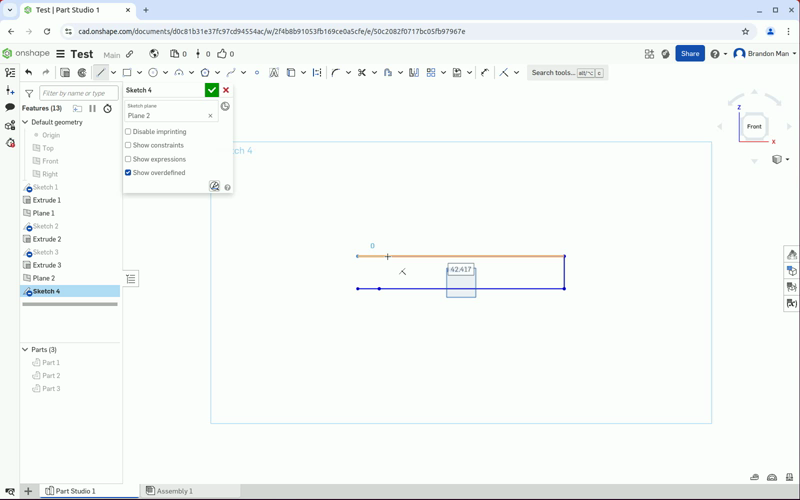
key_down(shift)
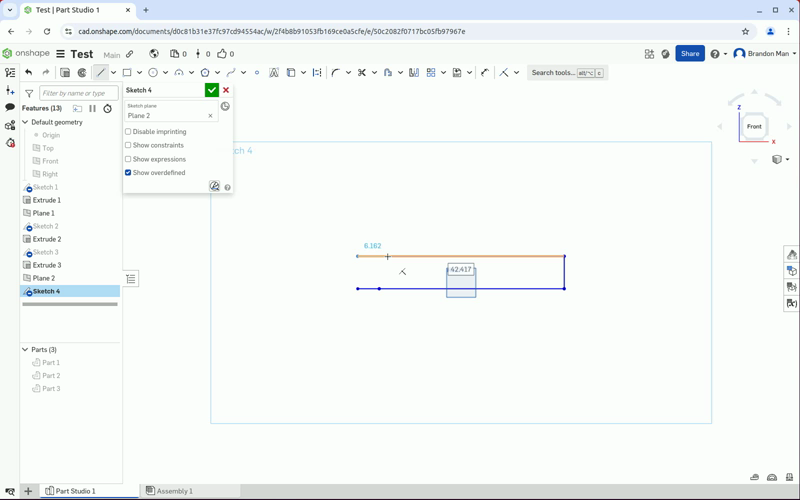
mouse_move(357, 288)
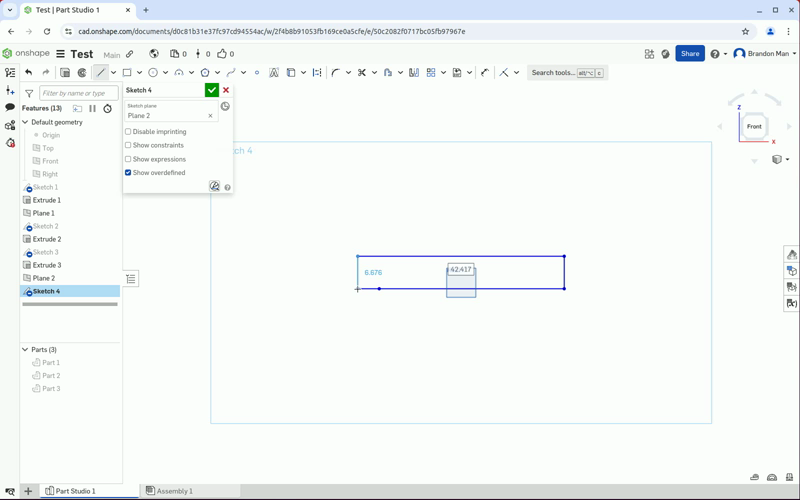
key_up(shift)
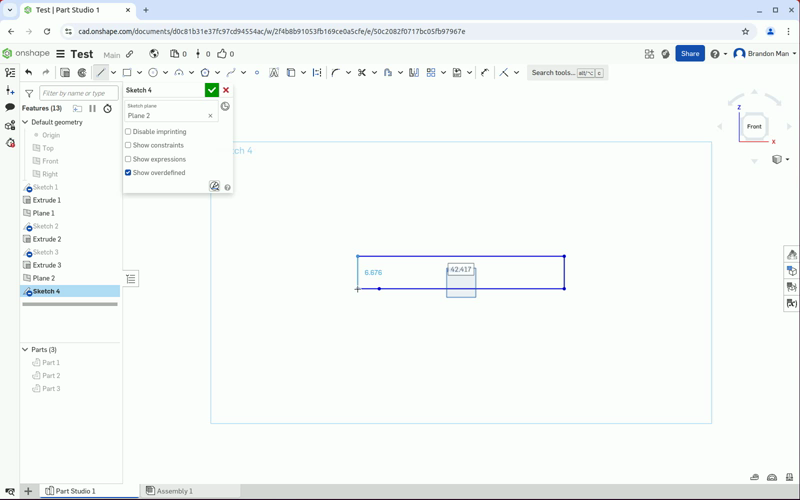
click(357, 288)
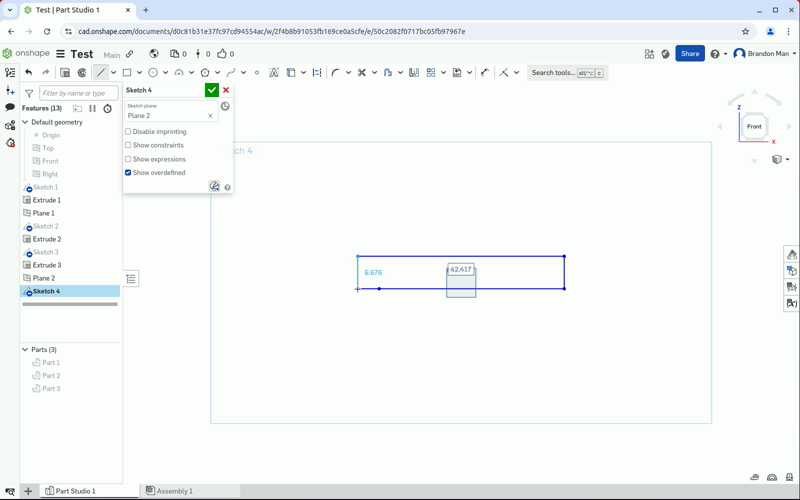
key(esc)
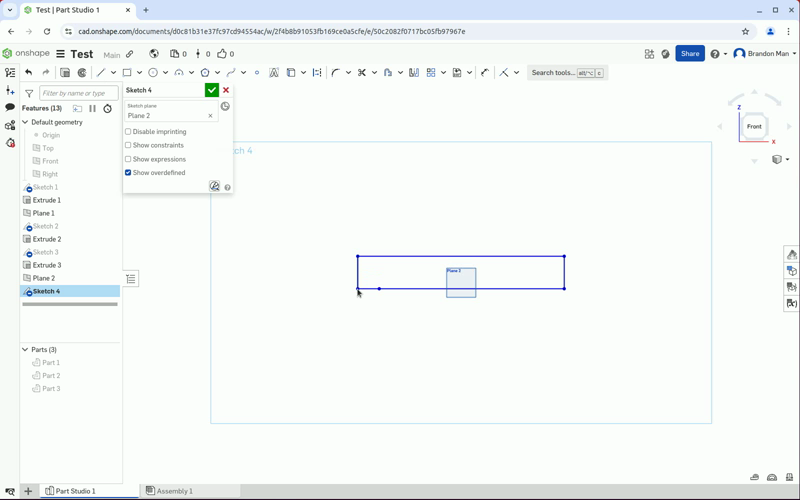
mouse_move(432, 278)
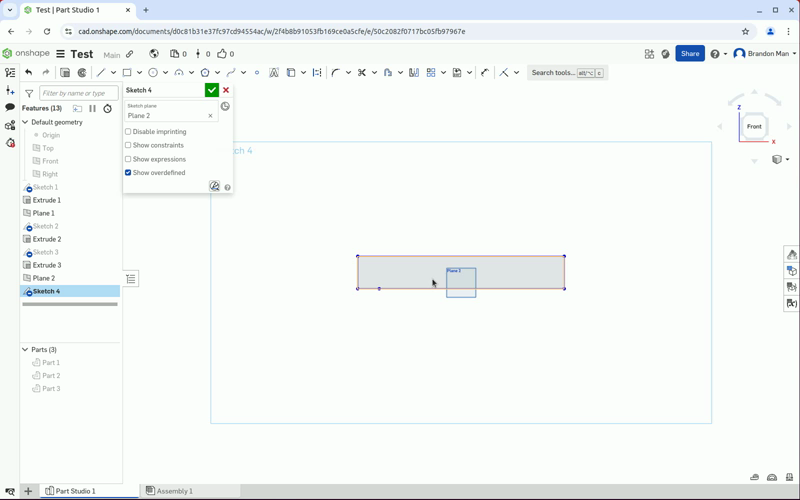
click(432, 278)
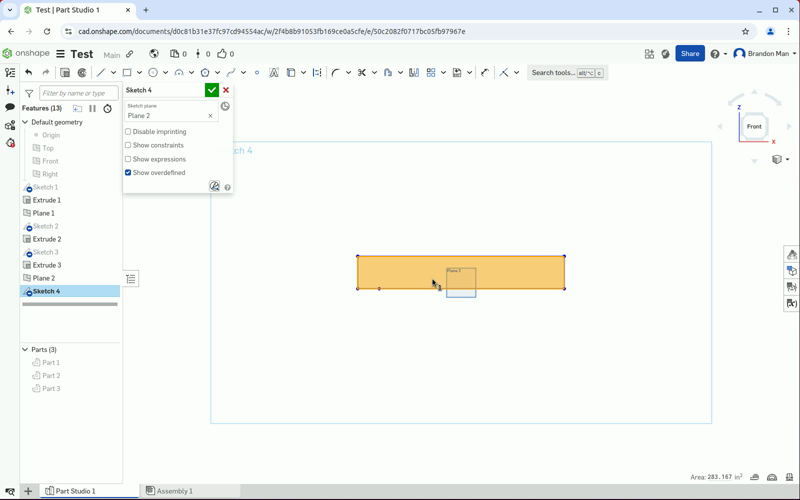
mouse_move(73, 352)
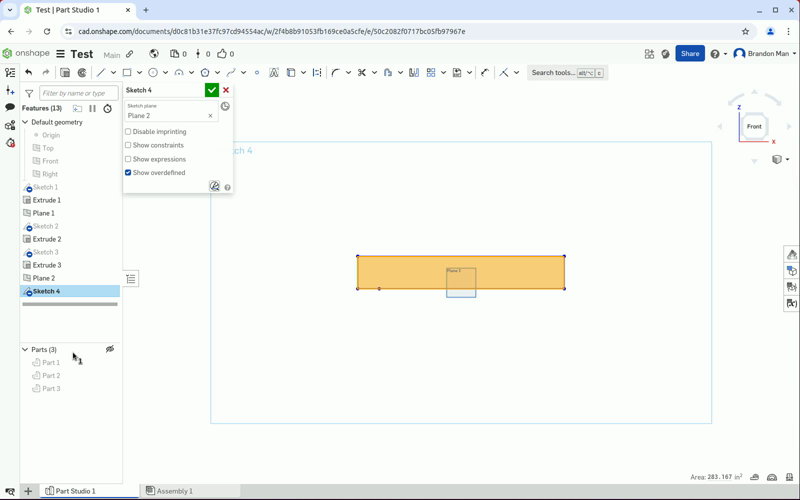
key(shift+y)
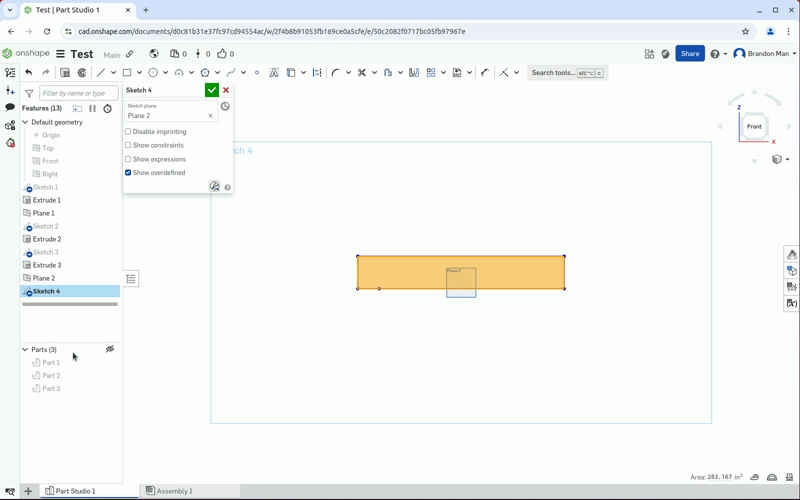
key(shift+e)
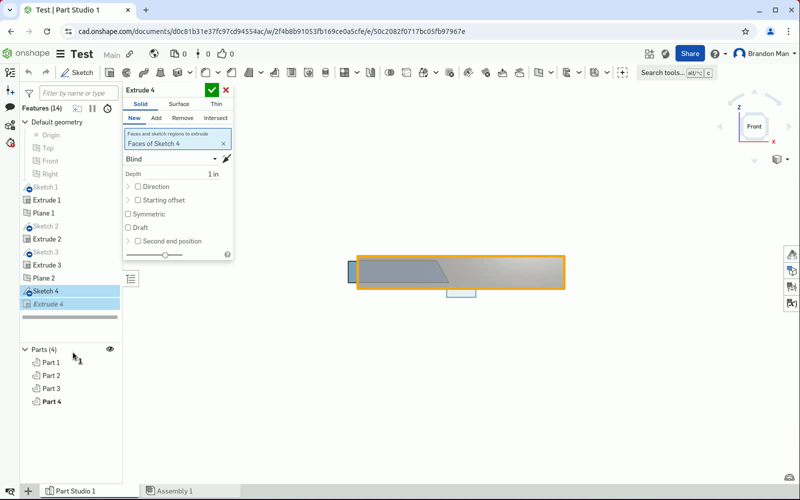
mouse_move(143, 106)
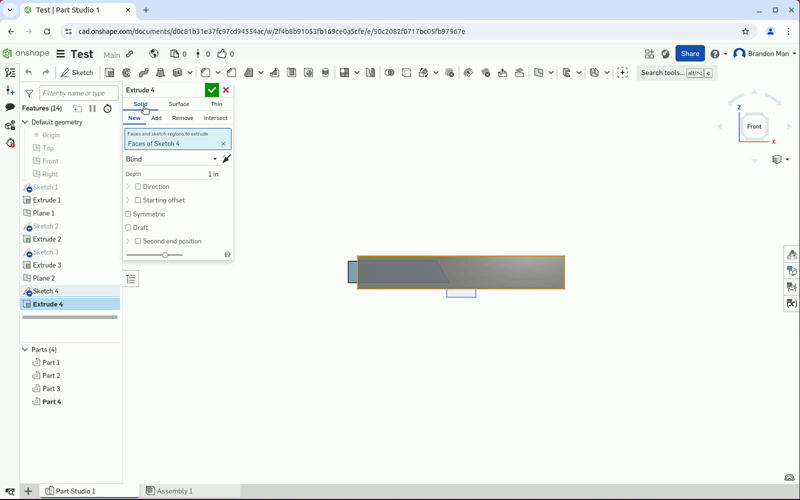
click(143, 106)
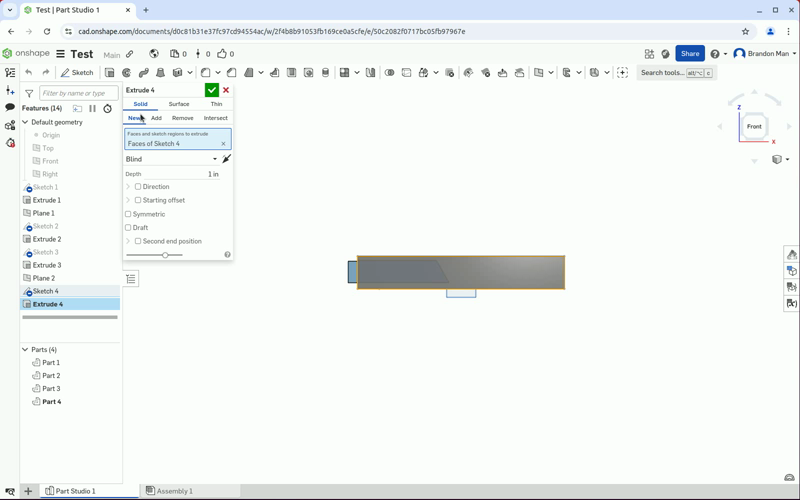
mouse_move(137, 120)
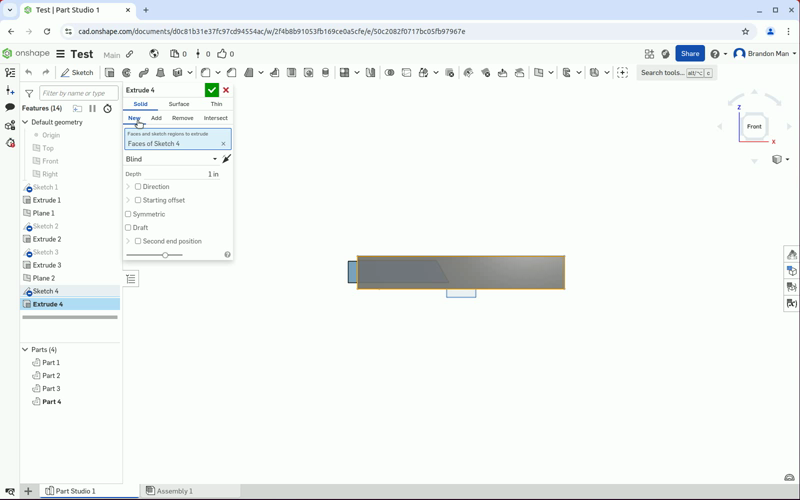
click(137, 120)
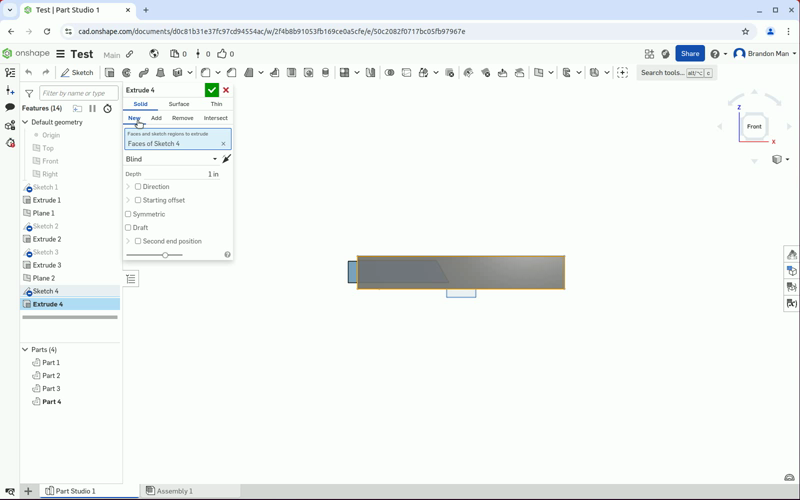
key(tab, 4)
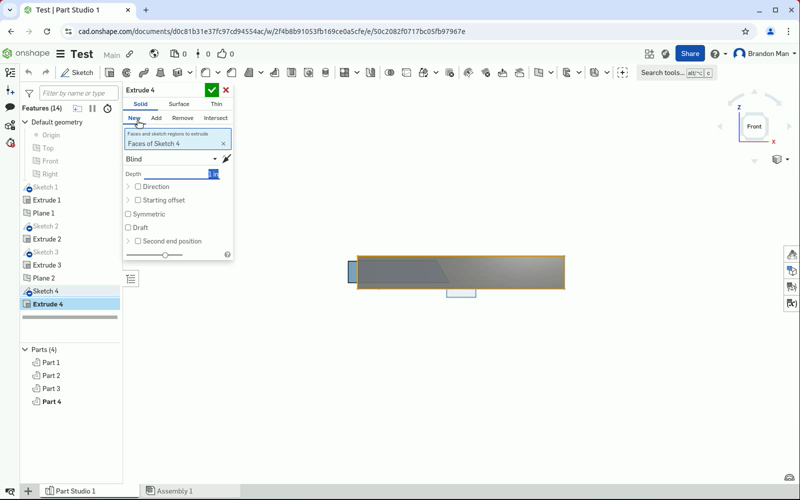
text(1.204)
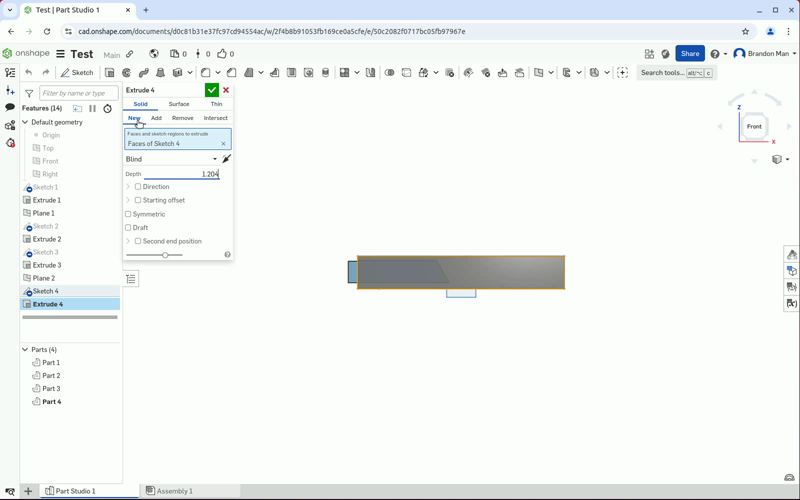
key(enter)
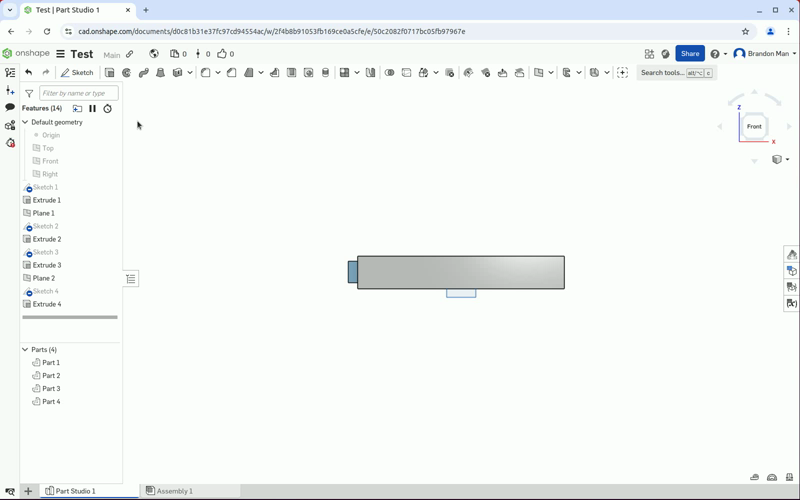
key(shift+h)
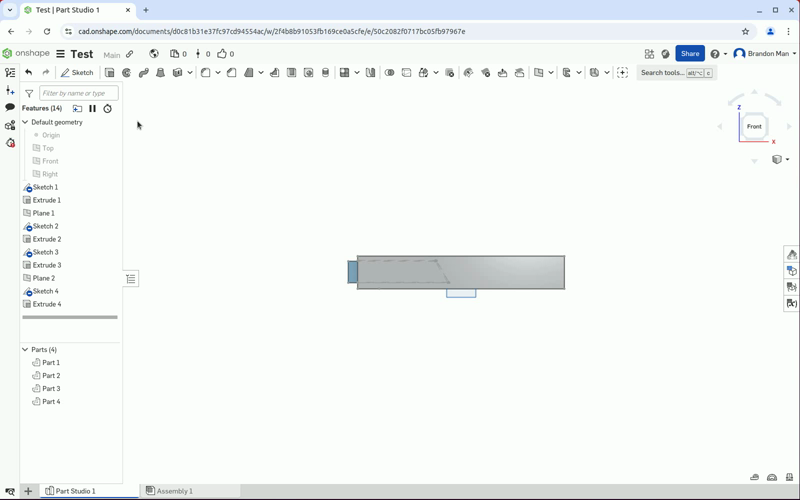
key(shift+h)
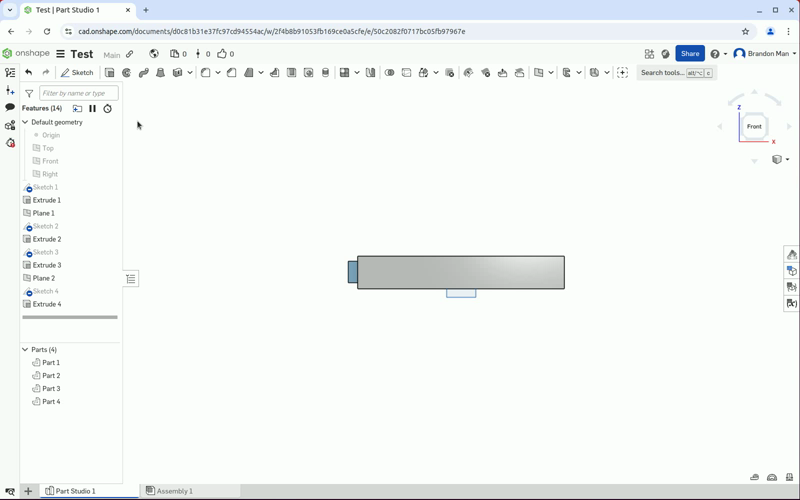
mouse_move(73, 189)
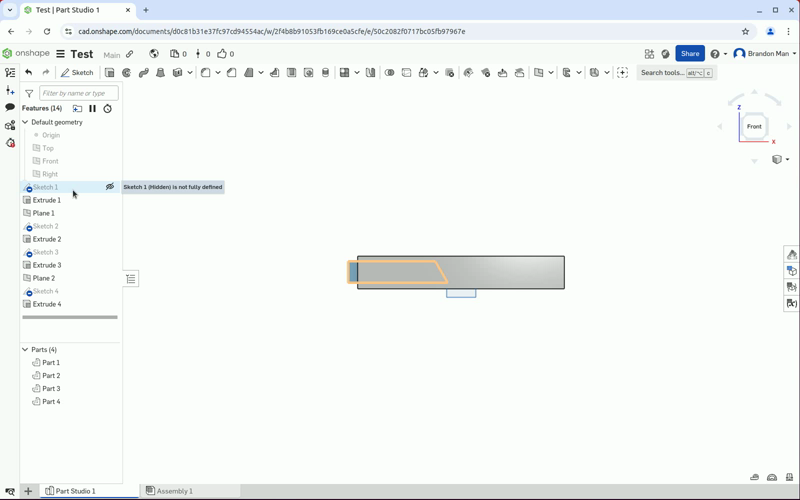
click(73, 189)
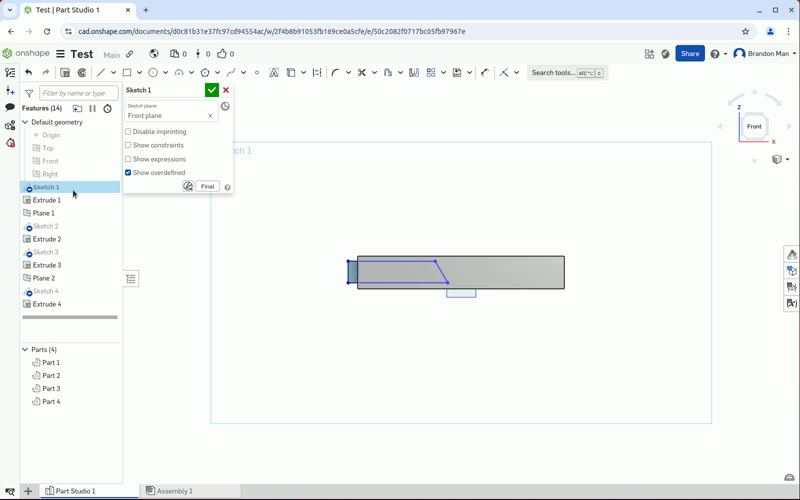
mouse_move(229, 92)
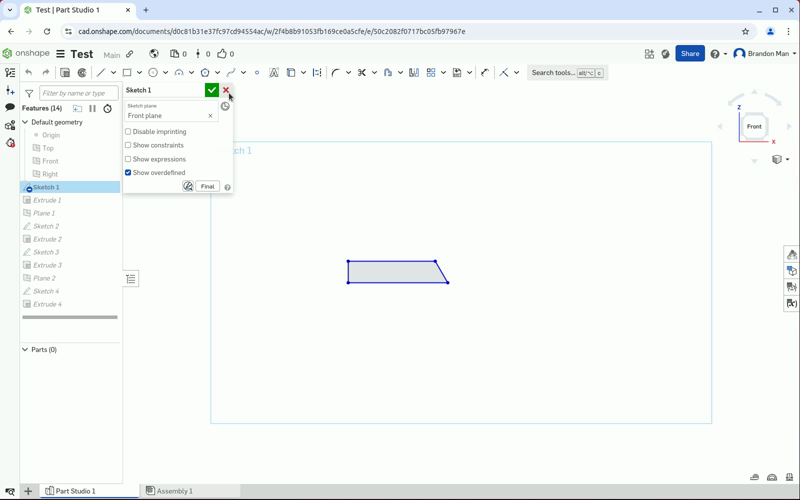
click(229, 92)
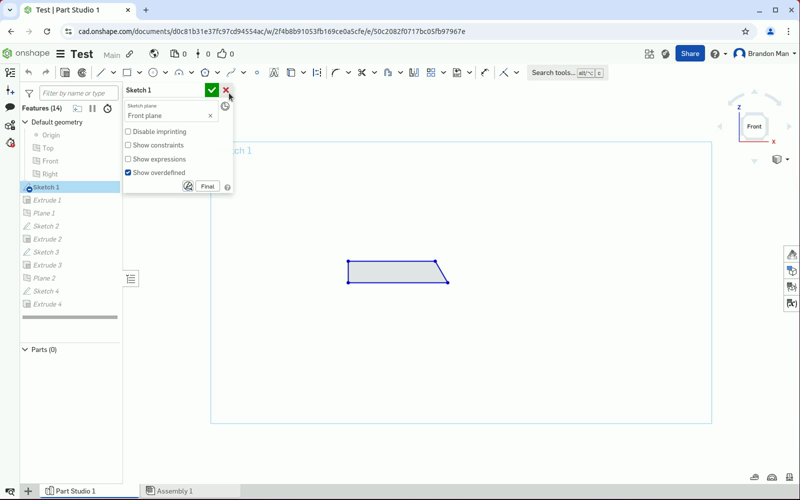
key(shift+s)
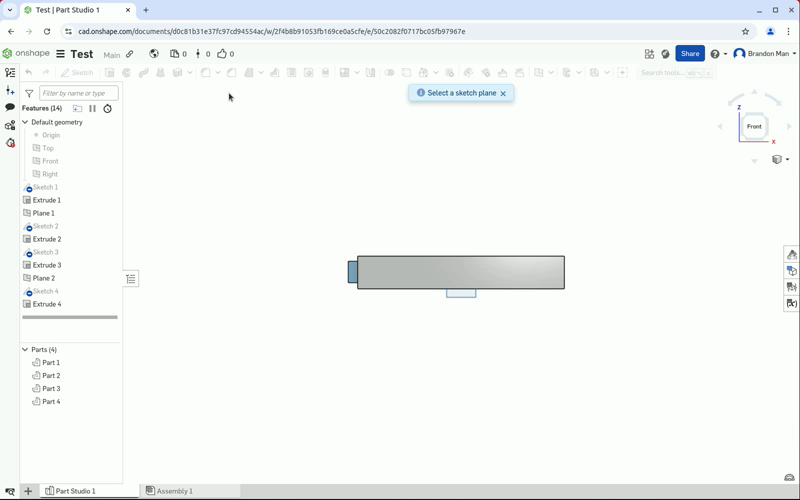
mouse_move(73, 280)
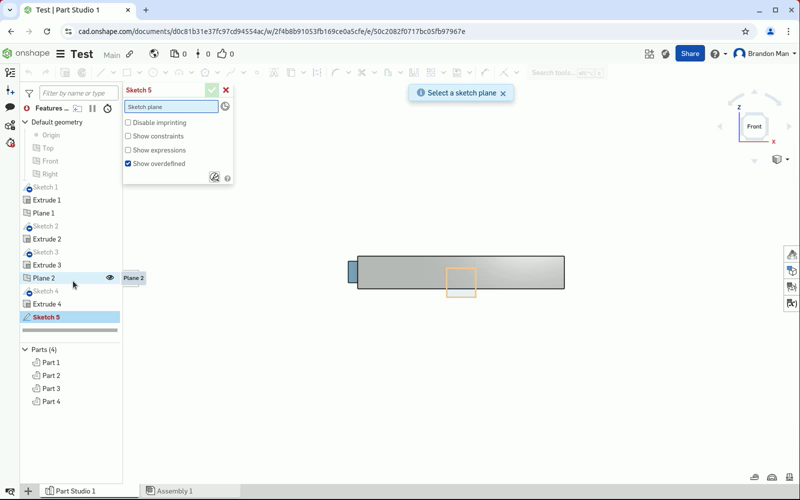
click(73, 280)
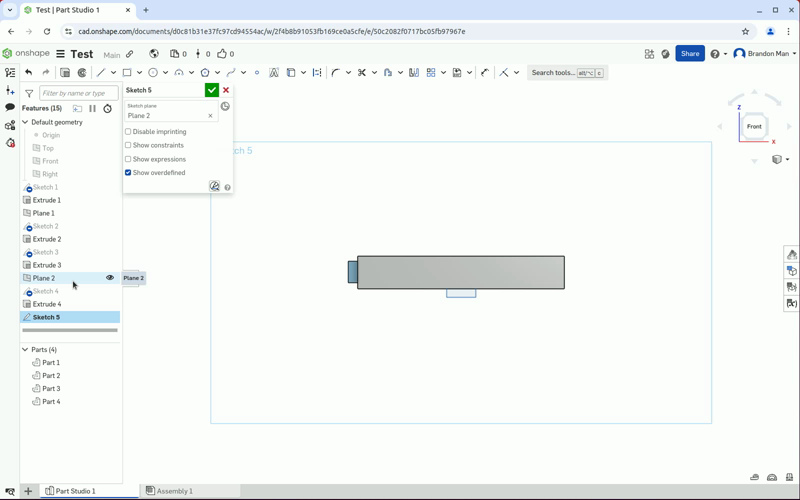
mouse_move(73, 352)
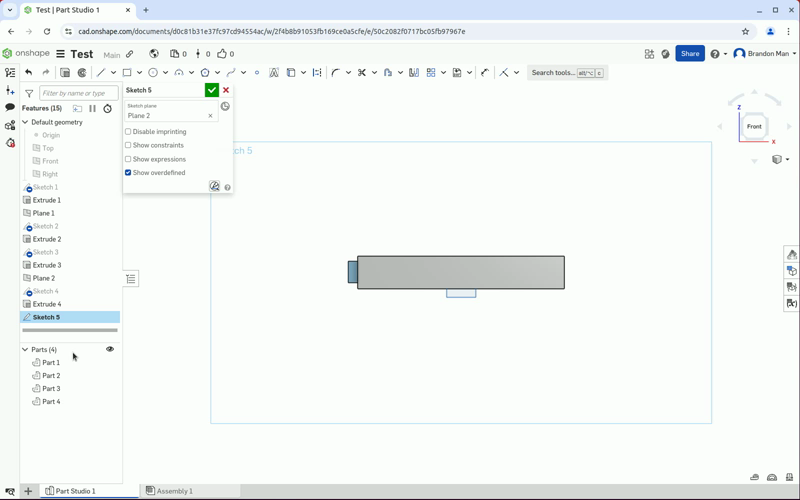
key(y)
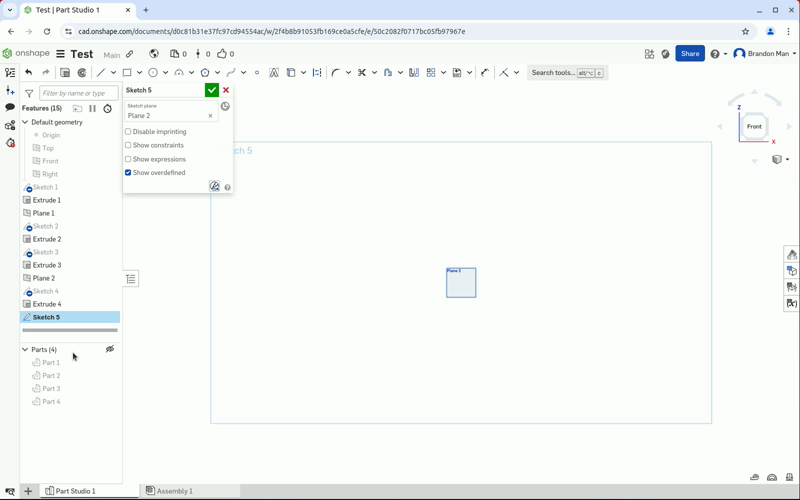
key(a)
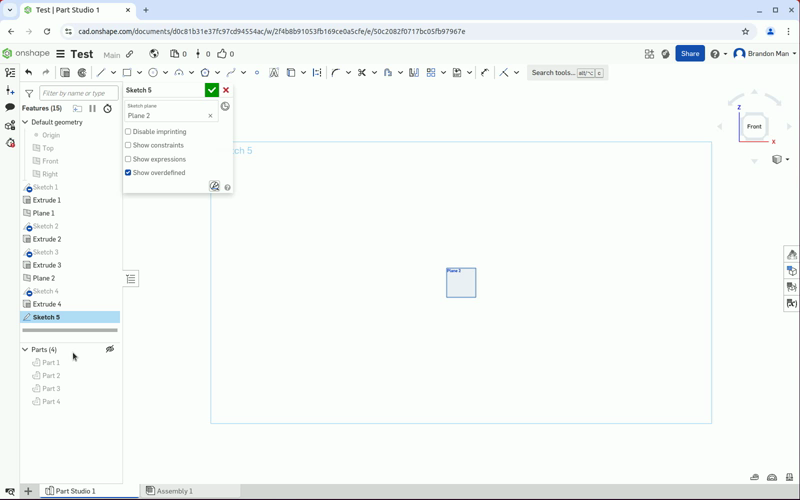
key_down(shift)
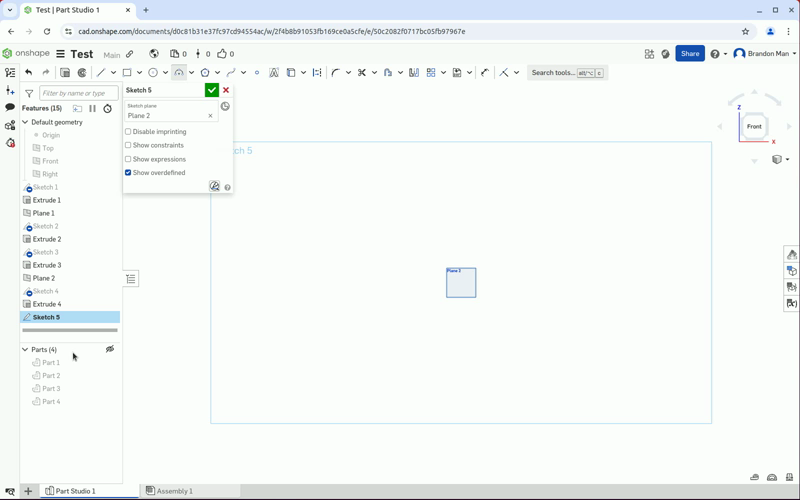
mouse_move(357, 372)
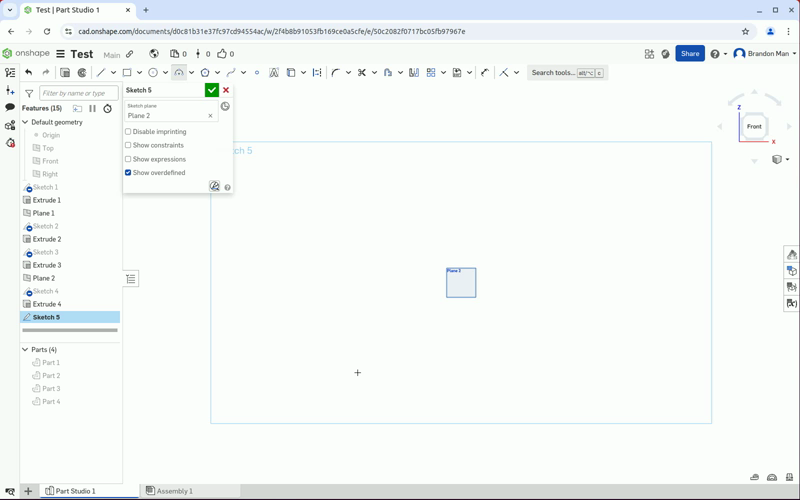
click(357, 372)
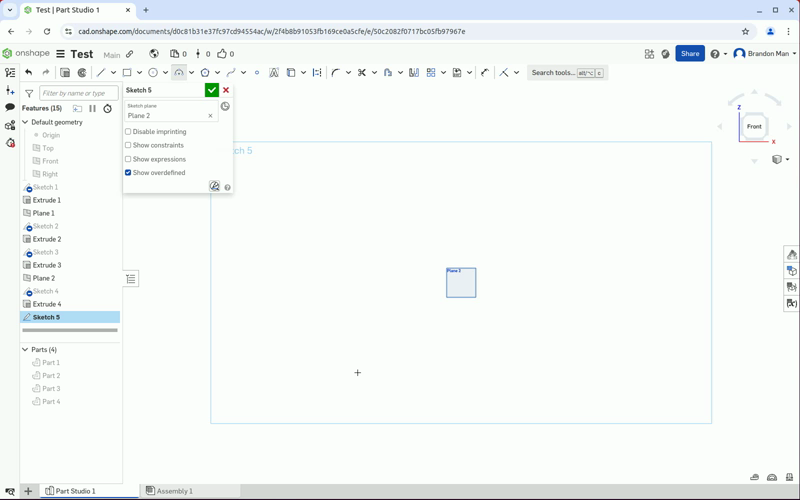
key_up(shift)
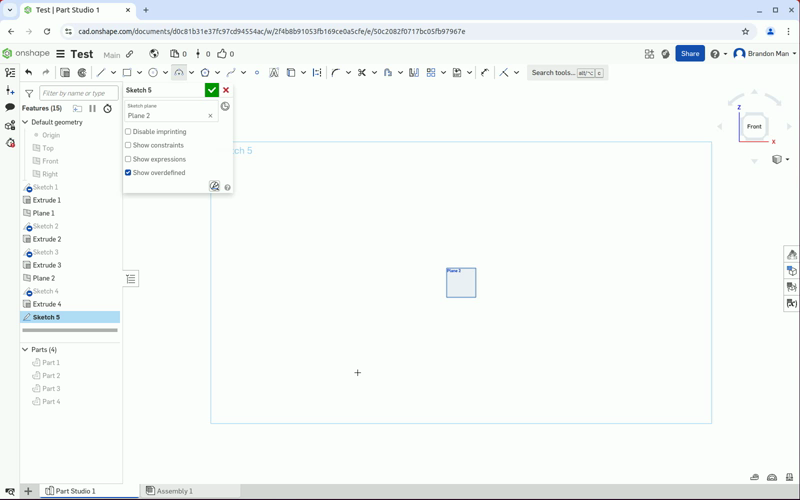
key_down(shift)
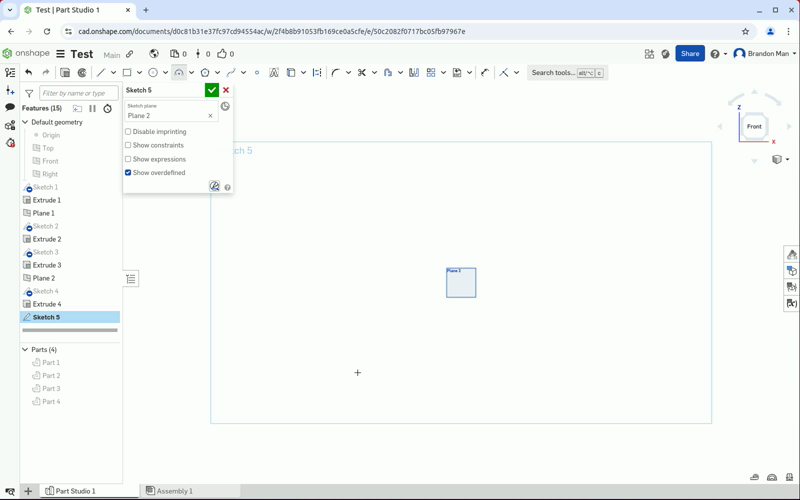
mouse_move(362, 377)
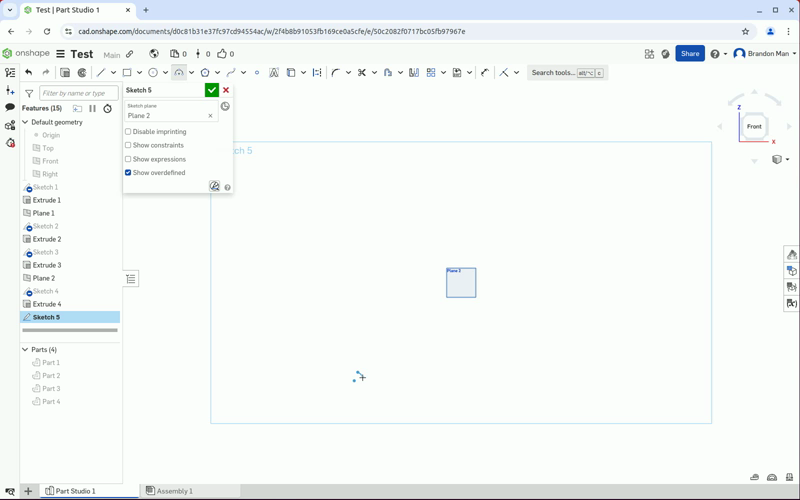
click(362, 377)
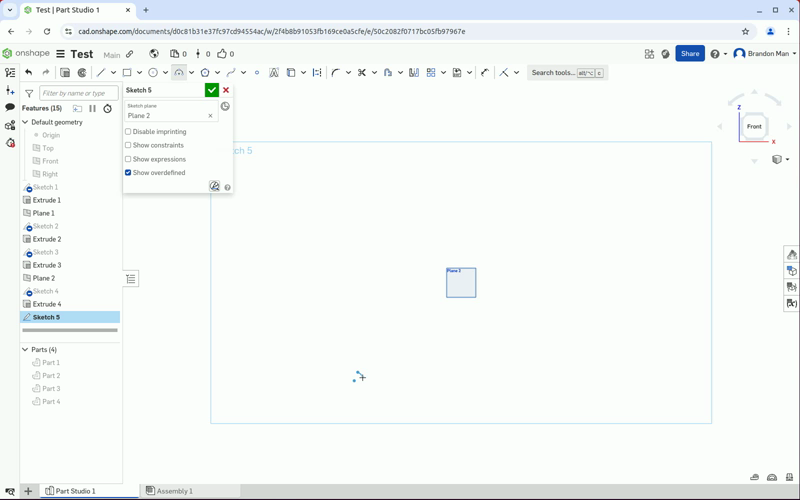
mouse_move(359, 375)
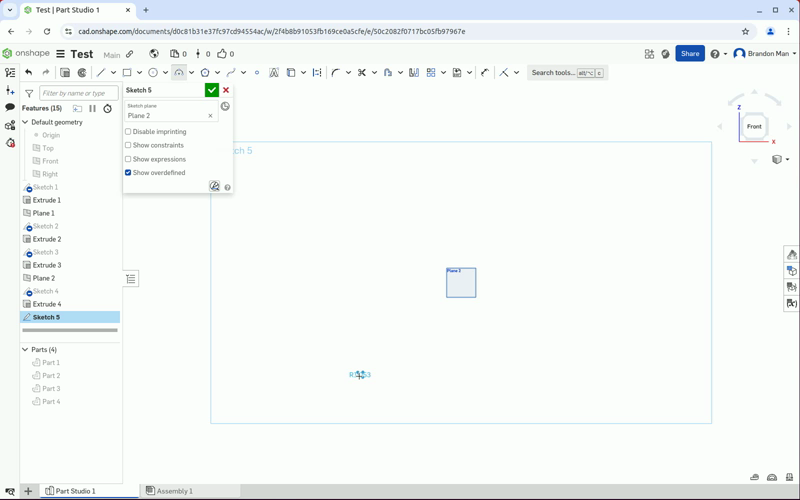
click(359, 375)
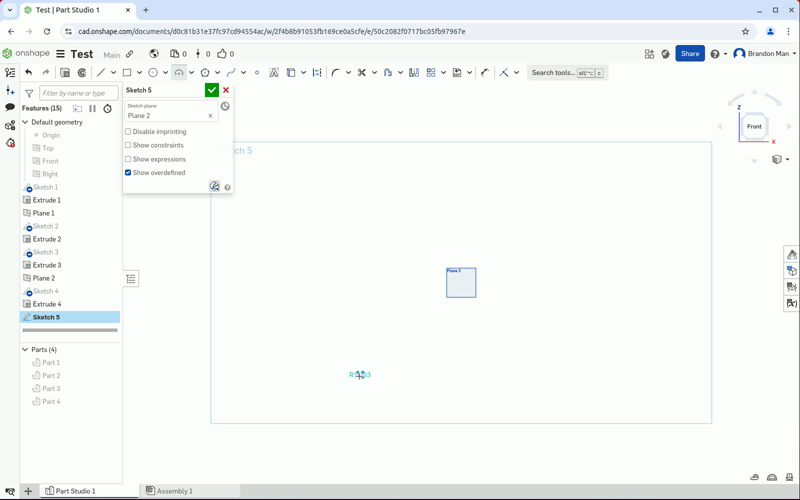
key_up(shift)
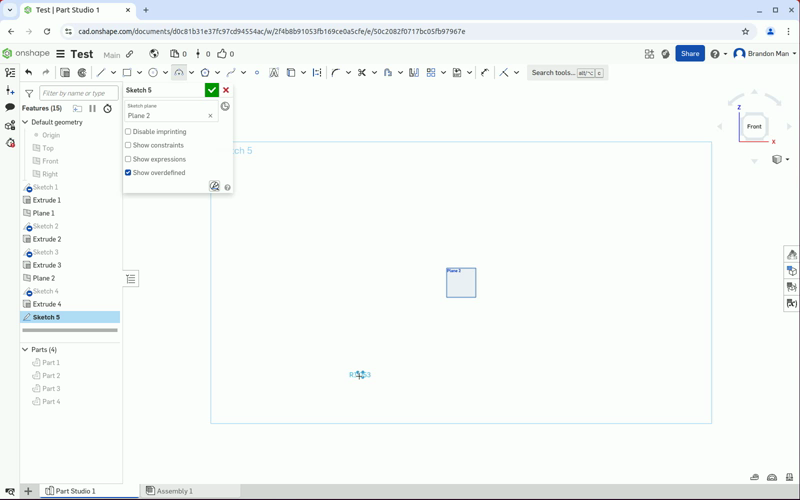
key(esc)
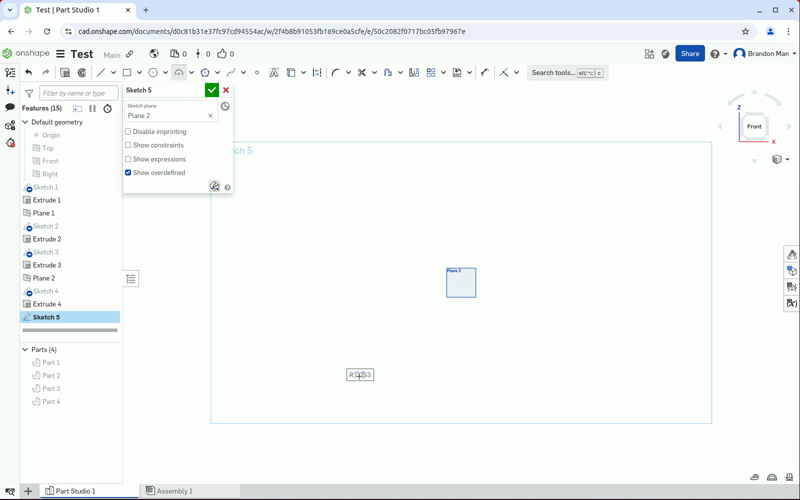
key(l)
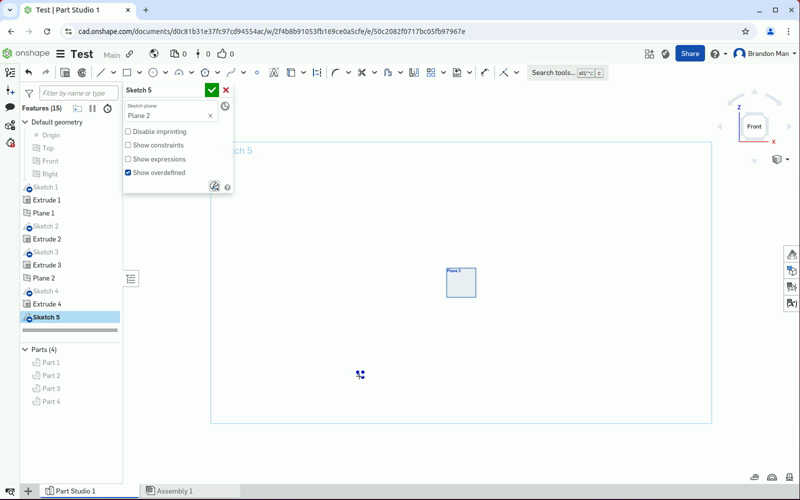
mouse_move(362, 377)
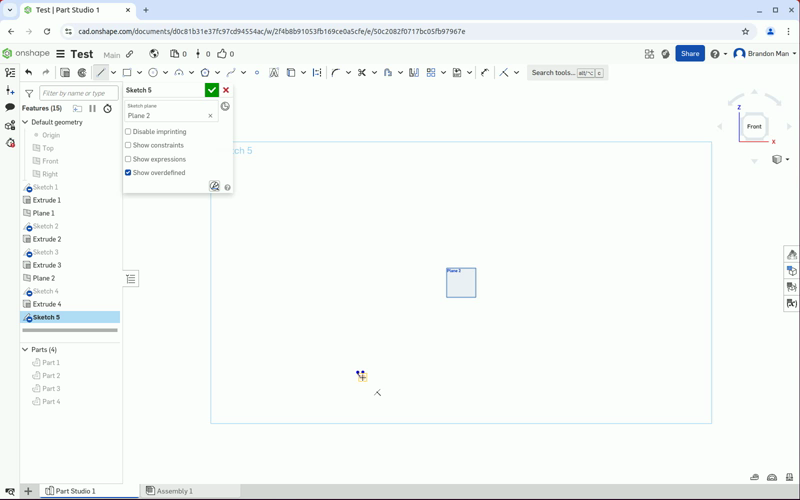
scroll(6)
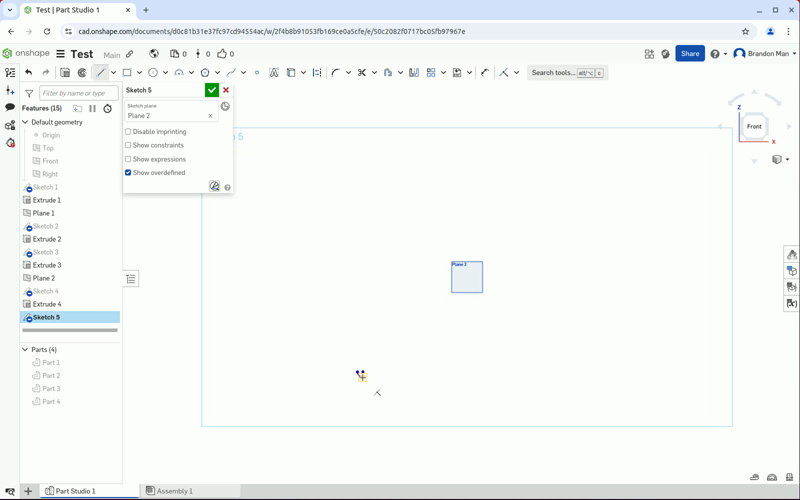
scroll(6)
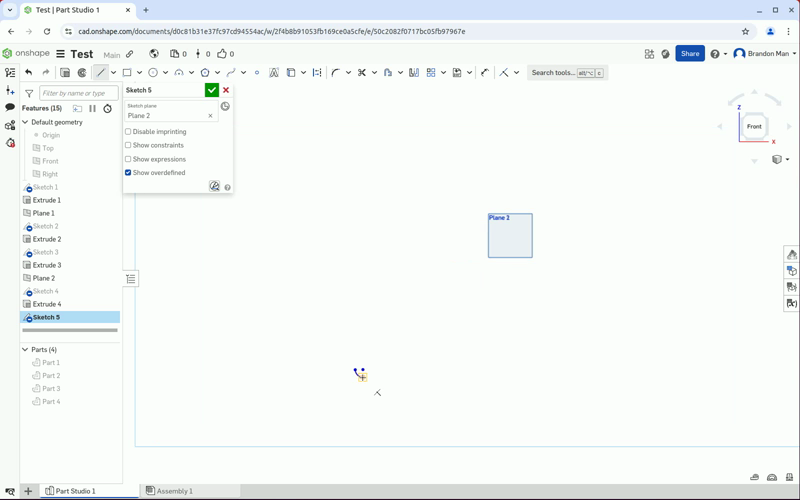
scroll(6)
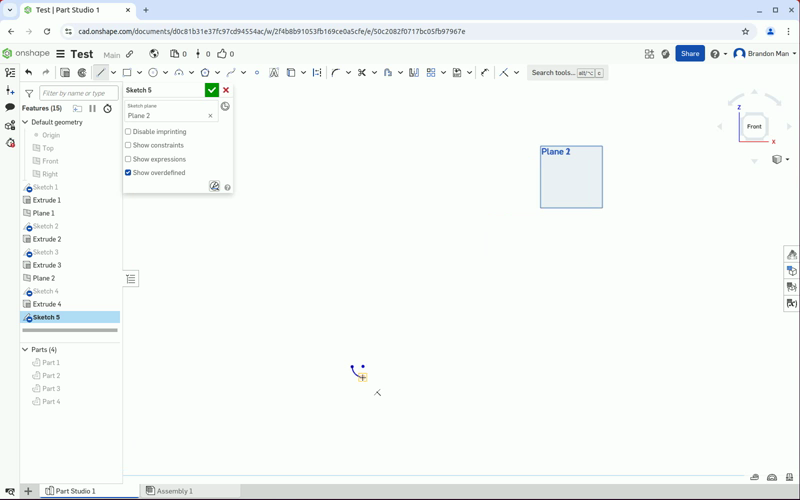
scroll(6)
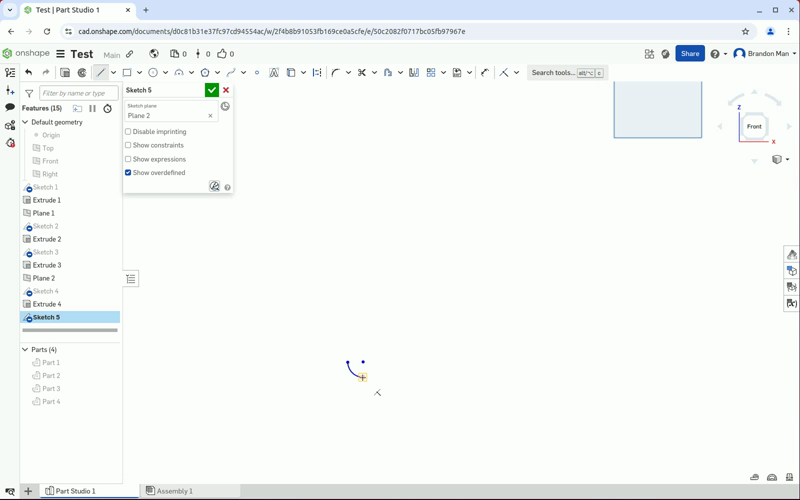
scroll(6)
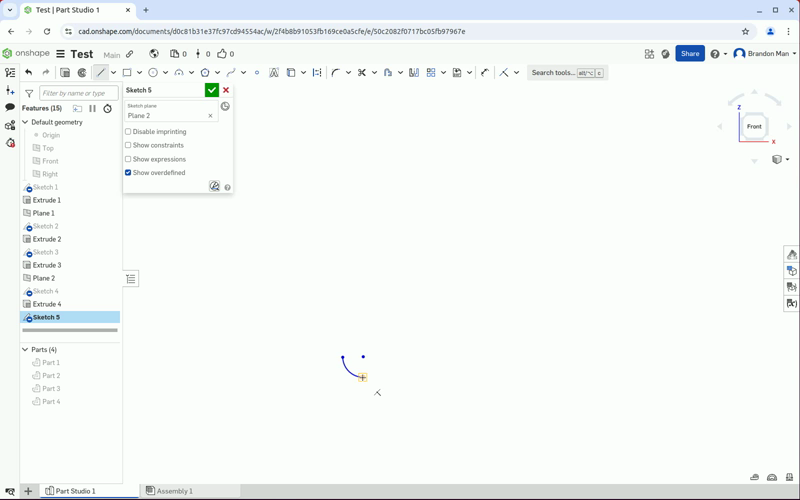
scroll(6)
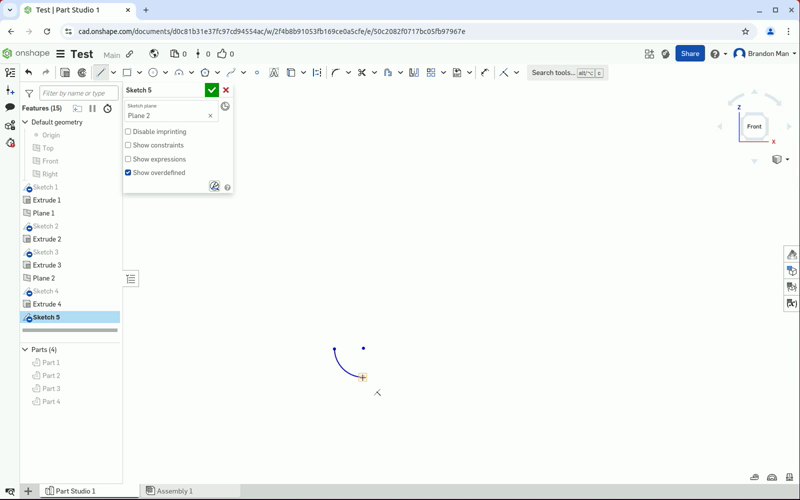
scroll(6)
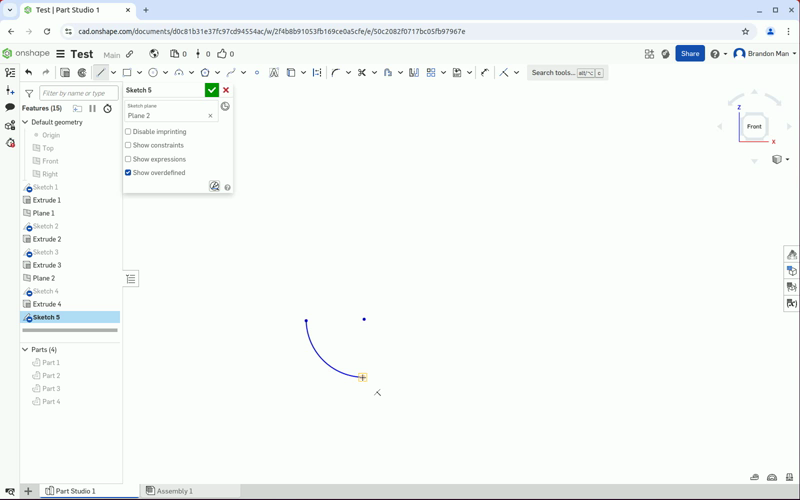
click(362, 377)
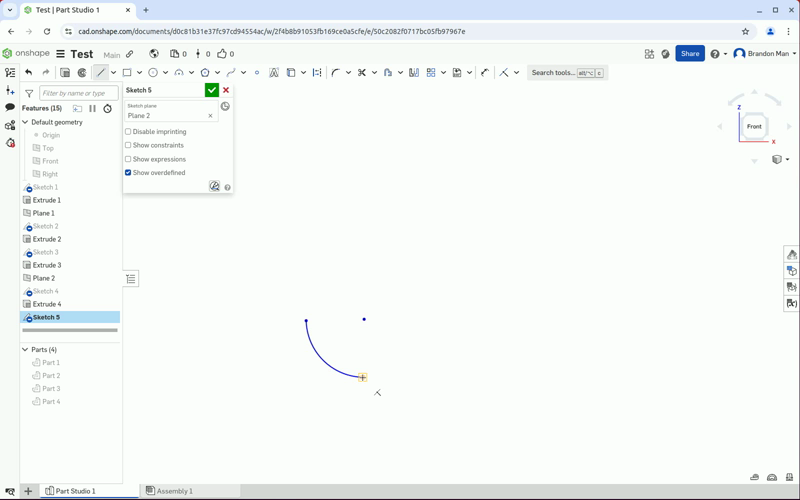
scroll(-6)
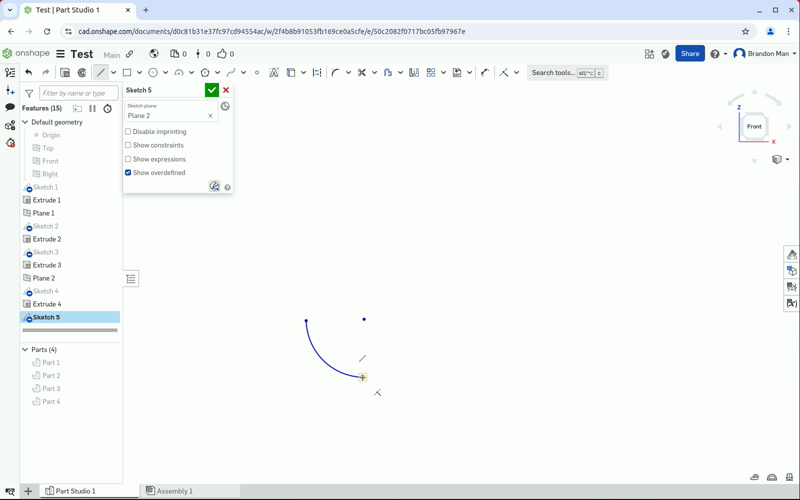
scroll(-6)
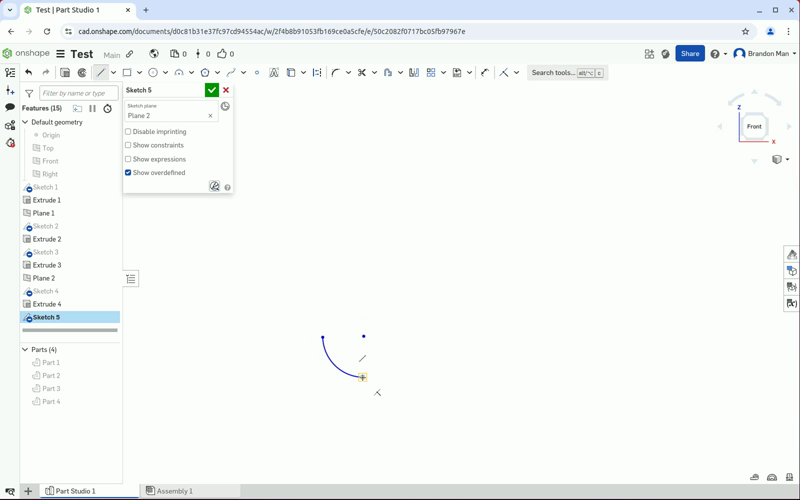
scroll(-6)
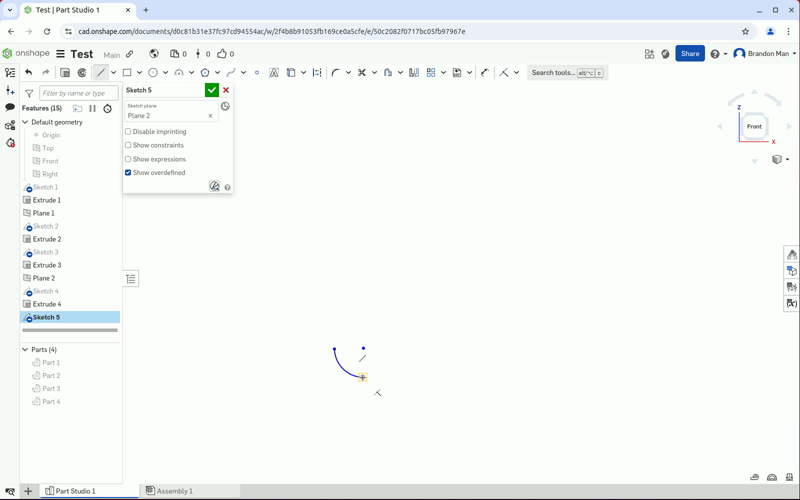
scroll(-6)
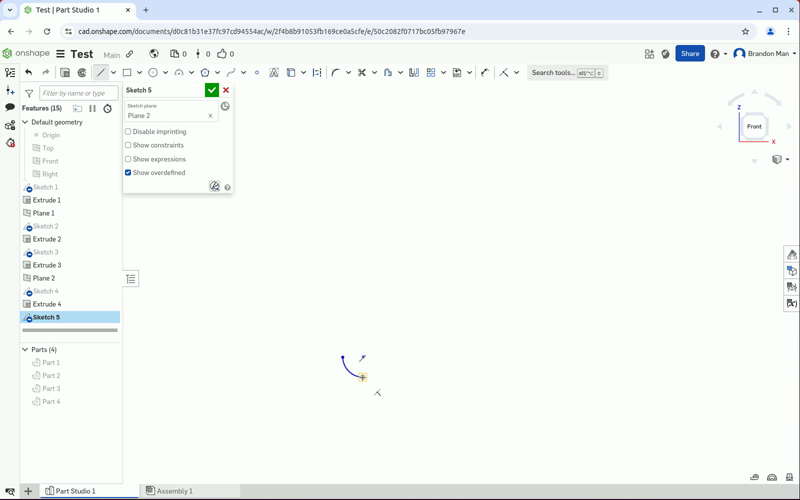
scroll(-6)
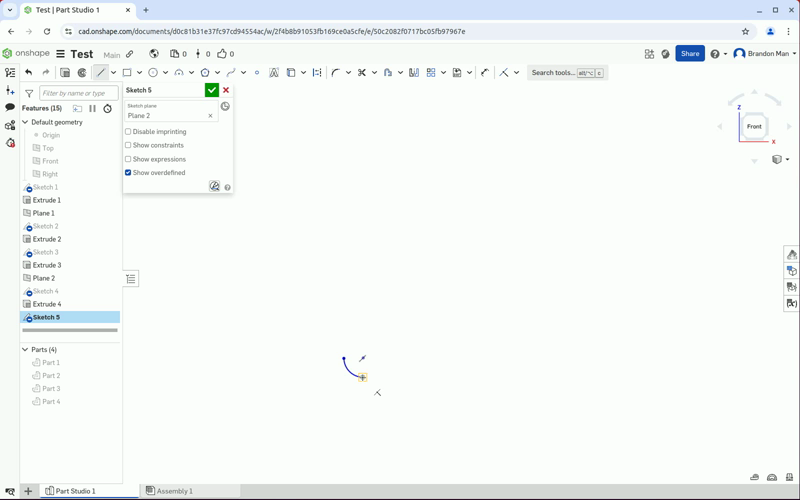
scroll(-6)
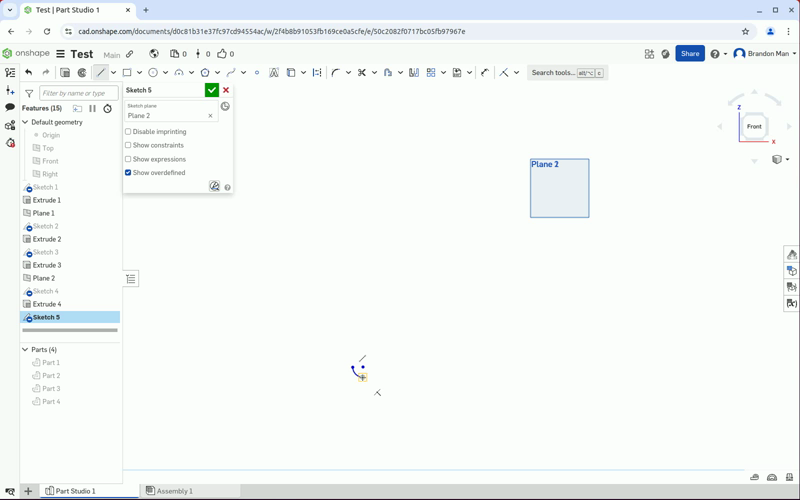
scroll(-6)
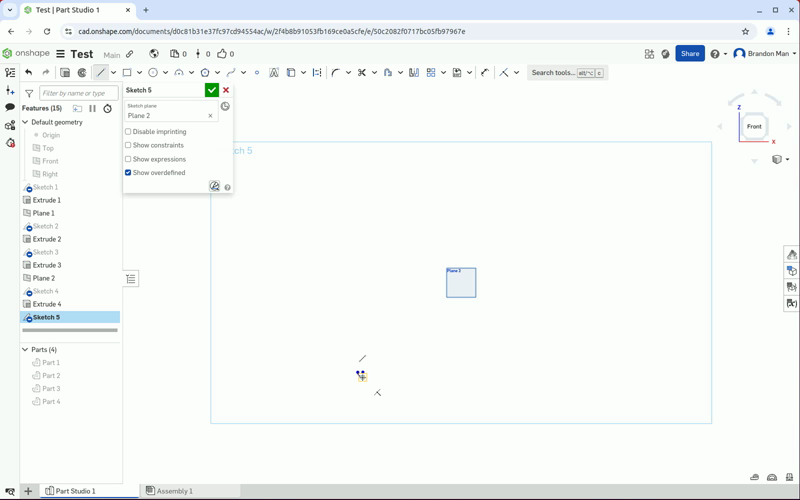
key_down(shift)
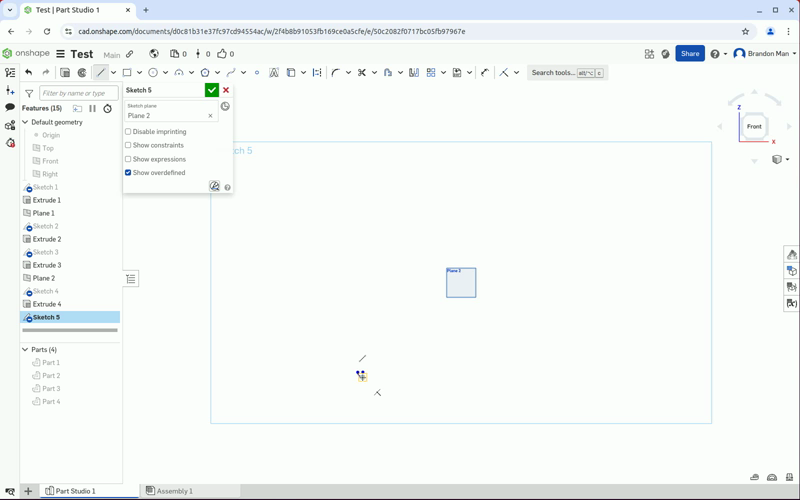
mouse_move(392, 377)
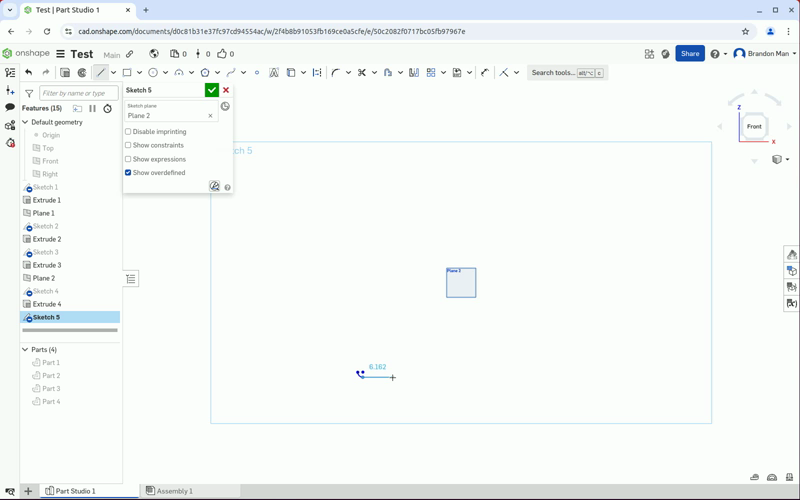
mouse_move(374, 377)
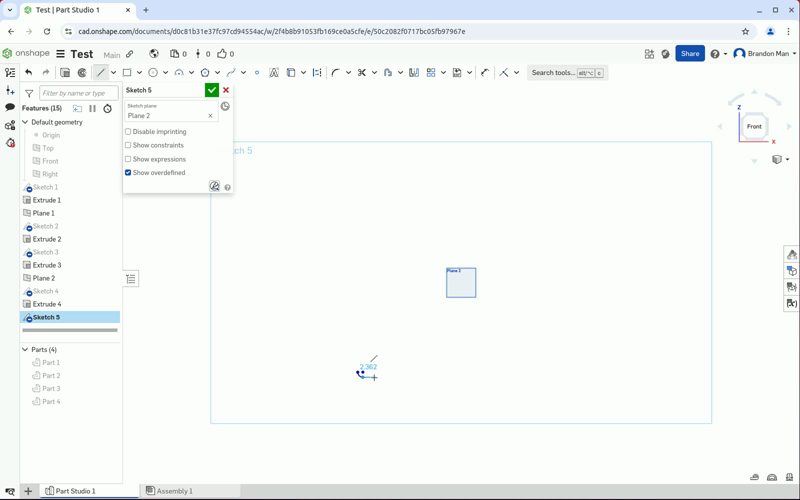
click(374, 377)
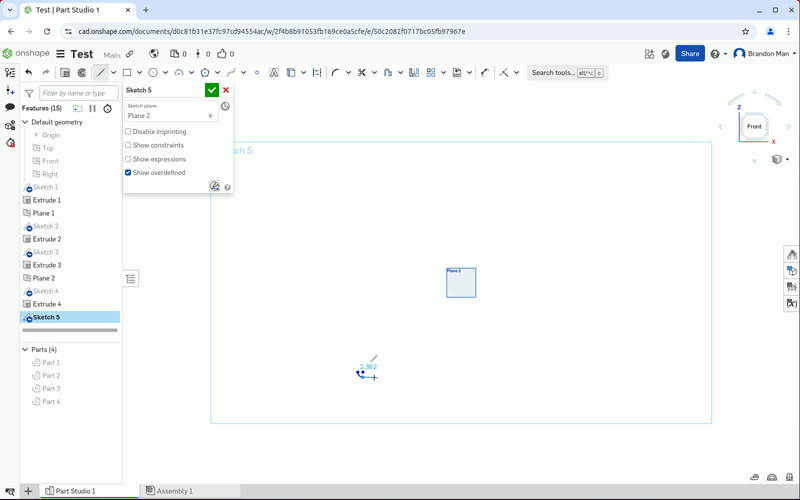
key_up(shift)
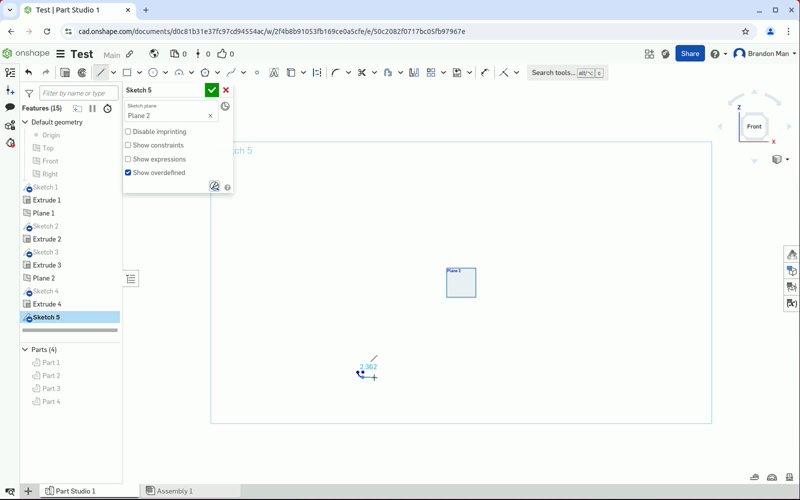
key(esc)
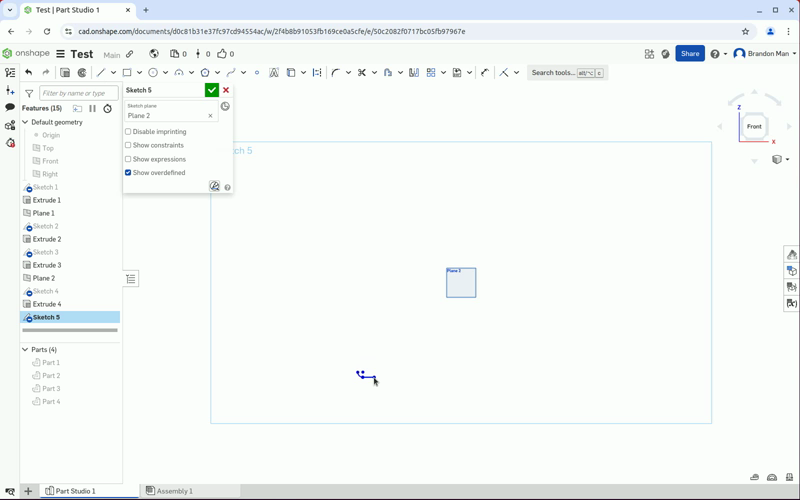
key(a)
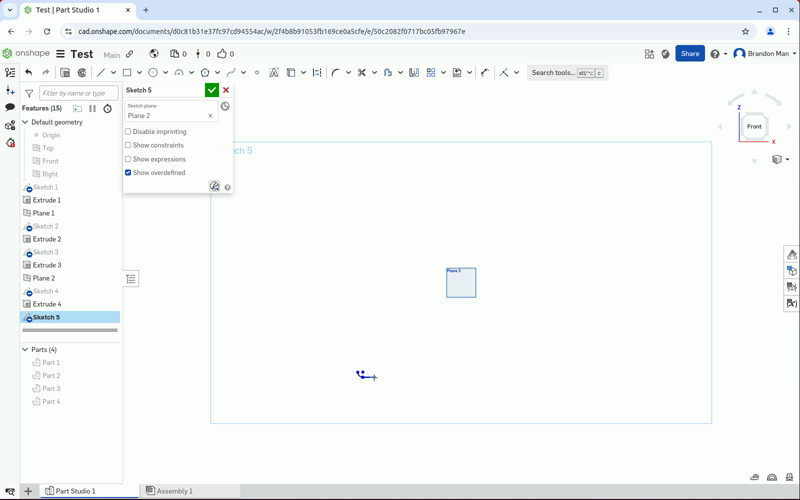
mouse_move(374, 377)
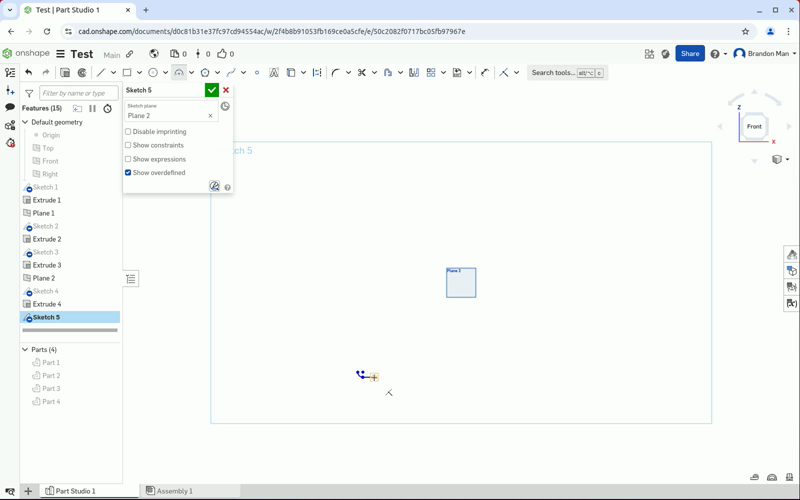
click(374, 377)
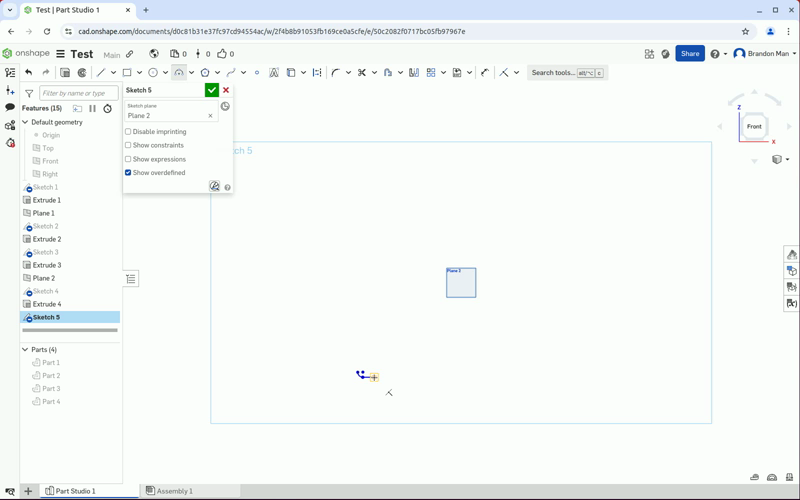
key_down(shift)
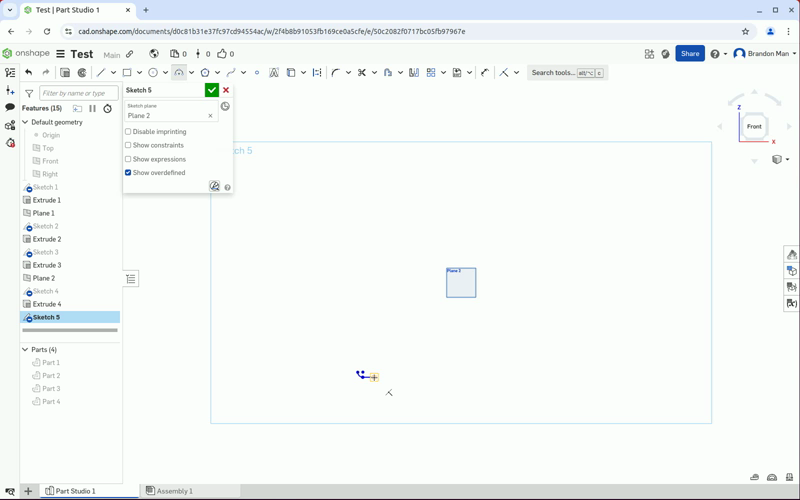
mouse_move(379, 372)
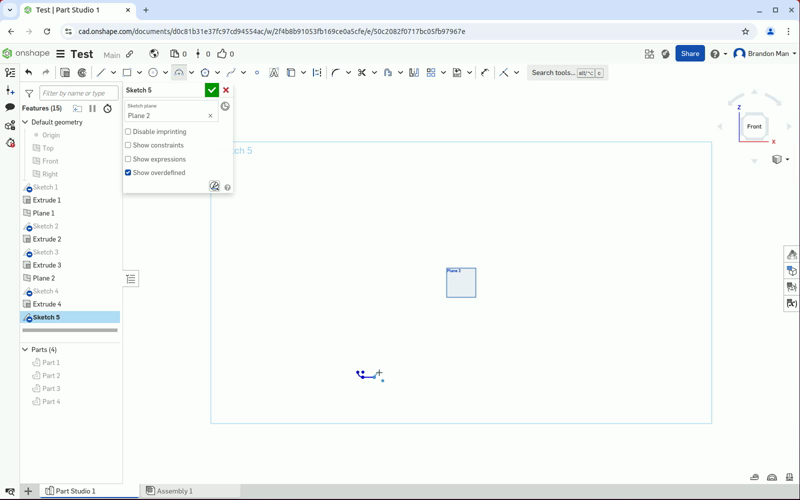
scroll(6)
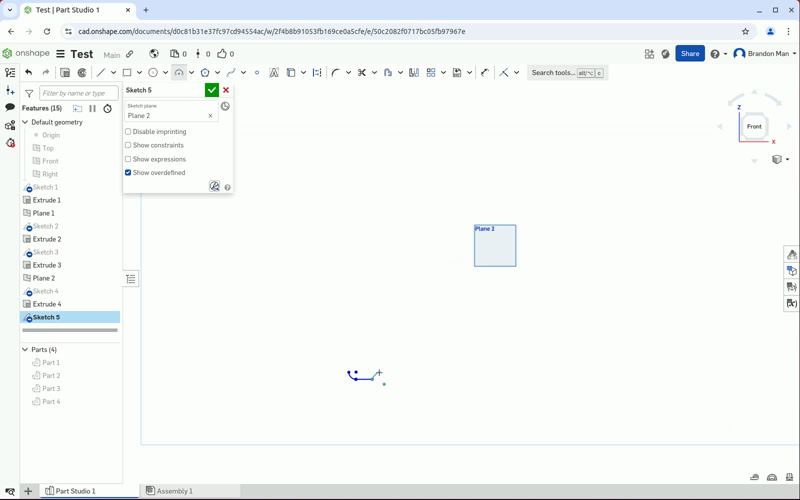
scroll(6)
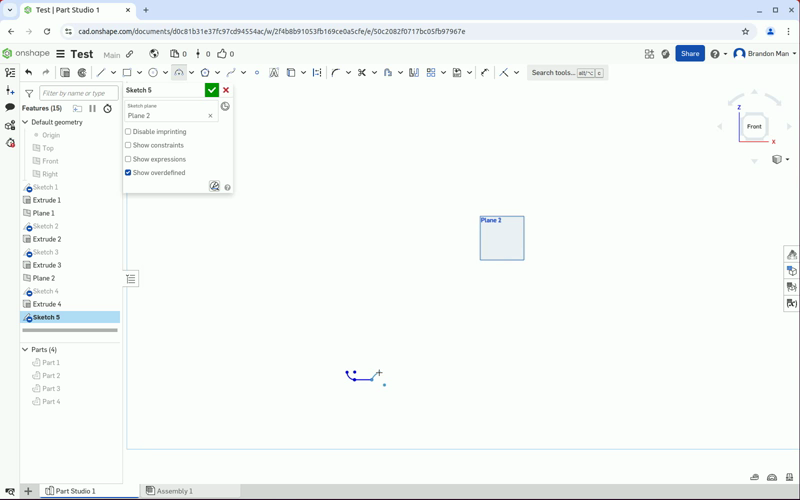
scroll(6)
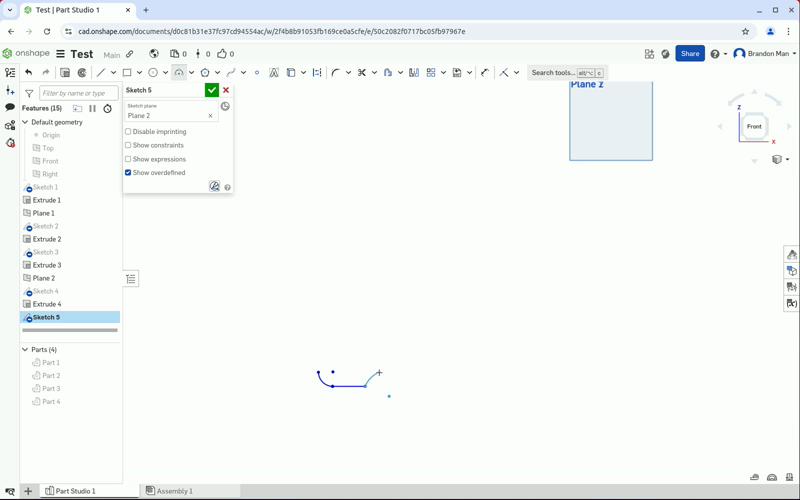
scroll(6)
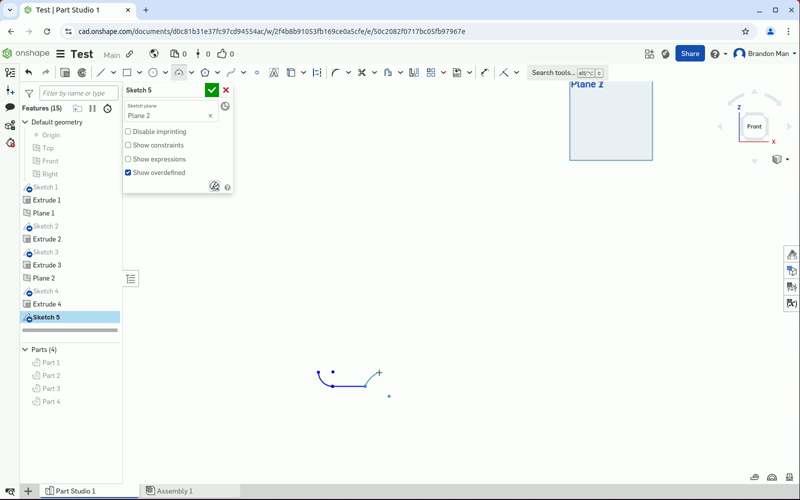
scroll(6)
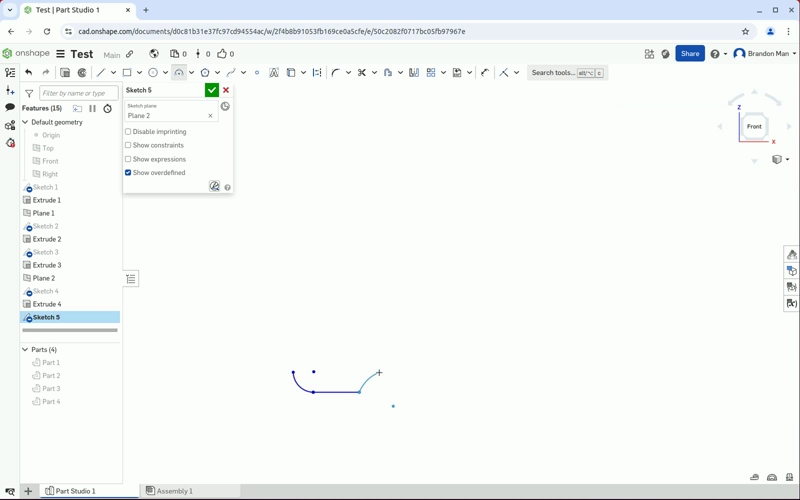
scroll(6)
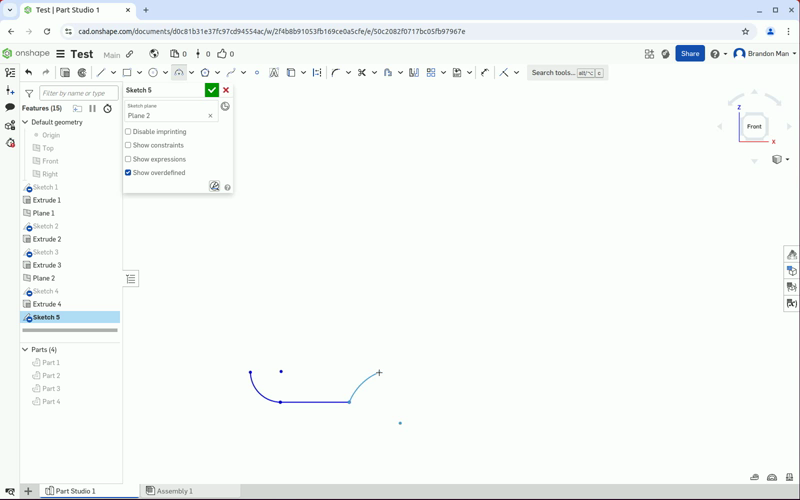
scroll(6)
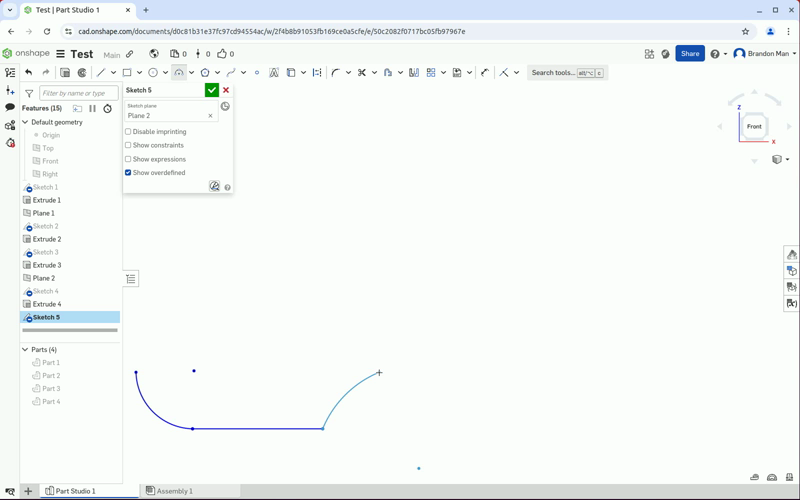
click(379, 372)
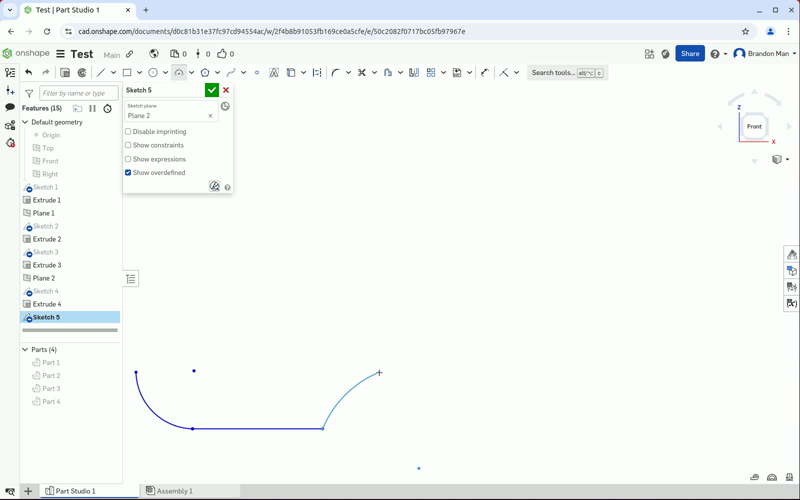
scroll(-6)
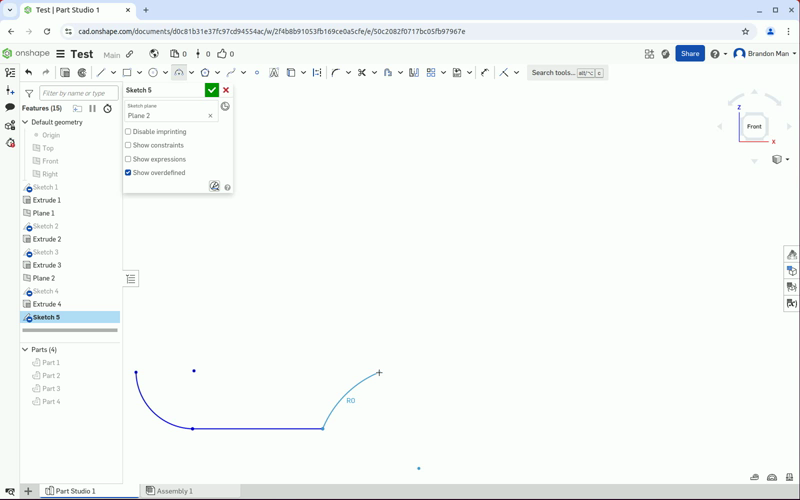
scroll(-6)
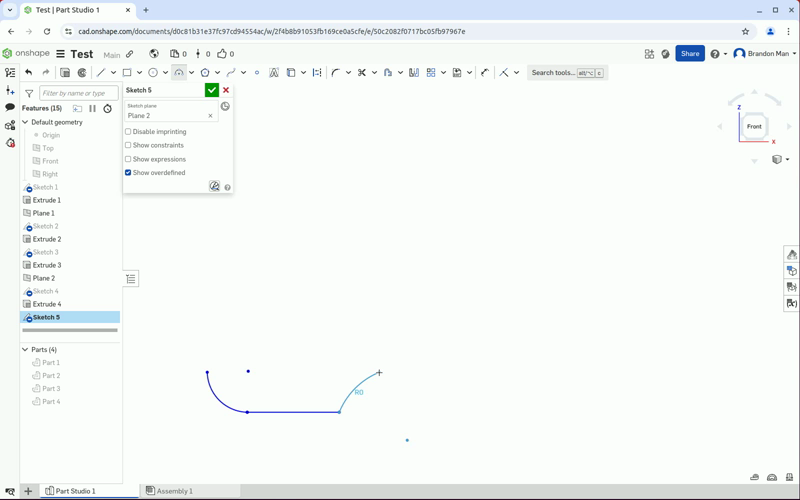
scroll(-6)
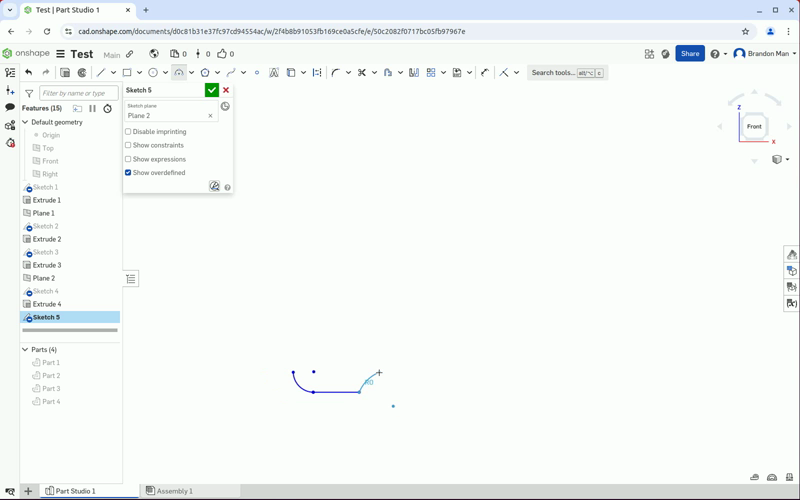
scroll(-6)
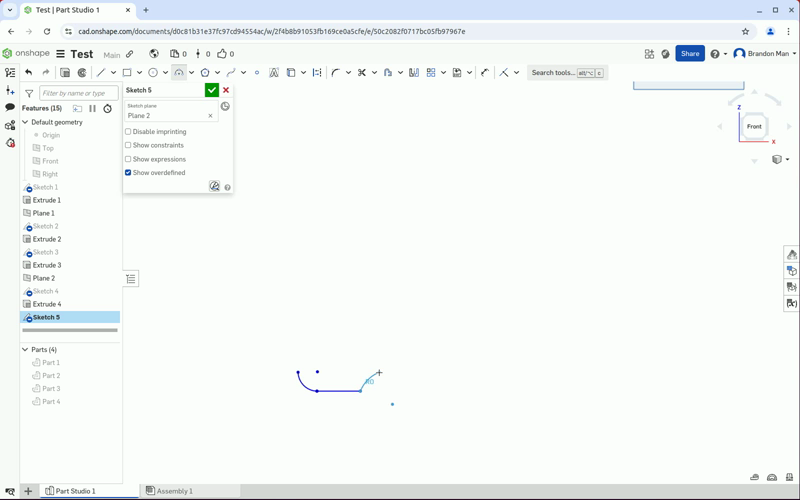
scroll(-6)
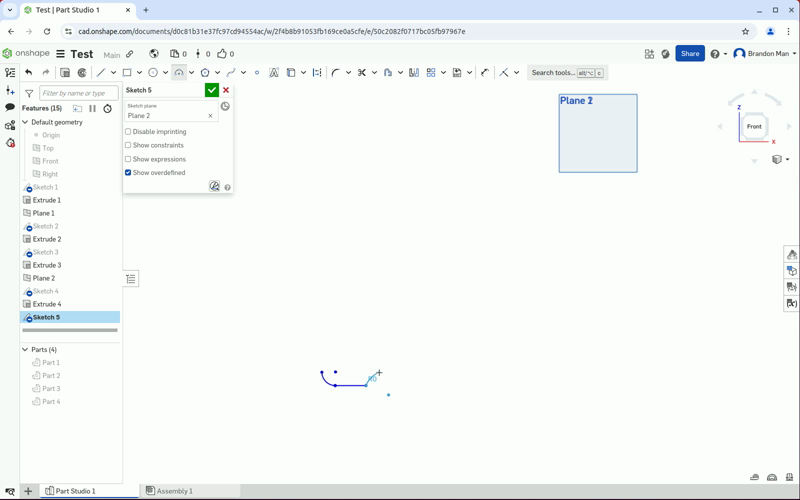
scroll(-6)
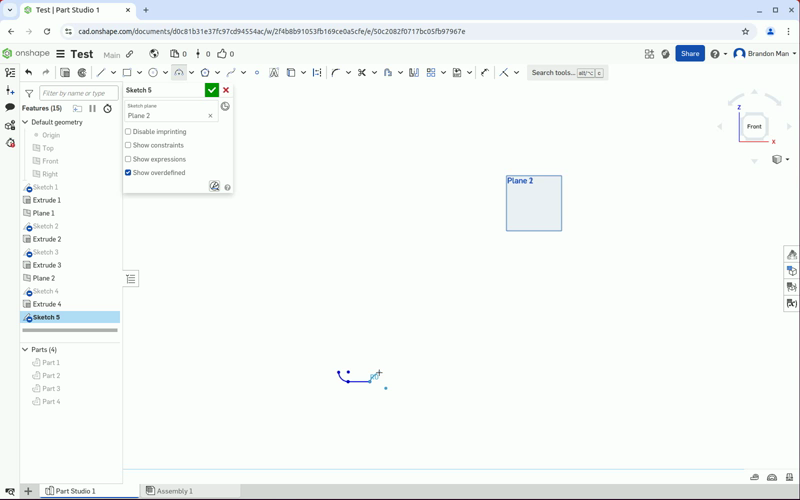
scroll(-6)
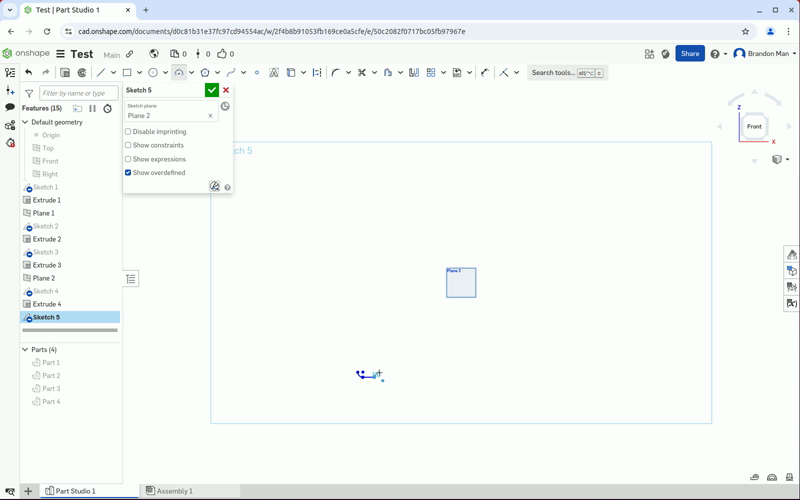
mouse_move(377, 375)
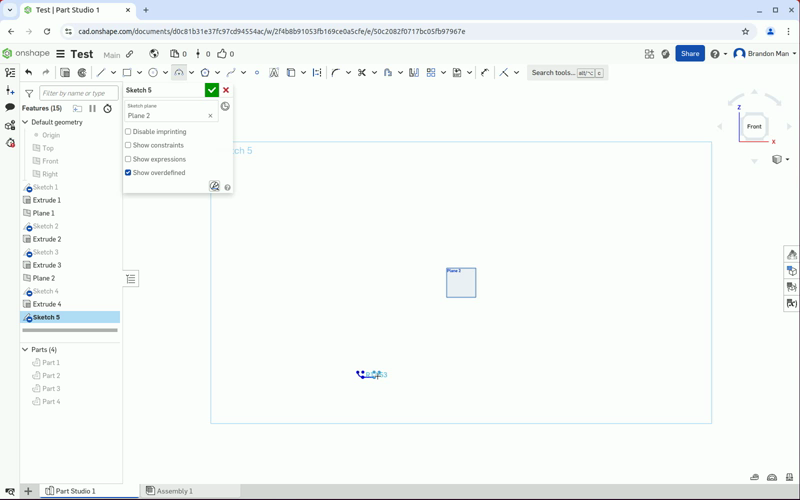
scroll(6)
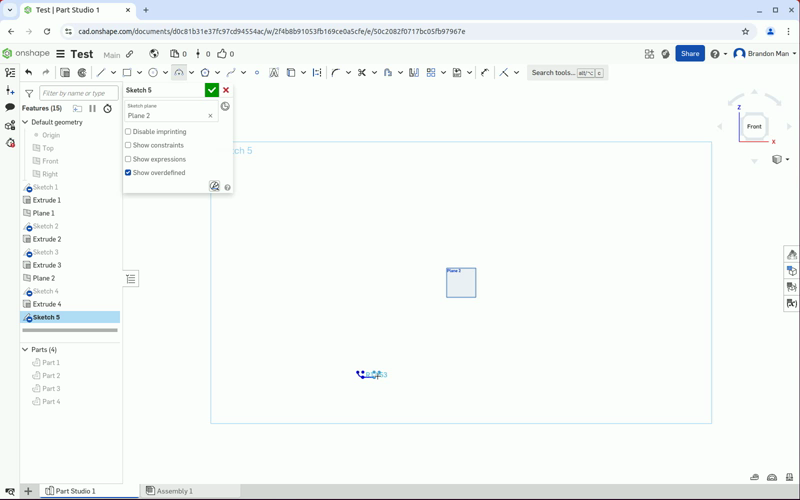
scroll(6)
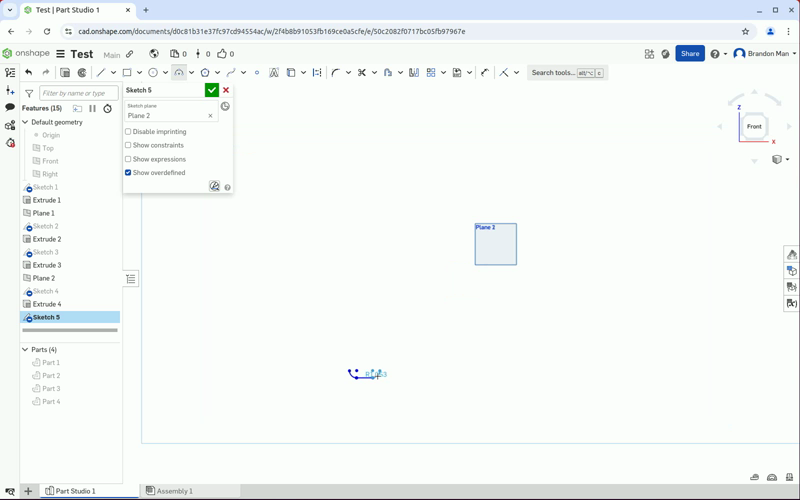
scroll(6)
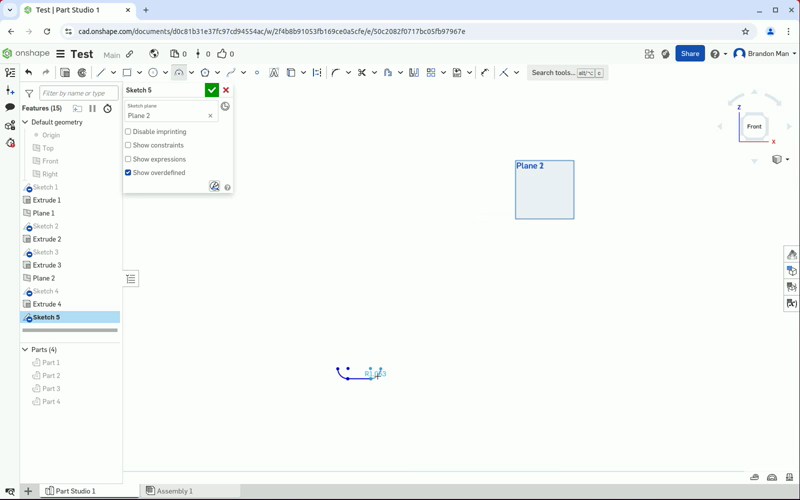
scroll(6)
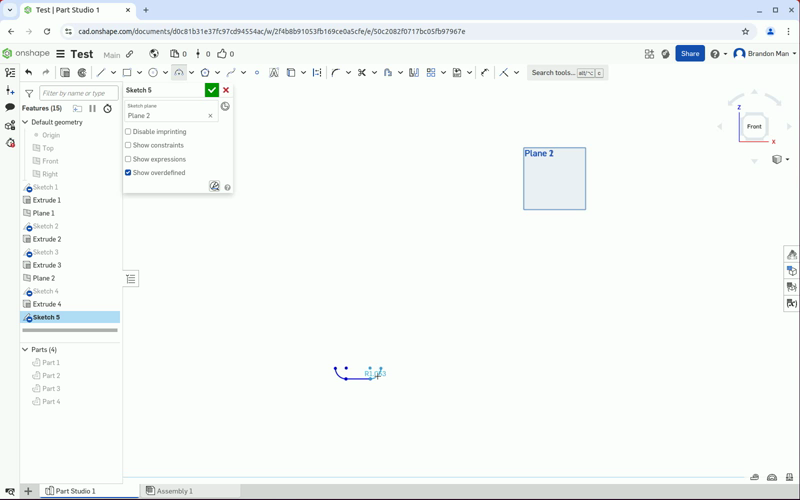
scroll(6)
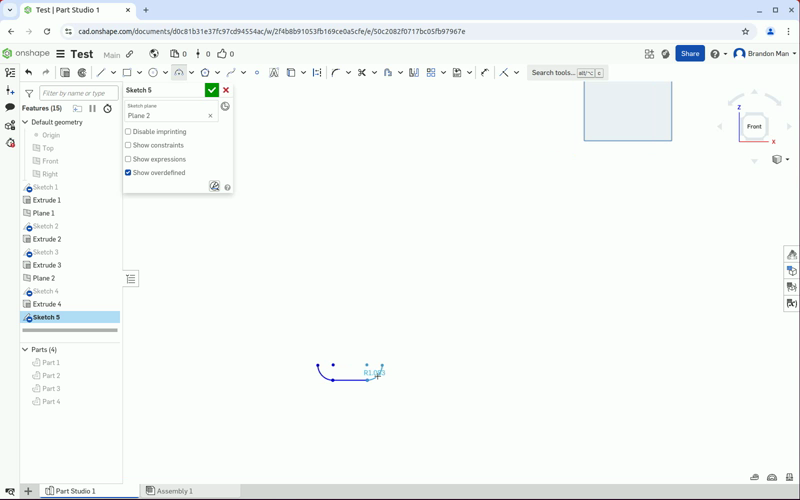
scroll(6)
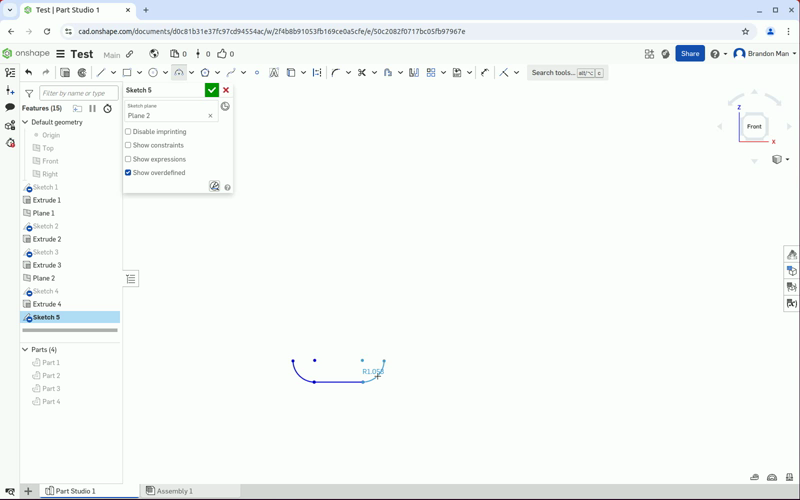
scroll(6)
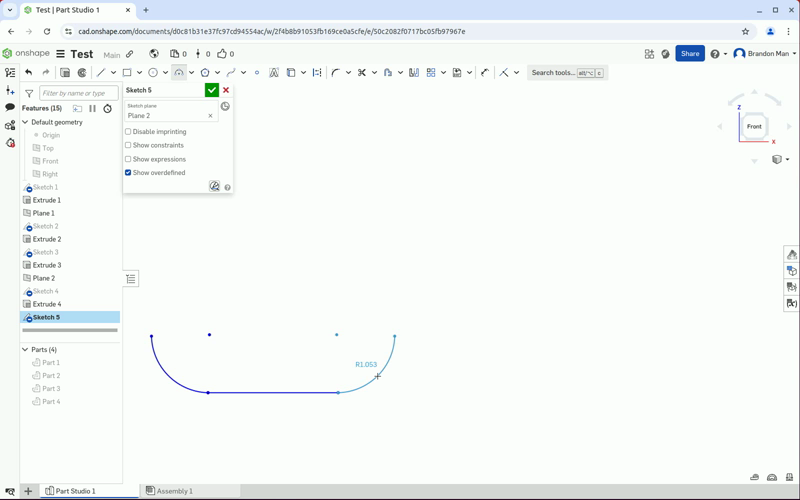
click(377, 375)
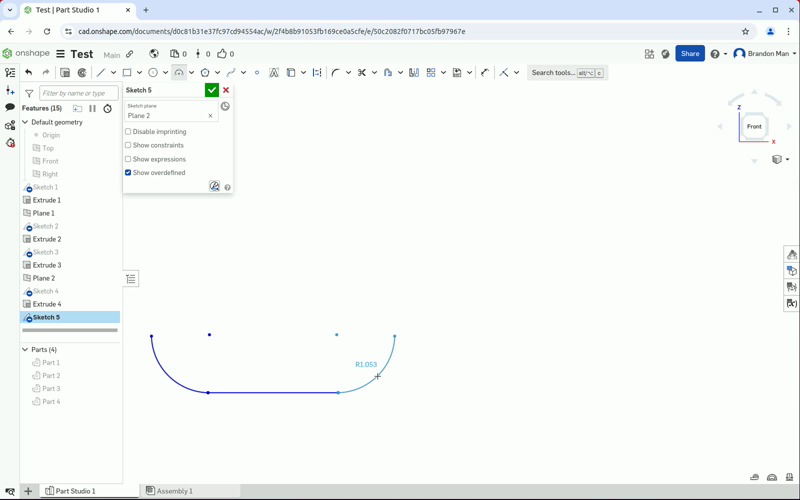
scroll(-6)
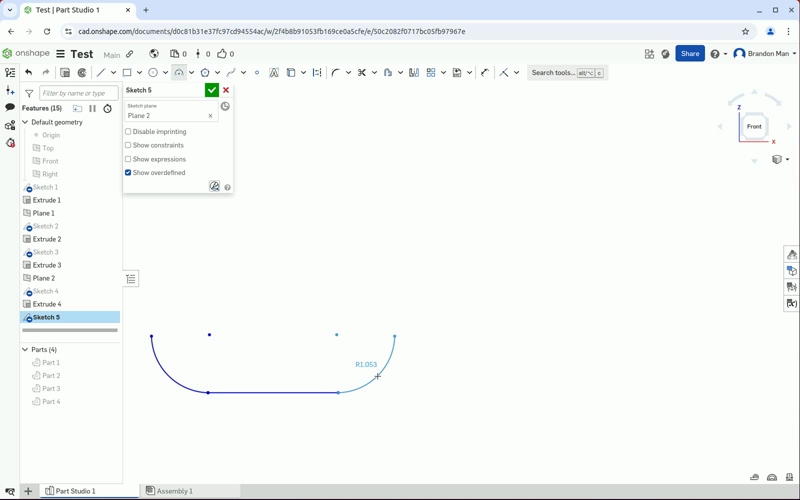
scroll(-6)
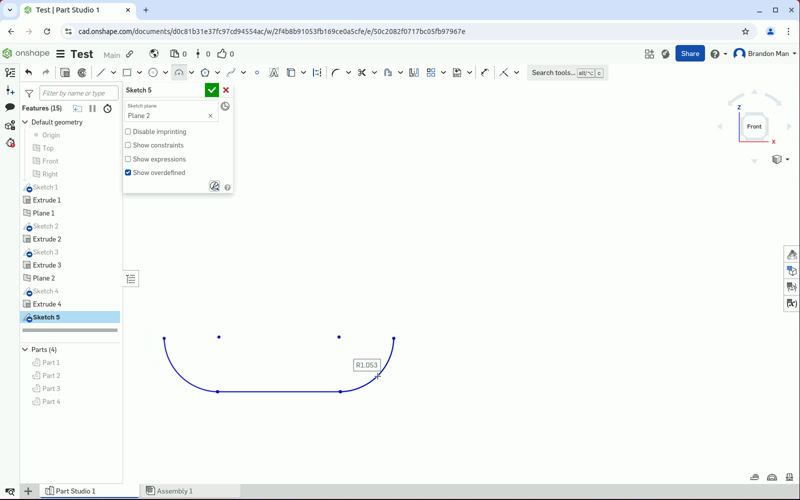
scroll(-6)
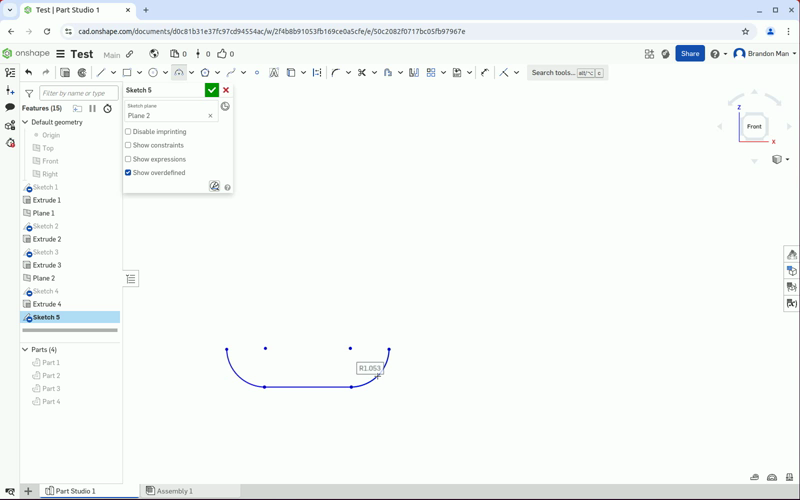
scroll(-6)
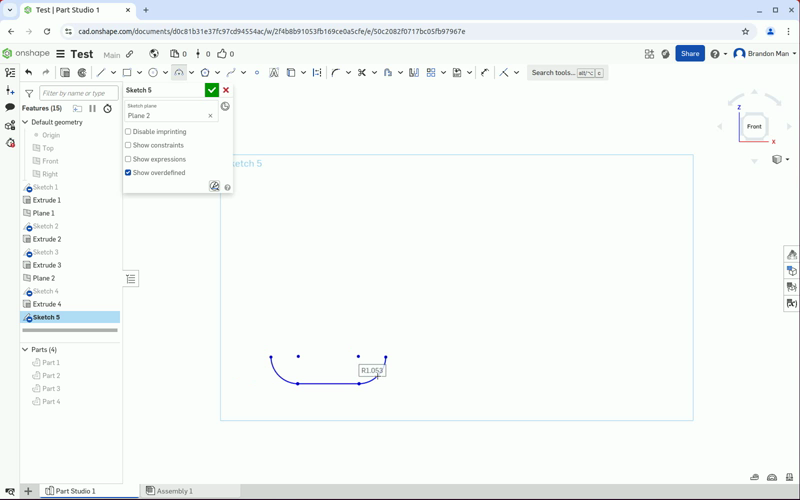
scroll(-6)
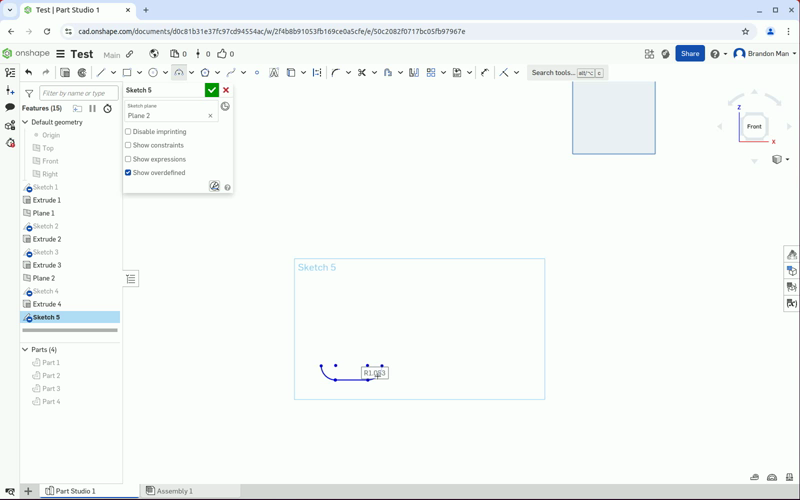
scroll(-6)
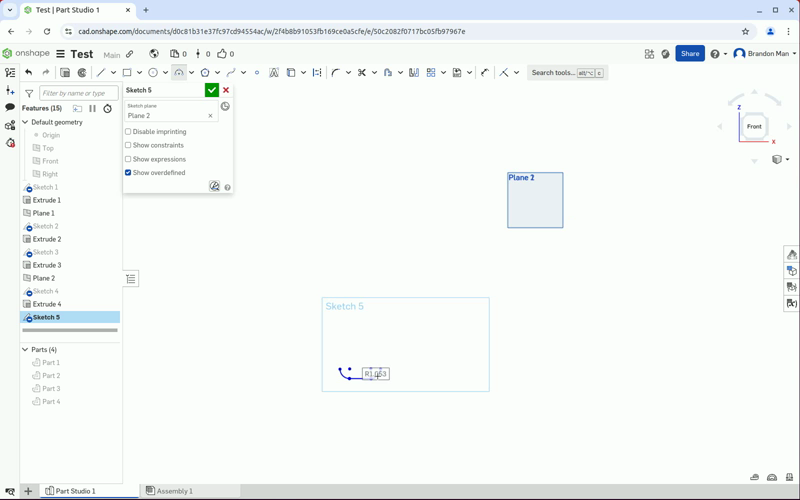
scroll(-6)
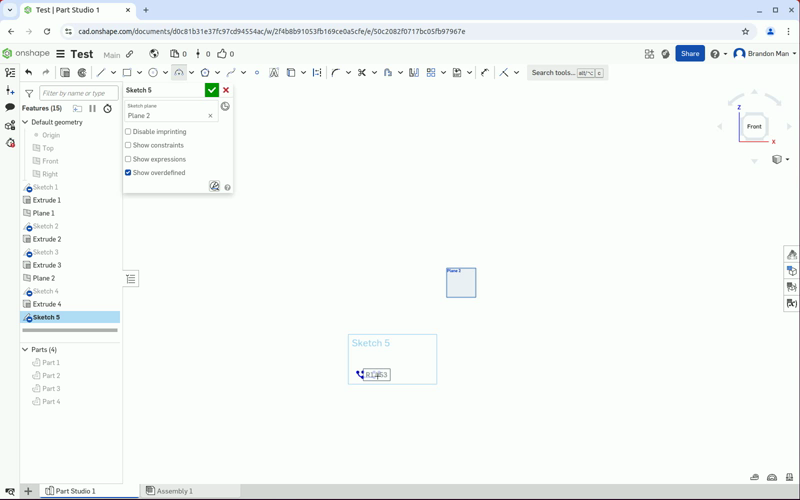
key_up(shift)
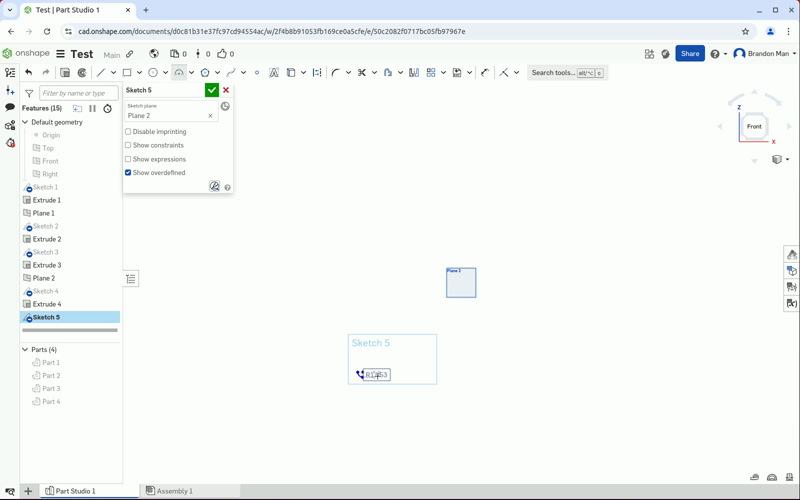
key(esc)
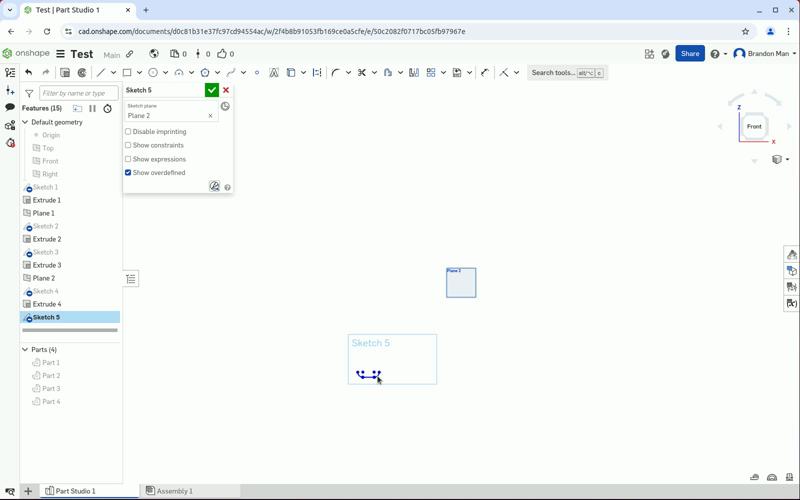
key(l)
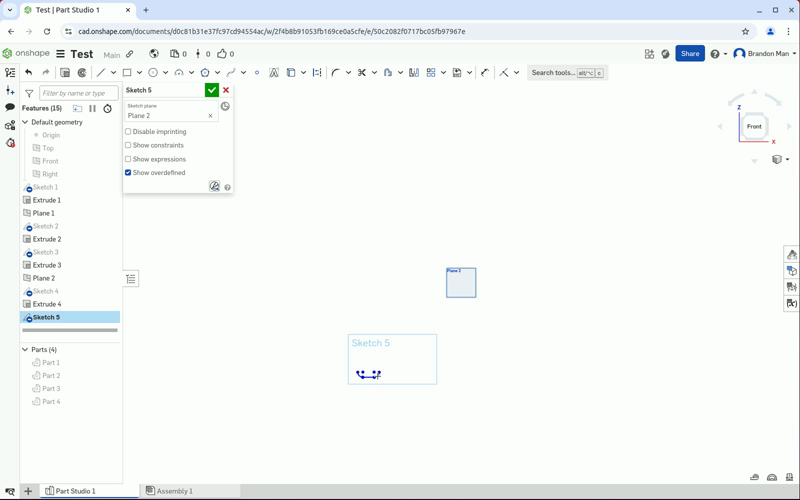
mouse_move(379, 372)
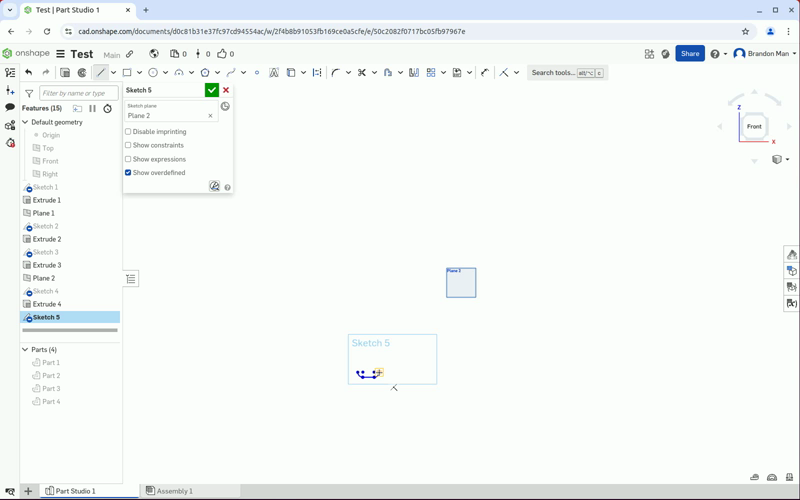
scroll(6)
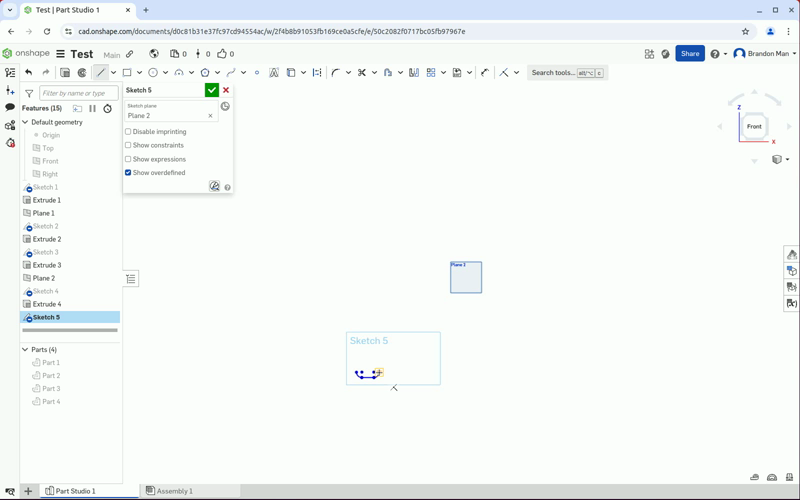
scroll(6)
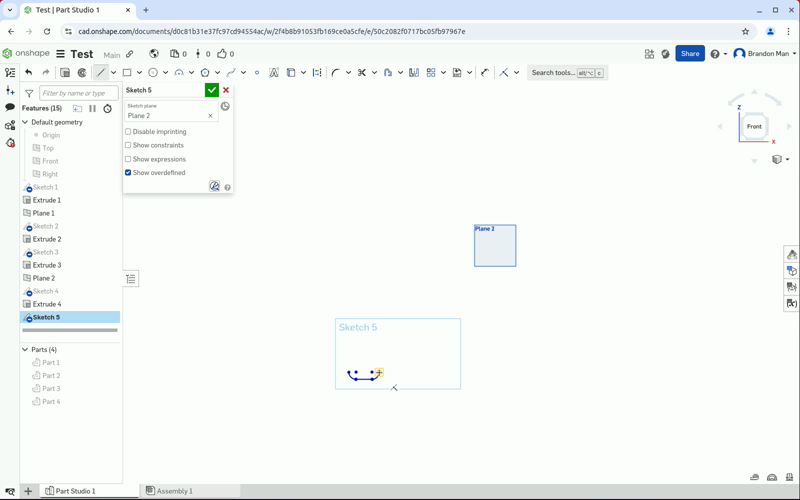
scroll(6)
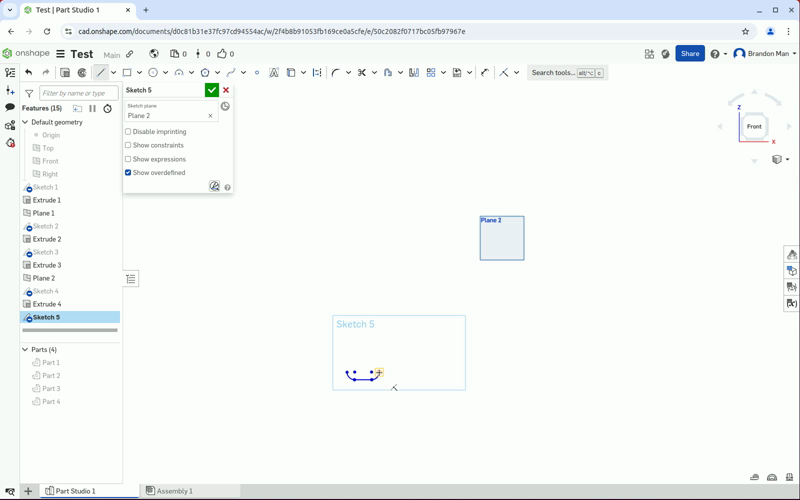
scroll(6)
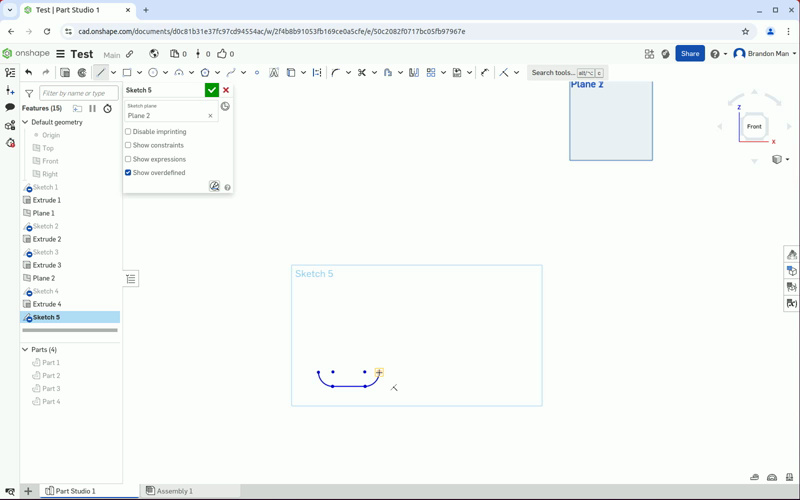
scroll(6)
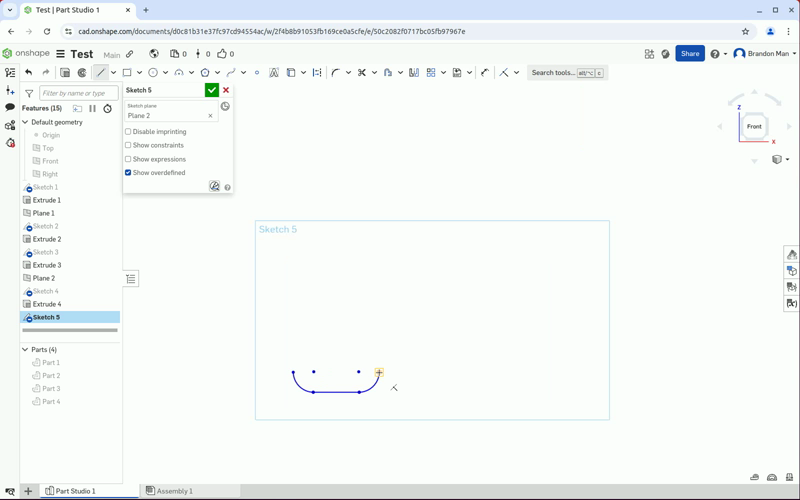
scroll(6)
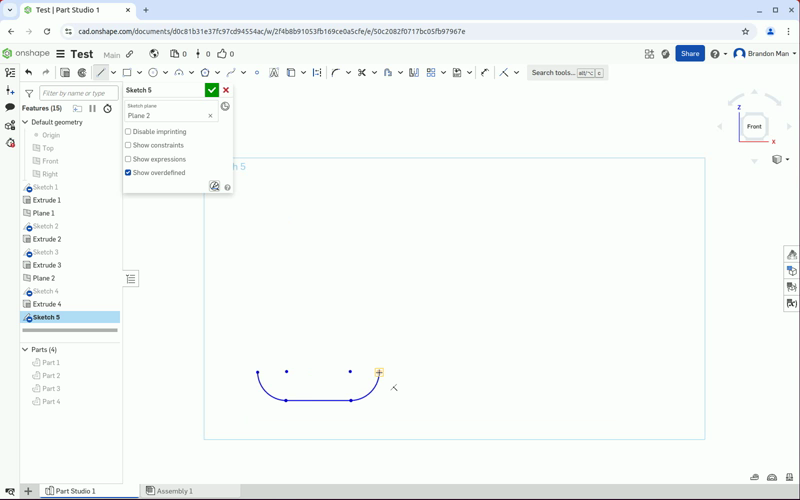
scroll(6)
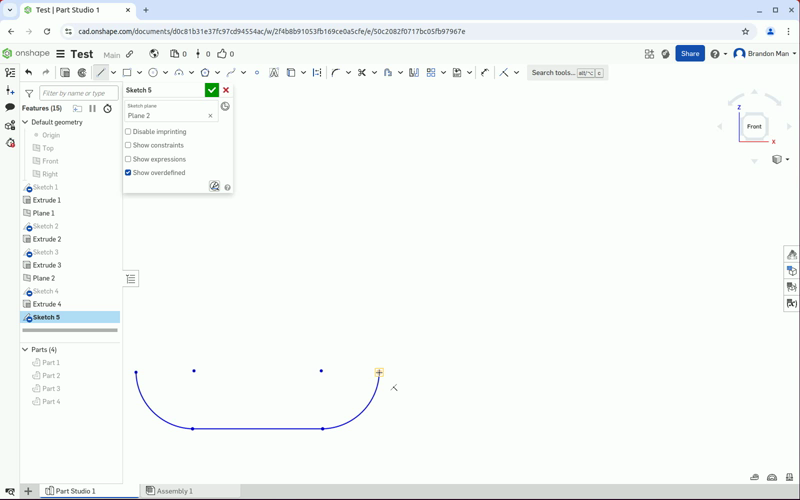
click(379, 372)
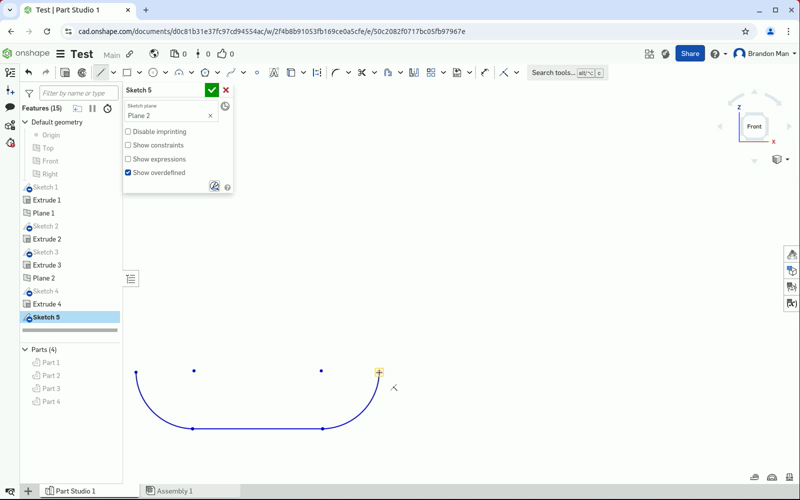
scroll(-6)
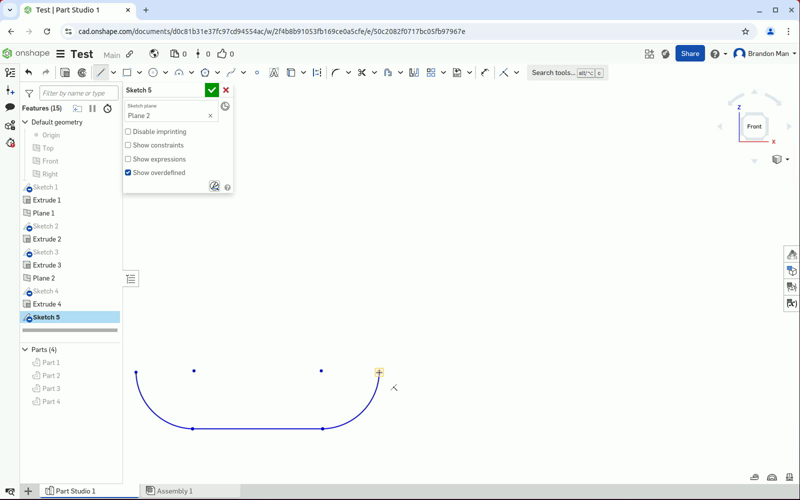
scroll(-6)
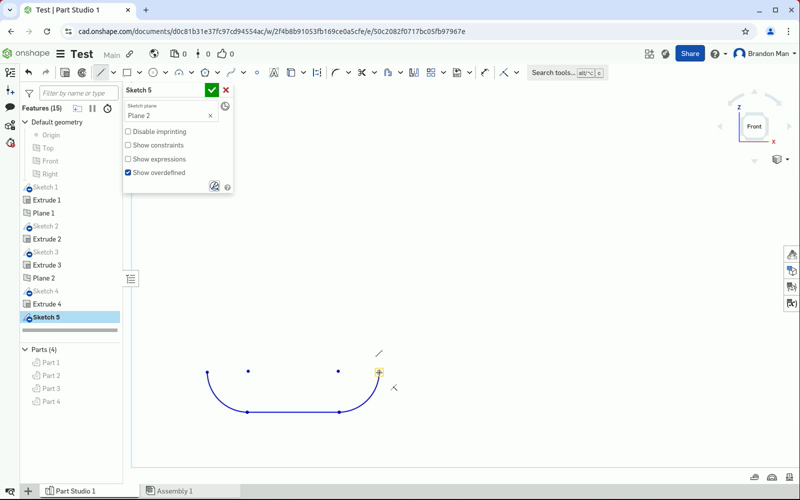
scroll(-6)
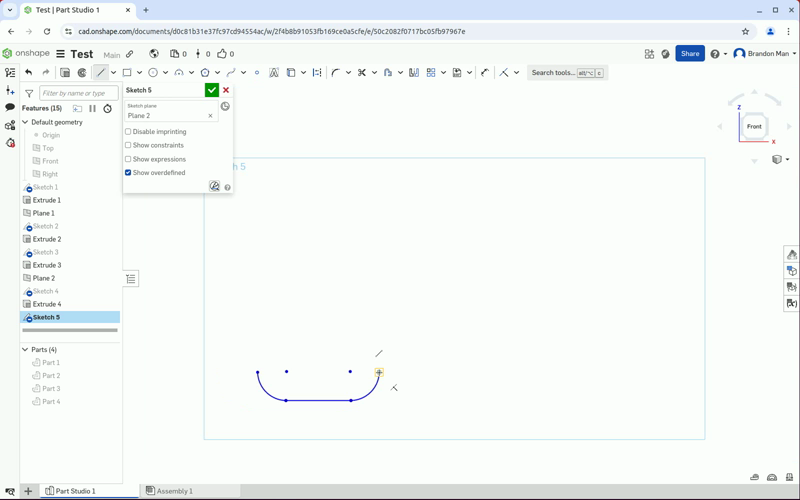
scroll(-6)
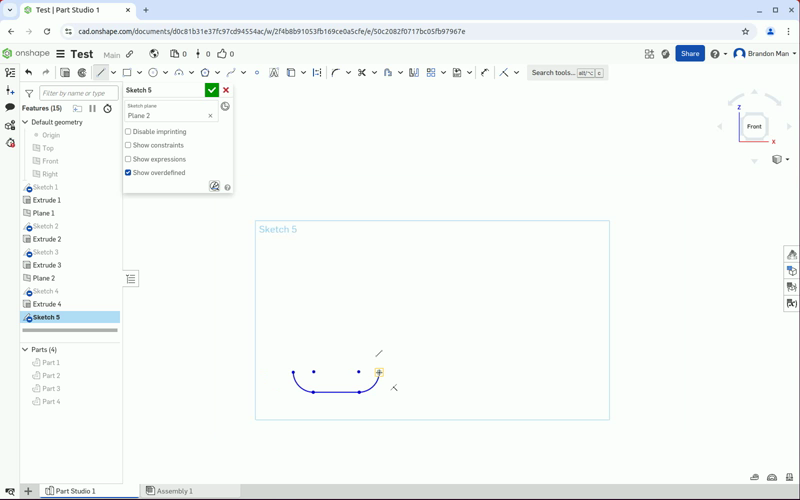
scroll(-6)
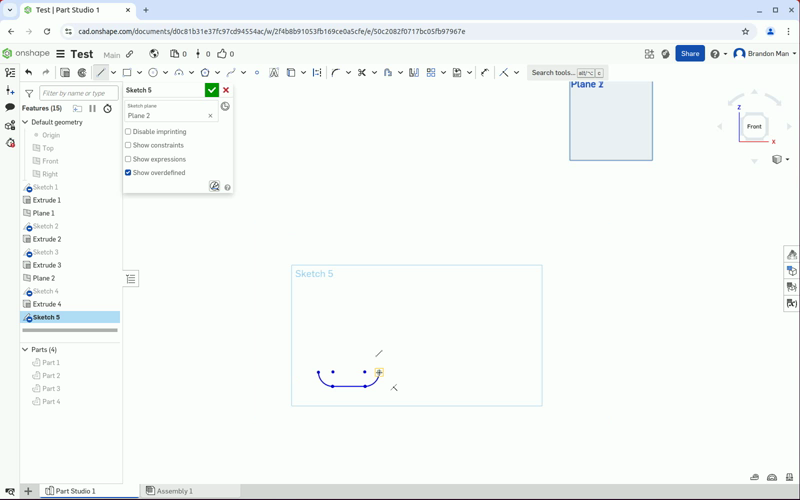
scroll(-6)
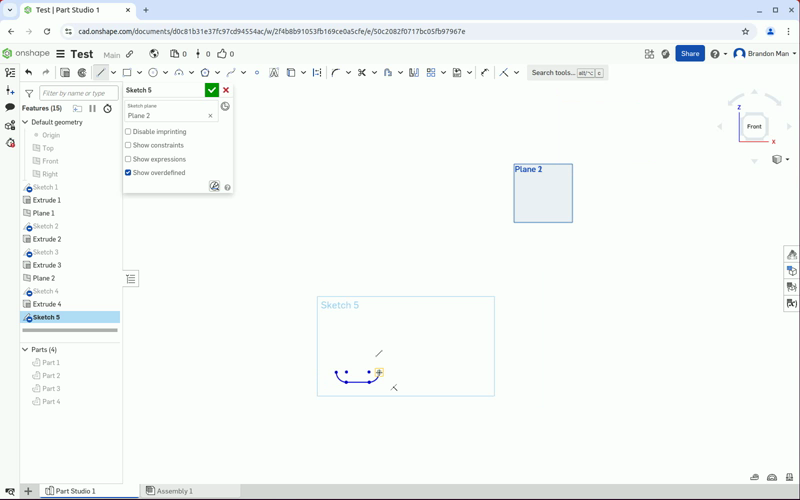
scroll(-6)
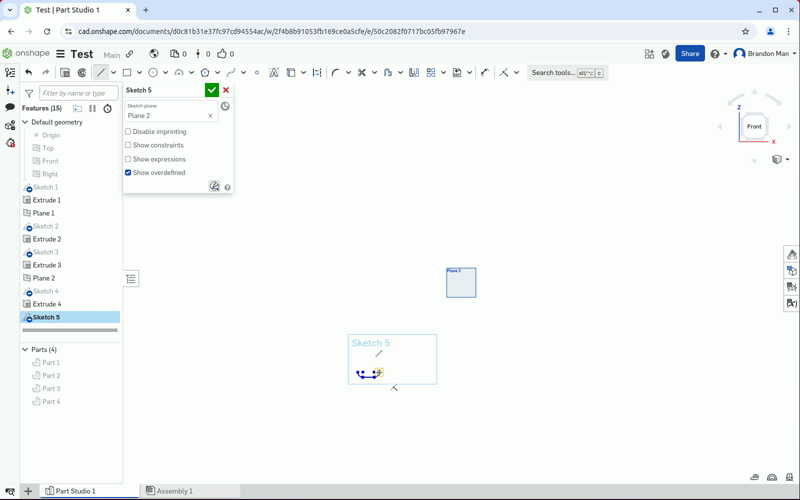
key_down(shift)
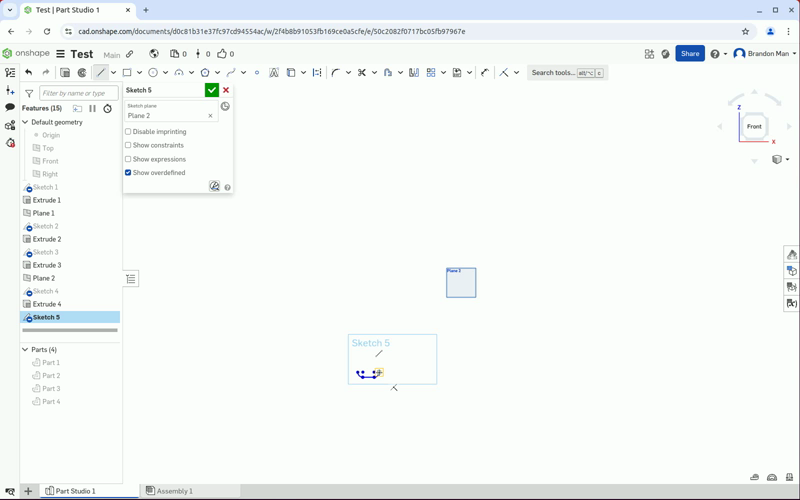
mouse_move(379, 288)
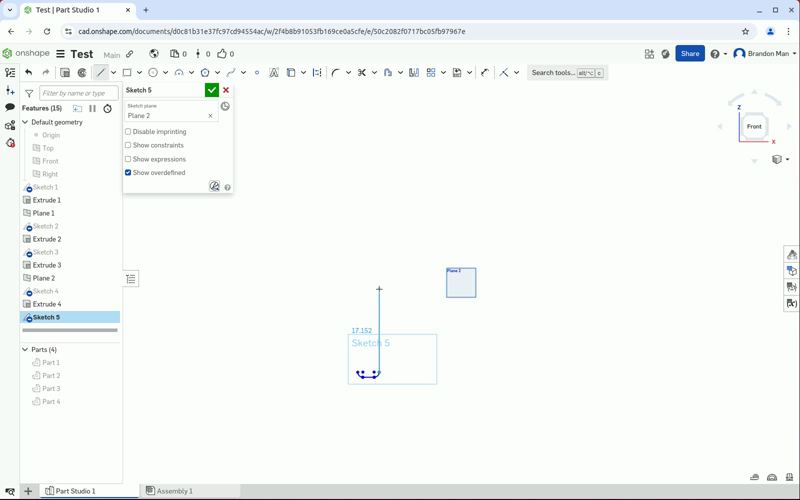
click(379, 288)
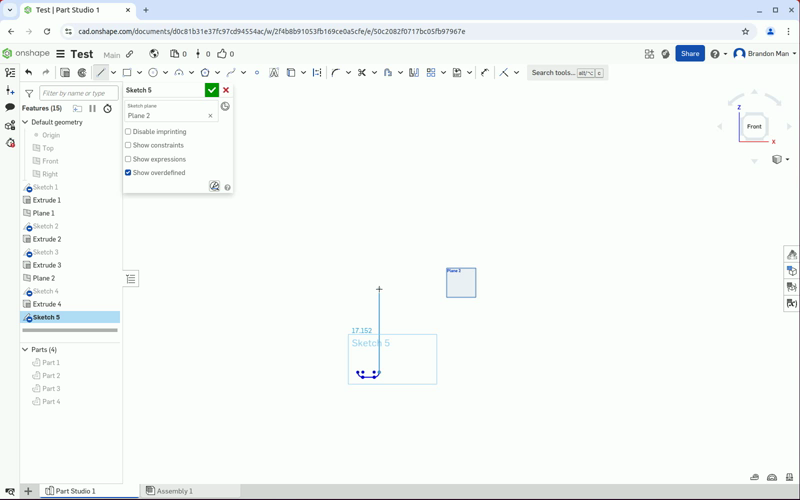
key_up(shift)
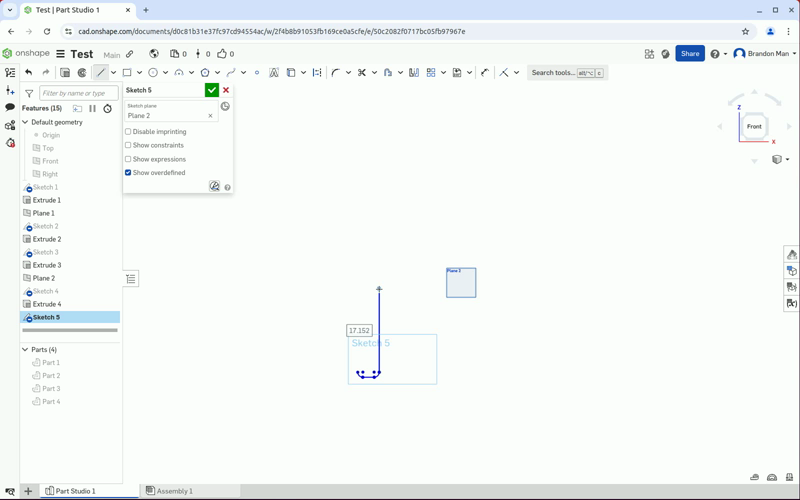
key_down(shift)
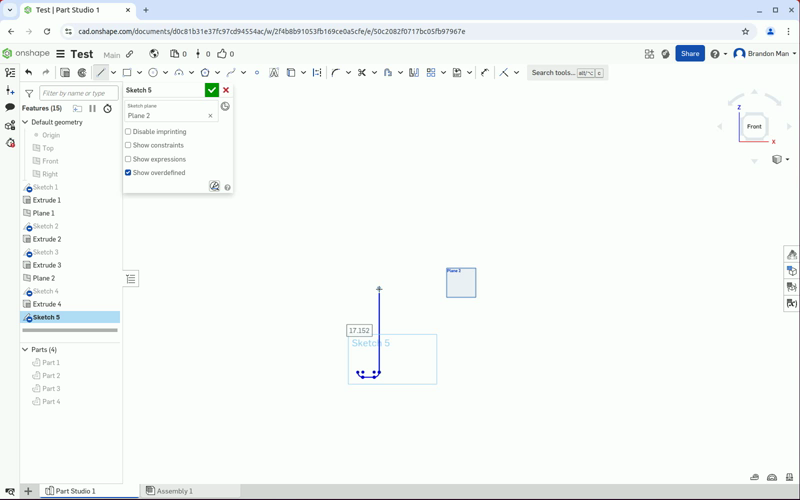
mouse_move(409, 288)
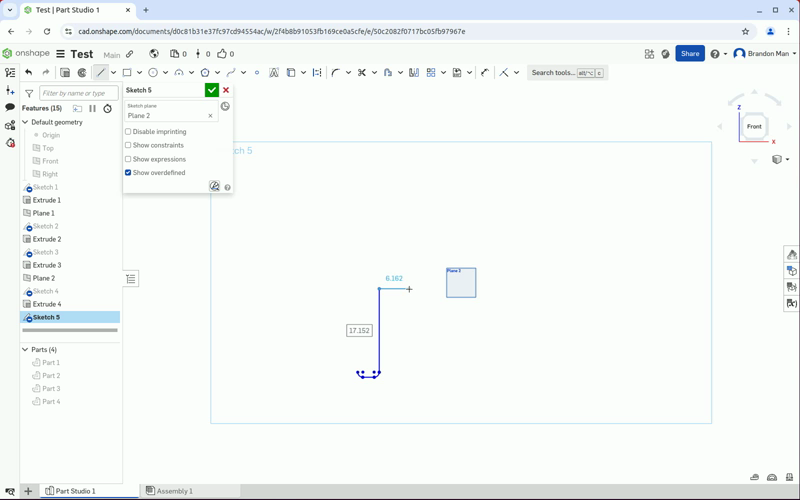
mouse_move(357, 288)
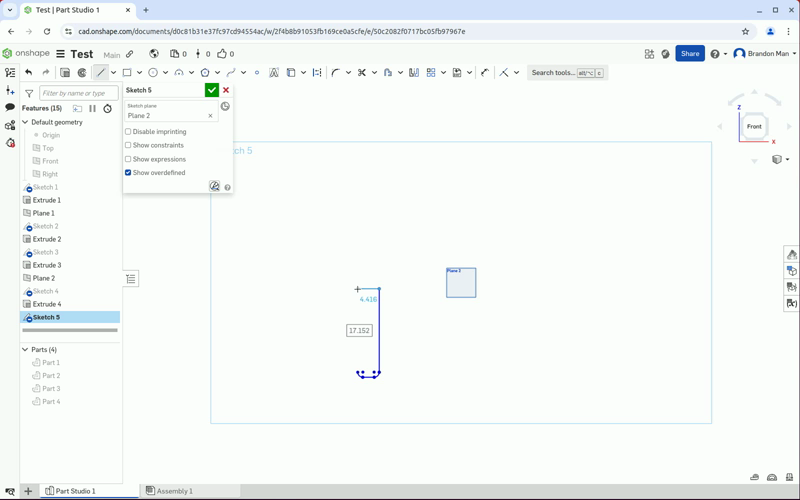
click(357, 288)
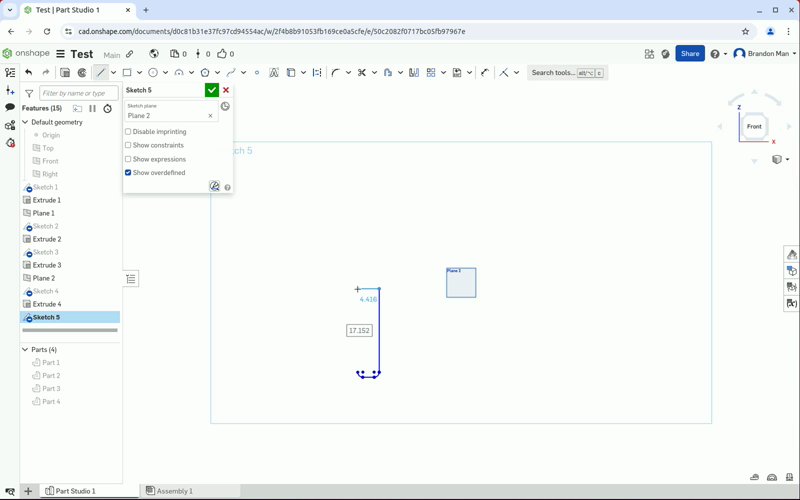
key_up(shift)
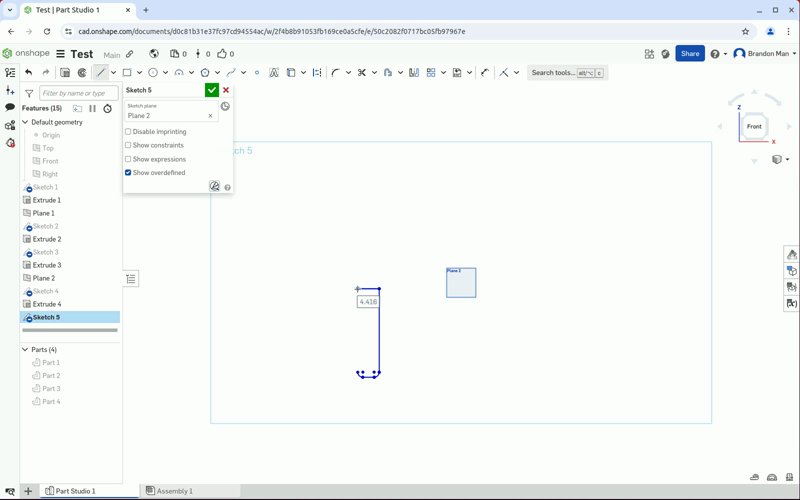
key_down(shift)
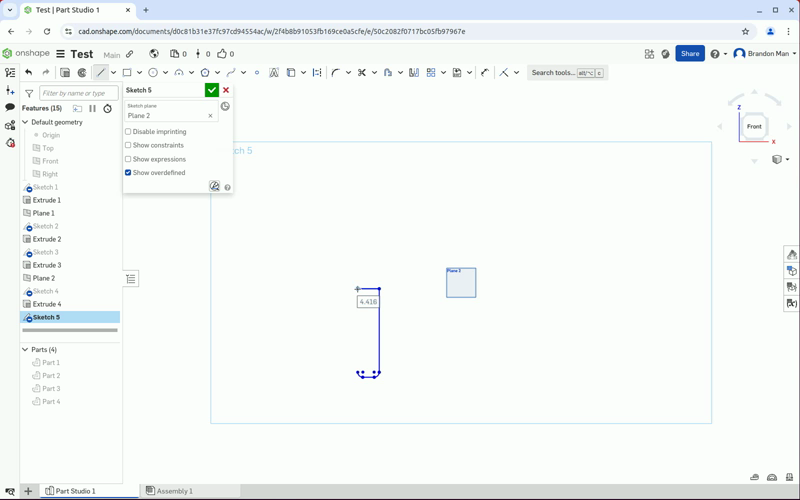
mouse_move(357, 372)
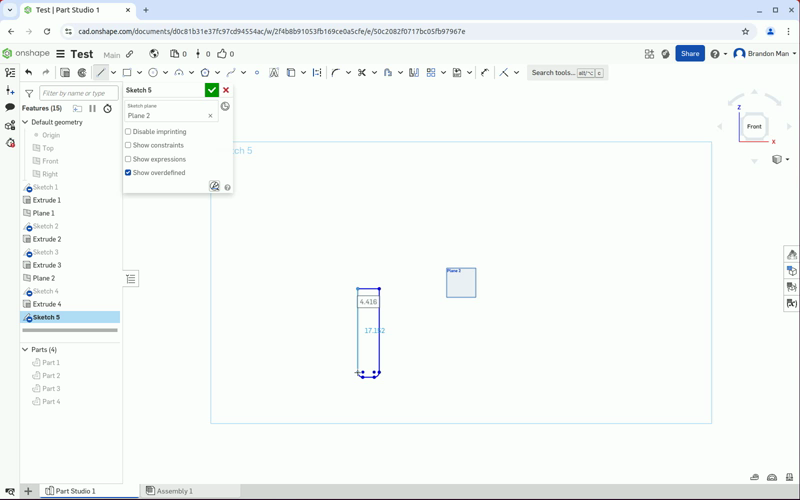
scroll(6)
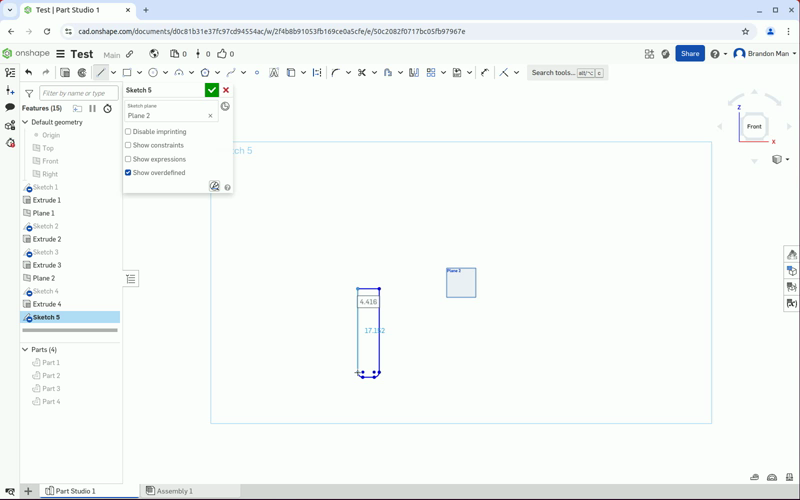
scroll(6)
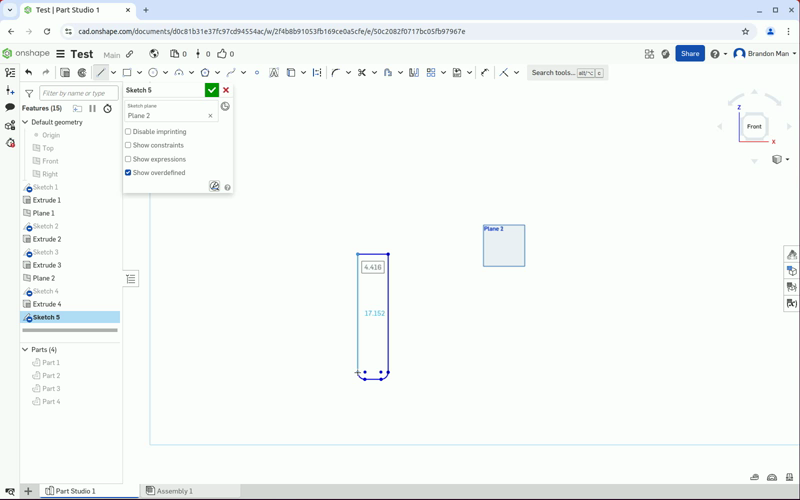
scroll(6)
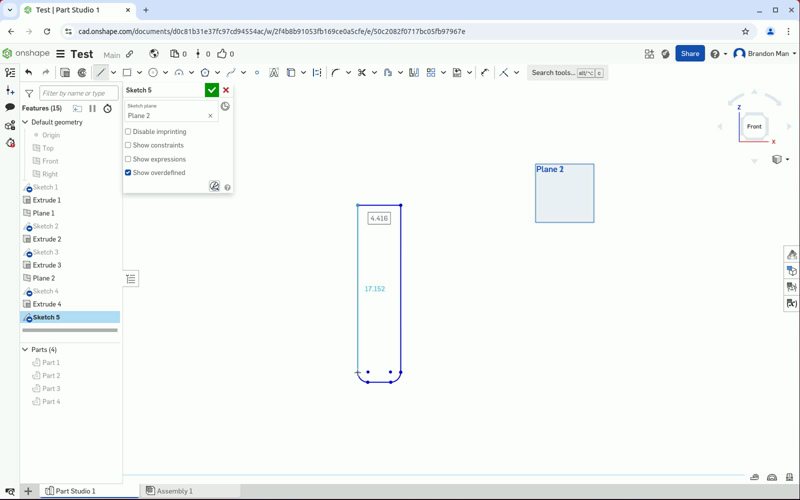
scroll(6)
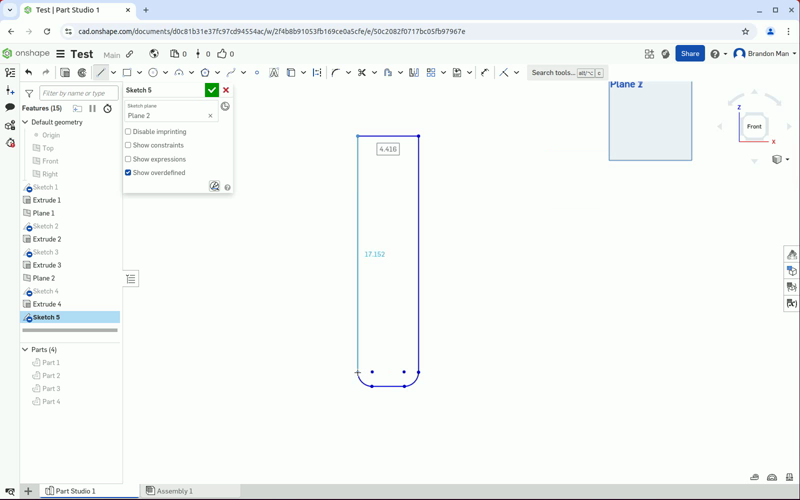
scroll(6)
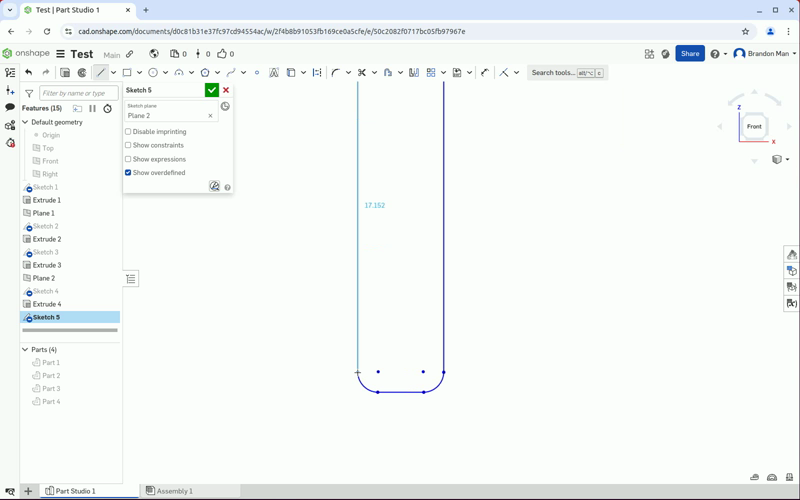
scroll(6)
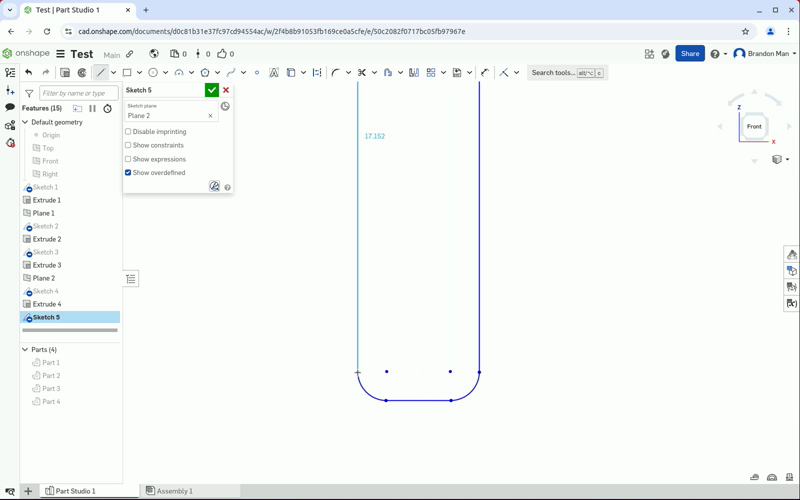
scroll(6)
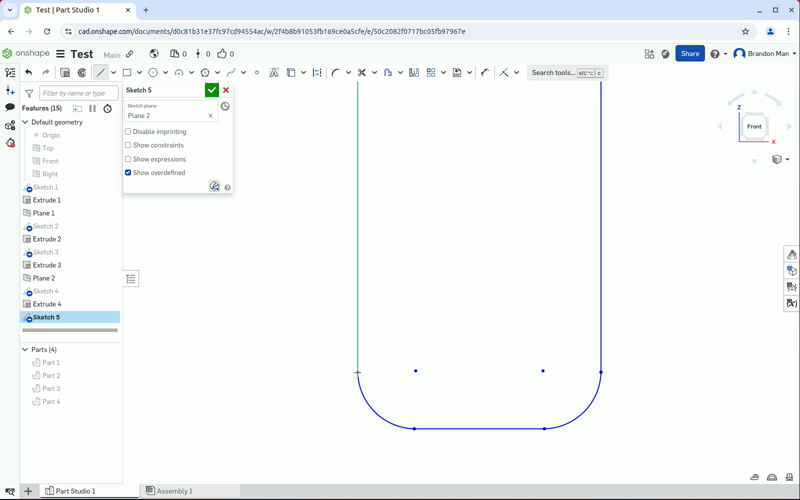
key_up(shift)
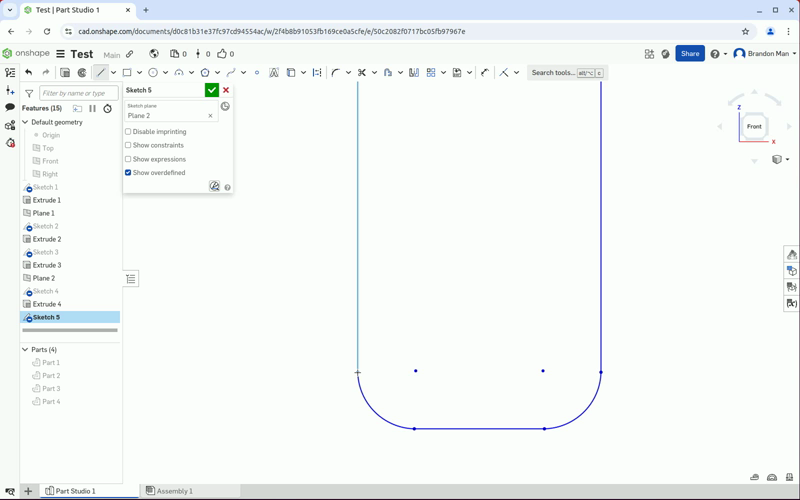
click(357, 372)
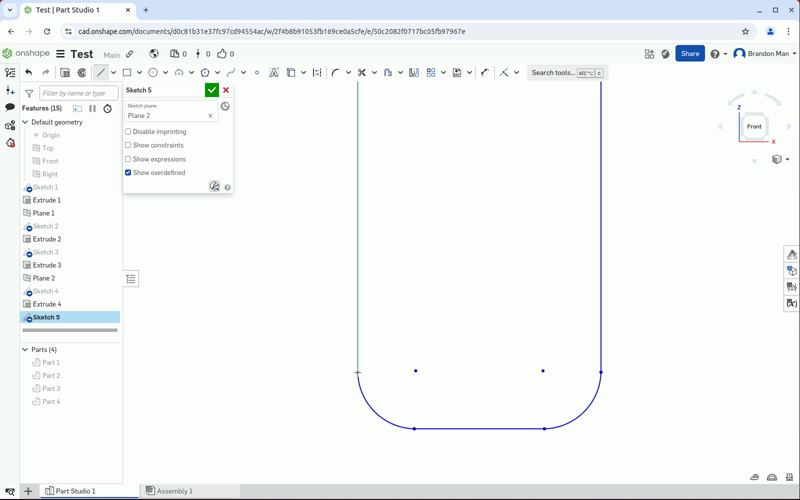
scroll(-6)
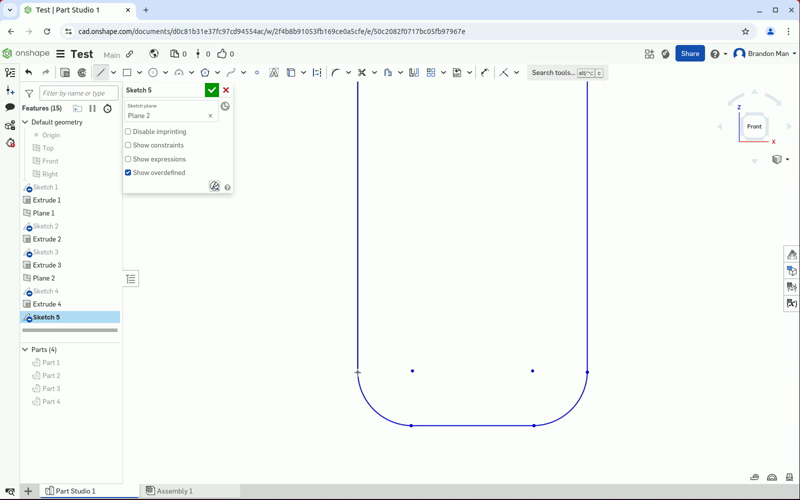
scroll(-6)
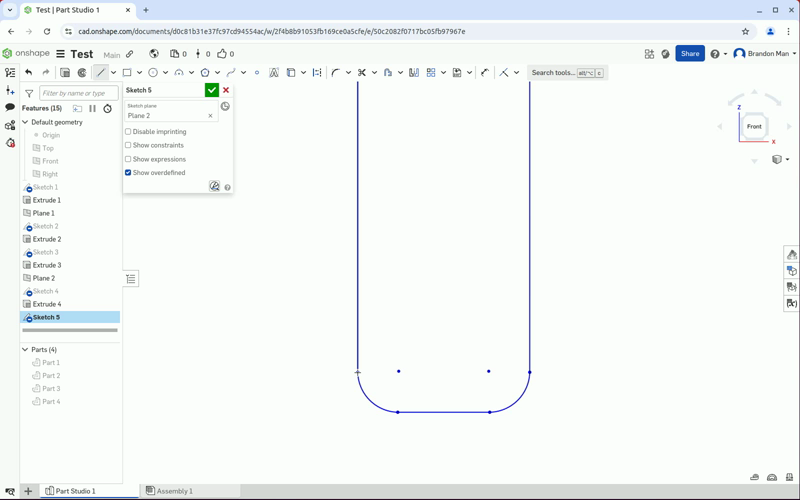
scroll(-6)
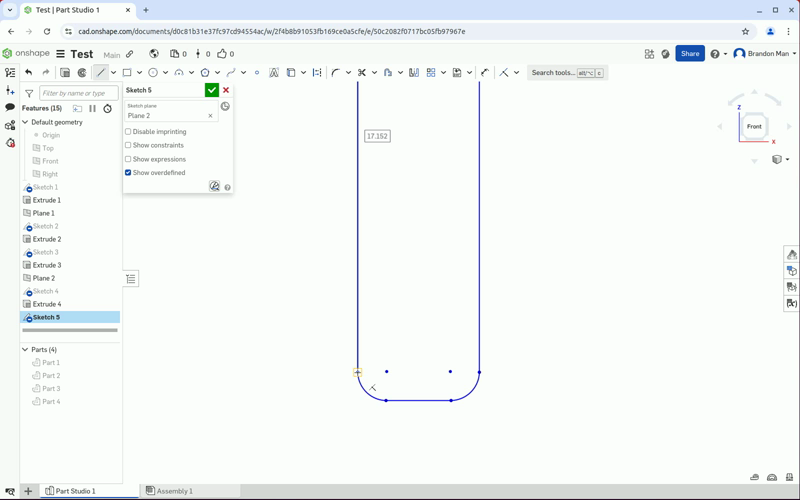
scroll(-6)
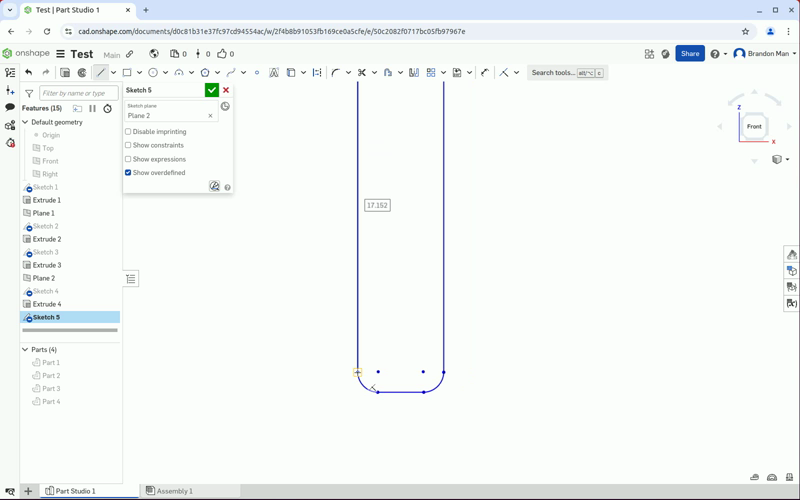
scroll(-6)
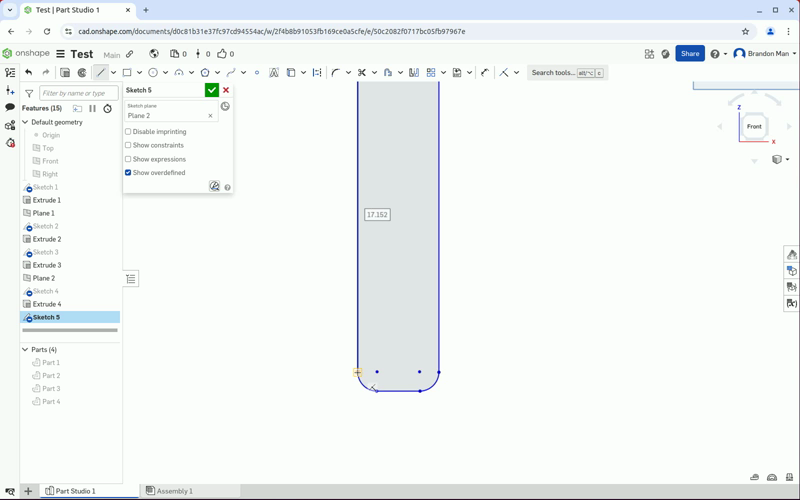
scroll(-6)
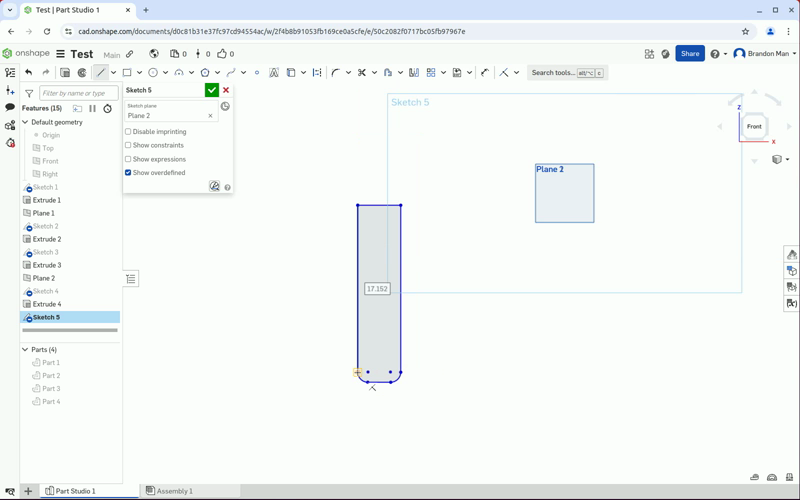
scroll(-6)
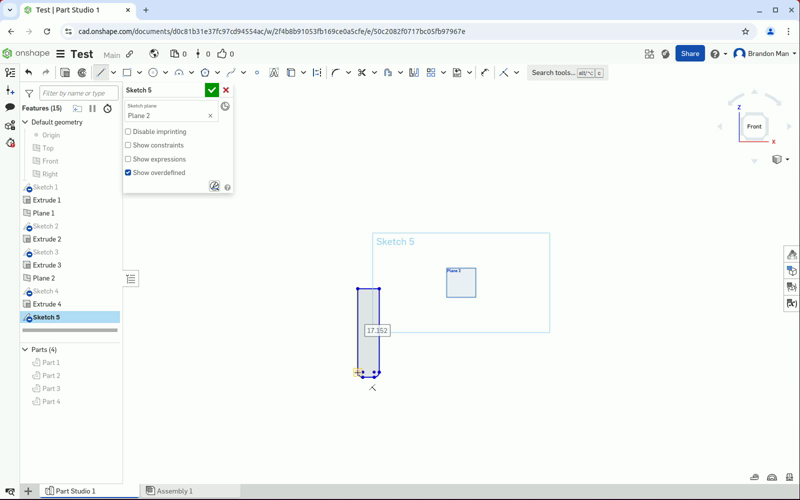
key(esc)
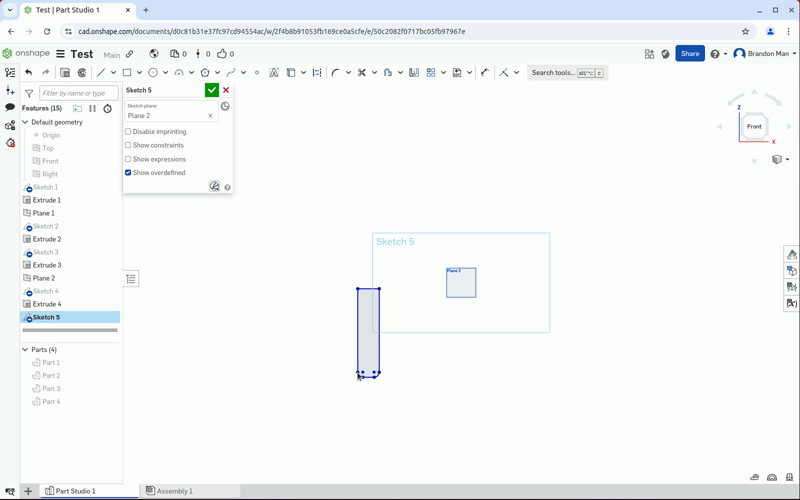
key(a)
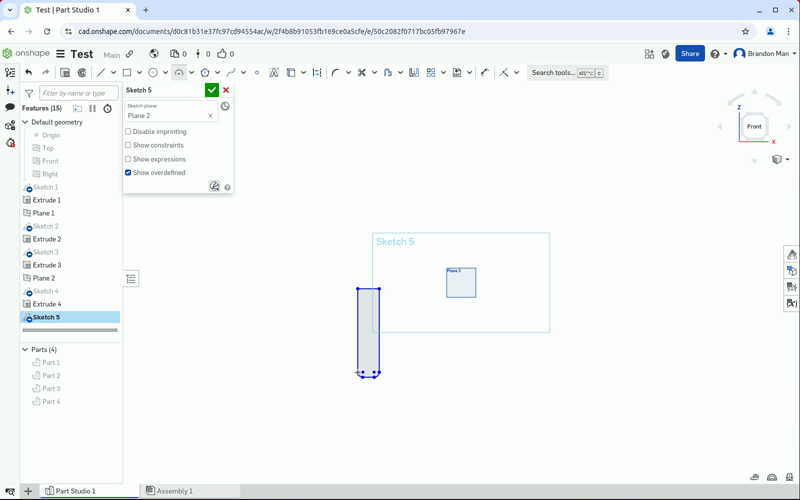
key_down(shift)
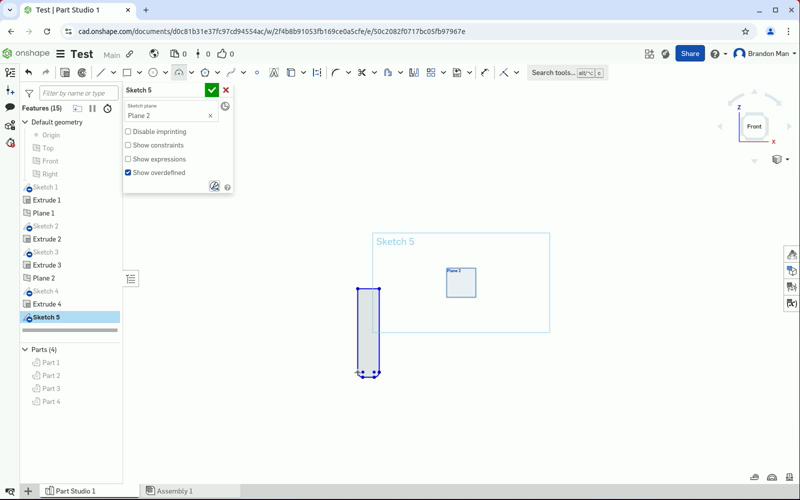
mouse_move(366, 371)
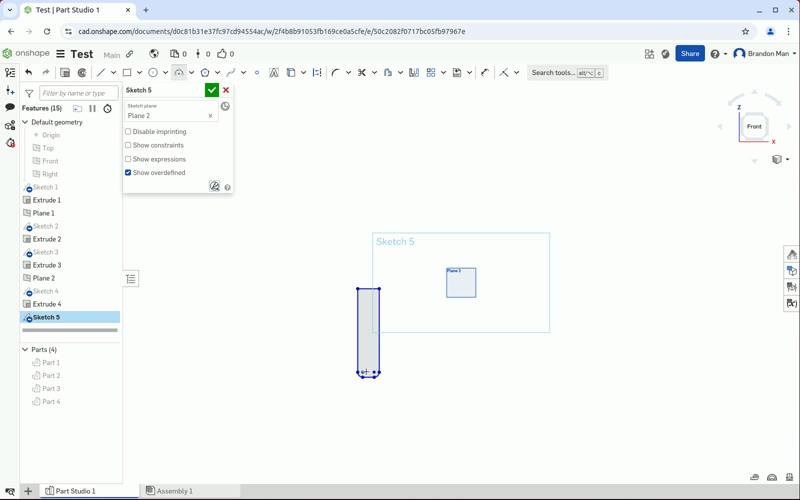
scroll(6)
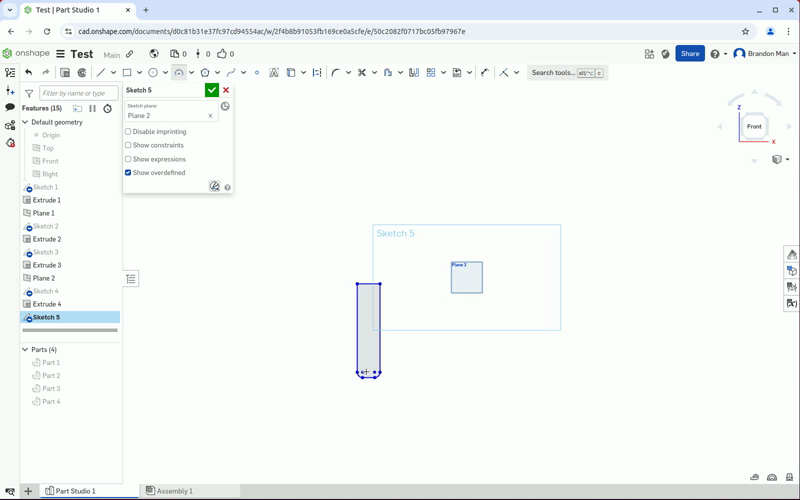
scroll(6)
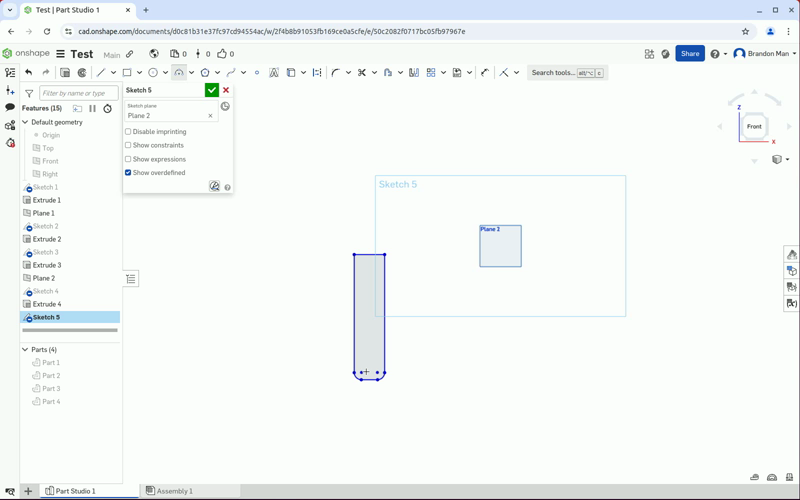
scroll(6)
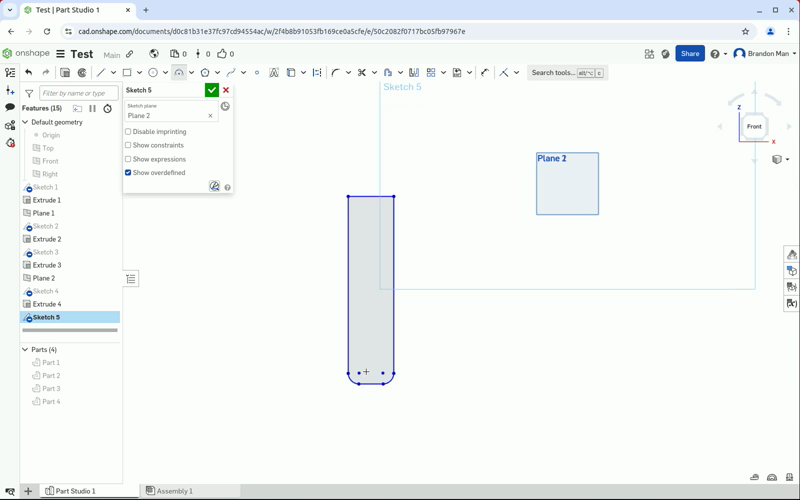
scroll(6)
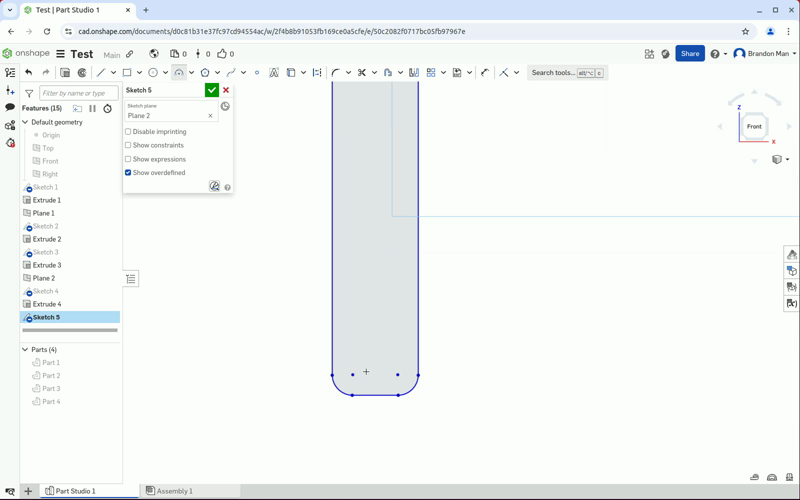
scroll(6)
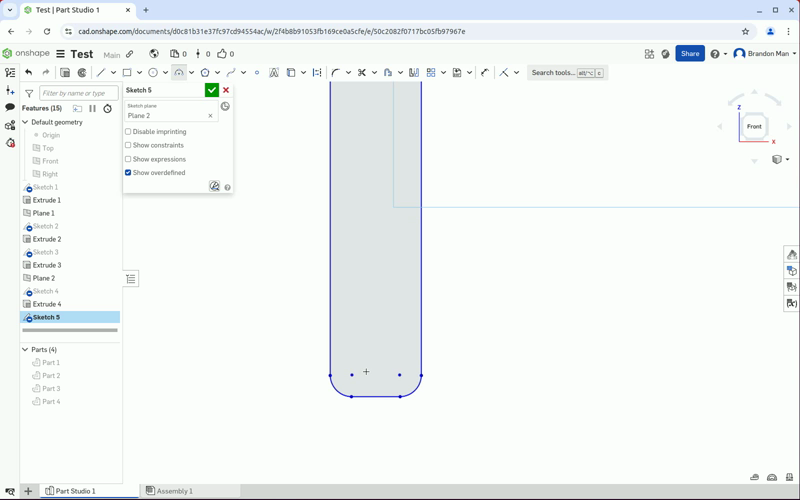
scroll(6)
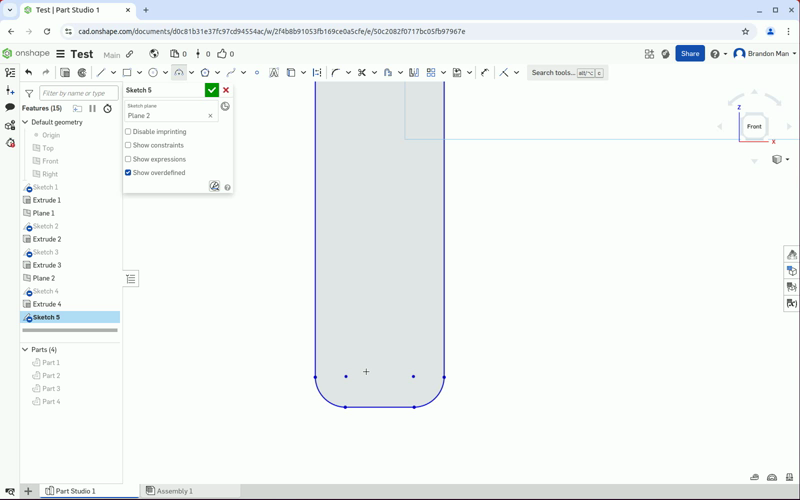
scroll(6)
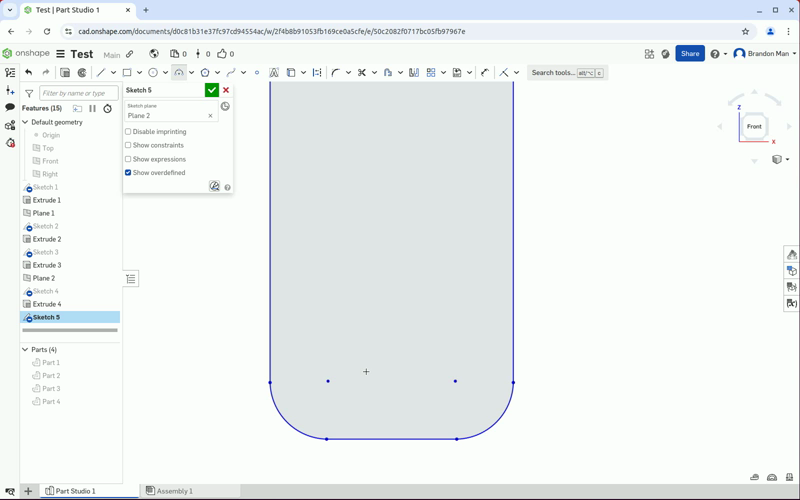
click(366, 371)
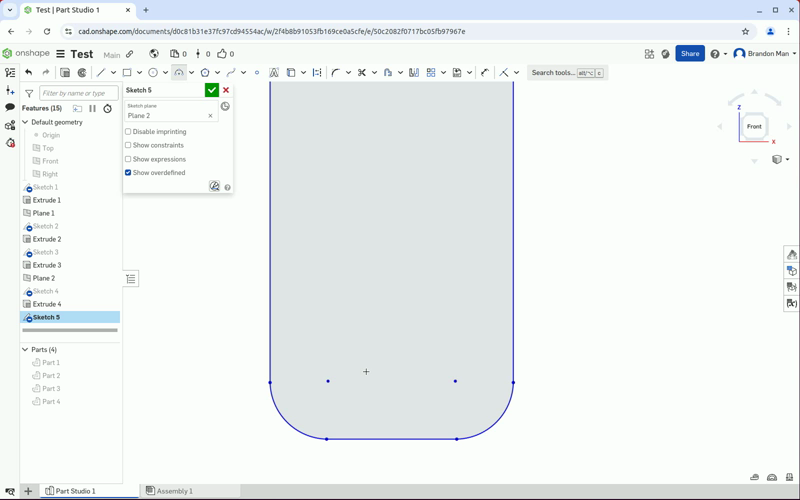
scroll(-6)
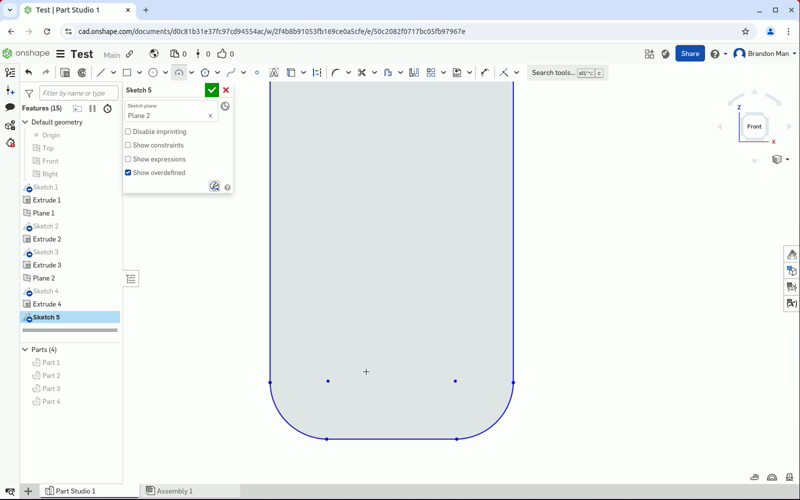
scroll(-6)
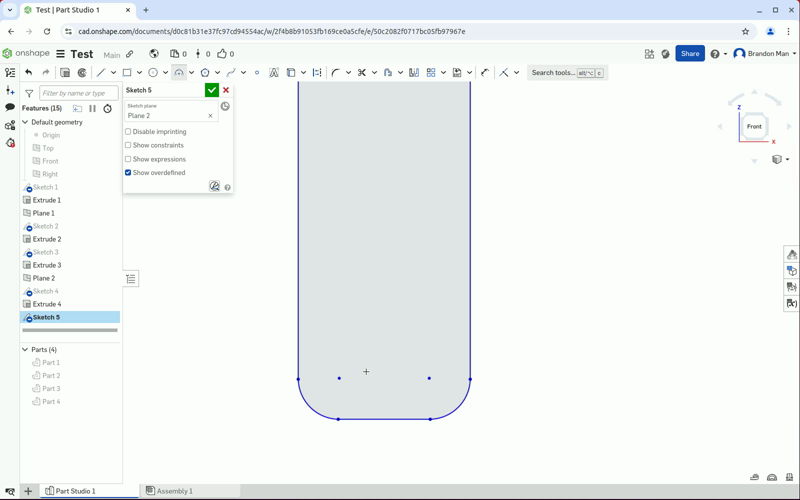
scroll(-6)
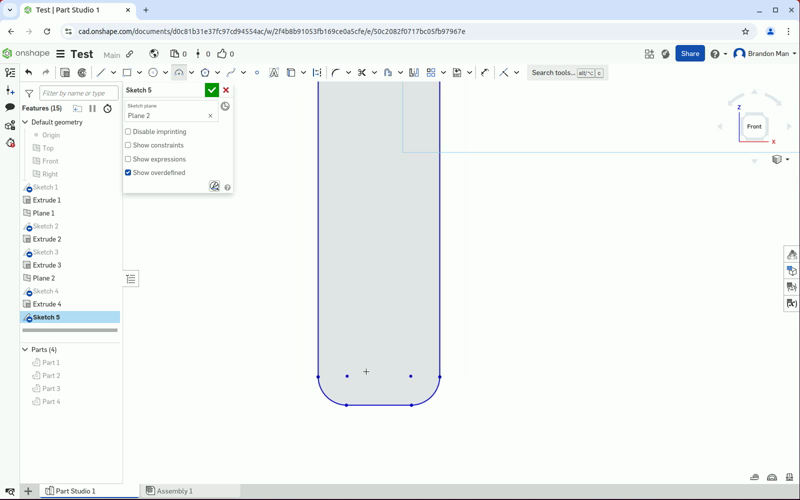
scroll(-6)
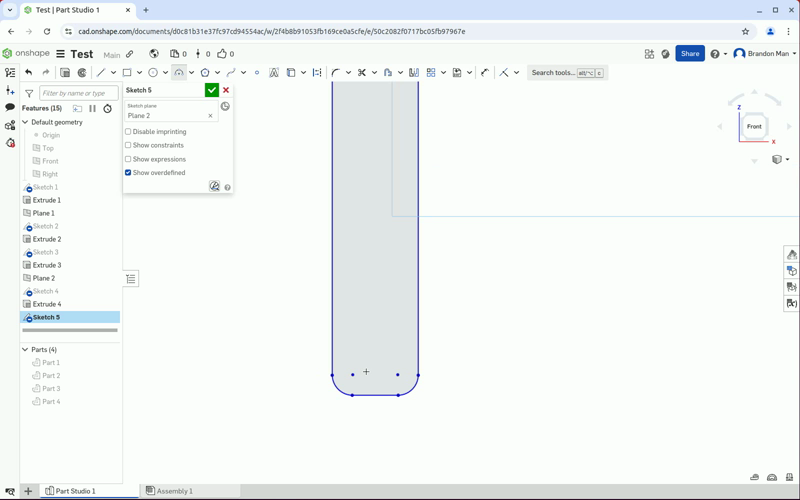
scroll(-6)
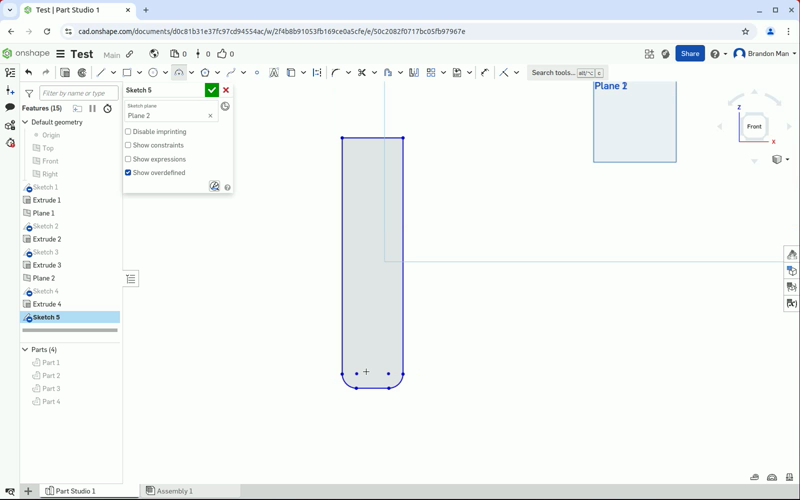
scroll(-6)
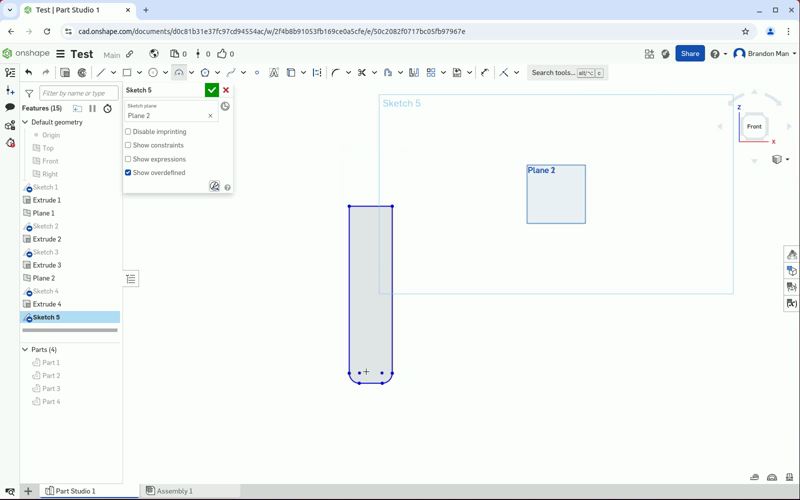
scroll(-6)
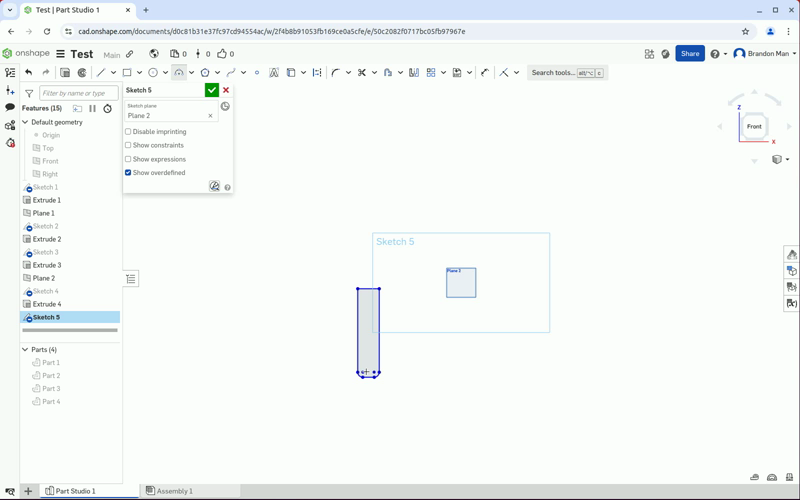
key_up(shift)
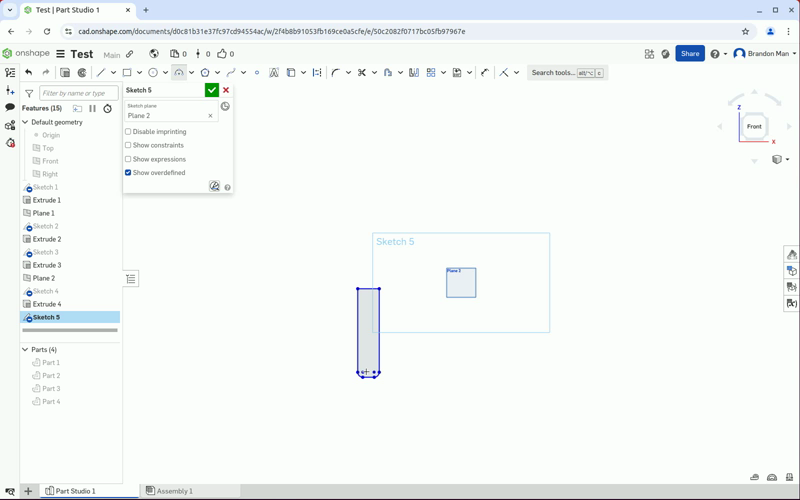
key_down(shift)
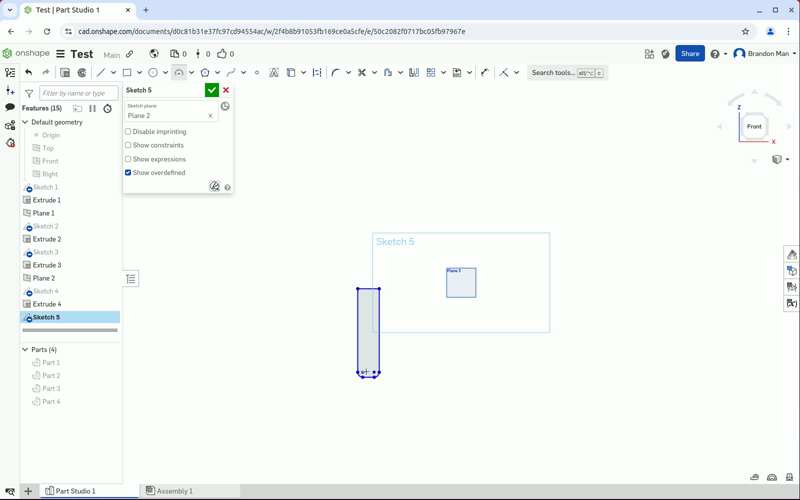
mouse_move(368, 372)
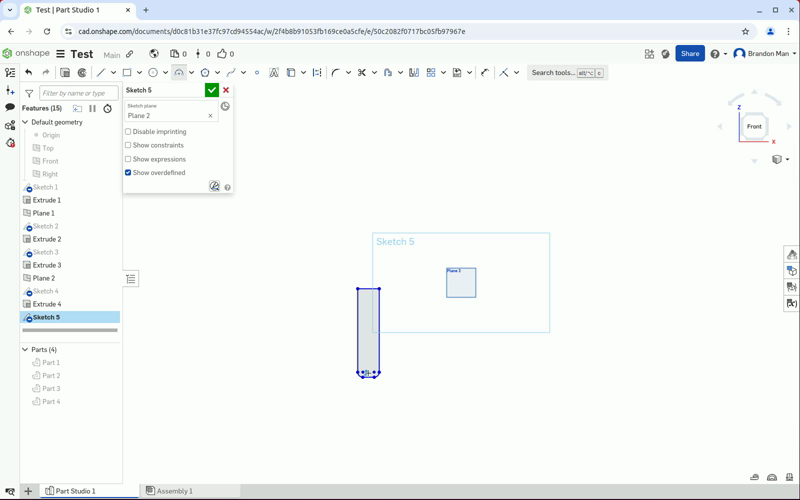
scroll(6)
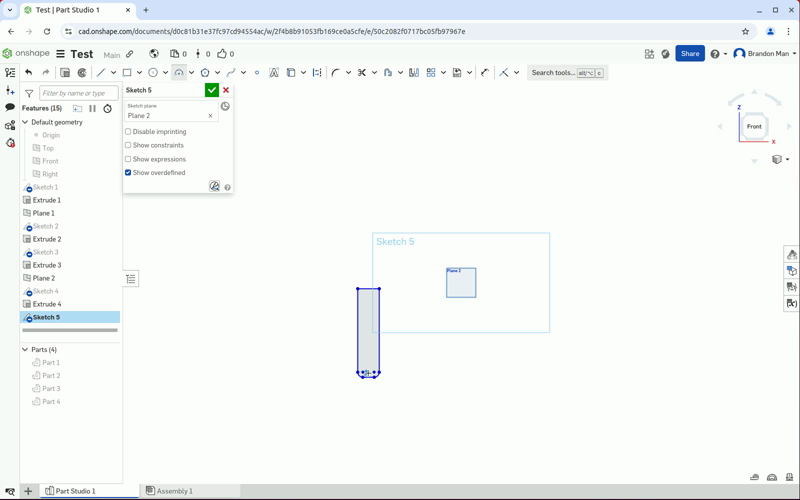
scroll(6)
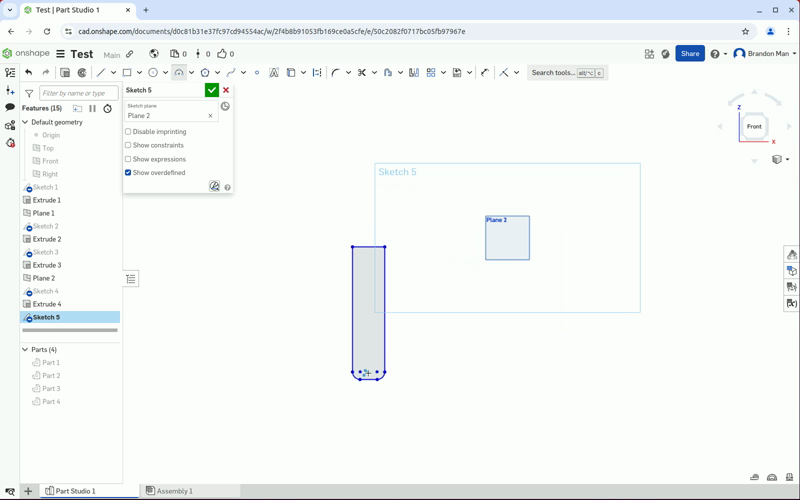
scroll(6)
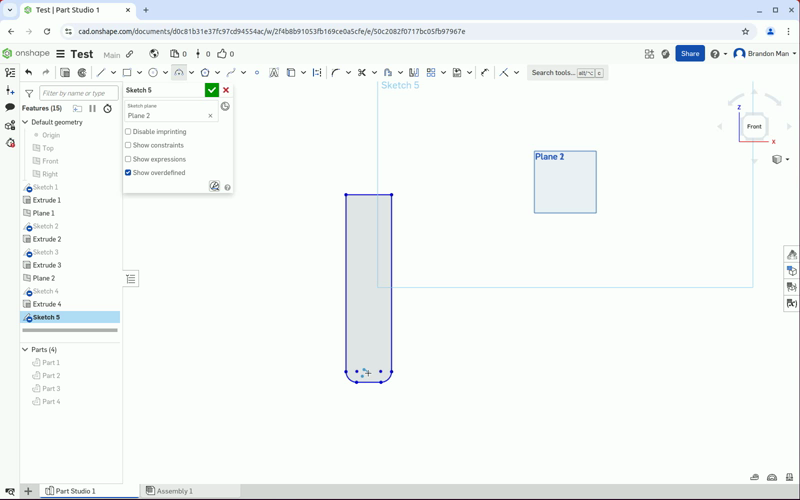
scroll(6)
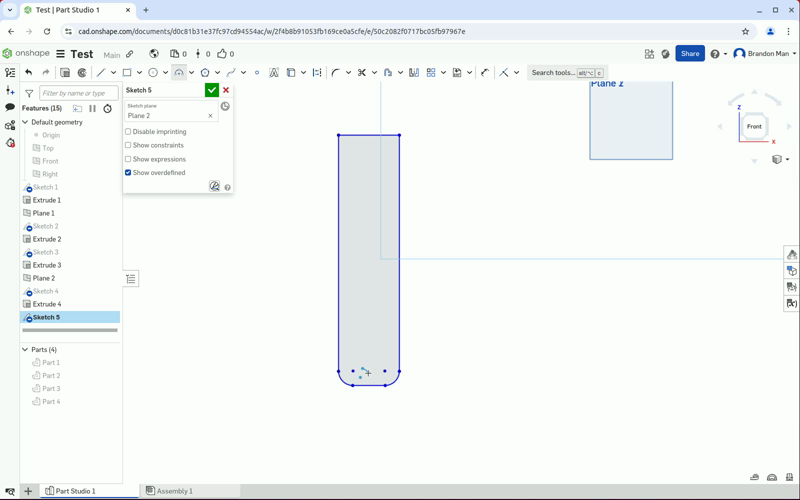
scroll(6)
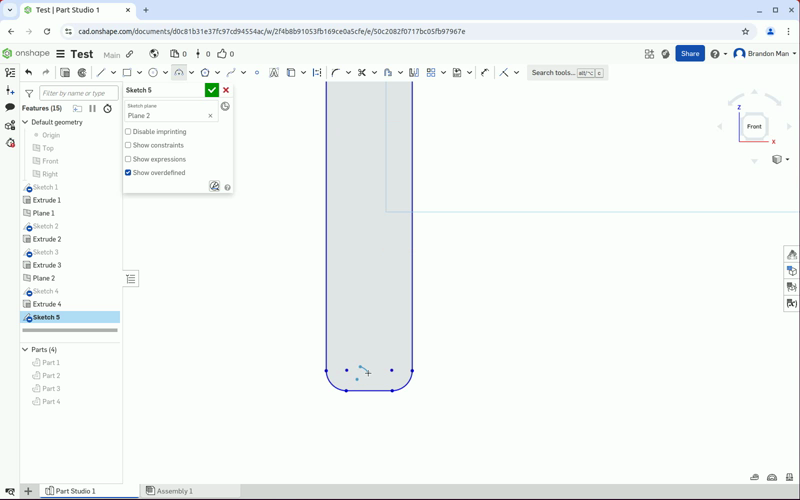
scroll(6)
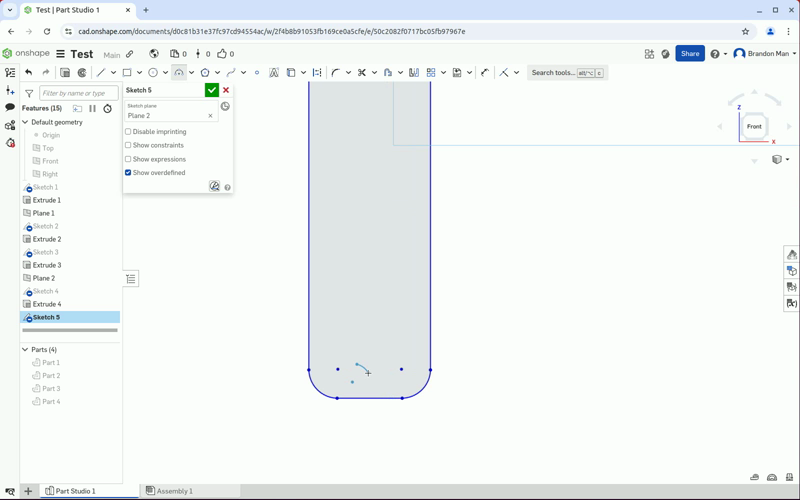
scroll(6)
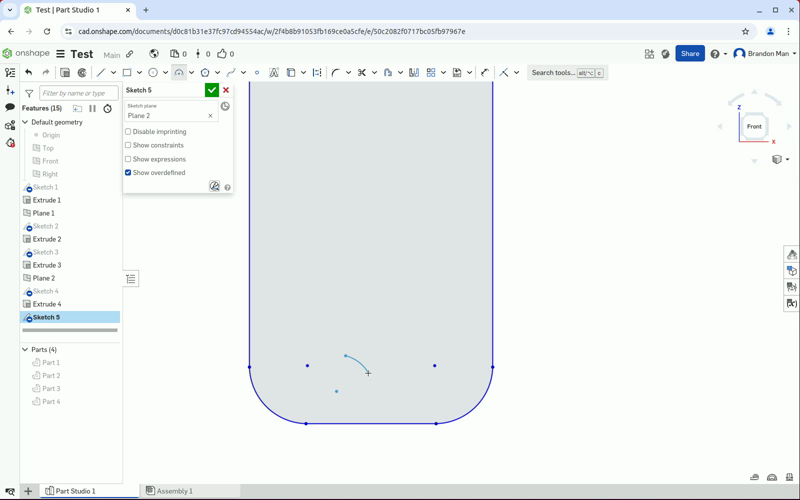
click(368, 372)
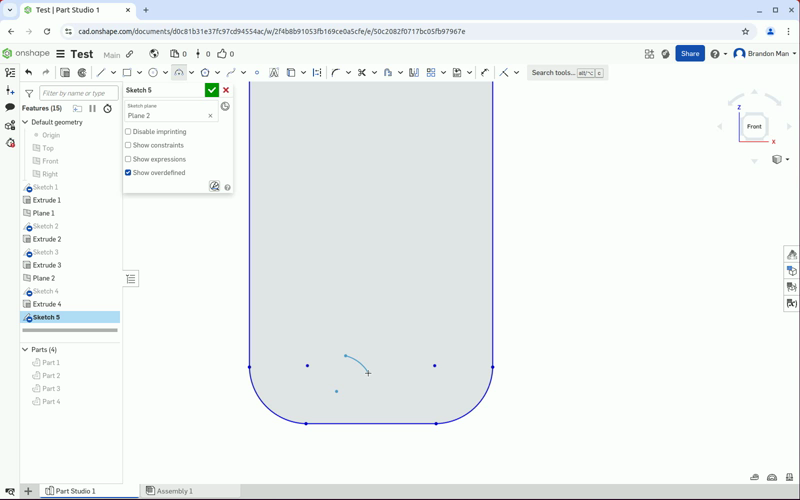
scroll(-6)
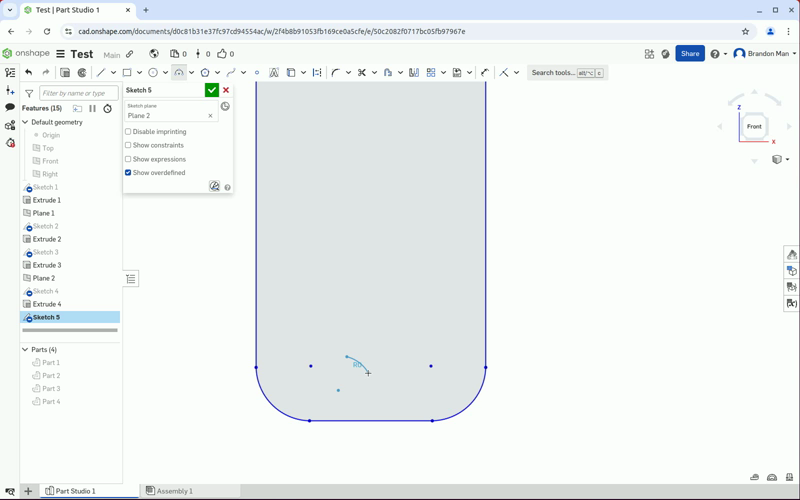
scroll(-6)
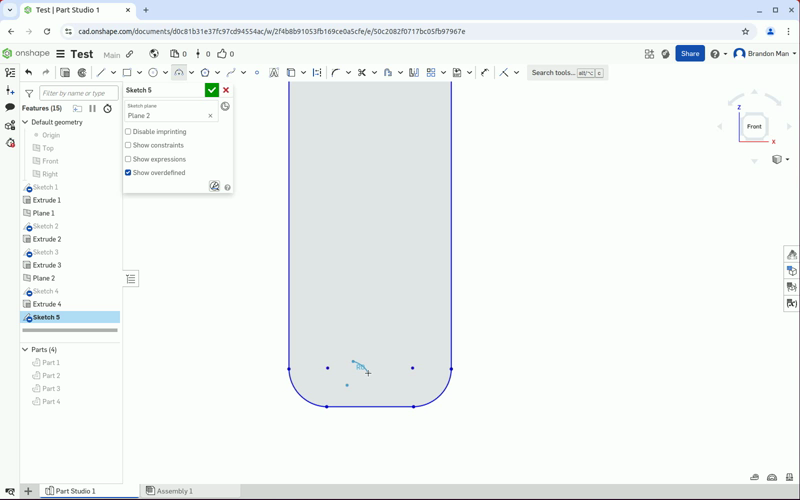
scroll(-6)
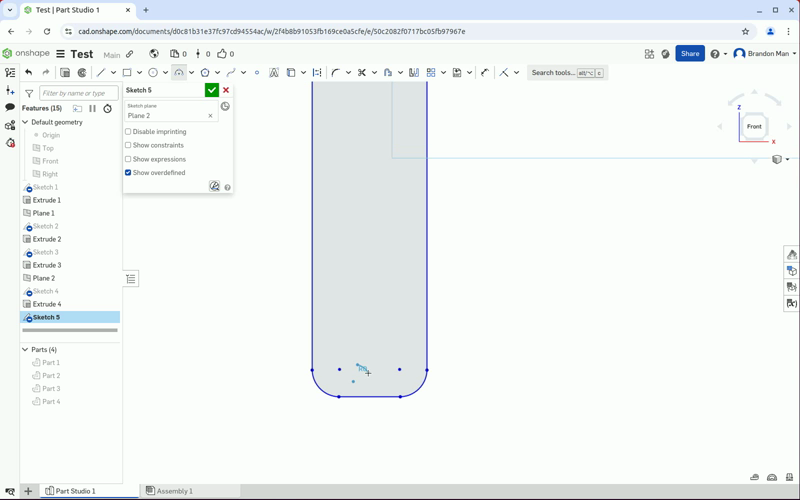
scroll(-6)
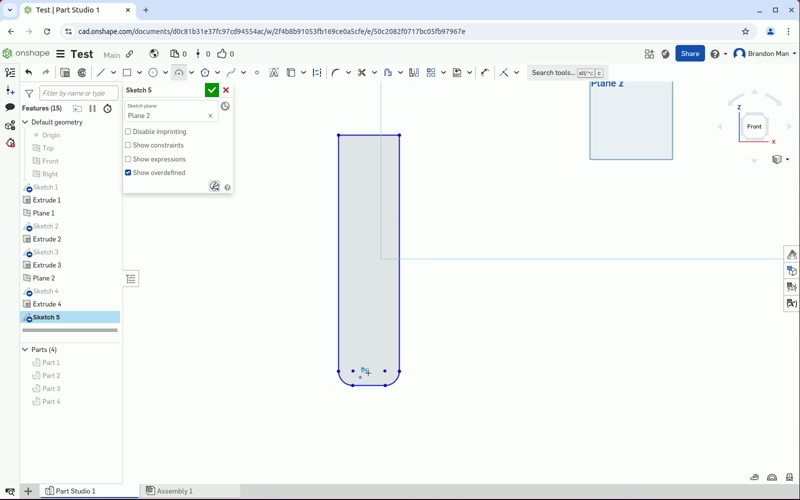
scroll(-6)
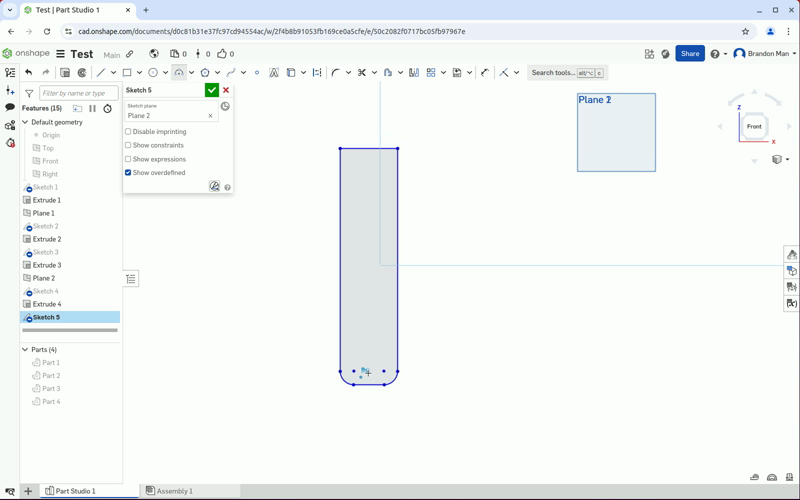
scroll(-6)
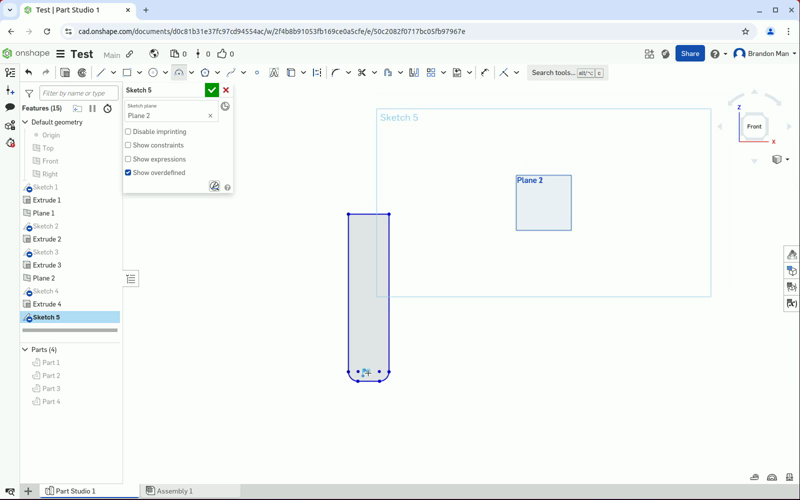
scroll(-6)
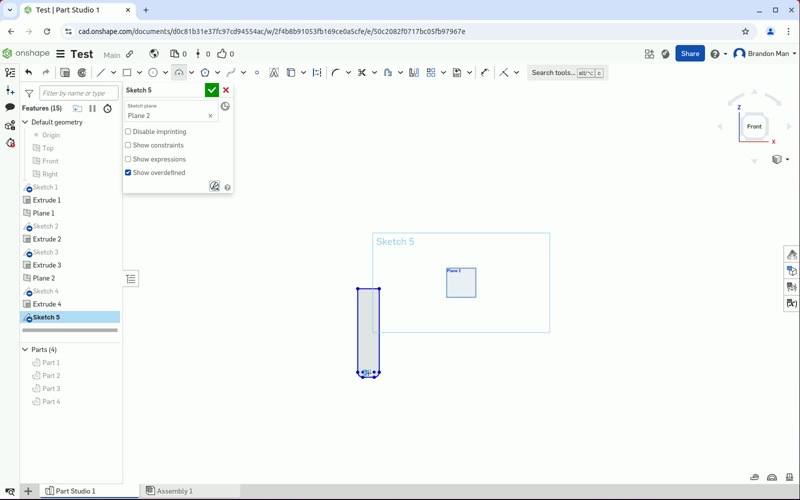
mouse_move(366, 372)
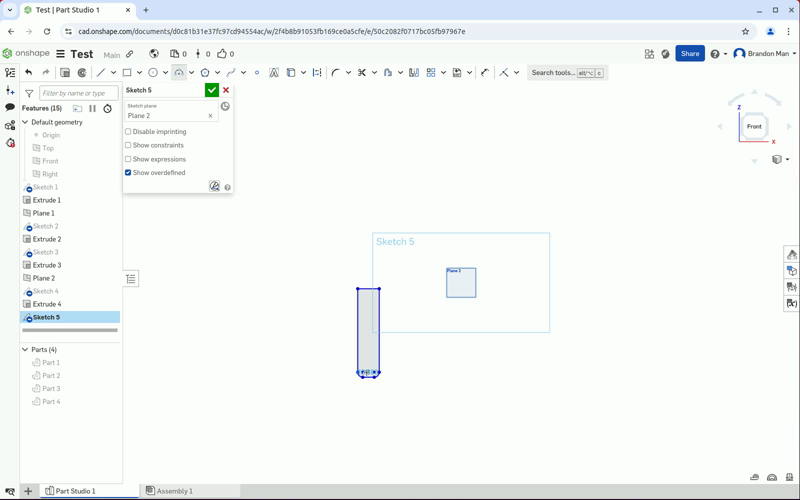
scroll(6)
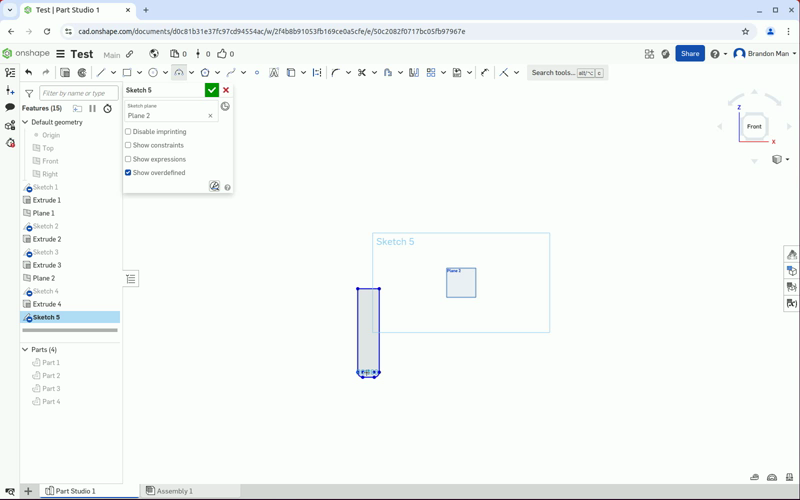
scroll(6)
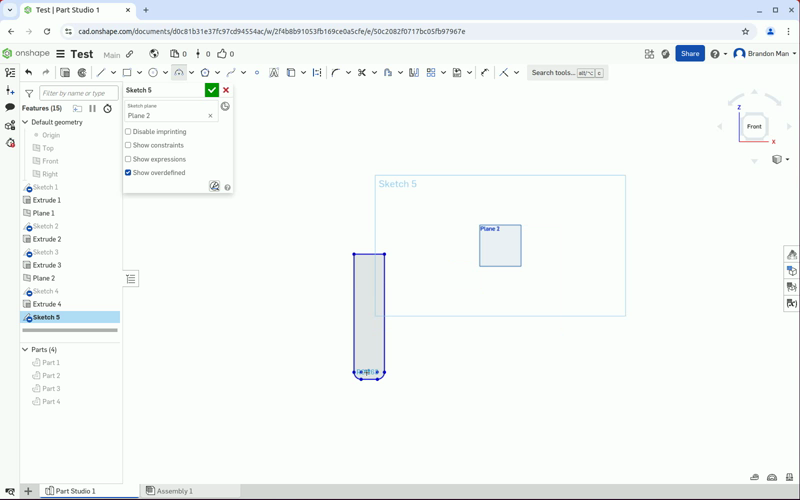
scroll(6)
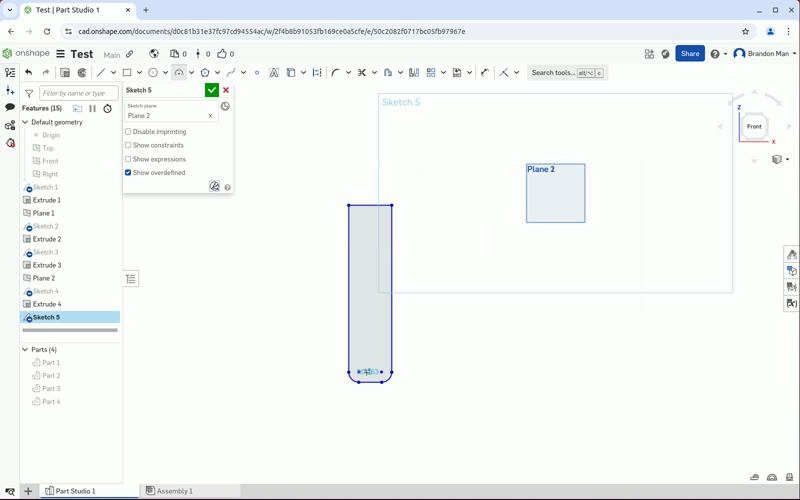
scroll(6)
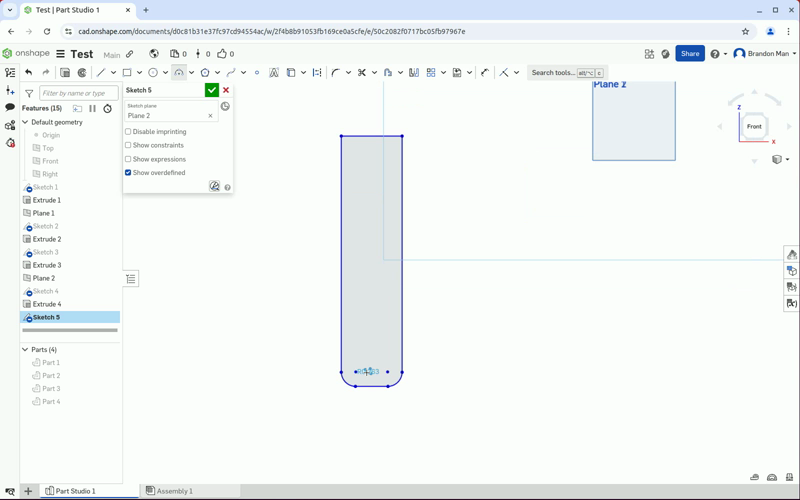
scroll(6)
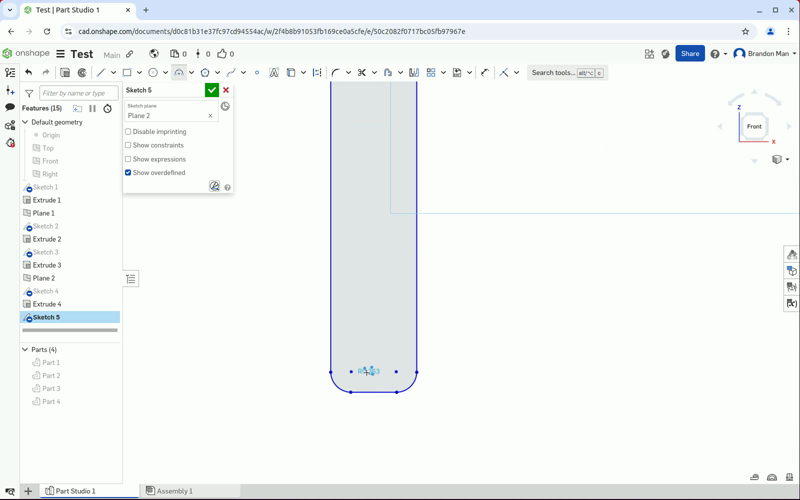
scroll(6)
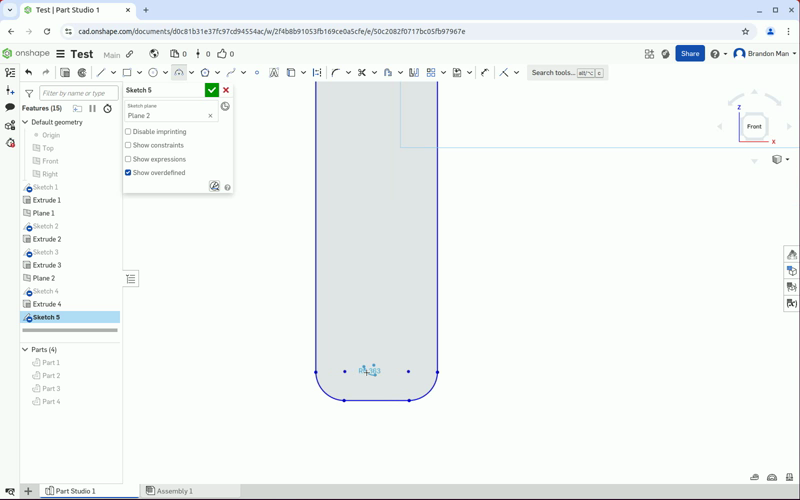
scroll(6)
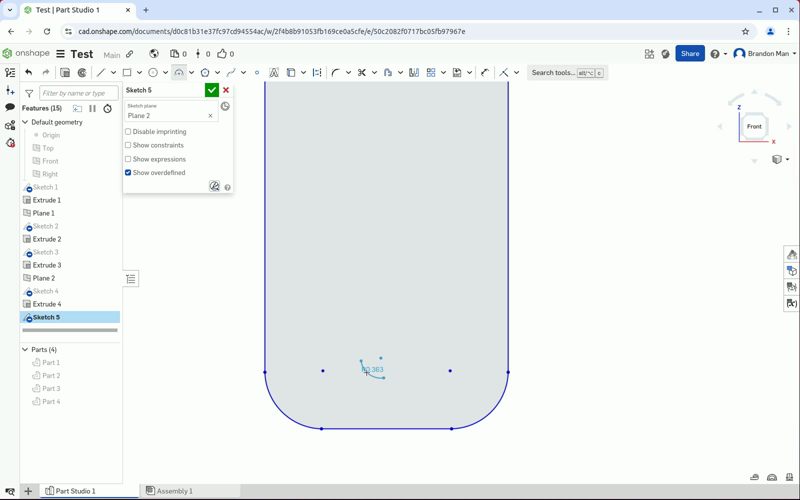
click(366, 372)
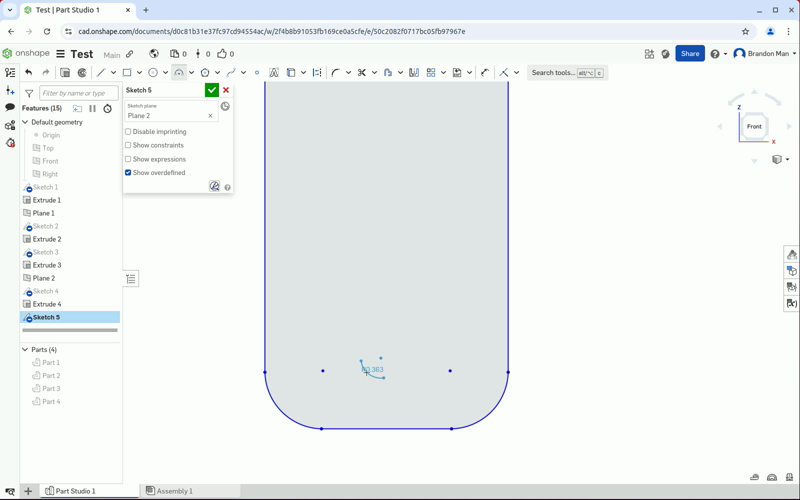
scroll(-6)
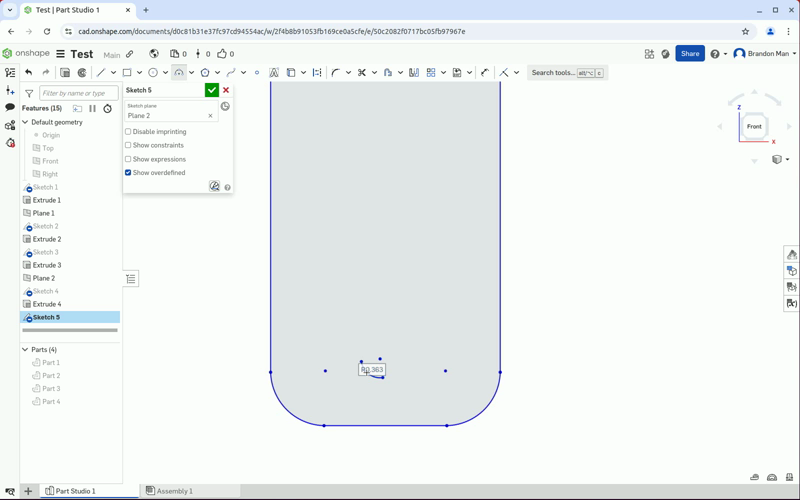
scroll(-6)
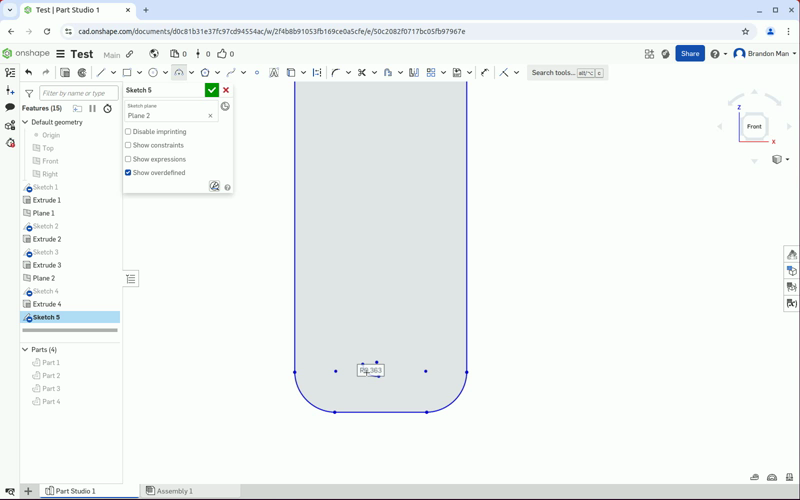
scroll(-6)
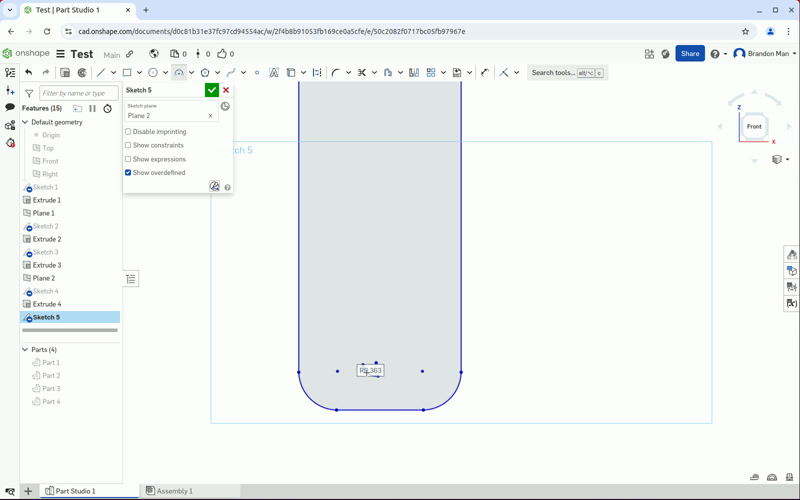
scroll(-6)
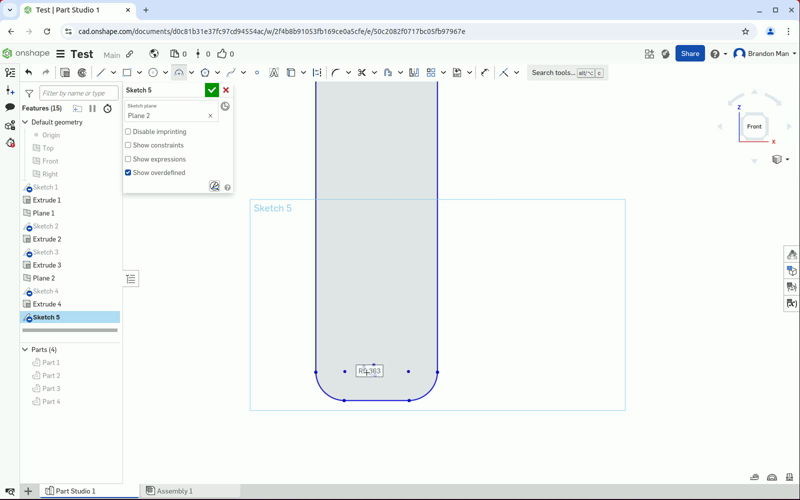
scroll(-6)
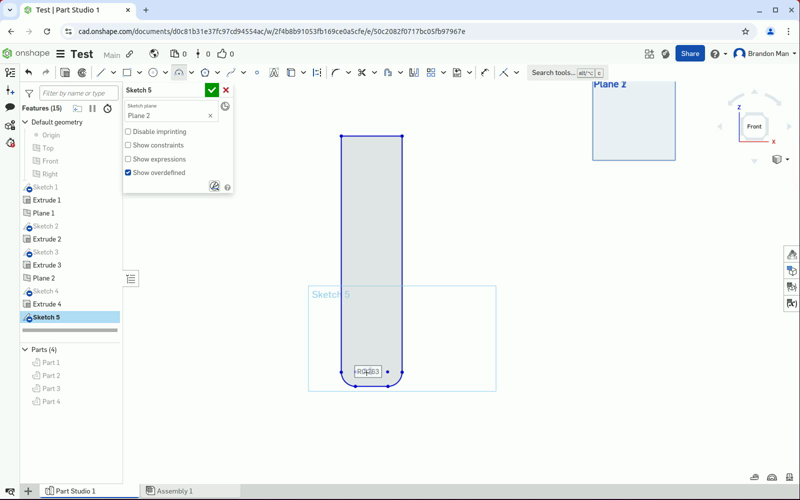
scroll(-6)
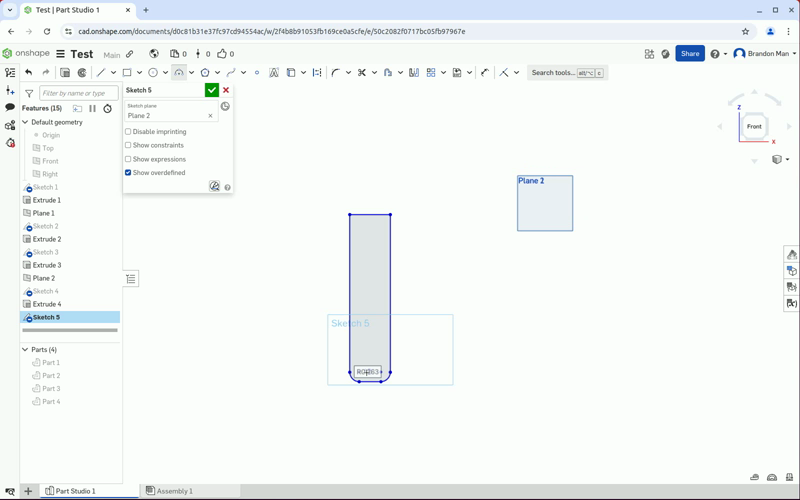
scroll(-6)
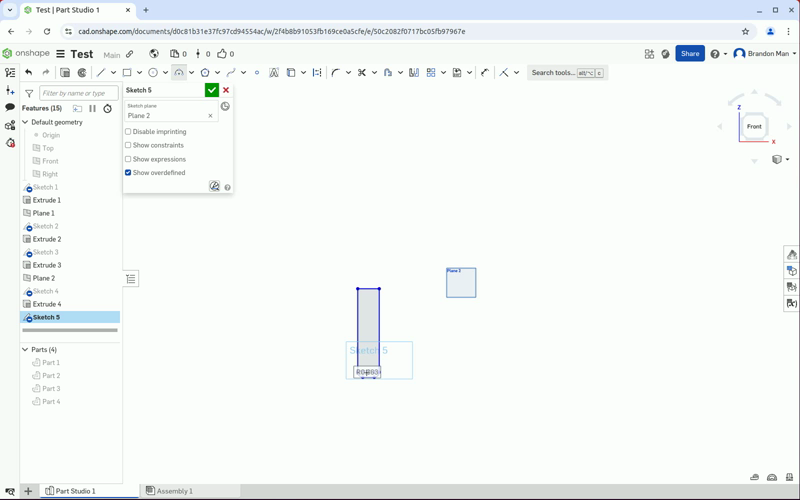
key_up(shift)
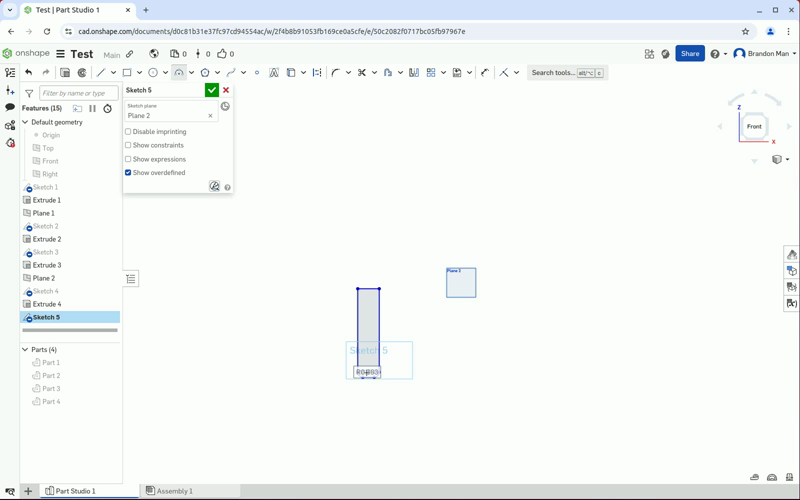
key(esc)
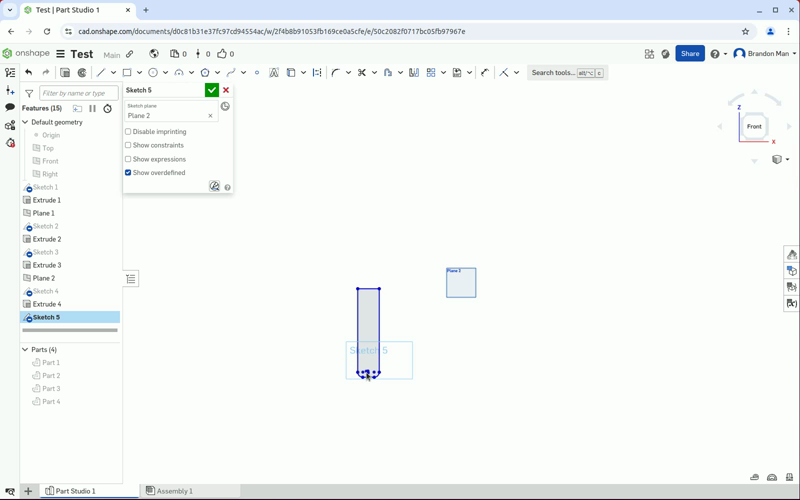
key(l)
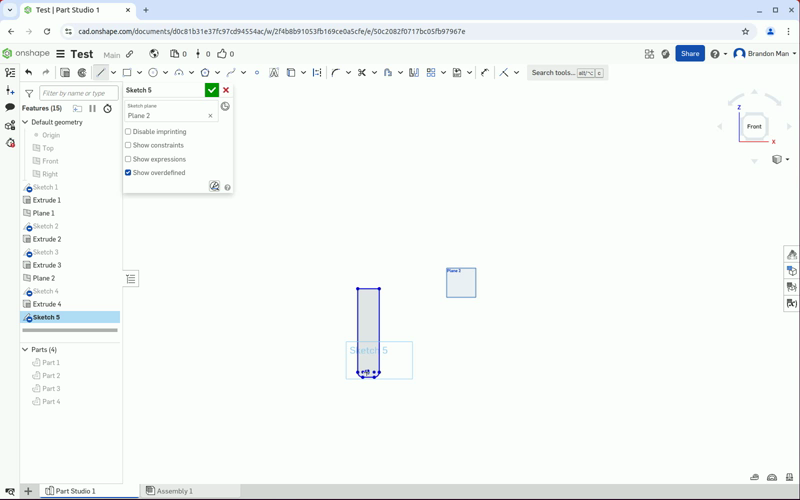
mouse_move(368, 372)
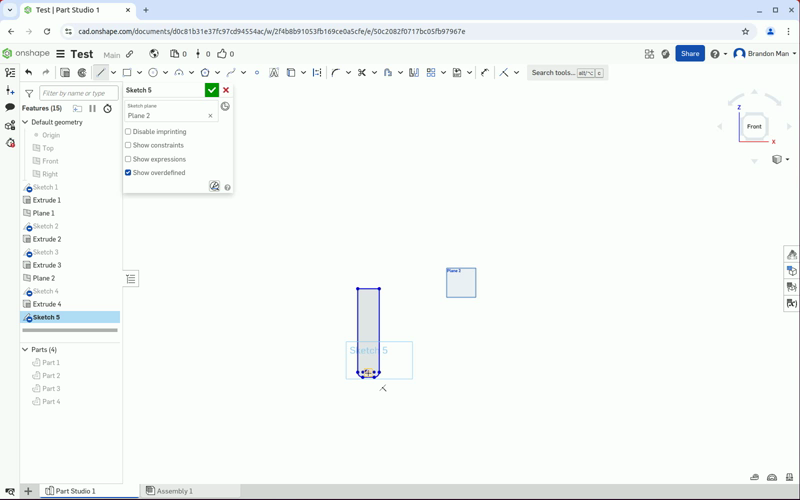
scroll(6)
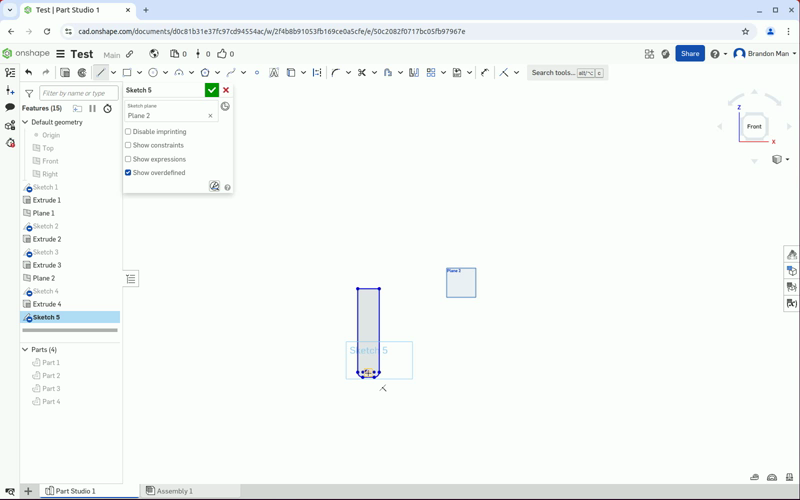
scroll(6)
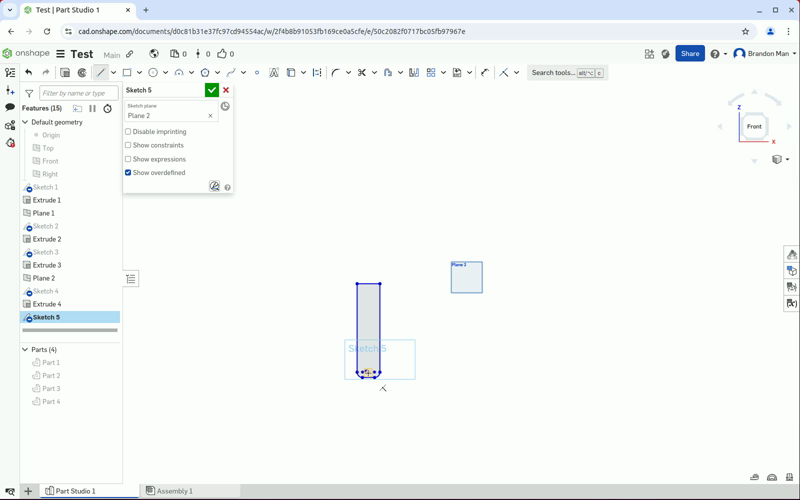
scroll(6)
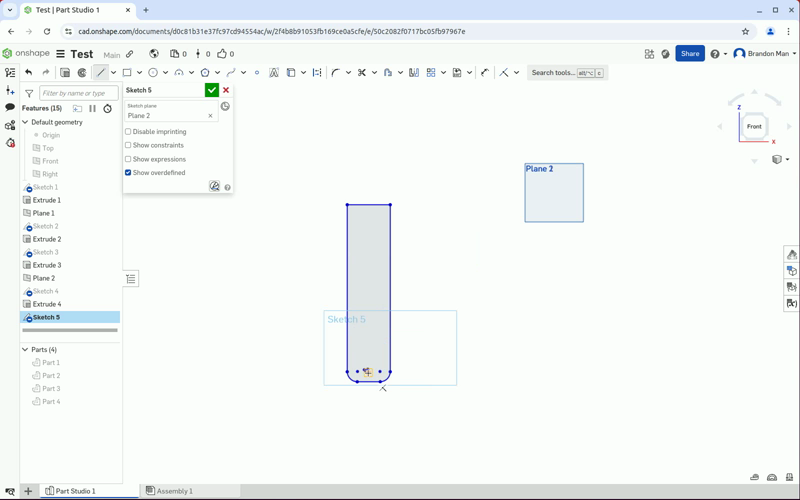
scroll(6)
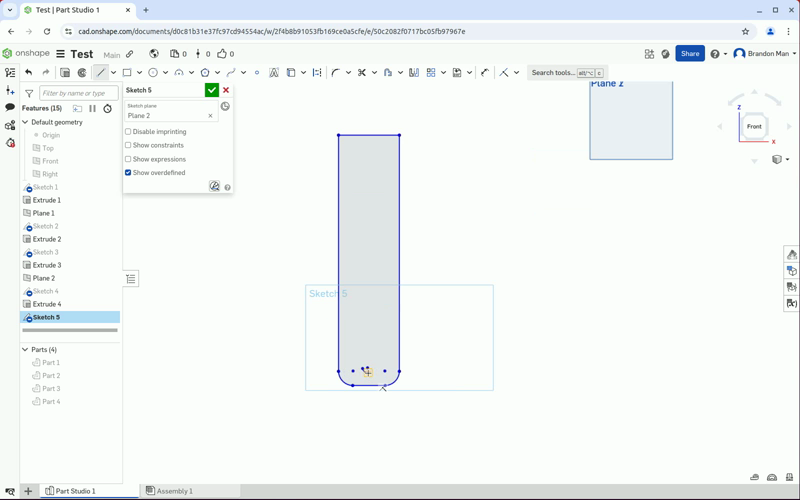
scroll(6)
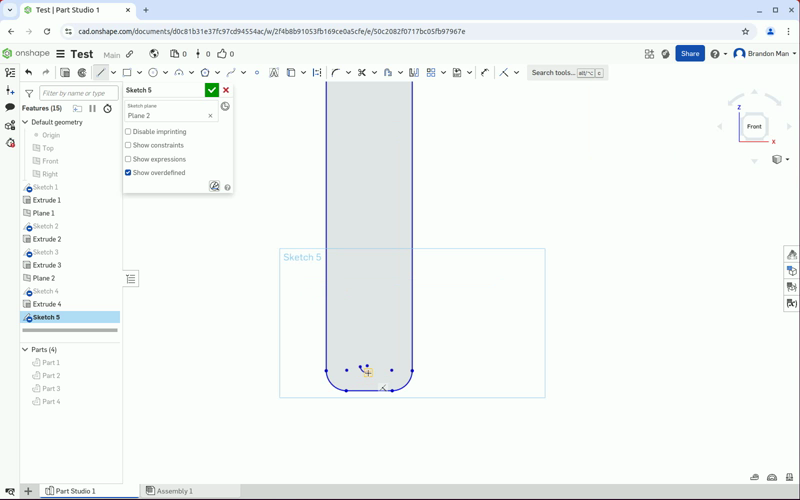
scroll(6)
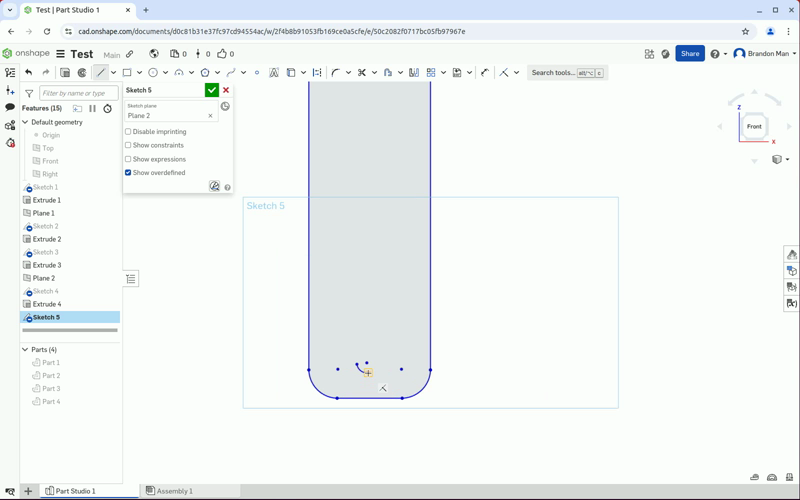
scroll(6)
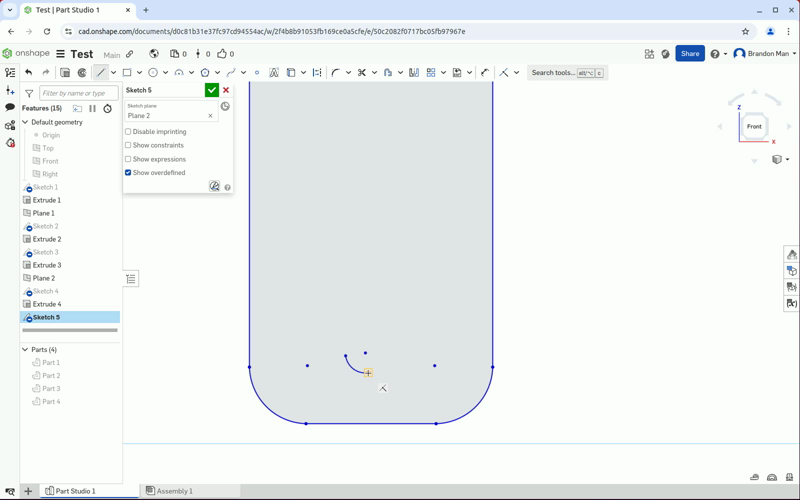
click(368, 372)
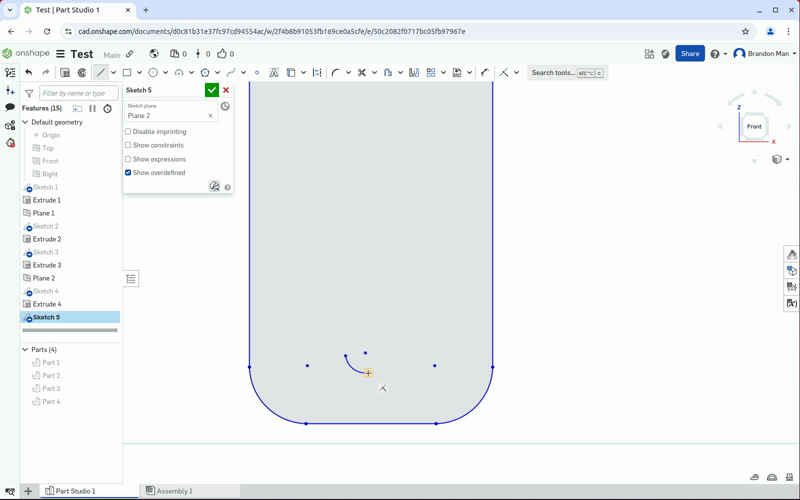
scroll(-6)
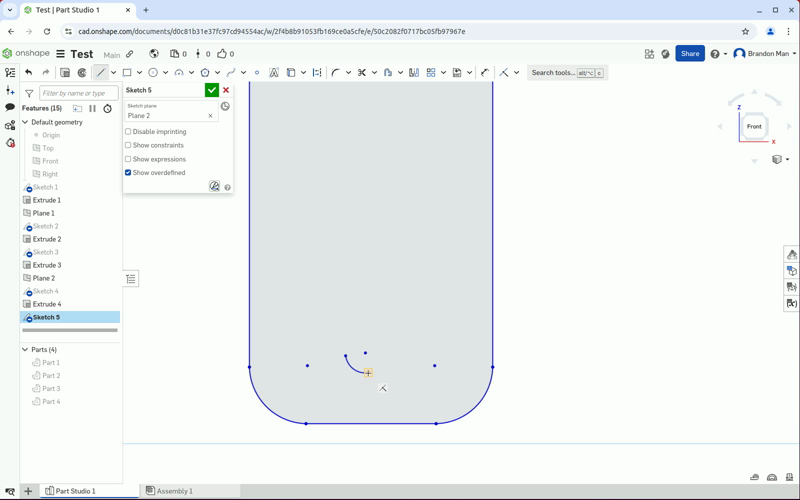
scroll(-6)
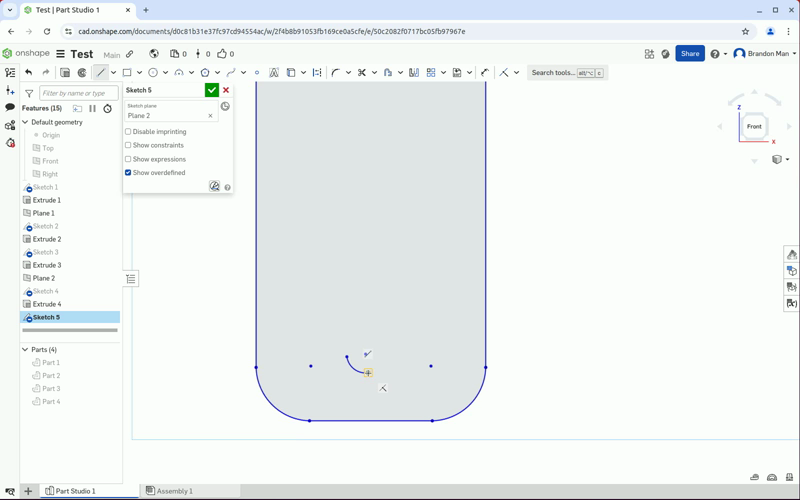
scroll(-6)
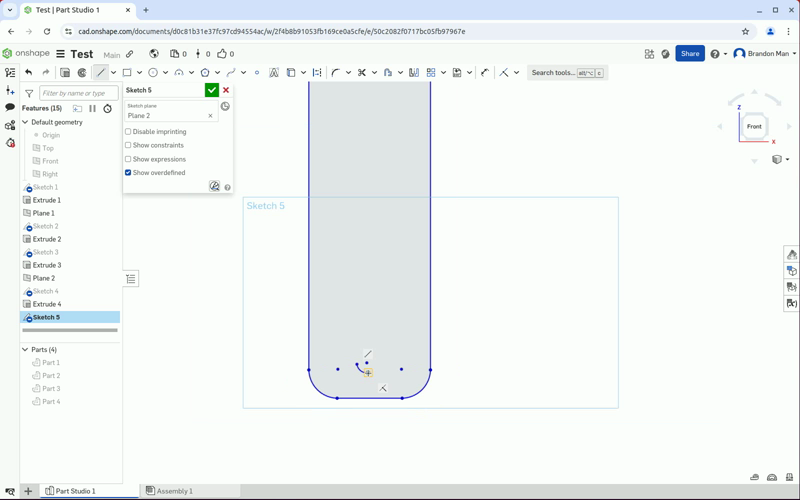
scroll(-6)
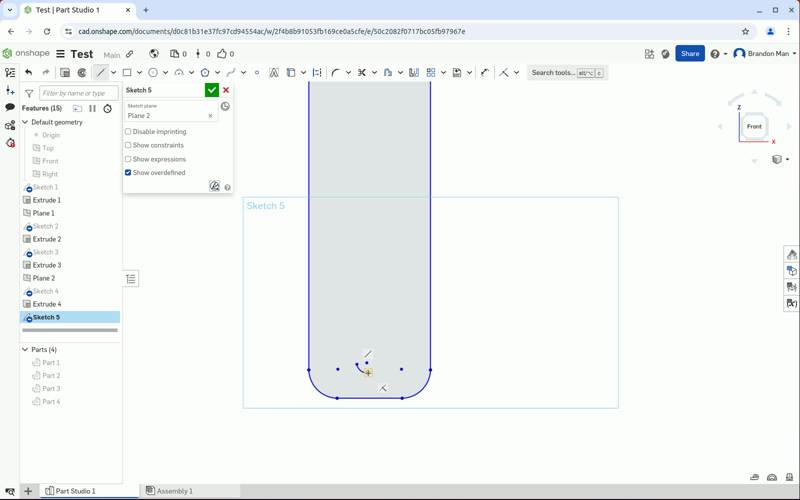
scroll(-6)
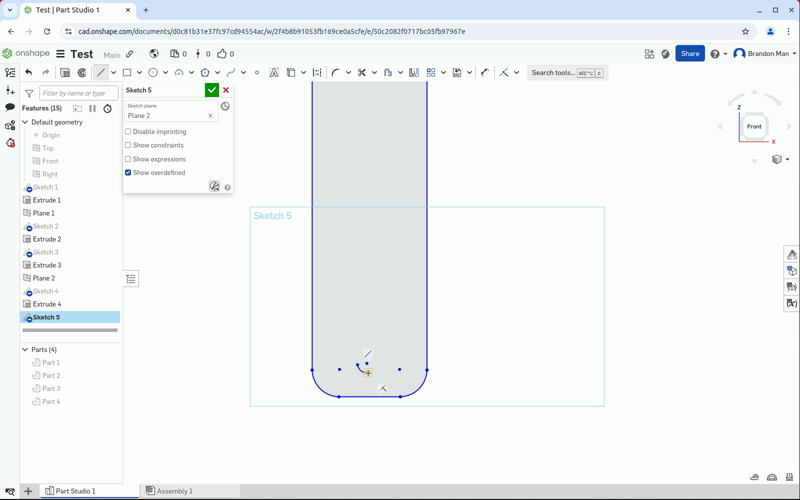
scroll(-6)
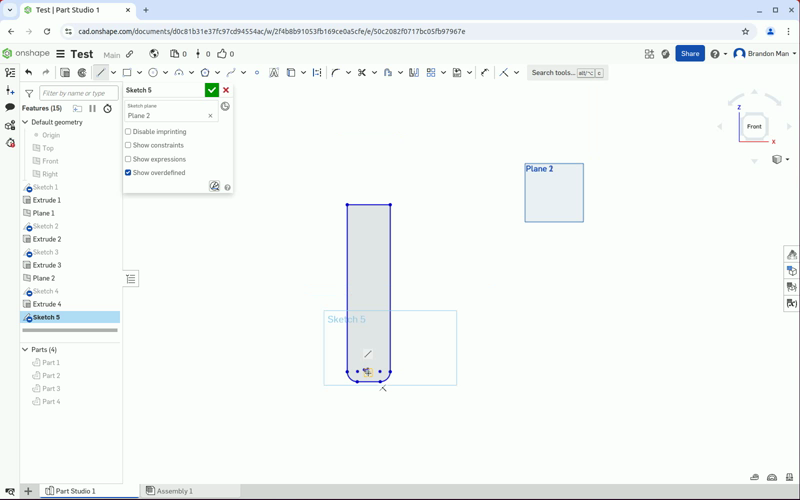
scroll(-6)
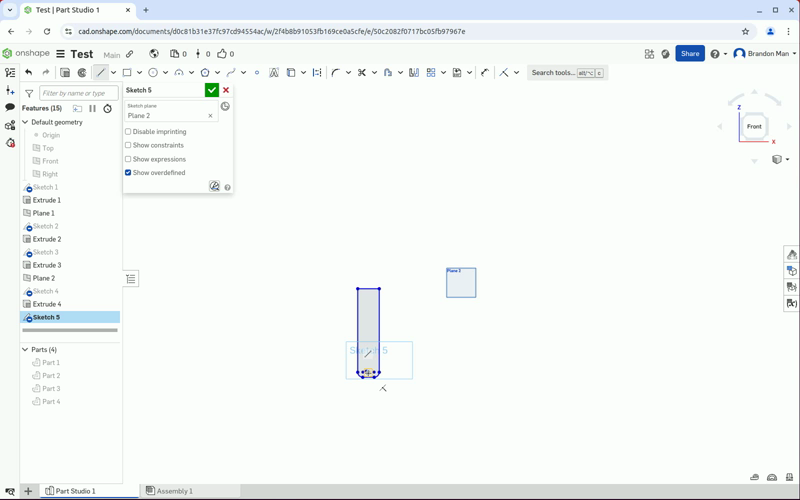
key_down(shift)
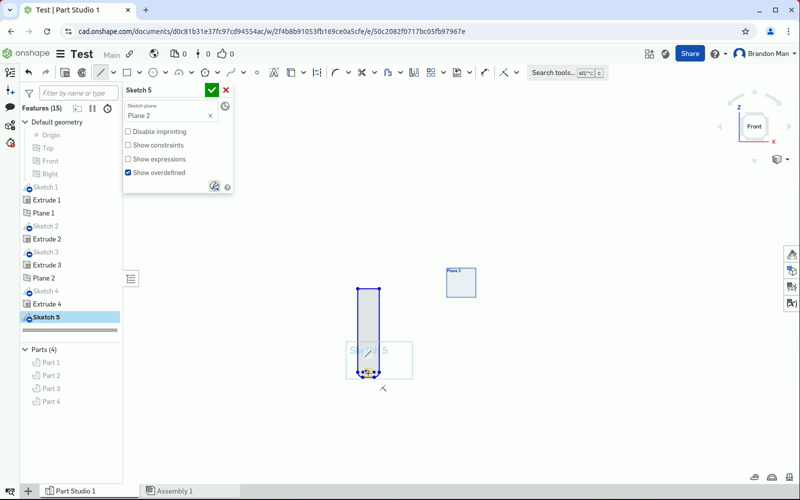
mouse_move(398, 372)
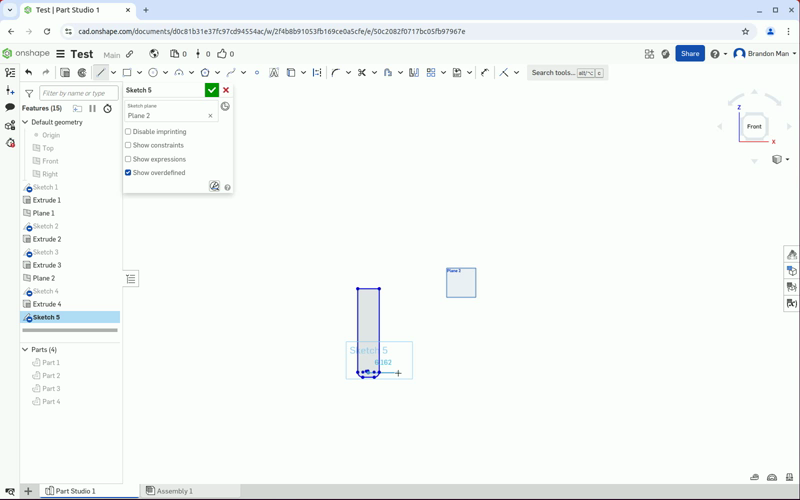
mouse_move(368, 372)
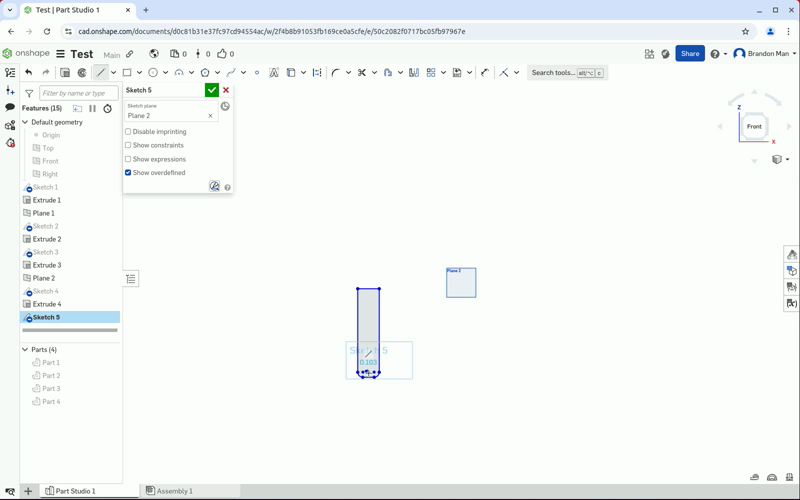
scroll(6)
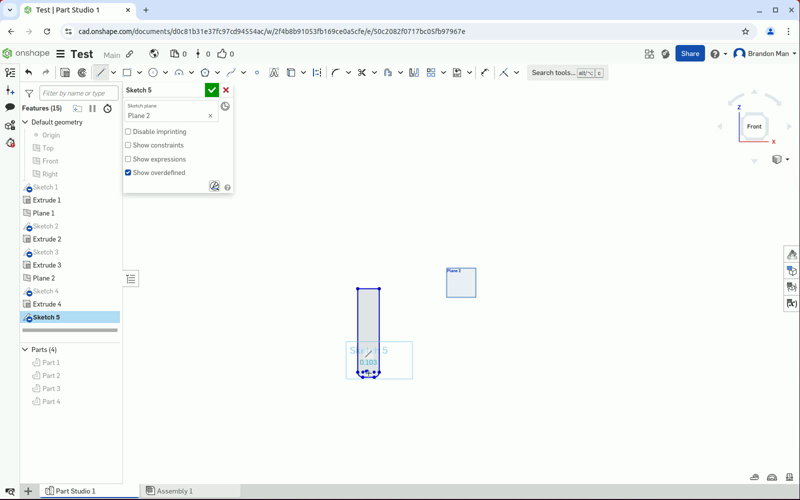
scroll(6)
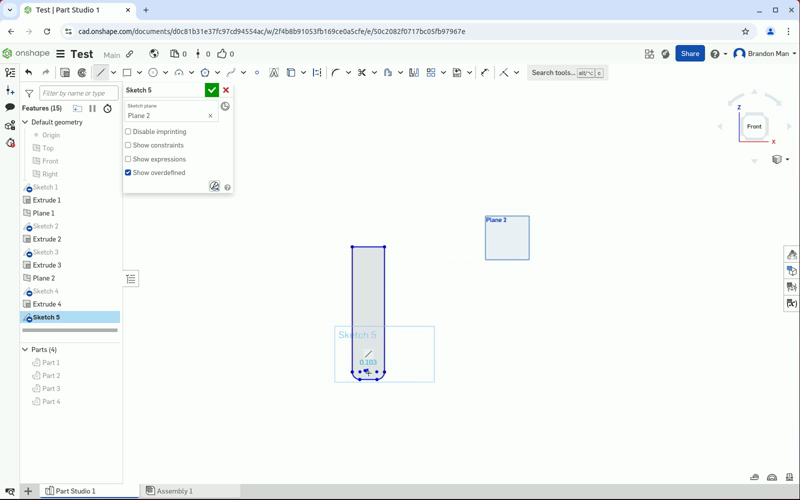
scroll(6)
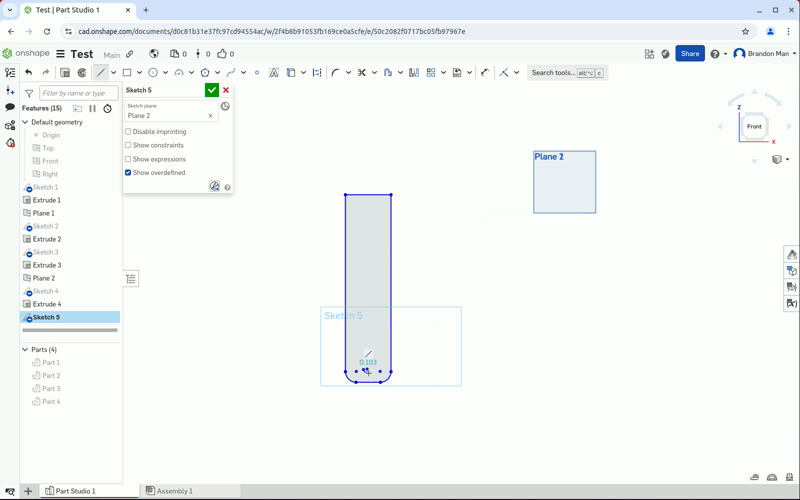
scroll(6)
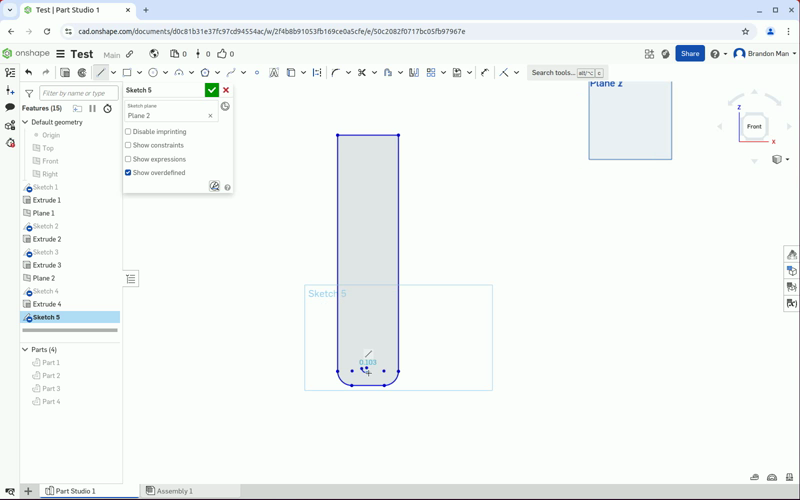
scroll(6)
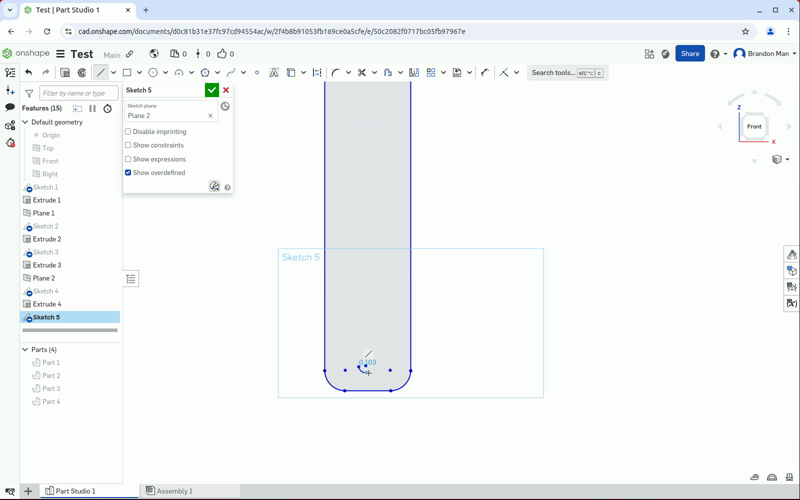
scroll(6)
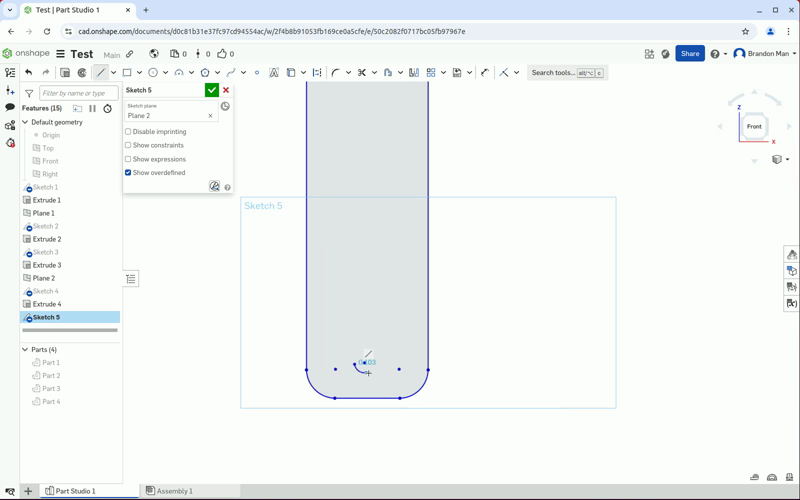
scroll(6)
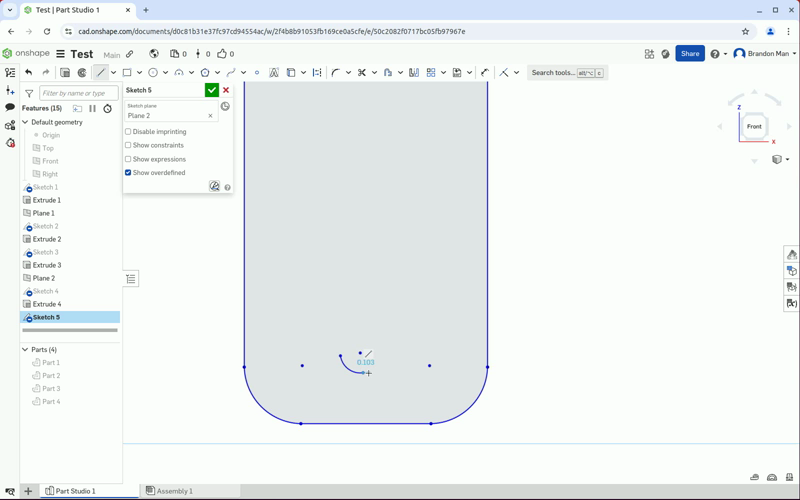
click(368, 372)
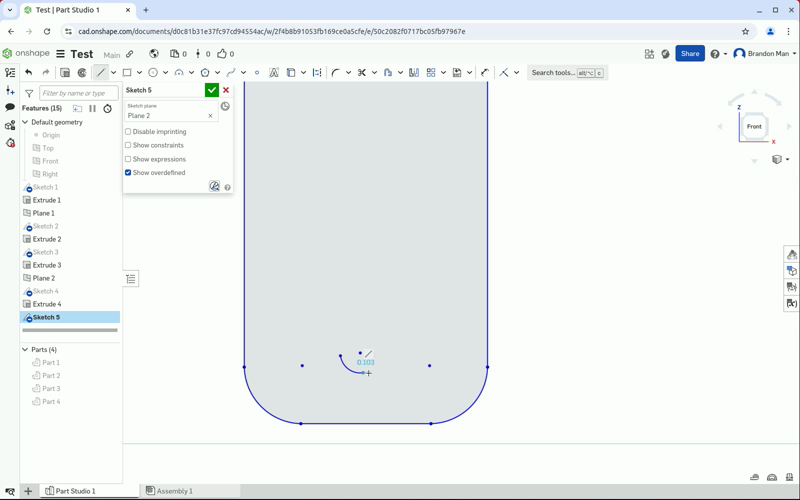
scroll(-6)
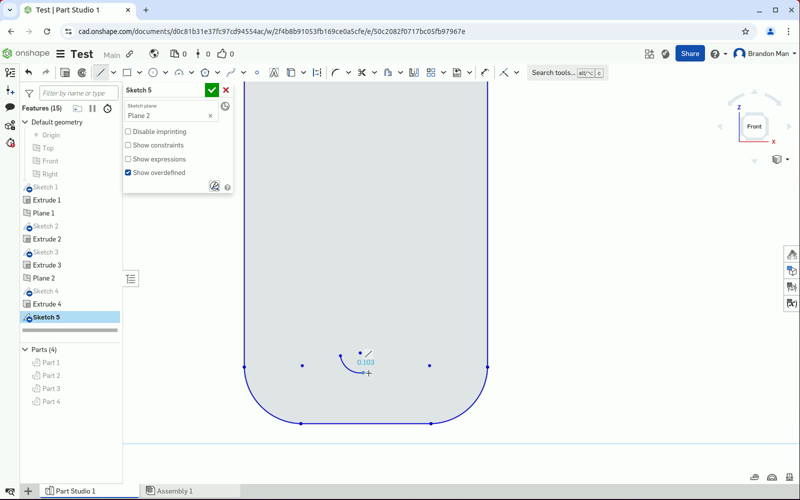
scroll(-6)
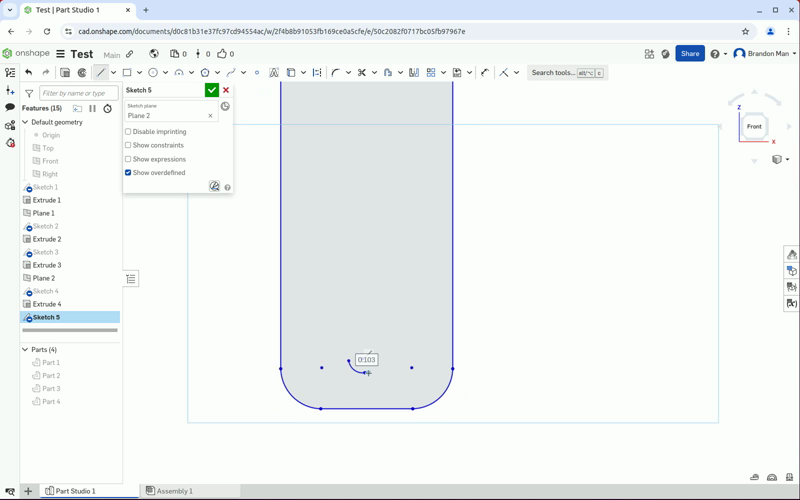
scroll(-6)
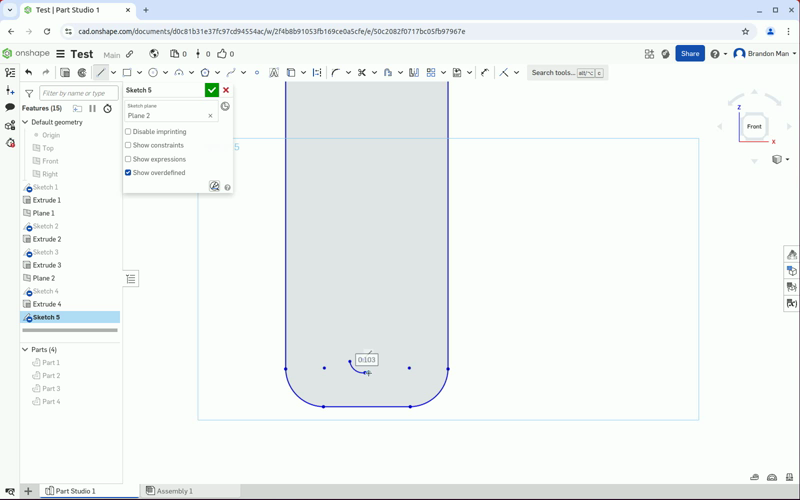
scroll(-6)
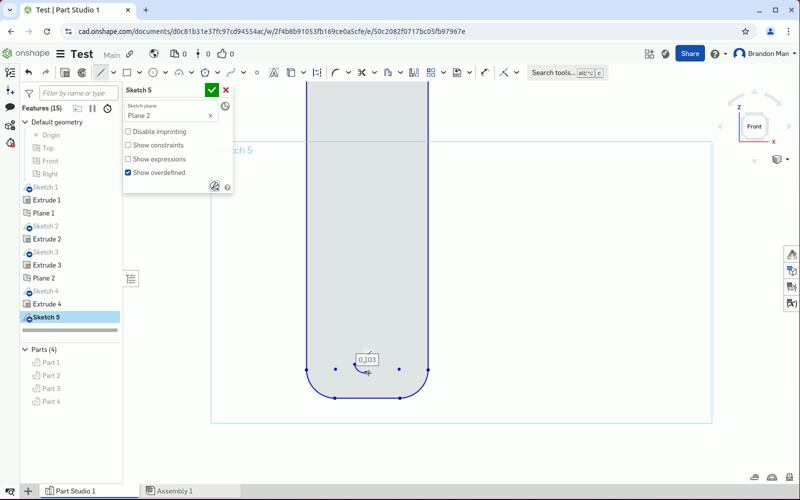
scroll(-6)
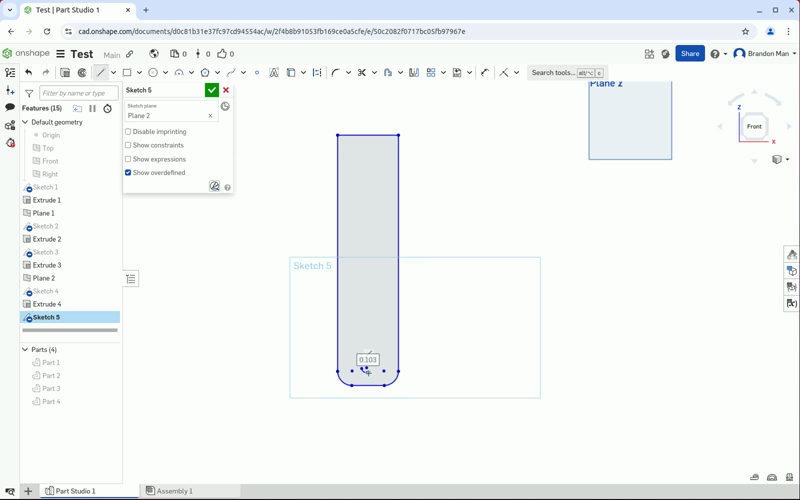
scroll(-6)
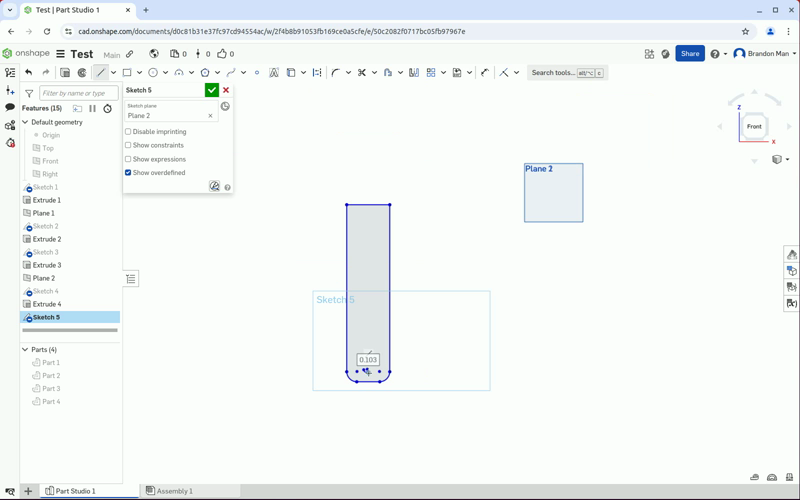
scroll(-6)
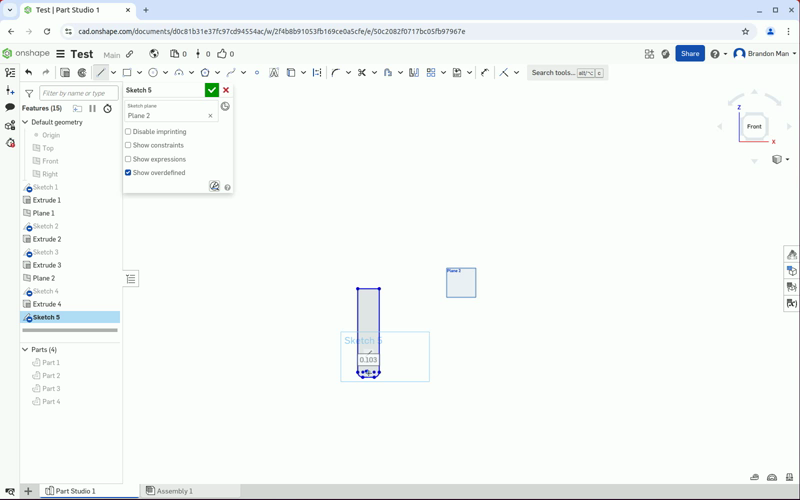
key_up(shift)
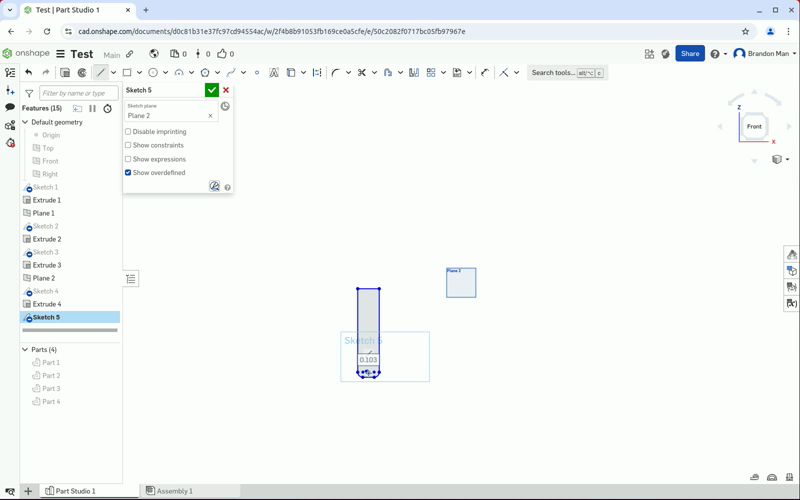
key(esc)
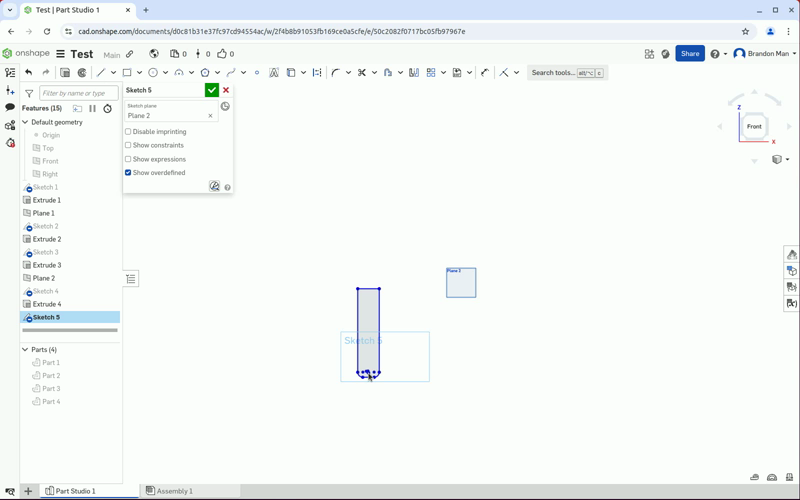
key(a)
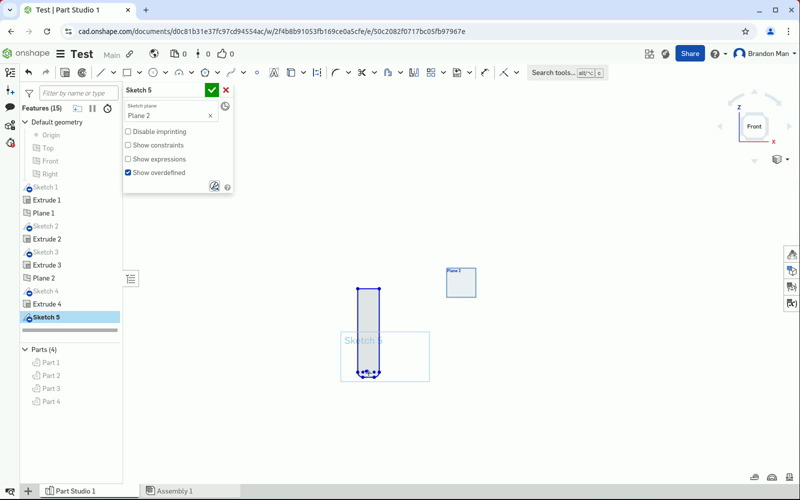
mouse_move(368, 372)
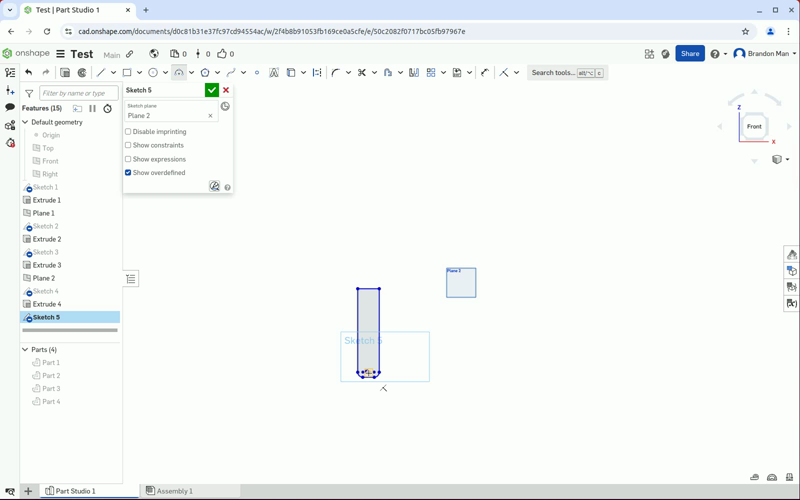
scroll(6)
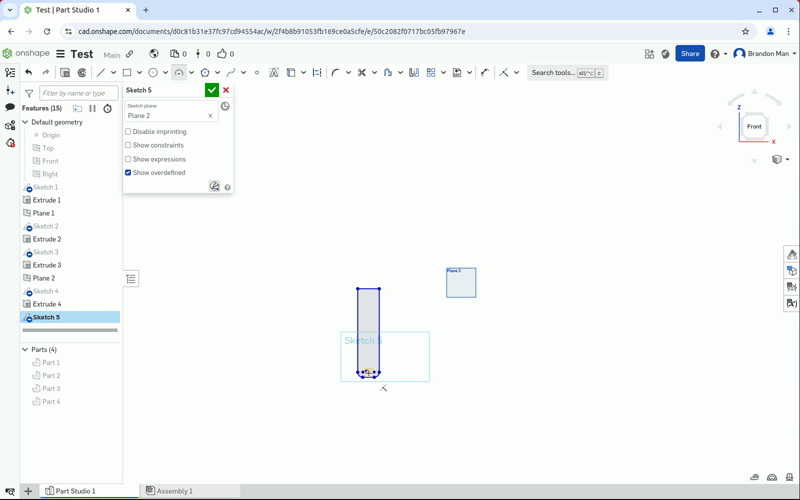
scroll(6)
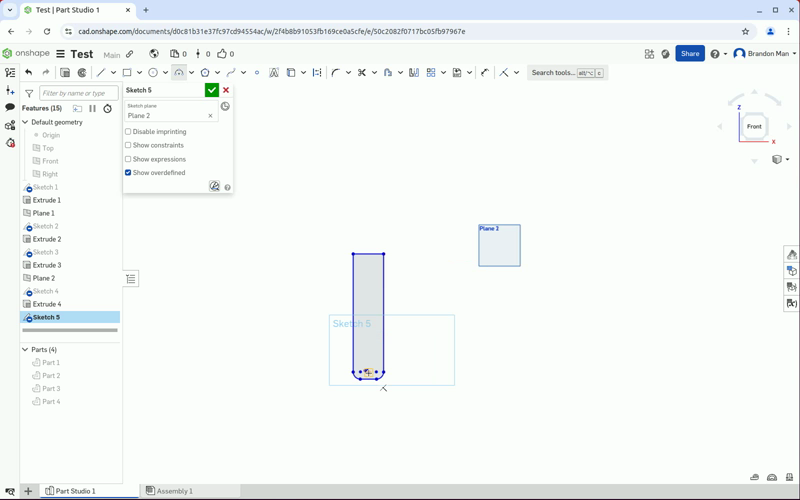
scroll(6)
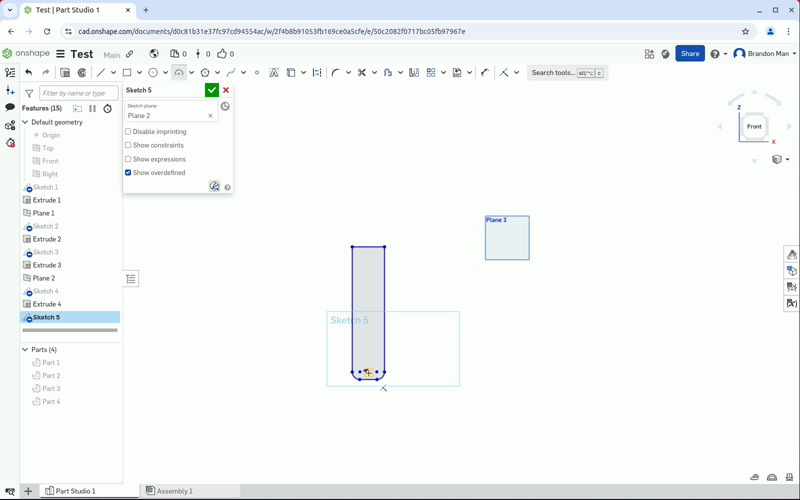
scroll(6)
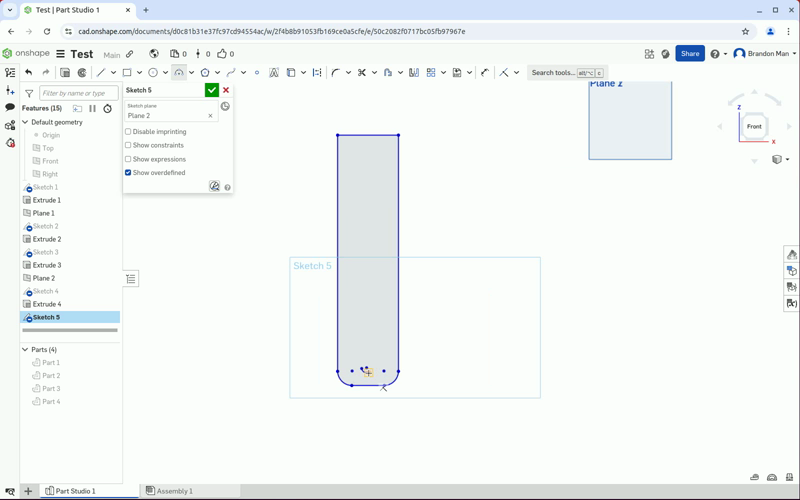
scroll(6)
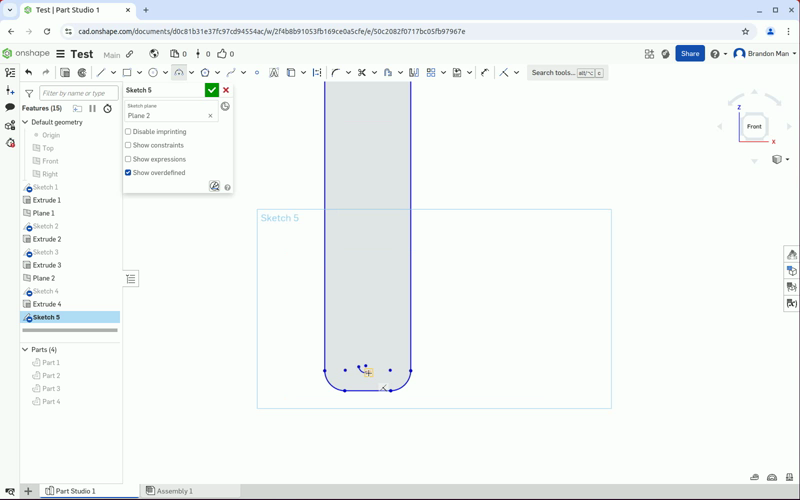
scroll(6)
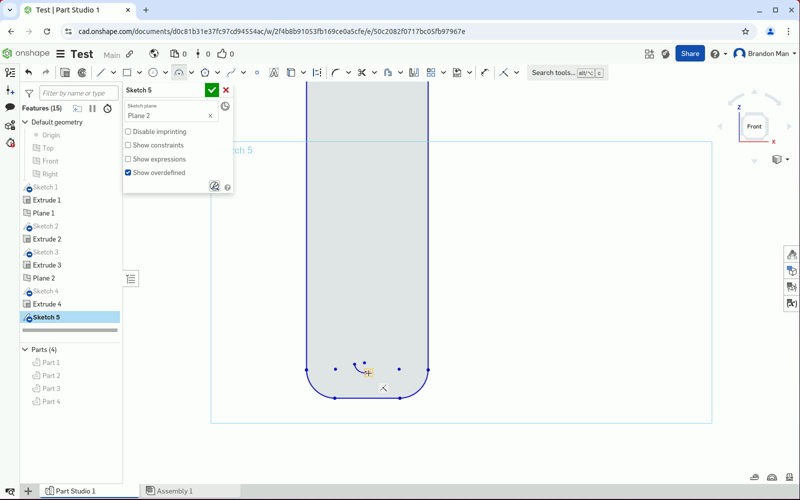
scroll(6)
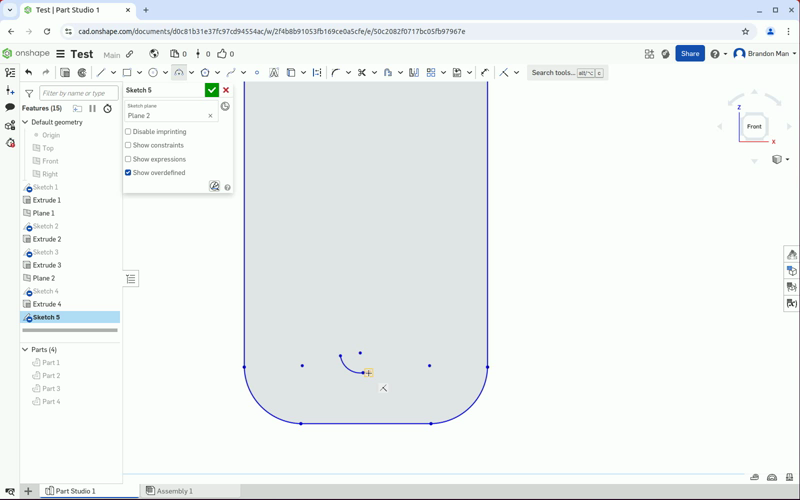
click(368, 372)
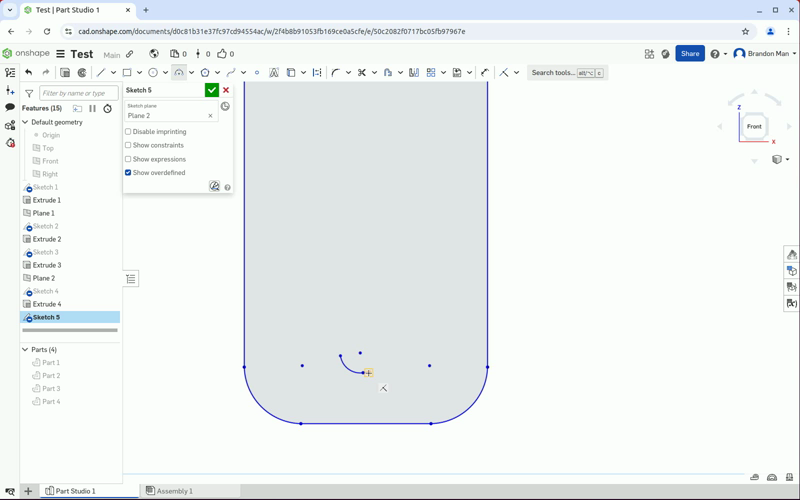
scroll(-6)
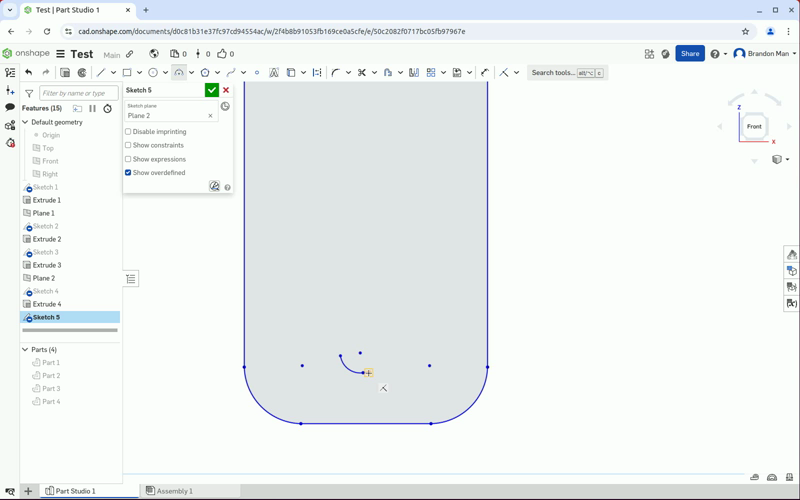
scroll(-6)
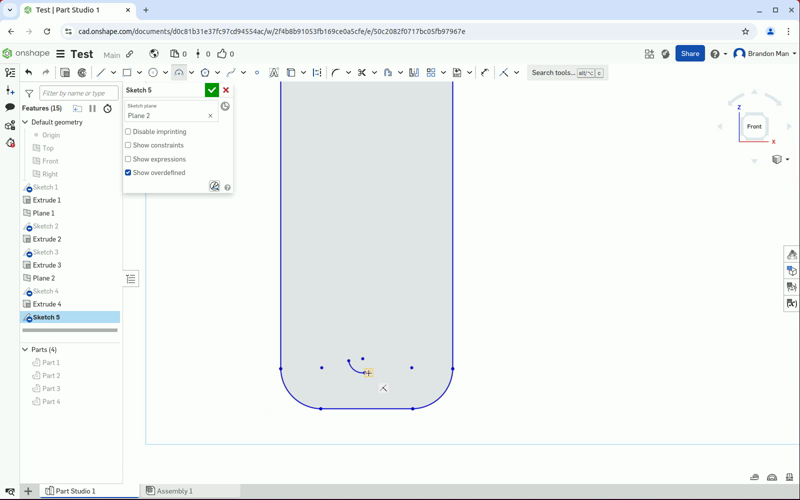
scroll(-6)
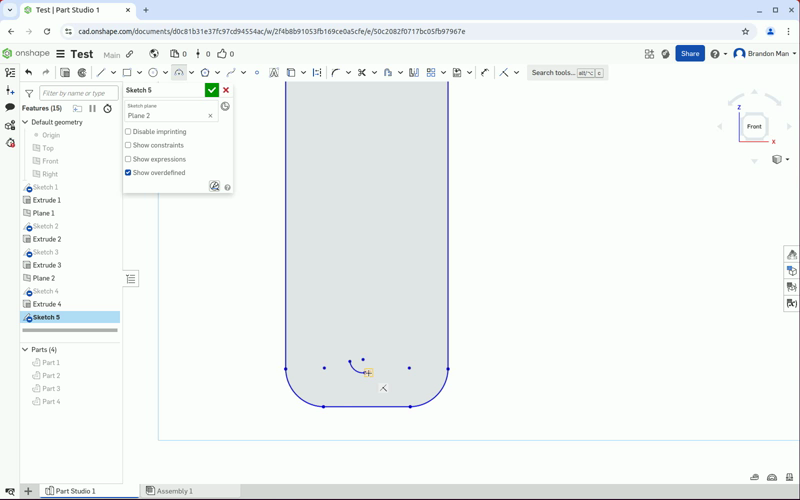
scroll(-6)
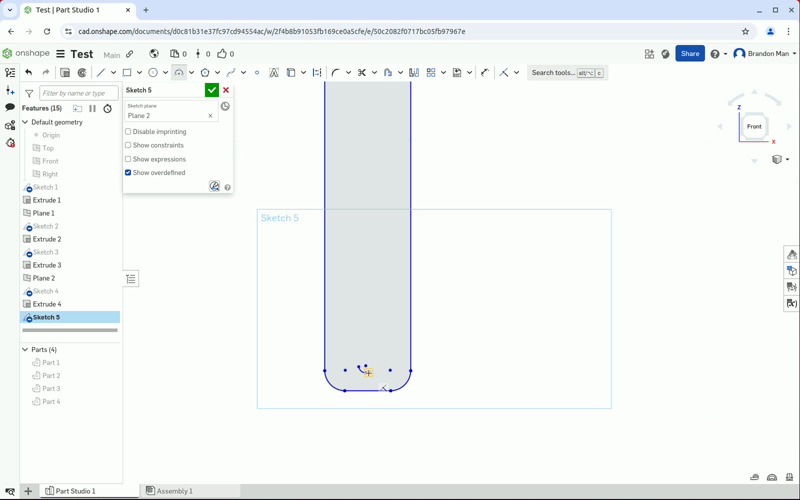
scroll(-6)
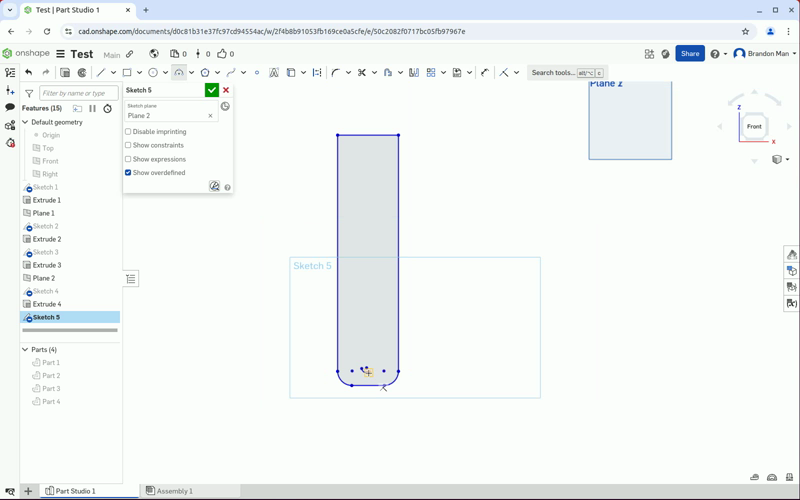
scroll(-6)
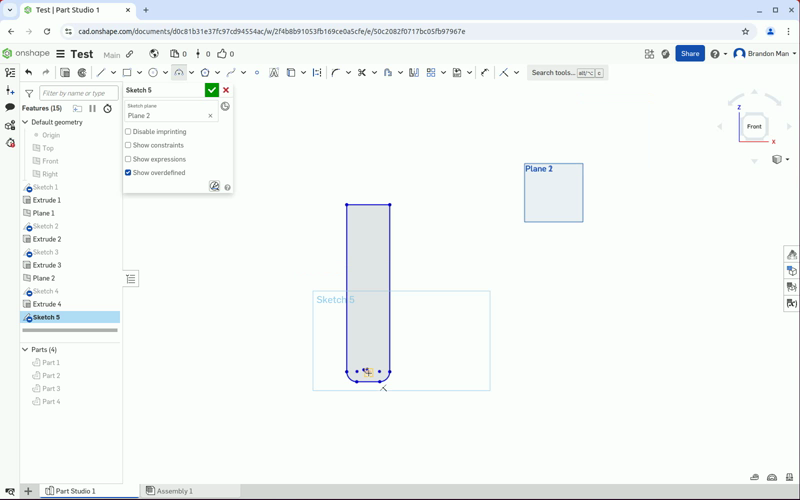
scroll(-6)
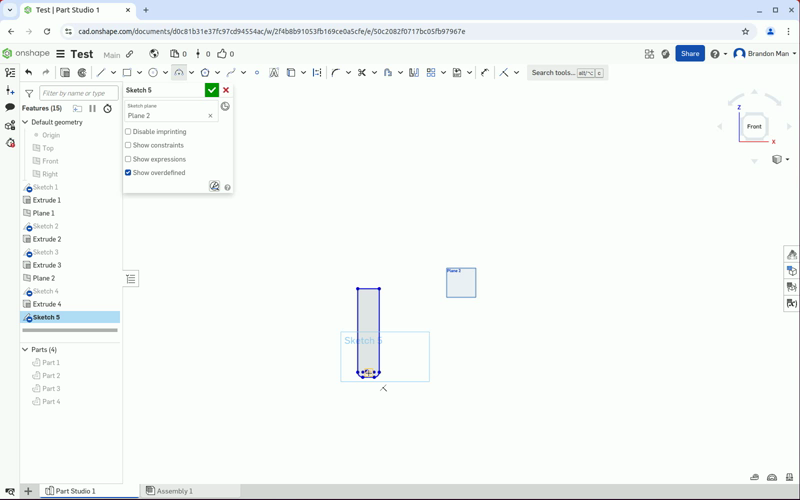
key_down(shift)
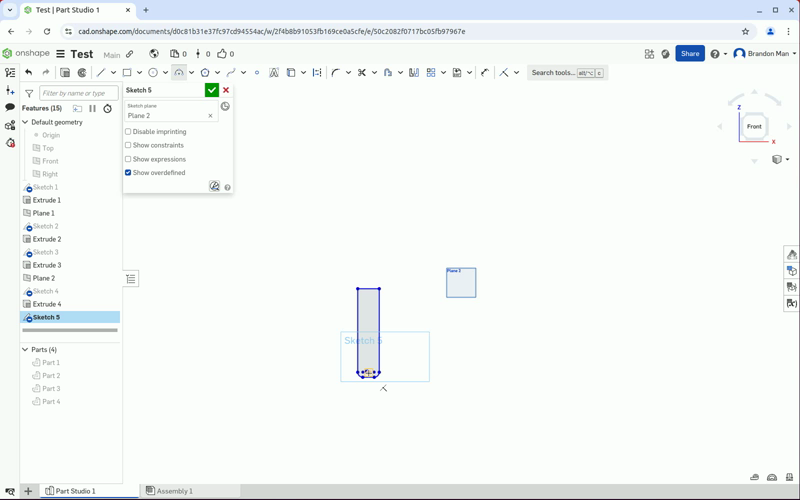
mouse_move(371, 371)
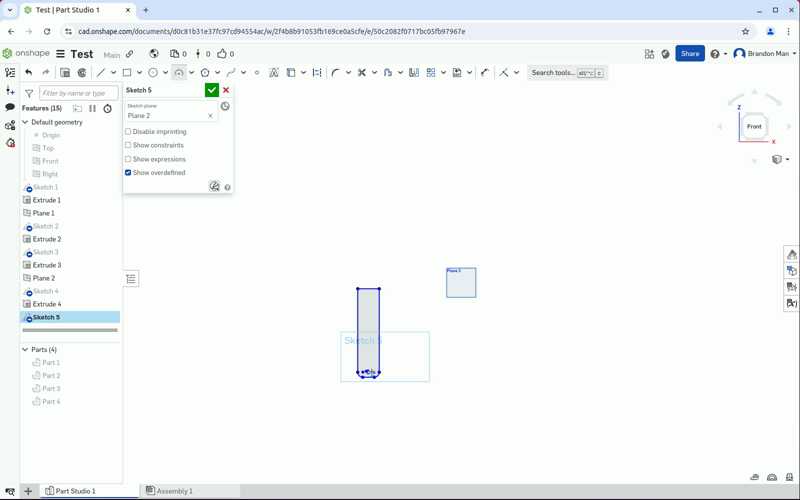
scroll(6)
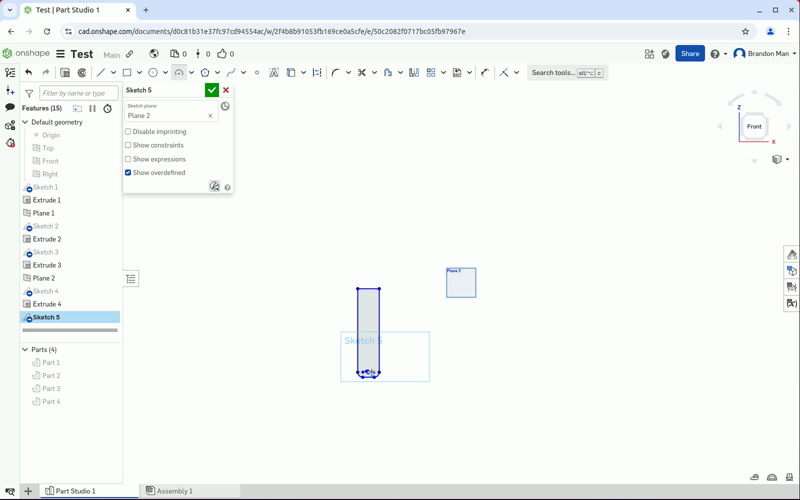
scroll(6)
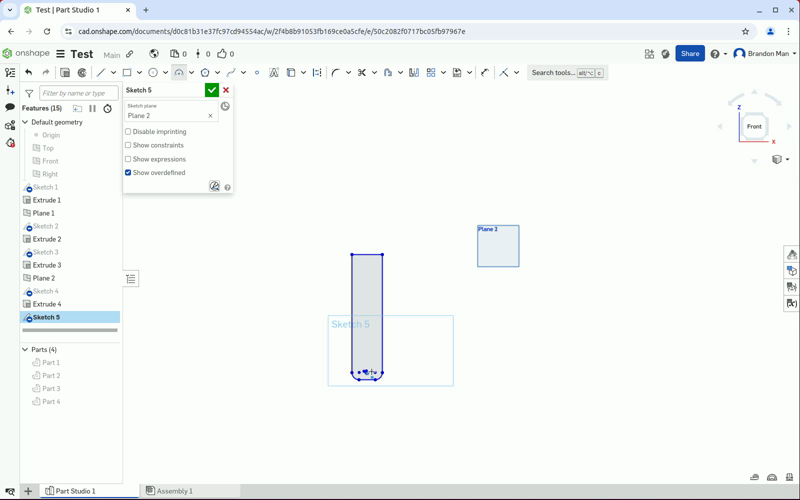
scroll(6)
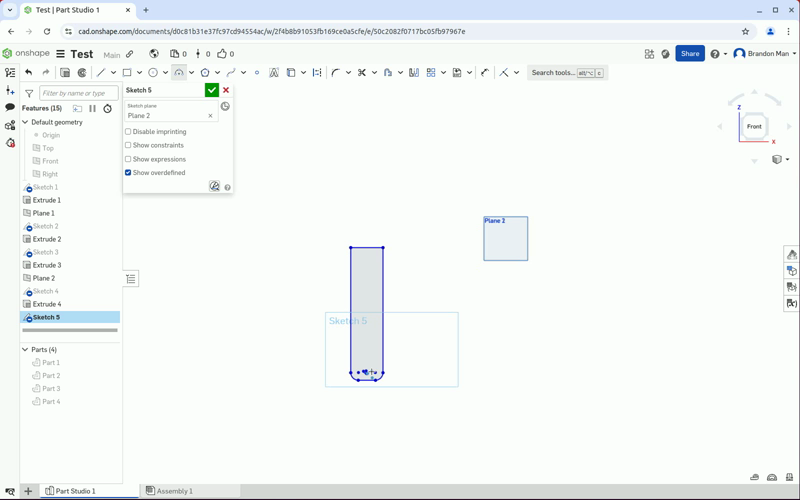
scroll(6)
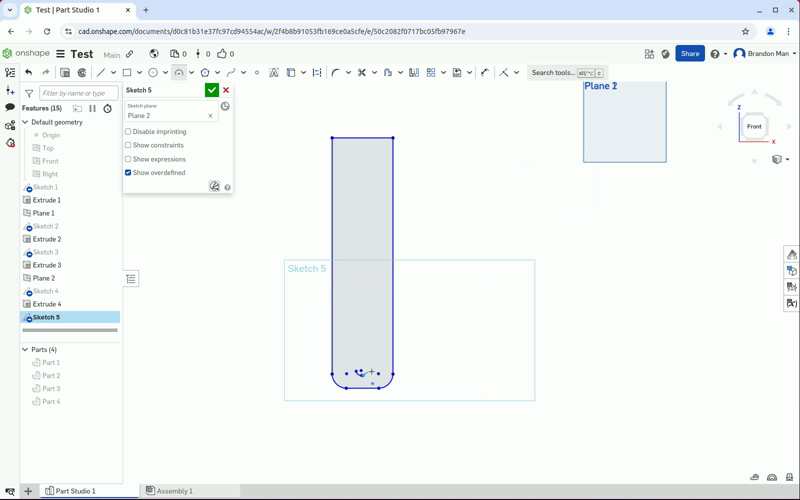
scroll(6)
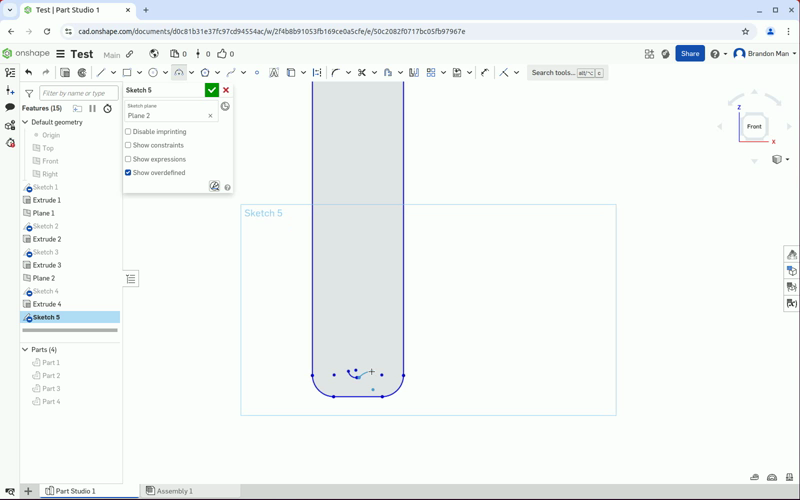
scroll(6)
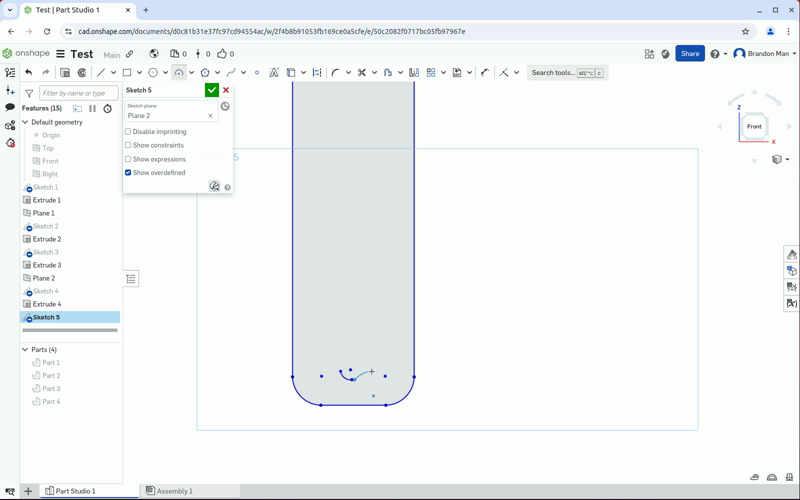
scroll(6)
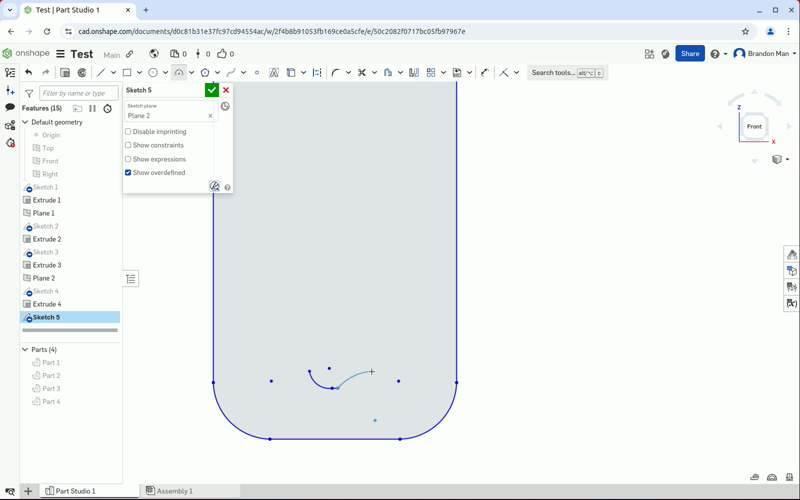
click(371, 371)
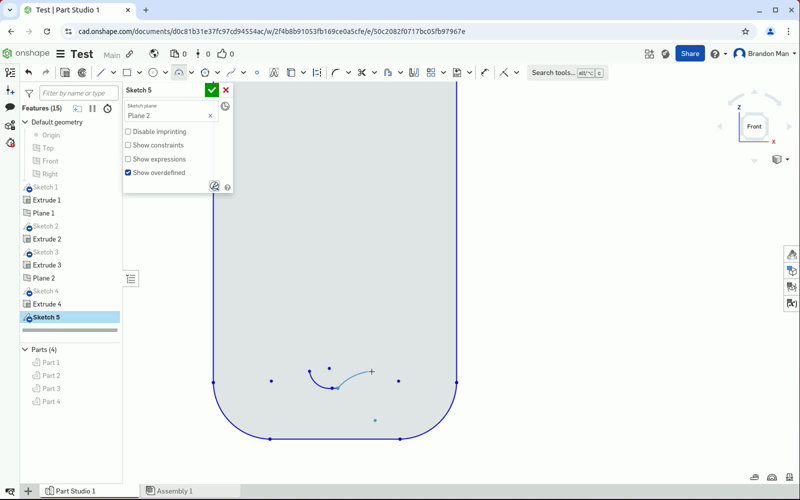
scroll(-6)
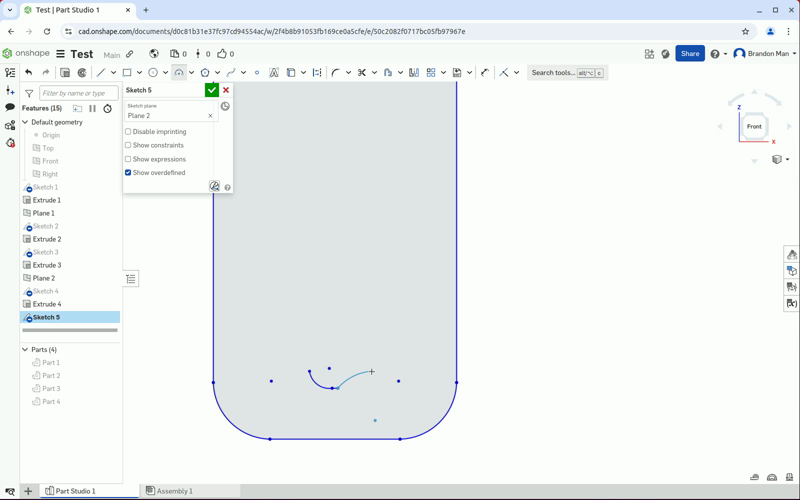
scroll(-6)
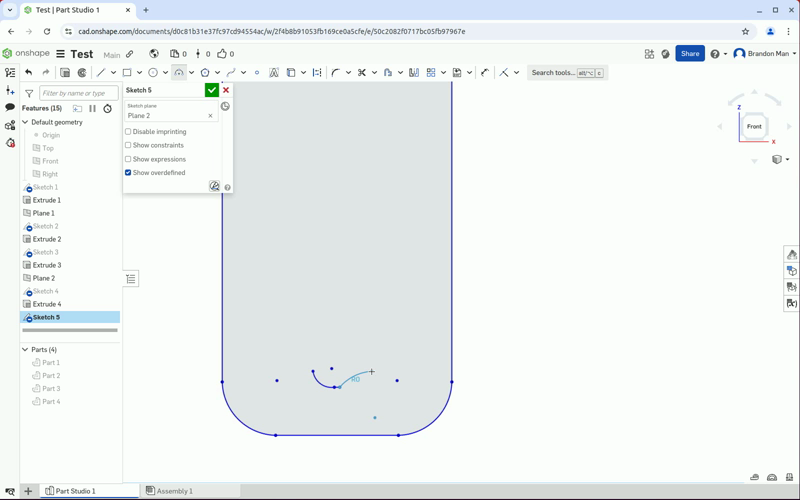
scroll(-6)
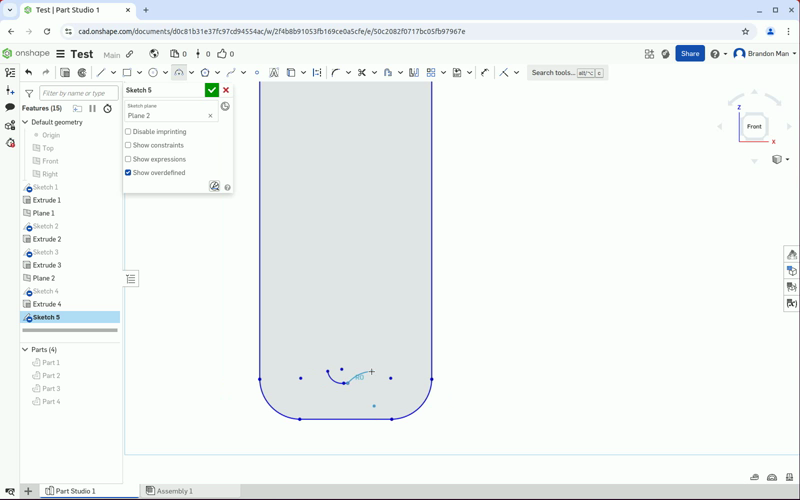
scroll(-6)
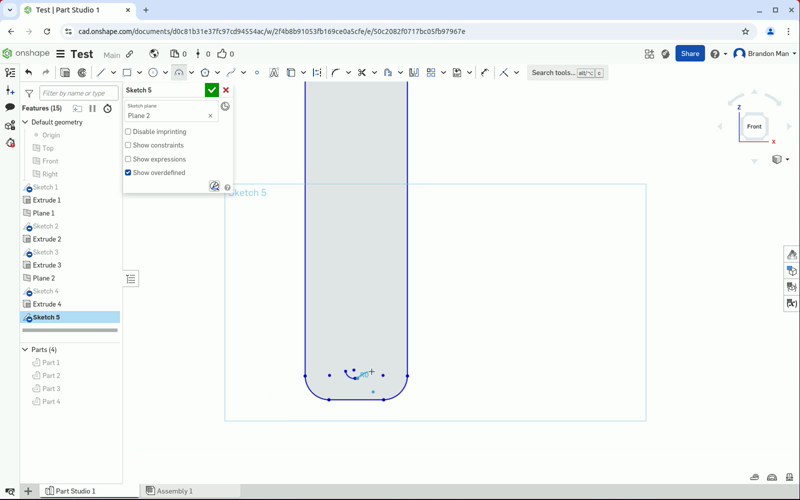
scroll(-6)
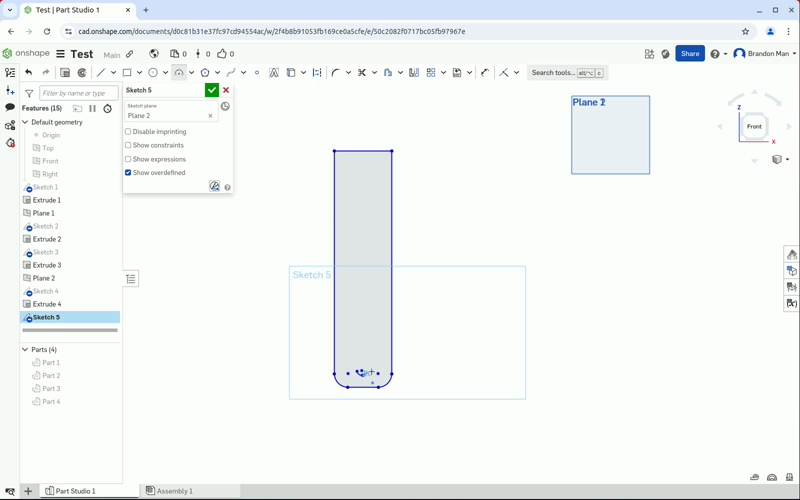
scroll(-6)
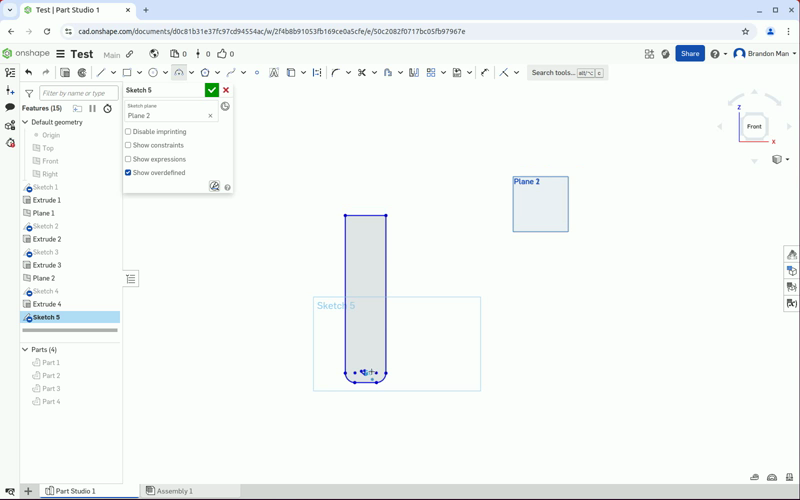
scroll(-6)
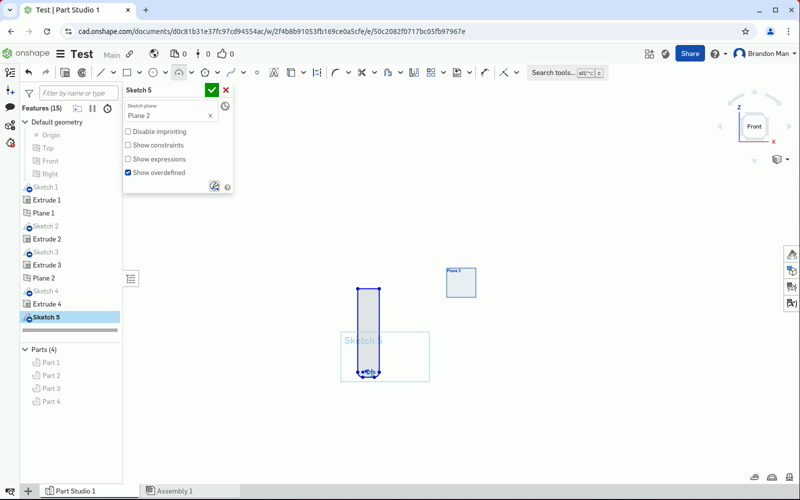
mouse_move(370, 373)
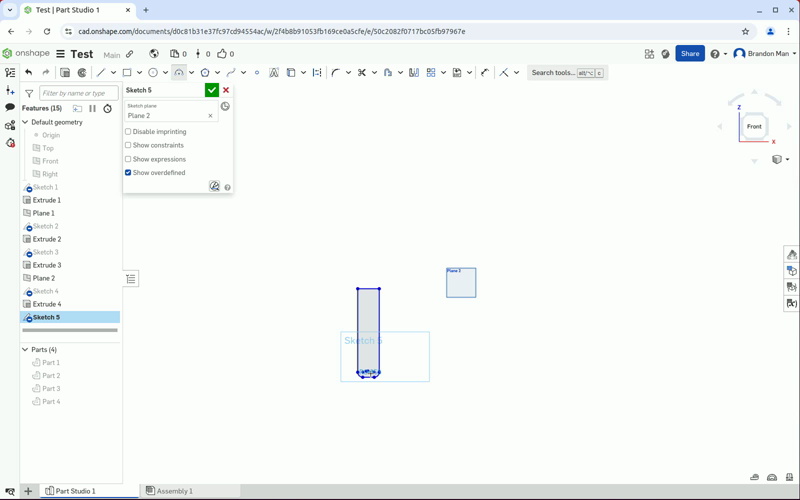
scroll(6)
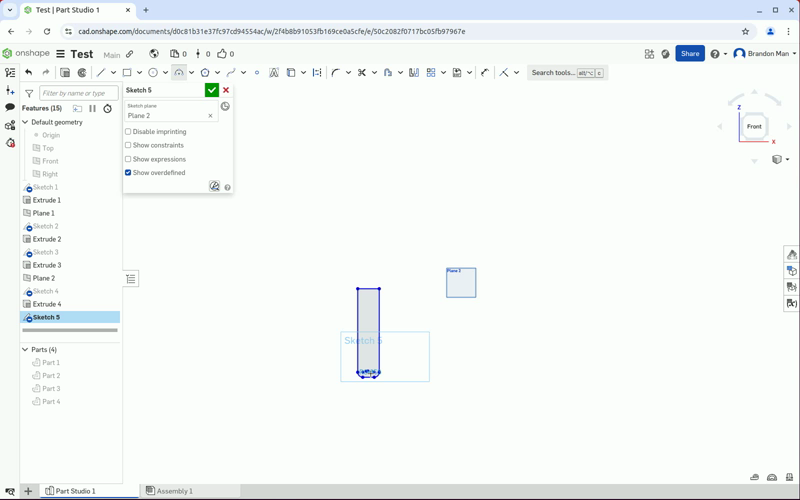
scroll(6)
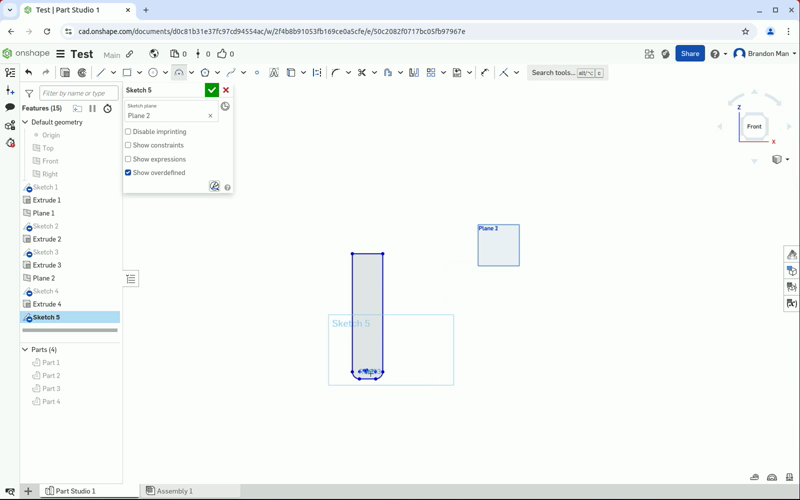
scroll(6)
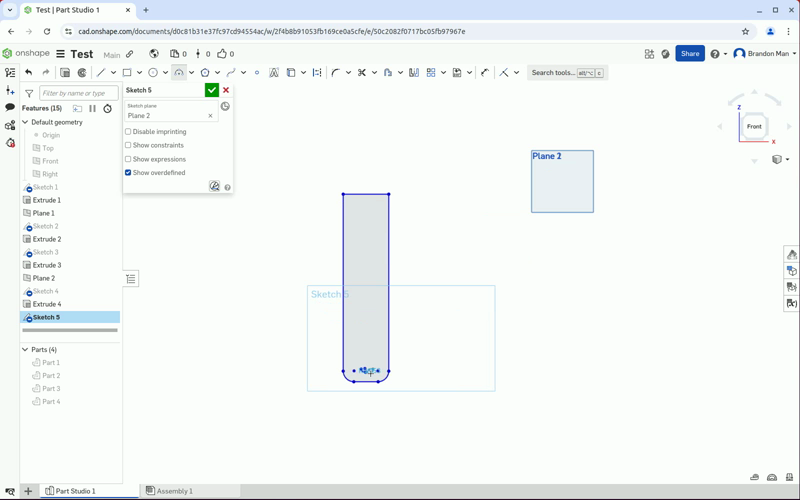
scroll(6)
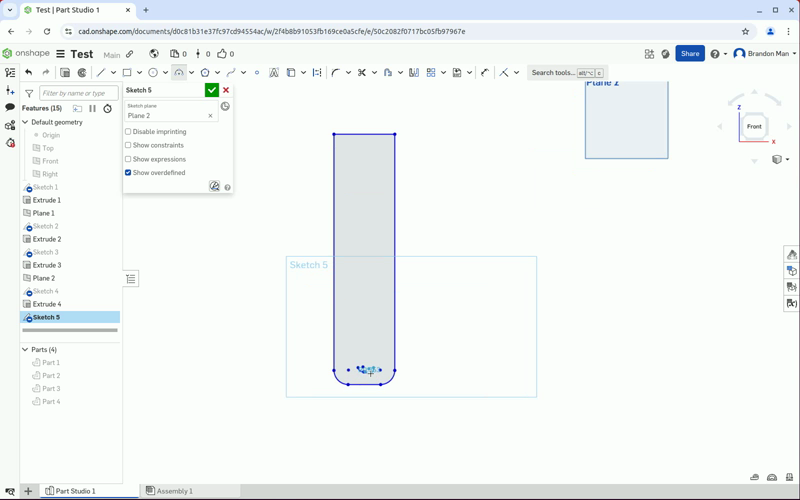
scroll(6)
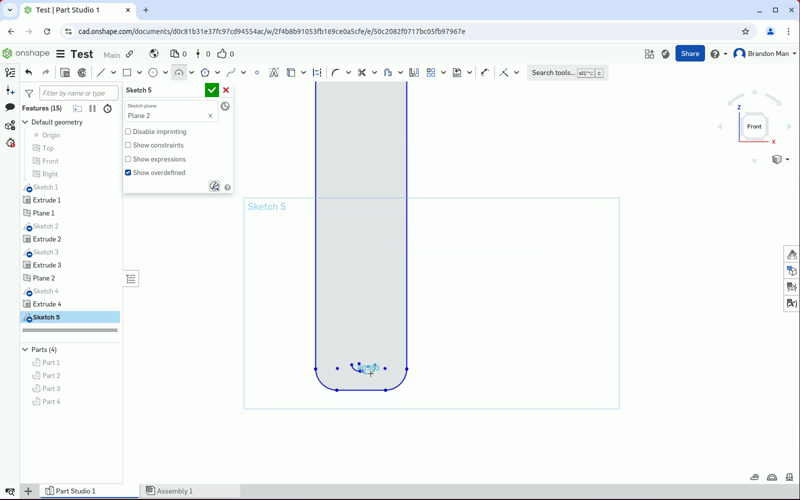
scroll(6)
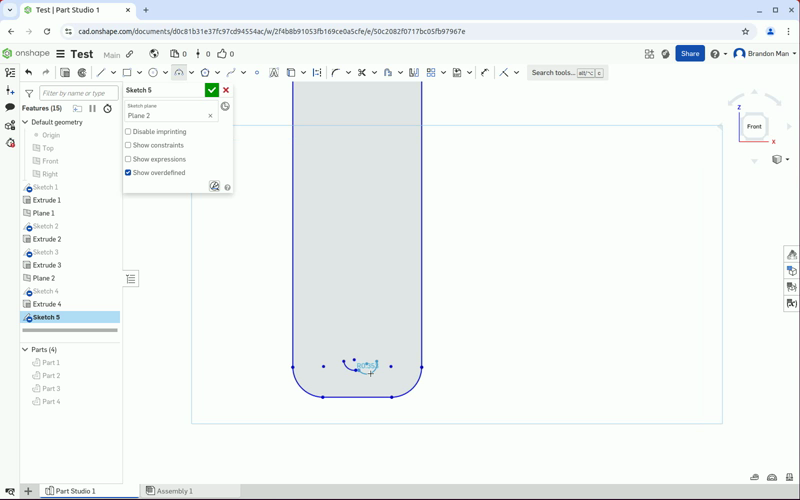
scroll(6)
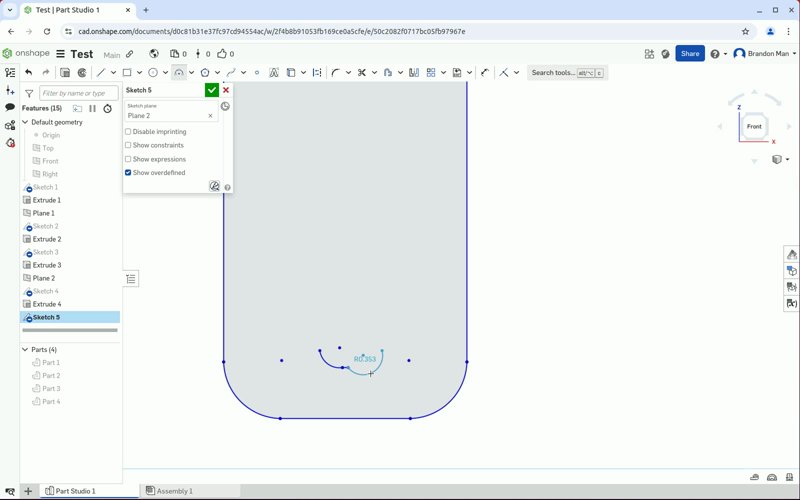
click(370, 373)
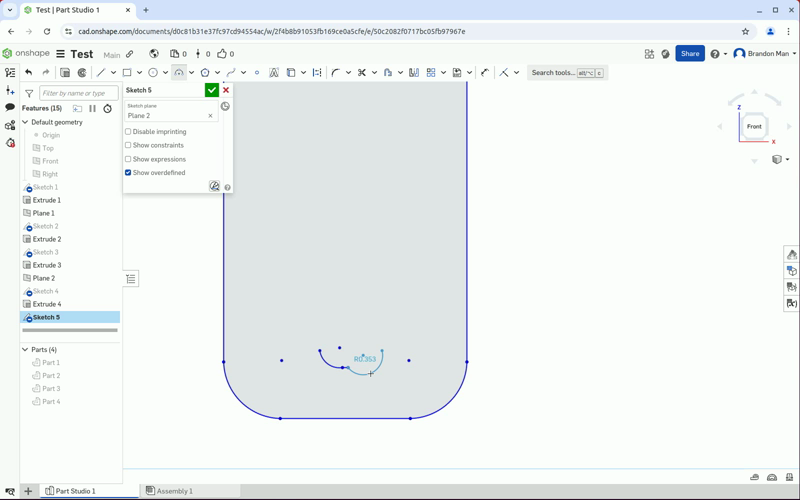
scroll(-6)
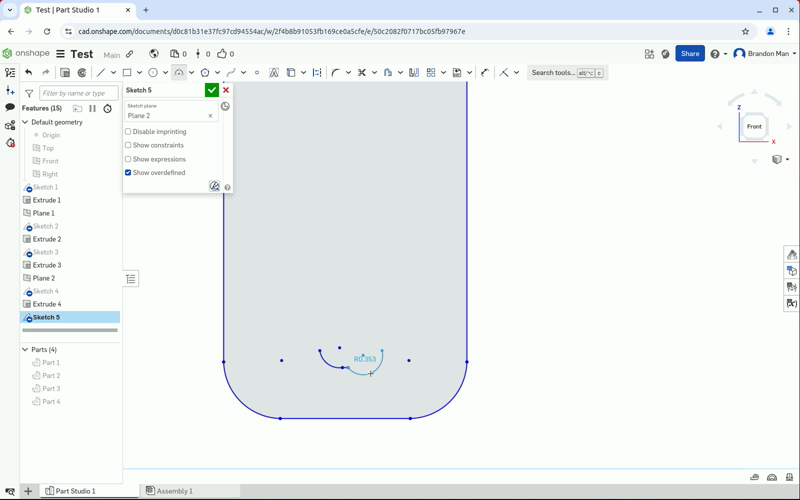
scroll(-6)
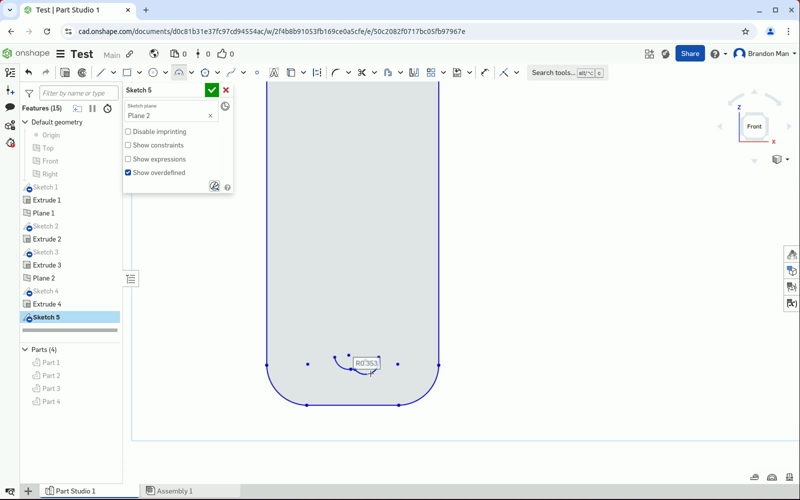
scroll(-6)
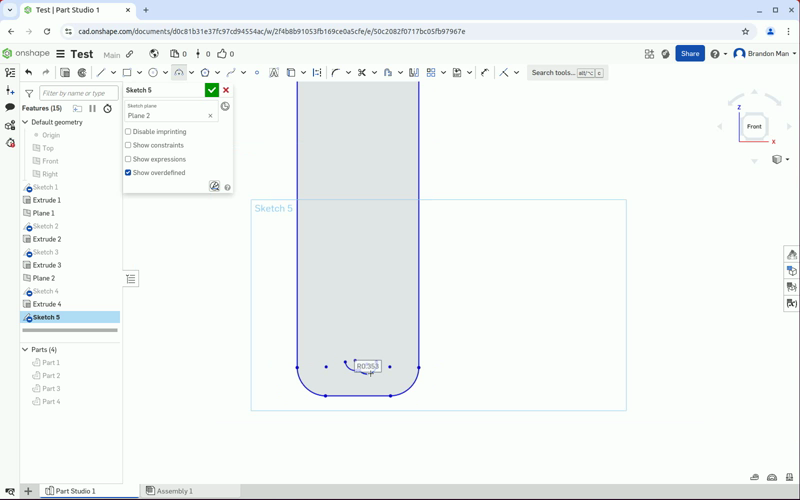
scroll(-6)
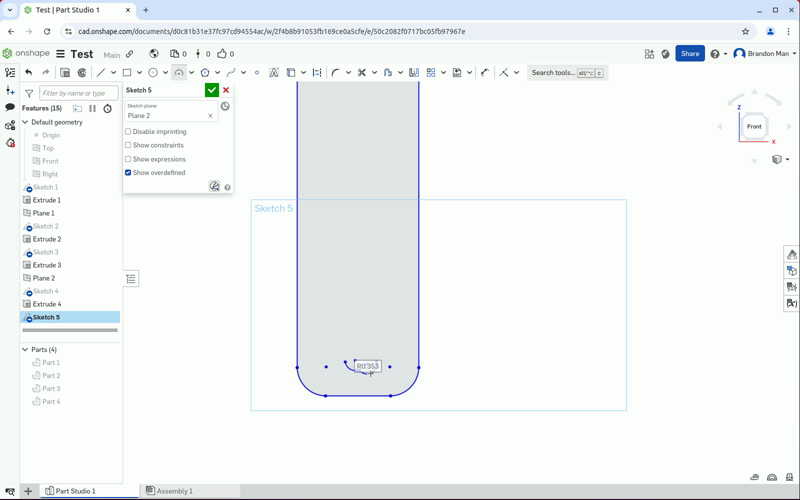
scroll(-6)
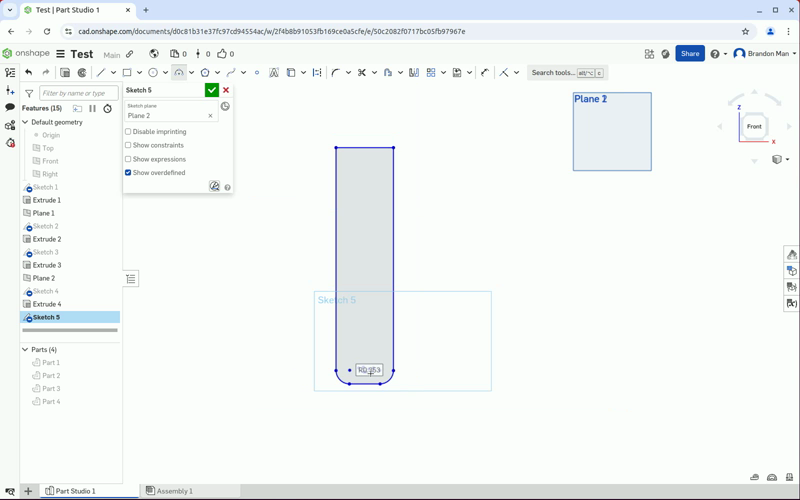
scroll(-6)
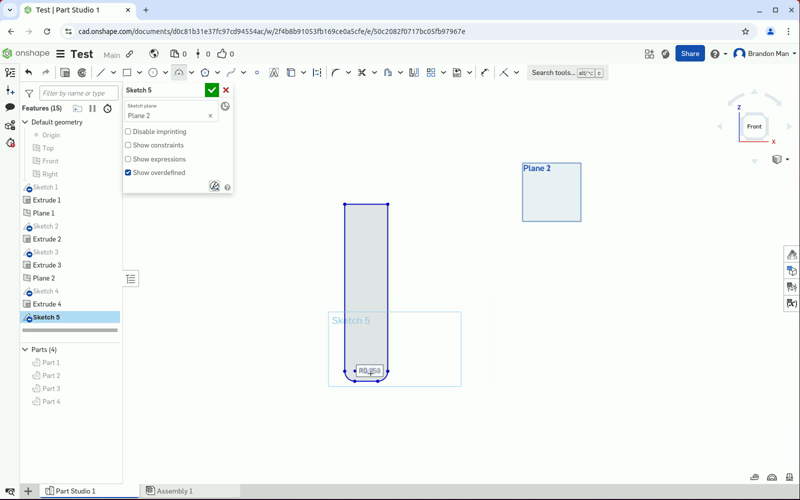
scroll(-6)
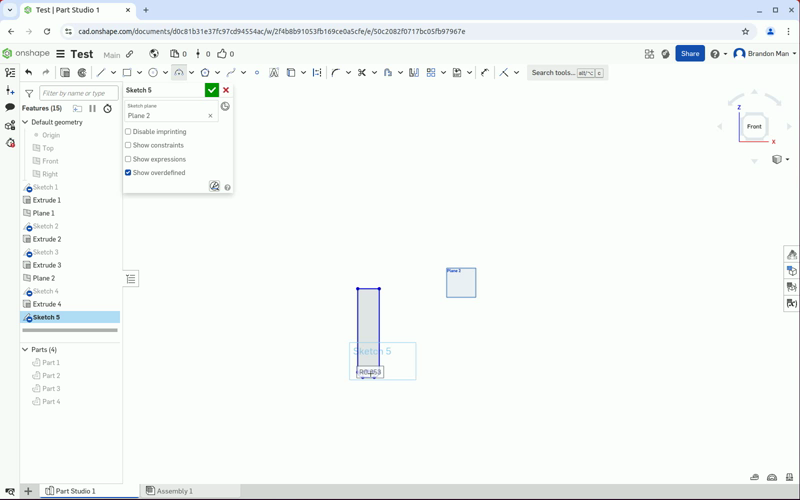
key_up(shift)
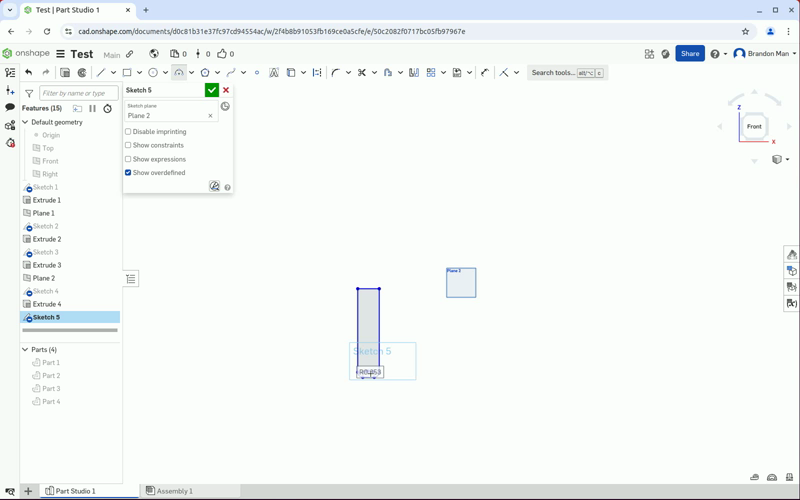
key(esc)
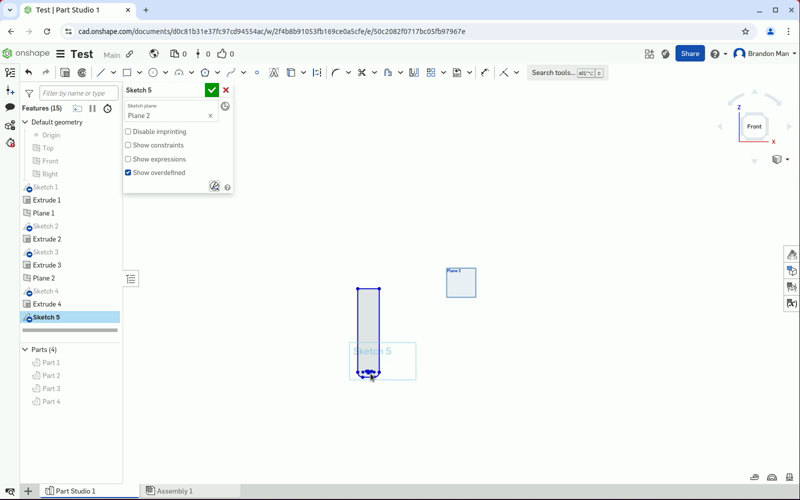
key(l)
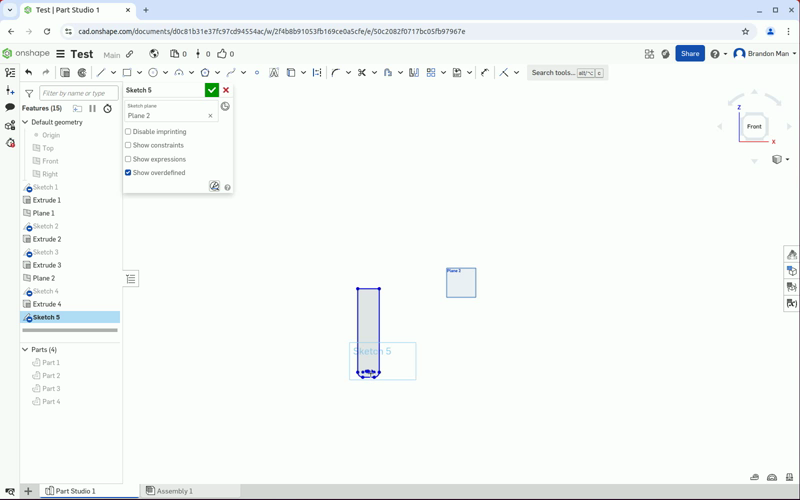
mouse_move(371, 371)
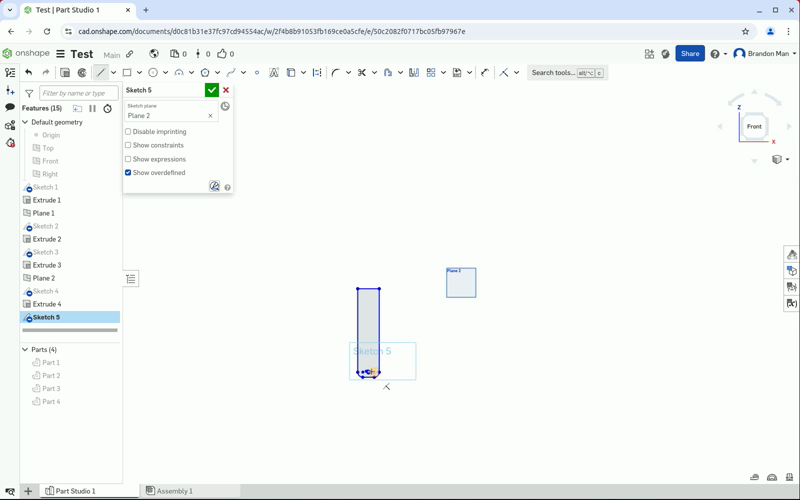
scroll(6)
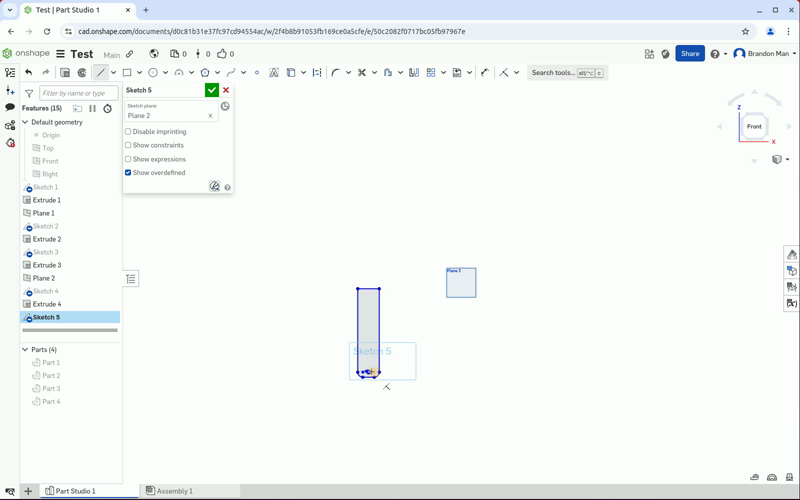
scroll(6)
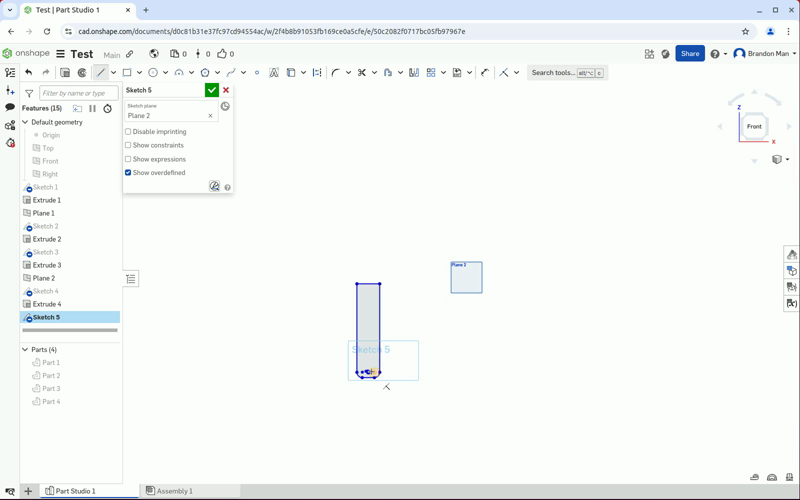
scroll(6)
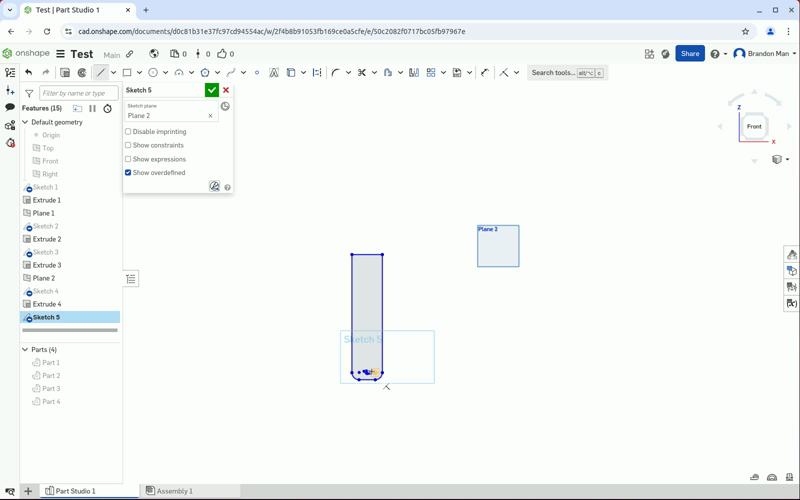
scroll(6)
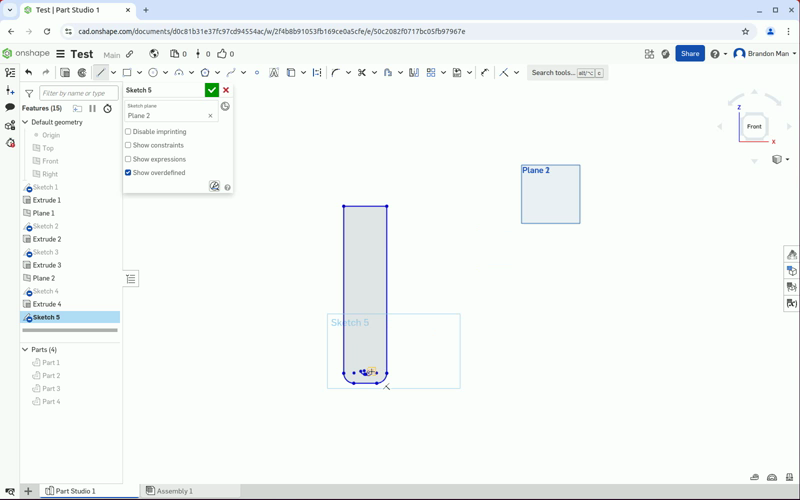
scroll(6)
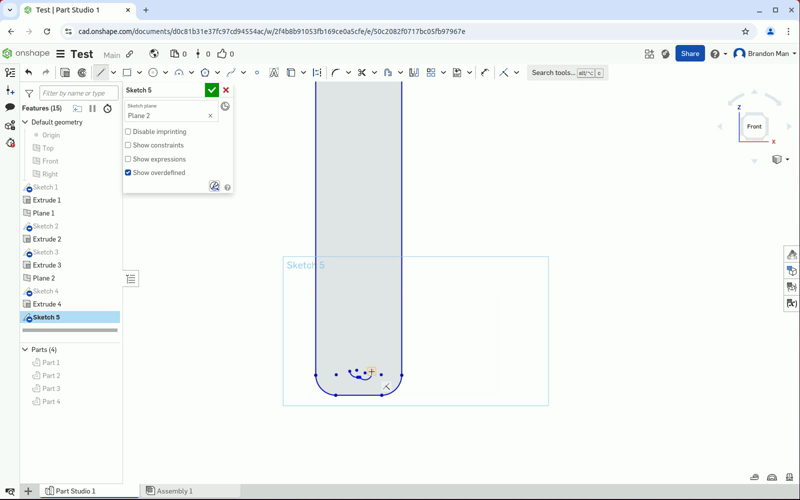
scroll(6)
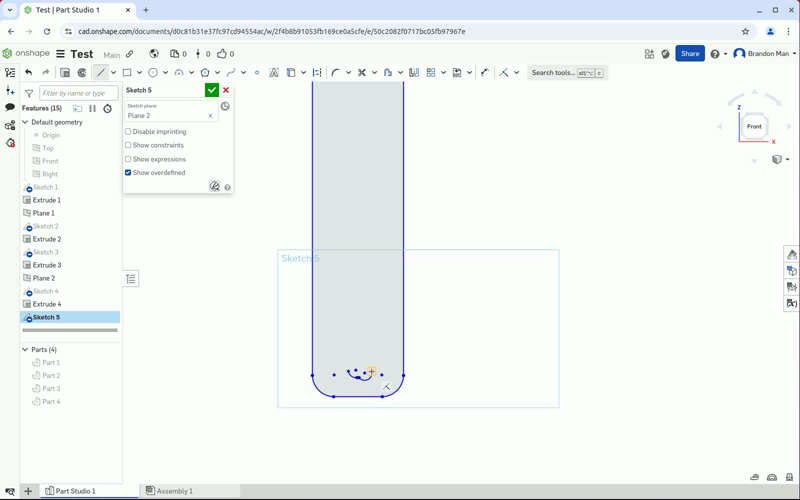
scroll(6)
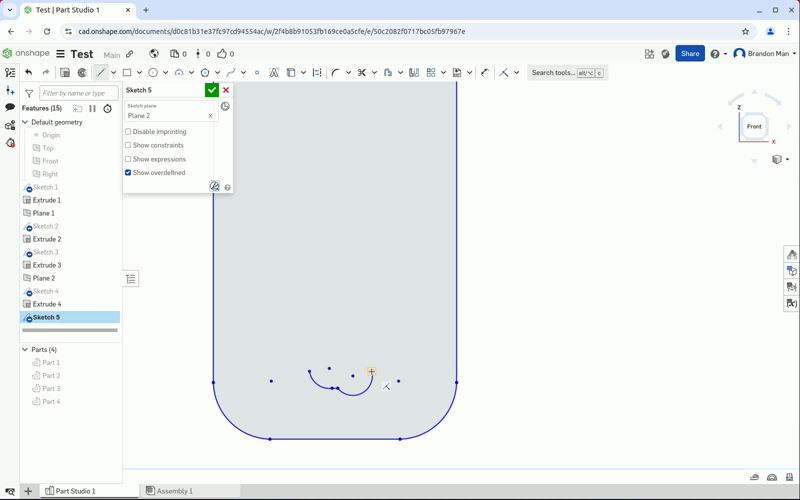
click(371, 371)
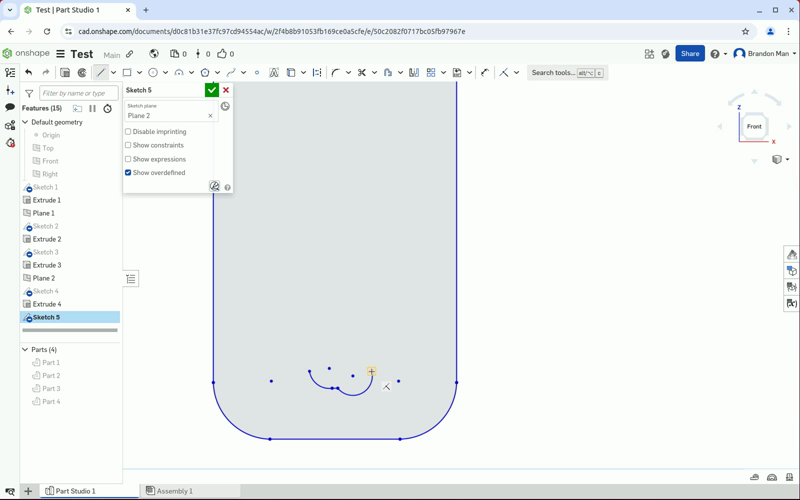
scroll(-6)
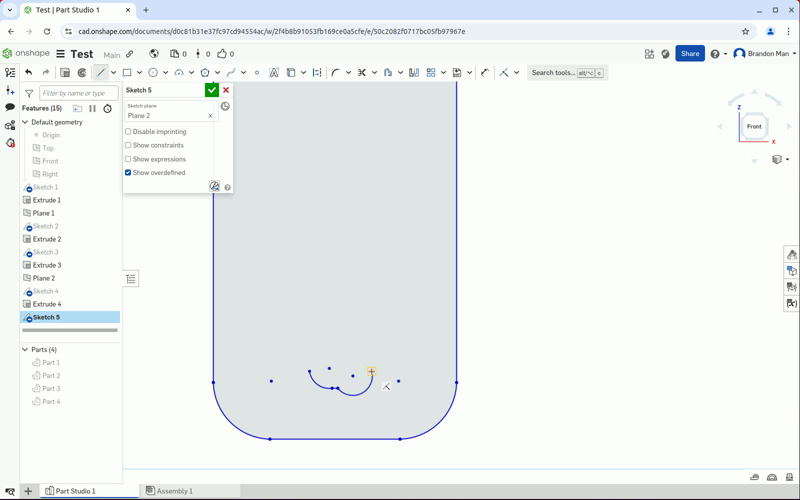
scroll(-6)
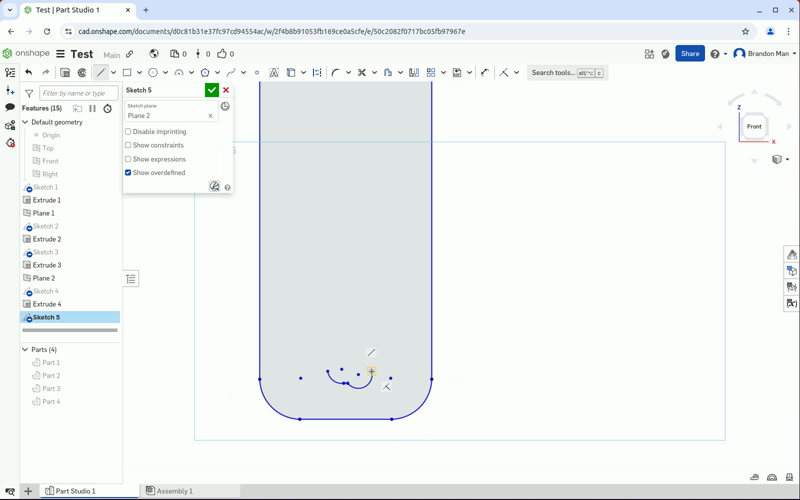
scroll(-6)
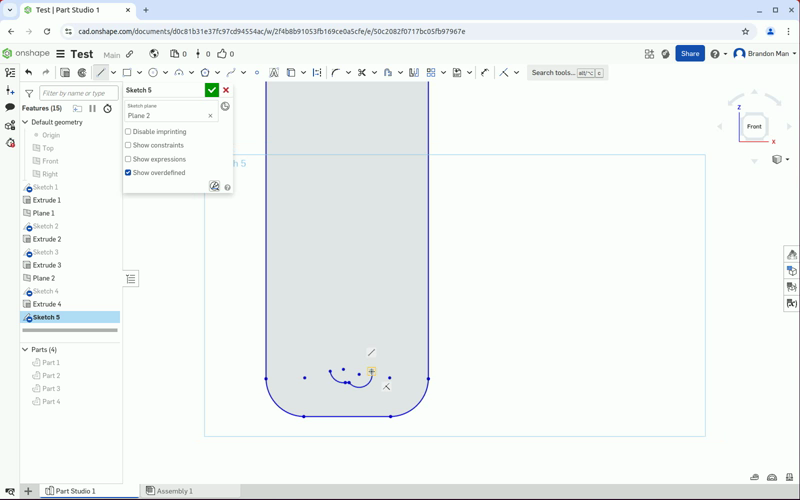
scroll(-6)
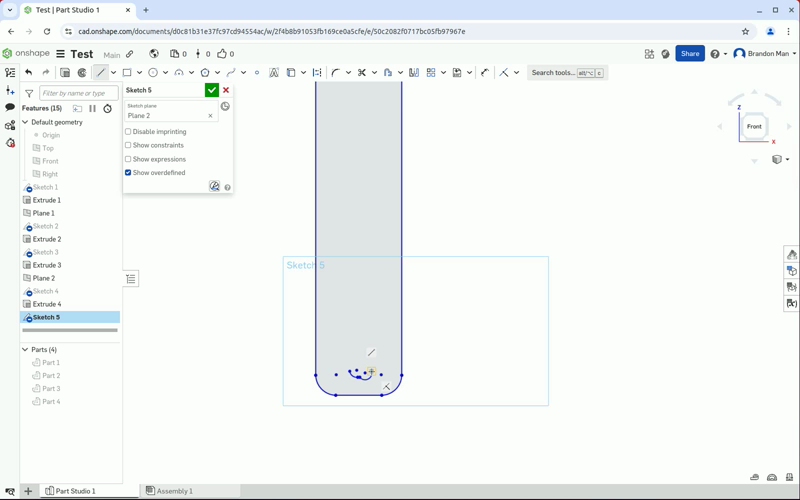
scroll(-6)
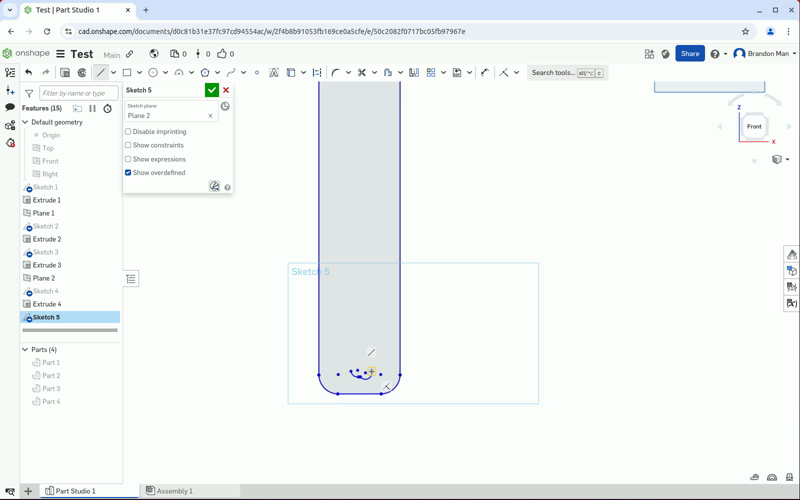
scroll(-6)
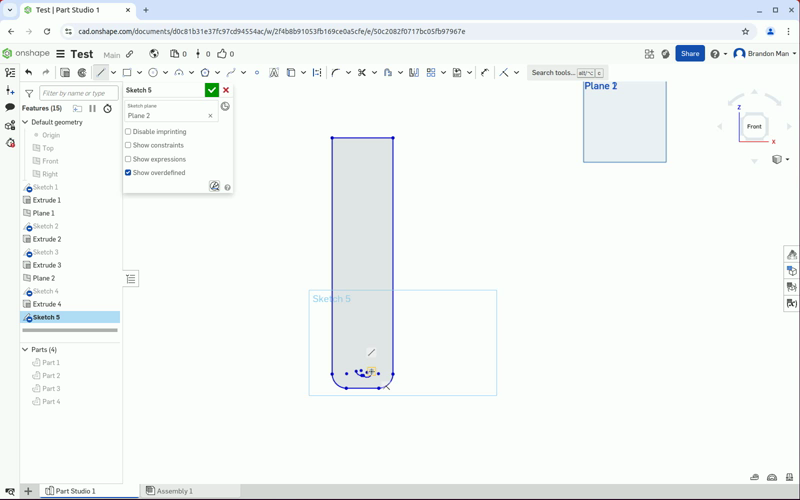
scroll(-6)
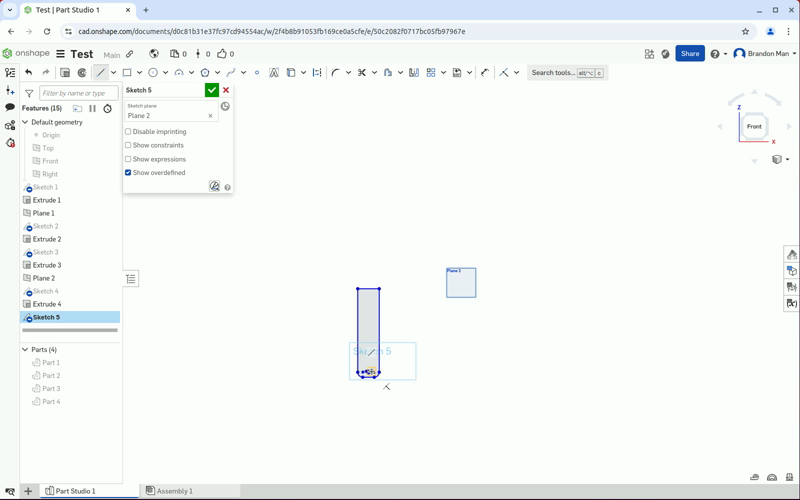
key_down(shift)
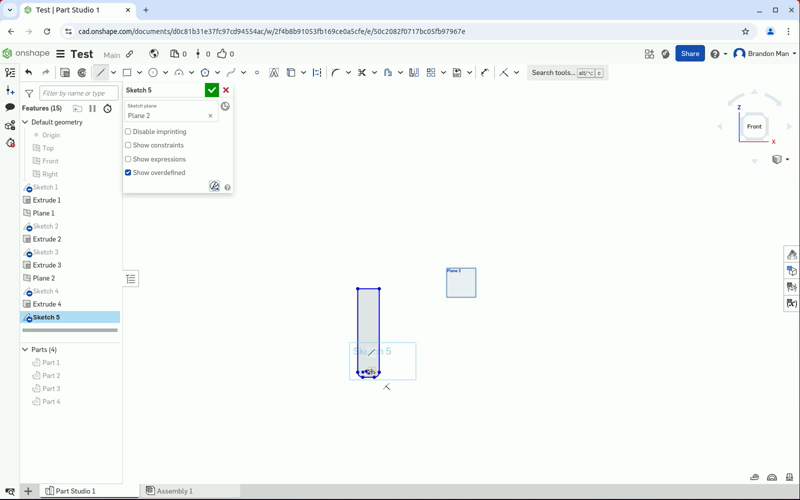
mouse_move(371, 308)
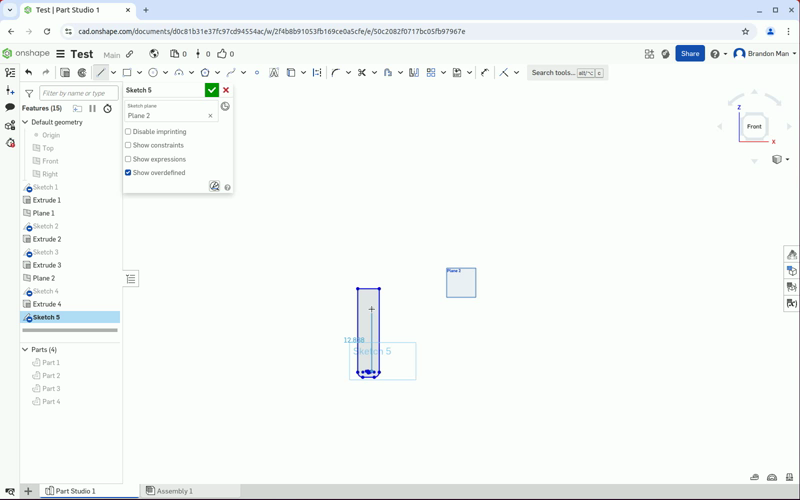
click(371, 308)
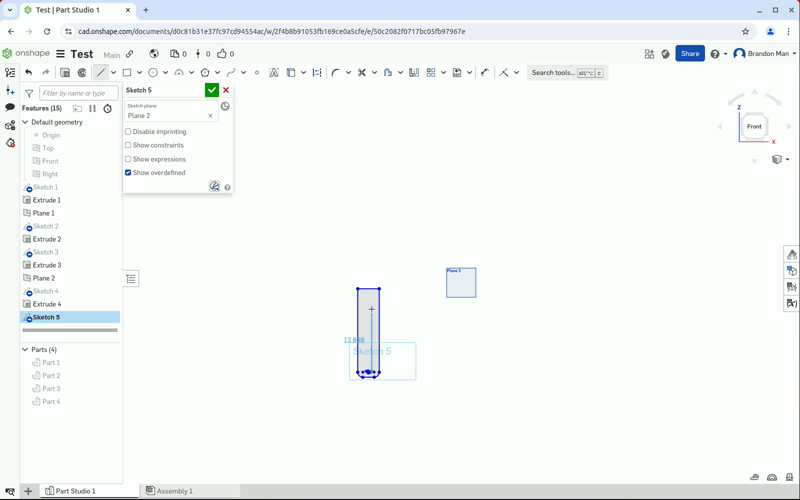
key_up(shift)
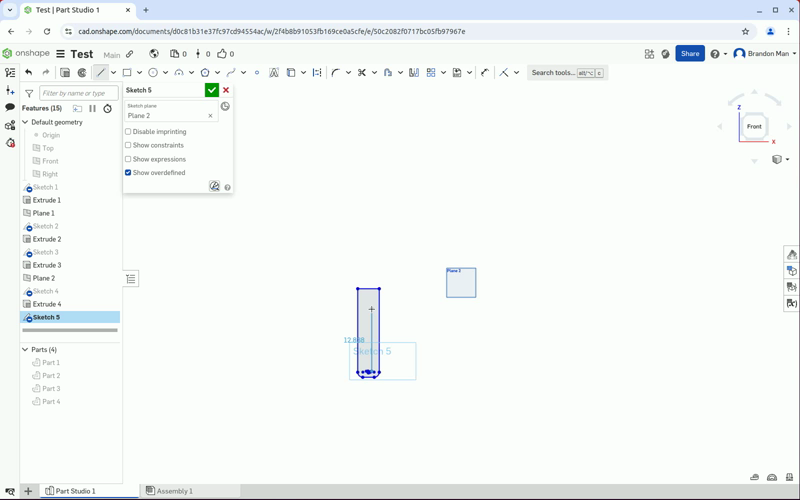
key(esc)
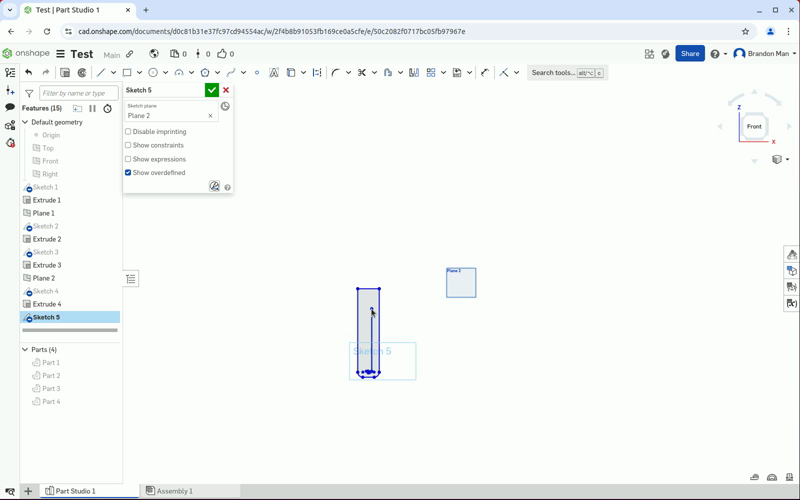
key(a)
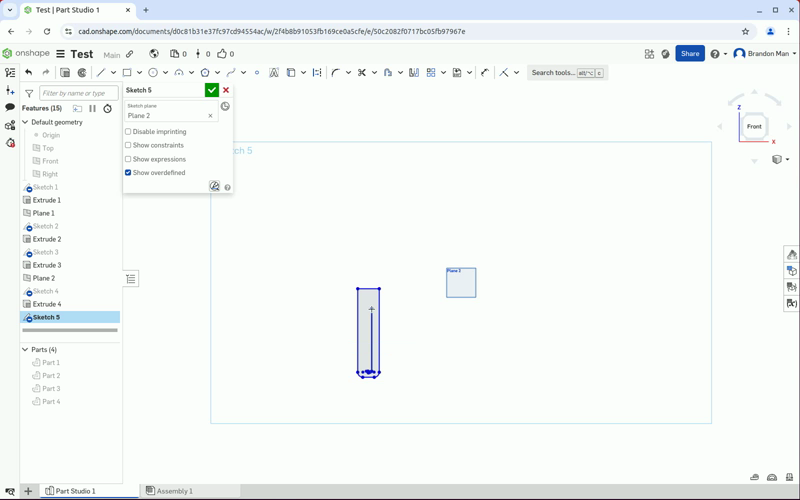
mouse_move(371, 308)
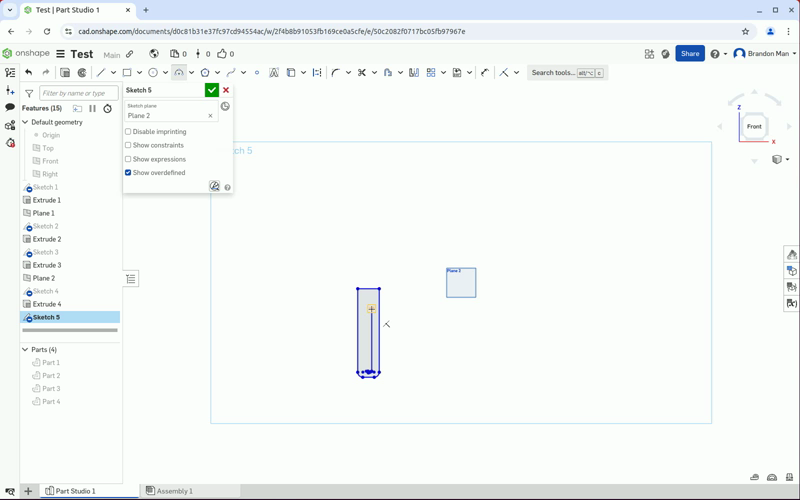
click(371, 308)
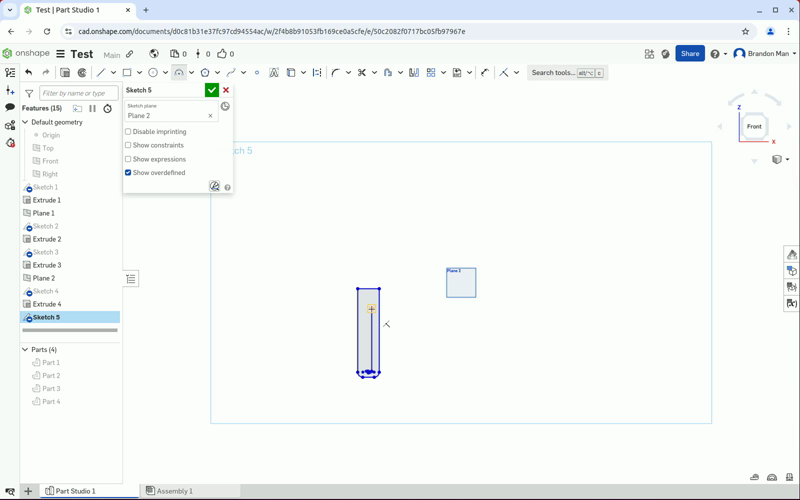
key_down(shift)
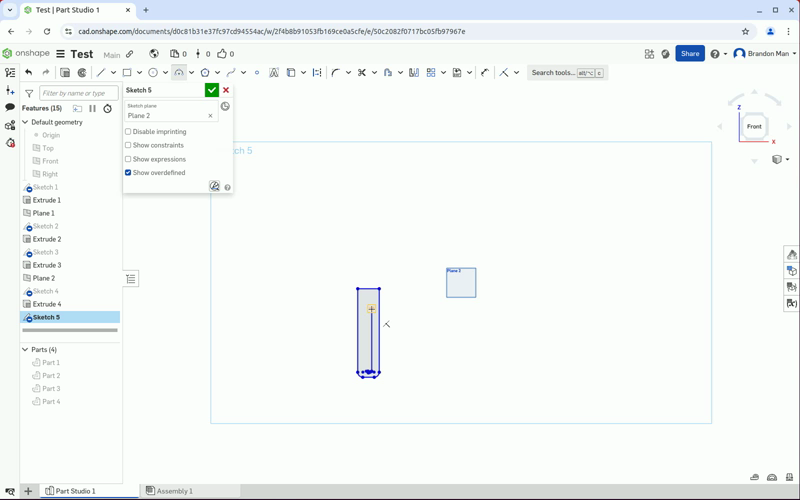
mouse_move(368, 306)
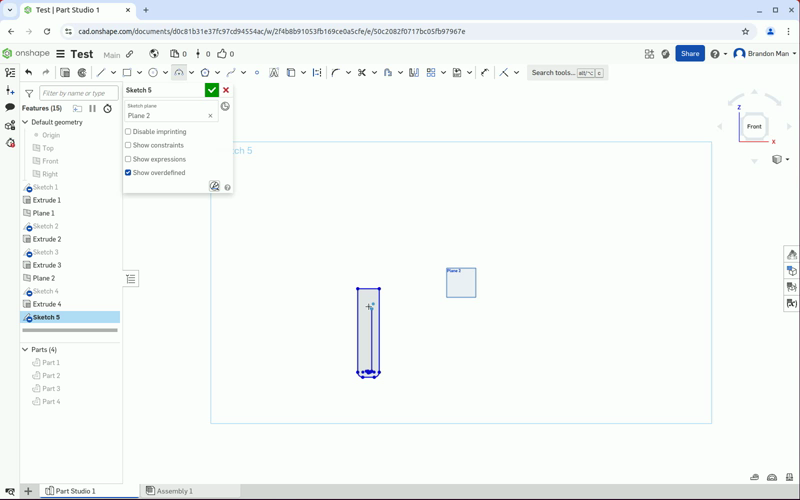
scroll(6)
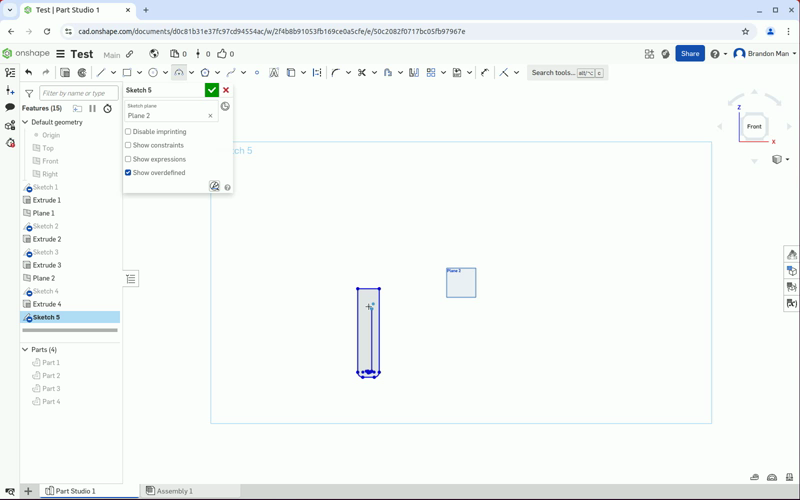
scroll(6)
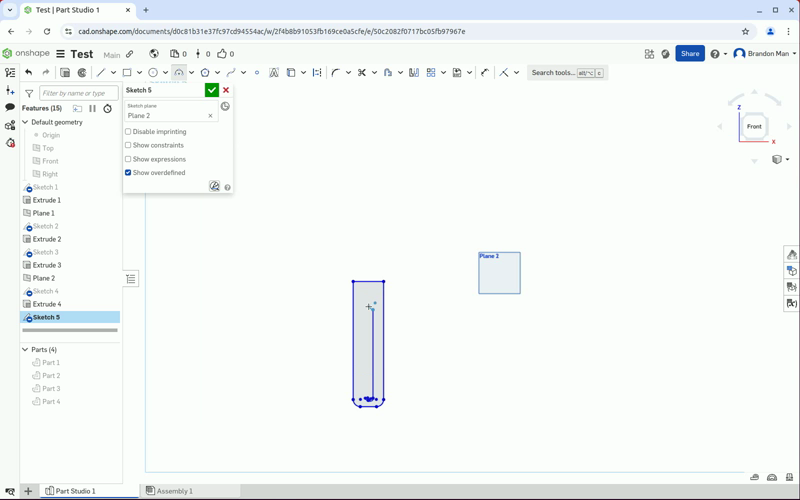
scroll(6)
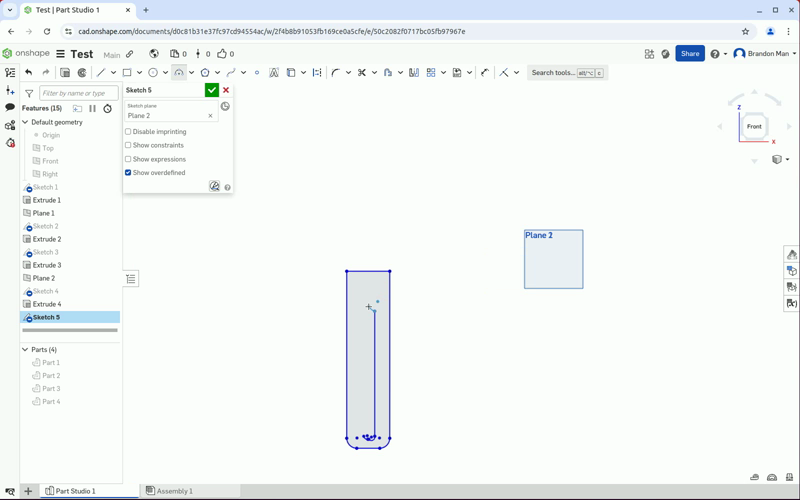
scroll(6)
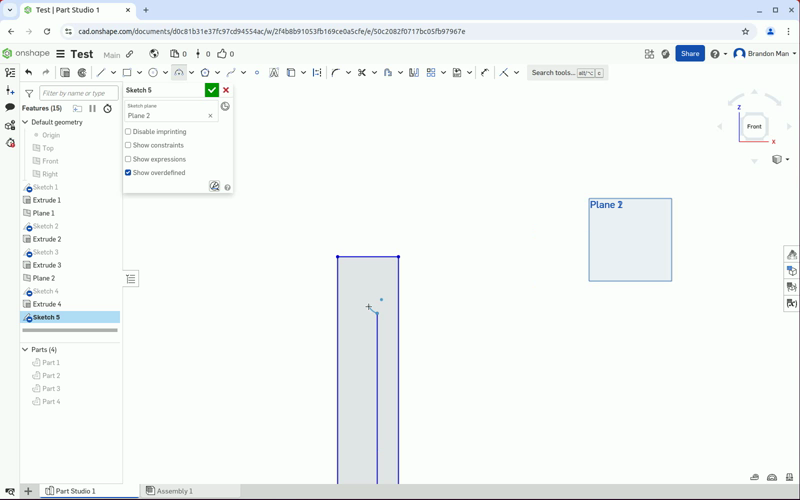
scroll(6)
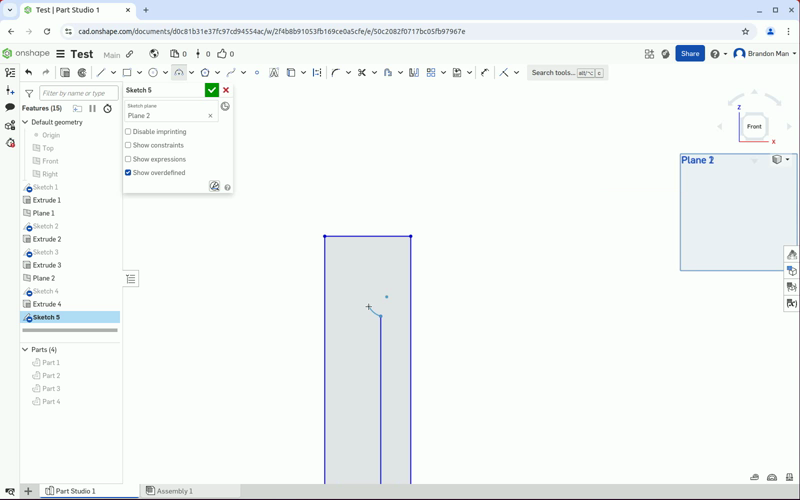
scroll(6)
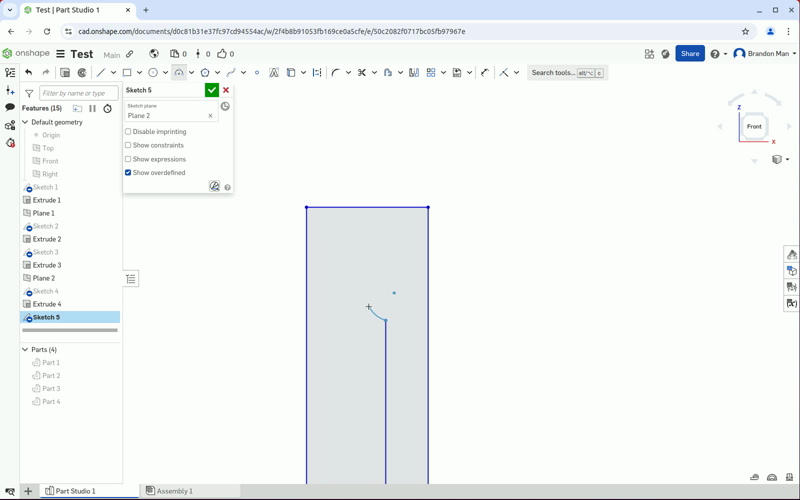
scroll(6)
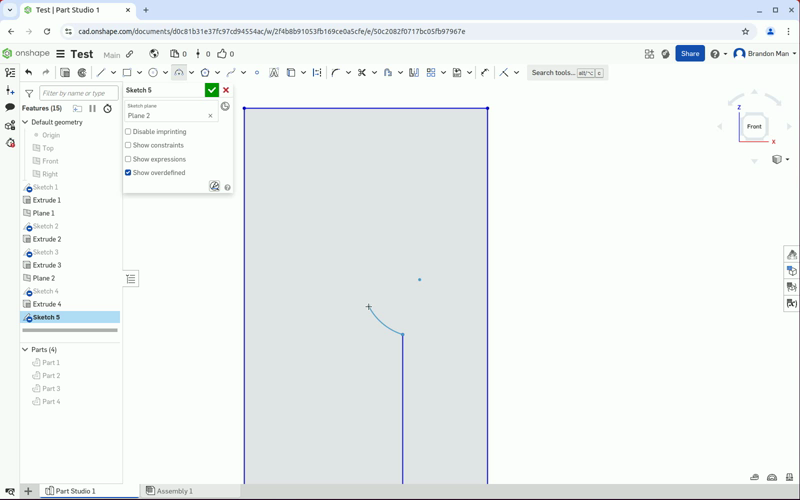
click(368, 306)
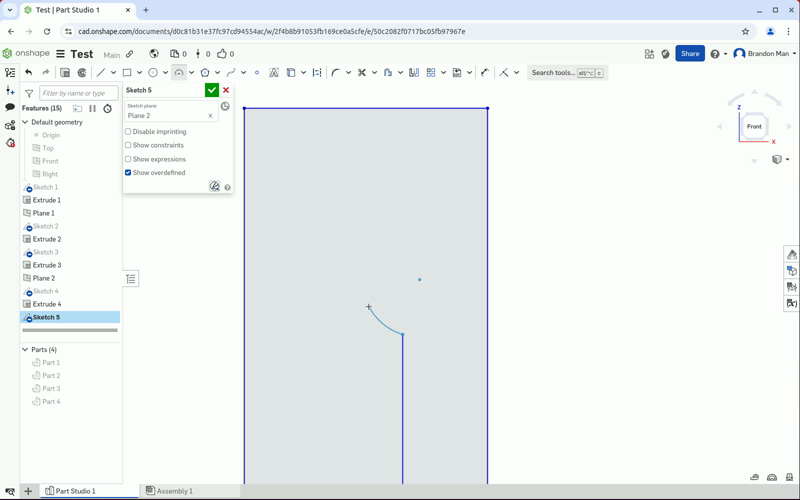
scroll(-6)
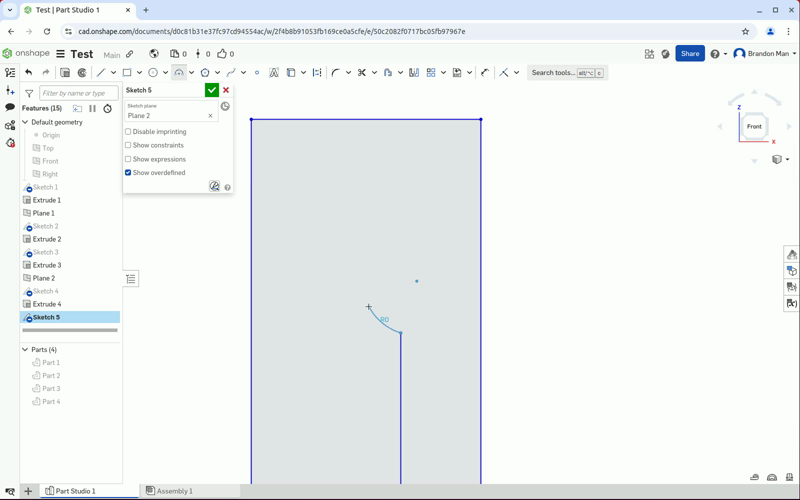
scroll(-6)
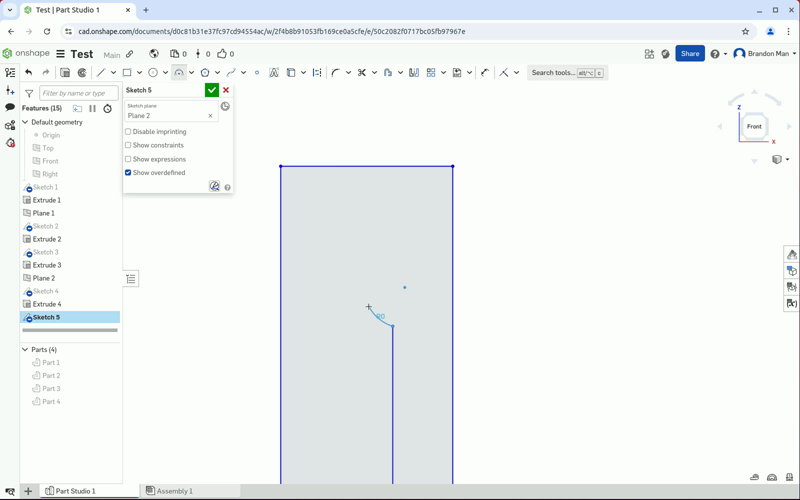
scroll(-6)
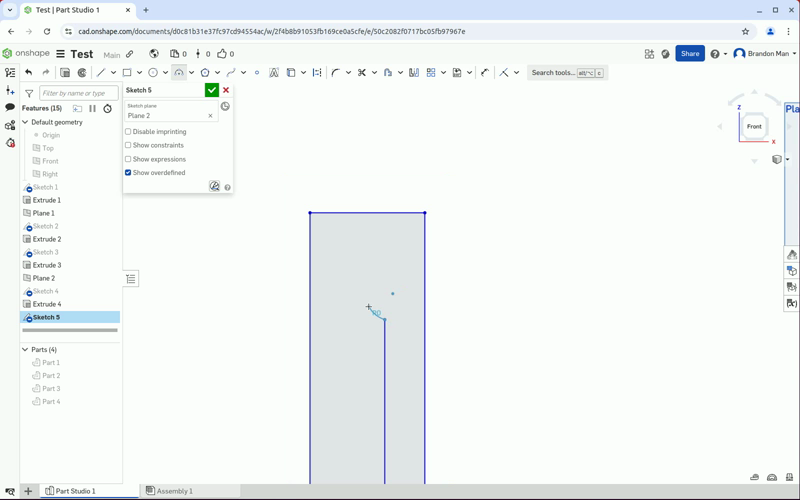
scroll(-6)
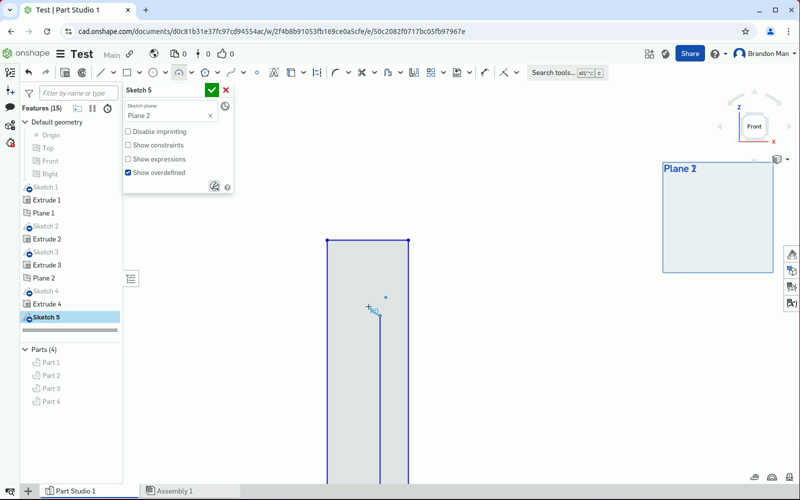
scroll(-6)
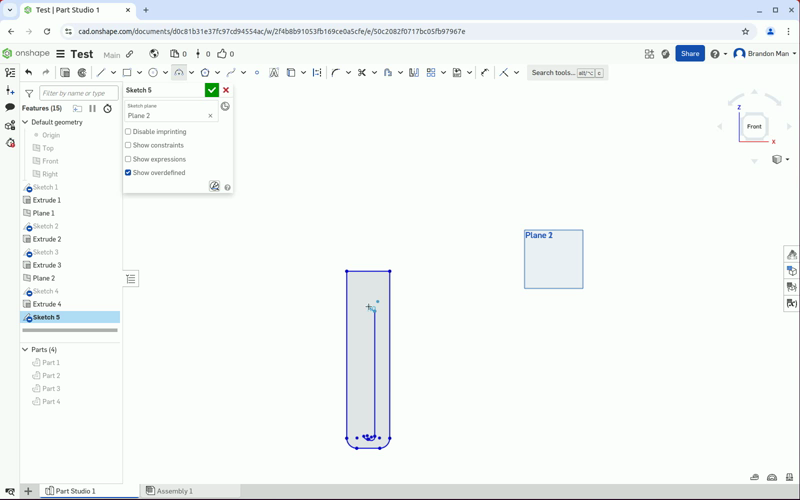
scroll(-6)
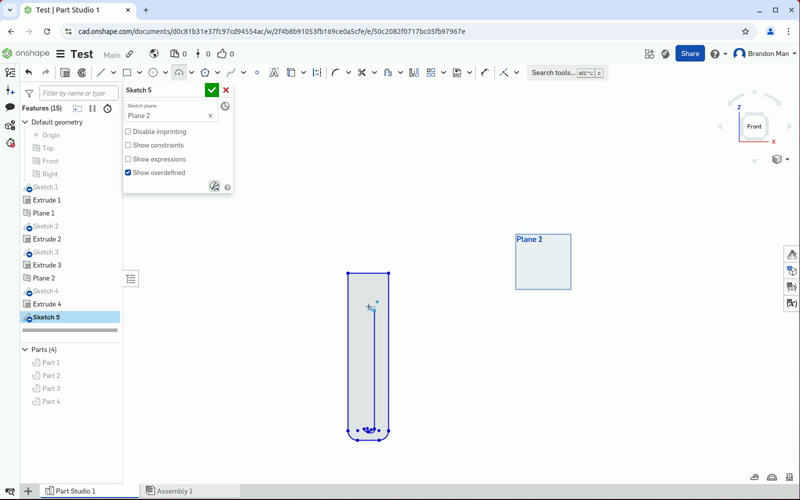
scroll(-6)
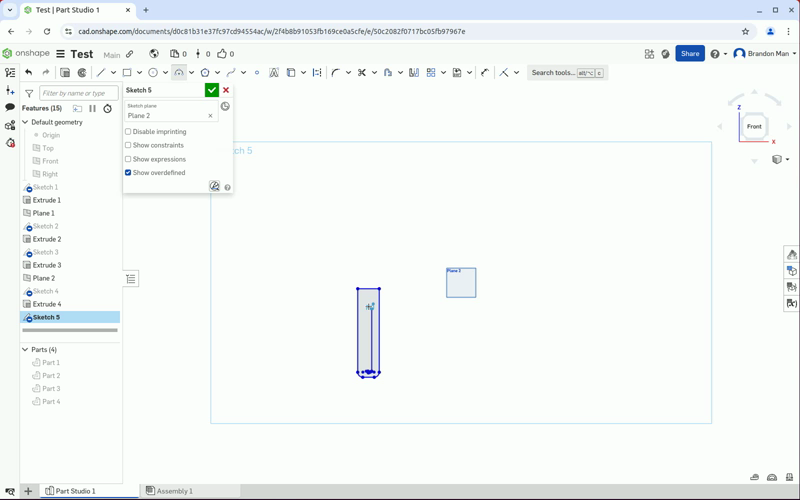
mouse_move(370, 306)
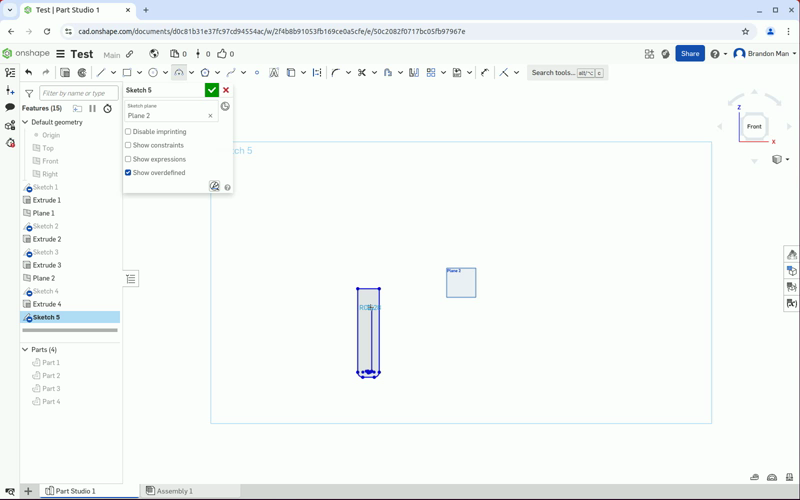
scroll(6)
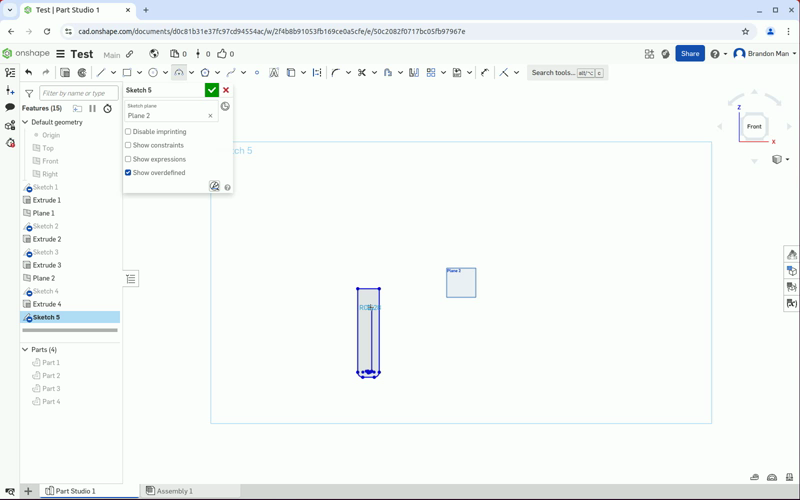
scroll(6)
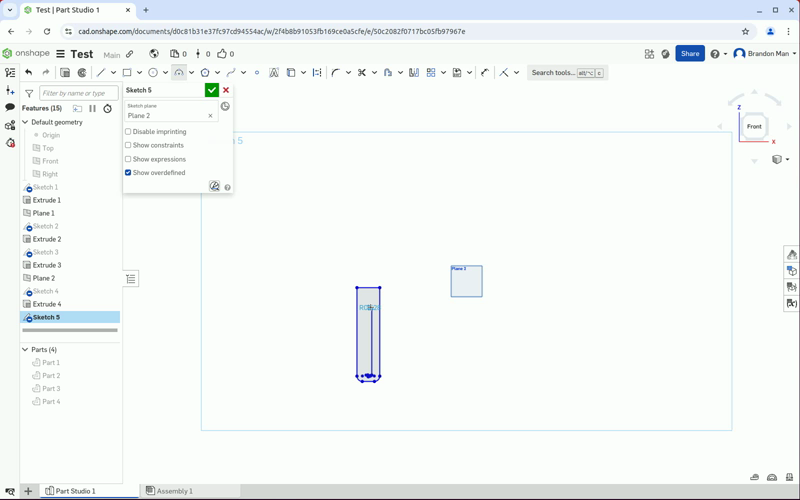
scroll(6)
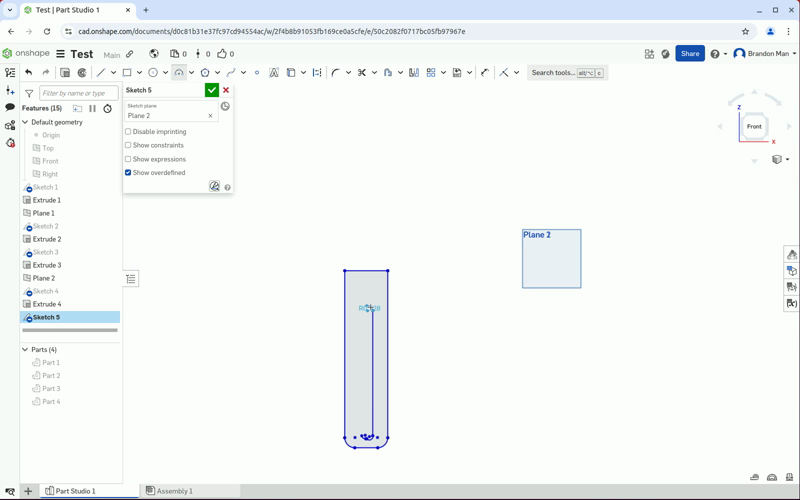
scroll(6)
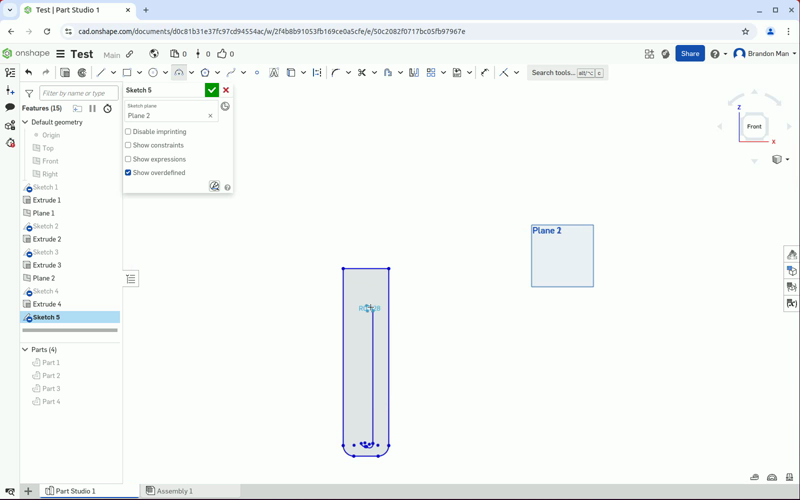
scroll(6)
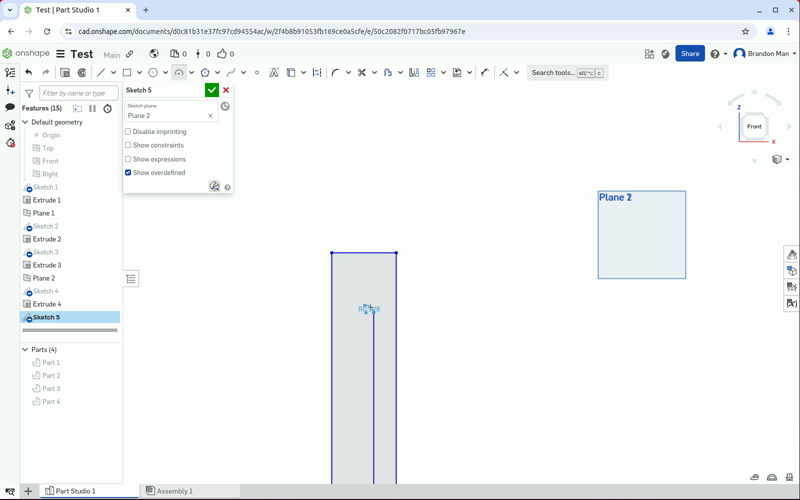
scroll(6)
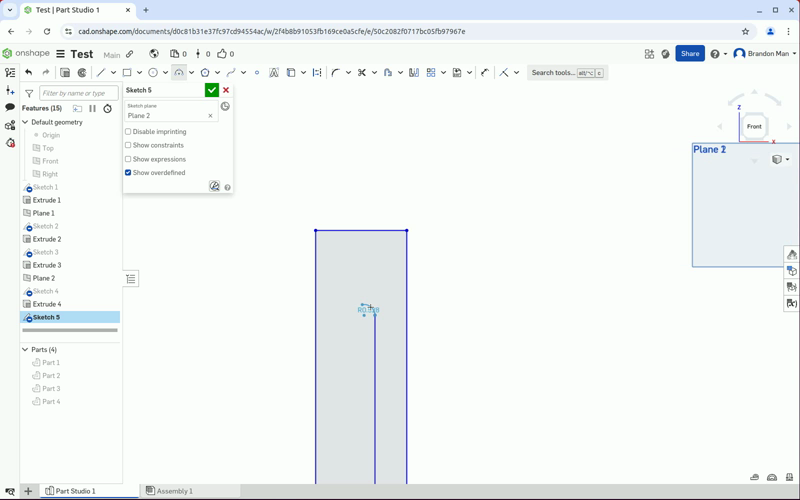
scroll(6)
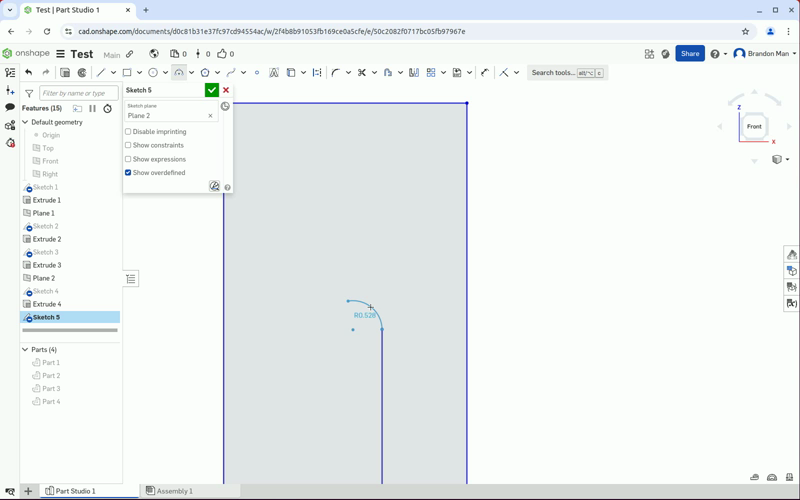
click(370, 306)
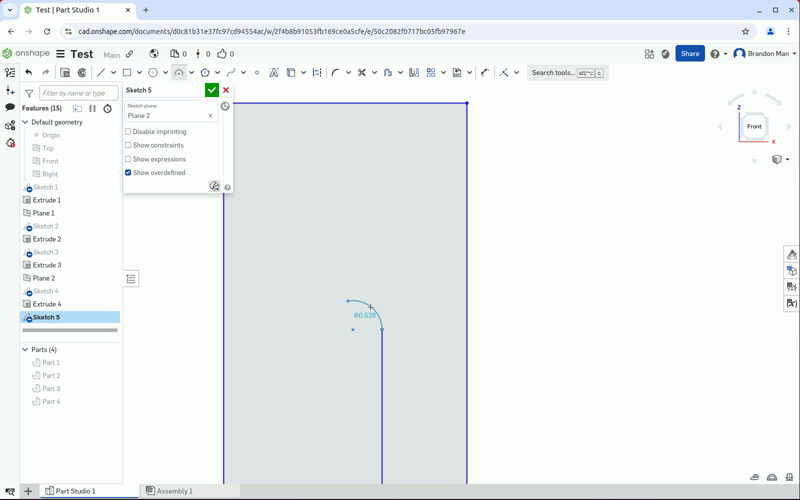
scroll(-6)
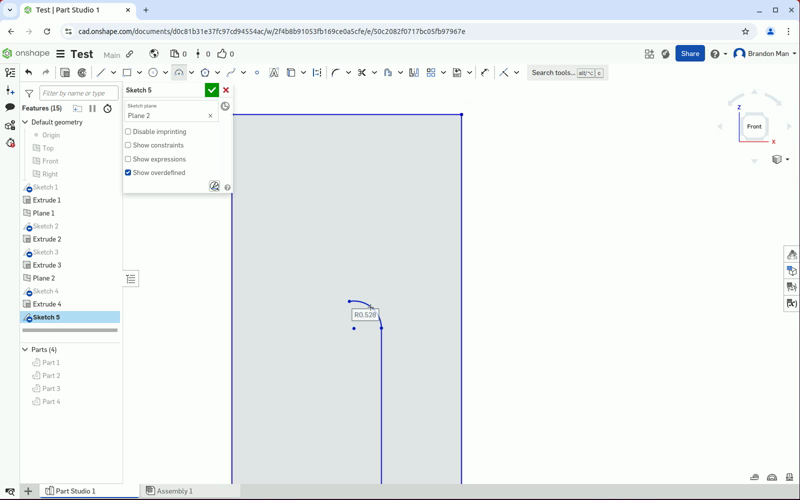
scroll(-6)
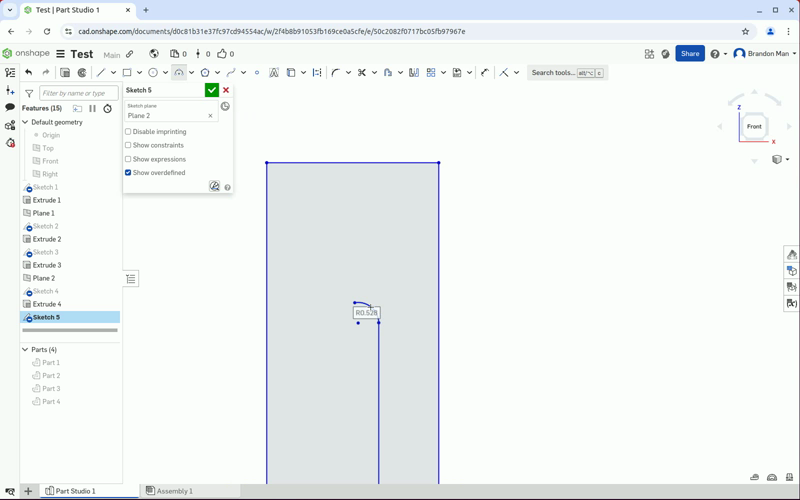
scroll(-6)
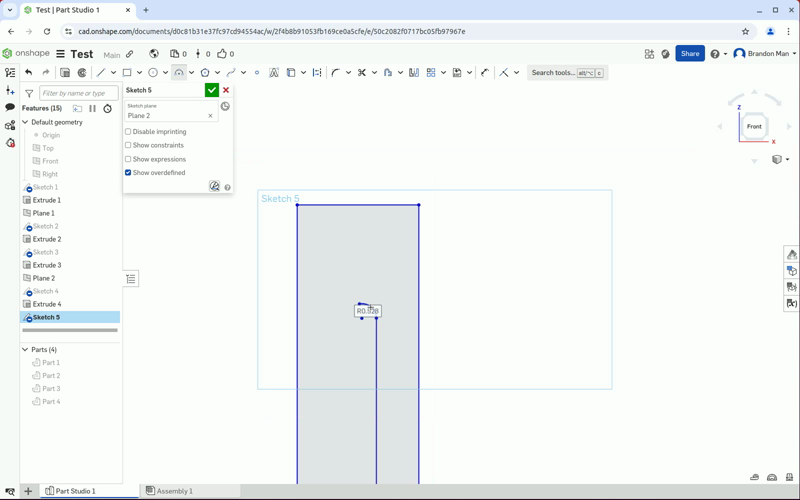
scroll(-6)
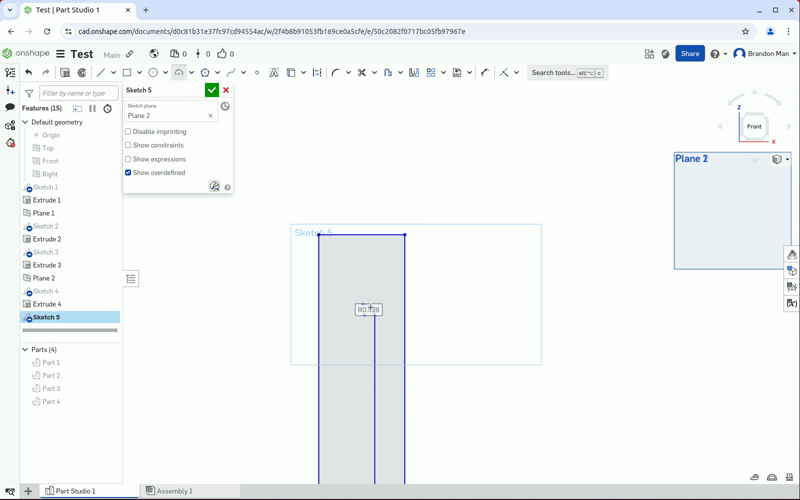
scroll(-6)
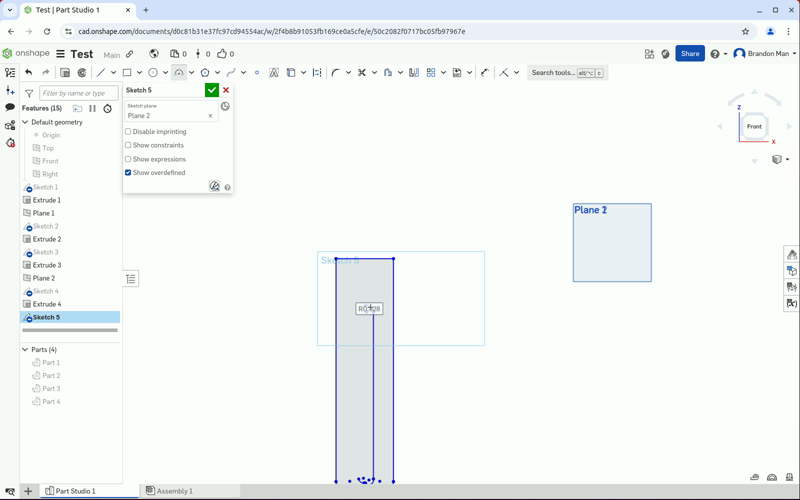
scroll(-6)
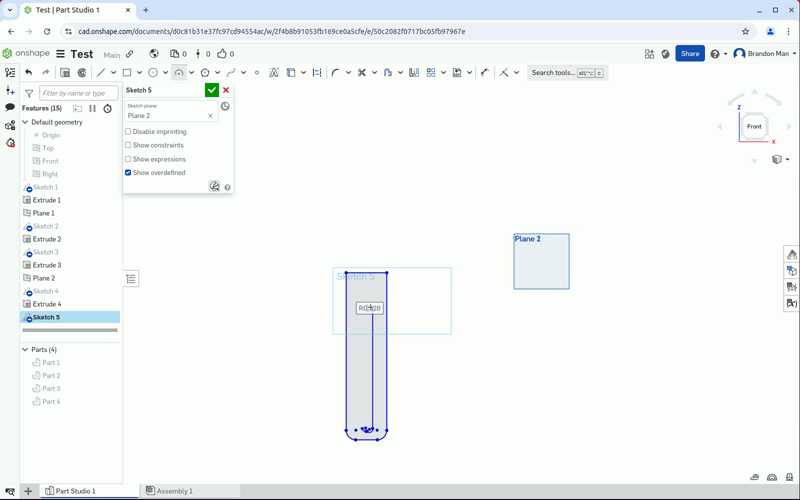
scroll(-6)
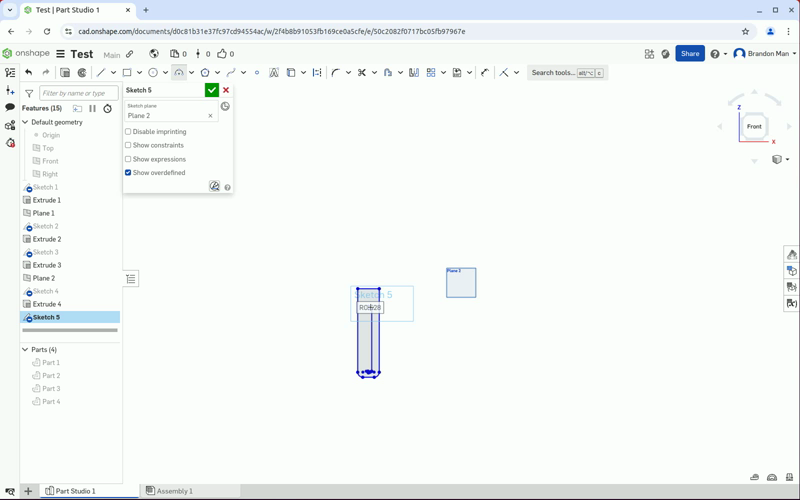
key_up(shift)
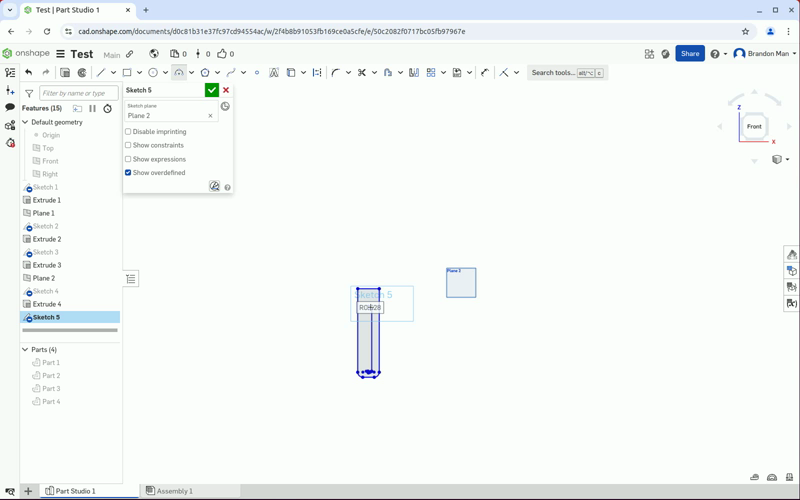
key(esc)
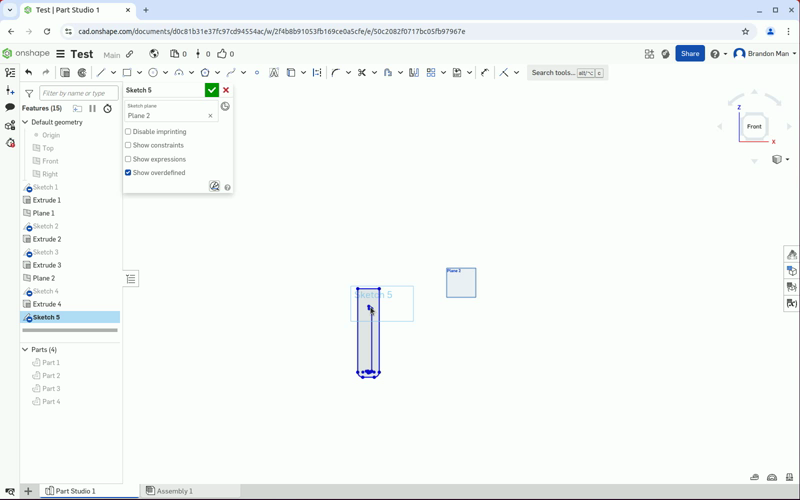
key(l)
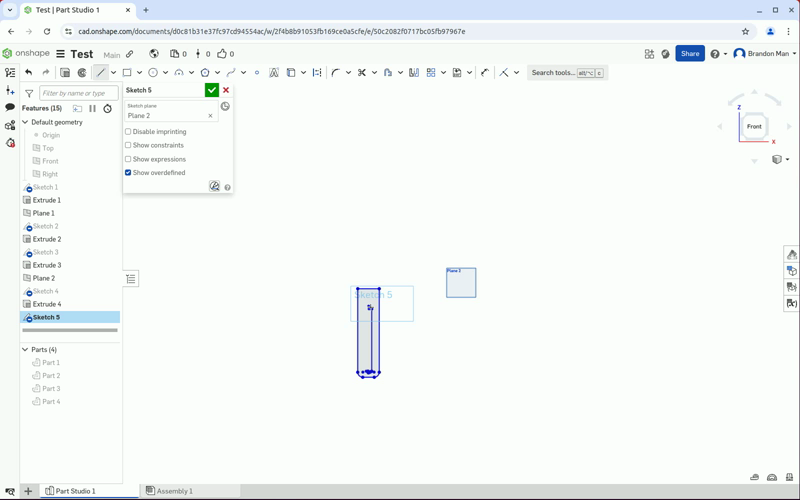
mouse_move(368, 306)
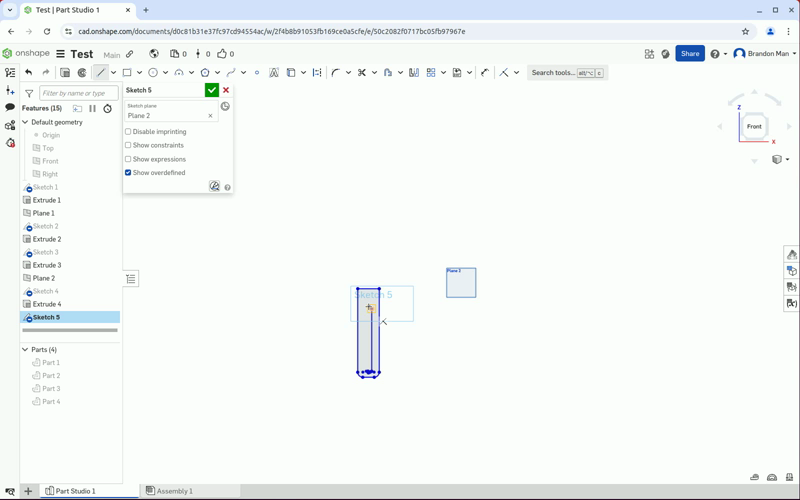
scroll(6)
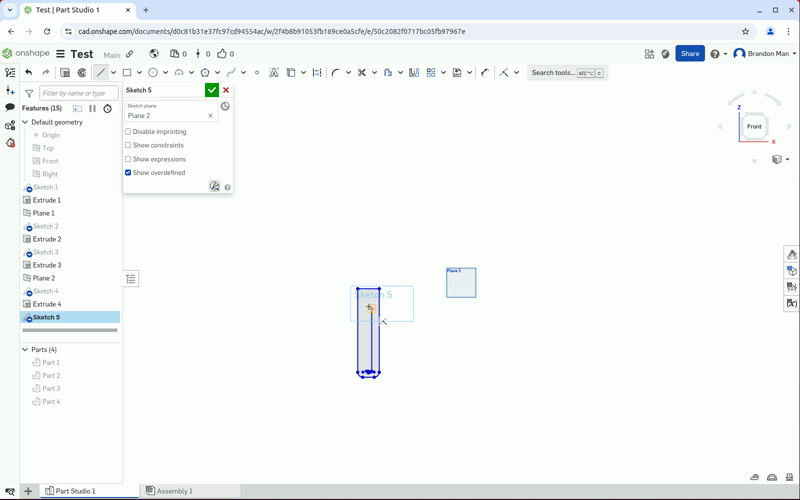
scroll(6)
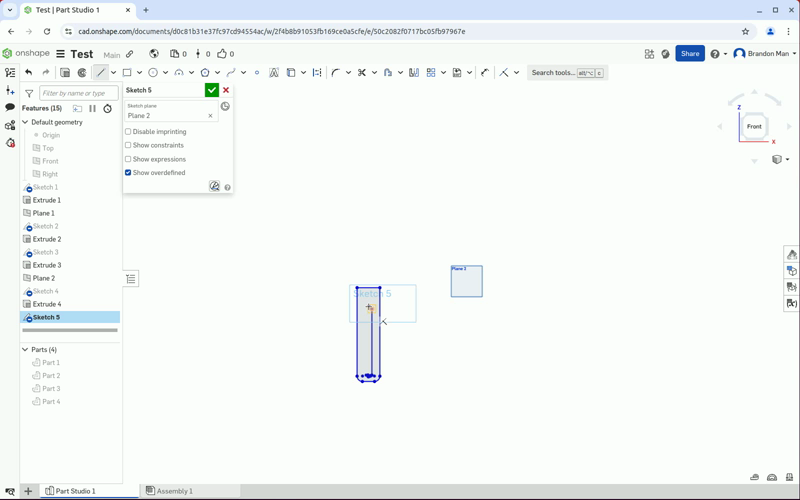
scroll(6)
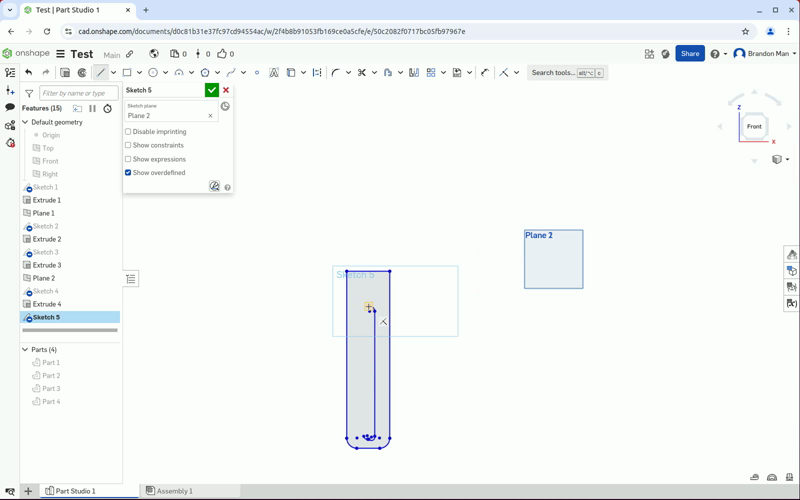
scroll(6)
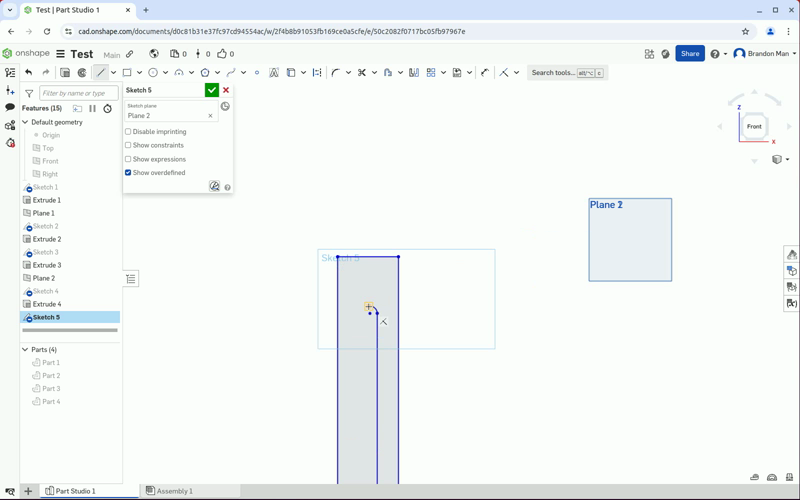
scroll(6)
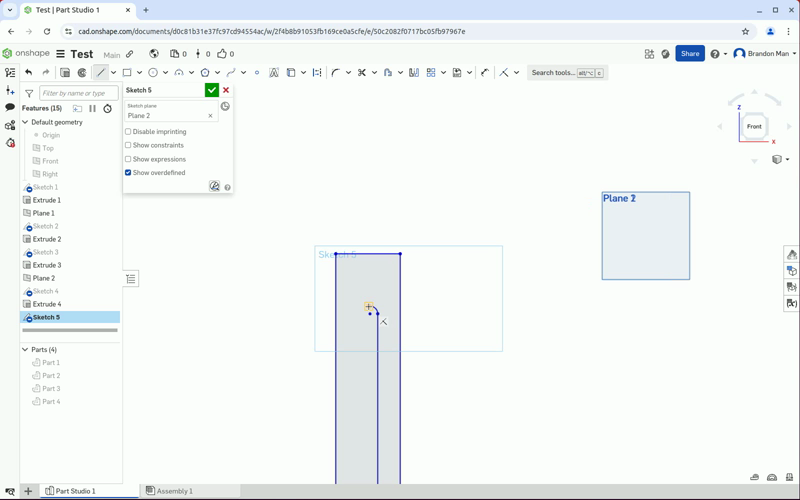
scroll(6)
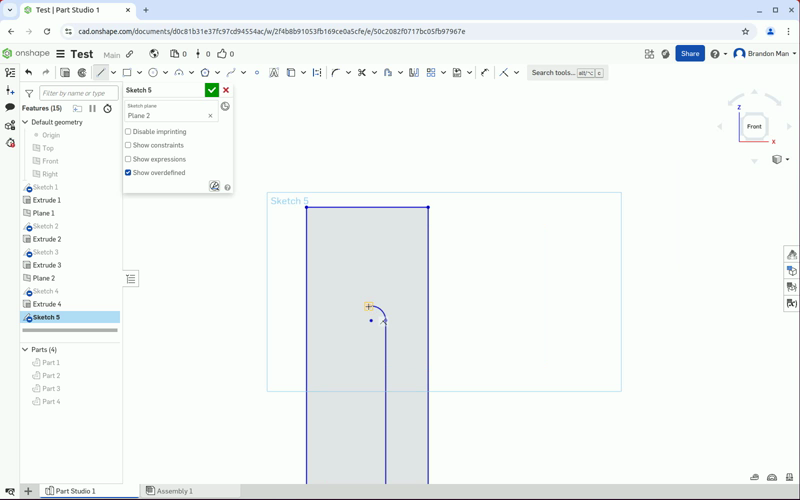
scroll(6)
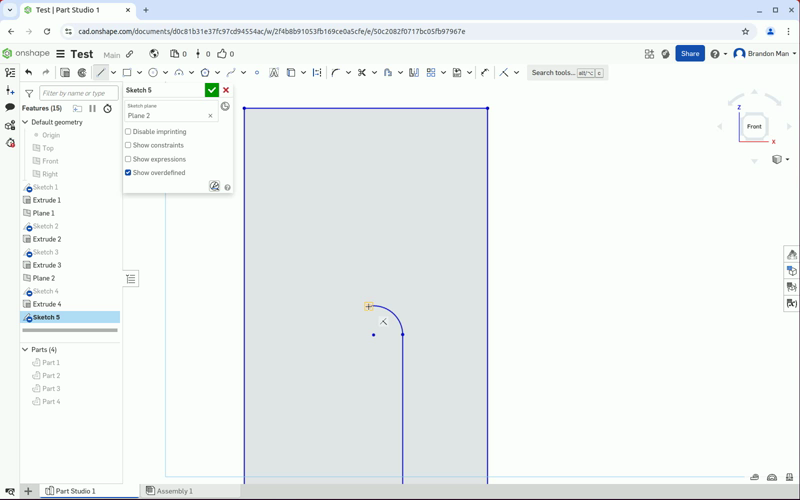
click(368, 306)
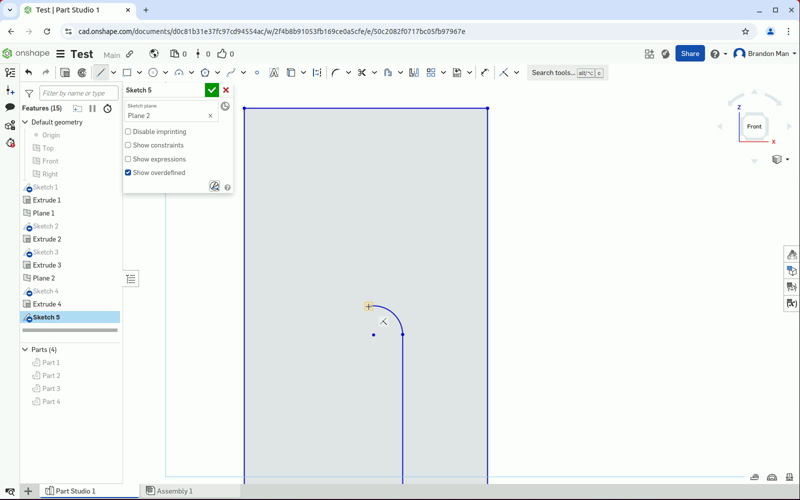
scroll(-6)
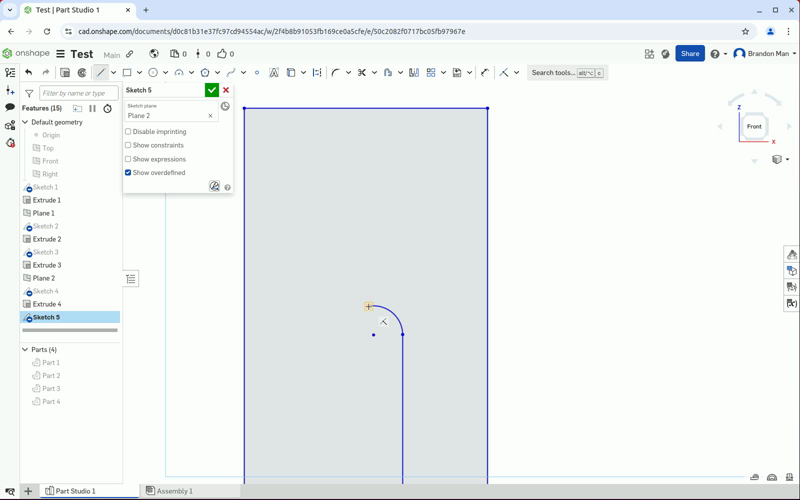
scroll(-6)
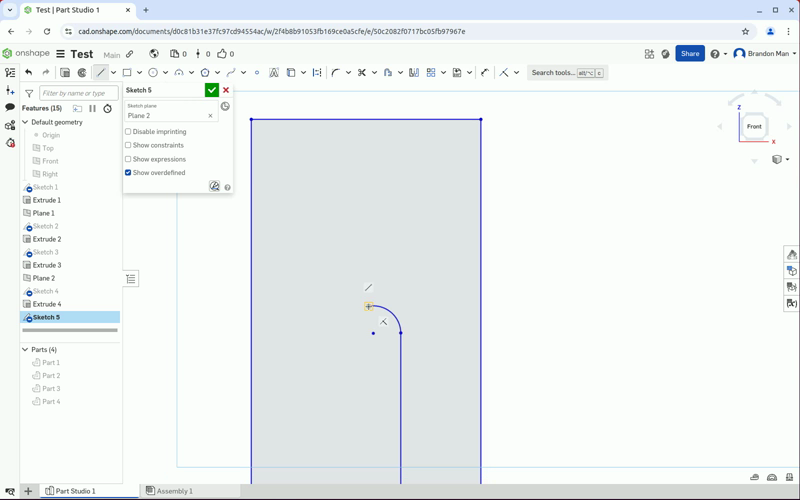
scroll(-6)
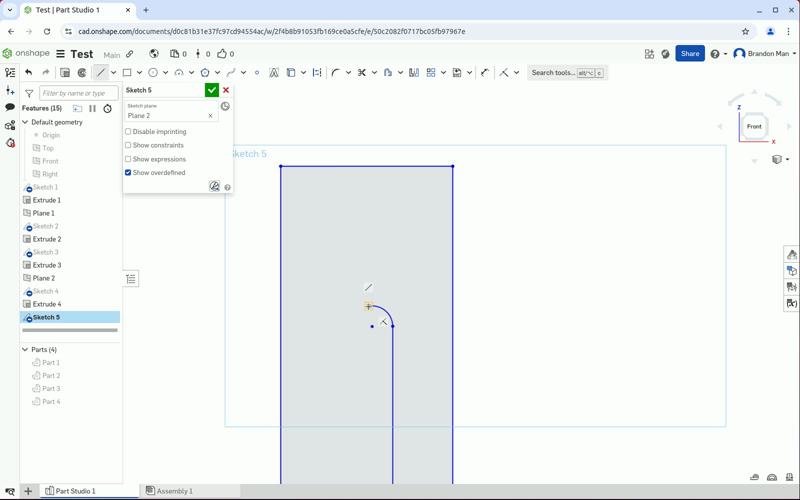
scroll(-6)
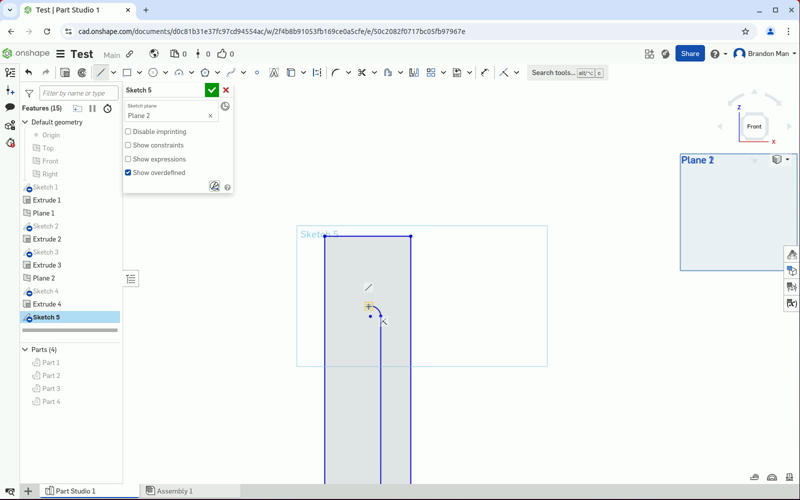
scroll(-6)
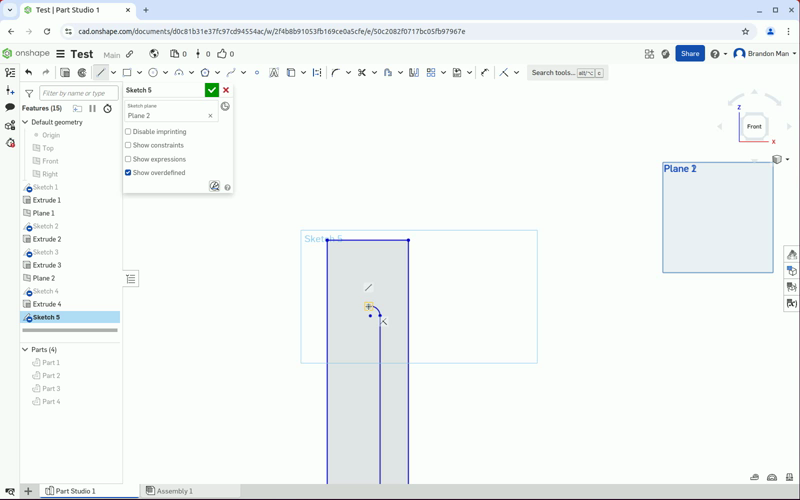
scroll(-6)
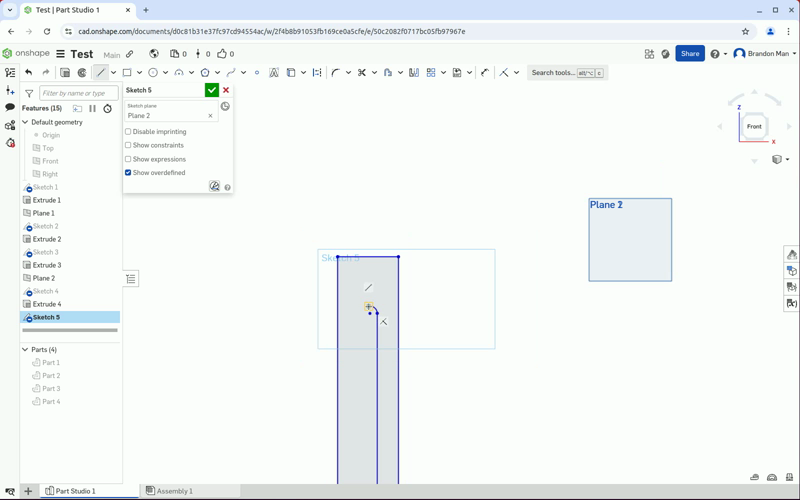
scroll(-6)
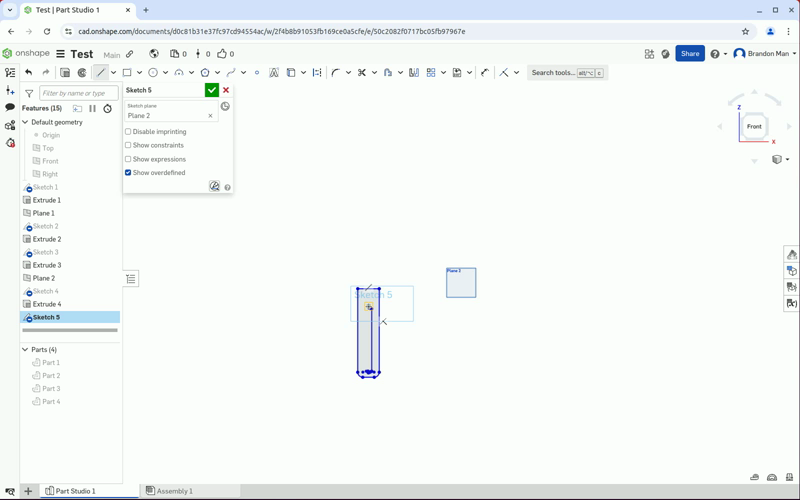
key_down(shift)
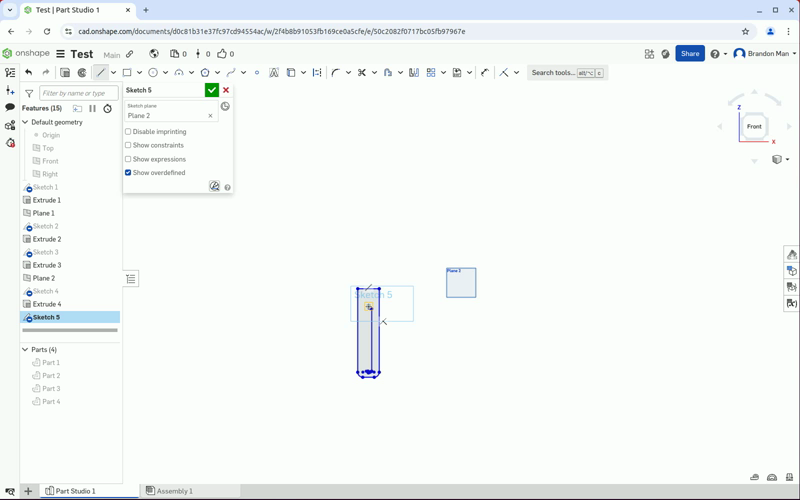
mouse_move(398, 306)
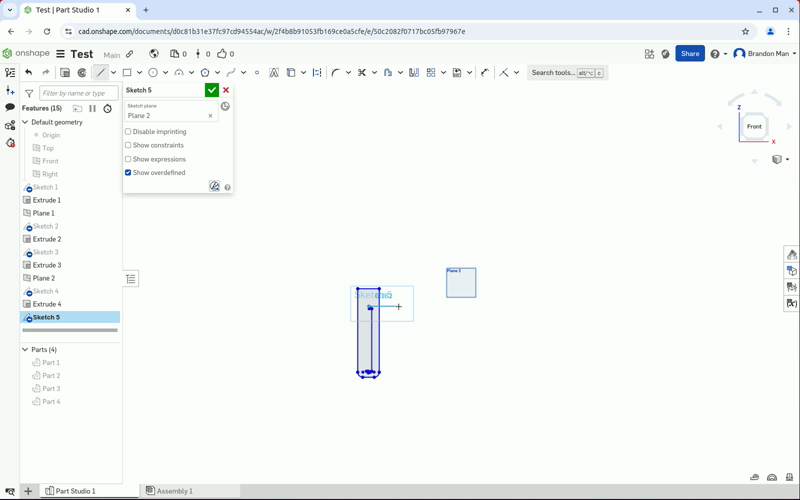
mouse_move(368, 306)
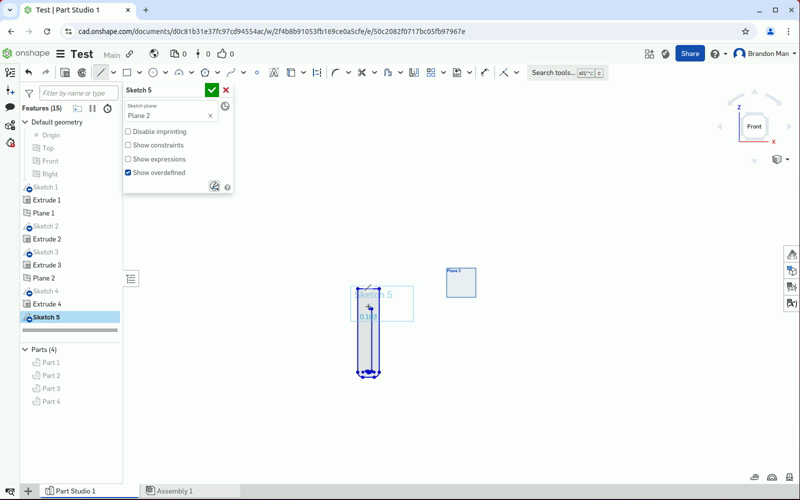
scroll(6)
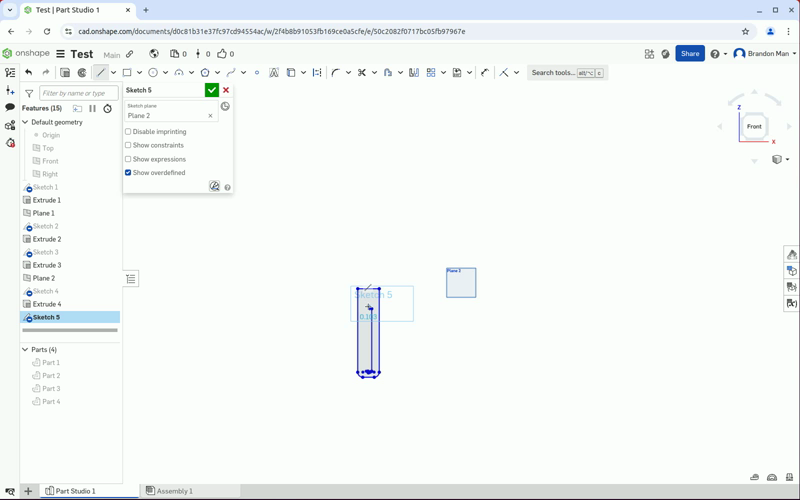
scroll(6)
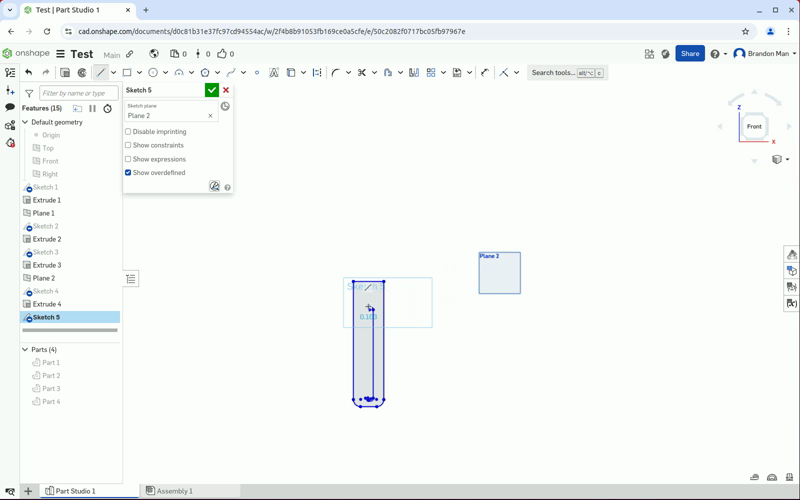
scroll(6)
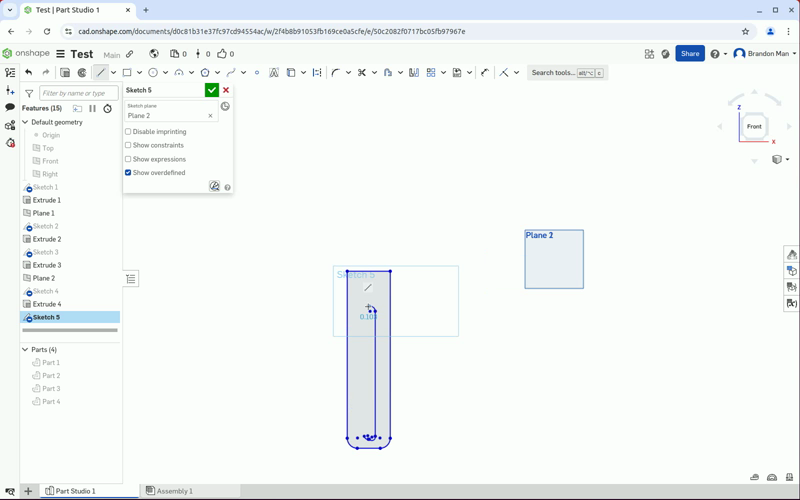
scroll(6)
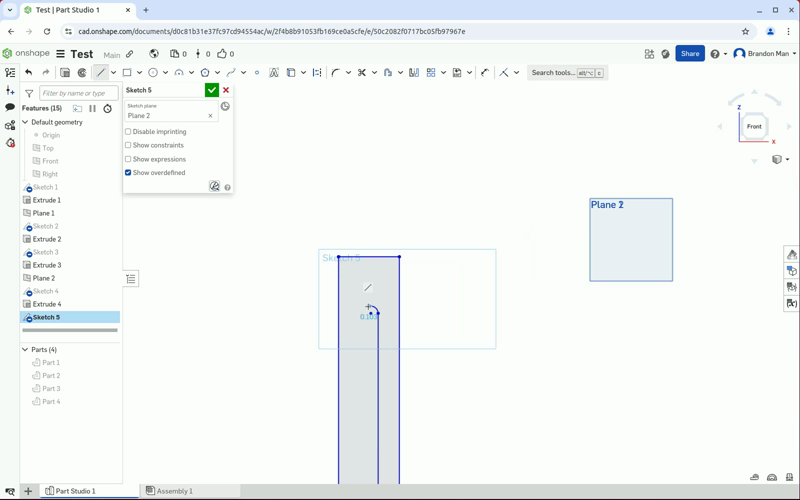
scroll(6)
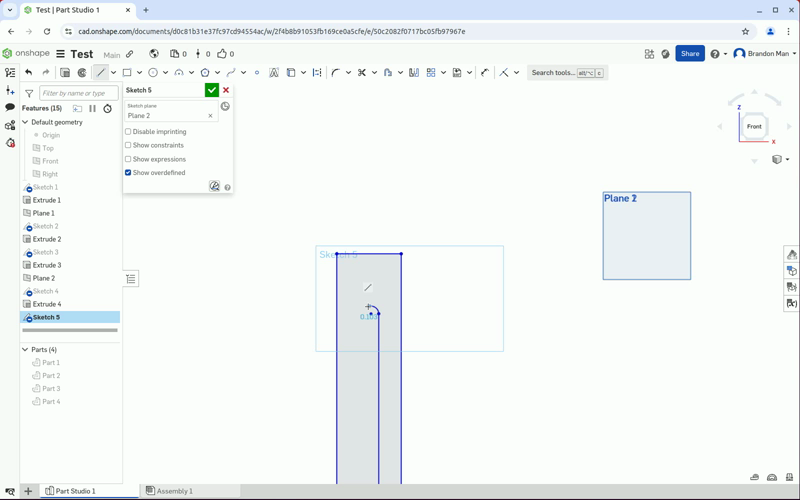
scroll(6)
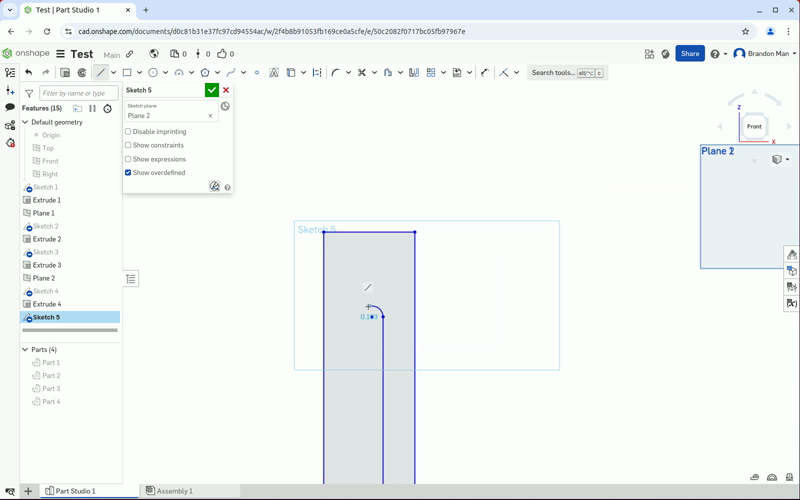
scroll(6)
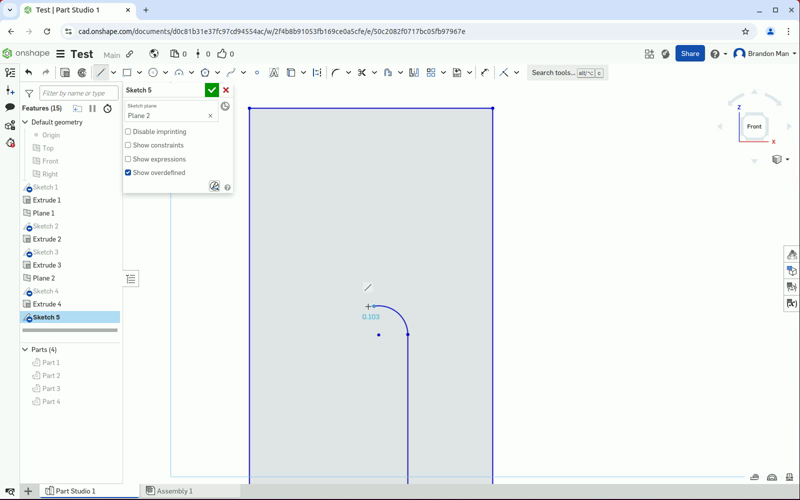
click(368, 306)
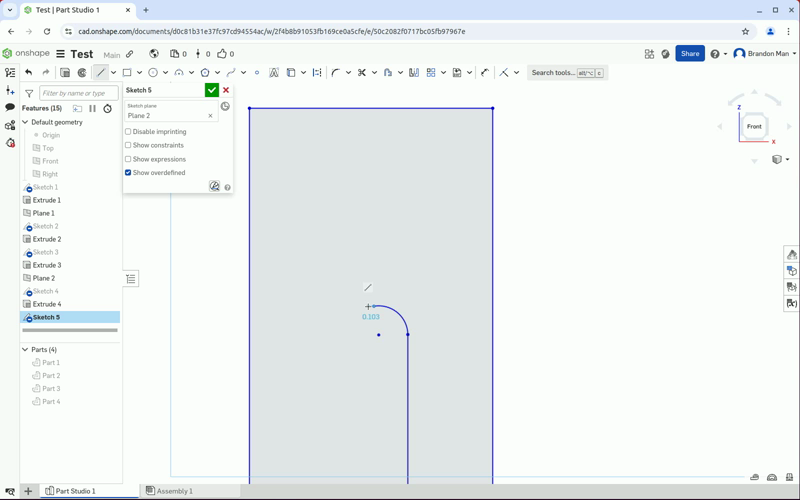
scroll(-6)
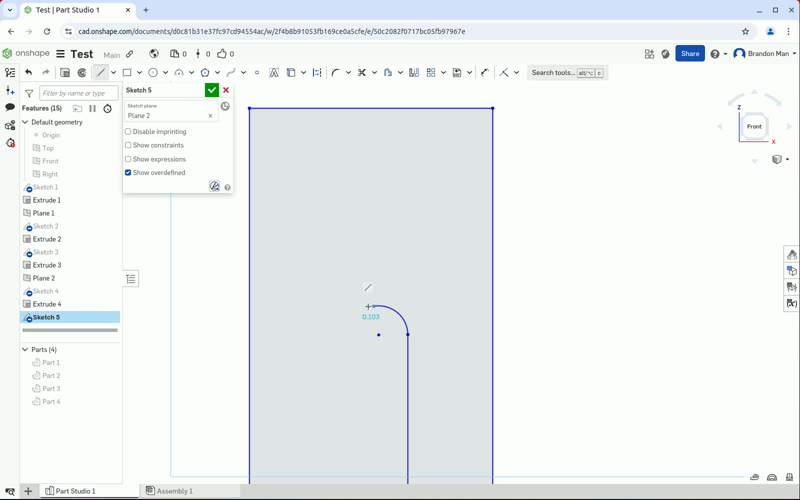
scroll(-6)
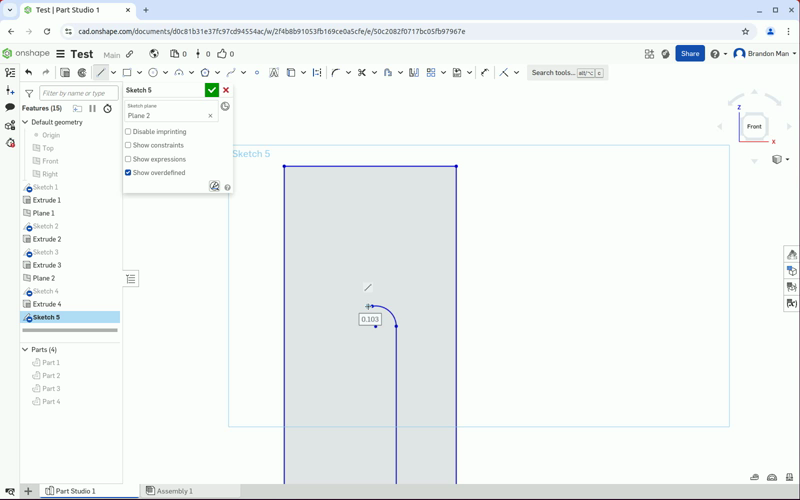
scroll(-6)
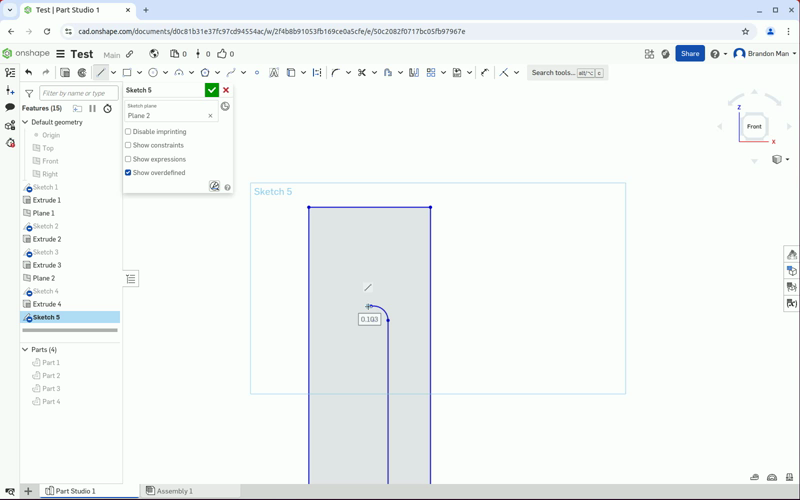
scroll(-6)
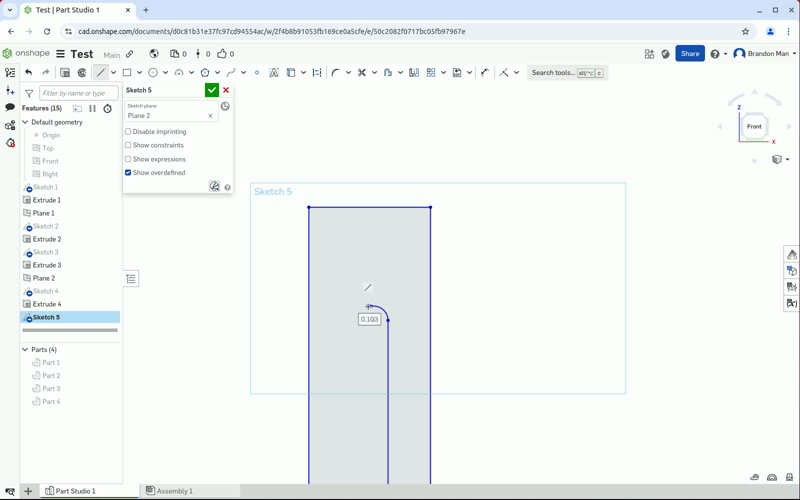
scroll(-6)
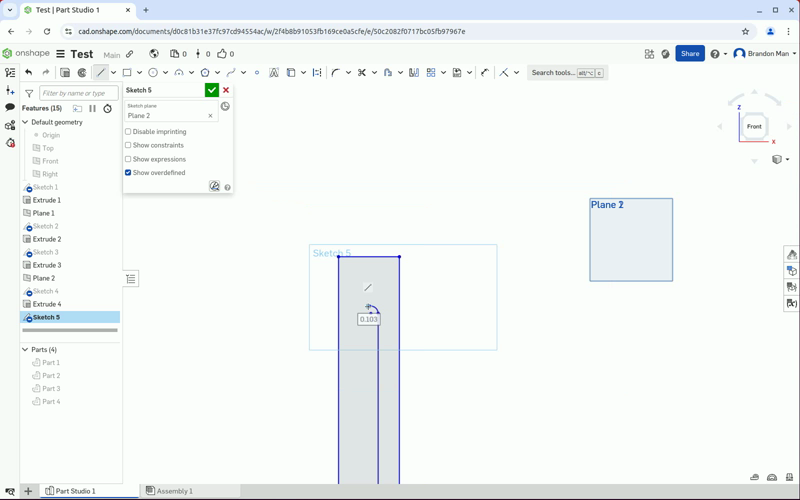
scroll(-6)
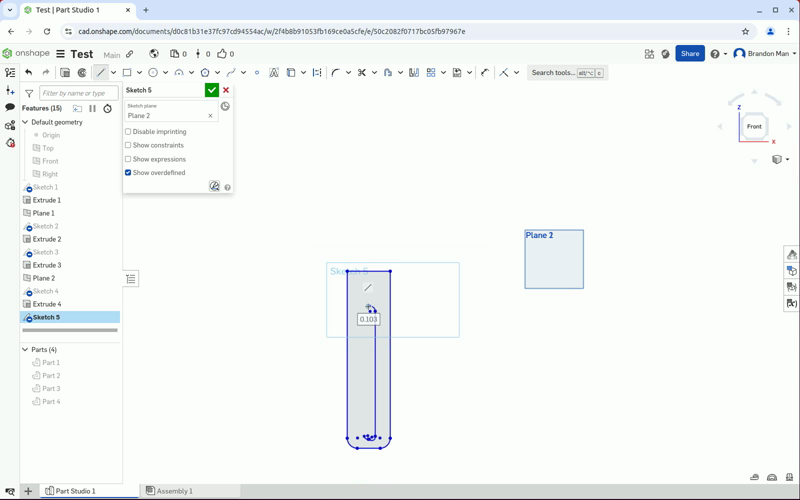
scroll(-6)
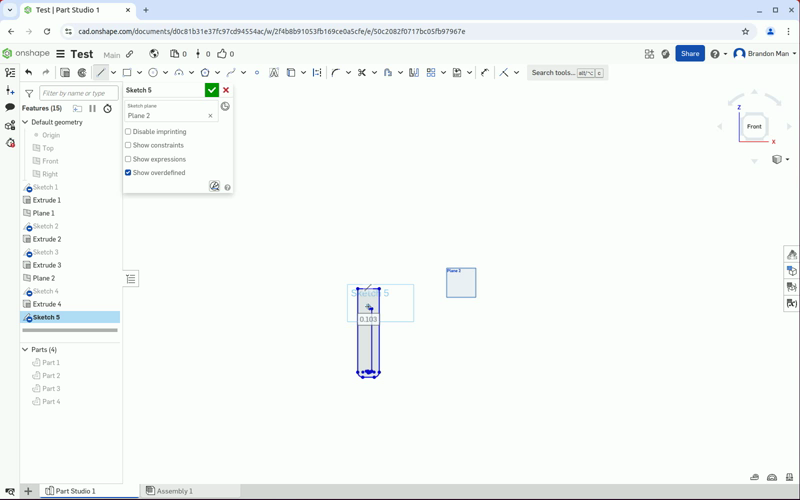
key_up(shift)
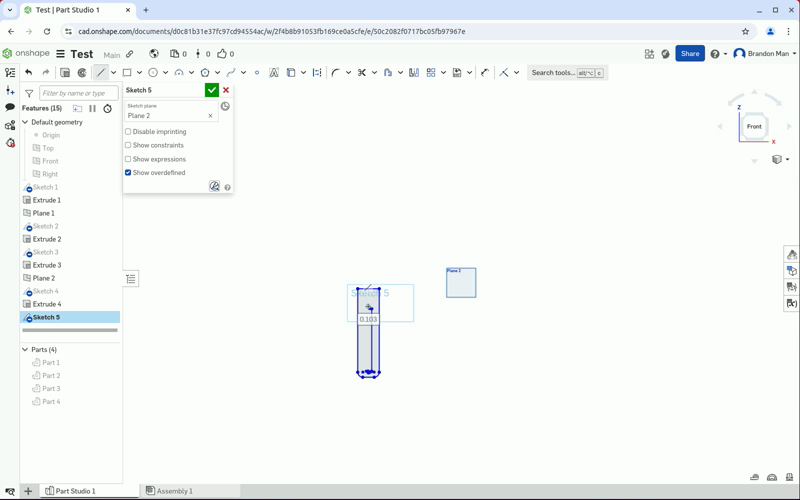
key(esc)
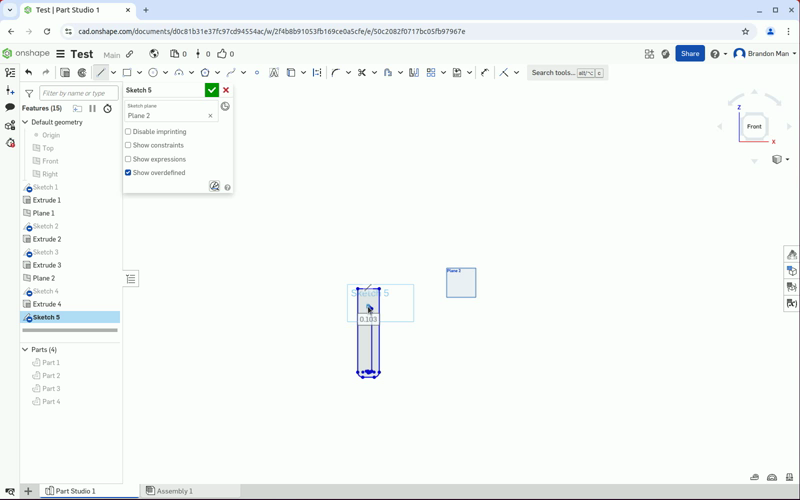
key(a)
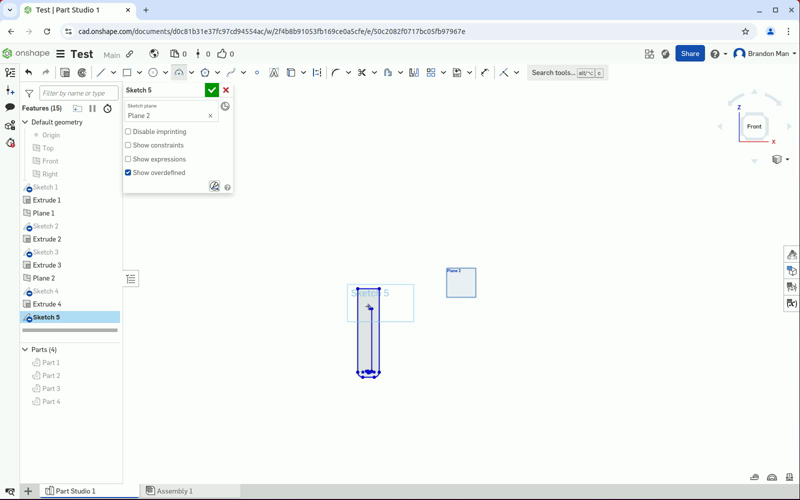
mouse_move(368, 306)
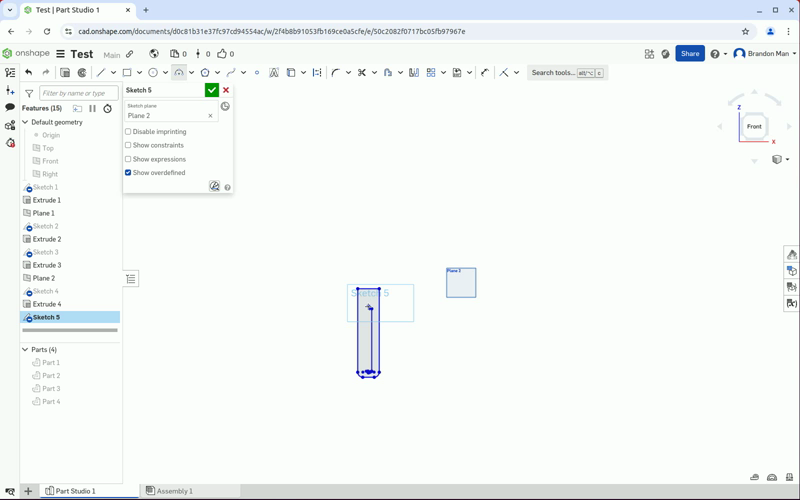
scroll(6)
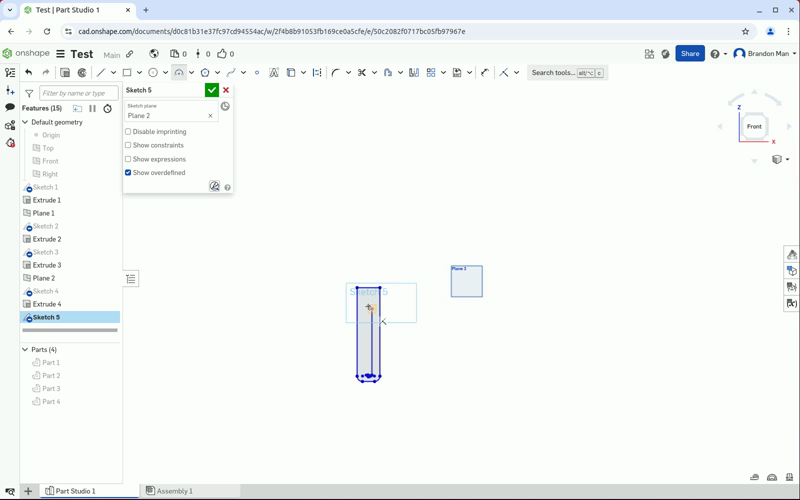
scroll(6)
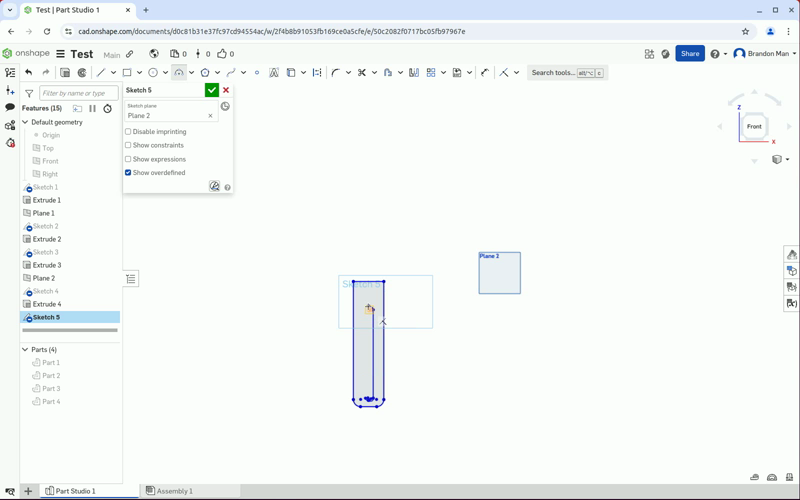
scroll(6)
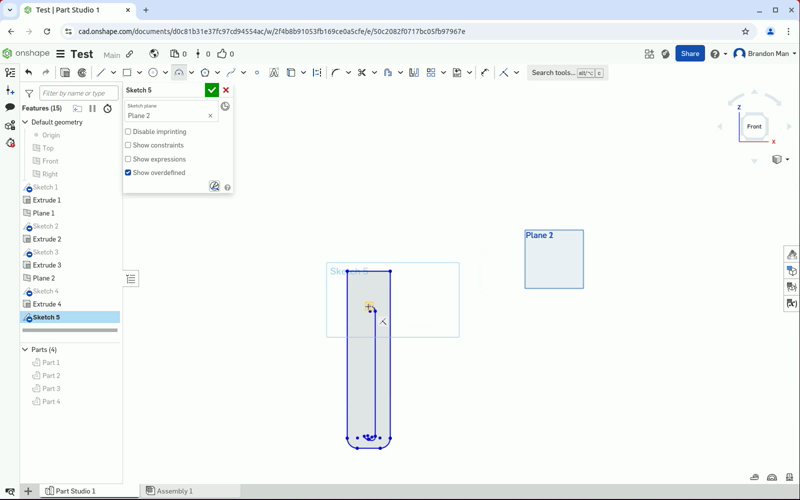
scroll(6)
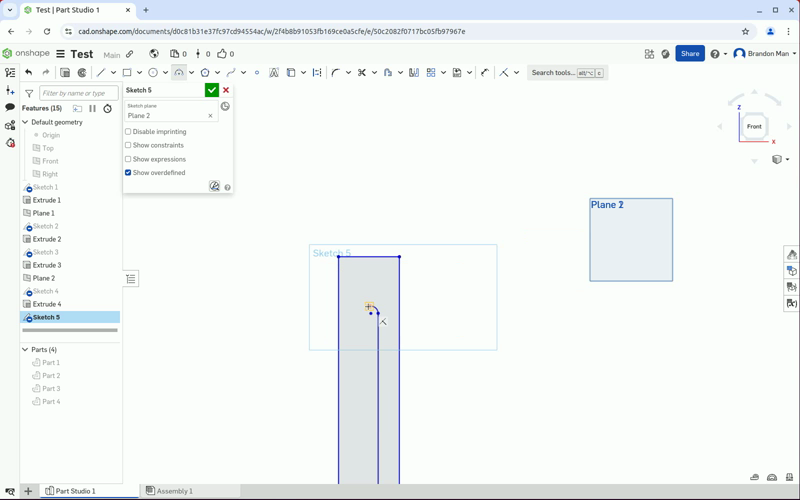
scroll(6)
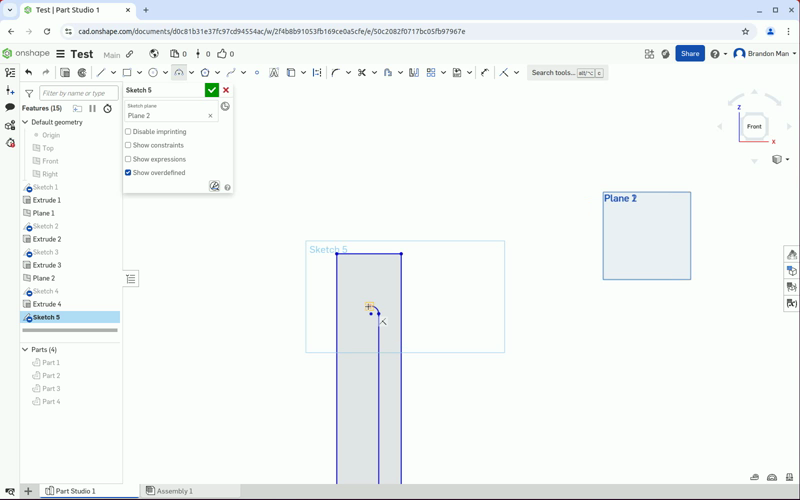
scroll(6)
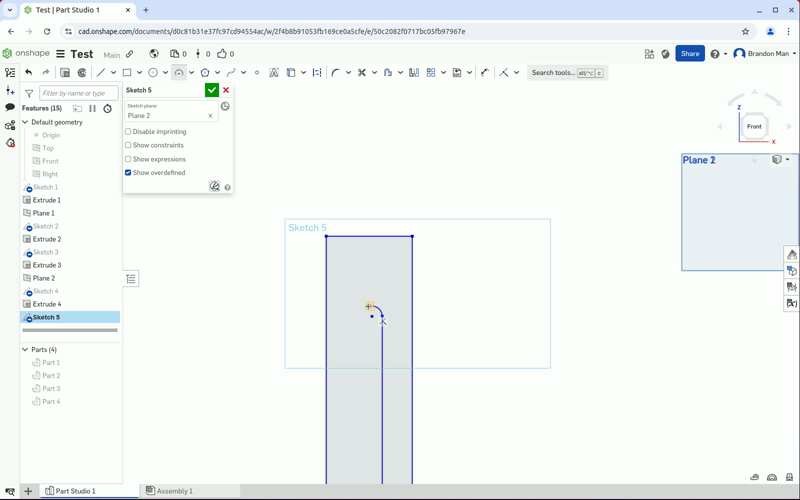
scroll(6)
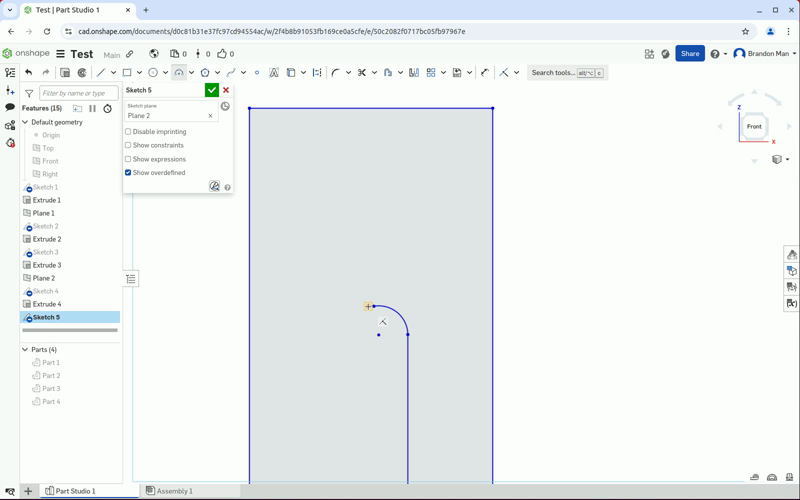
click(368, 306)
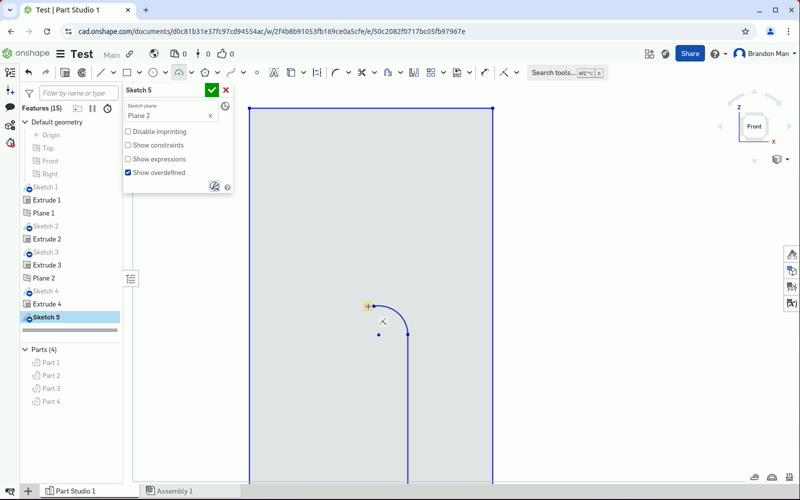
scroll(-6)
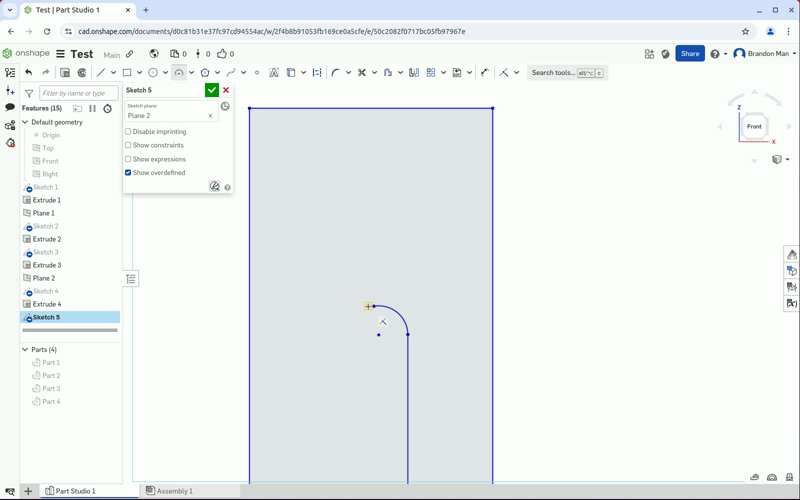
scroll(-6)
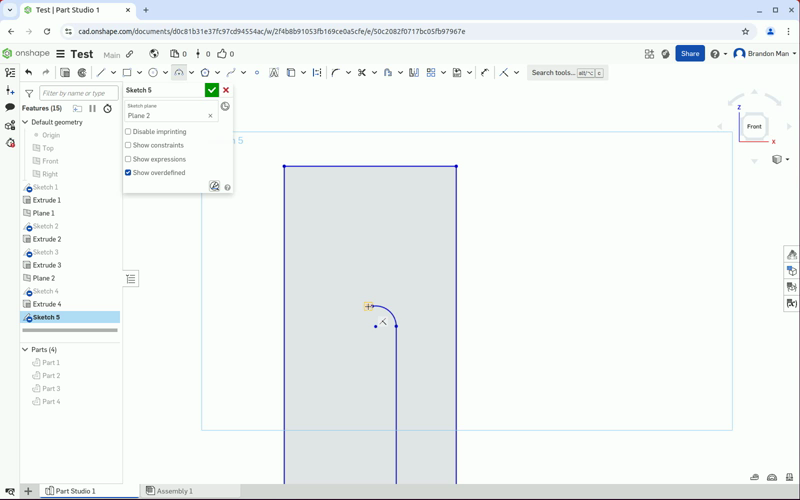
scroll(-6)
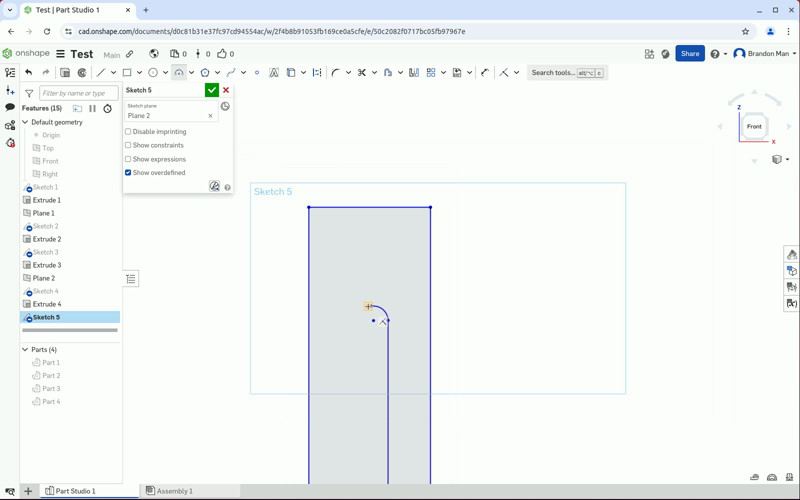
scroll(-6)
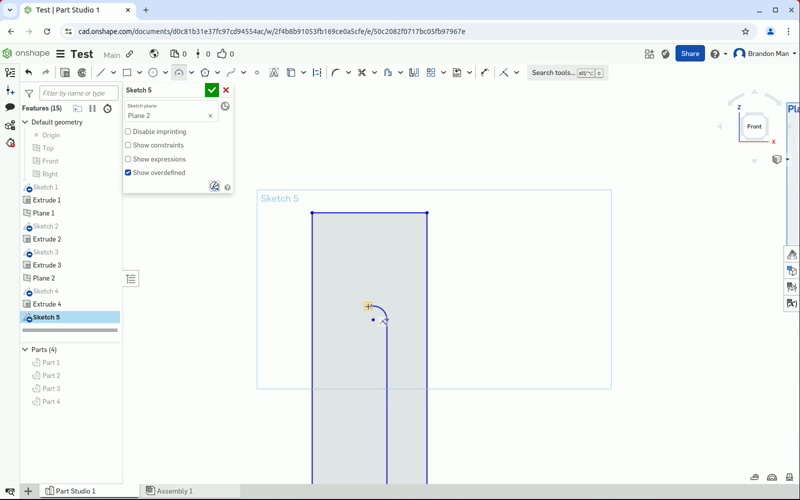
scroll(-6)
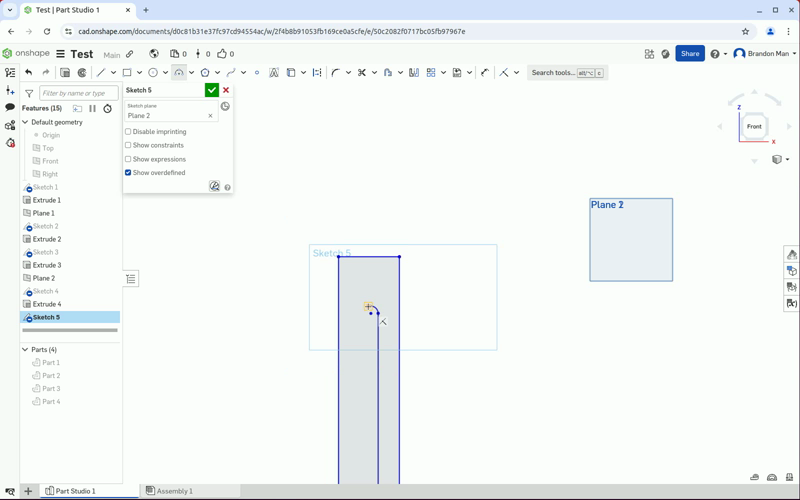
scroll(-6)
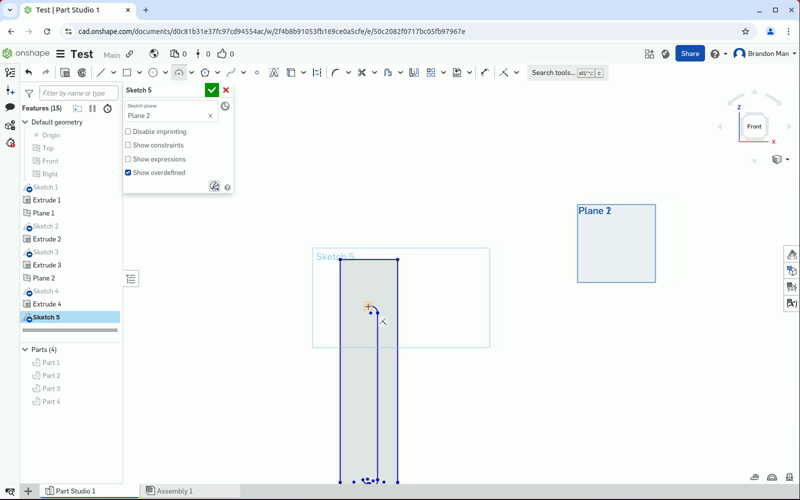
scroll(-6)
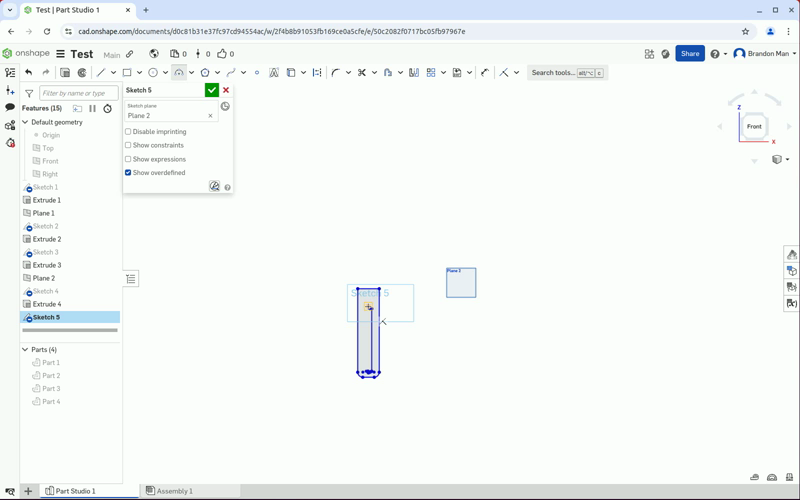
key_down(shift)
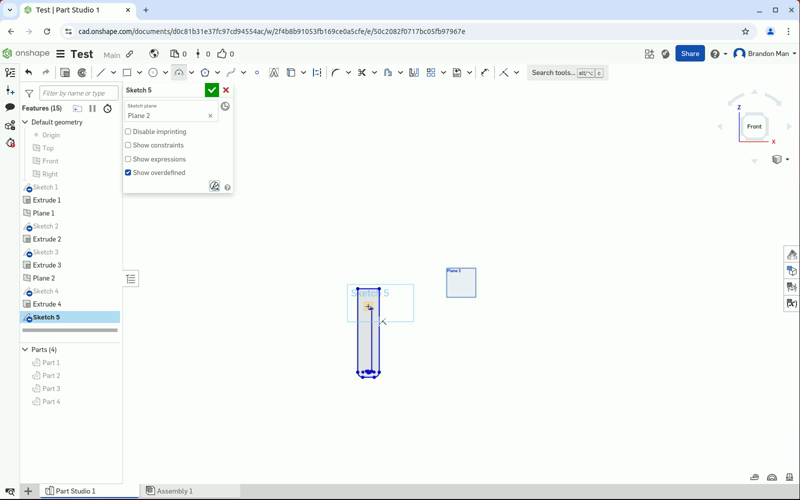
mouse_move(366, 308)
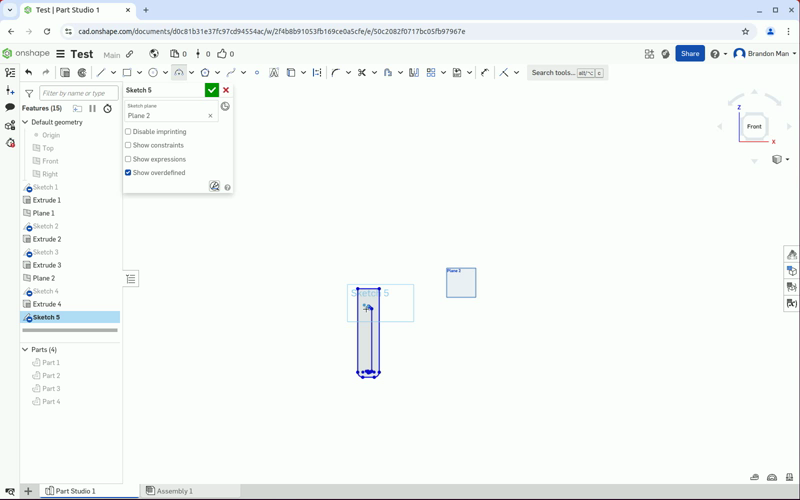
scroll(6)
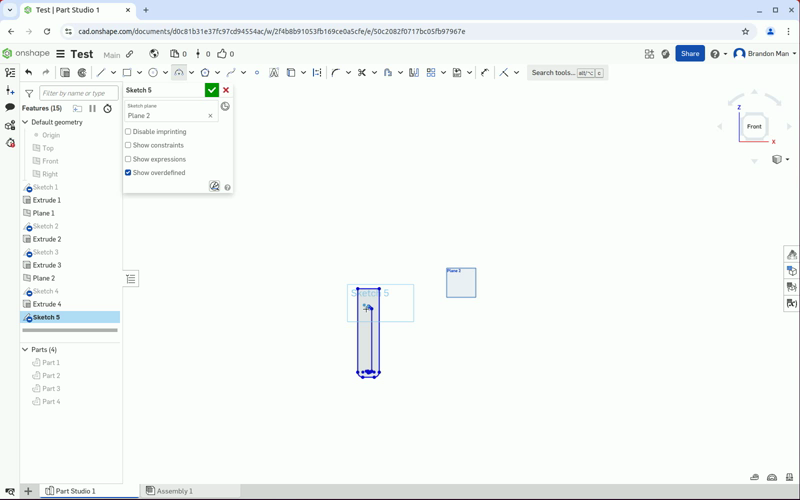
scroll(6)
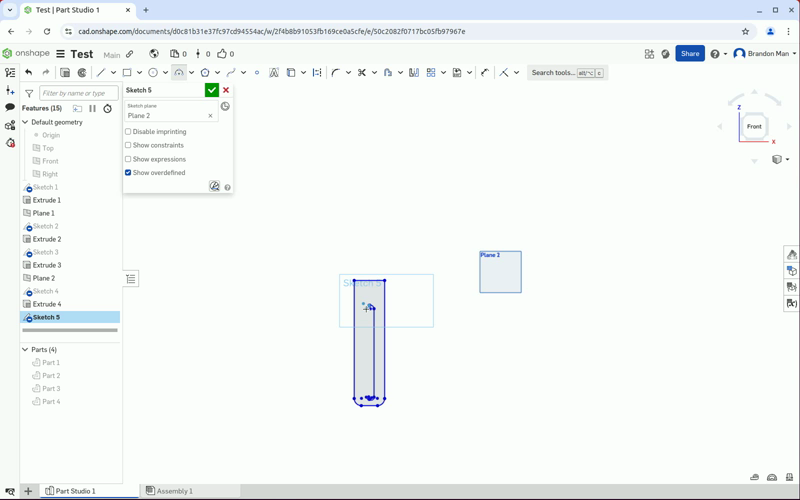
scroll(6)
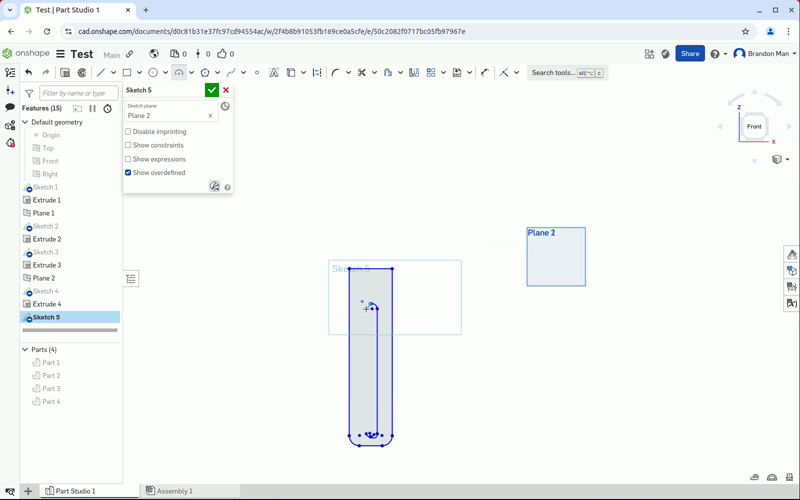
scroll(6)
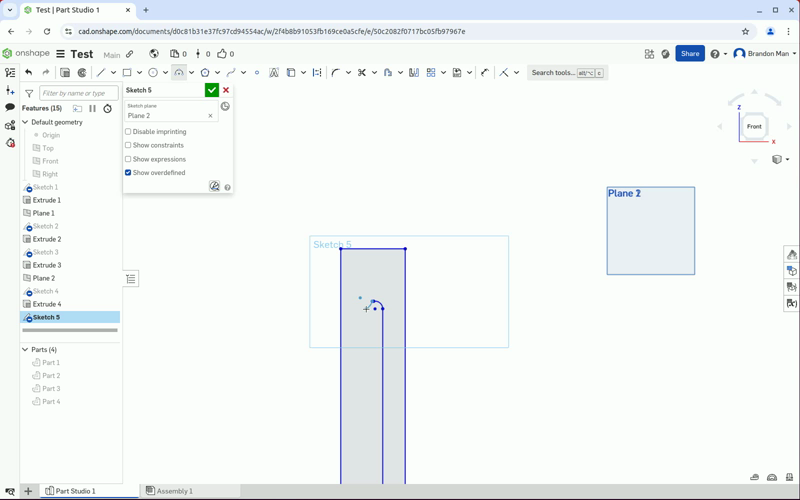
scroll(6)
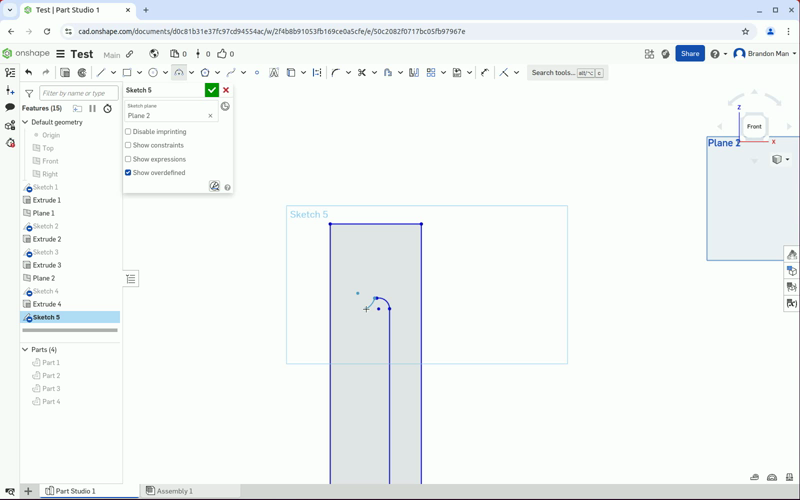
scroll(6)
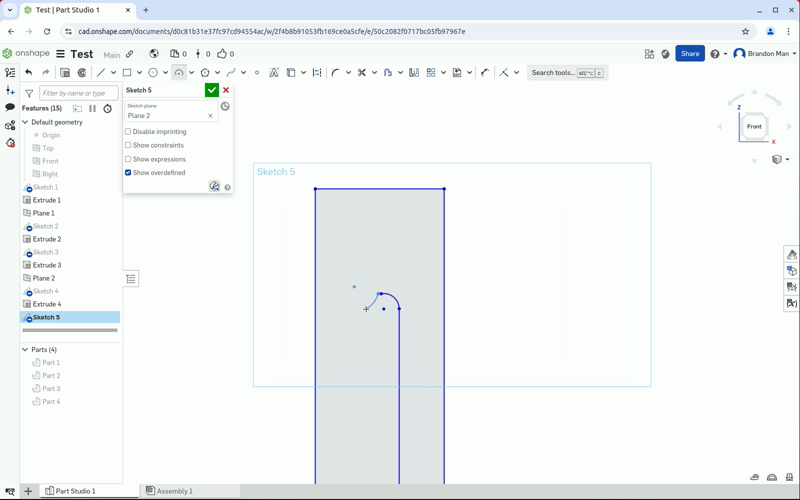
scroll(6)
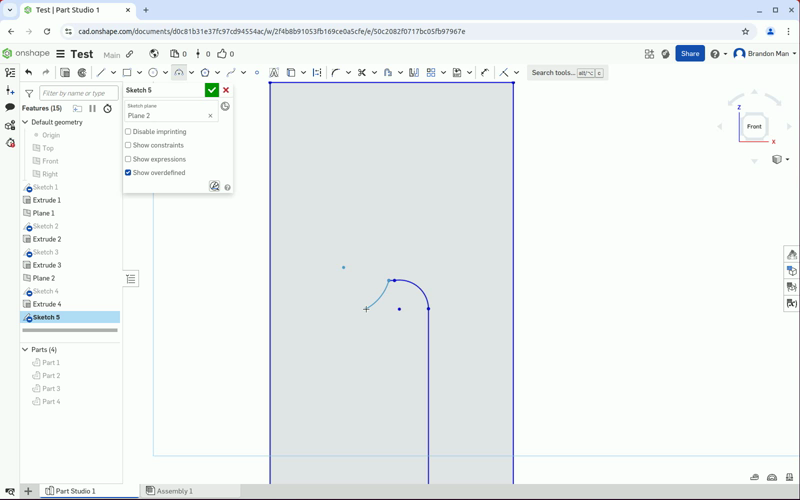
click(366, 308)
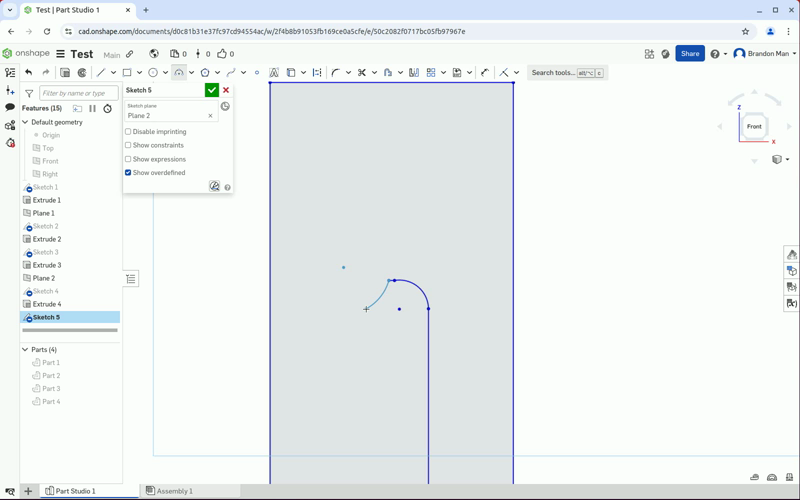
scroll(-6)
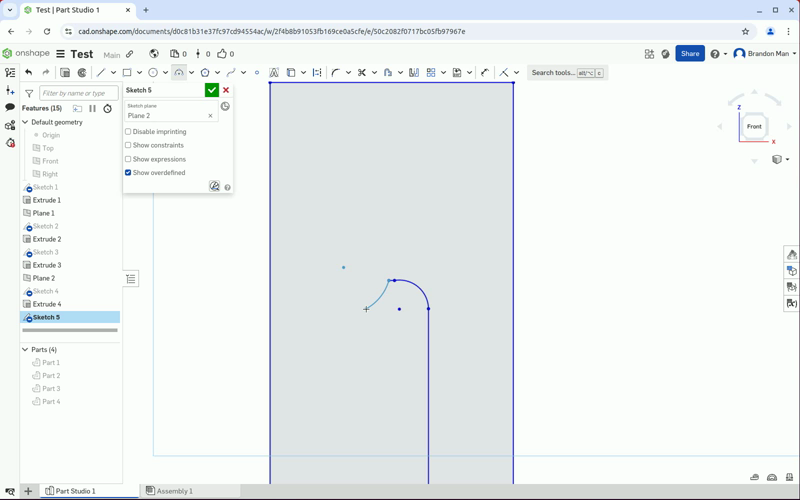
scroll(-6)
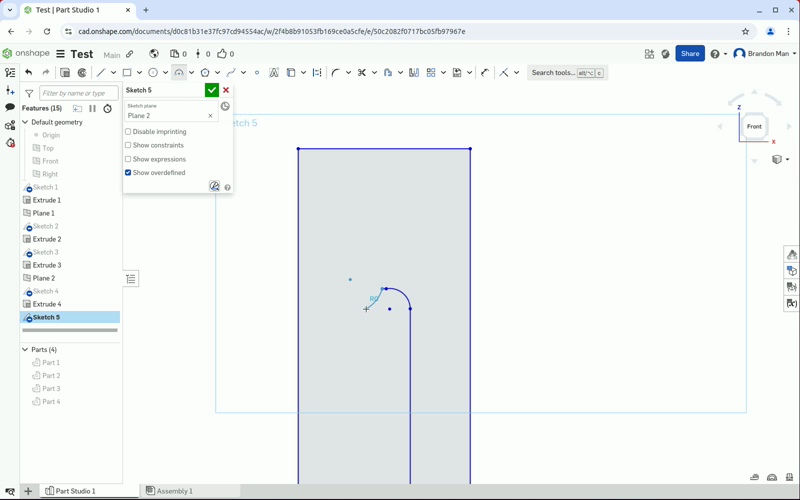
scroll(-6)
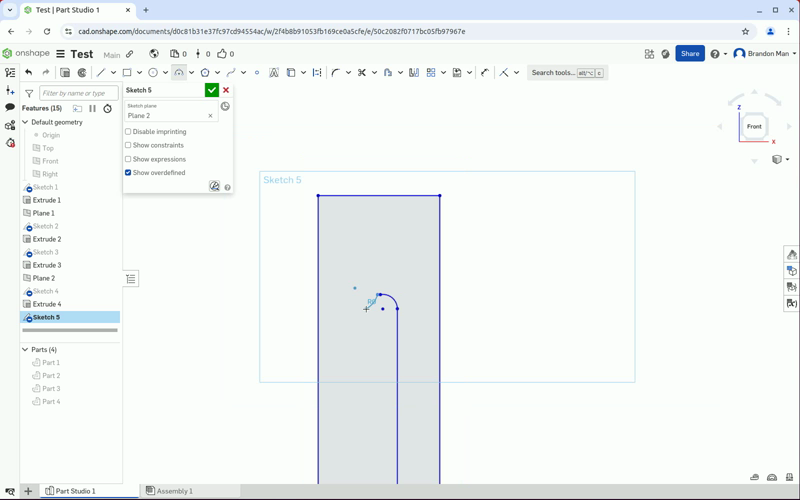
scroll(-6)
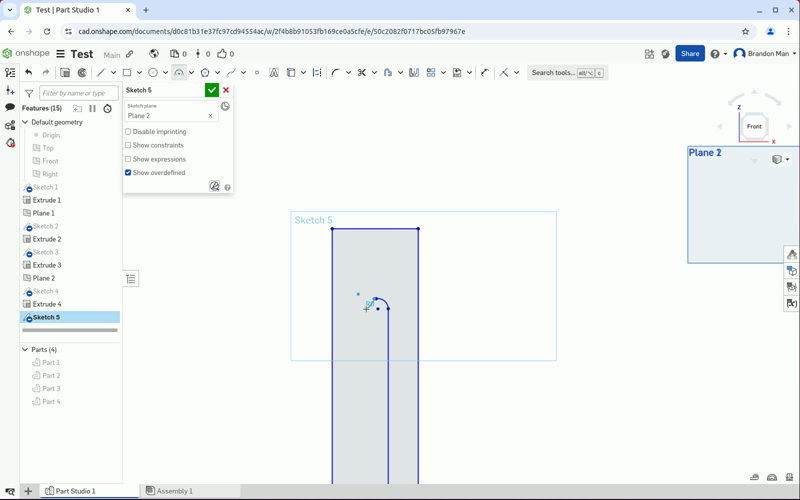
scroll(-6)
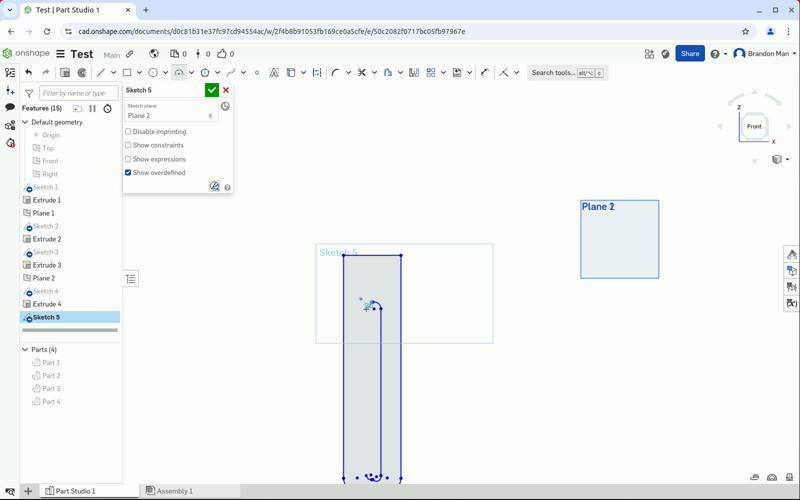
scroll(-6)
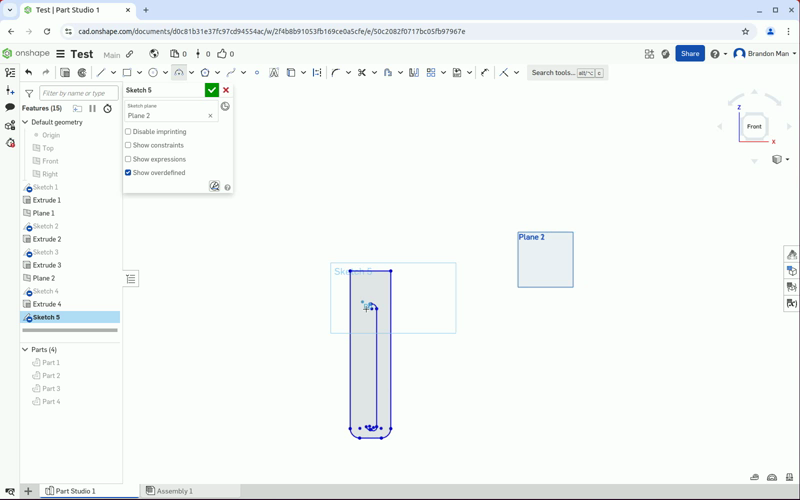
scroll(-6)
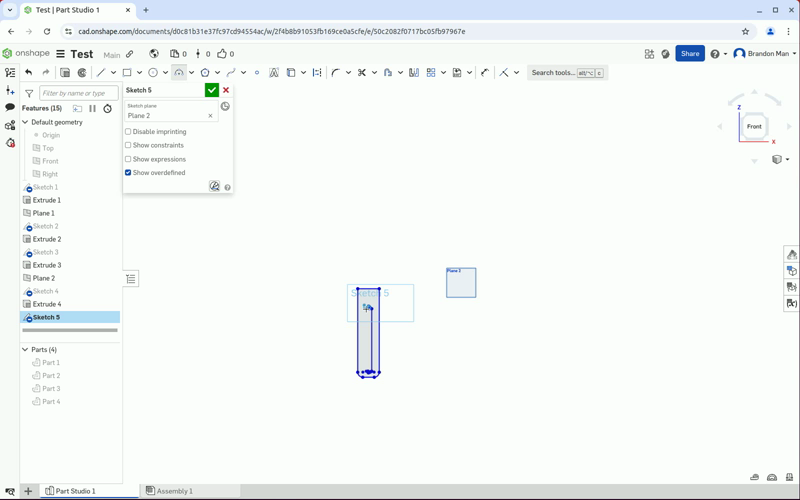
mouse_move(365, 306)
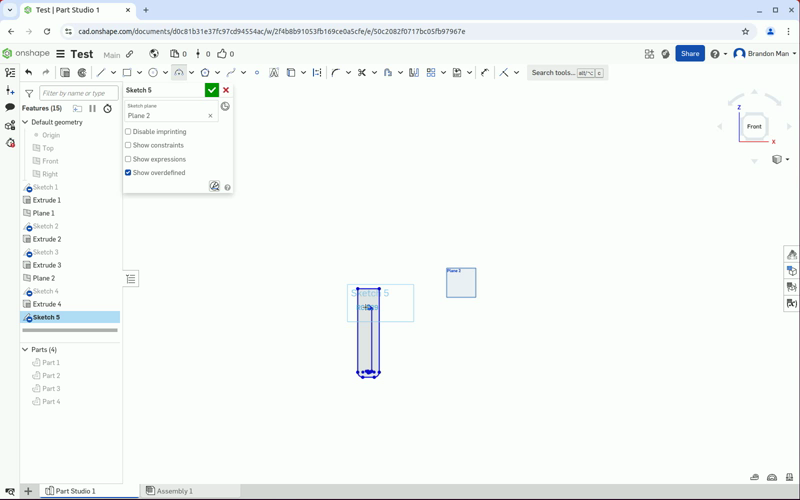
scroll(6)
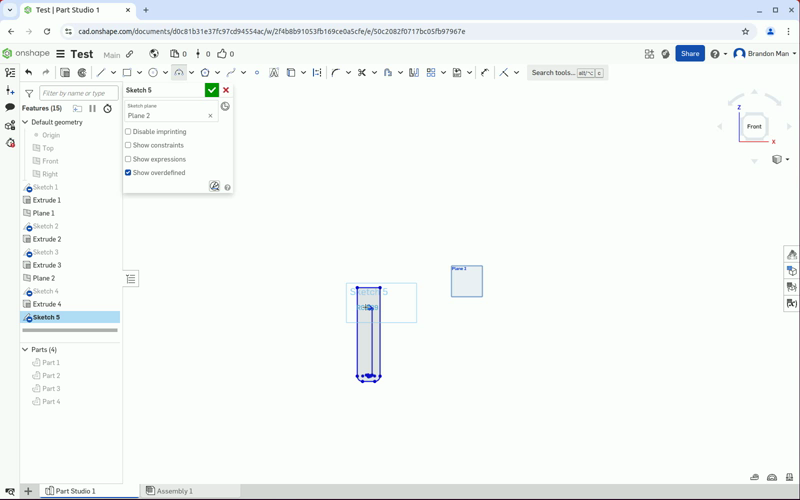
scroll(6)
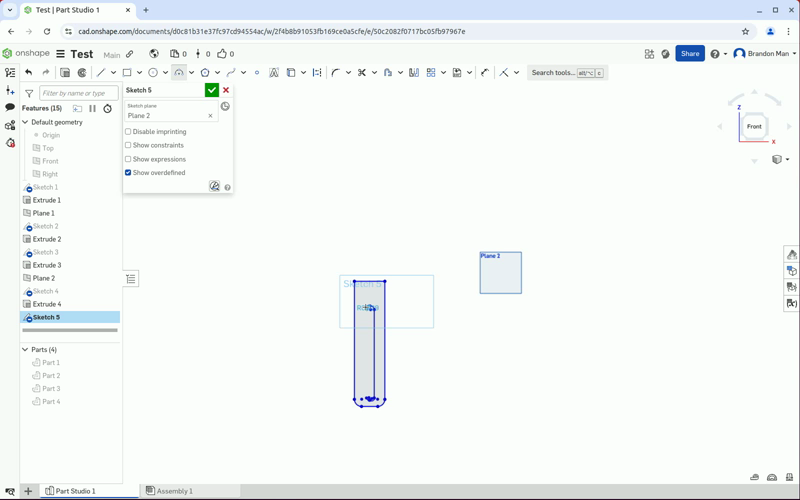
scroll(6)
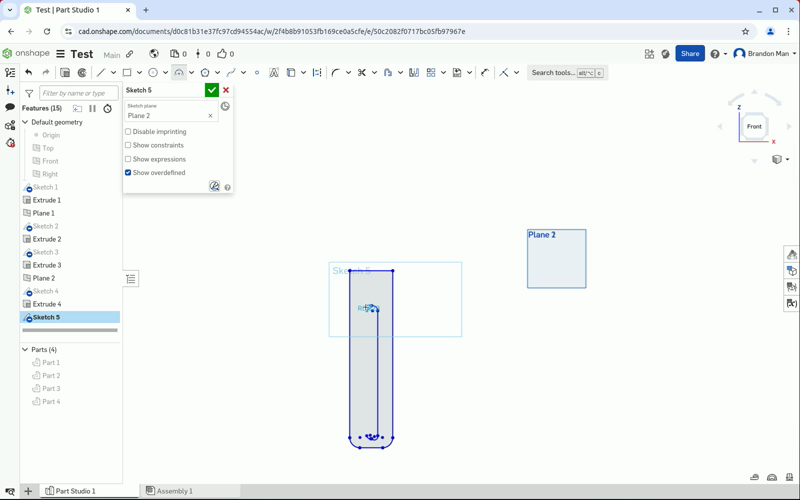
scroll(6)
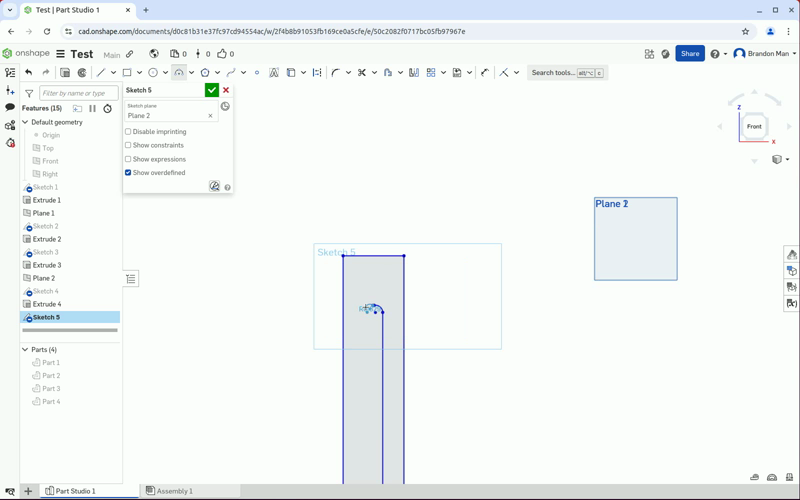
scroll(6)
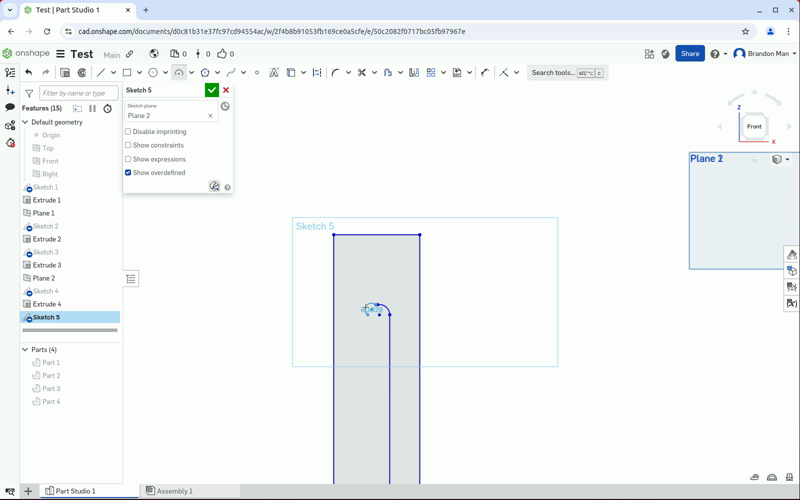
scroll(6)
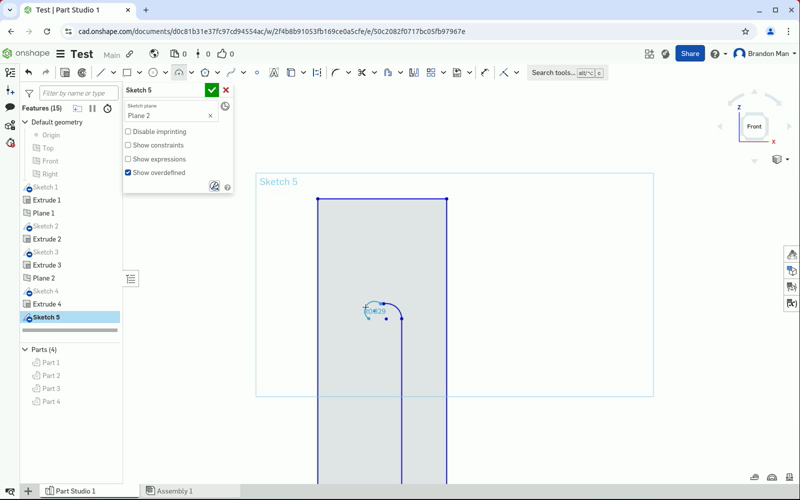
scroll(6)
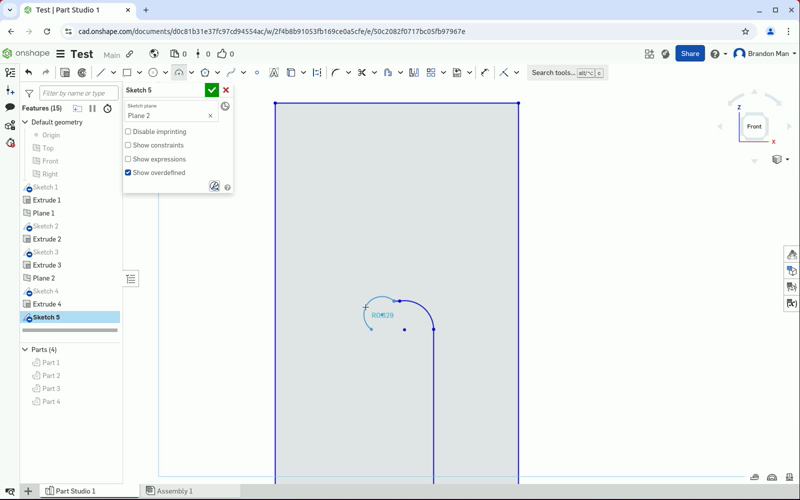
click(365, 306)
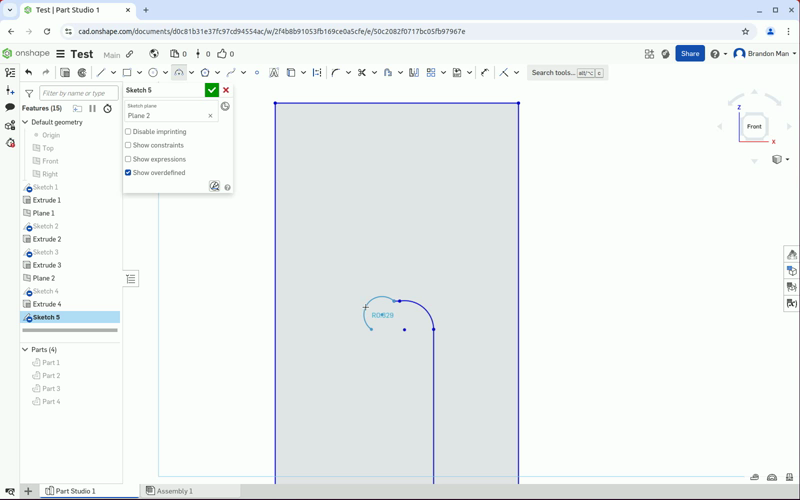
scroll(-6)
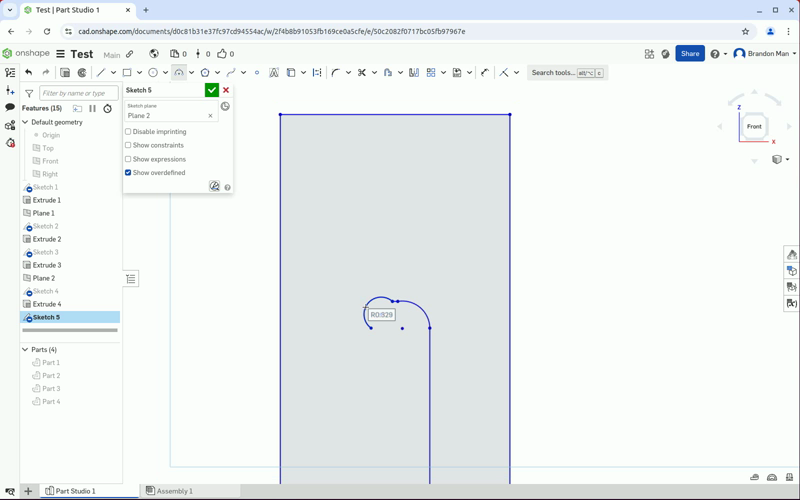
scroll(-6)
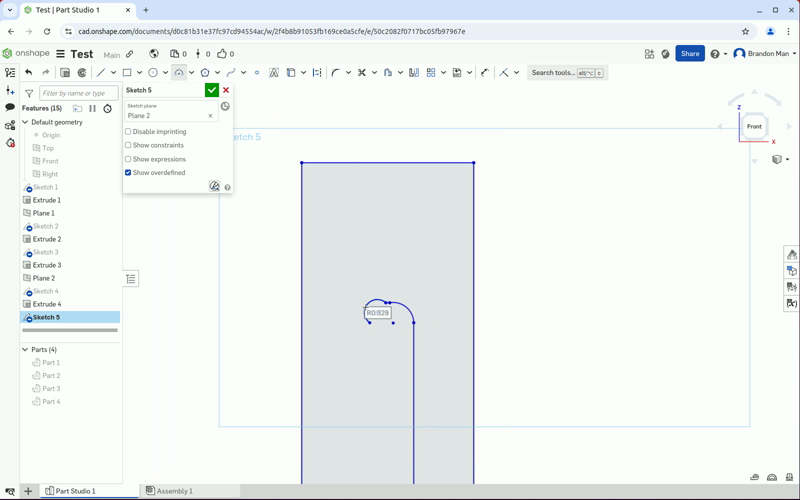
scroll(-6)
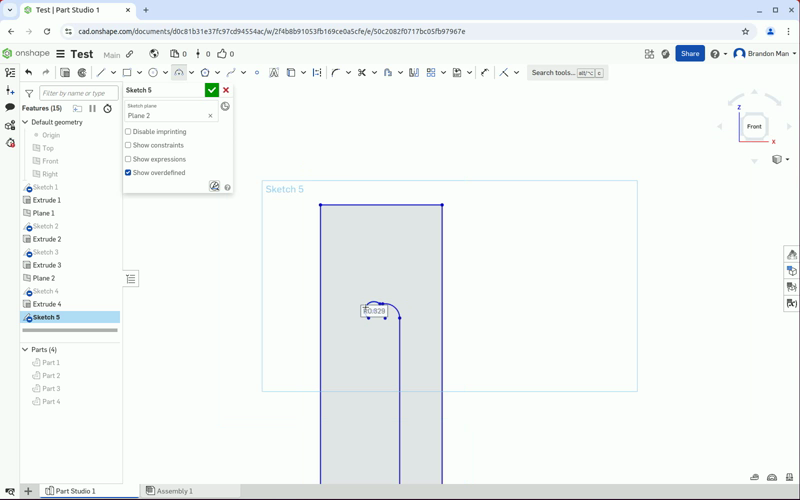
scroll(-6)
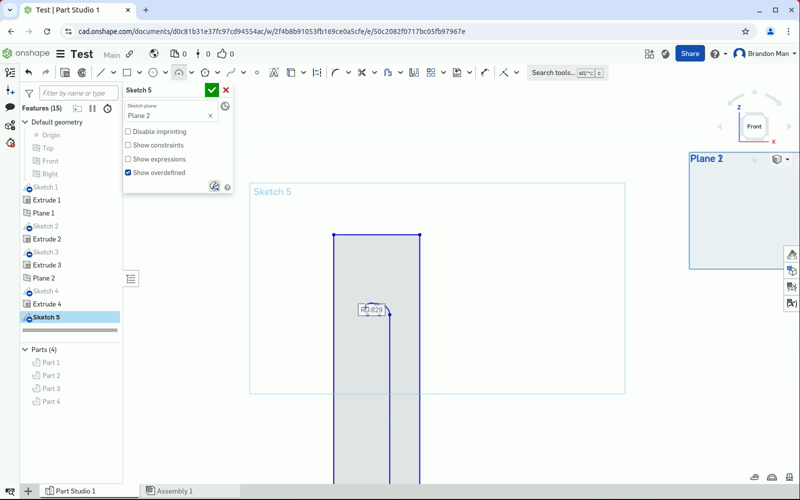
scroll(-6)
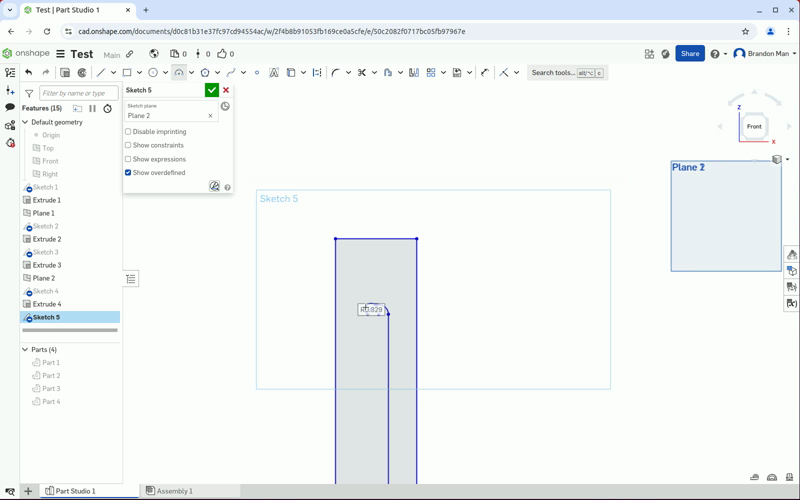
scroll(-6)
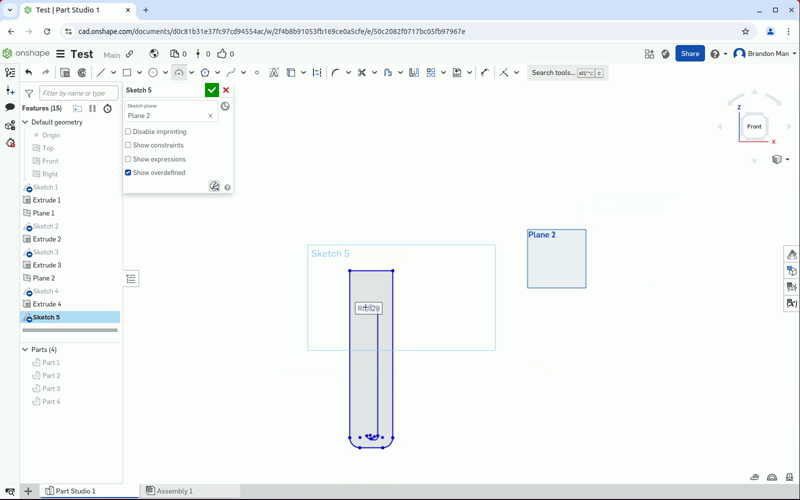
scroll(-6)
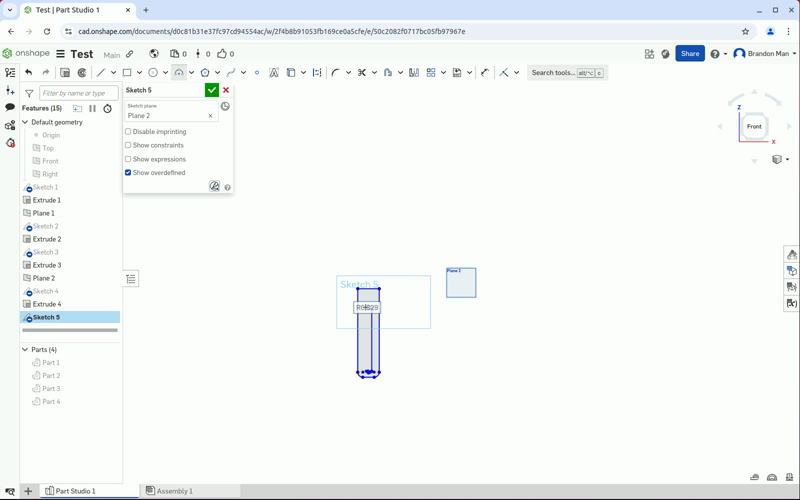
key_up(shift)
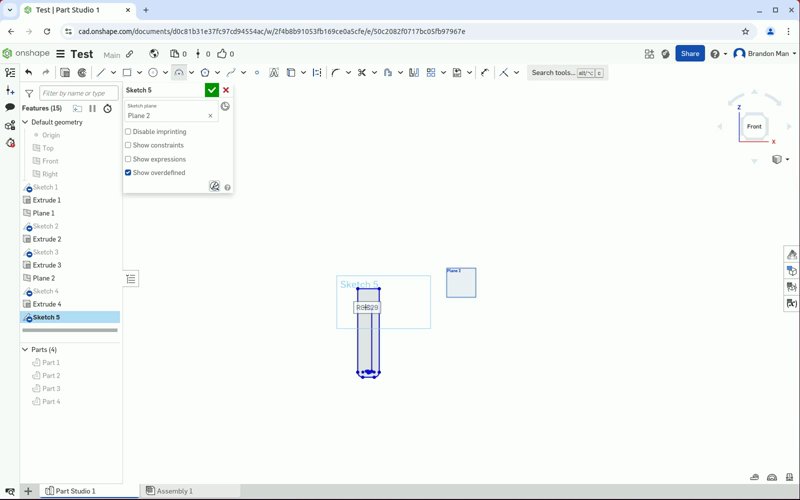
key(esc)
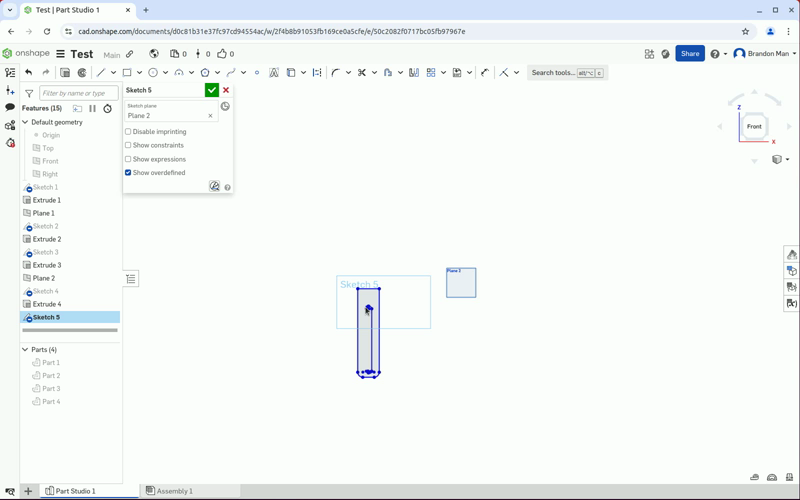
key(l)
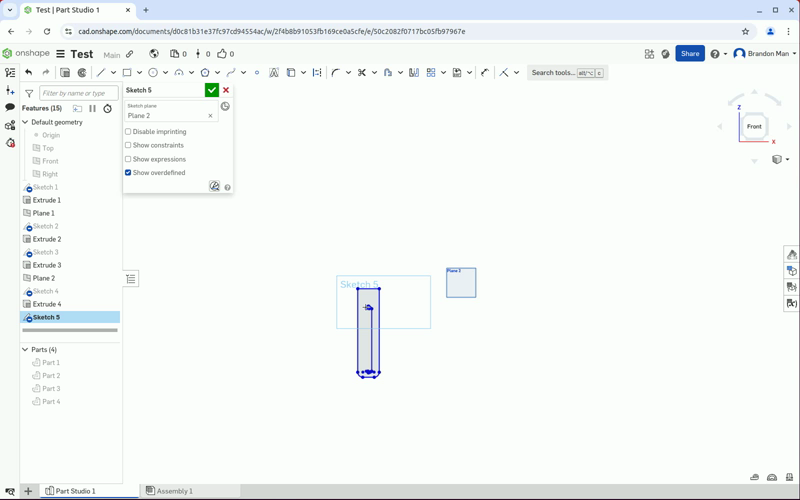
mouse_move(366, 308)
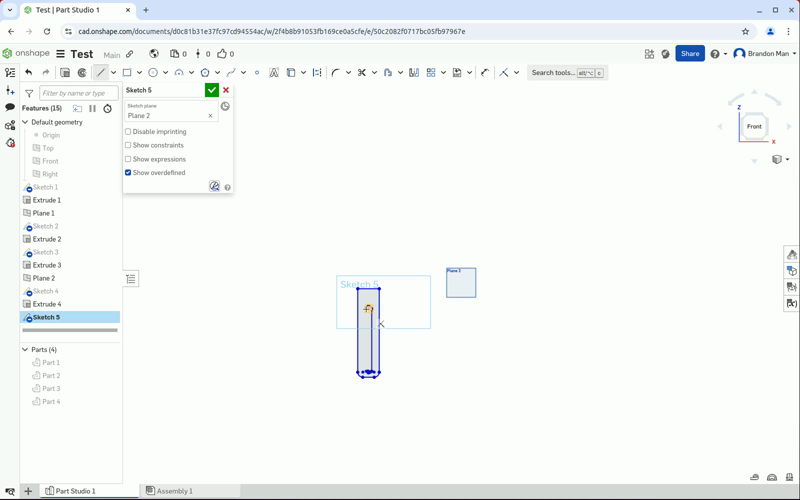
scroll(6)
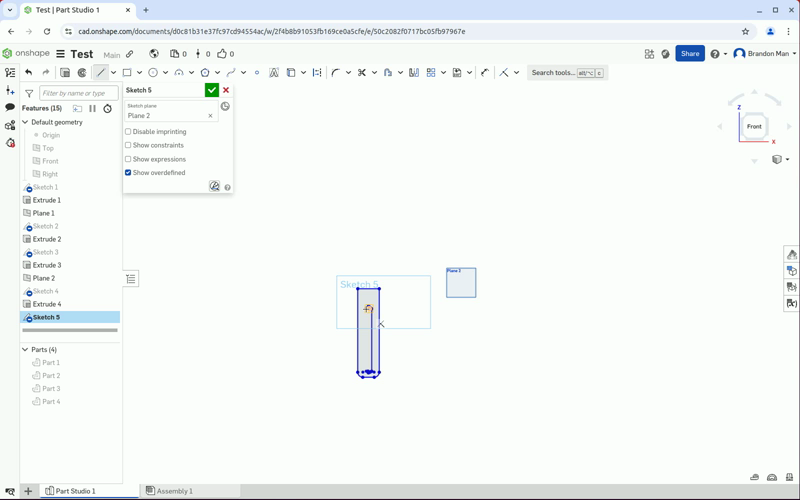
scroll(6)
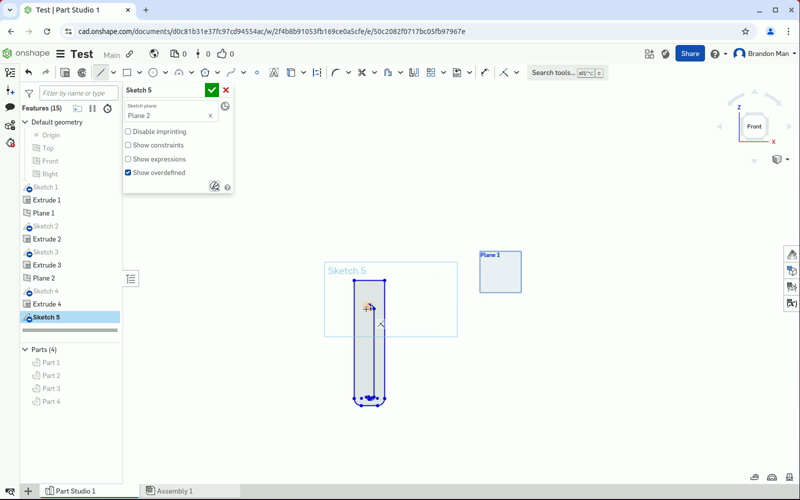
scroll(6)
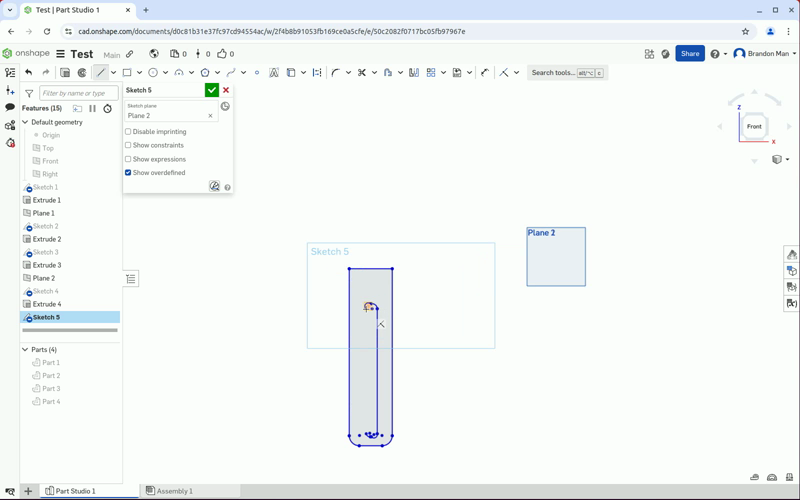
scroll(6)
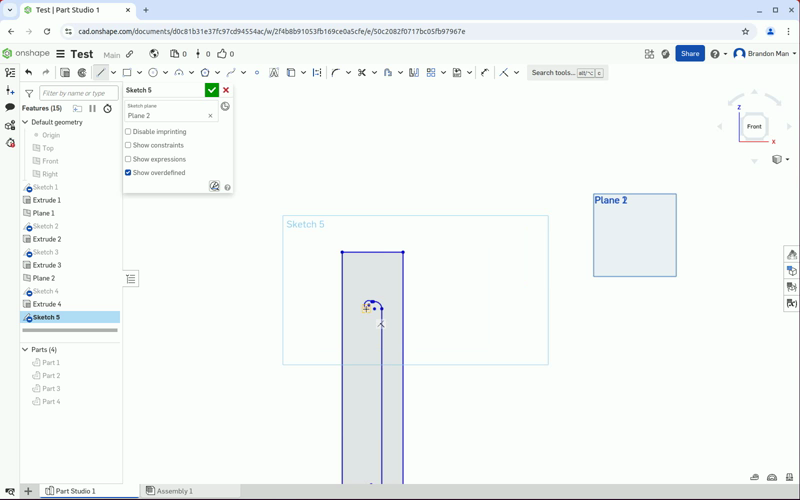
scroll(6)
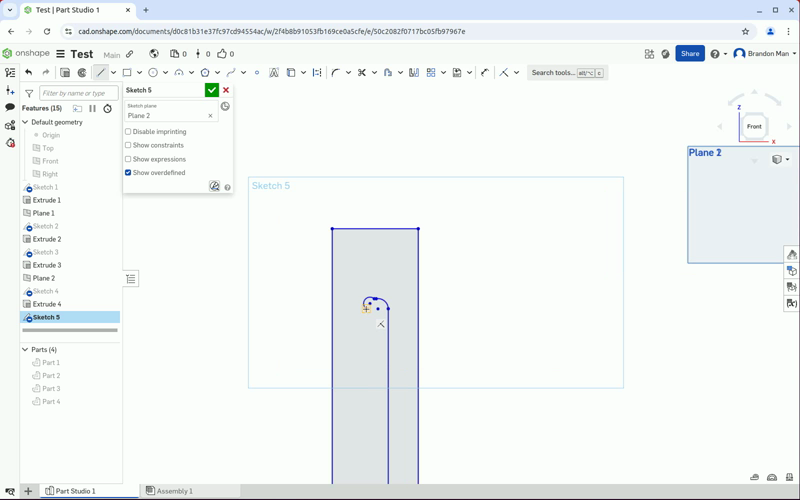
scroll(6)
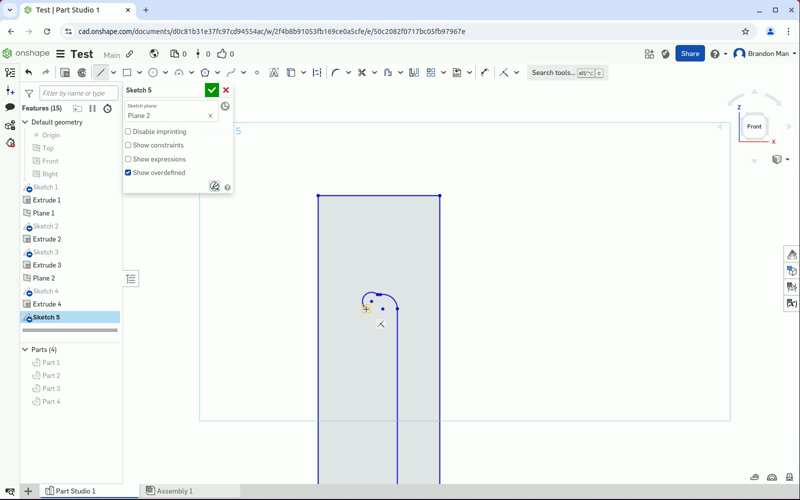
scroll(6)
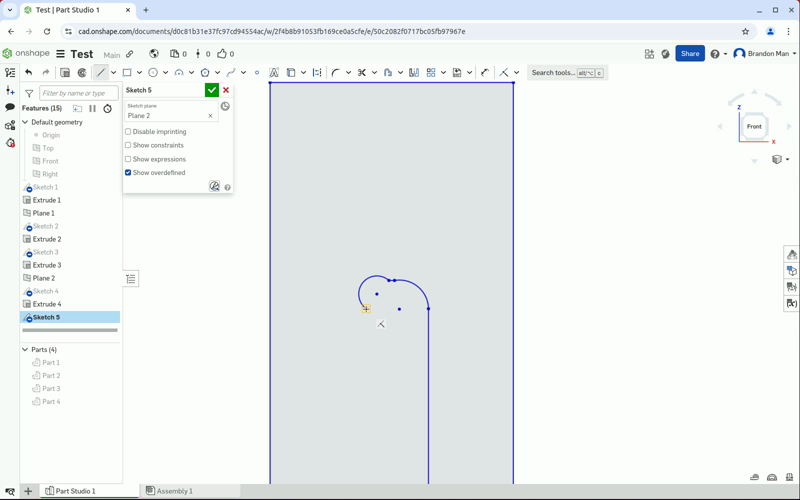
click(366, 308)
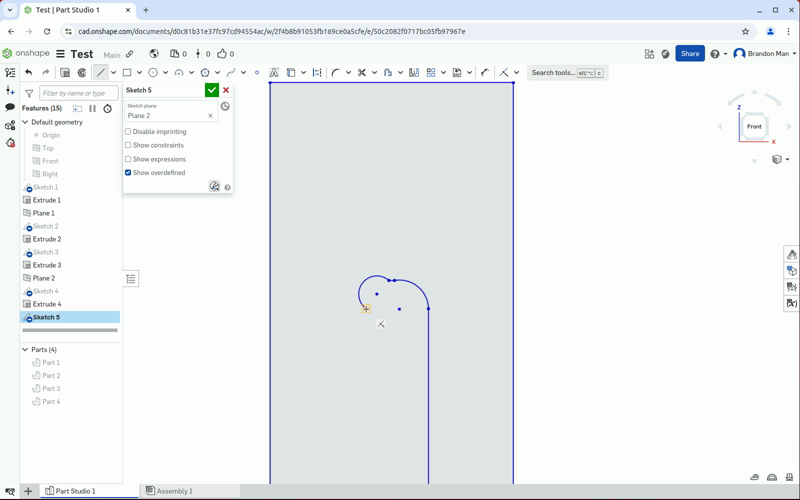
scroll(-6)
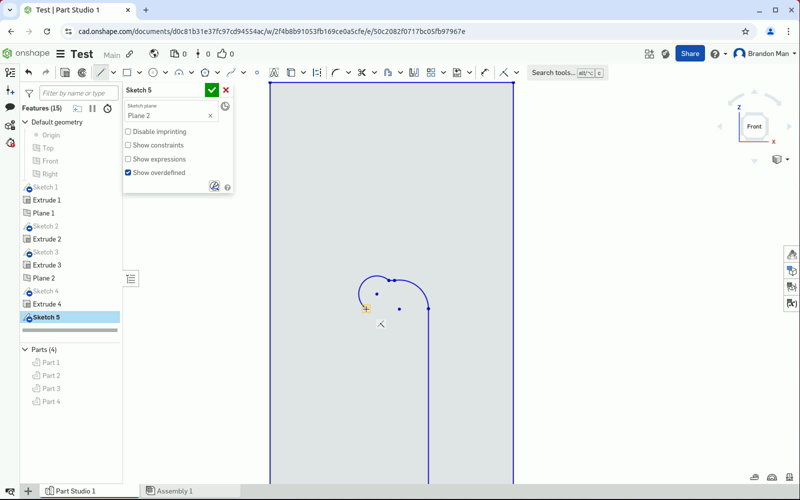
scroll(-6)
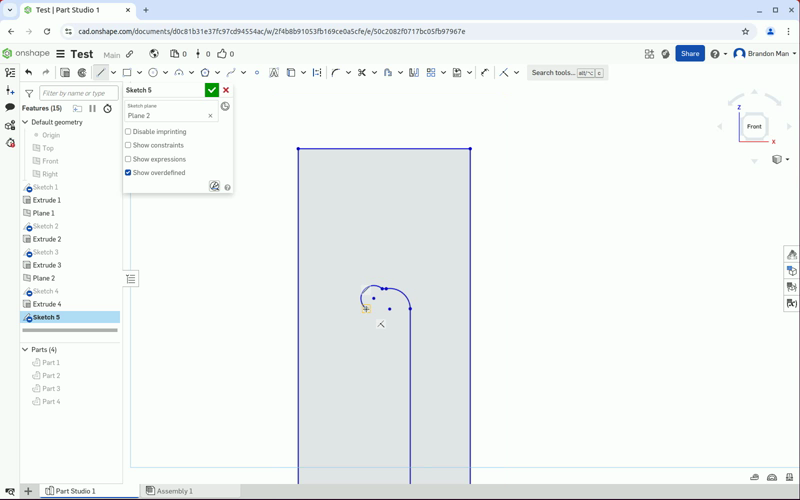
scroll(-6)
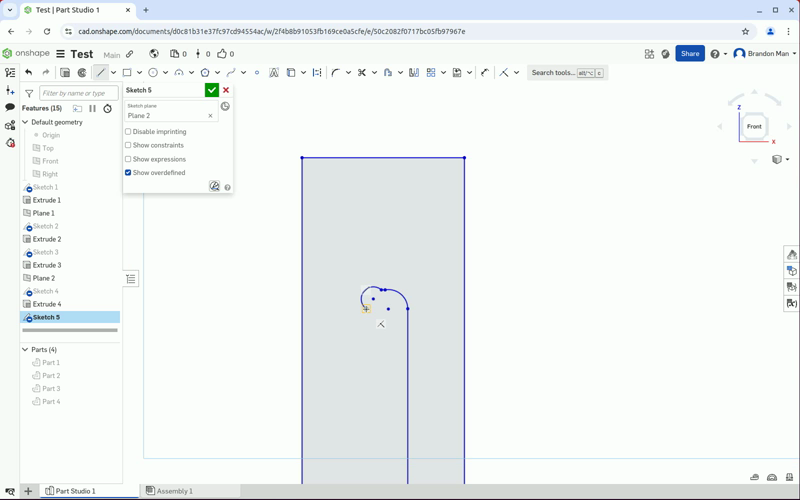
scroll(-6)
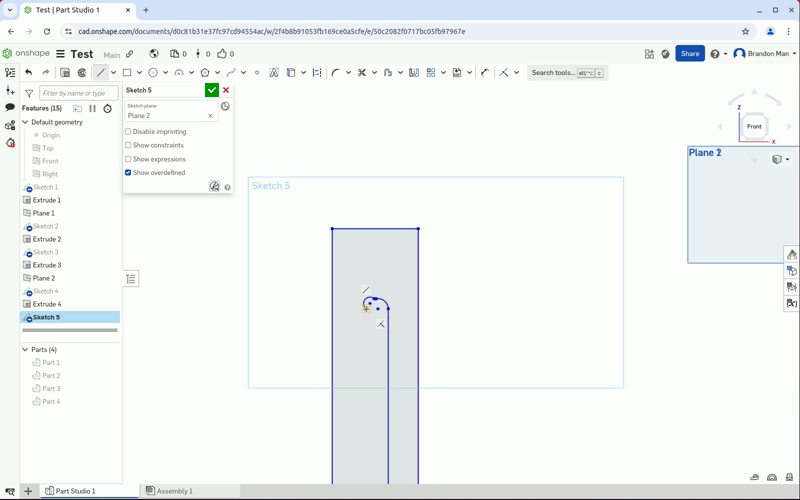
scroll(-6)
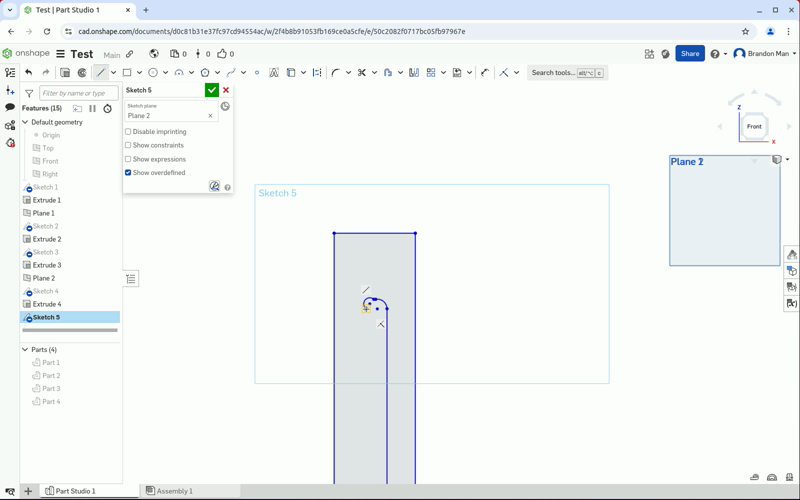
scroll(-6)
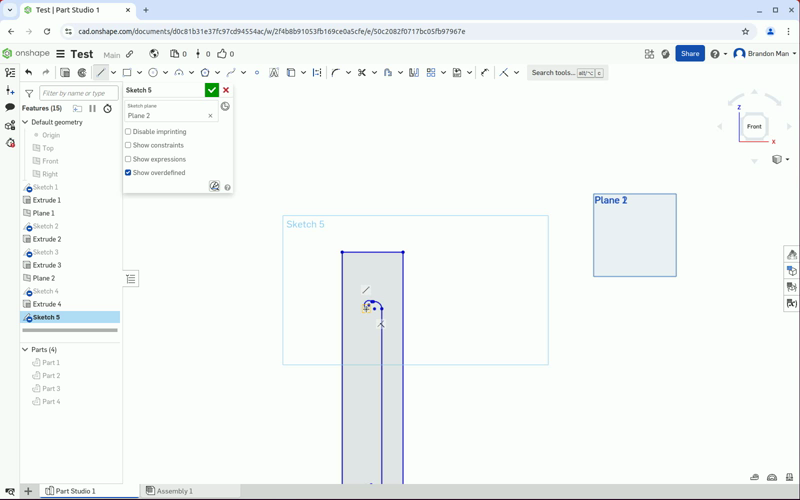
scroll(-6)
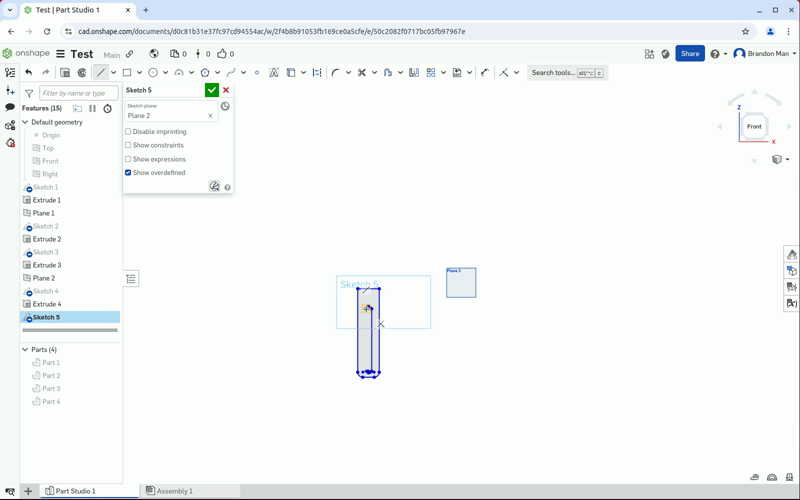
key_down(shift)
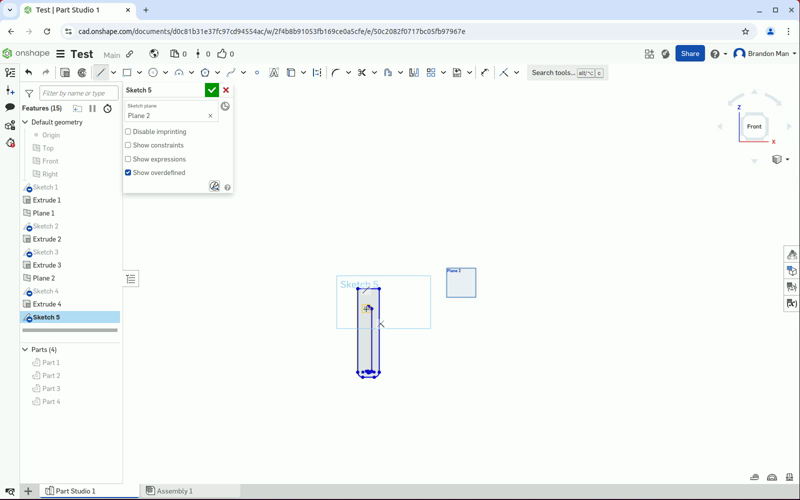
mouse_move(366, 371)
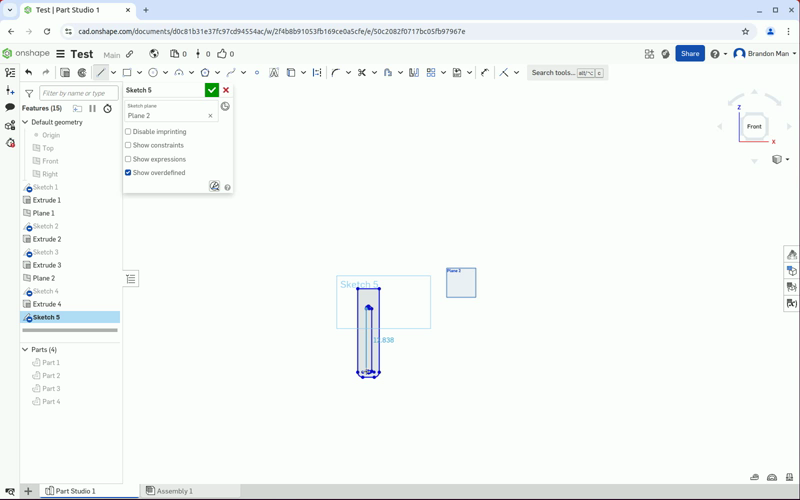
scroll(6)
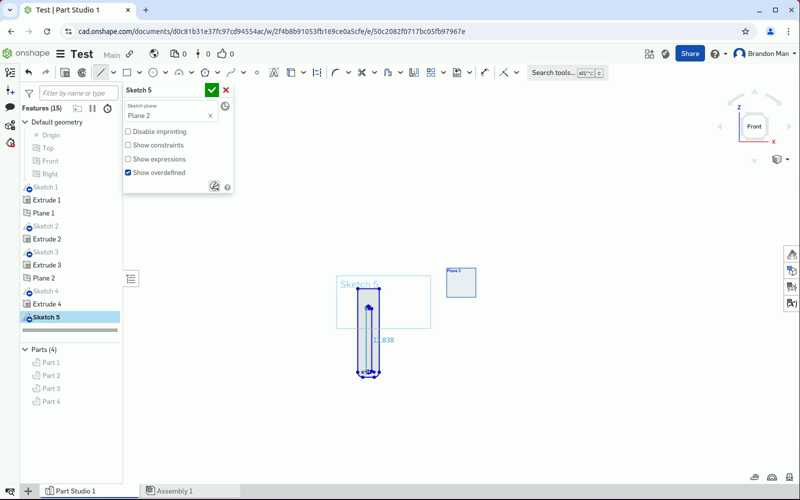
scroll(6)
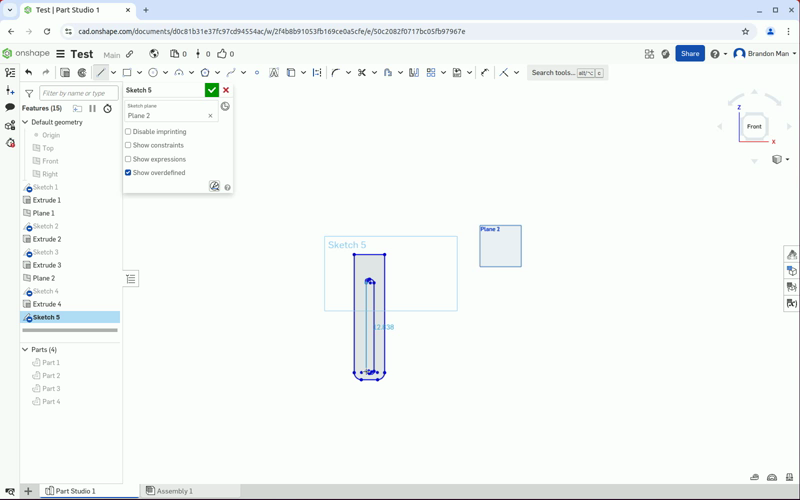
scroll(6)
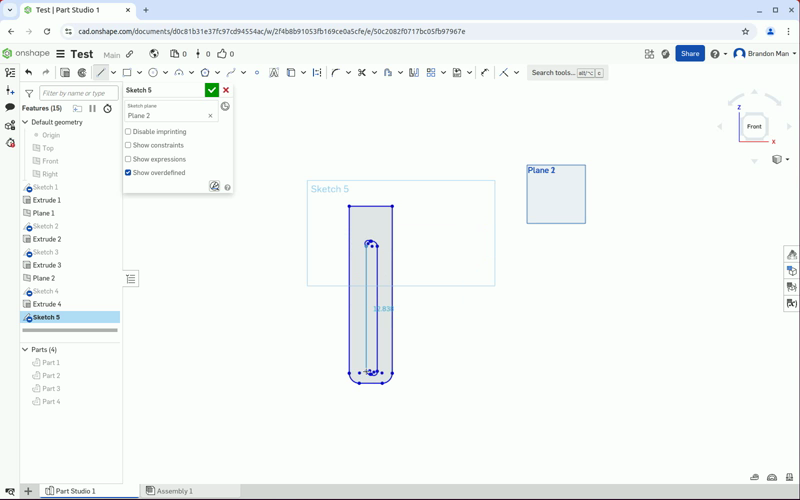
scroll(6)
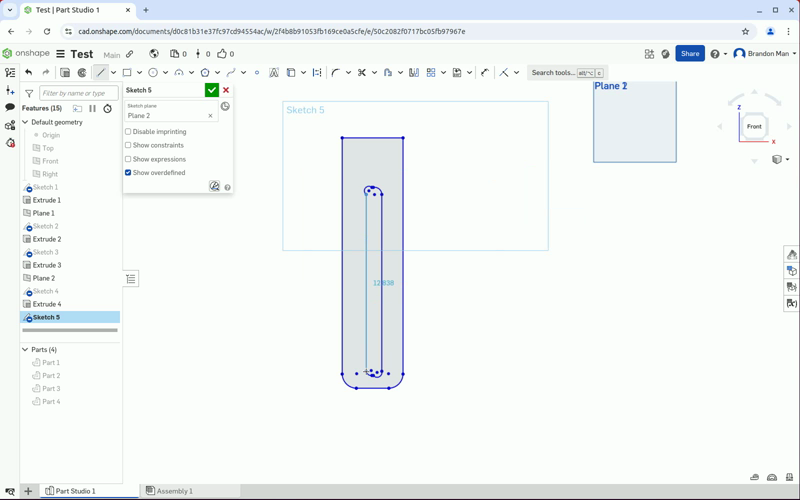
scroll(6)
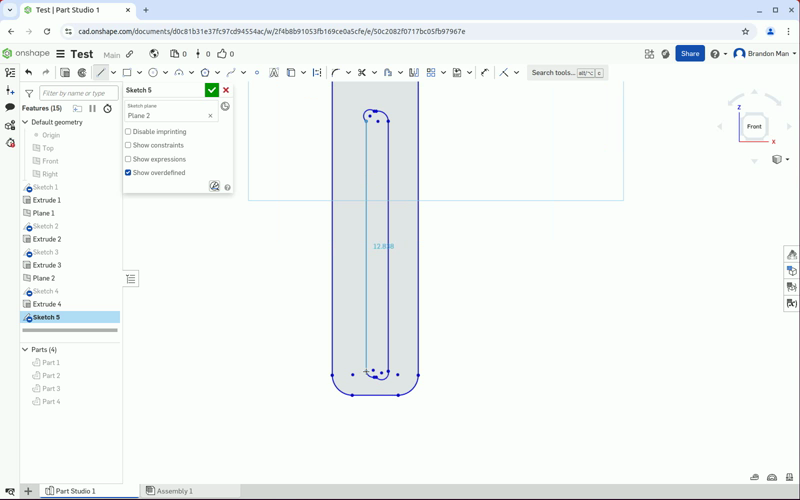
scroll(6)
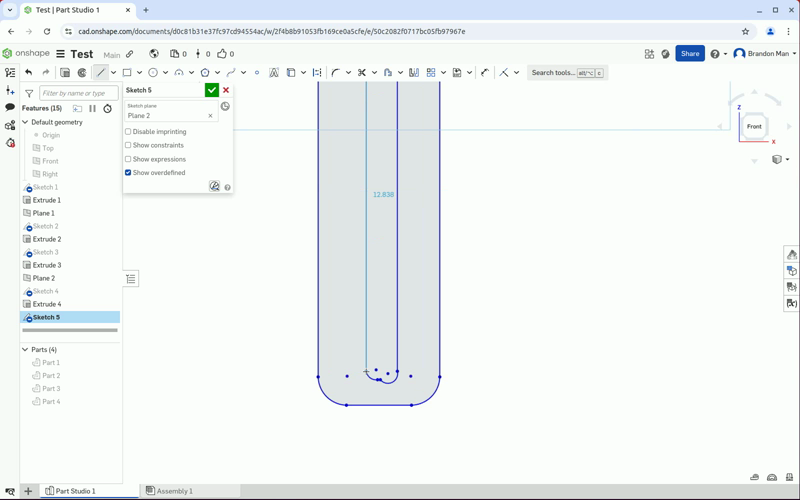
scroll(6)
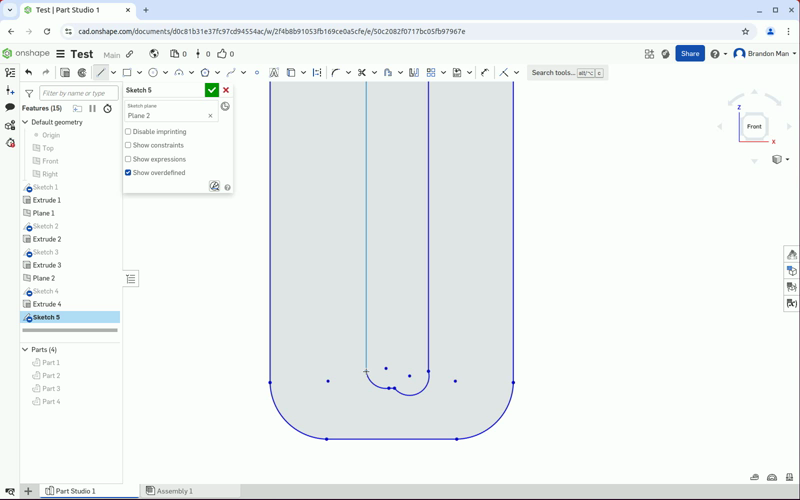
key_up(shift)
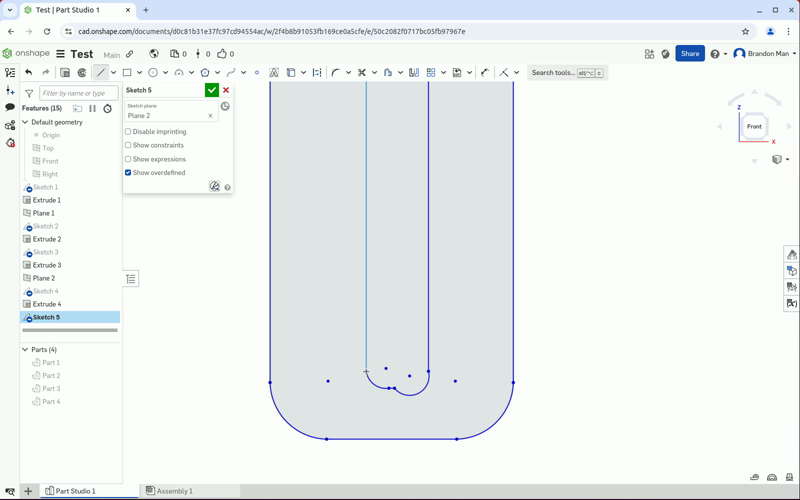
click(366, 371)
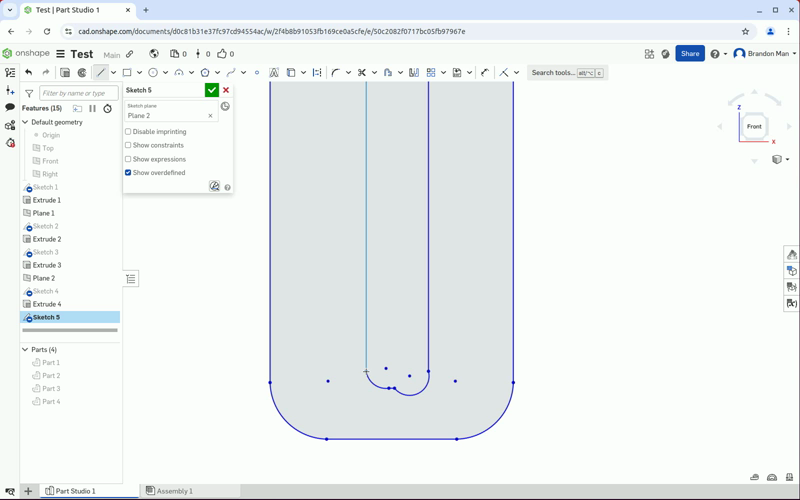
scroll(-6)
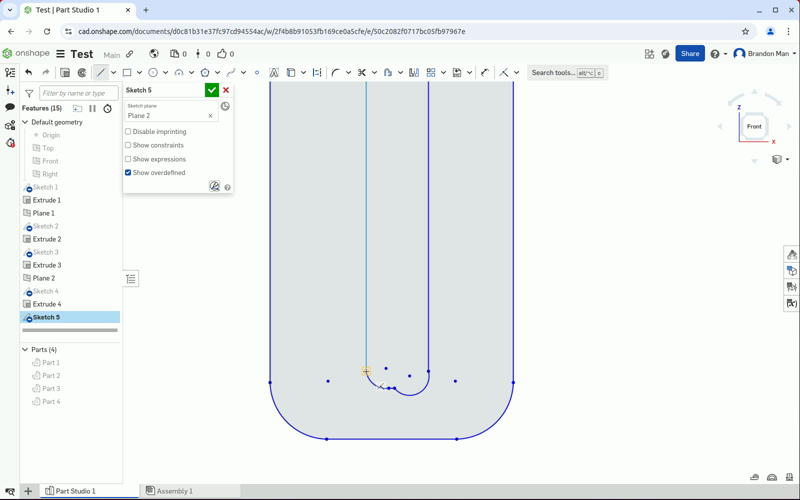
scroll(-6)
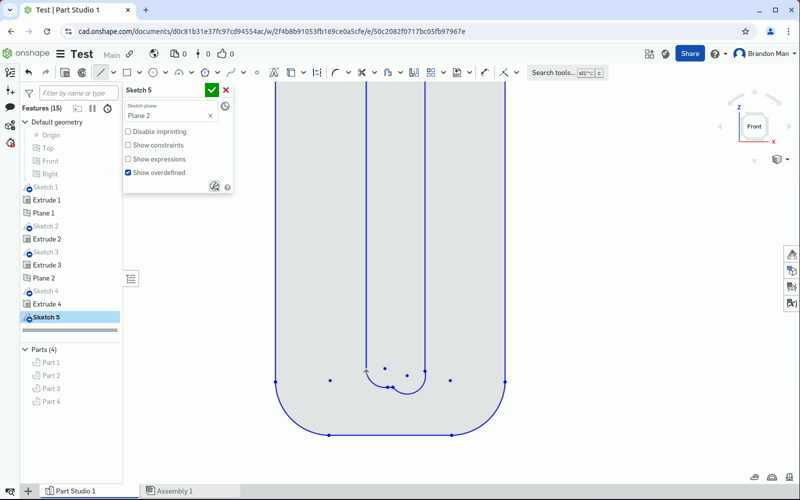
scroll(-6)
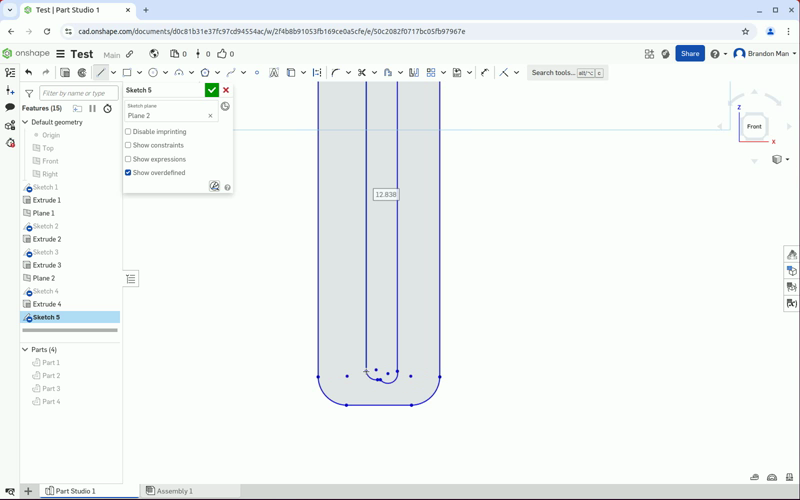
scroll(-6)
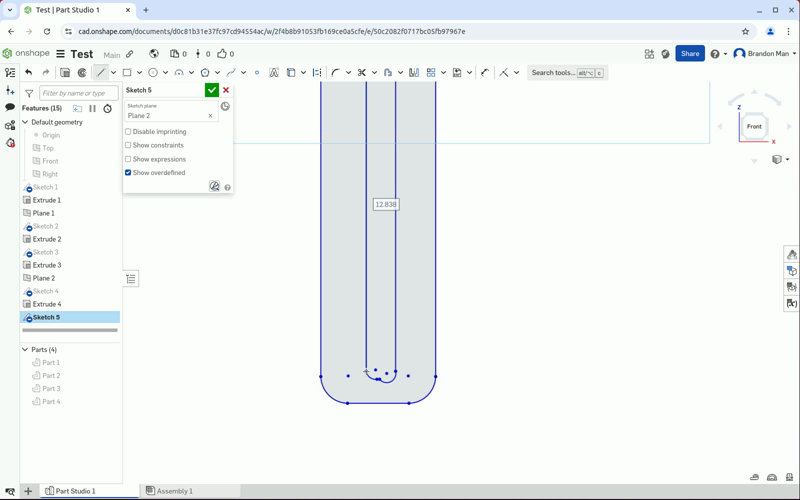
scroll(-6)
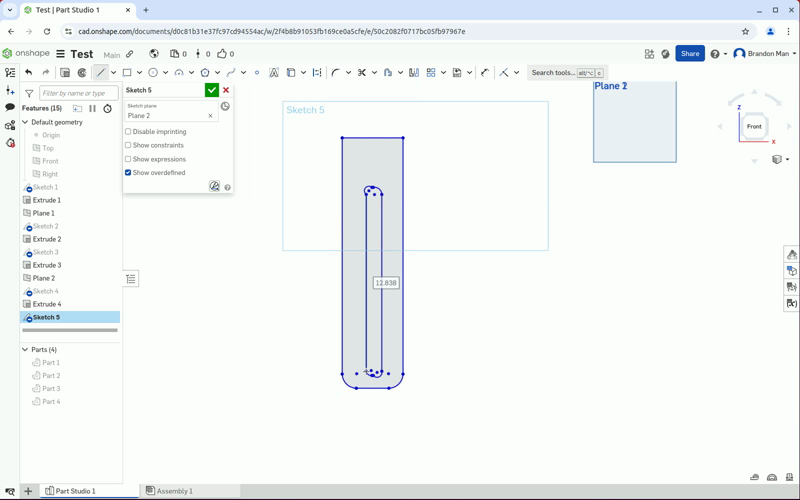
scroll(-6)
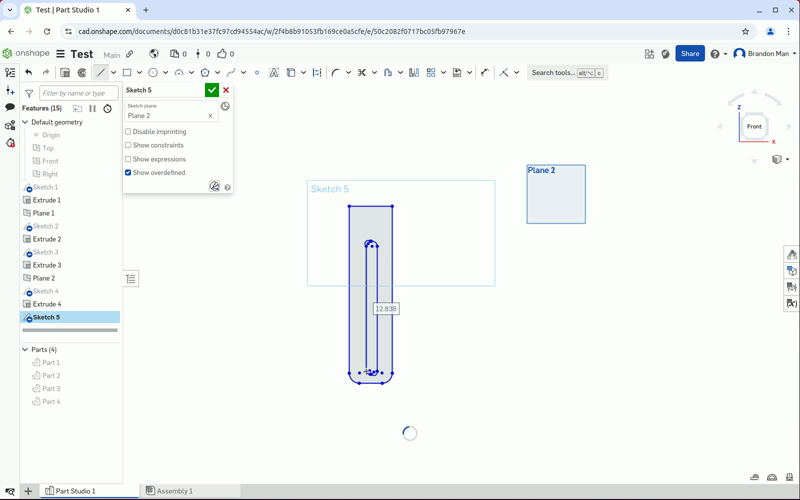
scroll(-6)
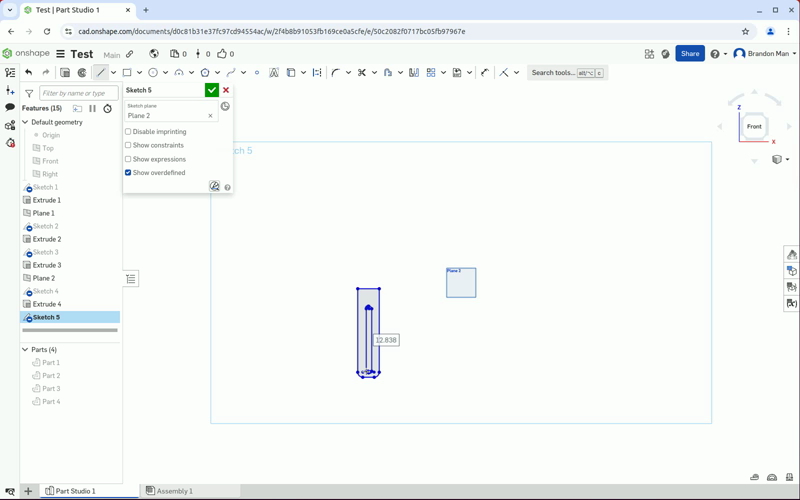
key(esc)
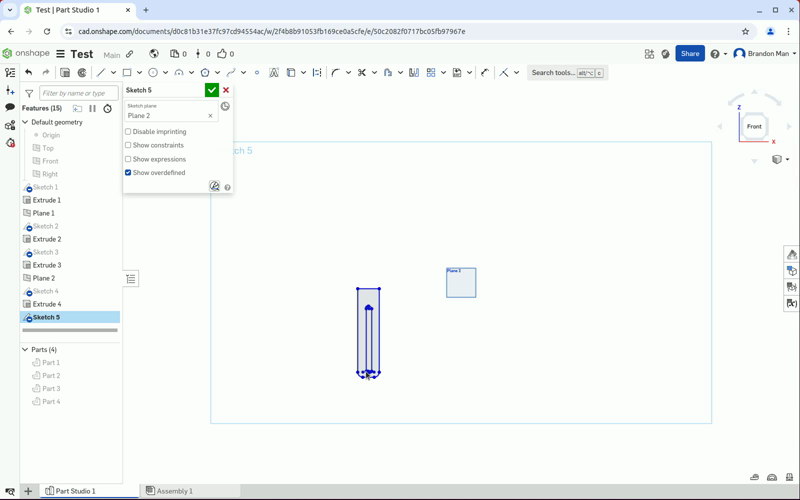
mouse_move(376, 309)
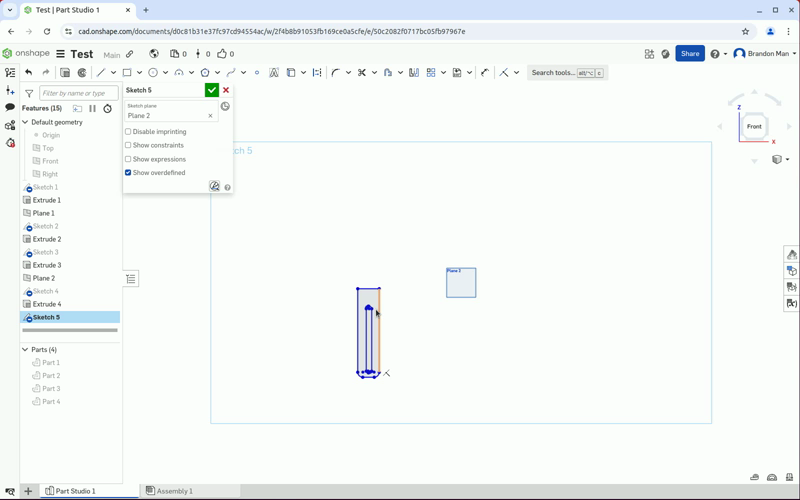
scroll(6)
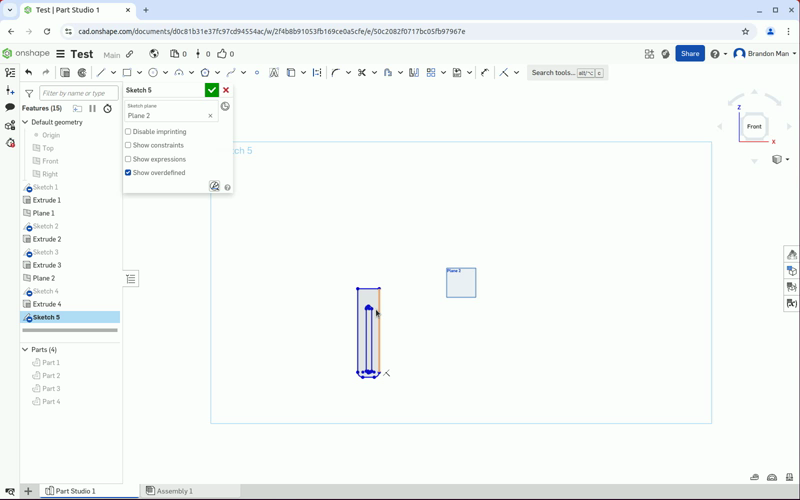
scroll(6)
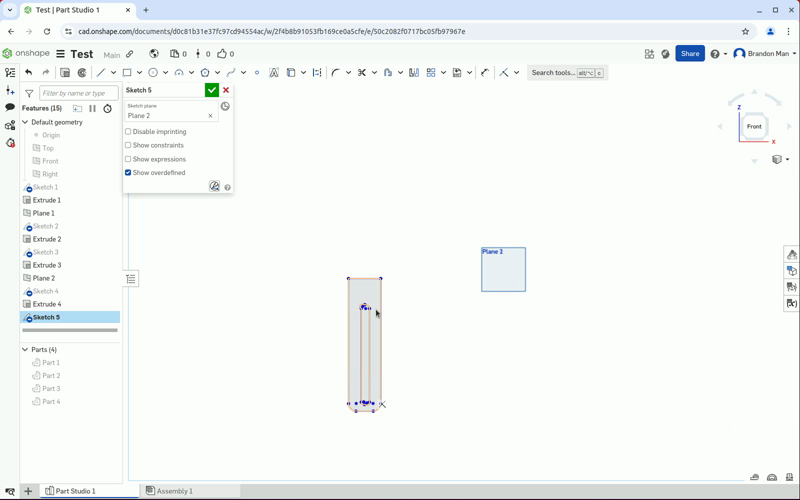
scroll(6)
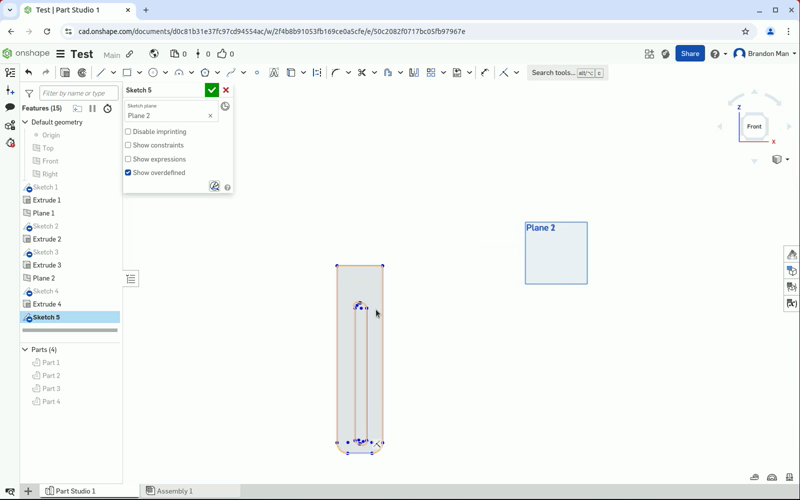
scroll(6)
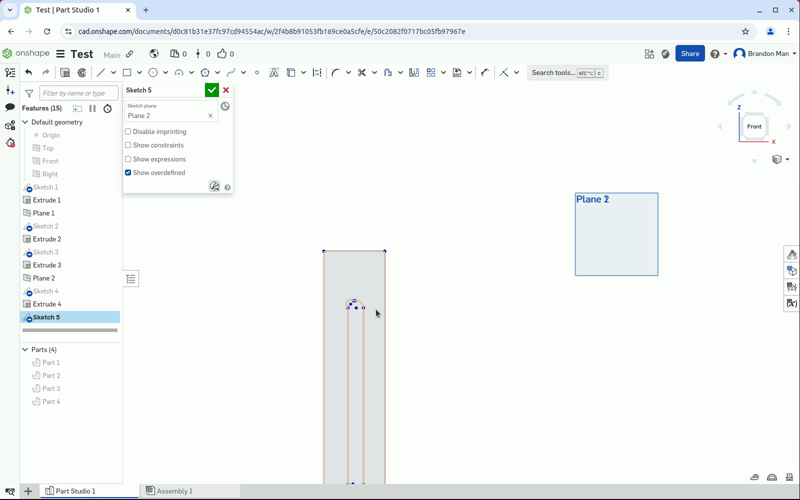
scroll(6)
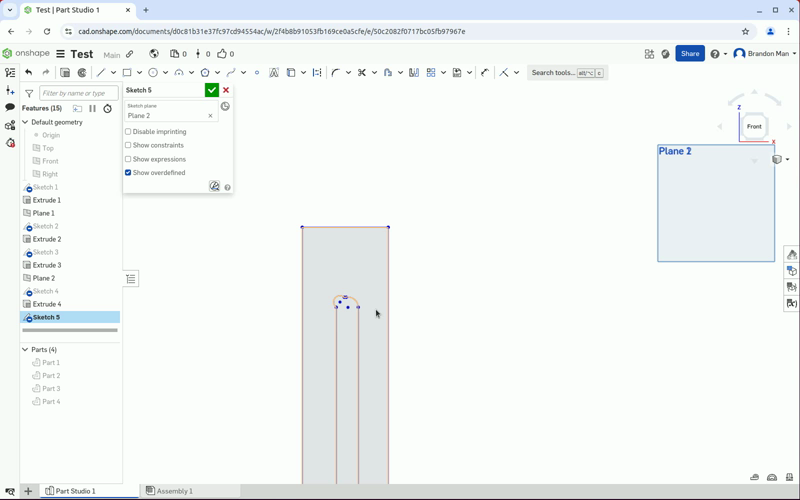
scroll(6)
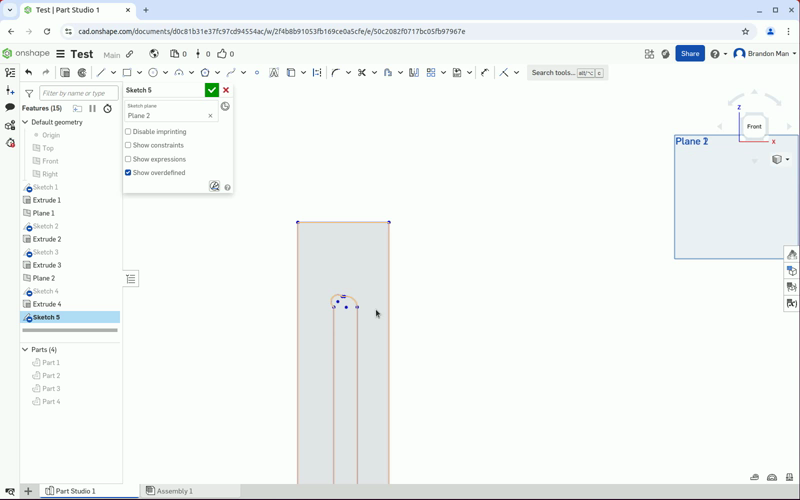
scroll(6)
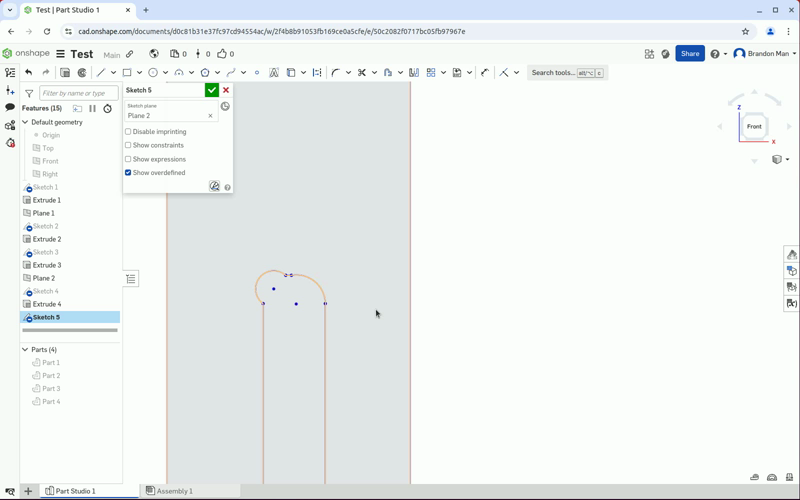
click(376, 309)
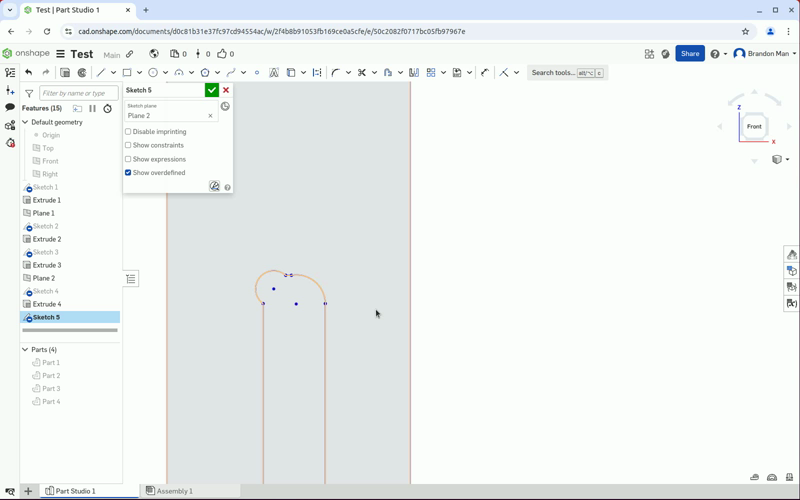
scroll(-6)
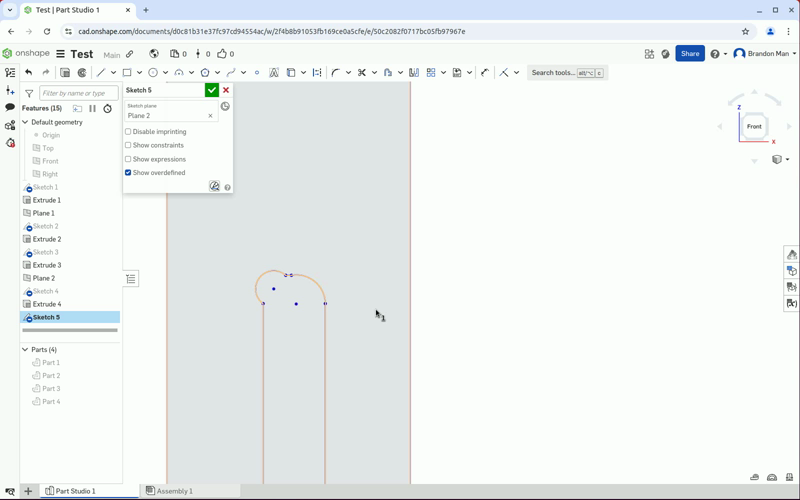
scroll(-6)
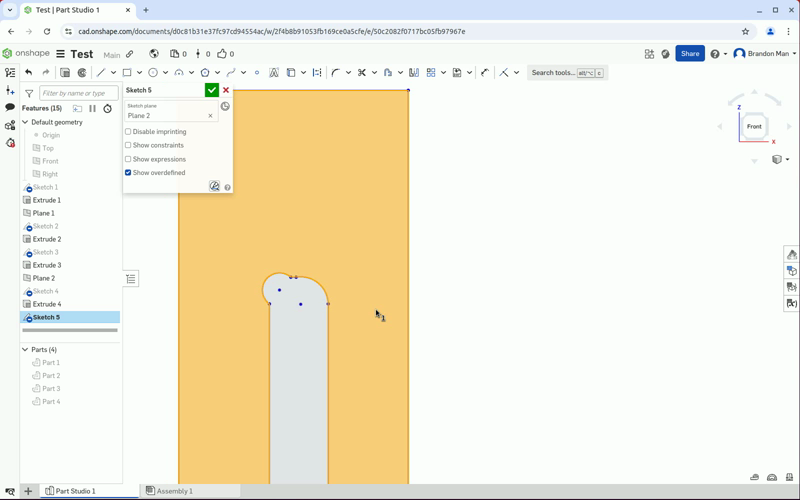
scroll(-6)
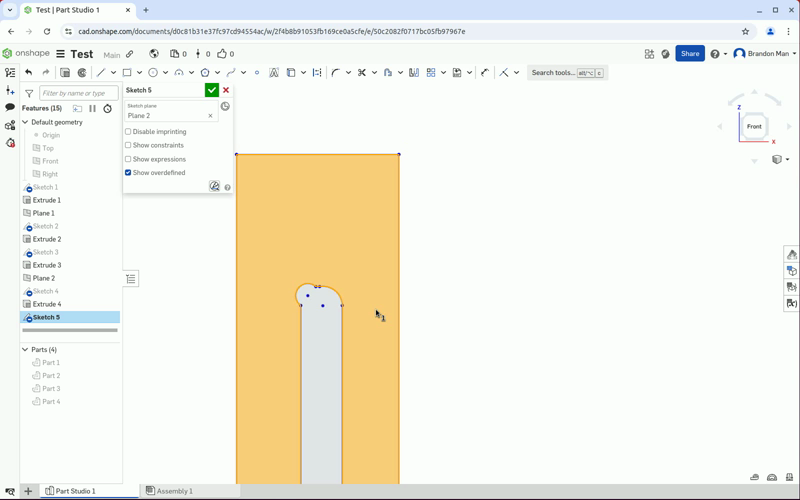
scroll(-6)
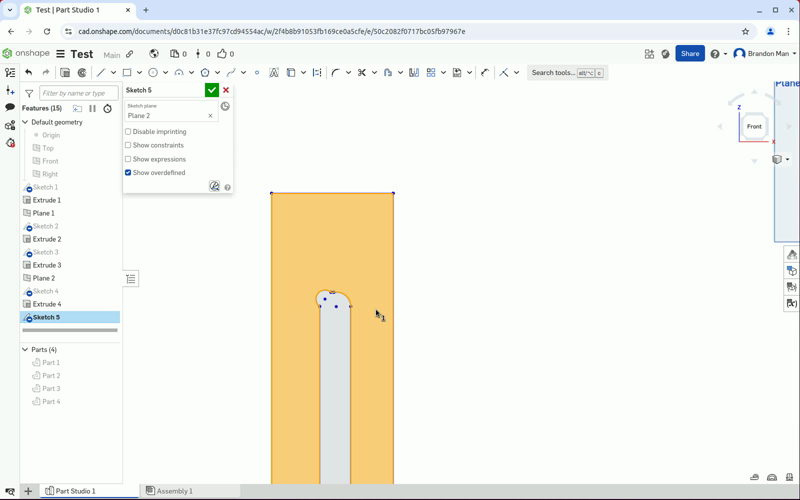
scroll(-6)
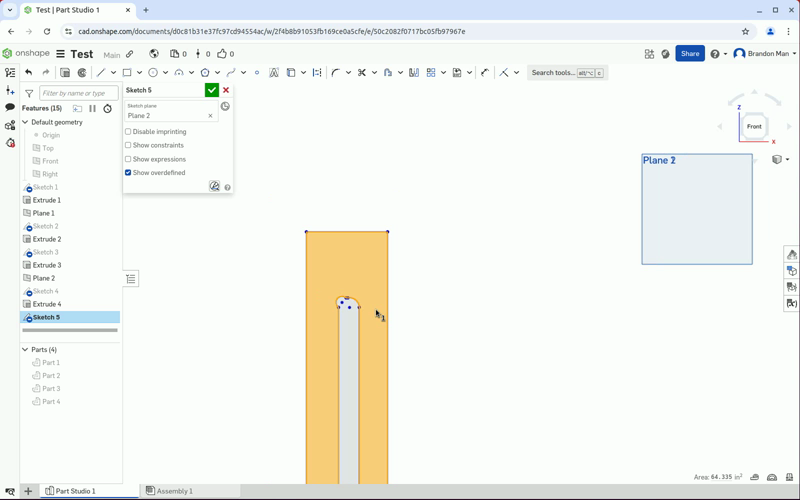
scroll(-6)
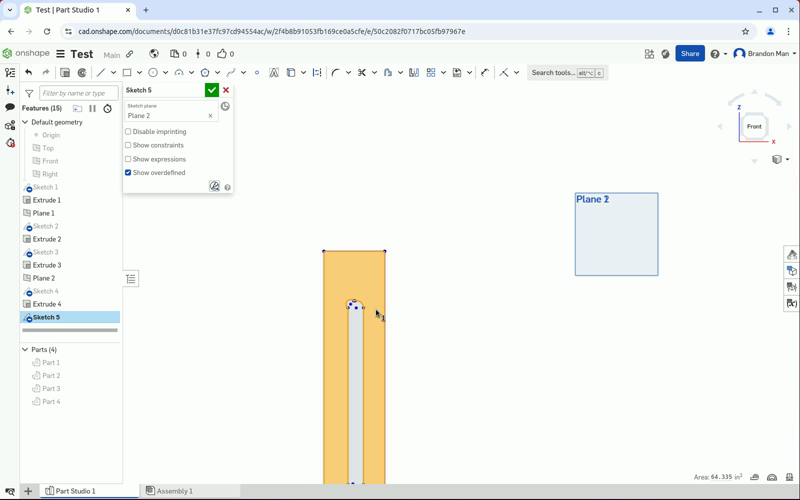
scroll(-6)
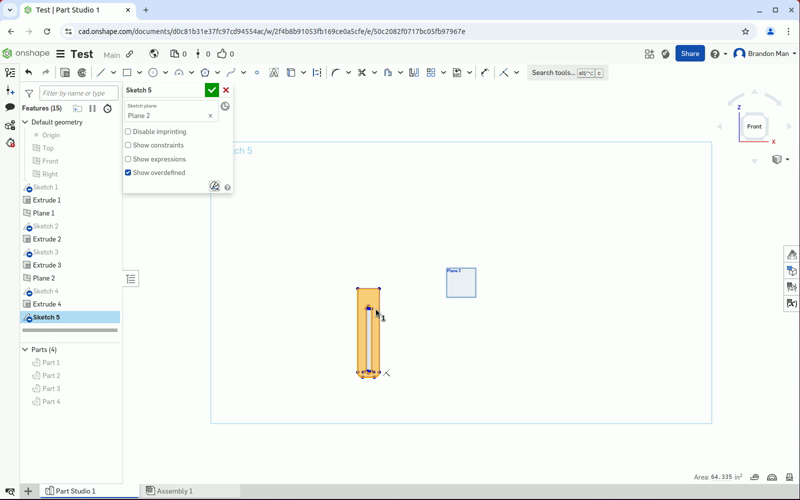
mouse_move(73, 352)
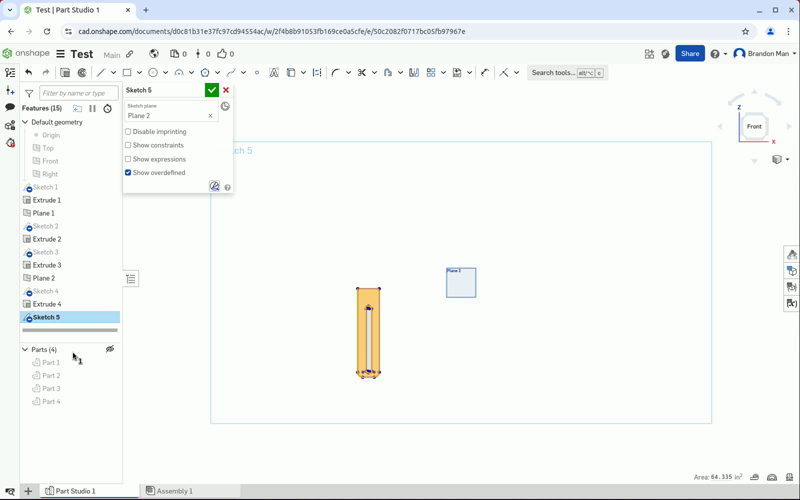
key(shift+y)
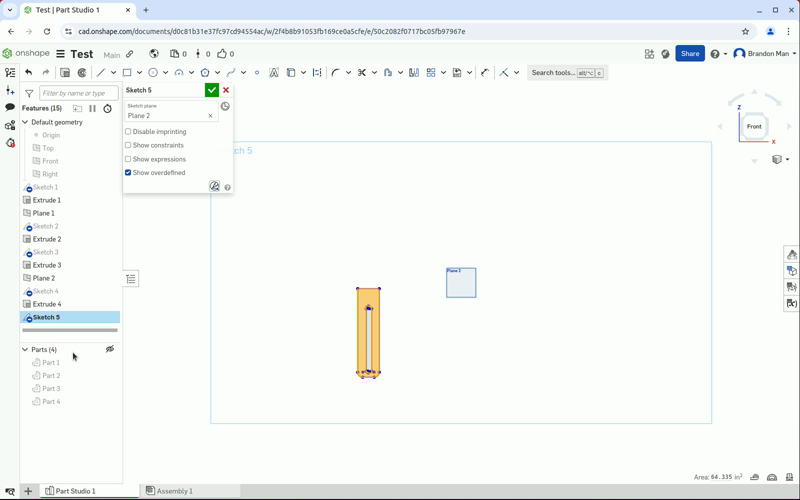
key(shift+e)
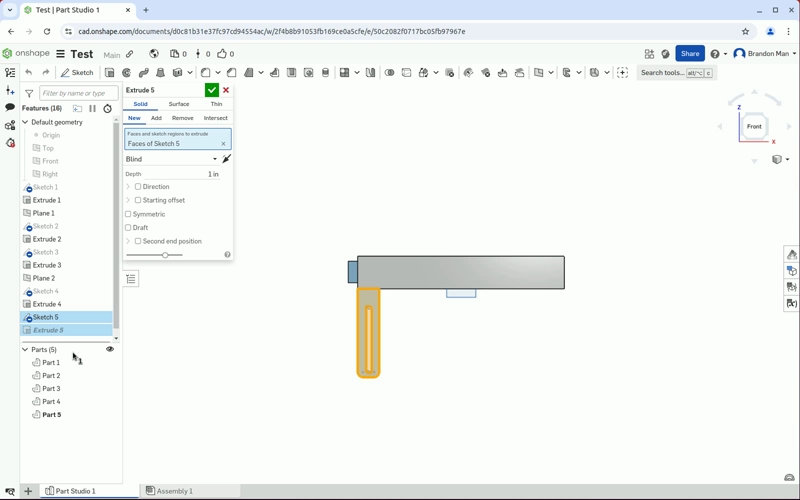
mouse_move(143, 106)
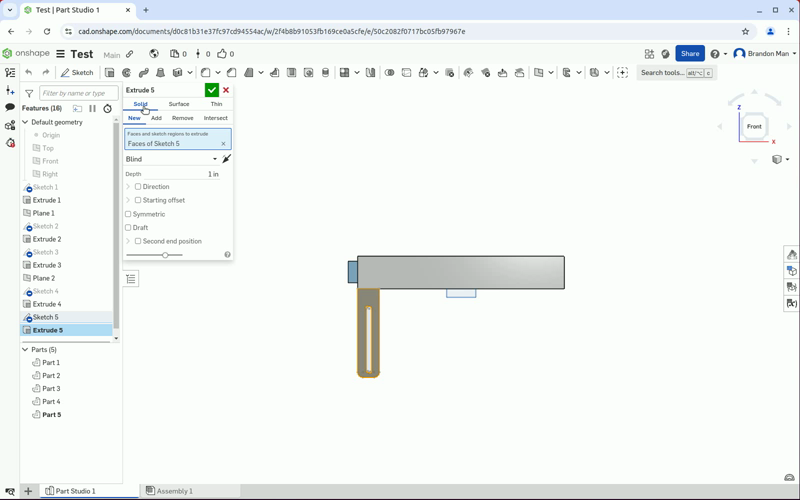
click(143, 106)
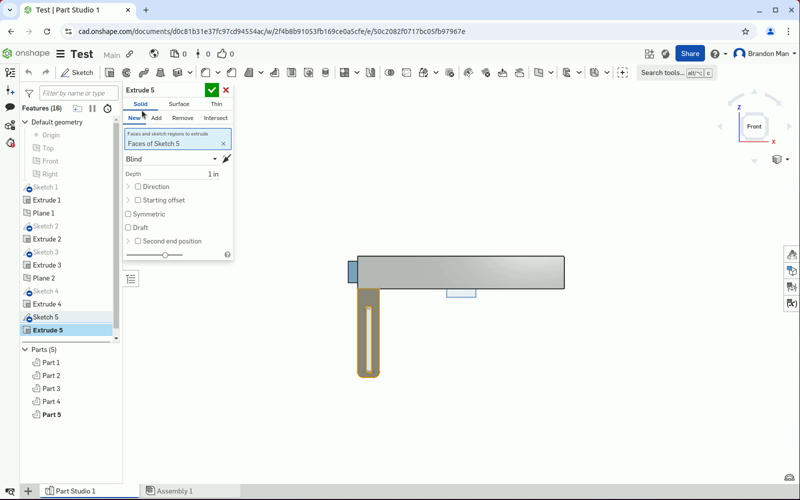
mouse_move(137, 120)
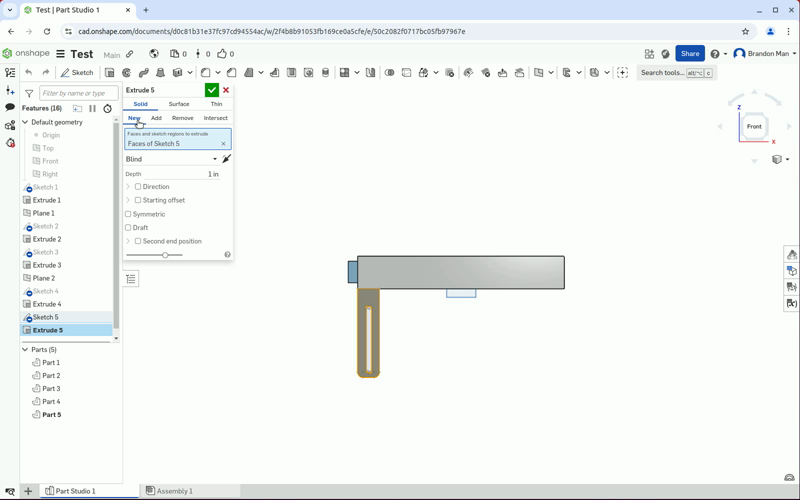
click(137, 120)
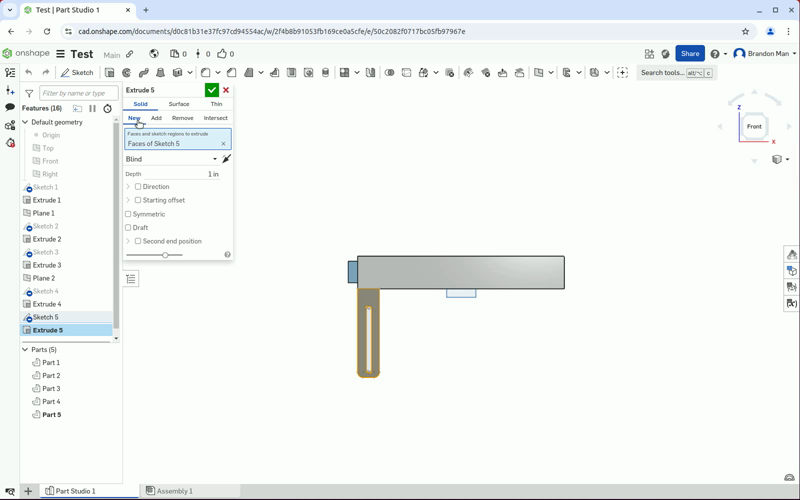
key(tab, 4)
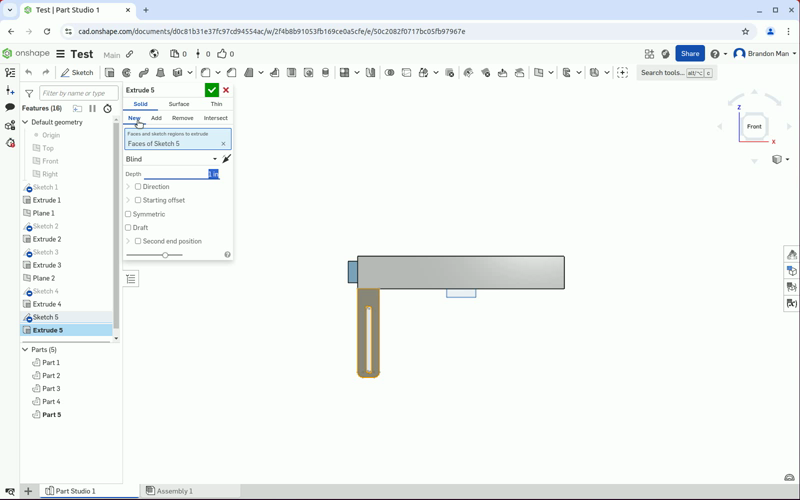
text(1.204)
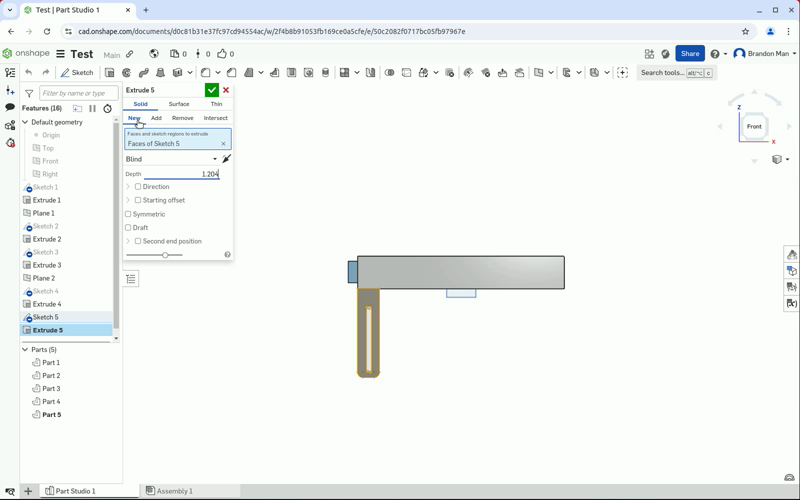
key(enter)
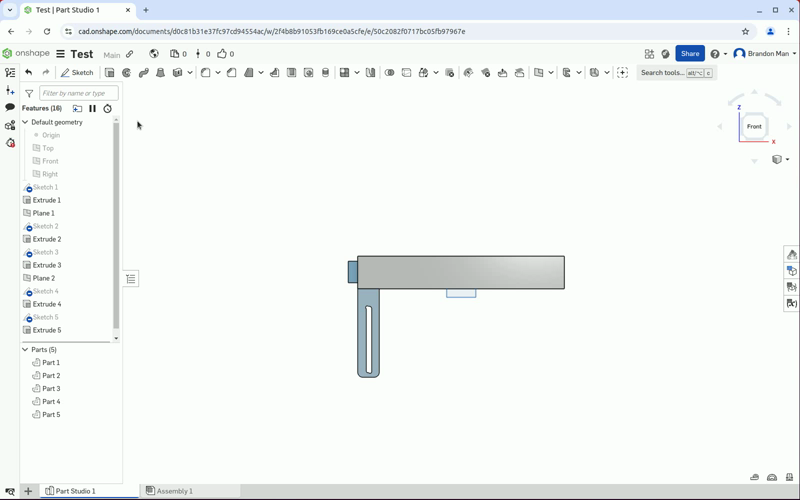
key(shift+h)
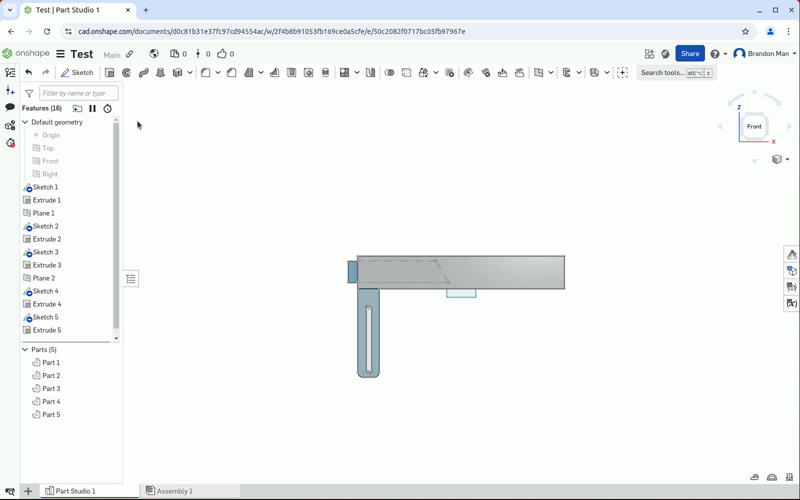
key(shift+h)
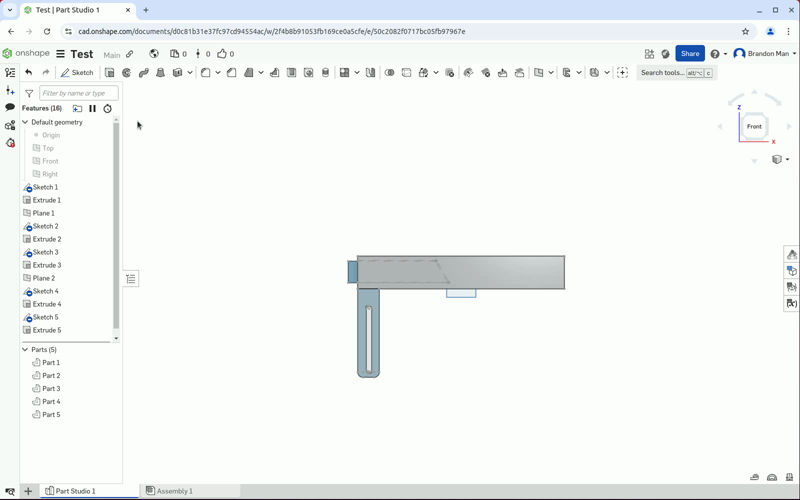
key(shift+7)
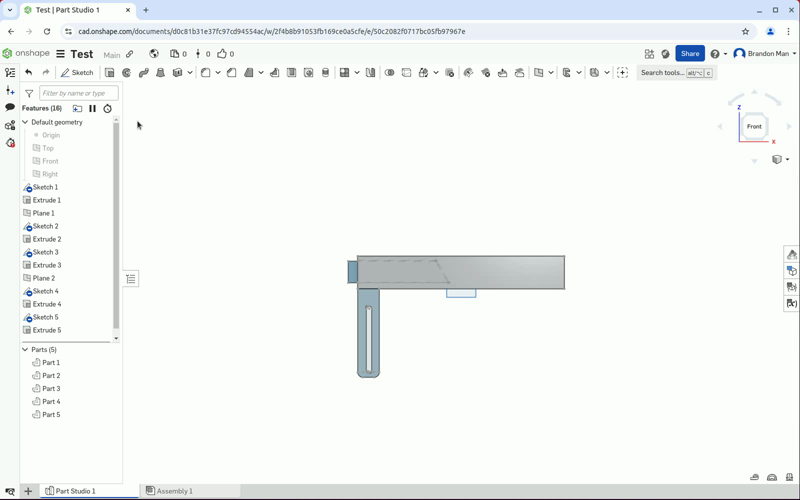
key(left, 2)
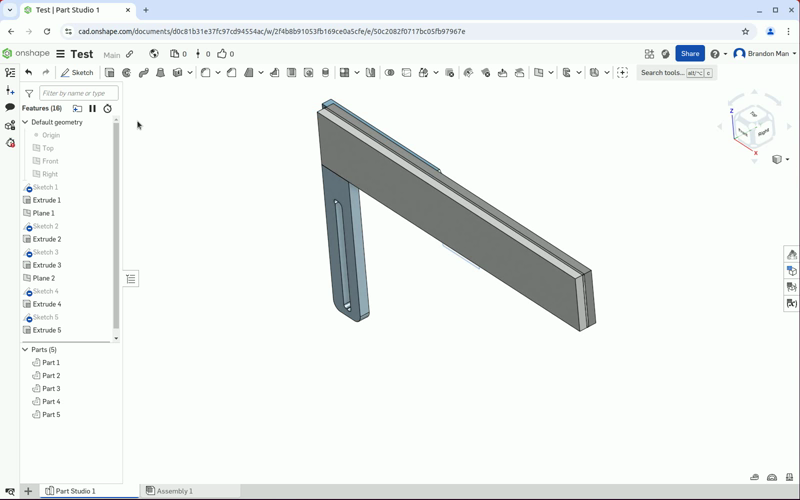
key(down, 2)
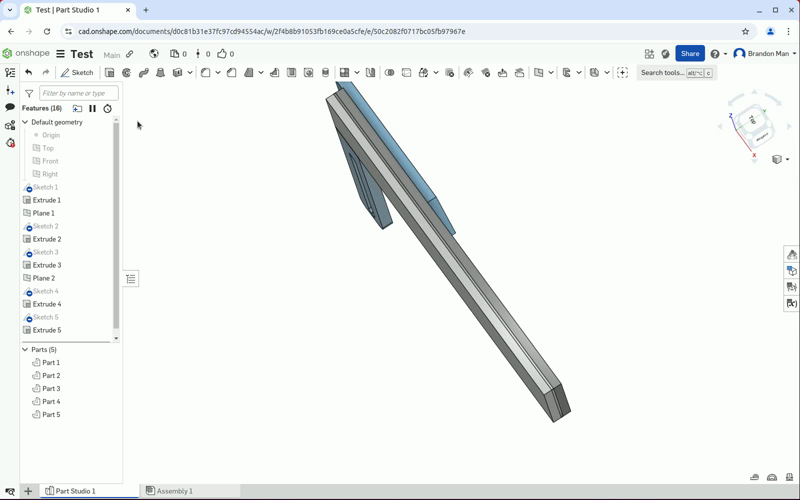
key(up, 2)
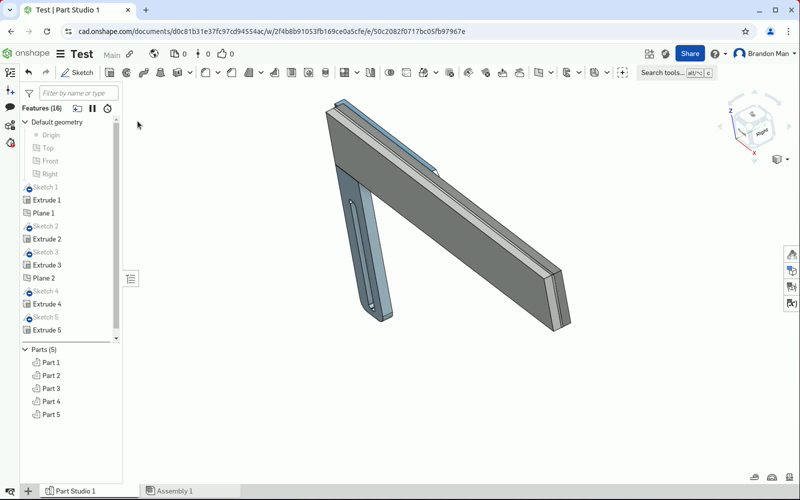
key(right, 2)
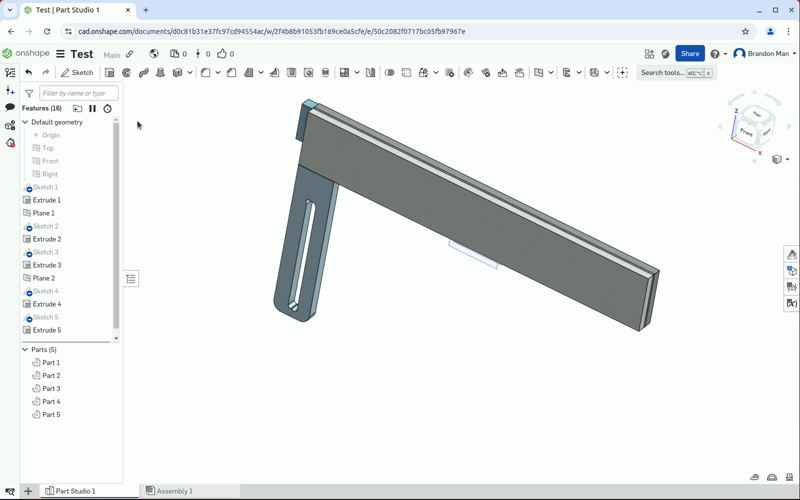
mouse_move(69, 189)
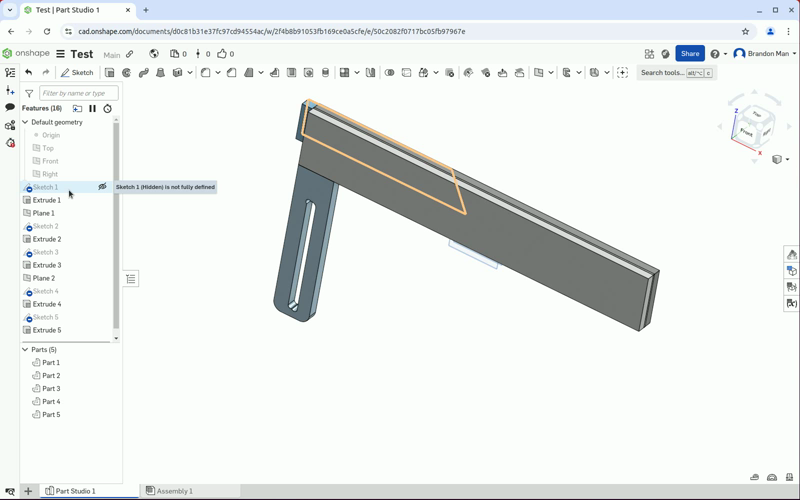
click(69, 189)